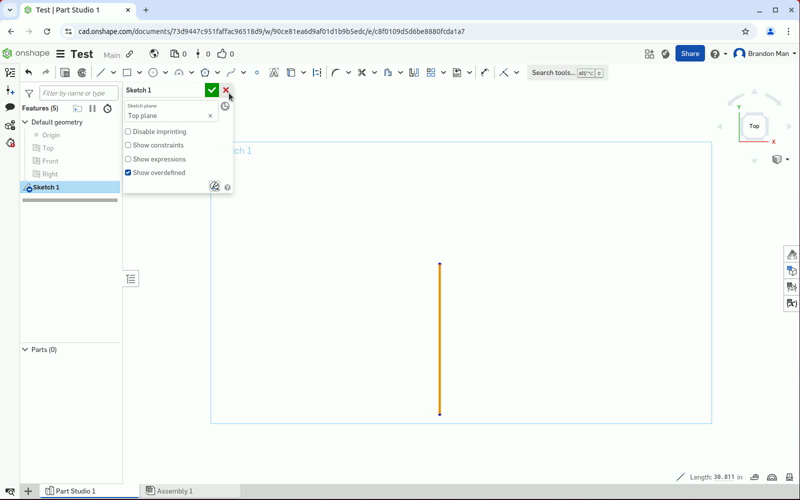
key(shift+h)
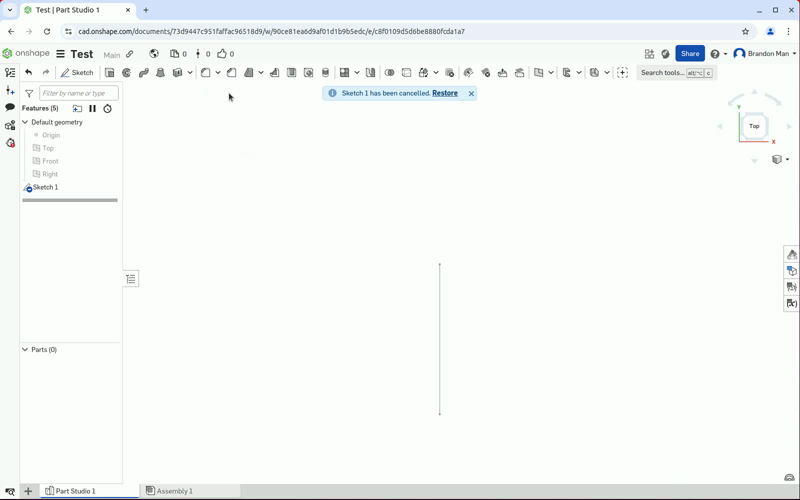
key(shift+s)
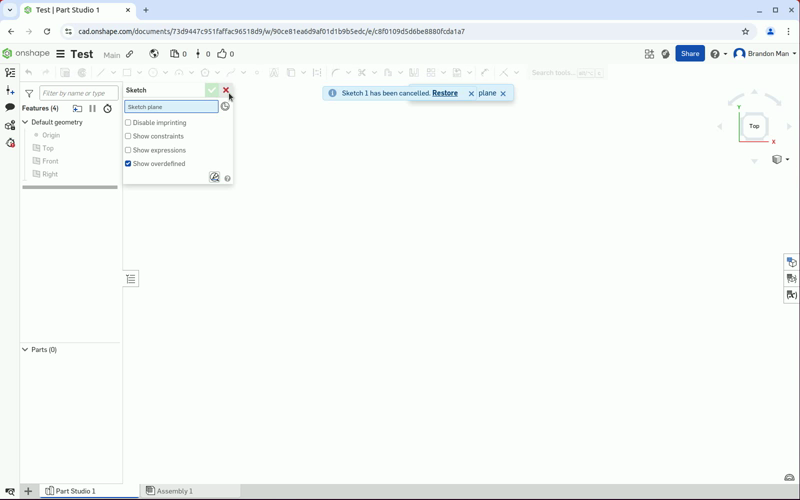
mouse_move(73, 150)
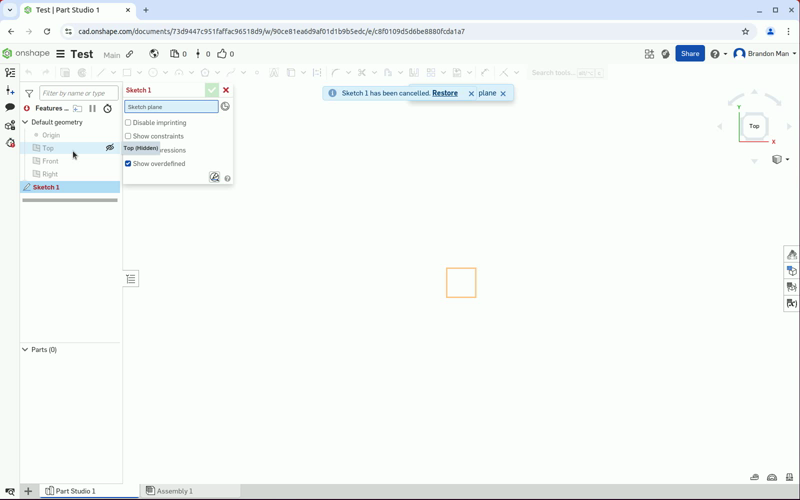
click(73, 150)
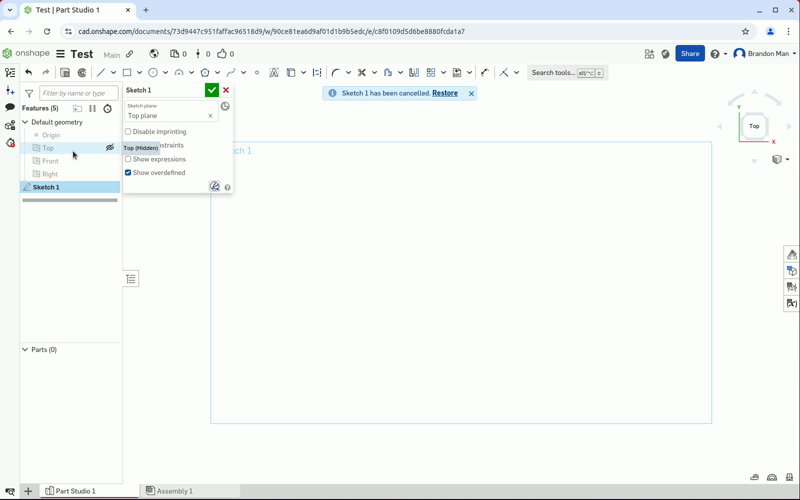
mouse_move(73, 352)
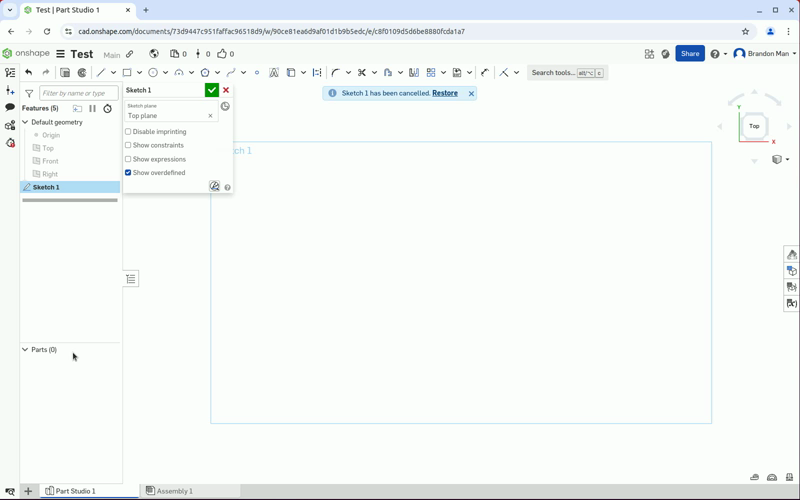
key(y)
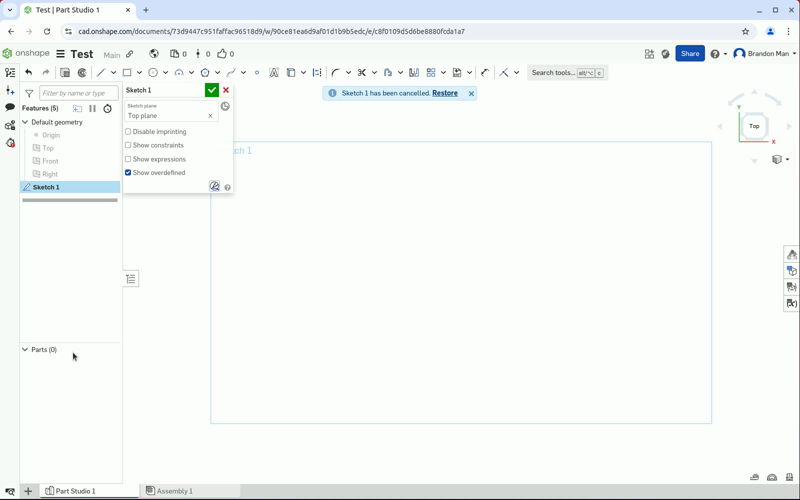
key(a)
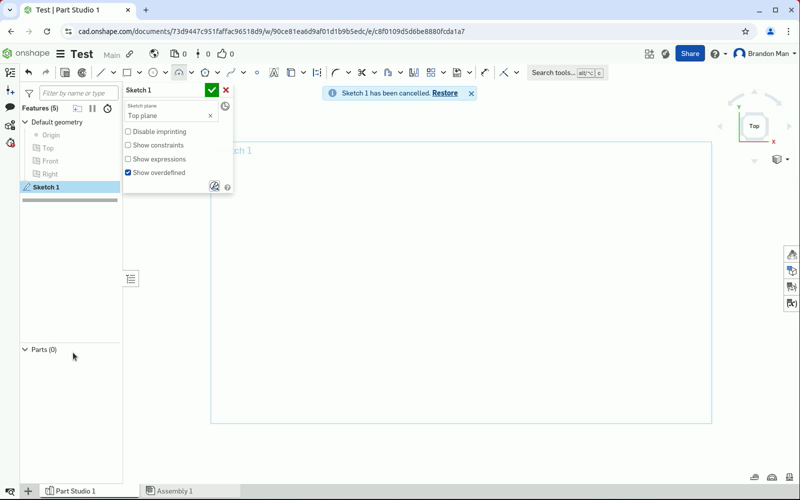
key_down(shift)
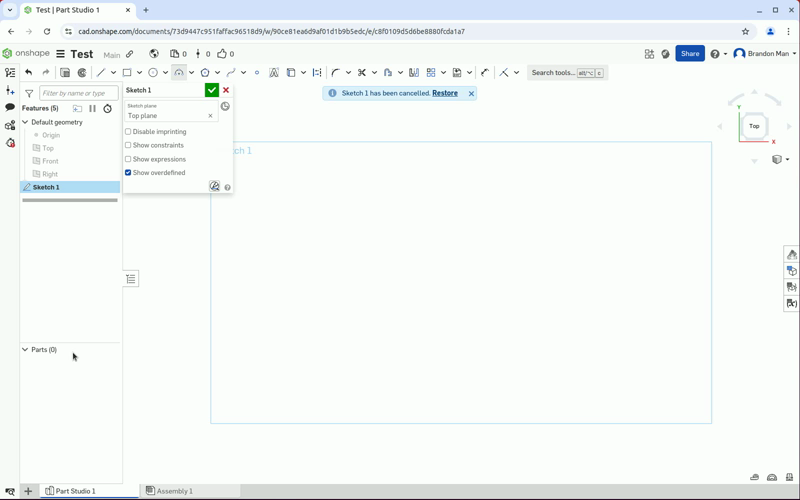
mouse_move(351, 305)
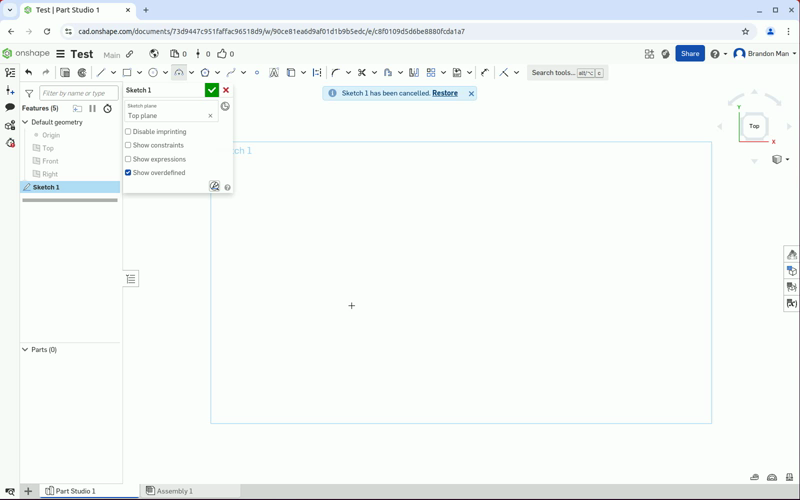
click(351, 305)
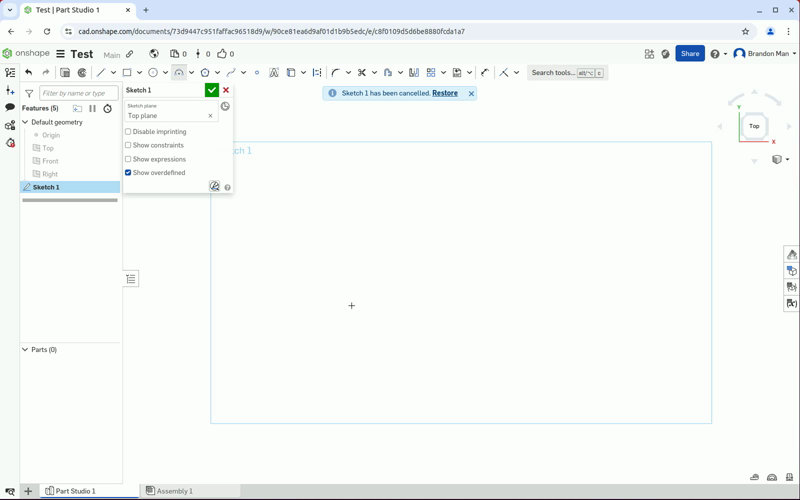
key_up(shift)
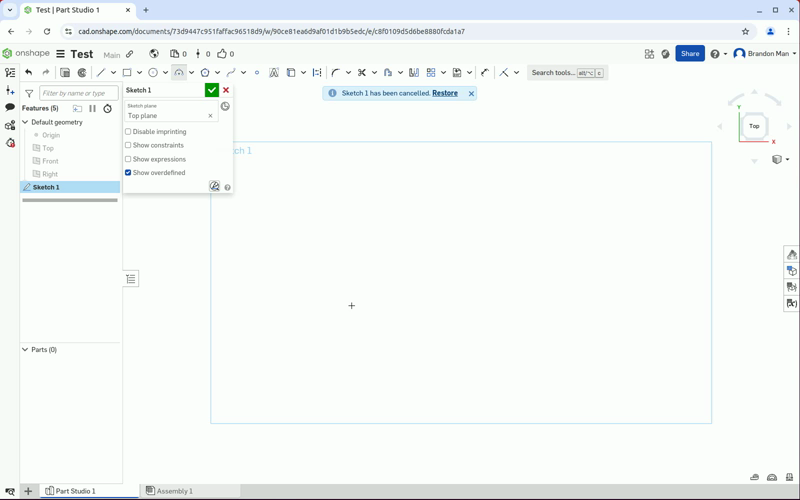
key_down(shift)
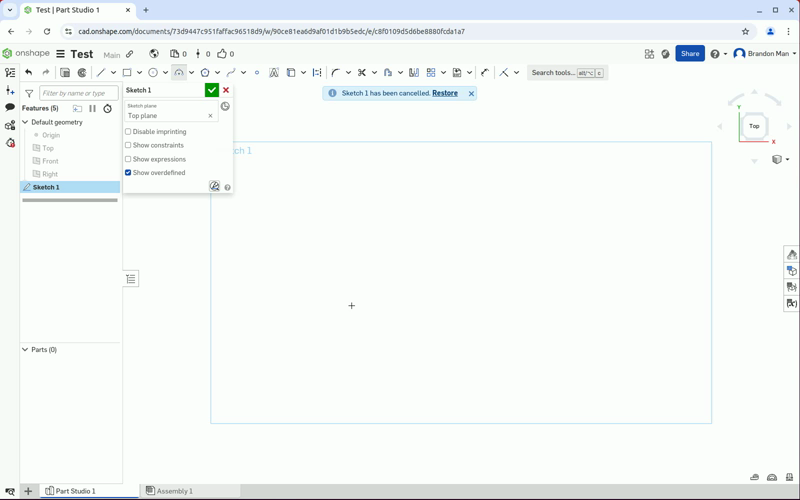
mouse_move(356, 309)
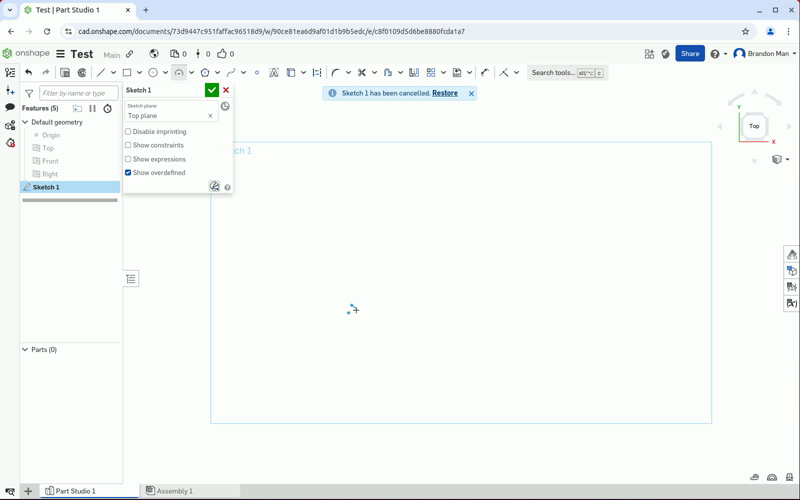
scroll(6)
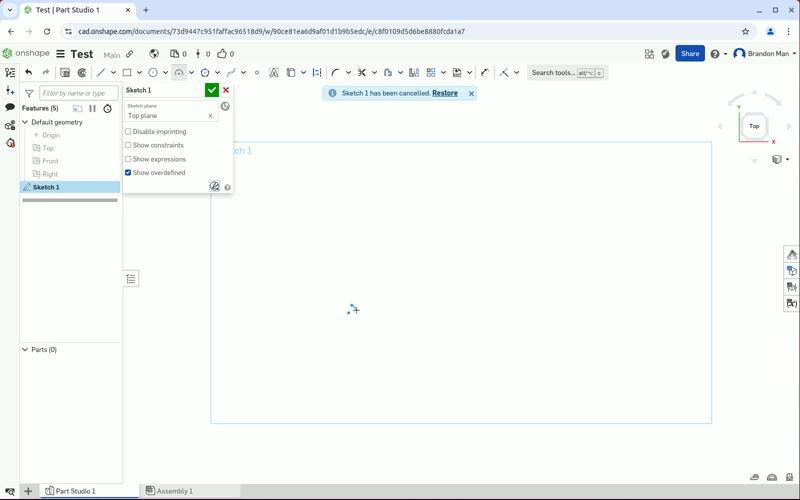
scroll(6)
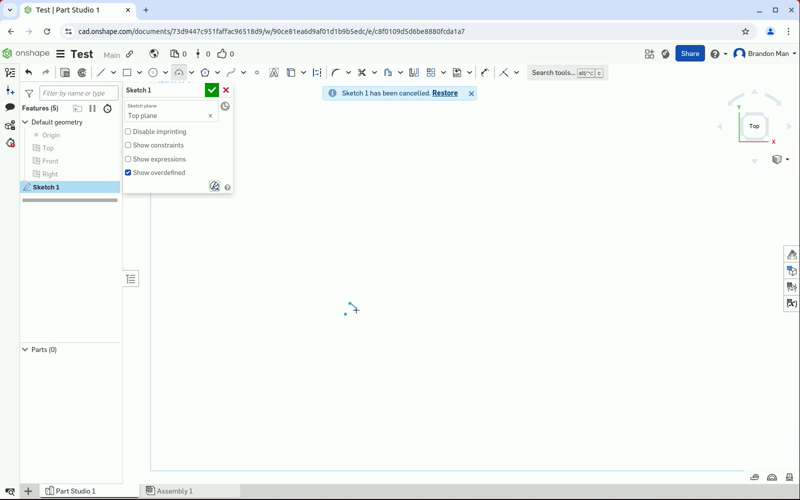
scroll(6)
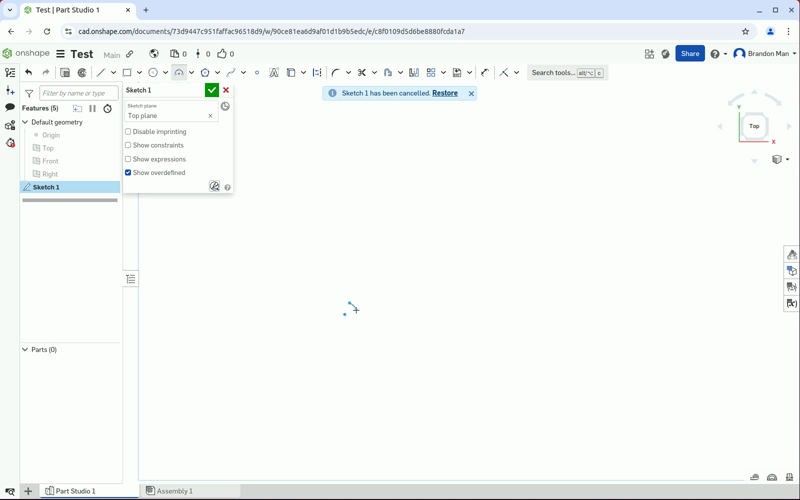
scroll(6)
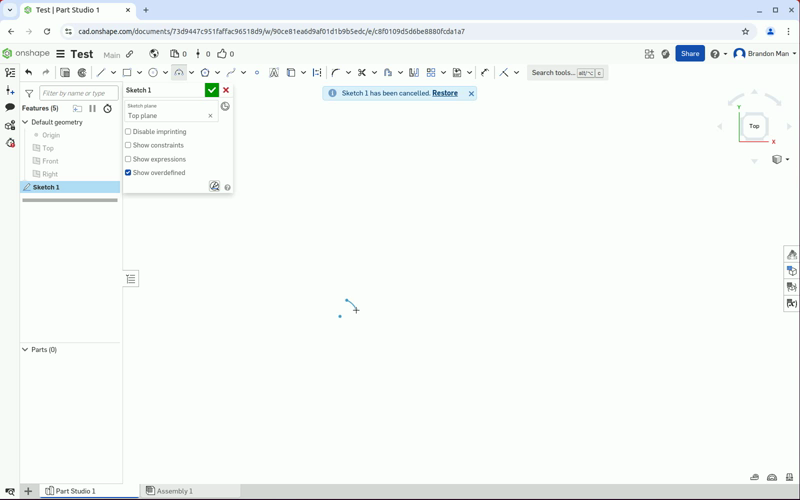
scroll(6)
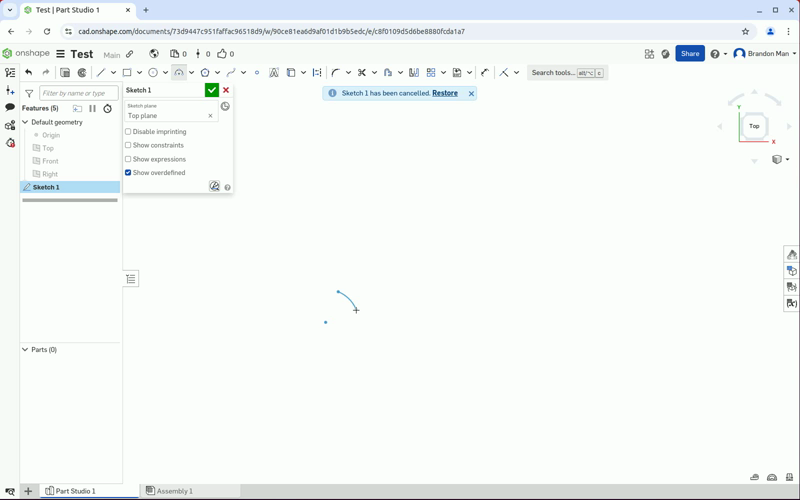
scroll(6)
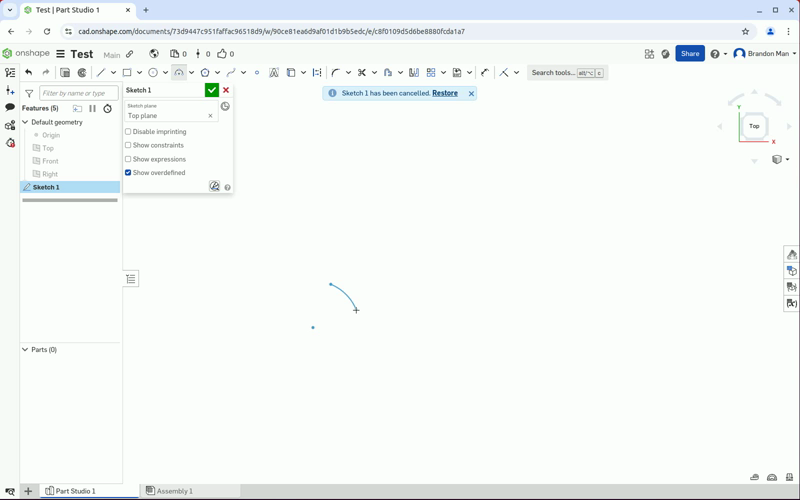
scroll(6)
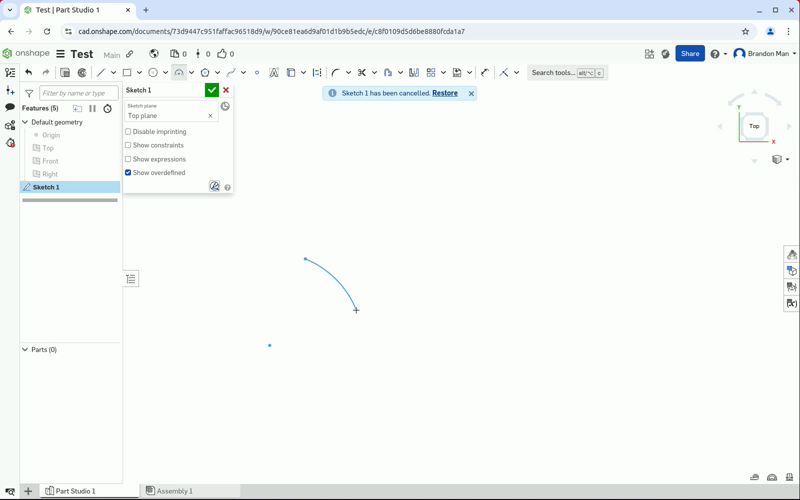
click(356, 309)
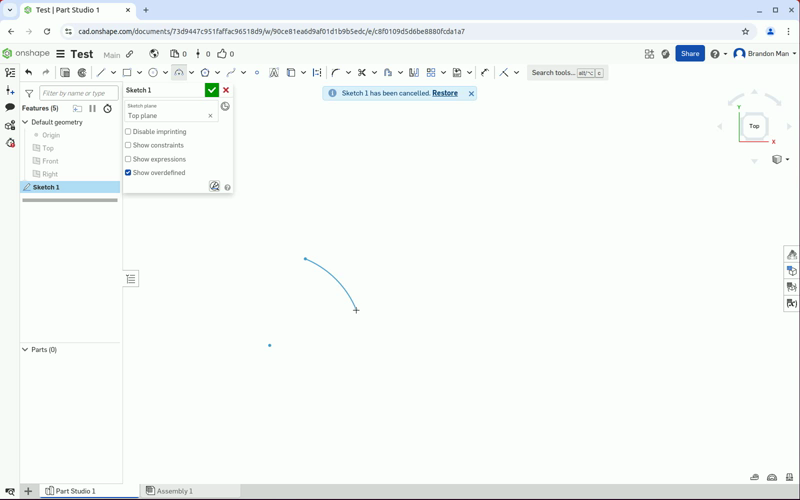
scroll(-6)
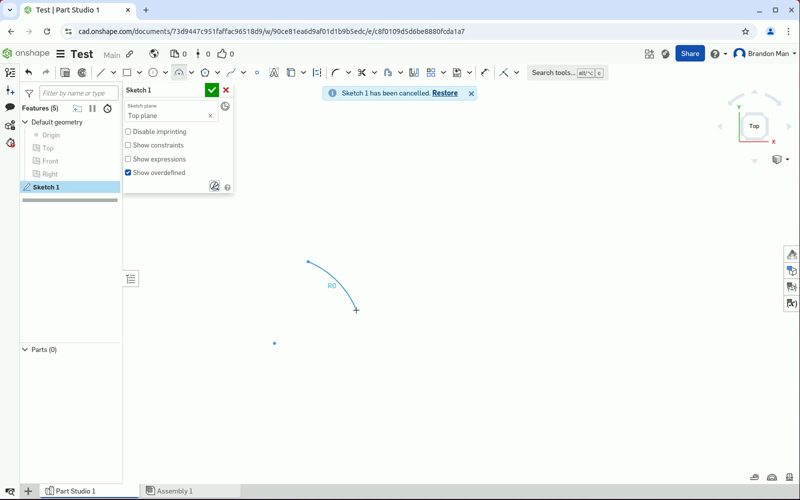
scroll(-6)
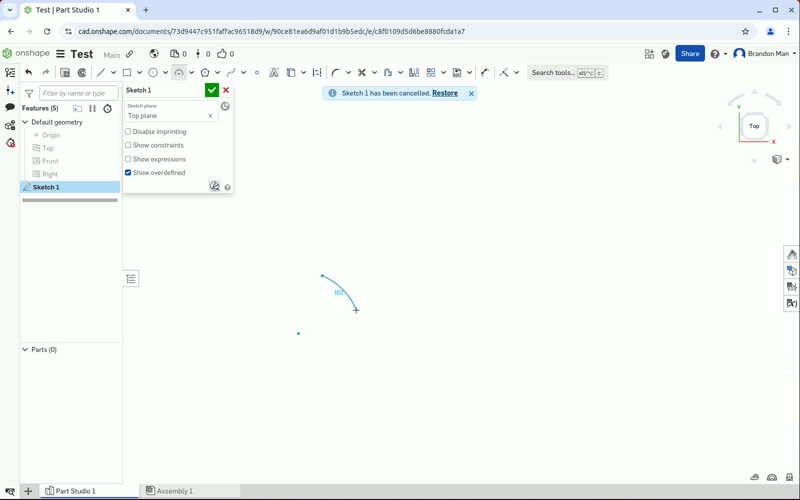
scroll(-6)
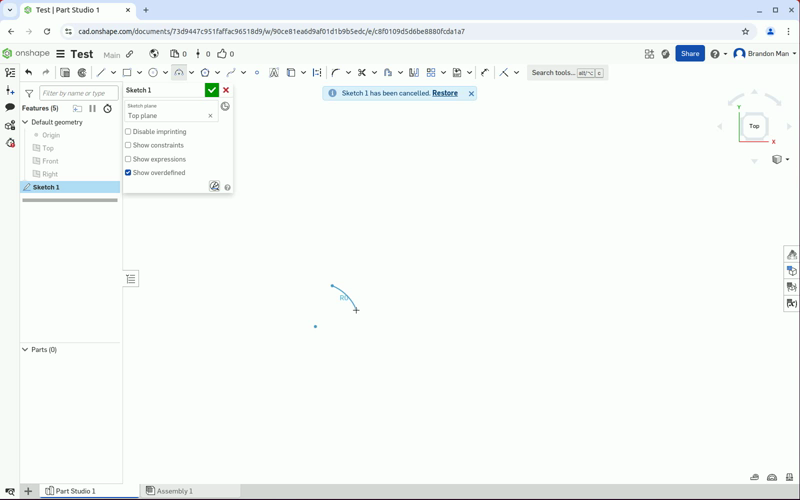
scroll(-6)
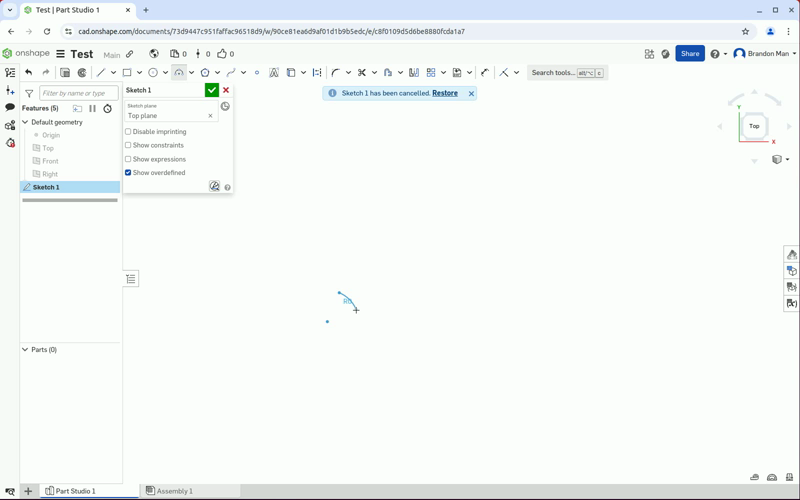
scroll(-6)
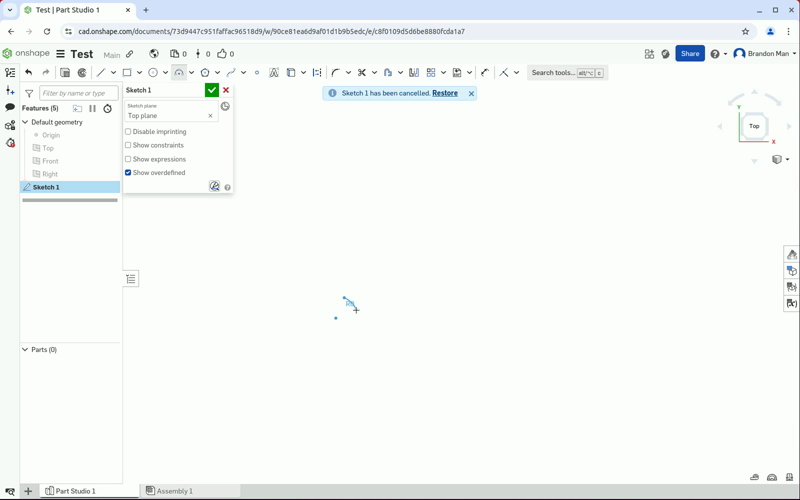
scroll(-6)
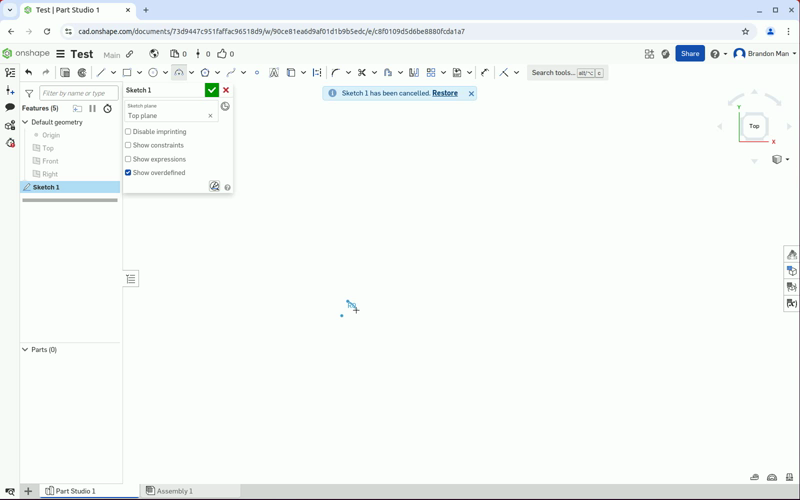
scroll(-6)
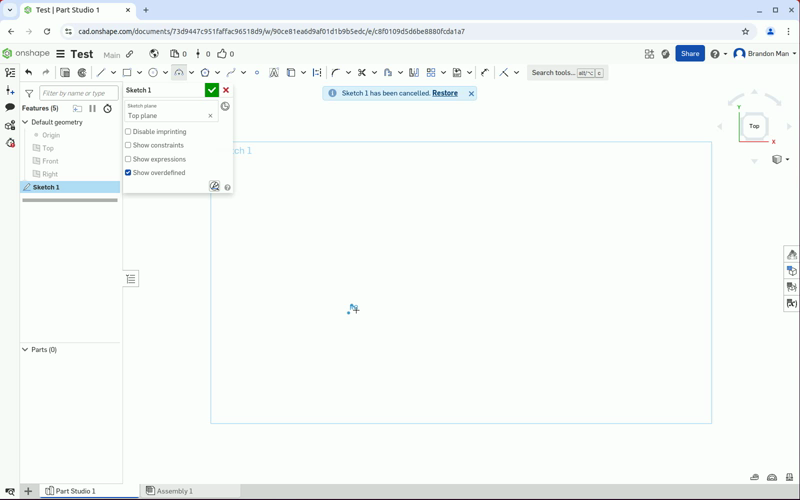
mouse_move(353, 308)
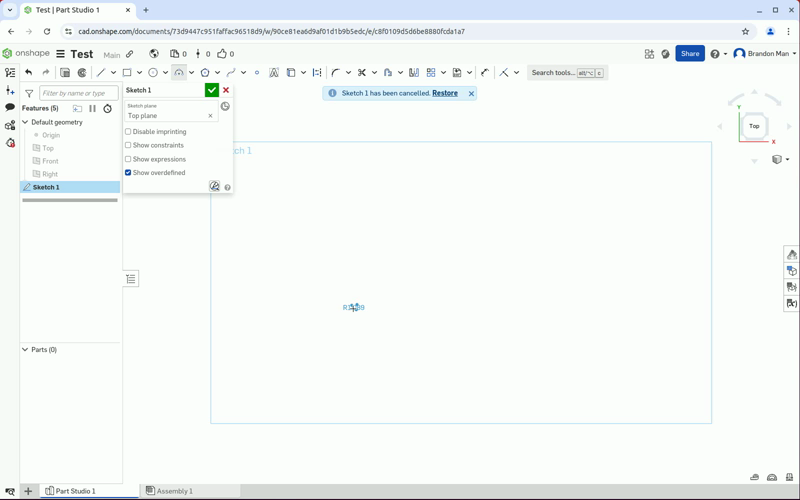
scroll(6)
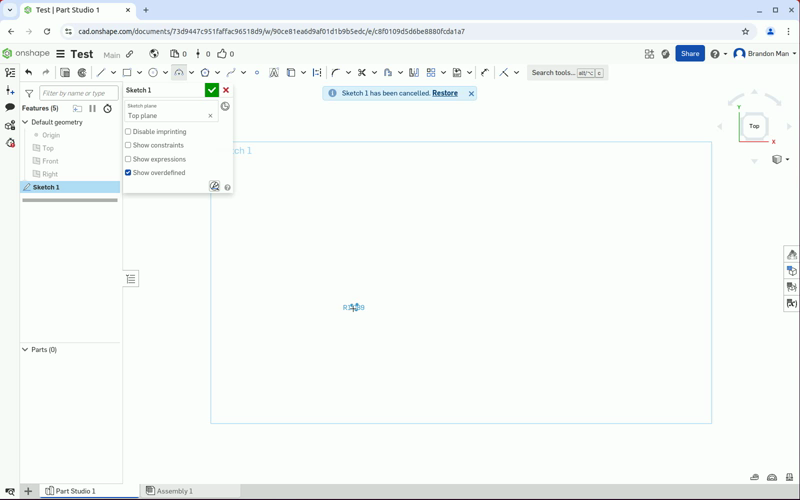
scroll(6)
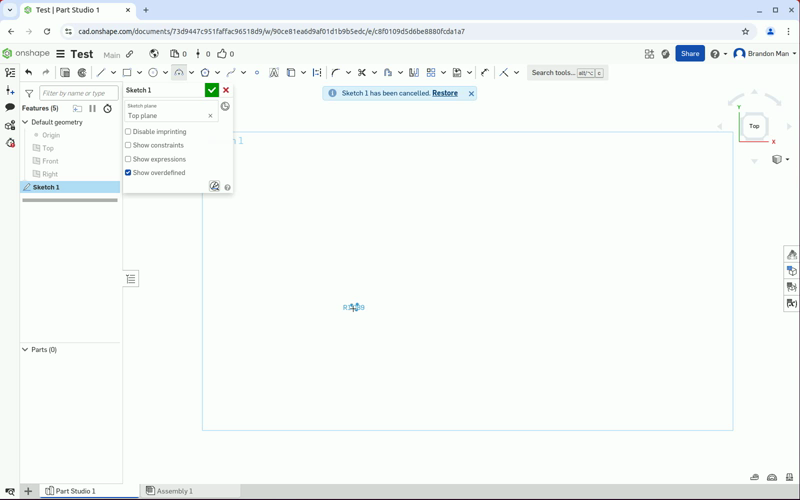
scroll(6)
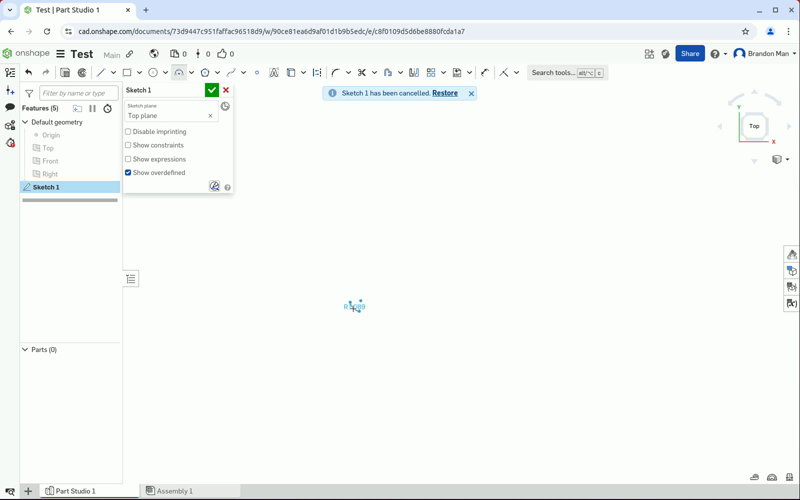
scroll(6)
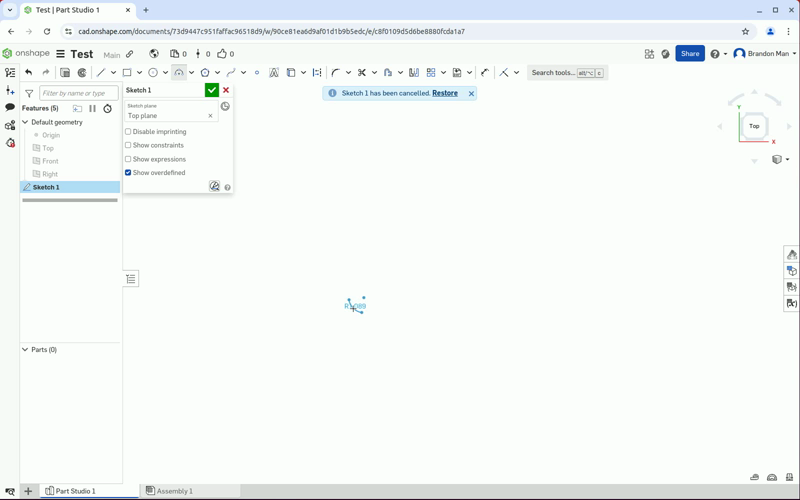
scroll(6)
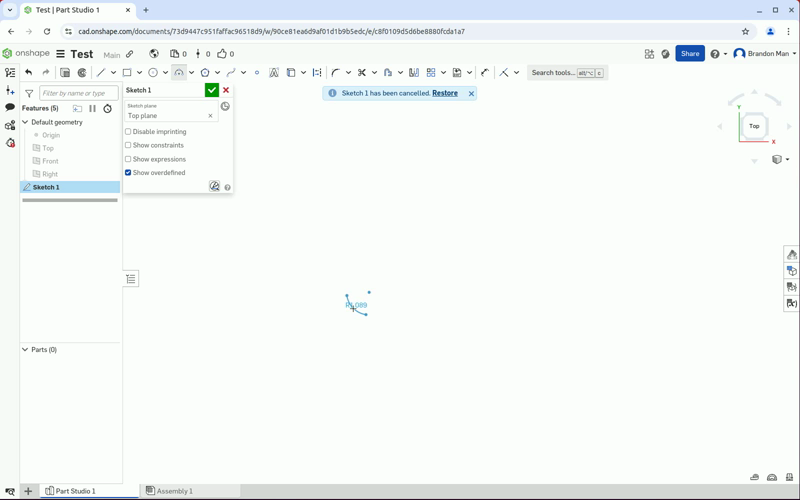
scroll(6)
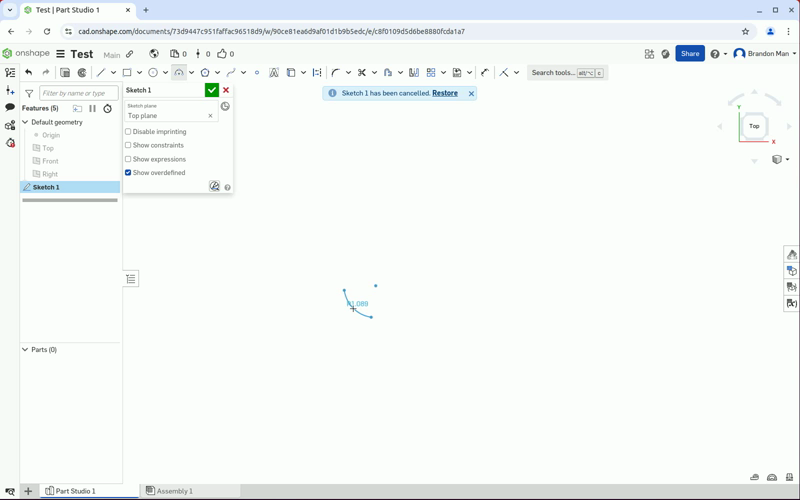
scroll(6)
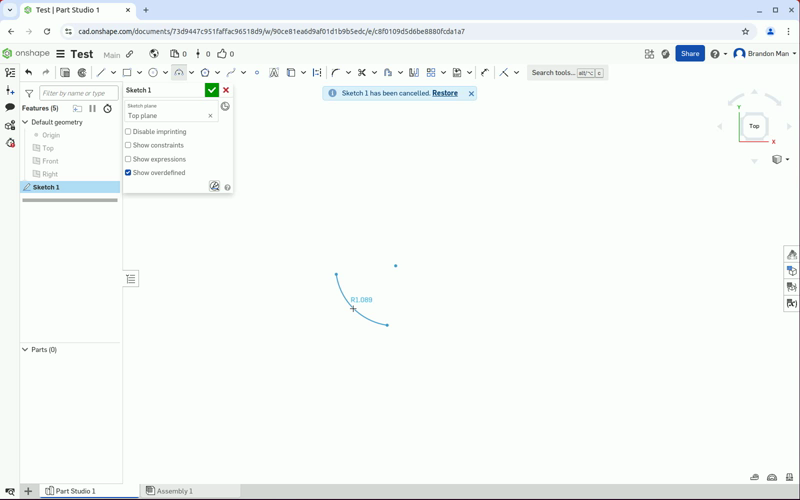
click(353, 308)
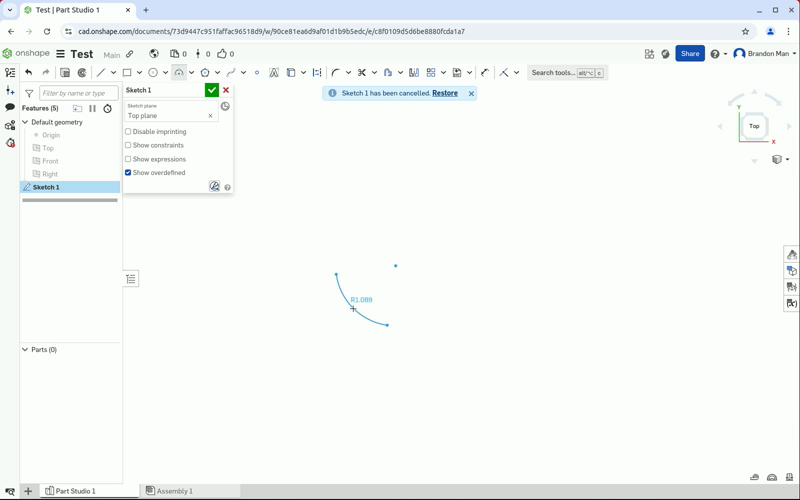
scroll(-6)
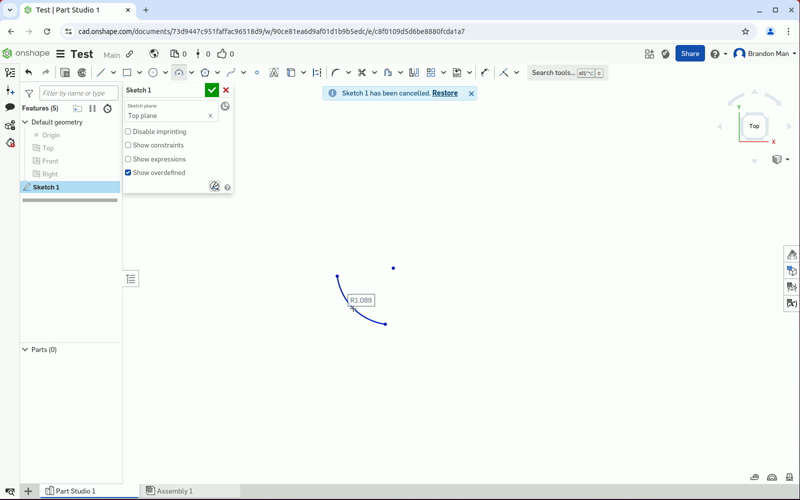
scroll(-6)
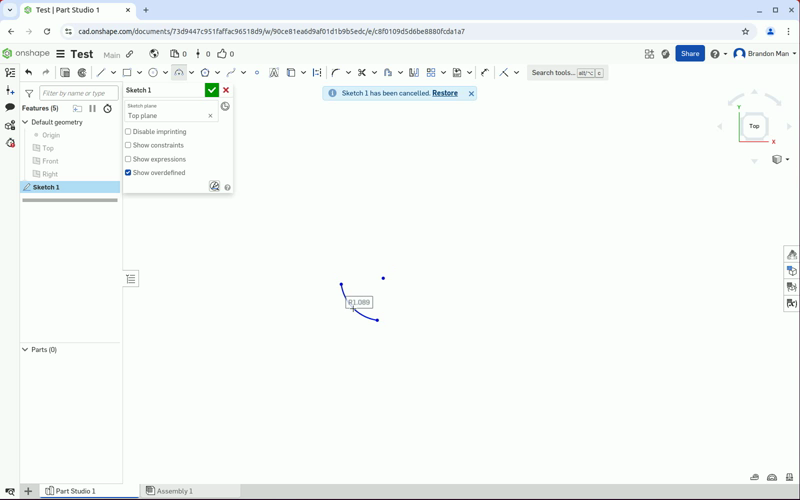
scroll(-6)
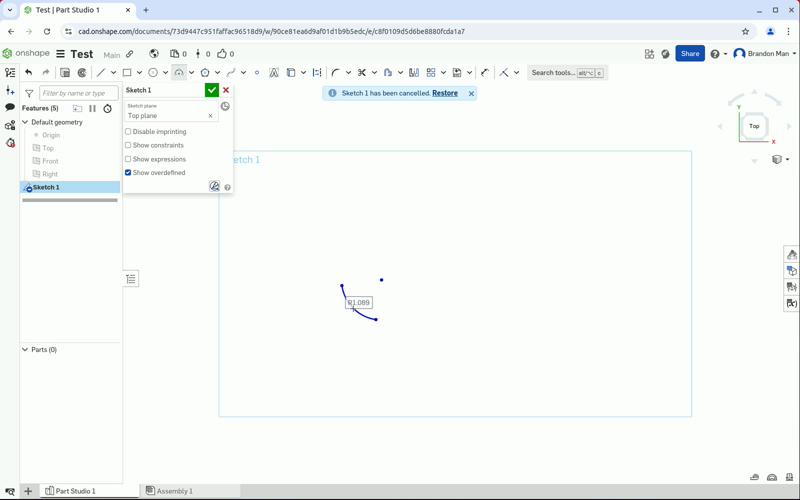
scroll(-6)
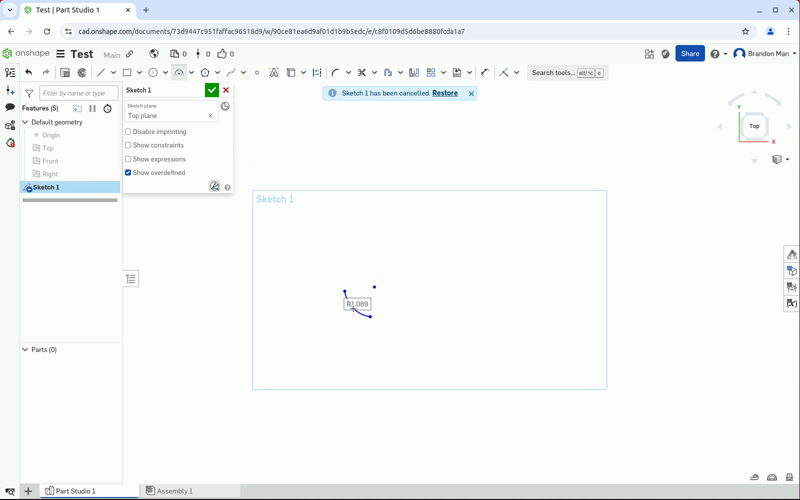
scroll(-6)
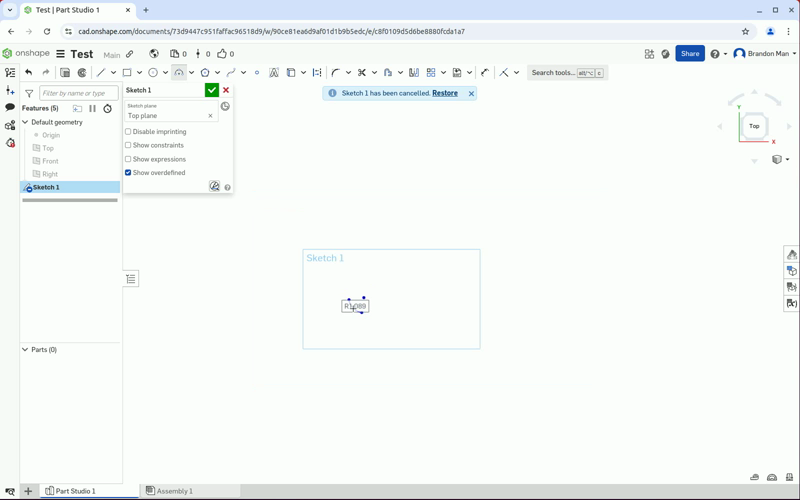
scroll(-6)
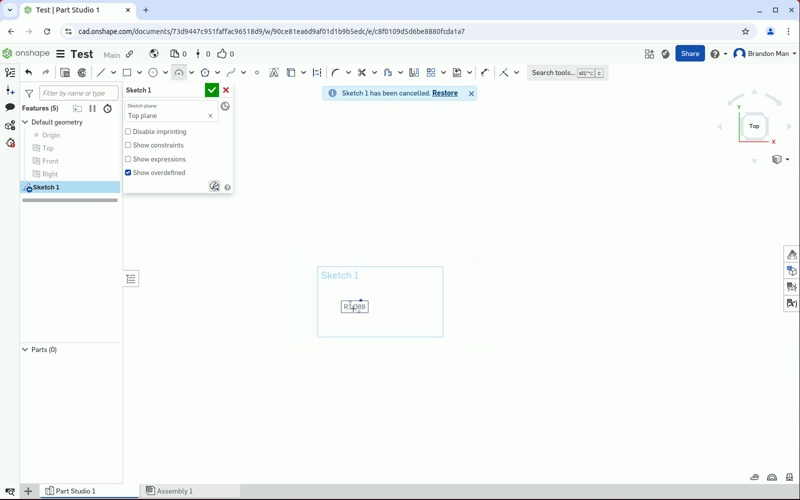
scroll(-6)
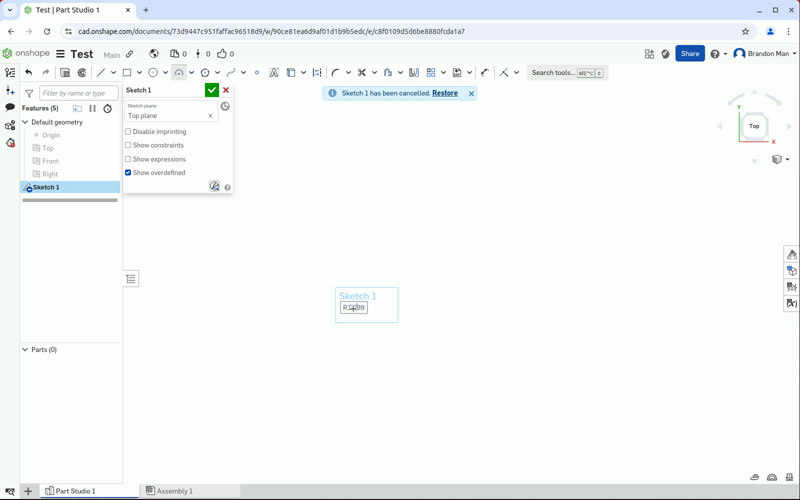
key_up(shift)
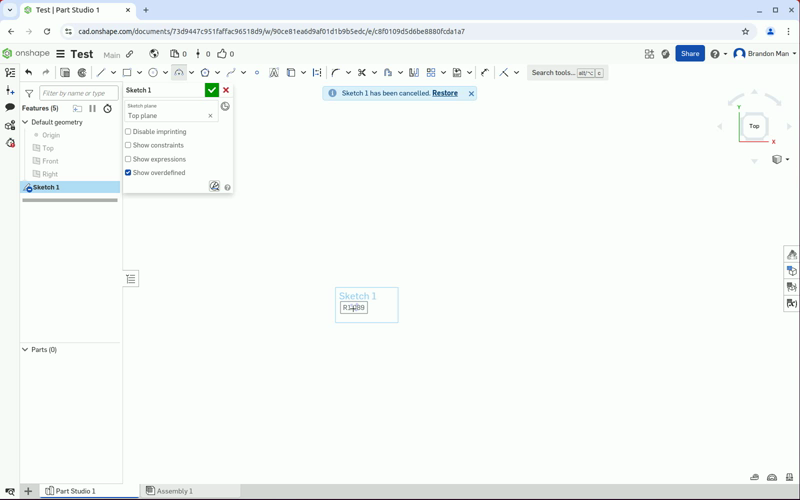
key(esc)
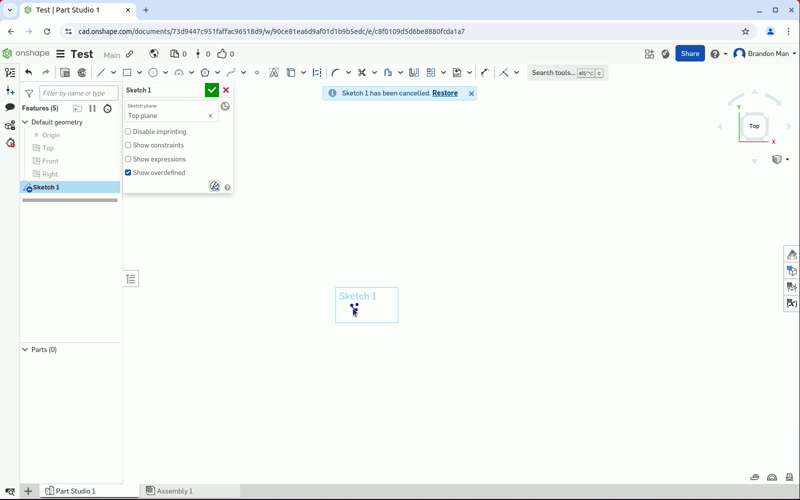
key(l)
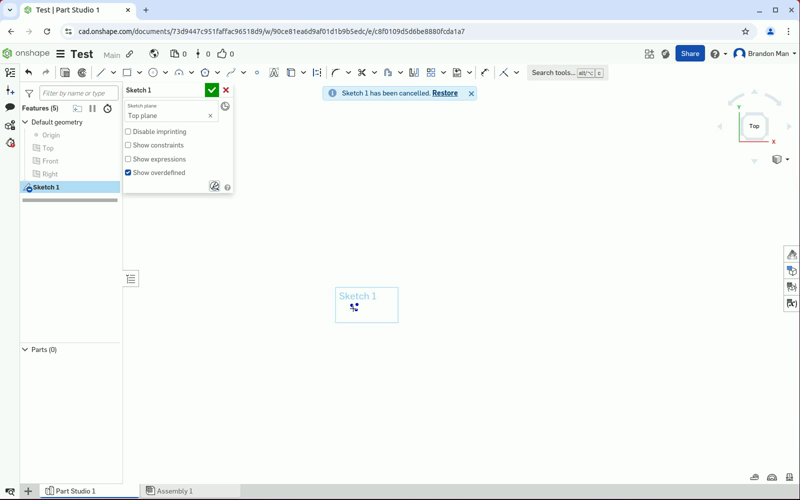
mouse_move(356, 309)
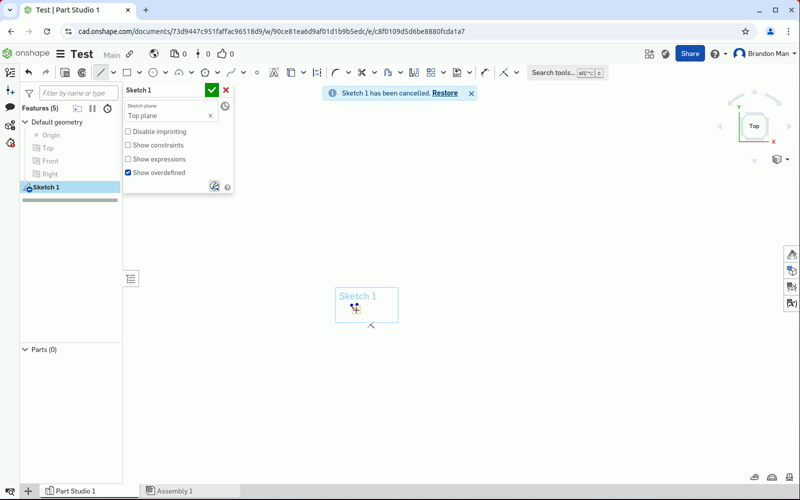
scroll(6)
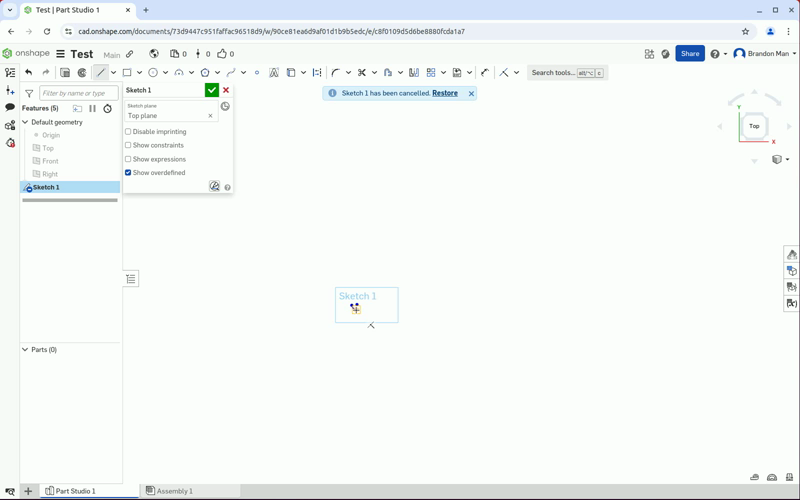
scroll(6)
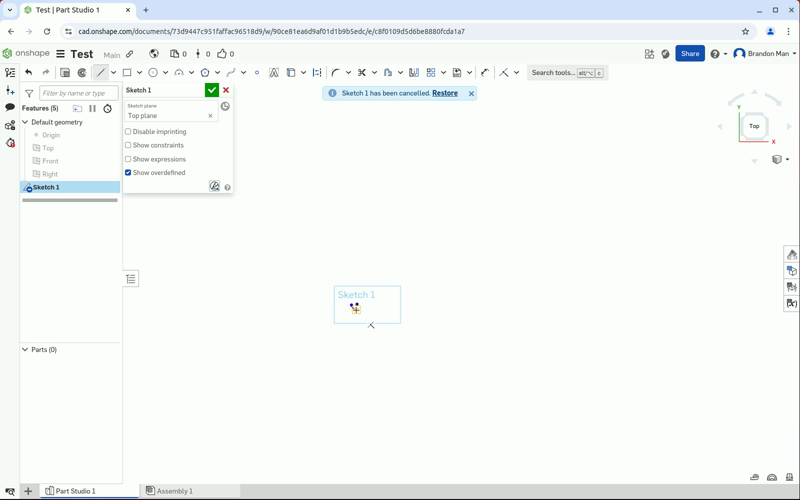
scroll(6)
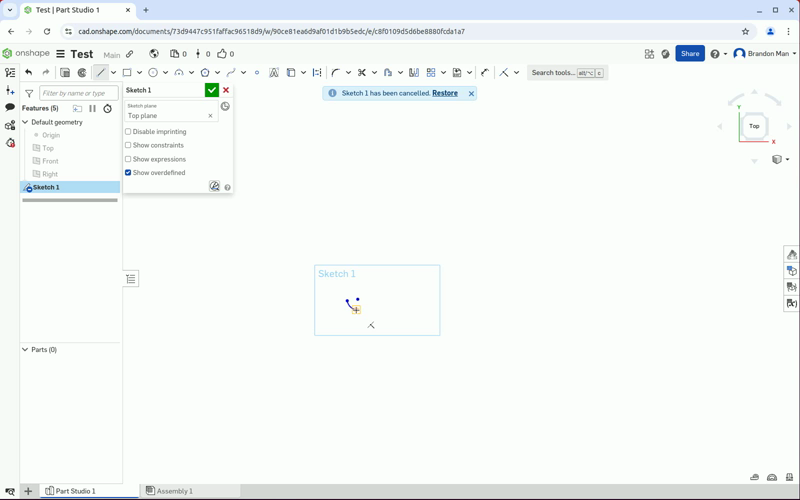
scroll(6)
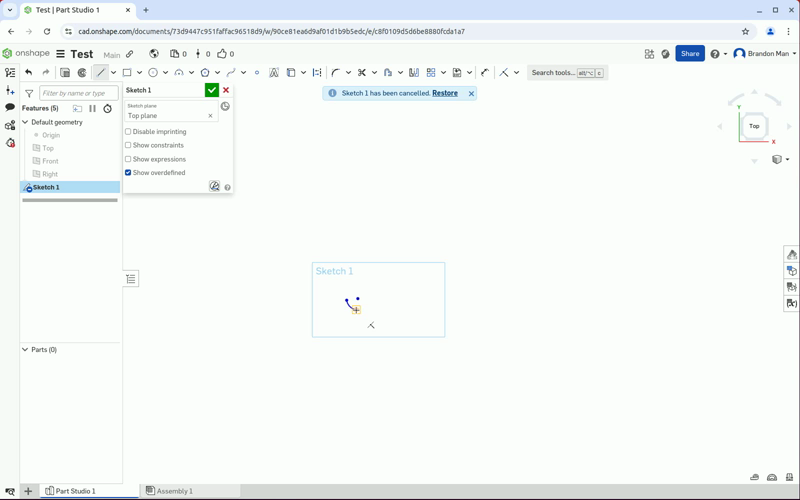
scroll(6)
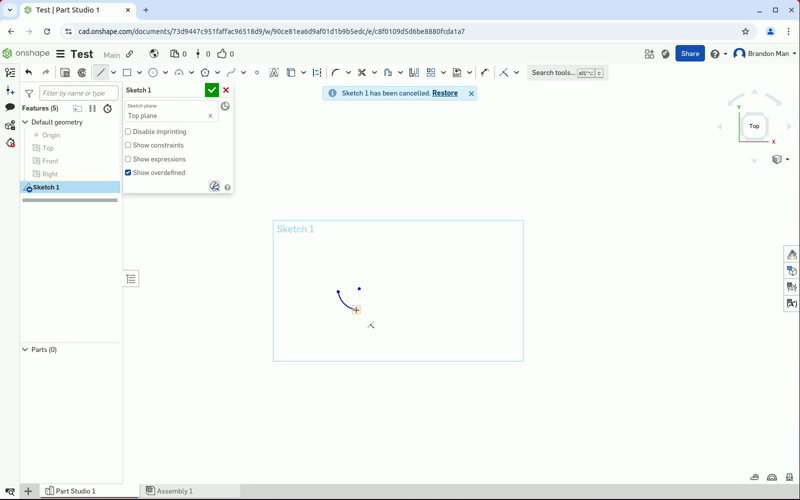
scroll(6)
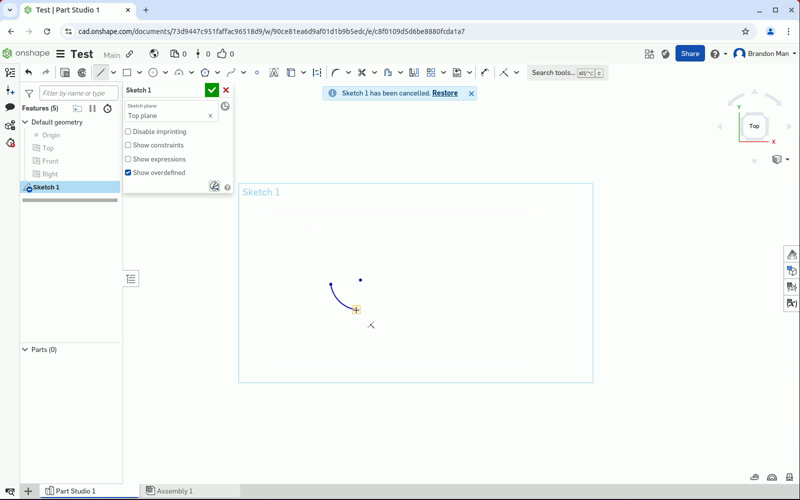
scroll(6)
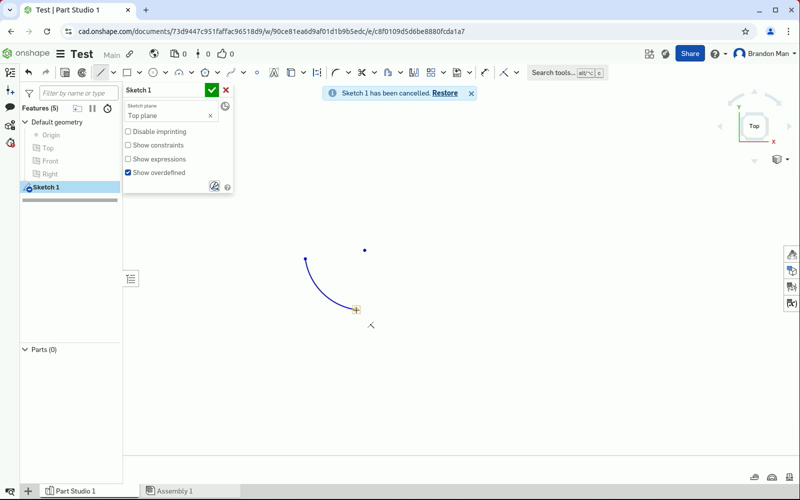
click(356, 309)
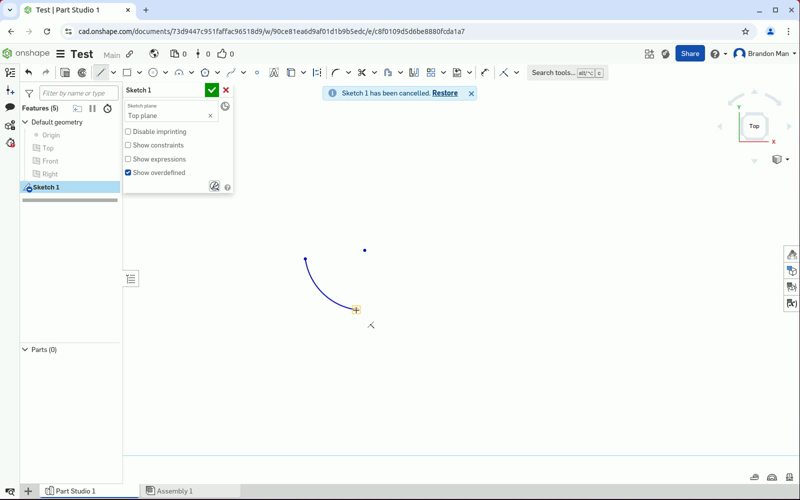
scroll(-6)
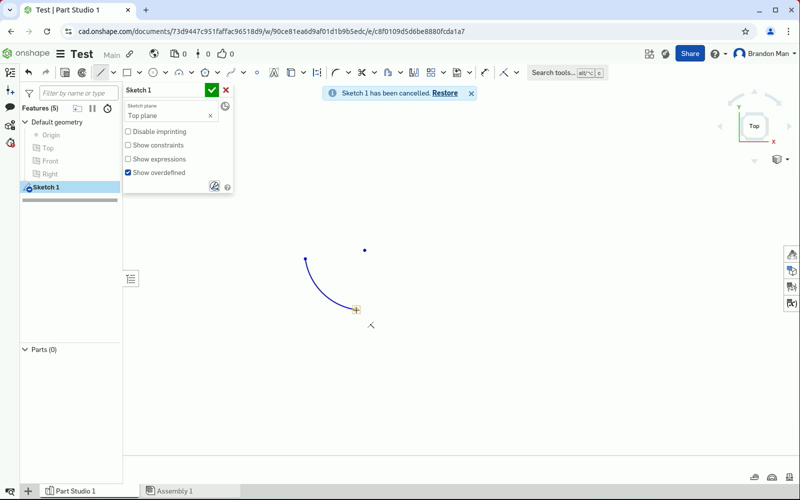
scroll(-6)
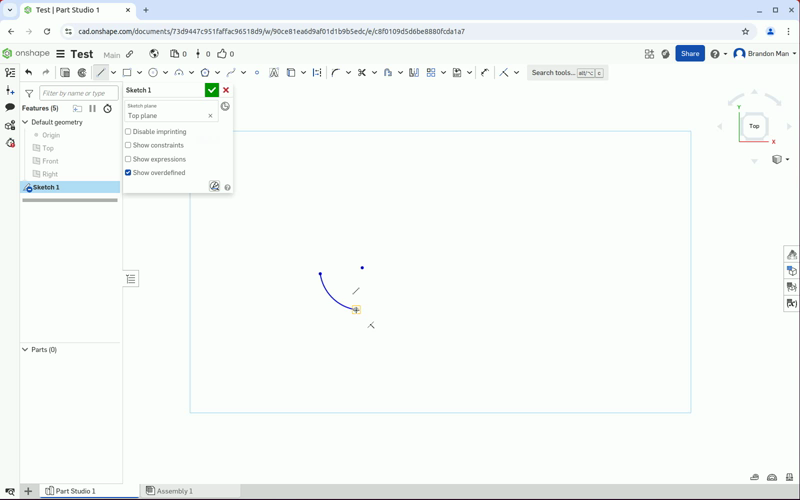
scroll(-6)
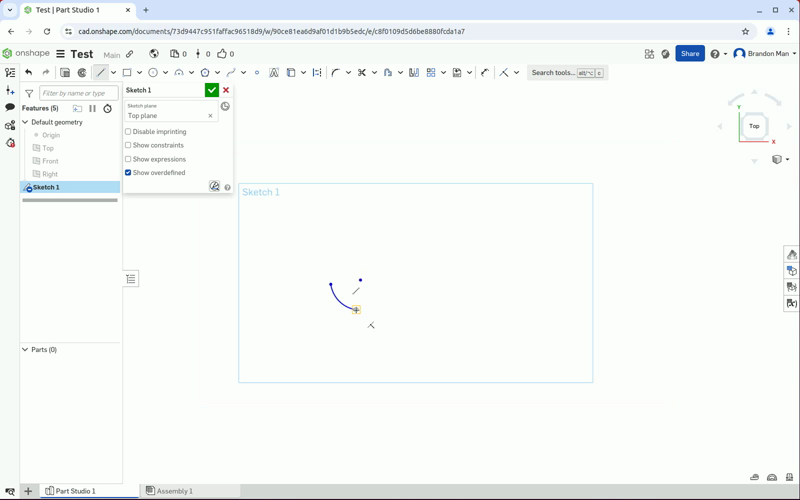
scroll(-6)
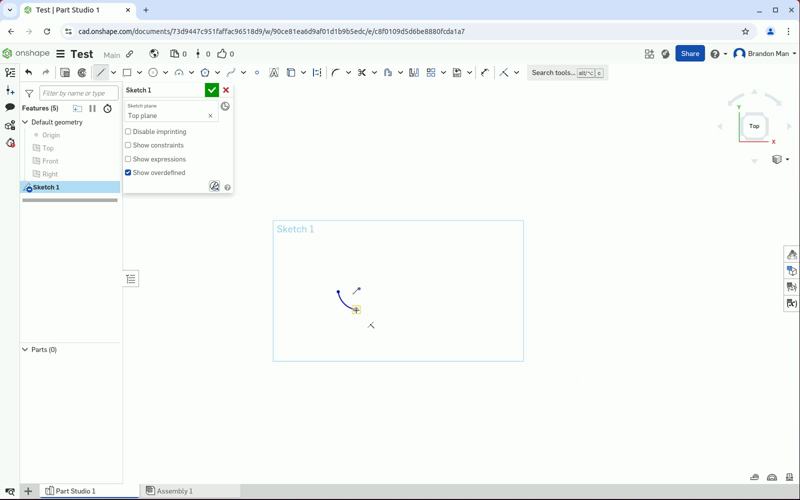
scroll(-6)
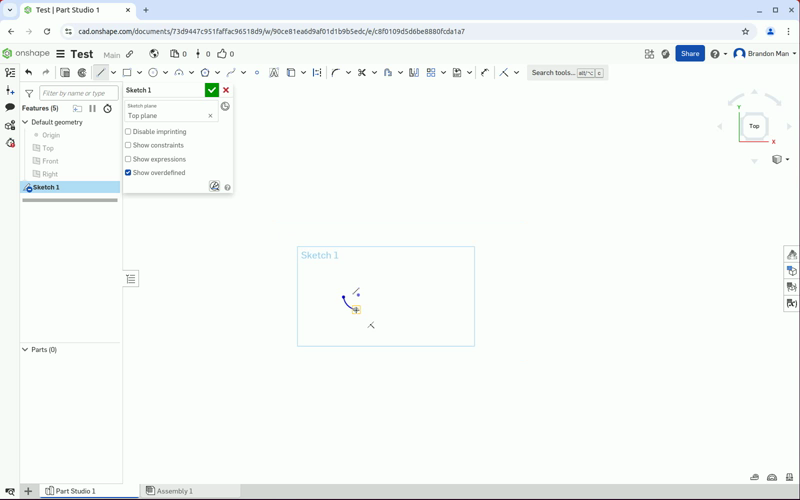
scroll(-6)
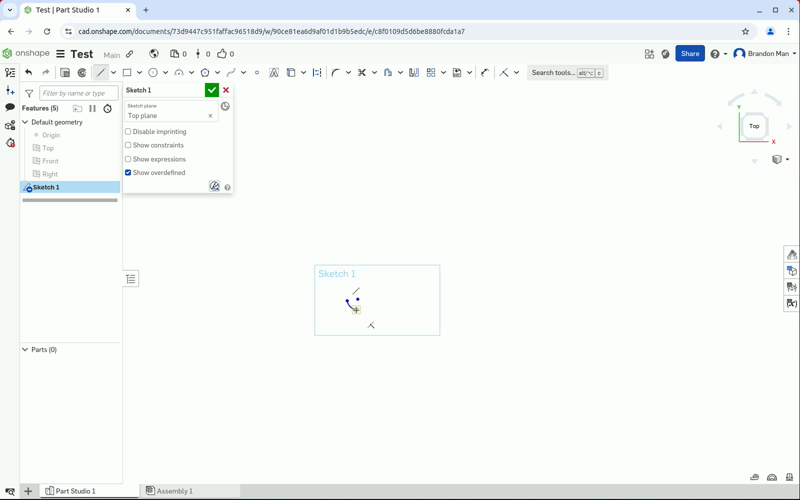
scroll(-6)
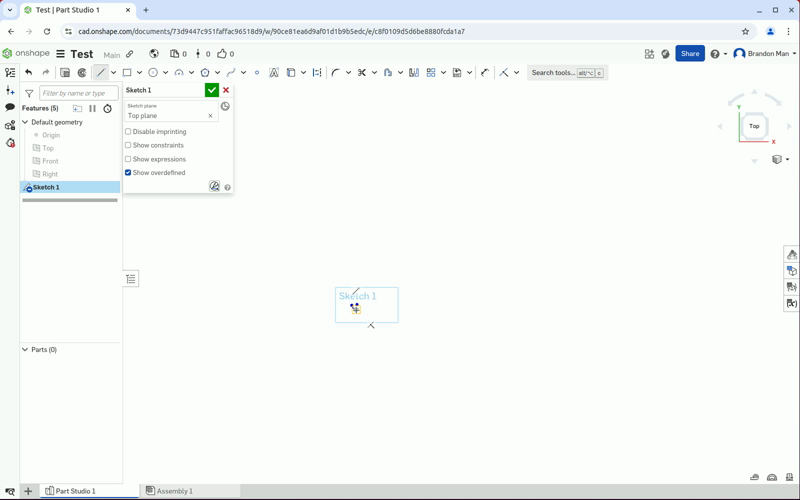
key_down(shift)
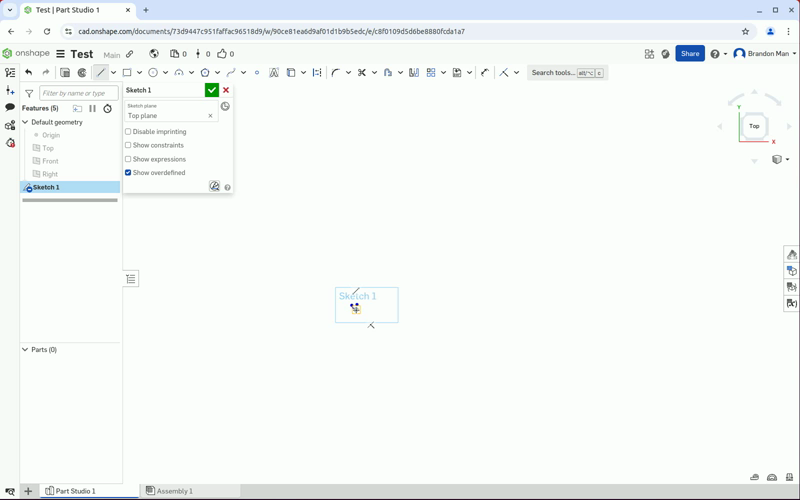
mouse_move(562, 309)
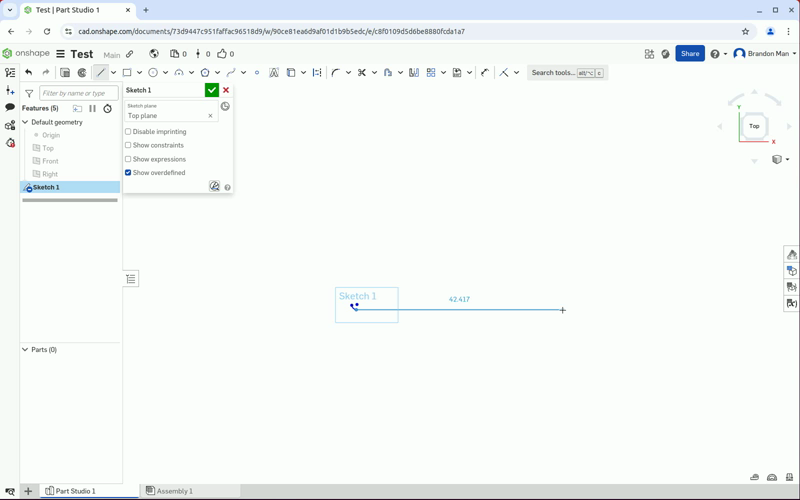
click(562, 309)
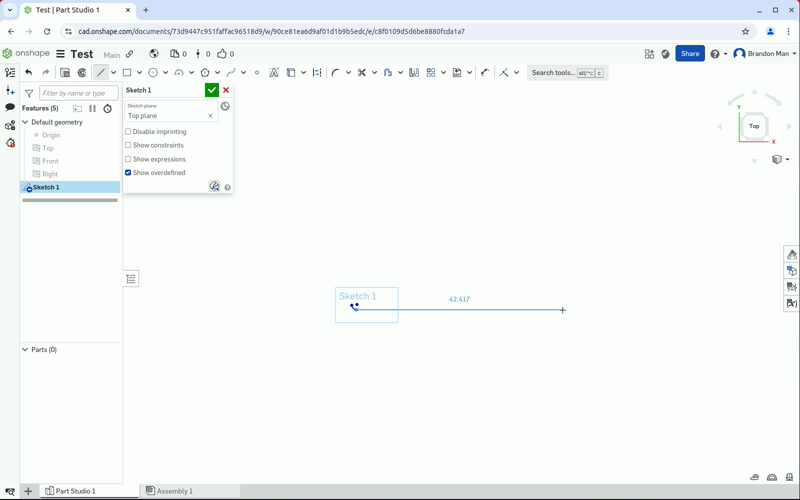
key_up(shift)
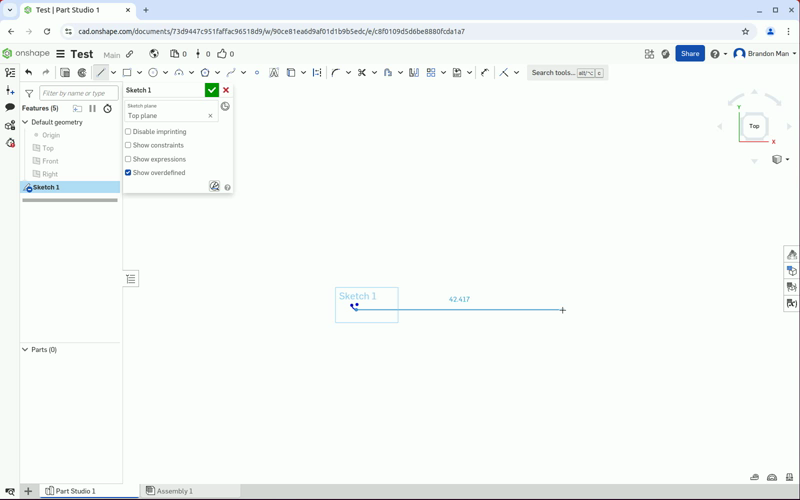
key(esc)
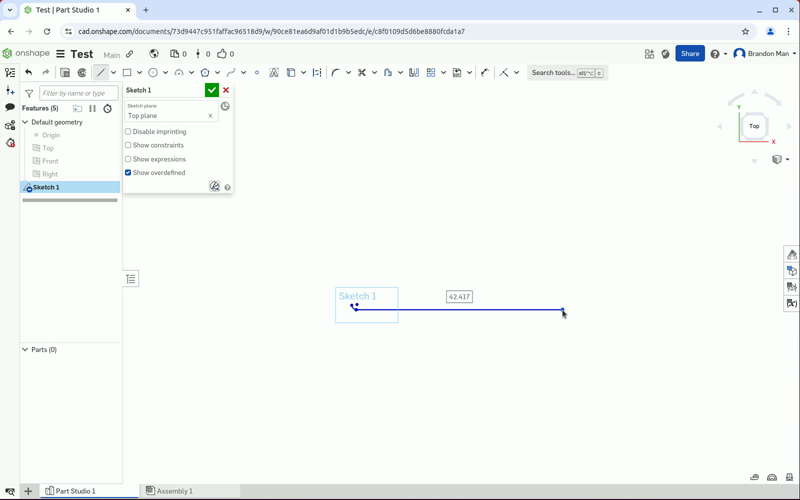
key(a)
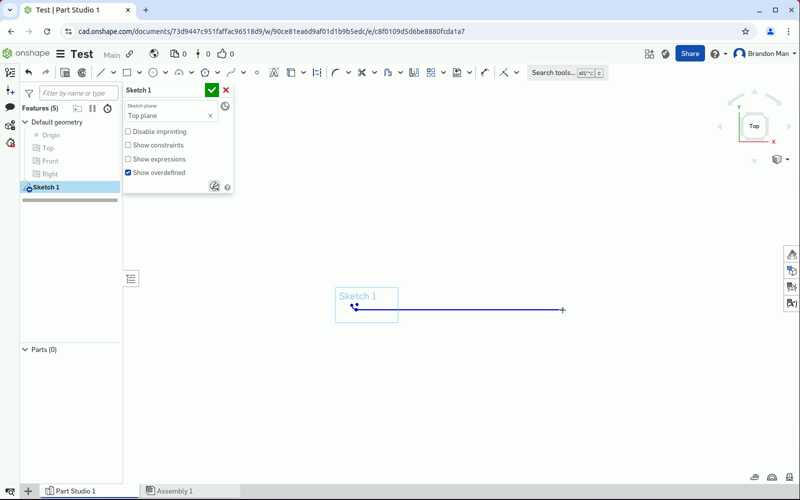
mouse_move(562, 309)
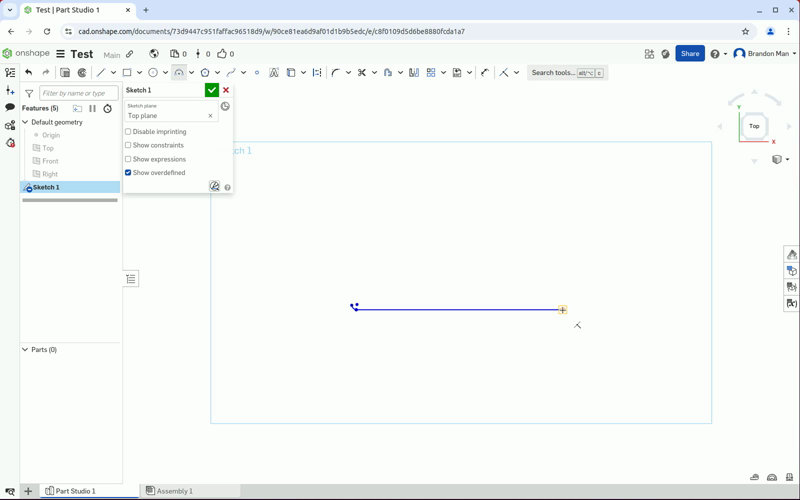
click(562, 309)
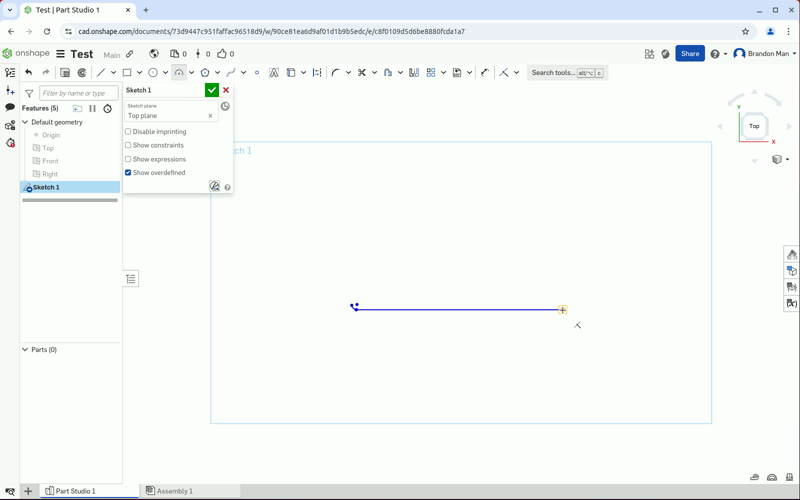
key_down(shift)
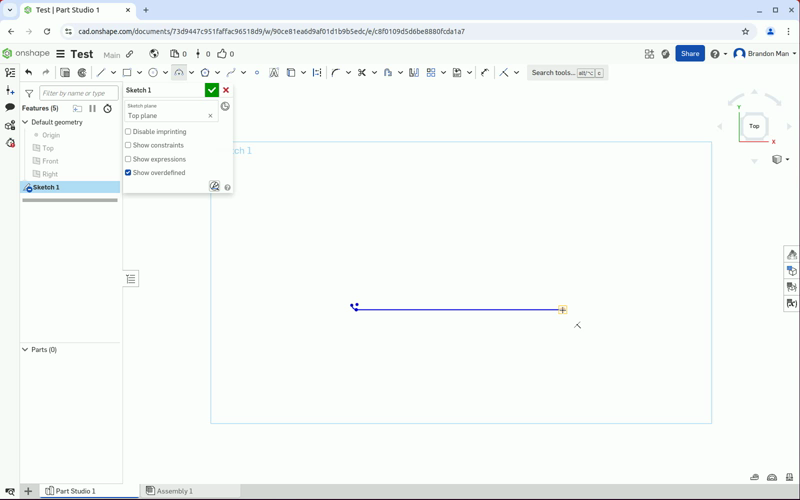
mouse_move(567, 305)
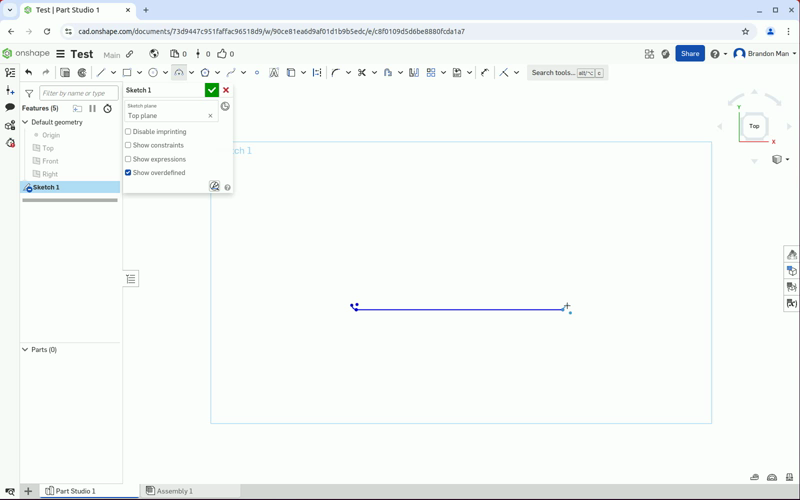
scroll(6)
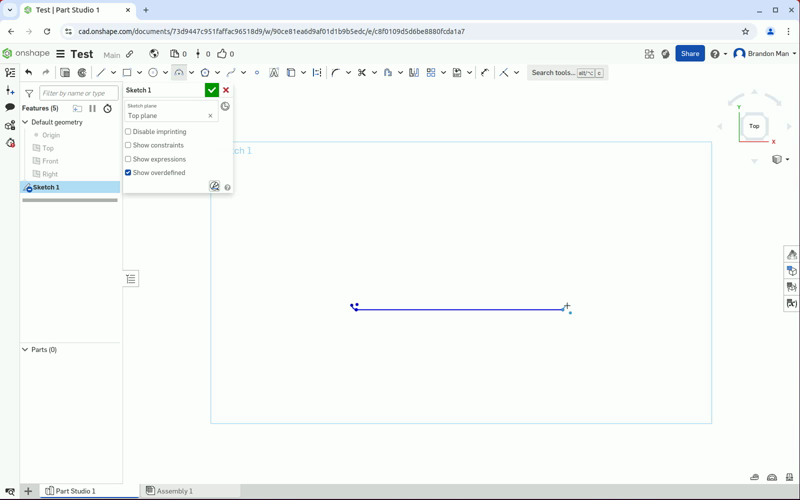
scroll(6)
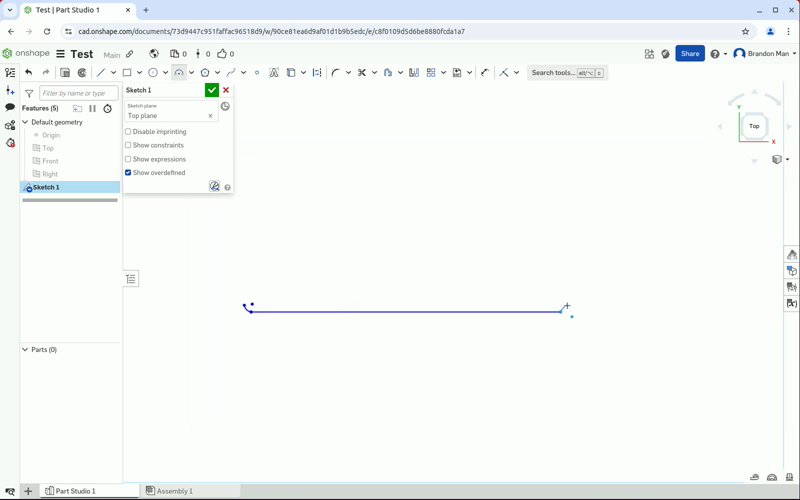
scroll(6)
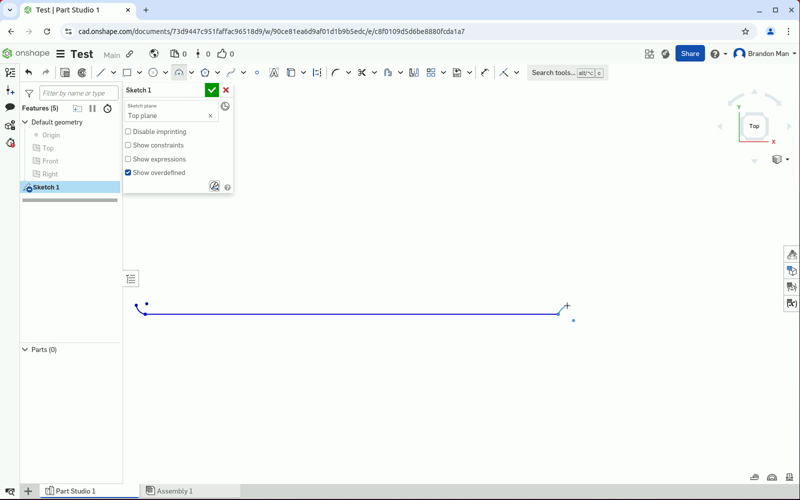
scroll(6)
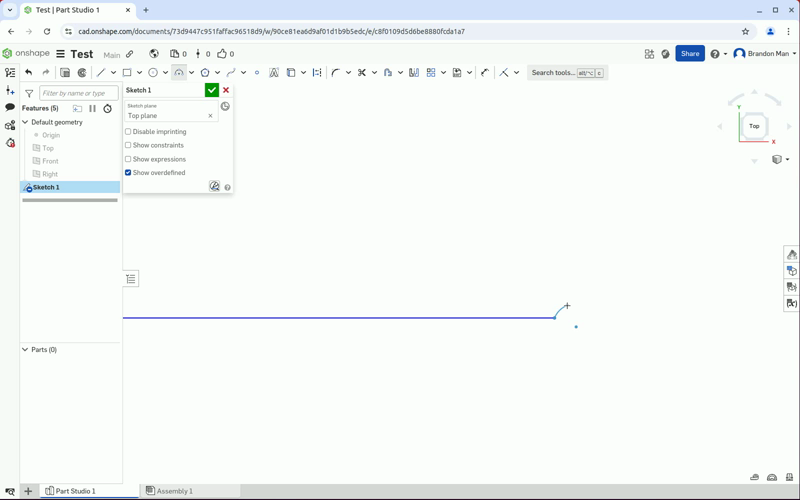
scroll(6)
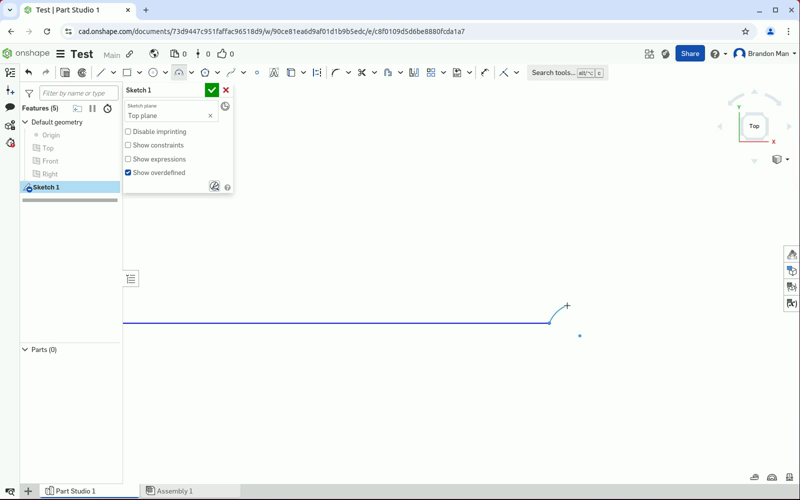
scroll(6)
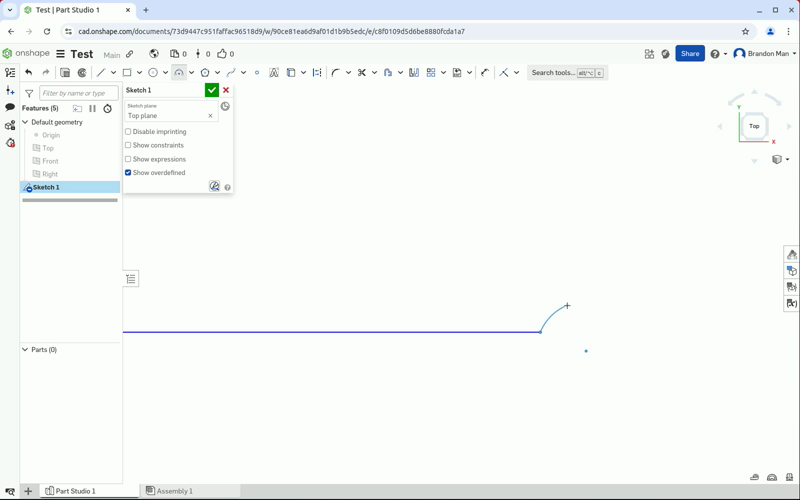
scroll(6)
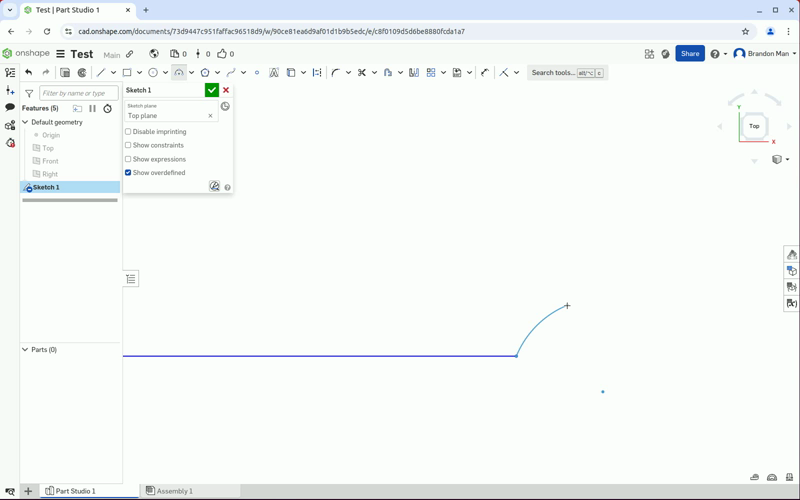
click(567, 305)
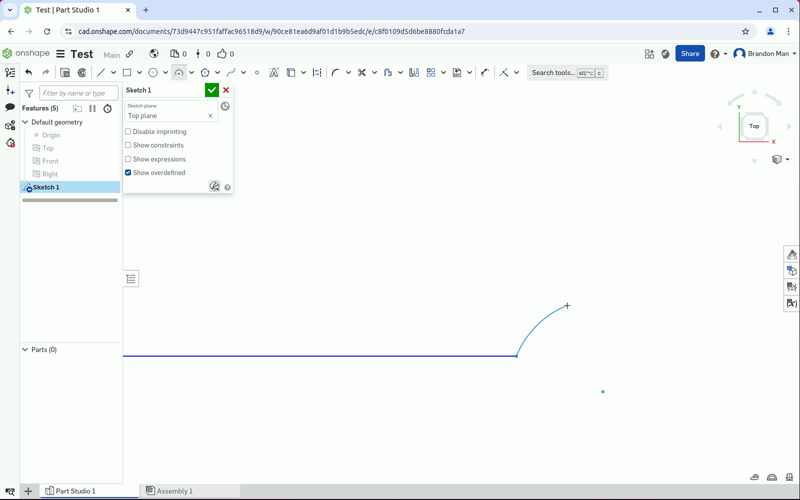
scroll(-6)
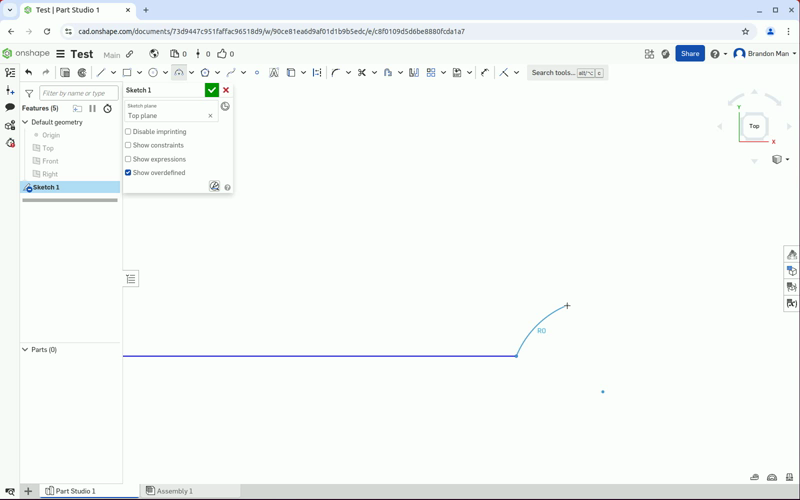
scroll(-6)
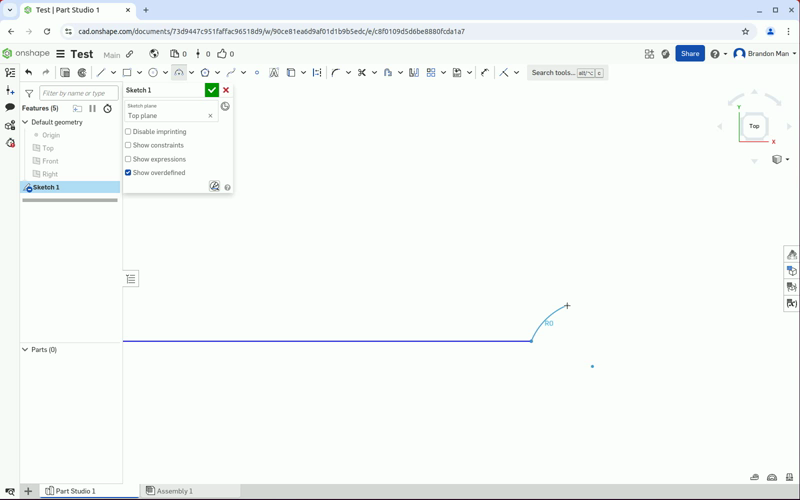
scroll(-6)
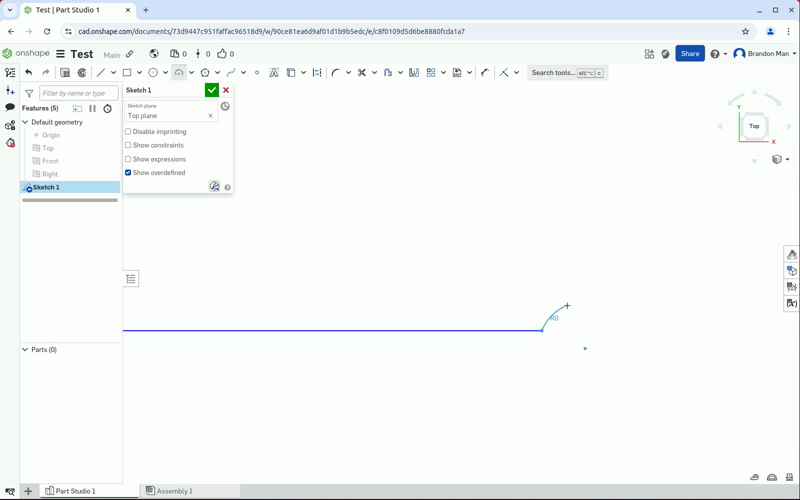
scroll(-6)
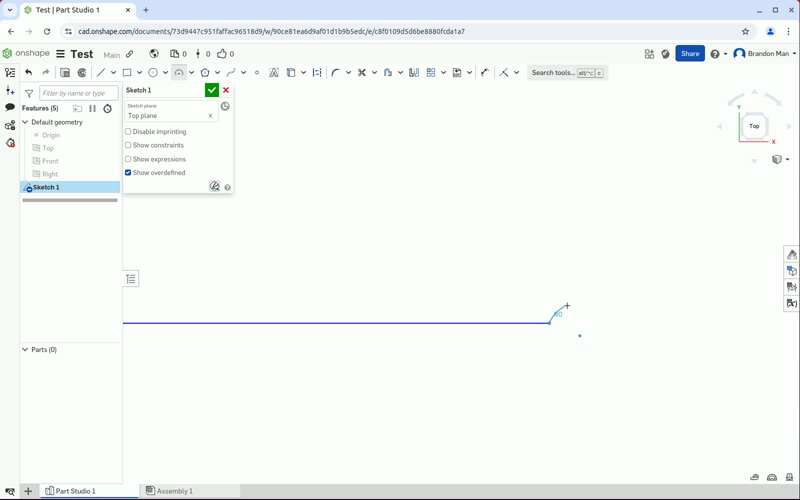
scroll(-6)
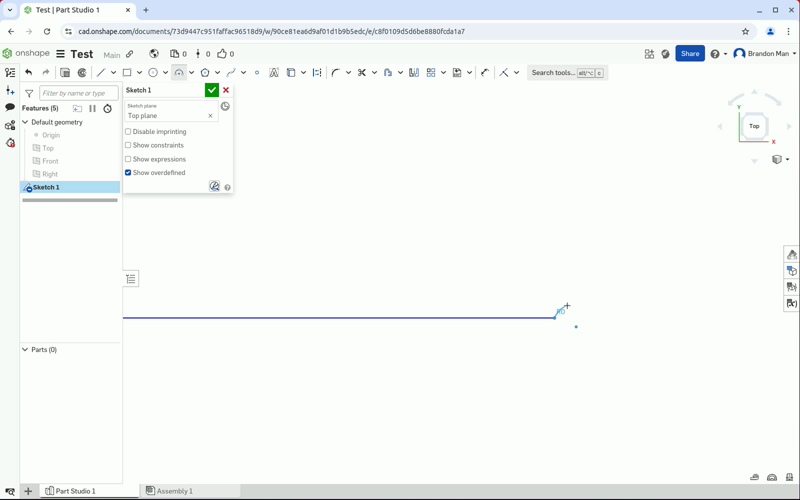
scroll(-6)
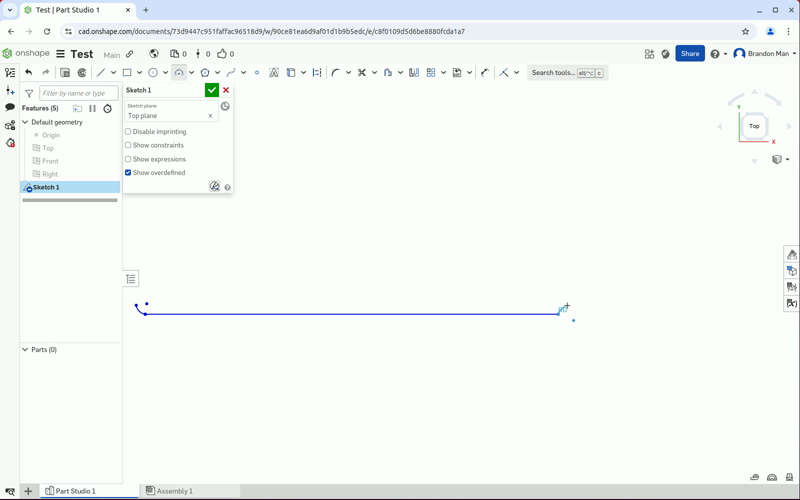
scroll(-6)
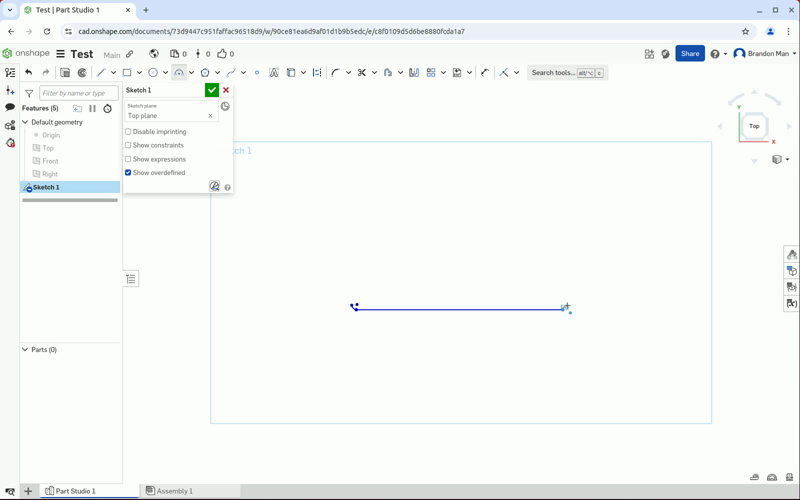
mouse_move(566, 308)
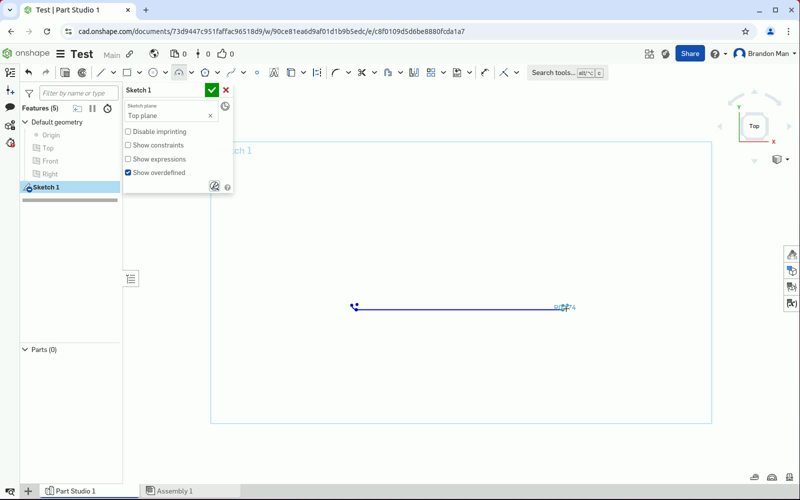
scroll(6)
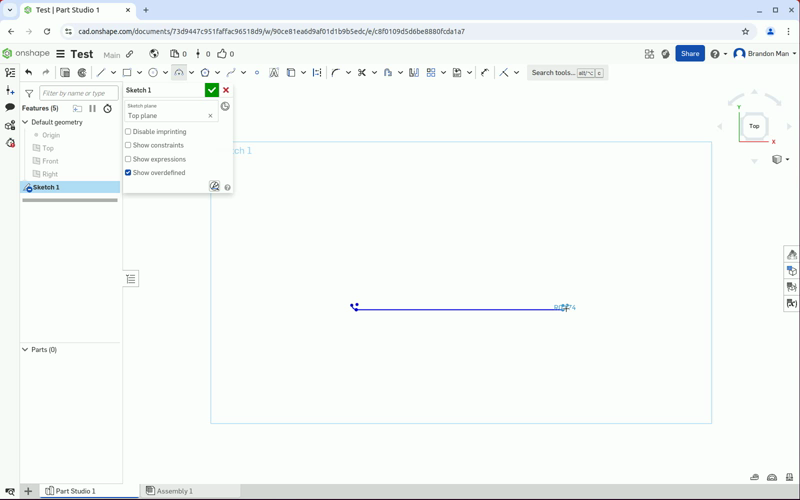
scroll(6)
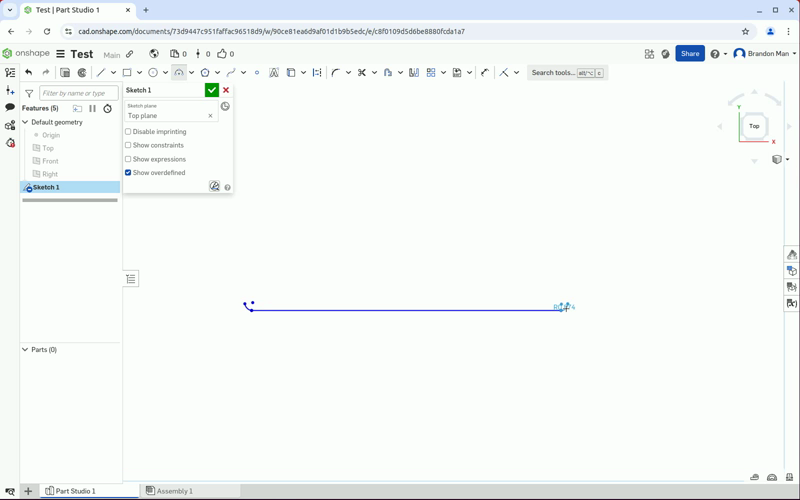
scroll(6)
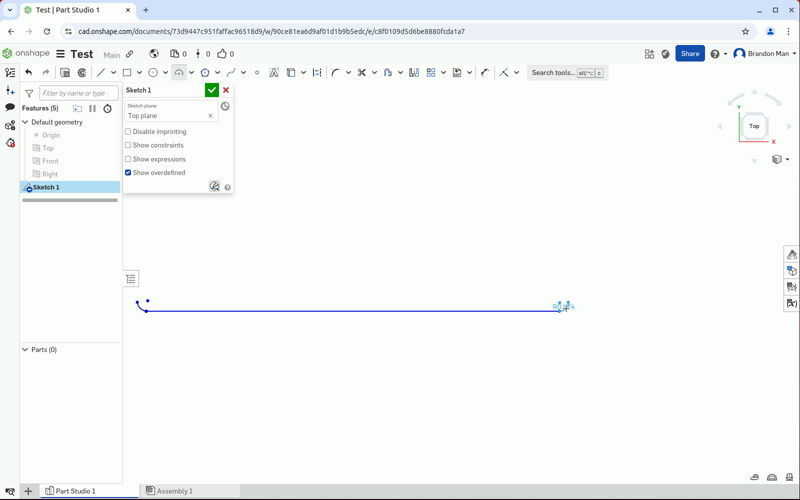
scroll(6)
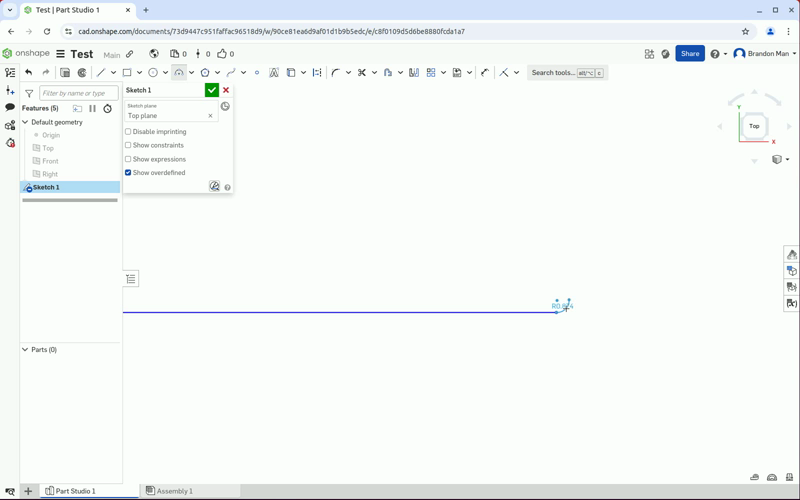
scroll(6)
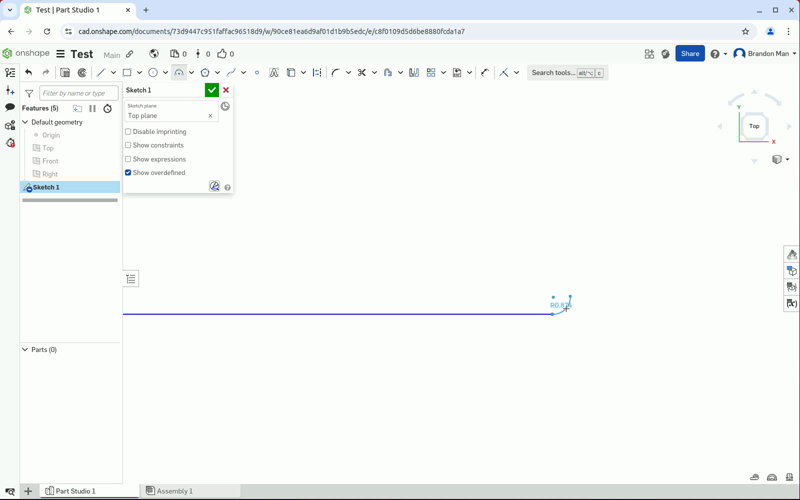
scroll(6)
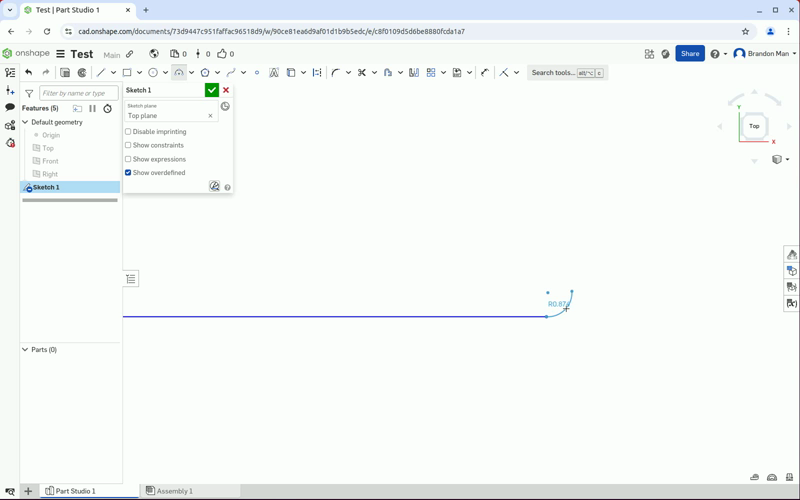
scroll(6)
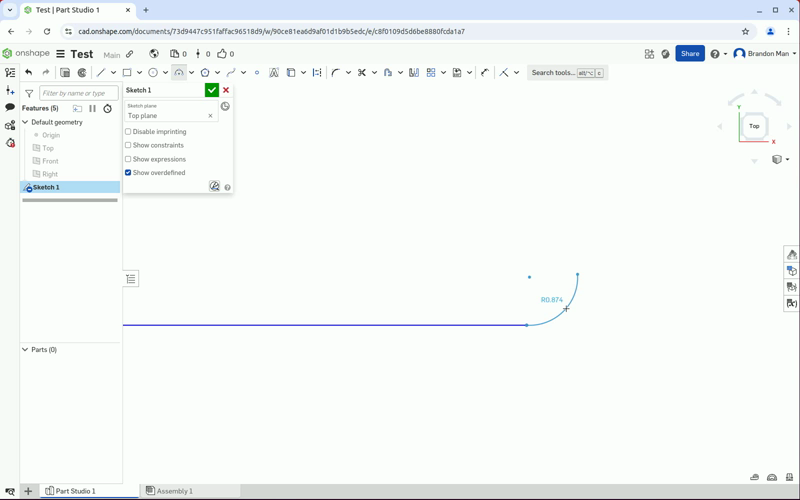
click(566, 308)
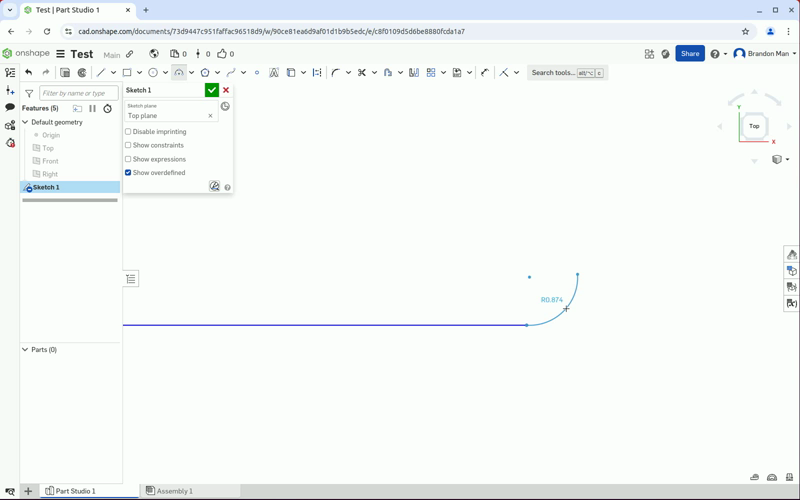
scroll(-6)
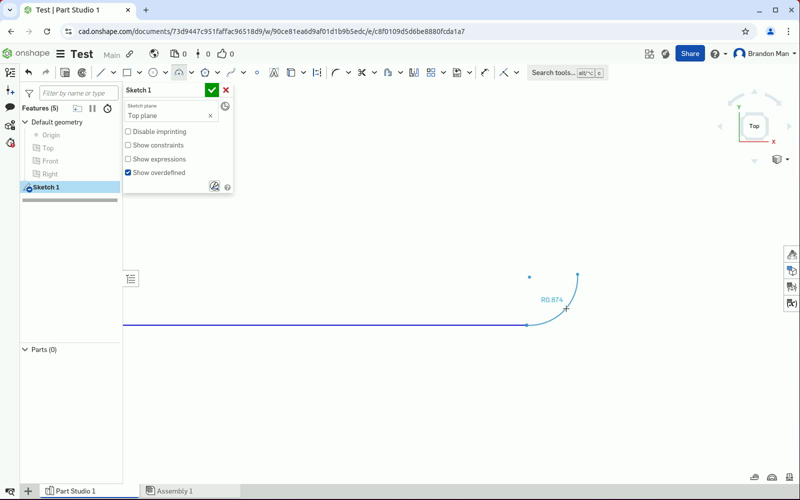
scroll(-6)
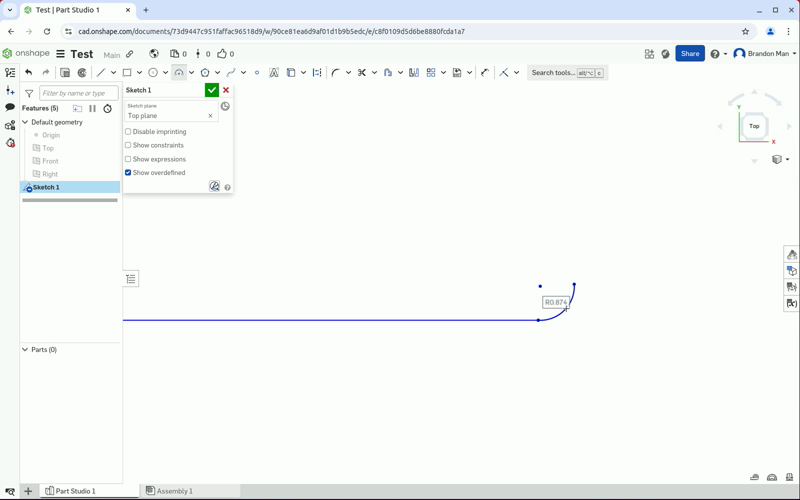
scroll(-6)
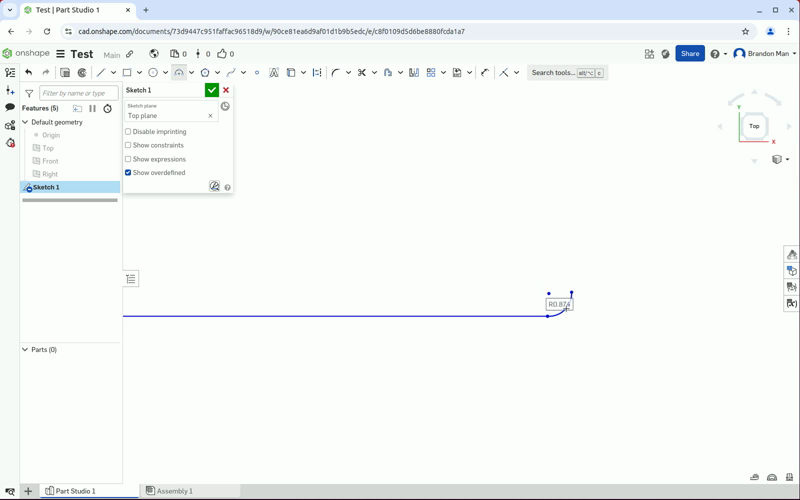
scroll(-6)
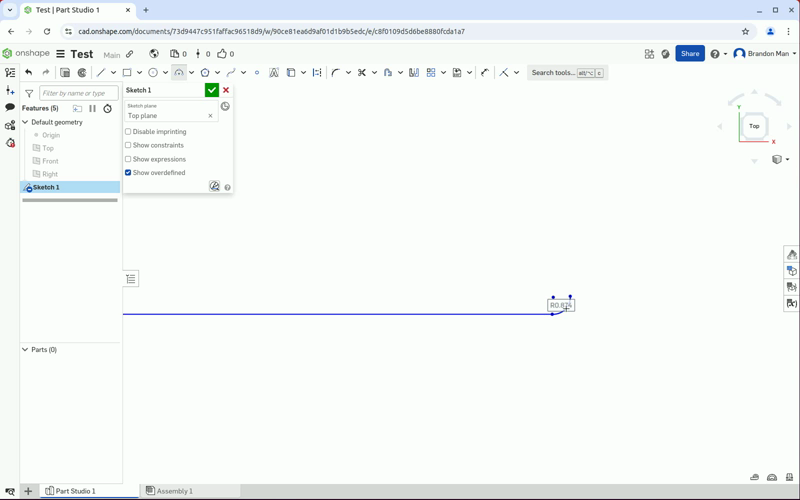
scroll(-6)
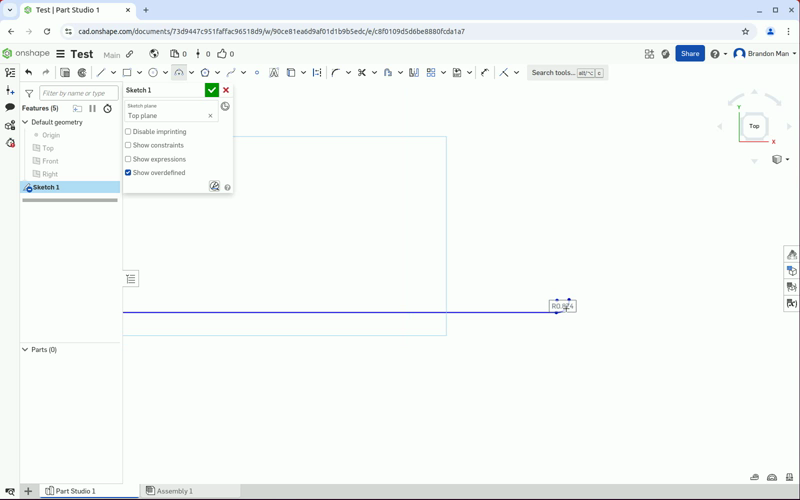
scroll(-6)
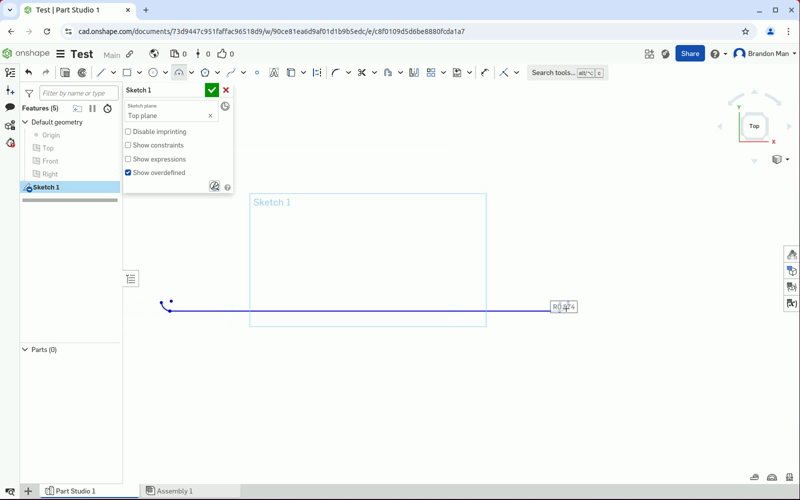
scroll(-6)
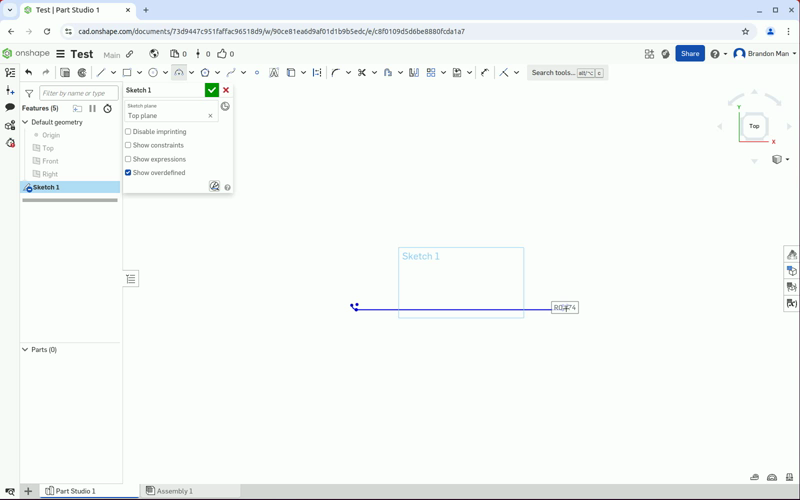
key_up(shift)
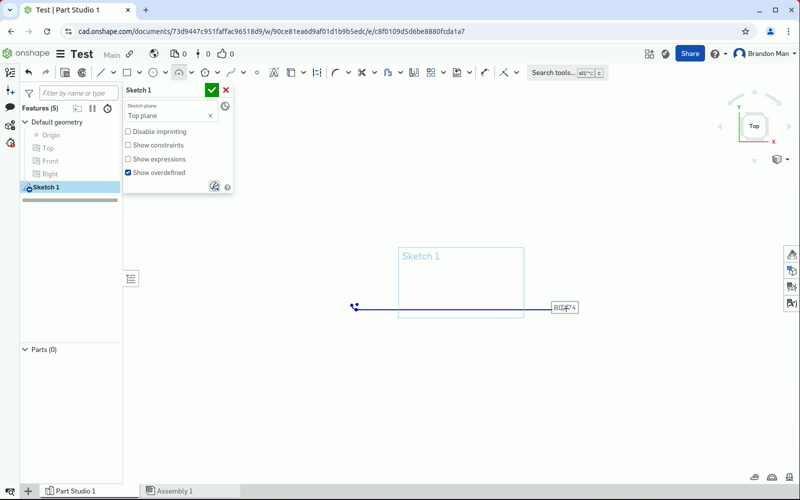
key(esc)
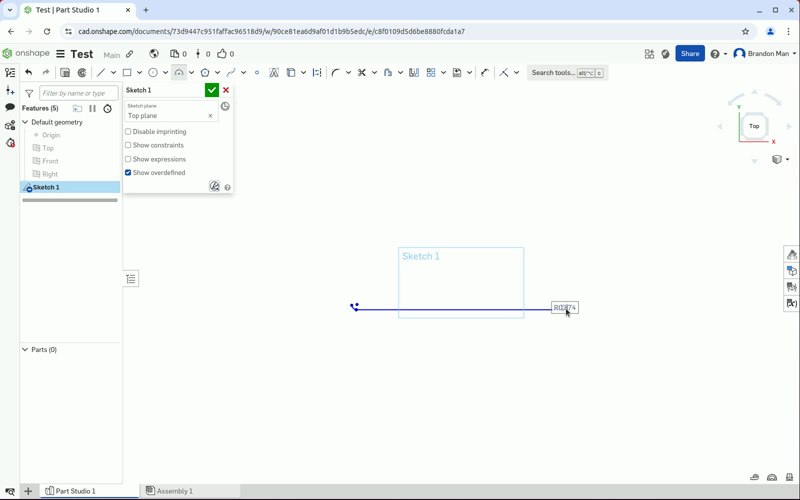
key(l)
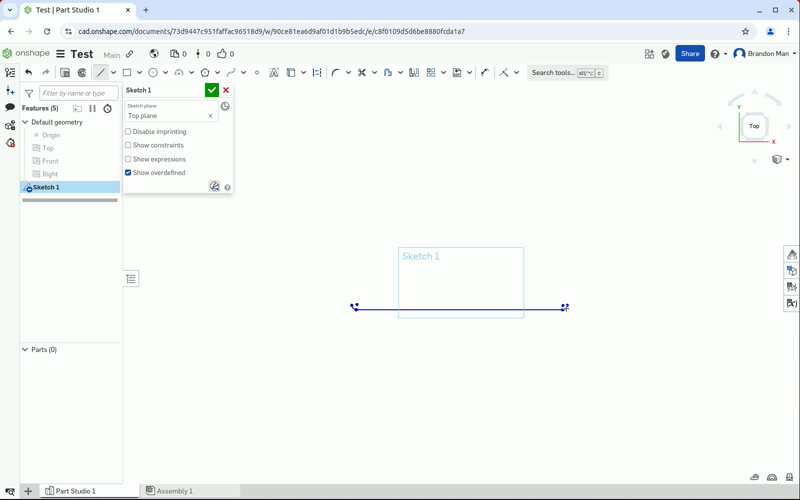
mouse_move(567, 305)
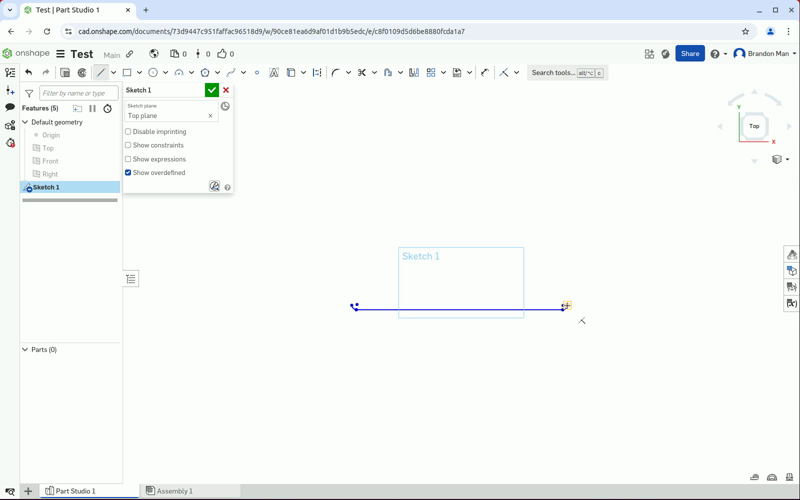
scroll(6)
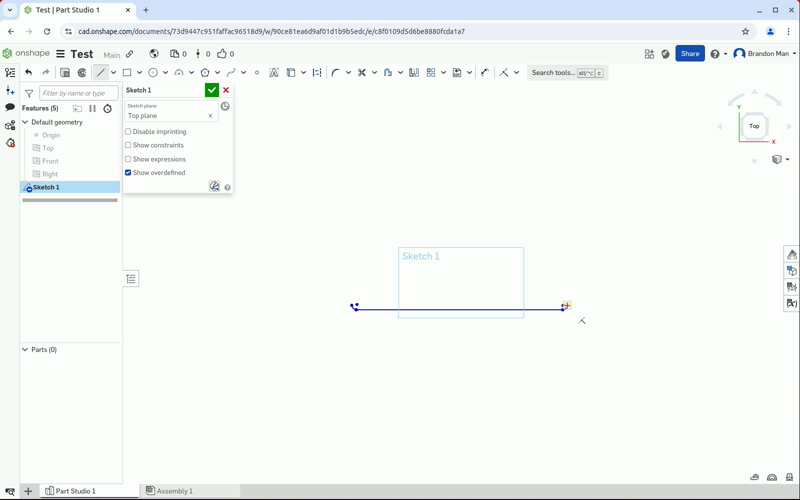
scroll(6)
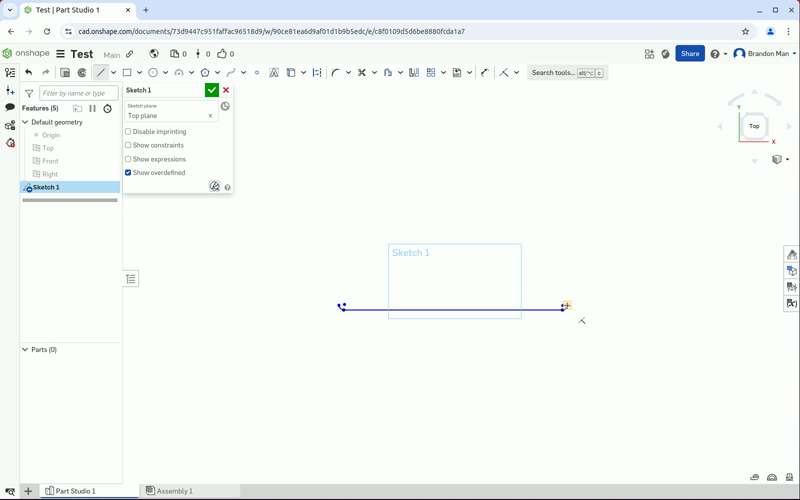
scroll(6)
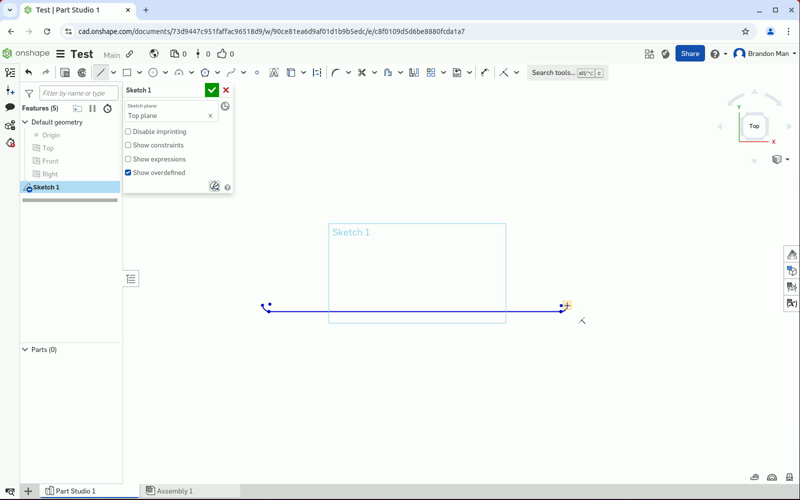
scroll(6)
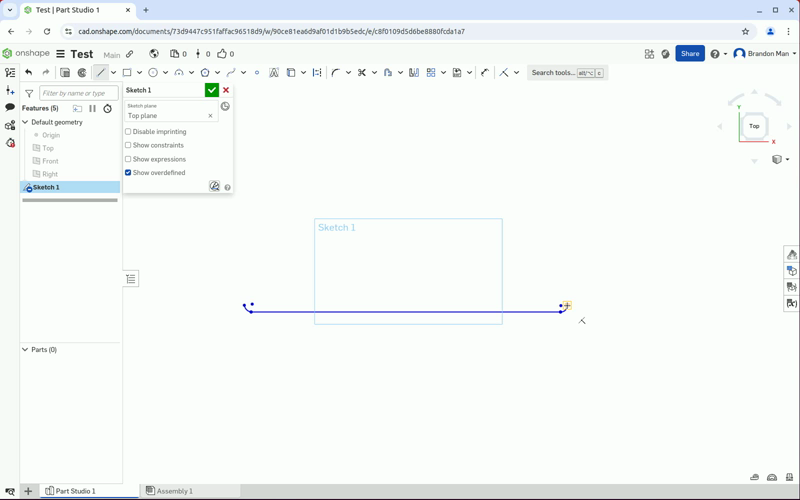
scroll(6)
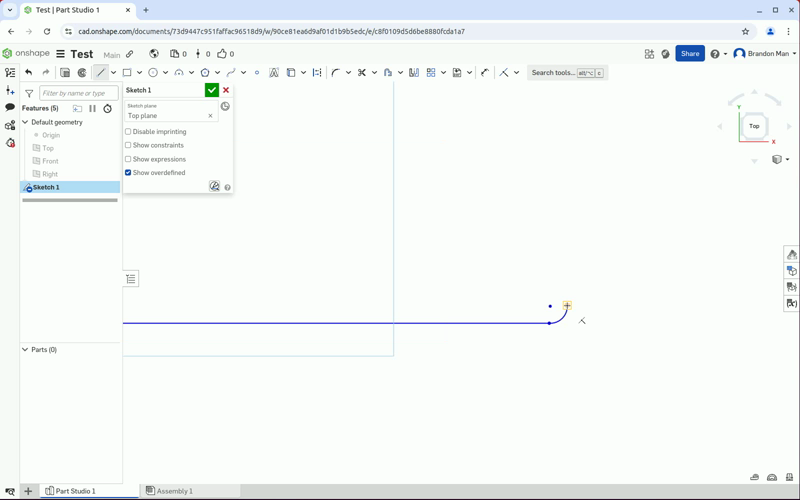
scroll(6)
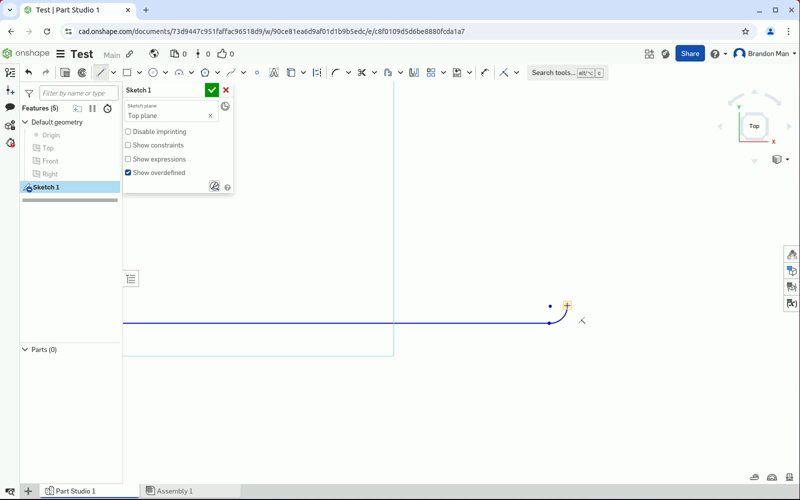
scroll(6)
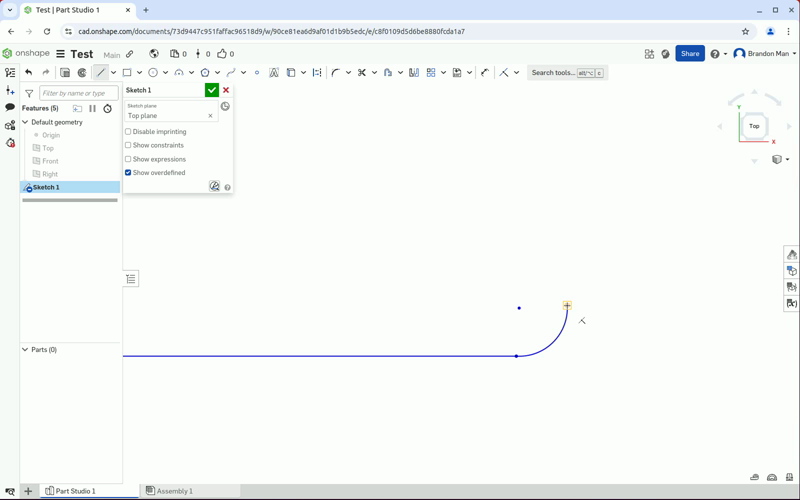
click(567, 305)
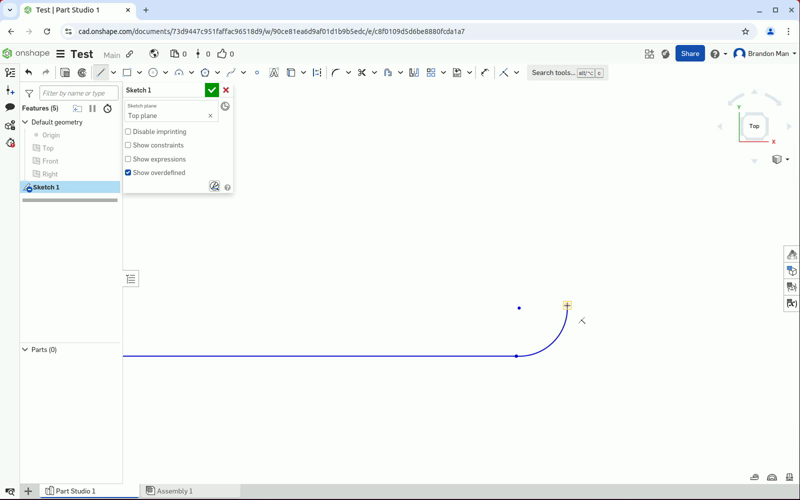
scroll(-6)
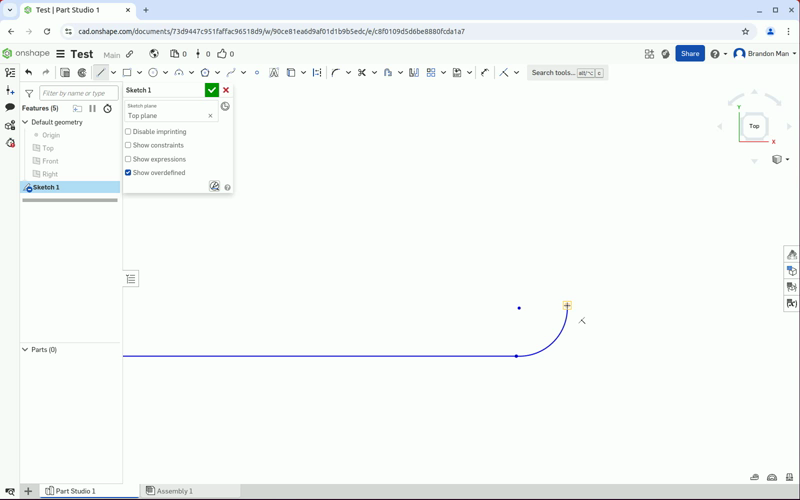
scroll(-6)
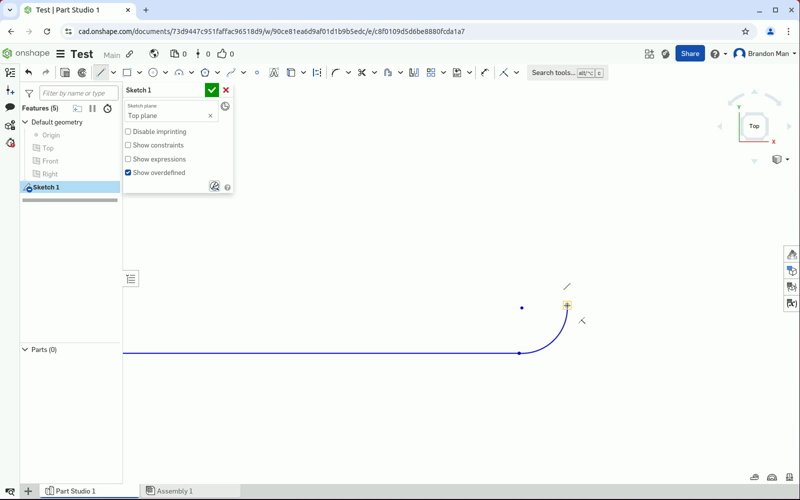
scroll(-6)
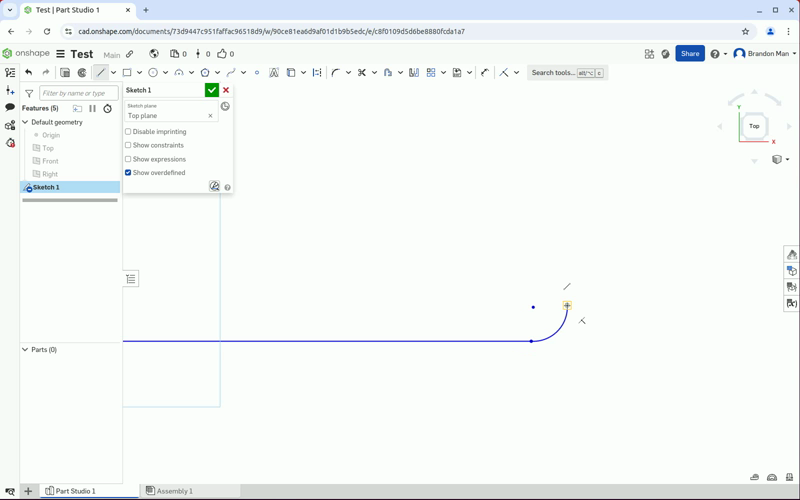
scroll(-6)
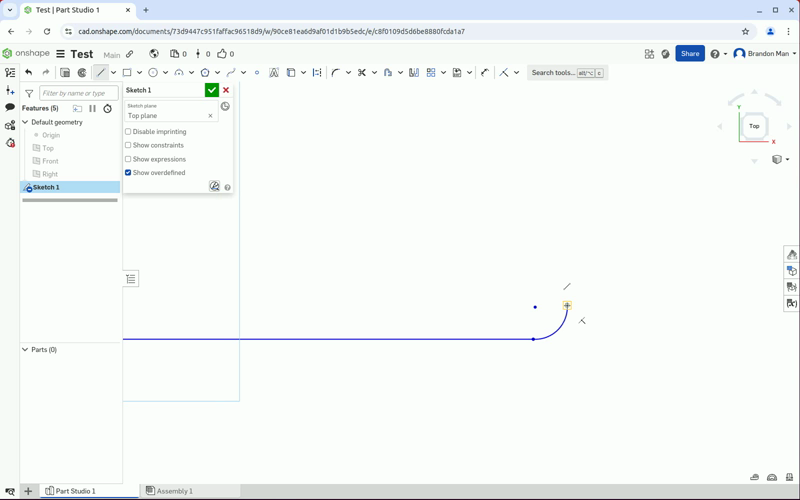
scroll(-6)
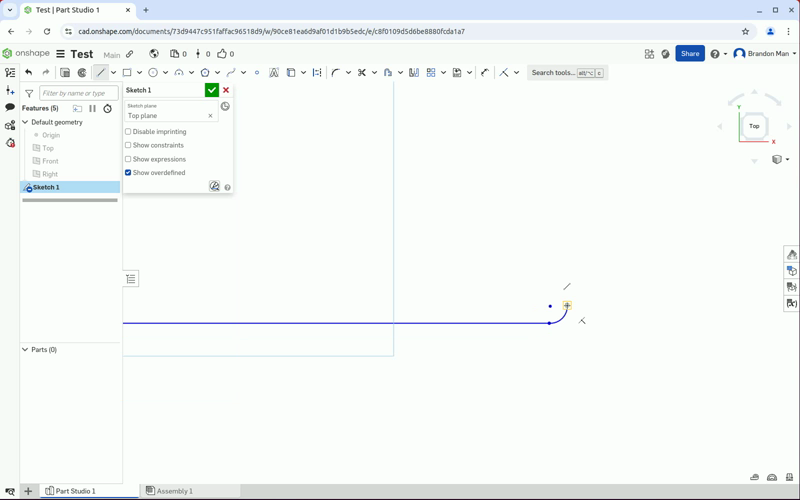
scroll(-6)
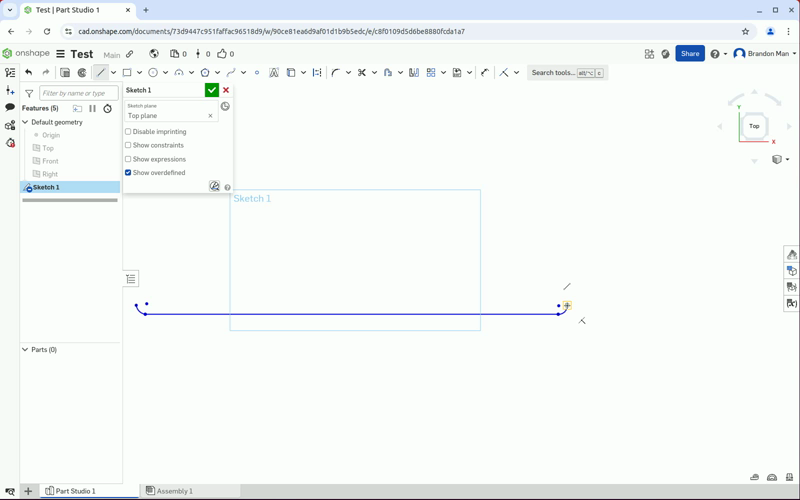
scroll(-6)
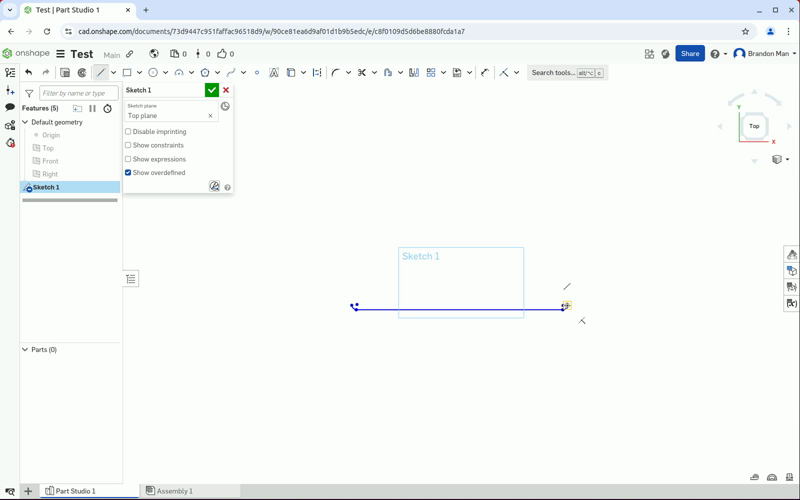
key_down(shift)
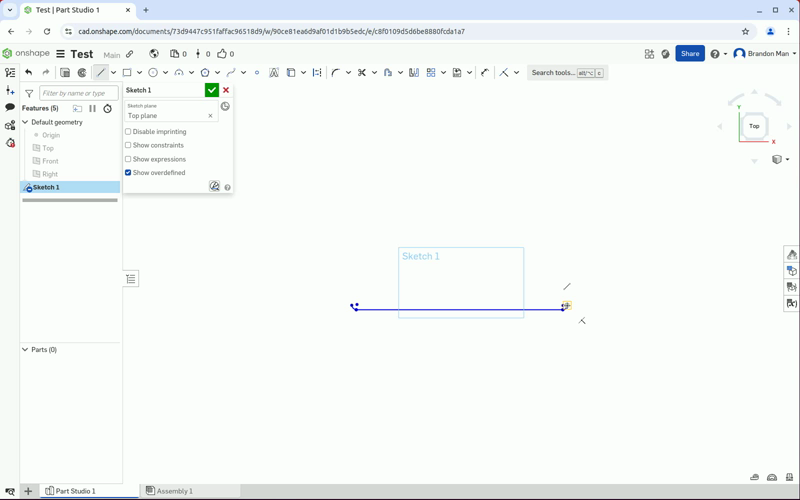
mouse_move(589, 305)
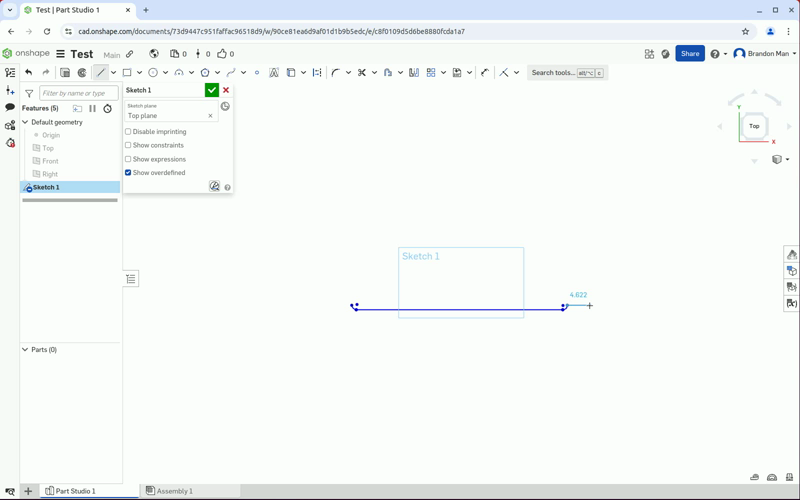
mouse_move(567, 282)
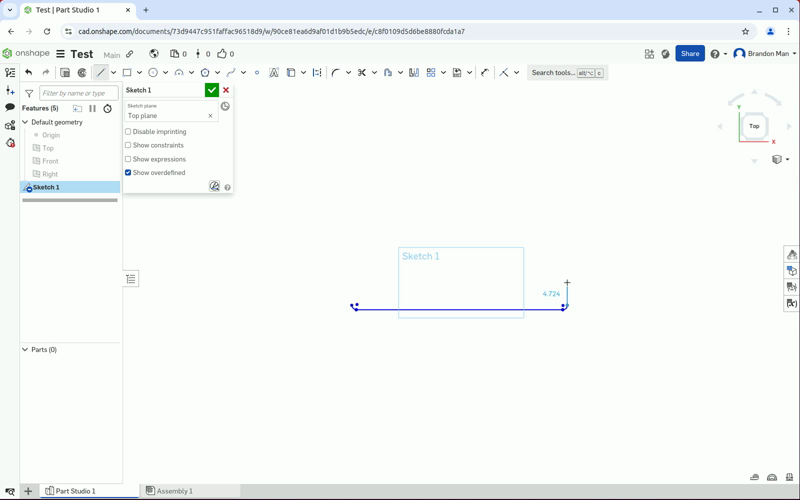
click(567, 282)
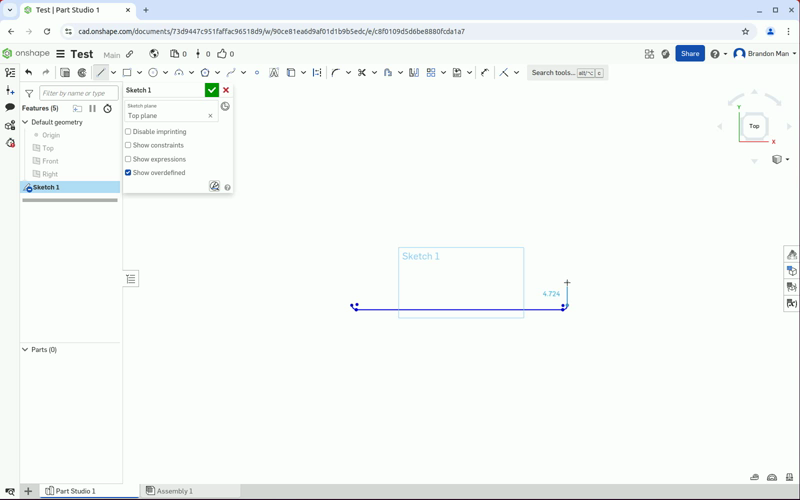
key_up(shift)
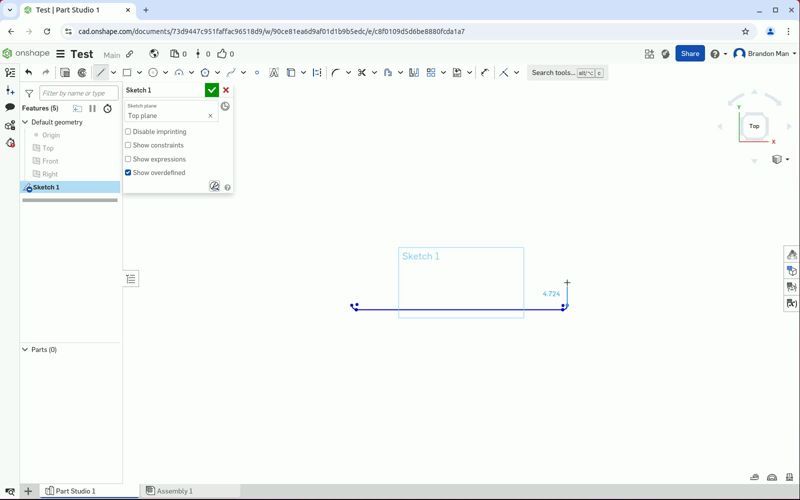
key_down(shift)
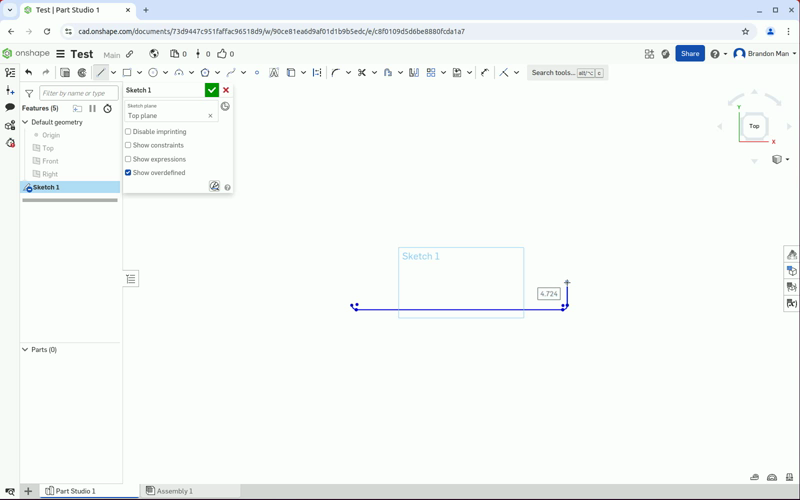
mouse_move(589, 282)
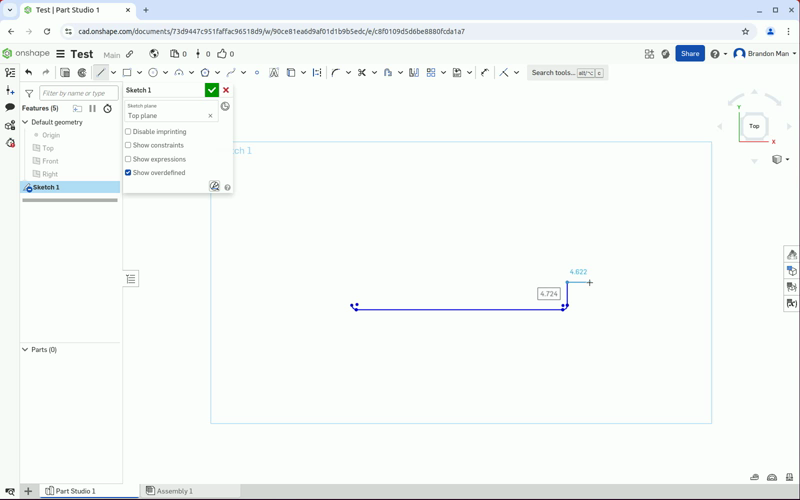
mouse_move(567, 259)
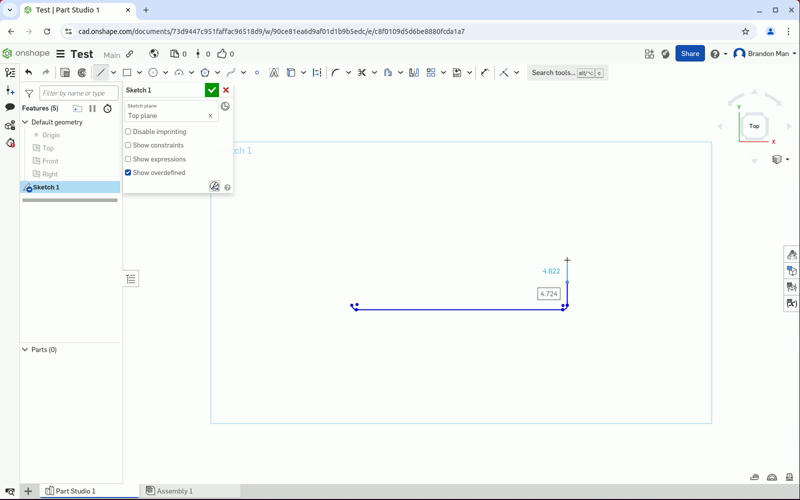
click(567, 259)
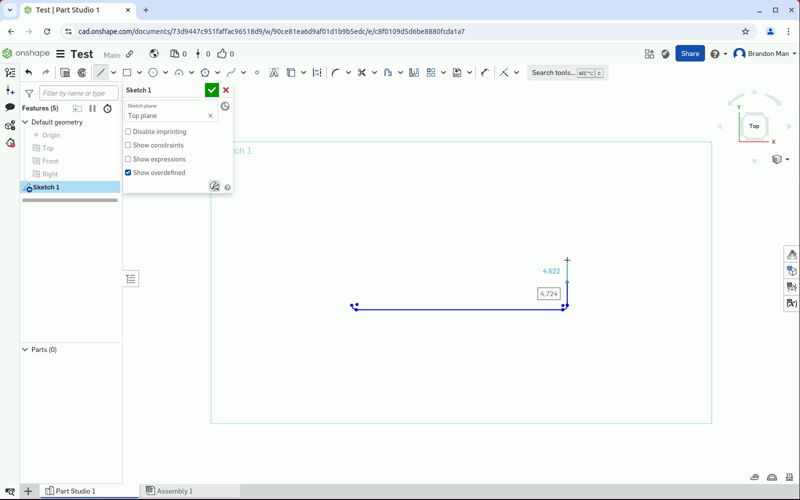
key_up(shift)
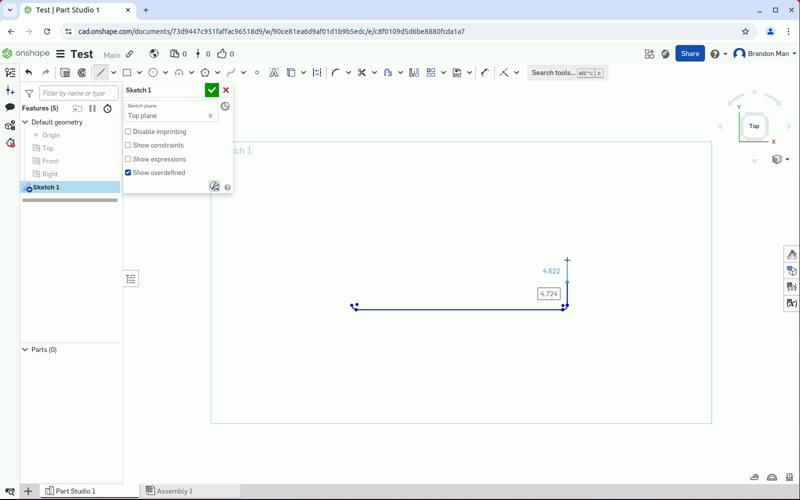
key(esc)
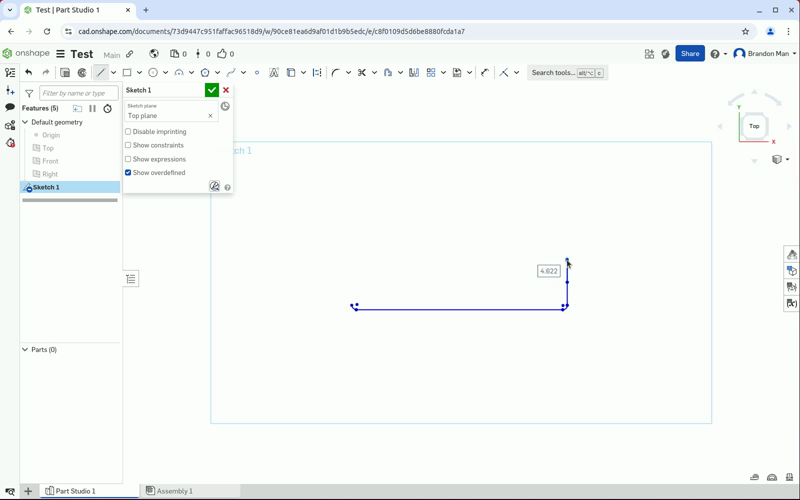
key(a)
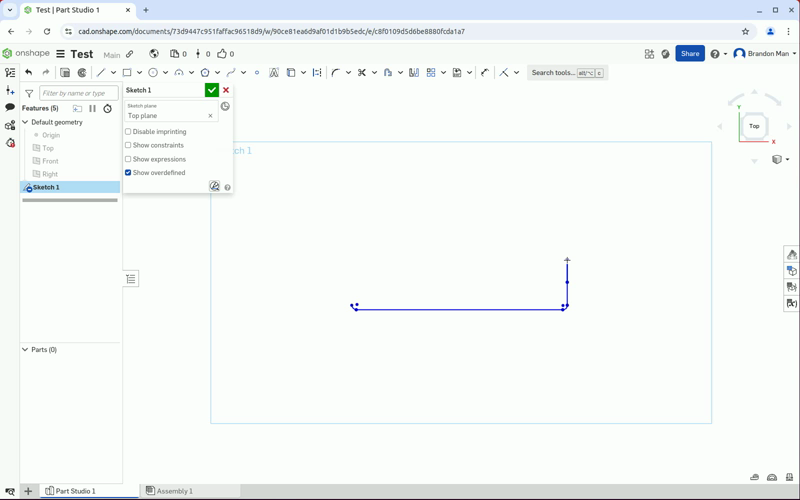
mouse_move(567, 259)
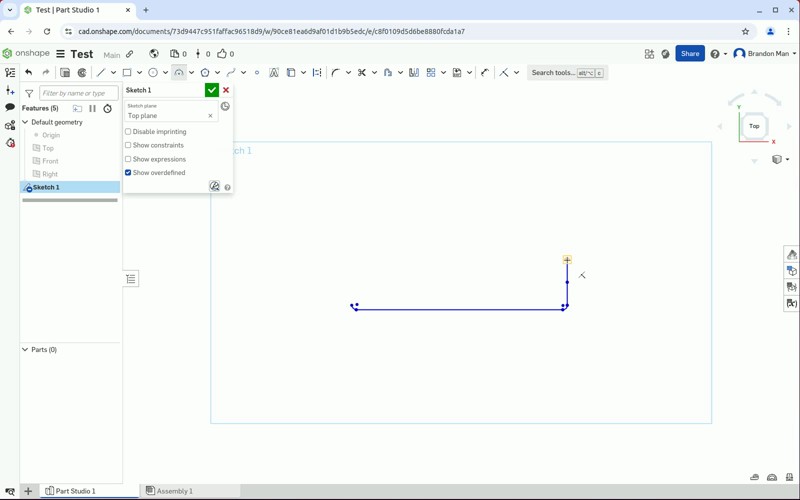
click(567, 259)
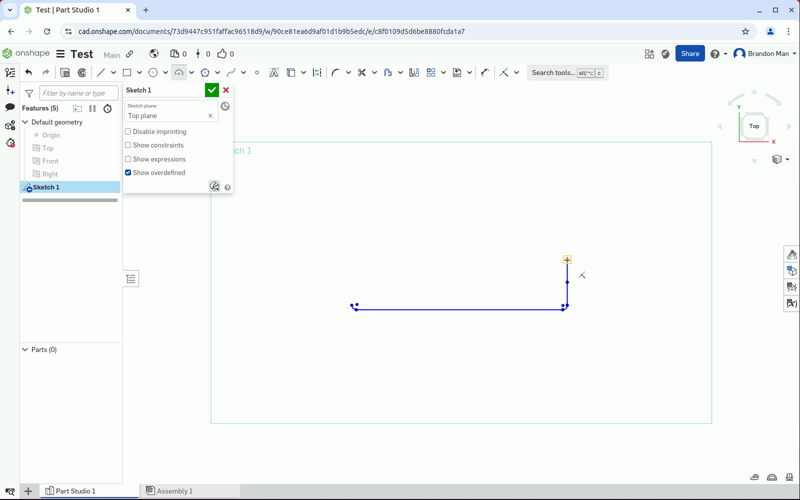
key_down(shift)
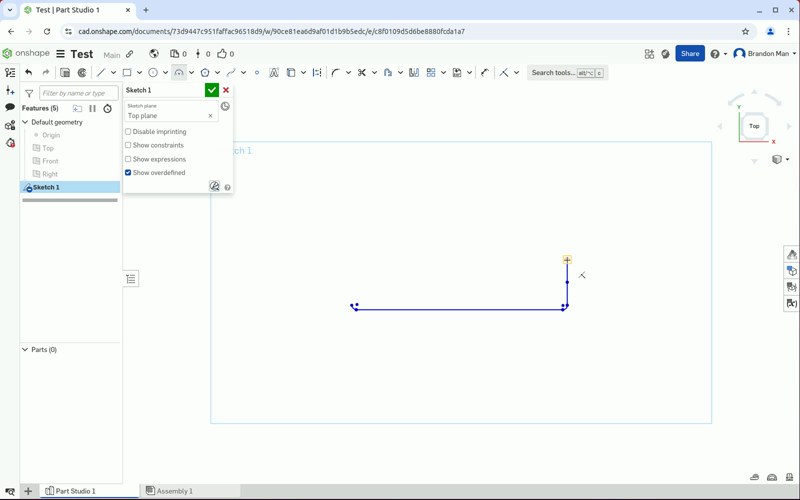
mouse_move(562, 257)
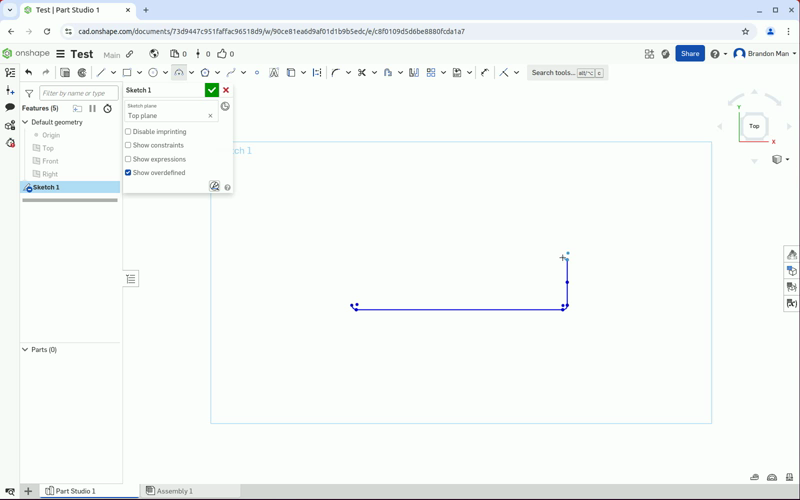
scroll(6)
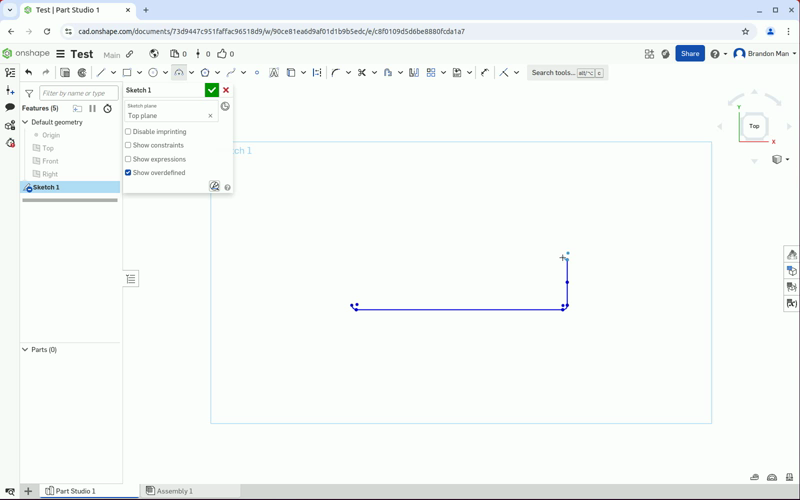
scroll(6)
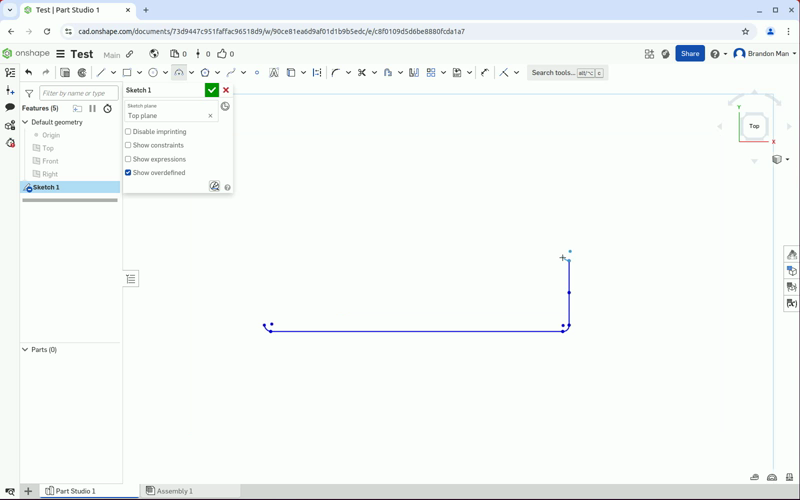
scroll(6)
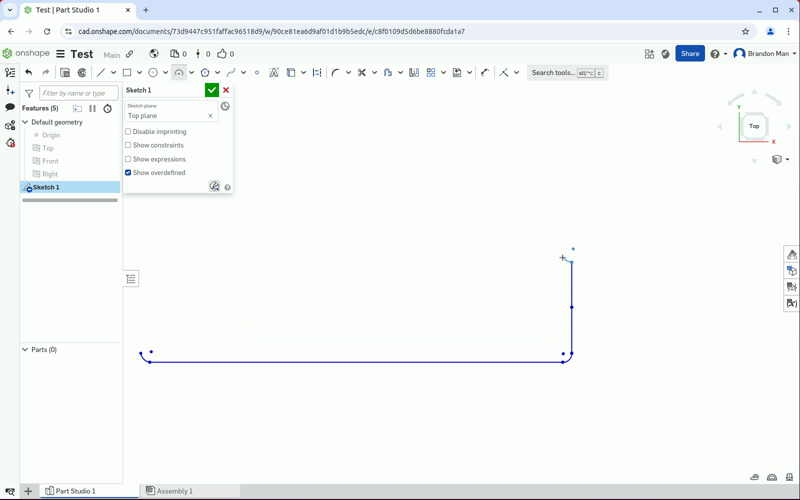
scroll(6)
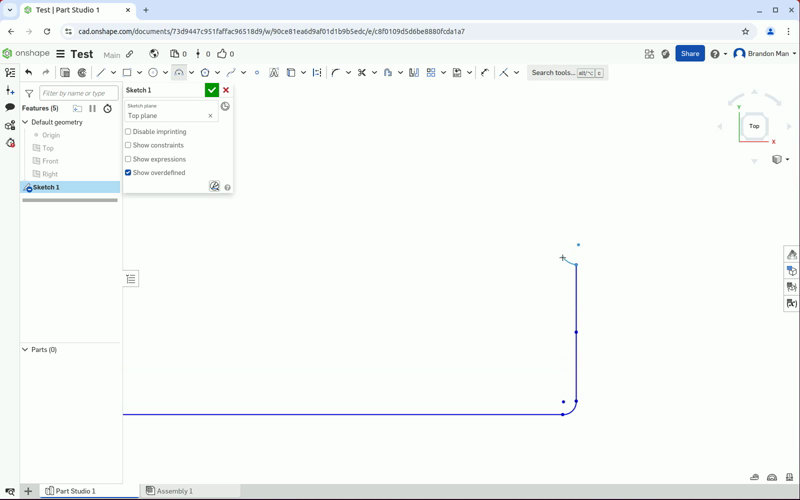
scroll(6)
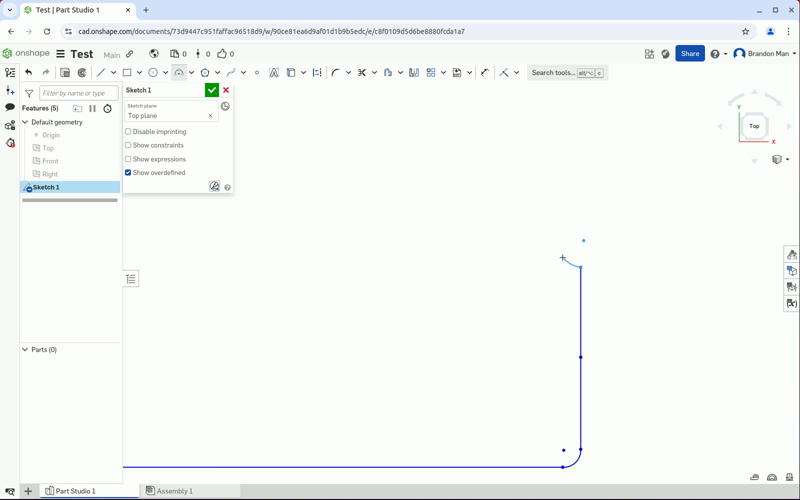
scroll(6)
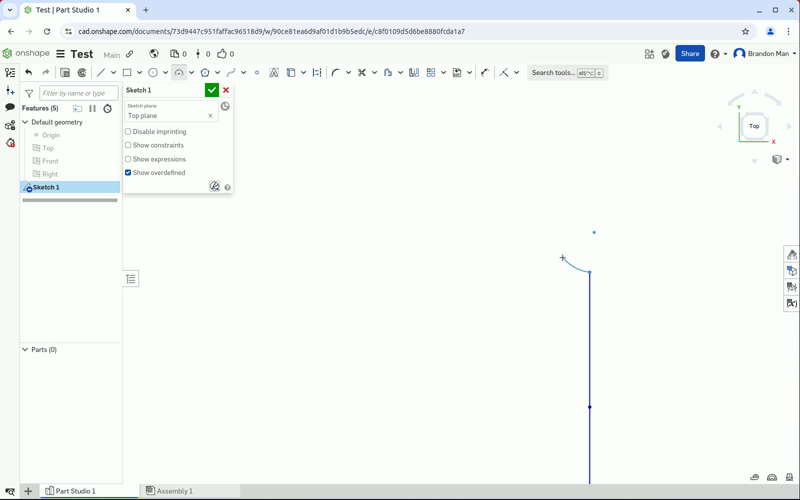
scroll(6)
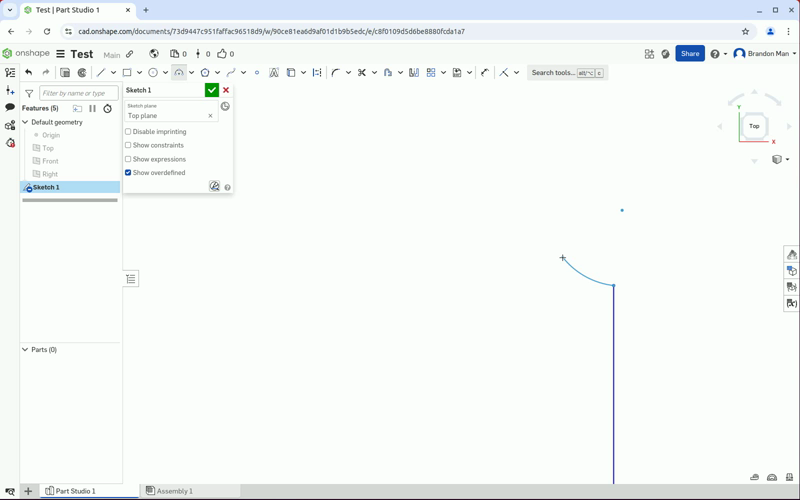
click(562, 257)
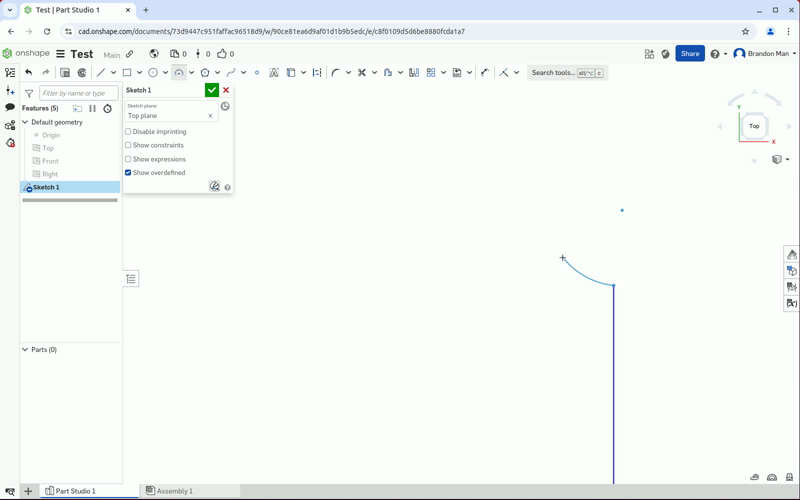
scroll(-6)
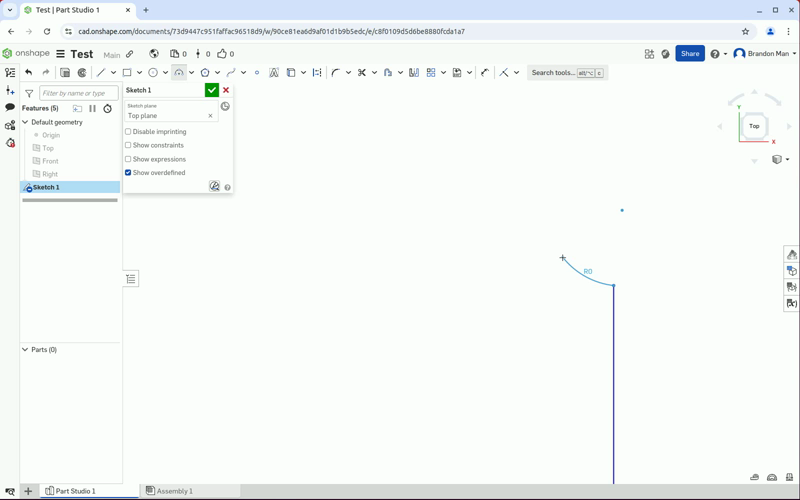
scroll(-6)
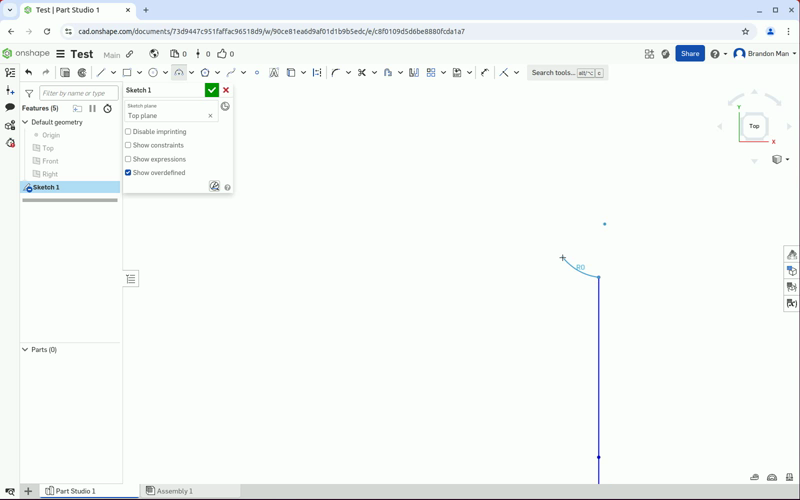
scroll(-6)
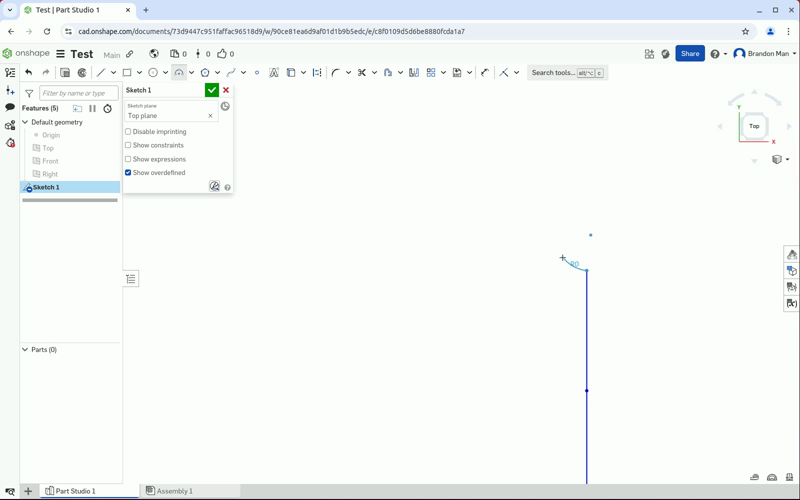
scroll(-6)
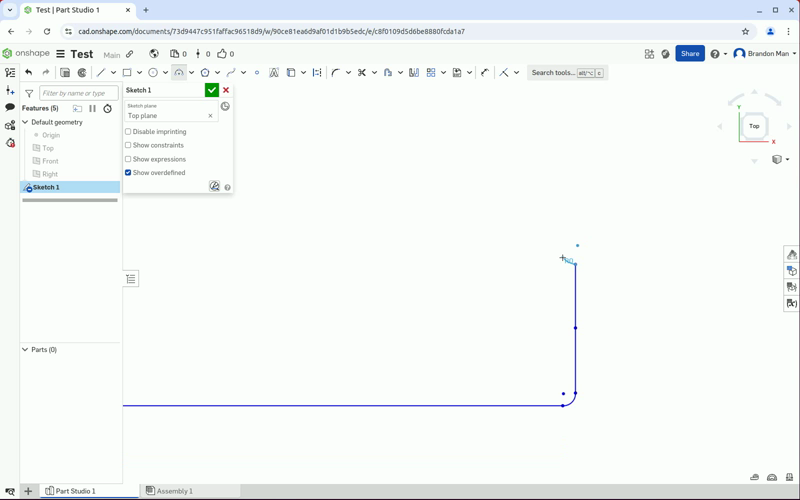
scroll(-6)
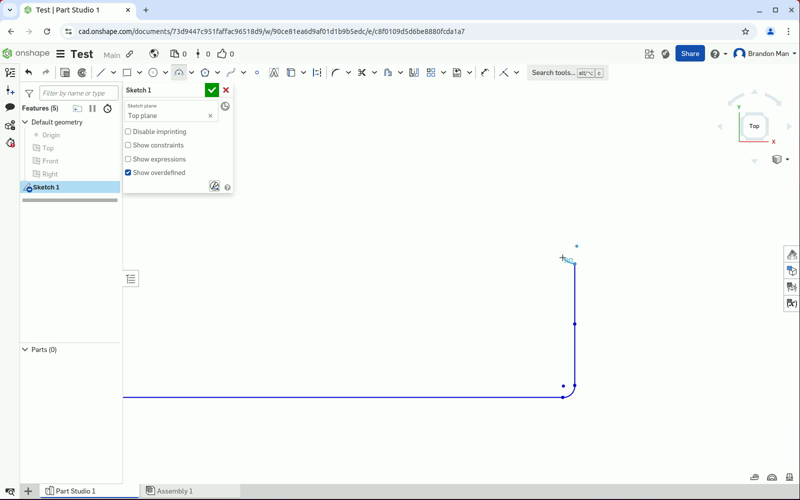
scroll(-6)
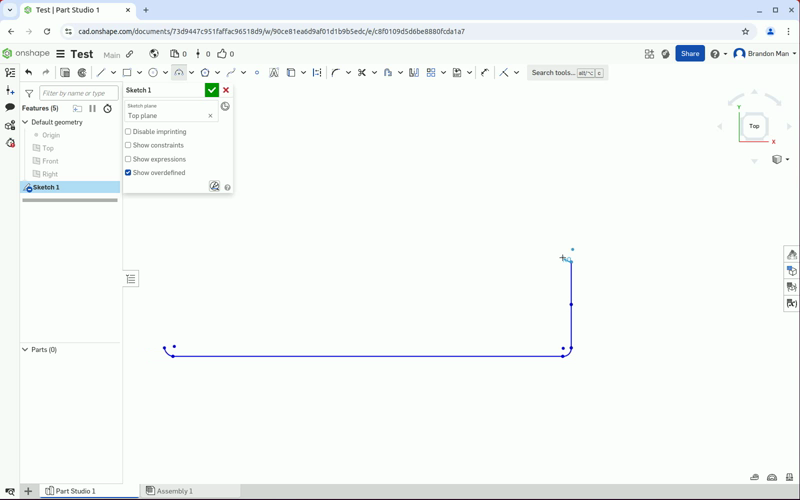
scroll(-6)
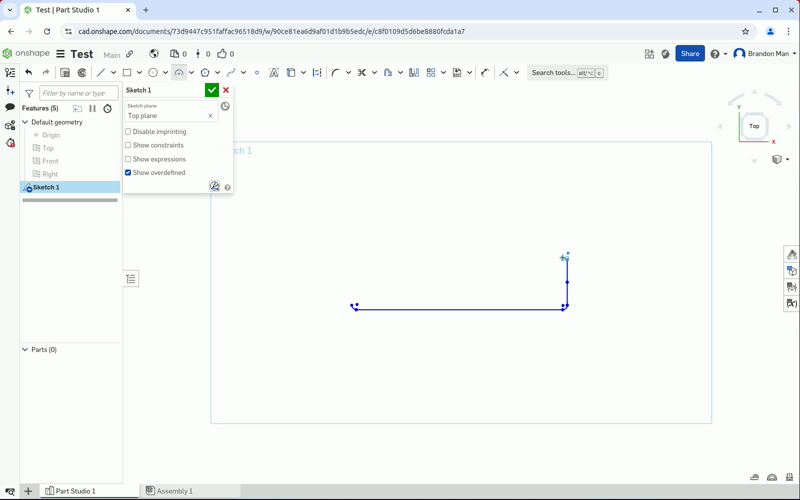
mouse_move(565, 257)
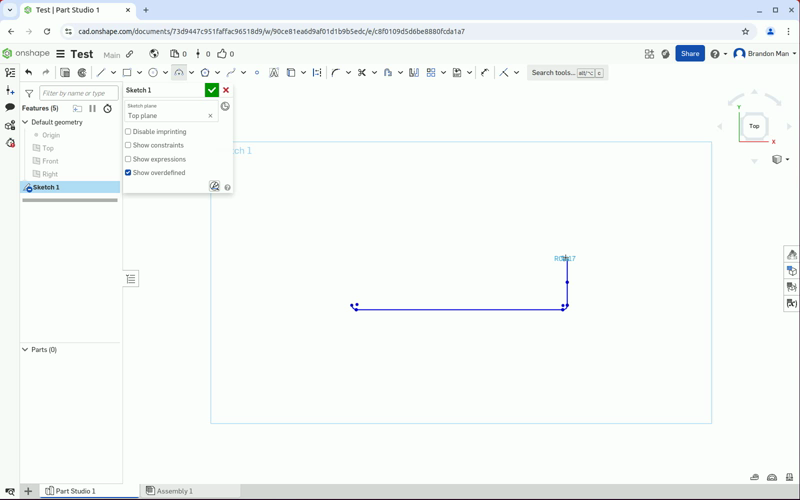
scroll(6)
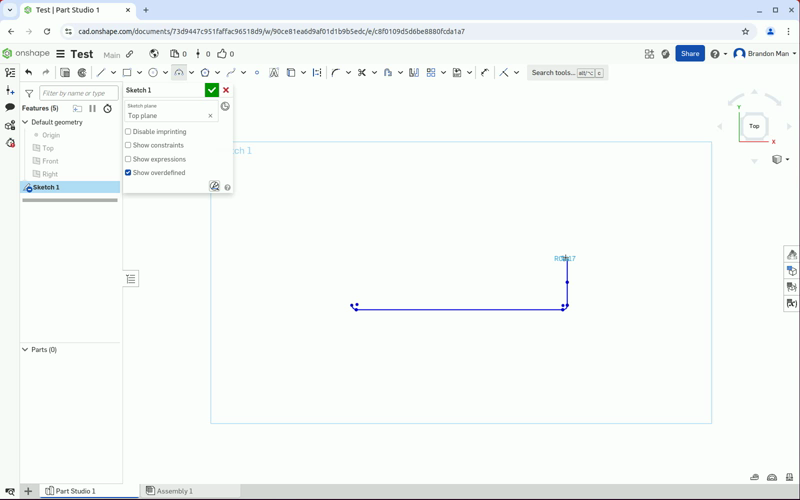
scroll(6)
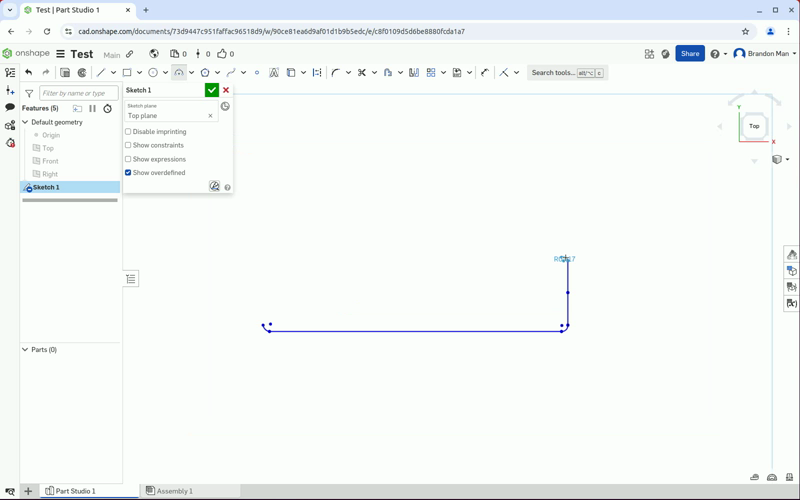
scroll(6)
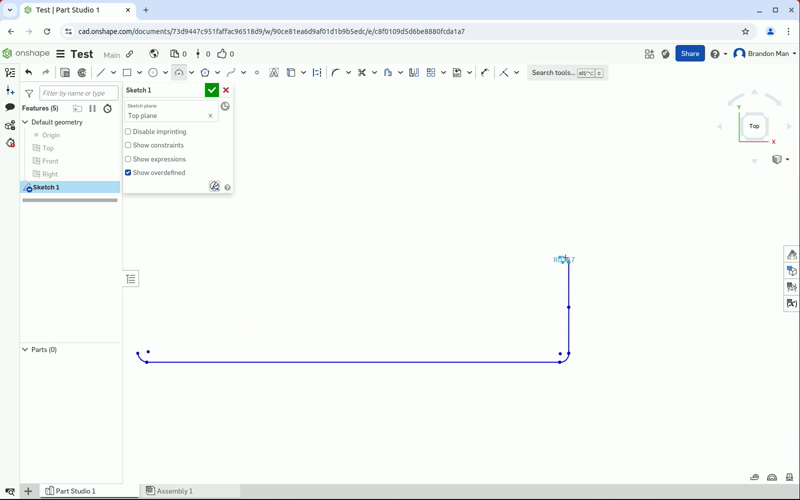
scroll(6)
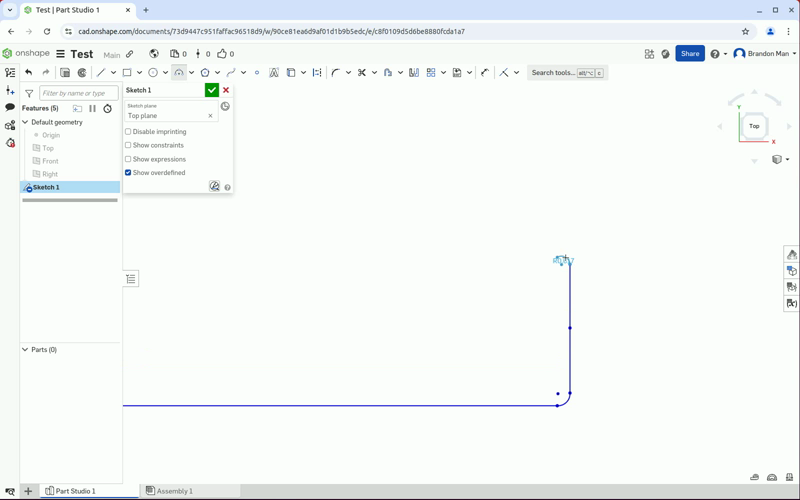
scroll(6)
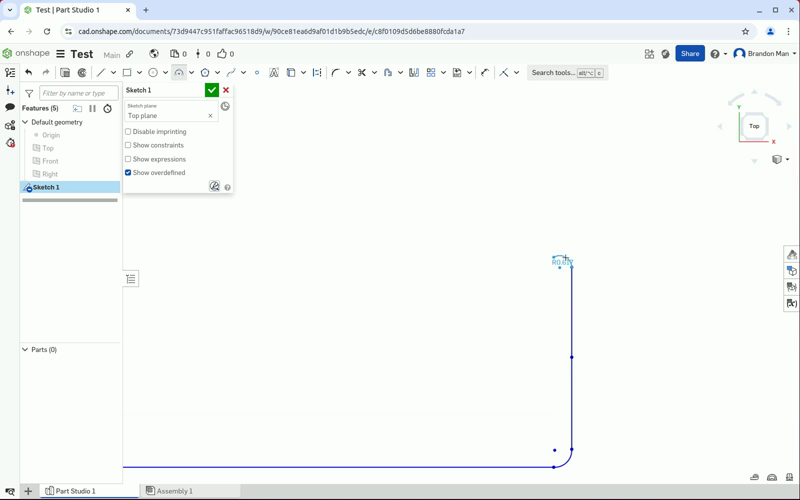
scroll(6)
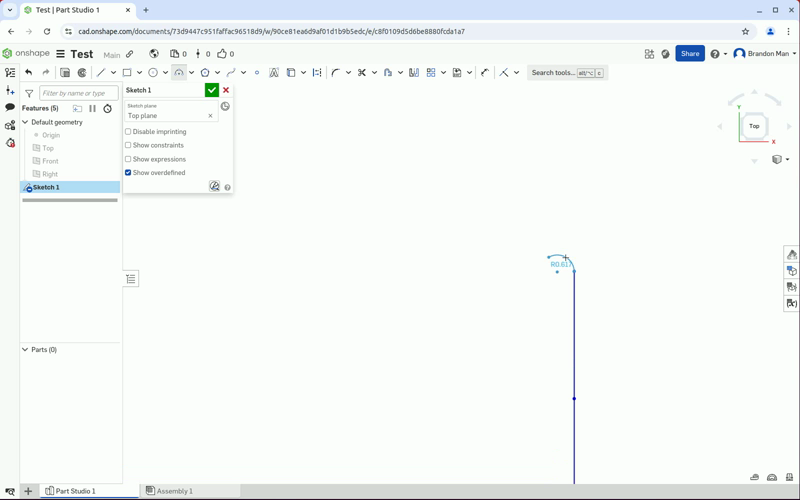
scroll(6)
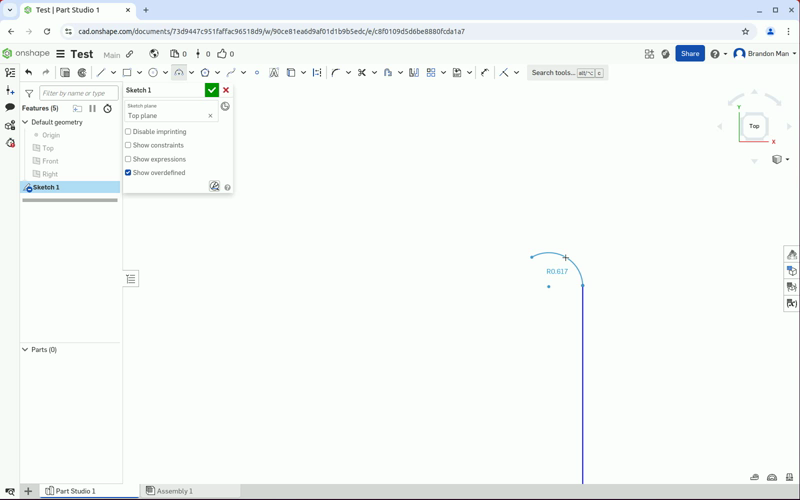
click(565, 257)
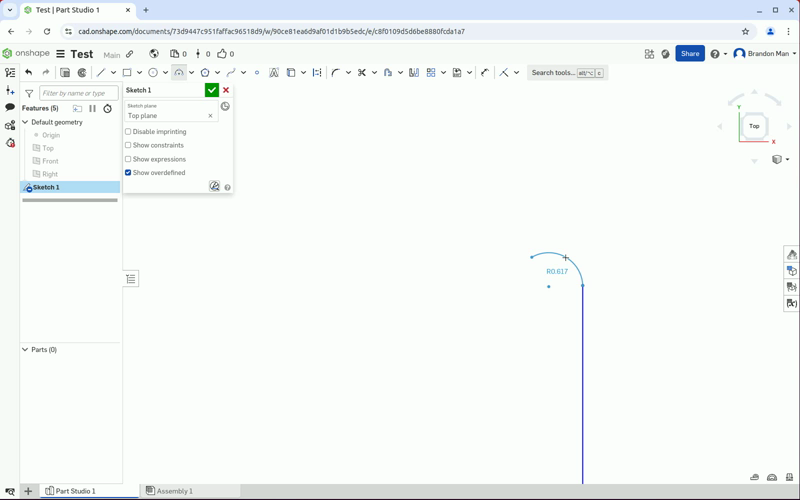
scroll(-6)
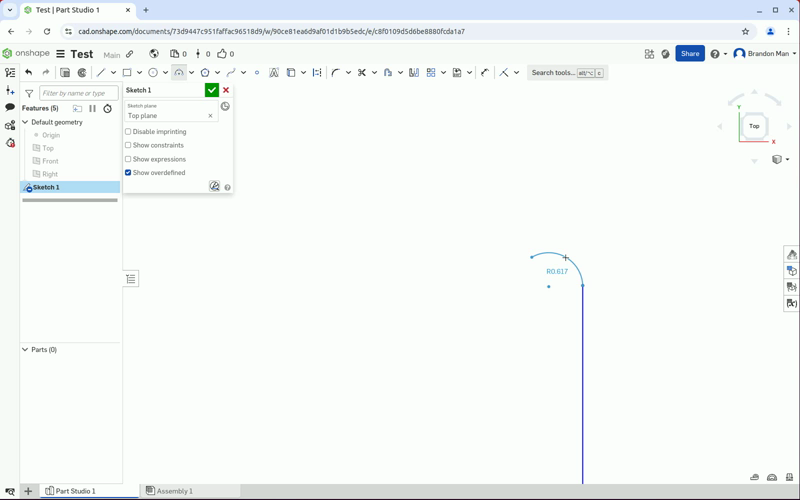
scroll(-6)
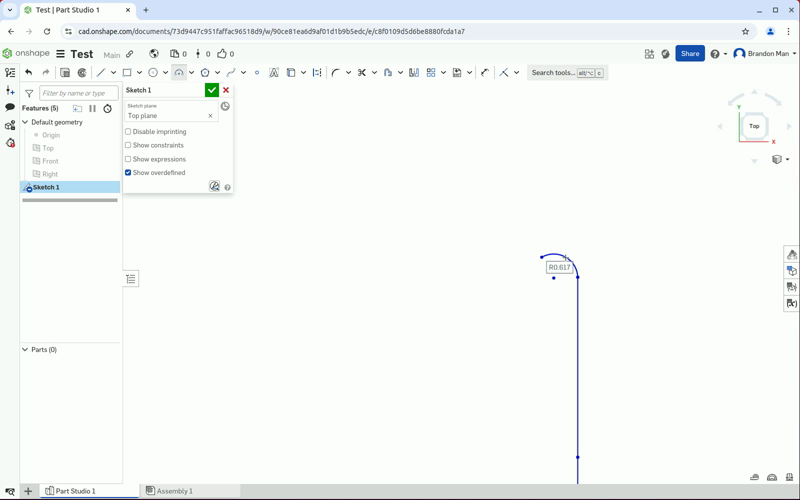
scroll(-6)
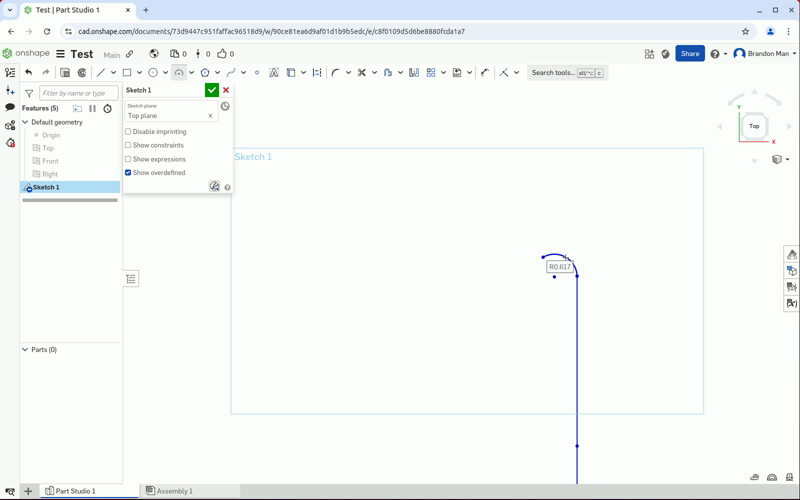
scroll(-6)
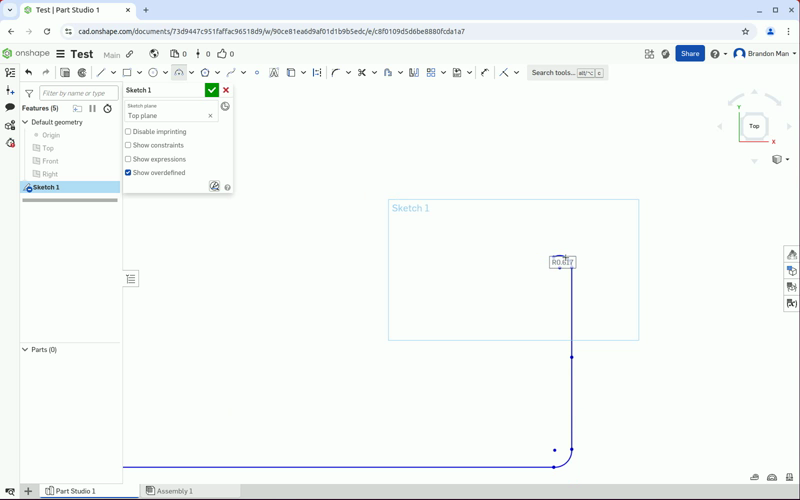
scroll(-6)
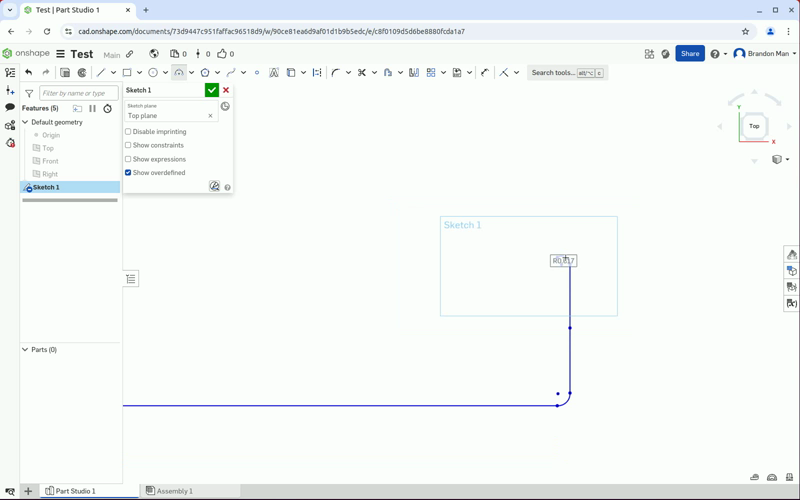
scroll(-6)
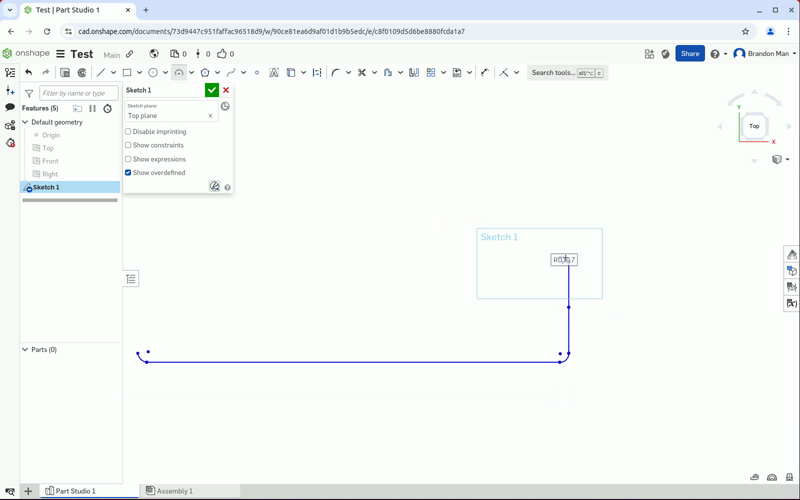
scroll(-6)
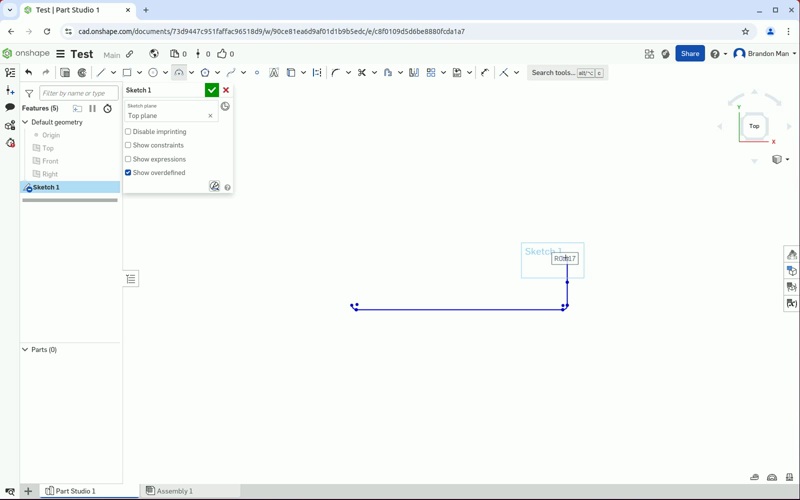
key_up(shift)
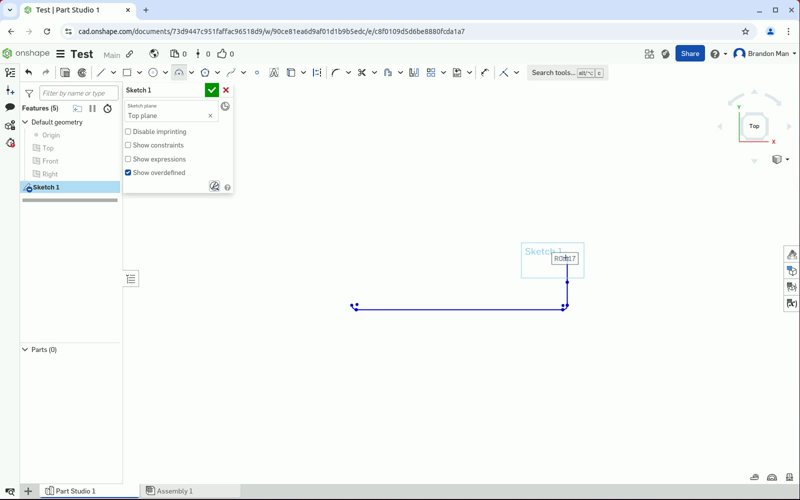
key(esc)
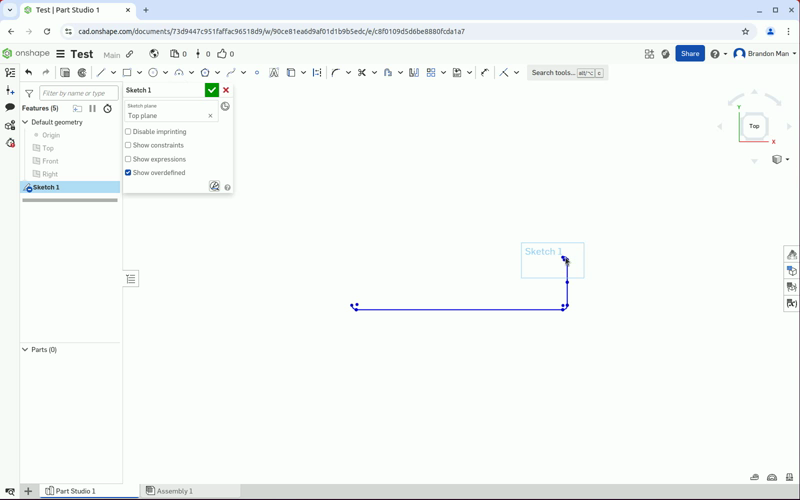
key(l)
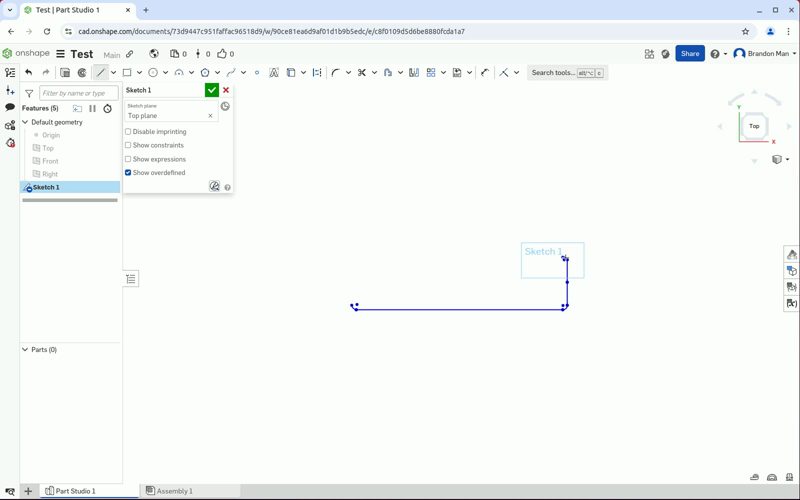
mouse_move(562, 257)
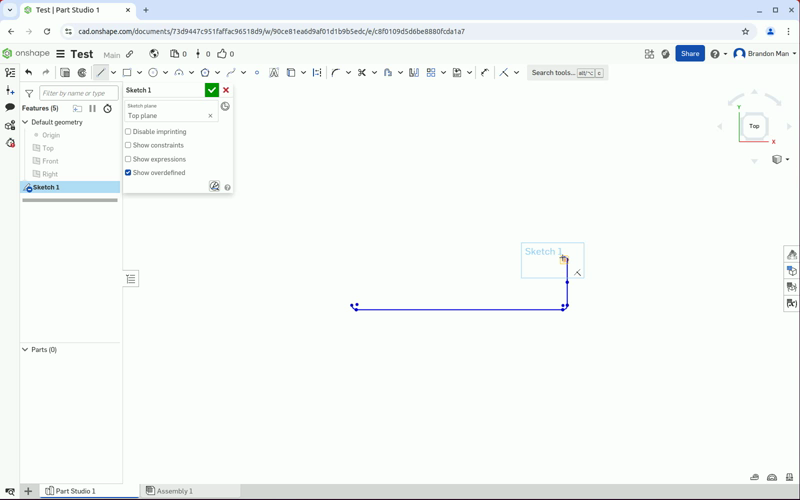
scroll(6)
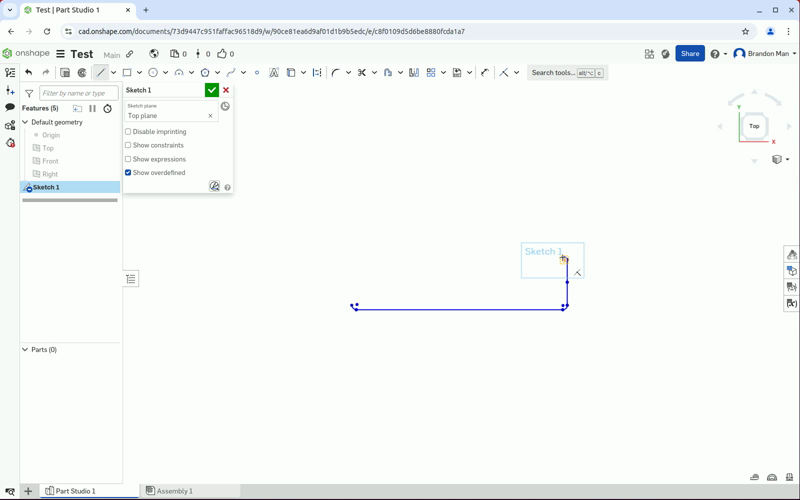
scroll(6)
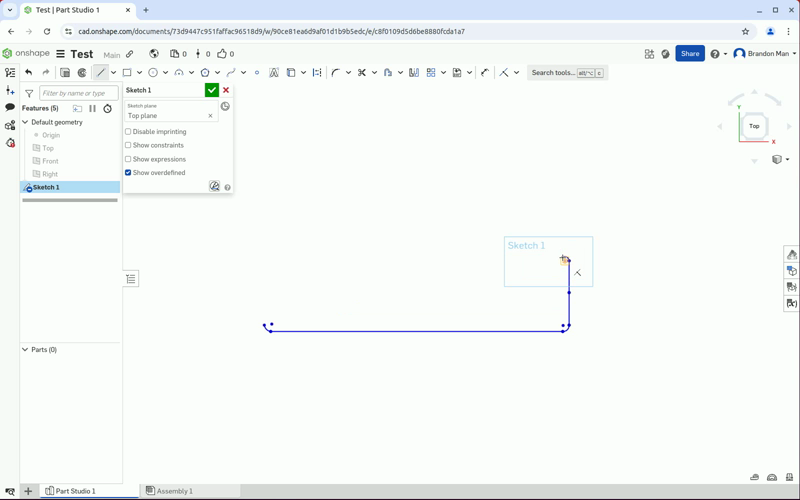
scroll(6)
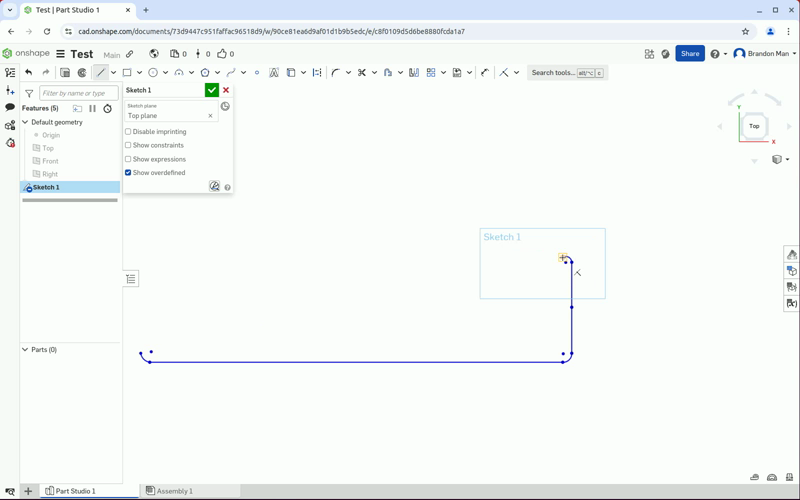
scroll(6)
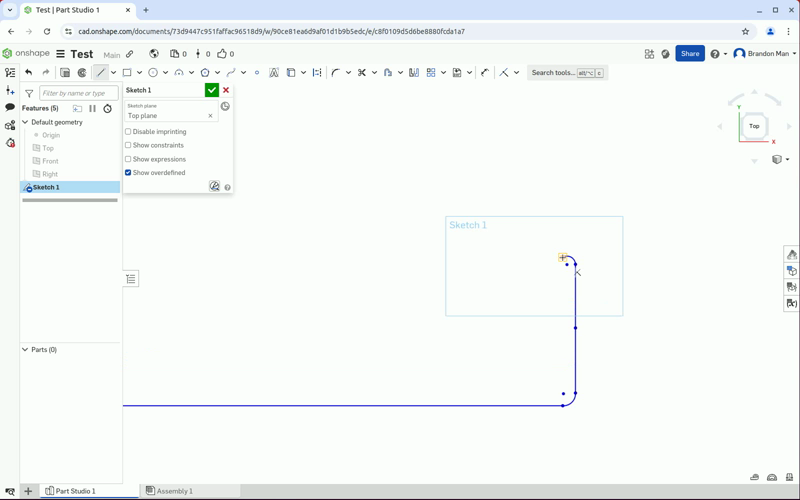
scroll(6)
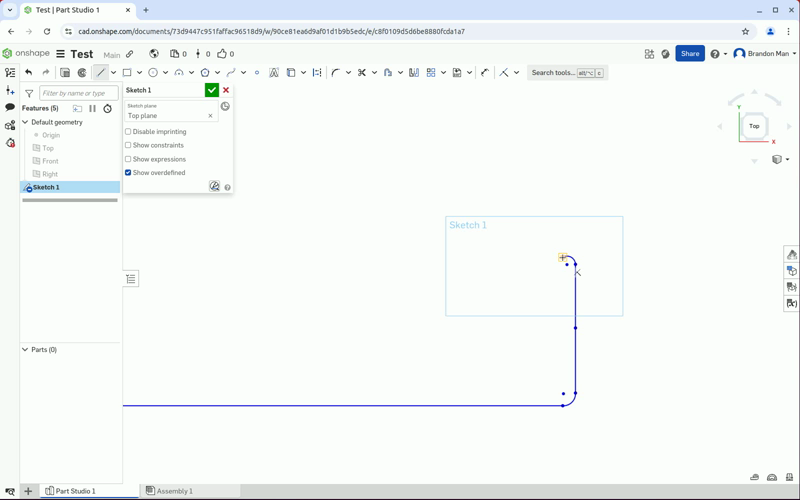
scroll(6)
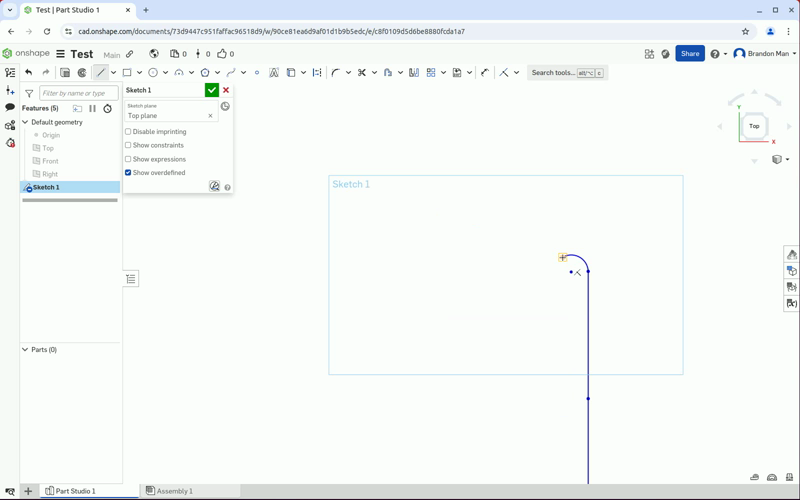
scroll(6)
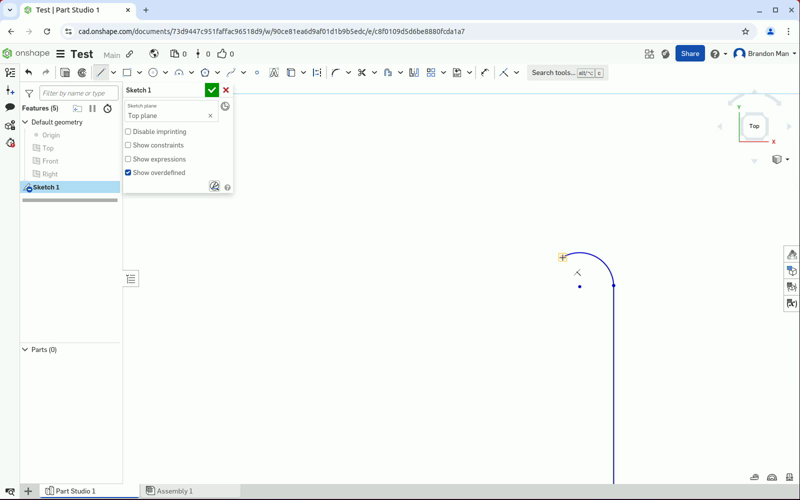
click(562, 257)
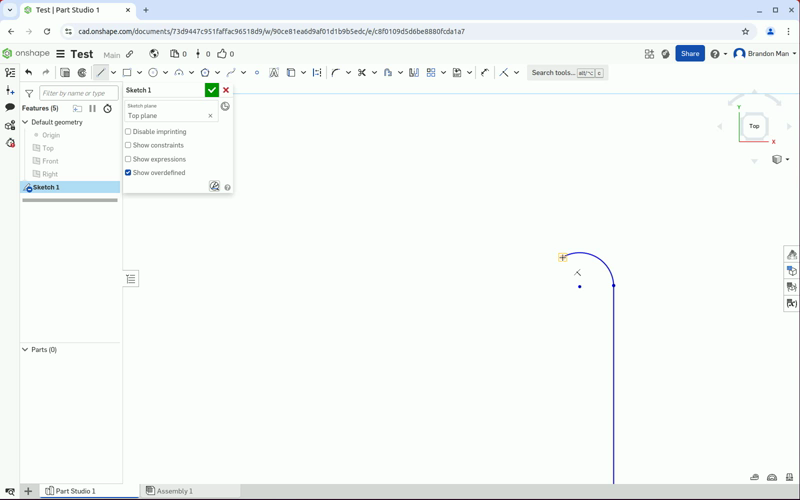
scroll(-6)
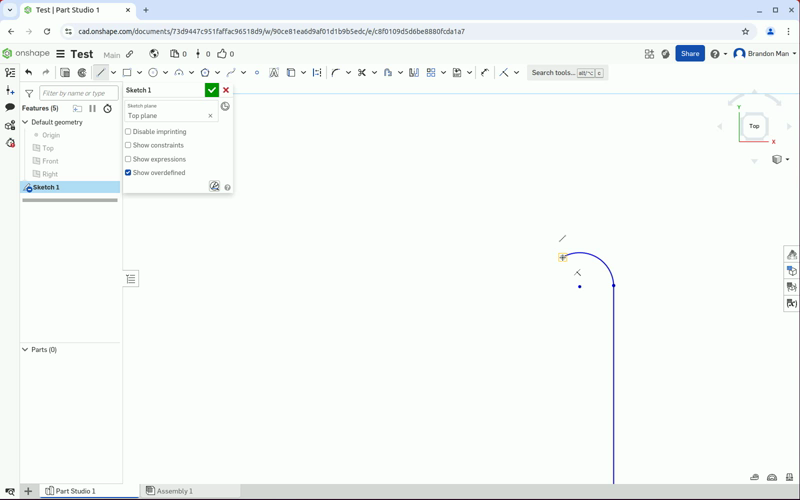
scroll(-6)
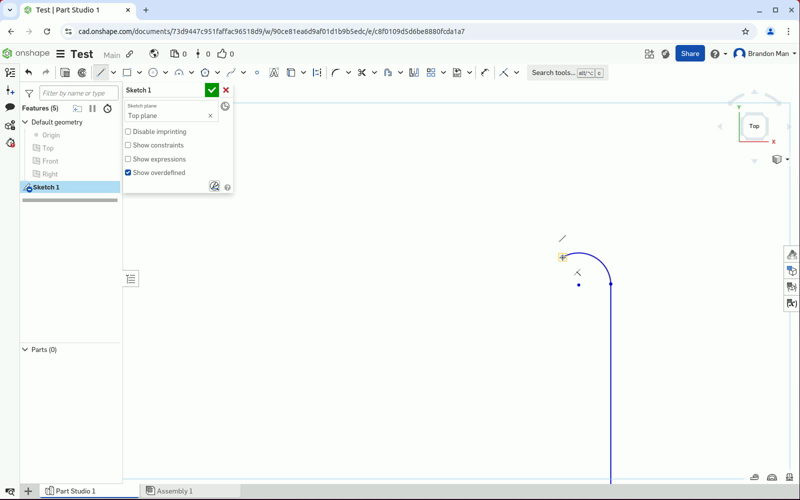
scroll(-6)
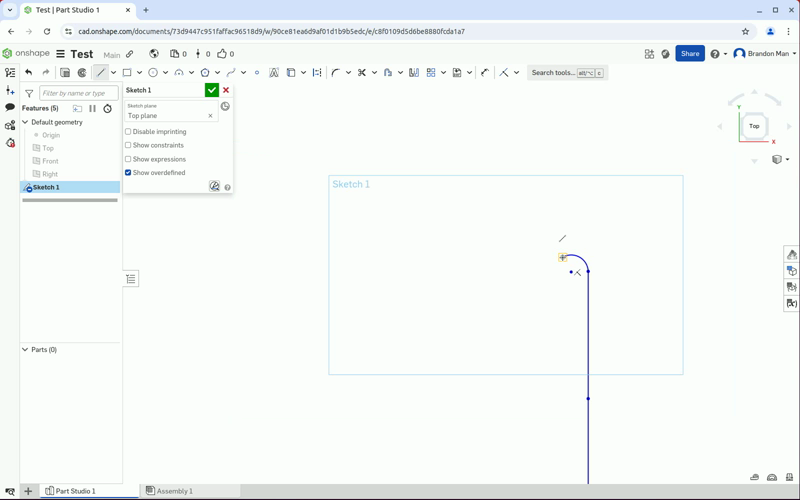
scroll(-6)
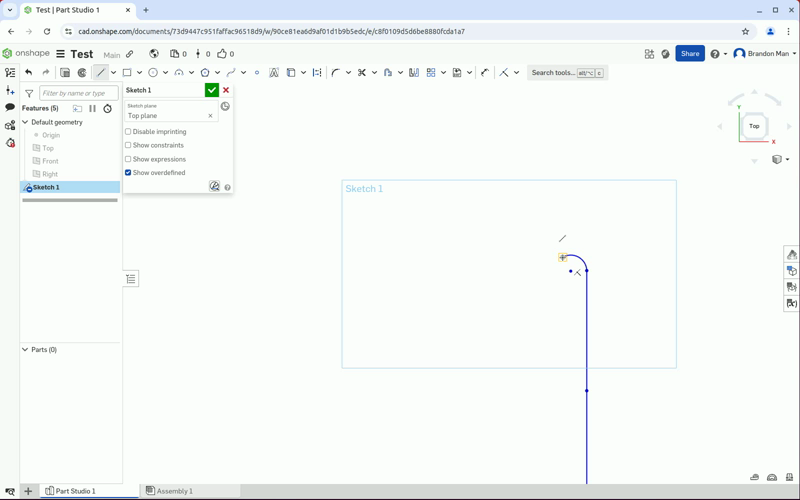
scroll(-6)
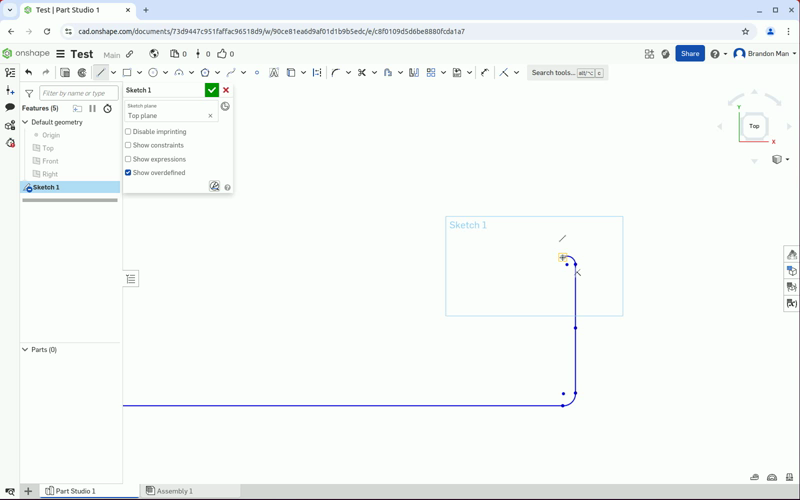
scroll(-6)
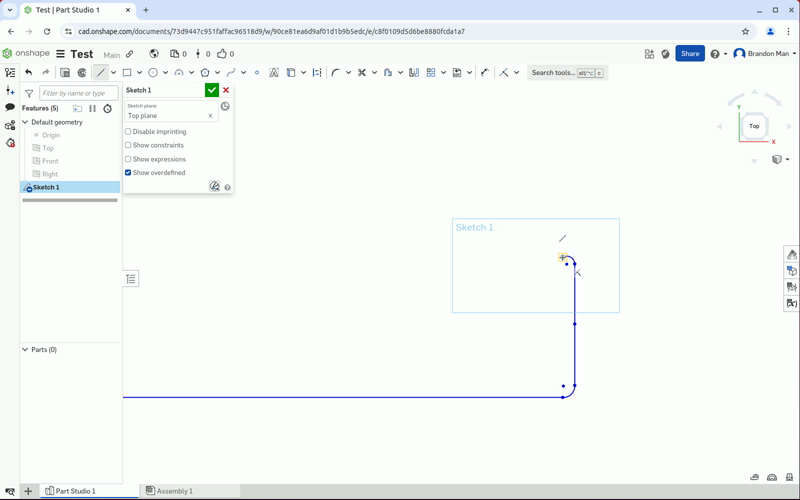
scroll(-6)
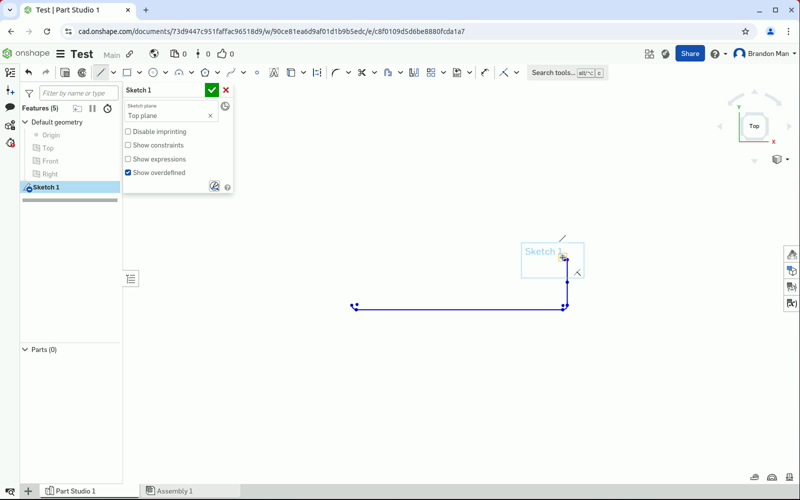
key_down(shift)
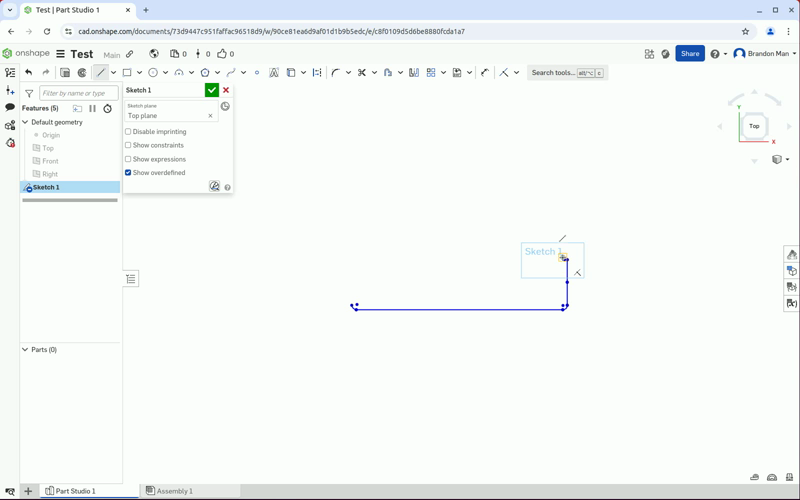
mouse_move(356, 257)
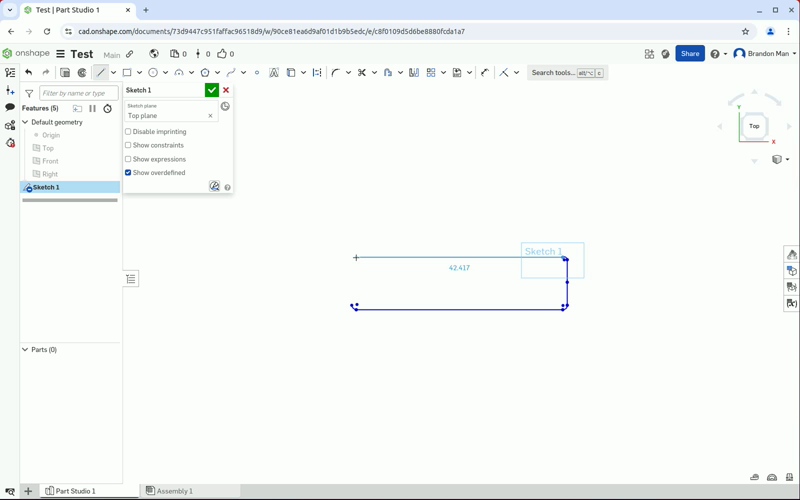
click(356, 257)
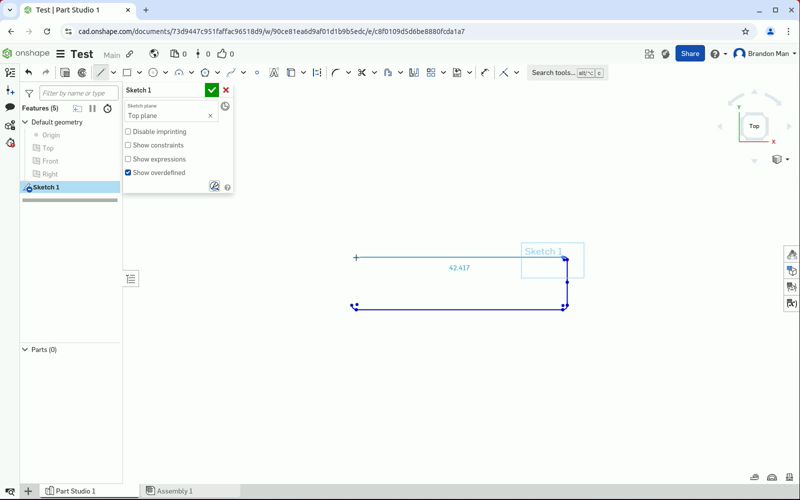
key_up(shift)
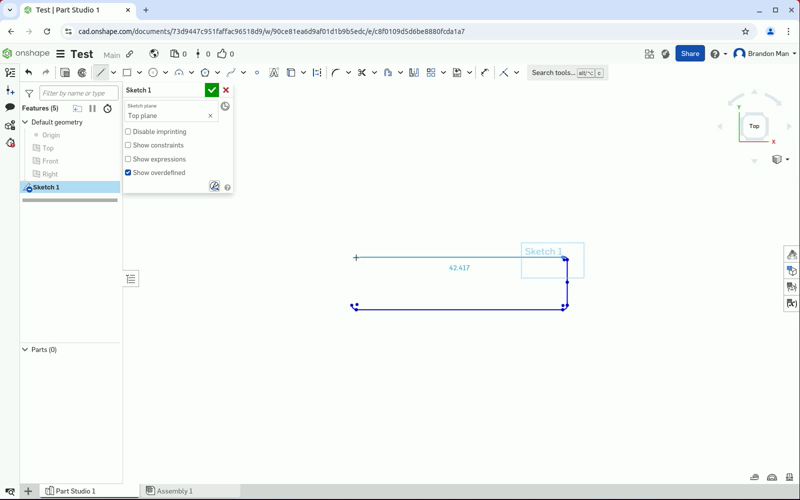
key(esc)
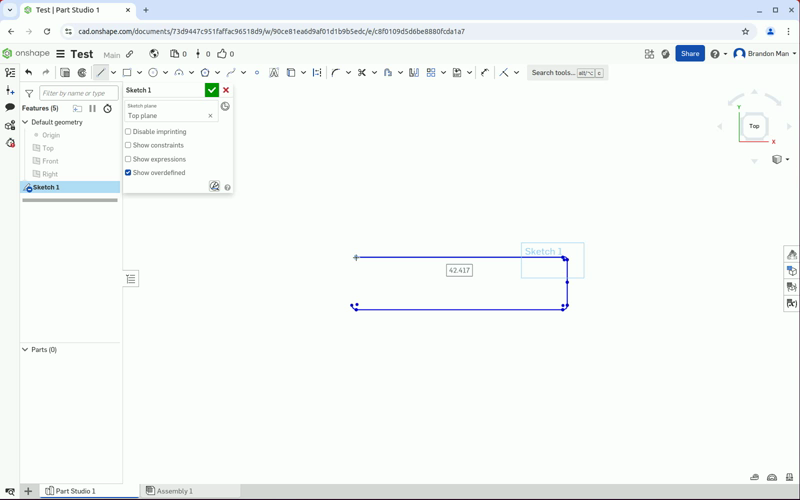
key(a)
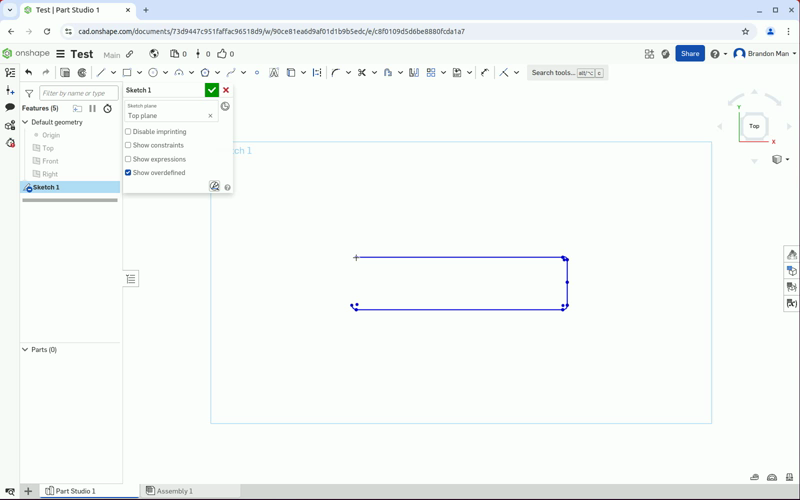
mouse_move(356, 257)
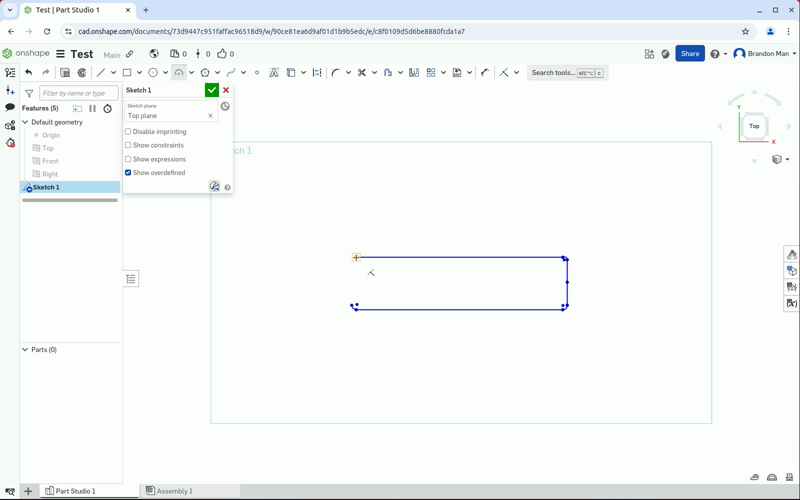
click(356, 257)
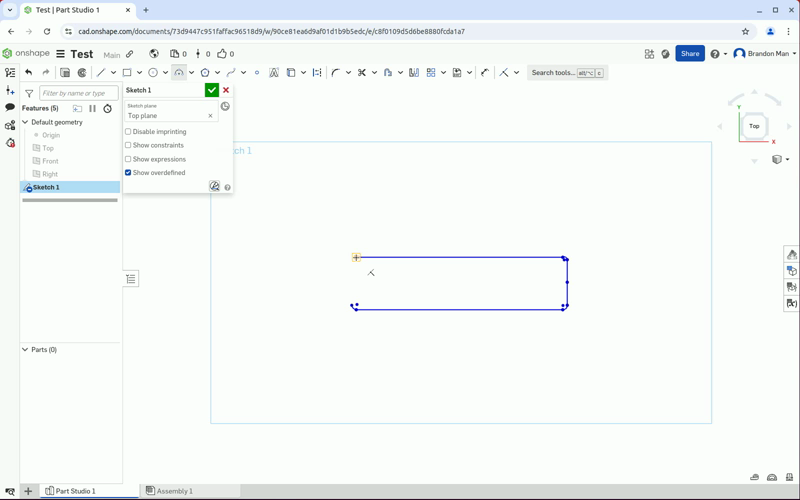
key_down(shift)
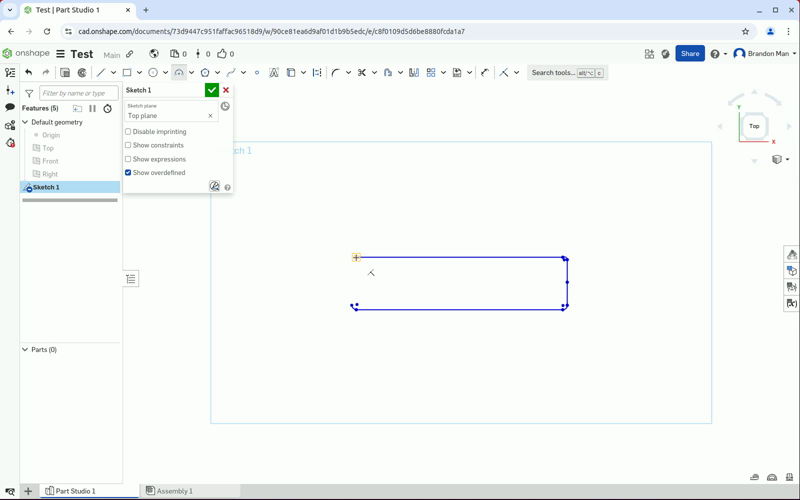
mouse_move(351, 259)
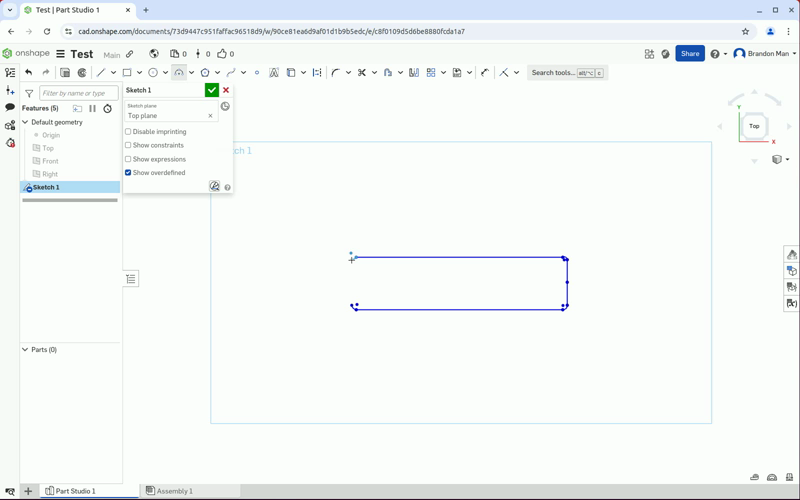
scroll(6)
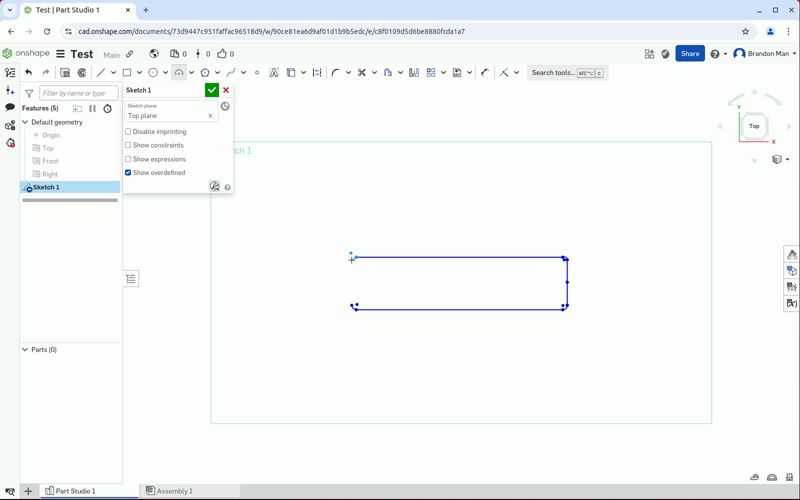
scroll(6)
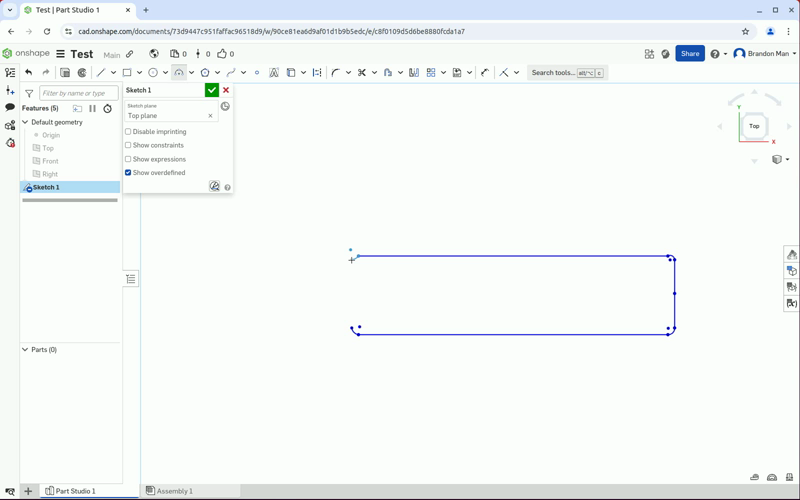
scroll(6)
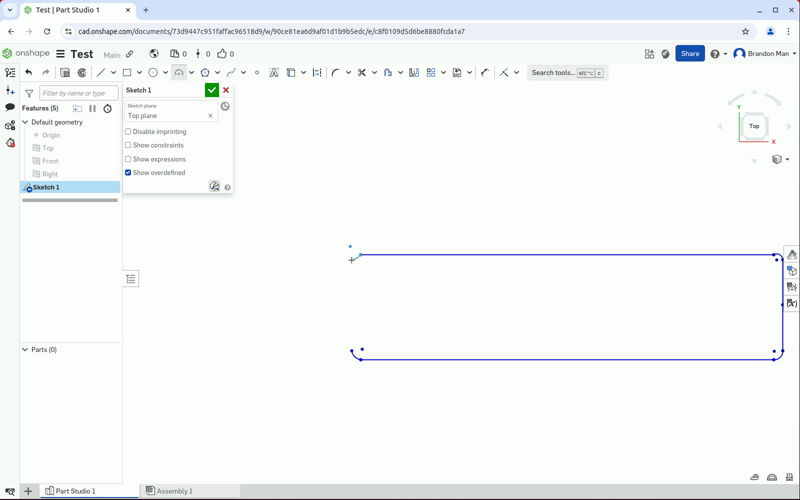
scroll(6)
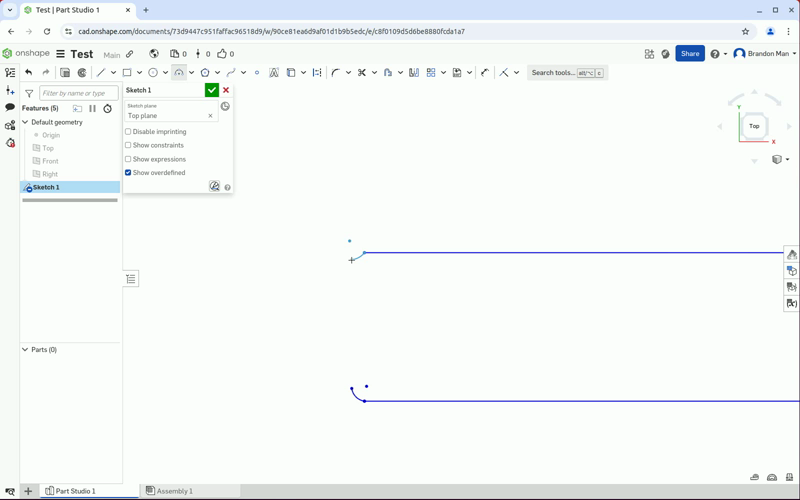
scroll(6)
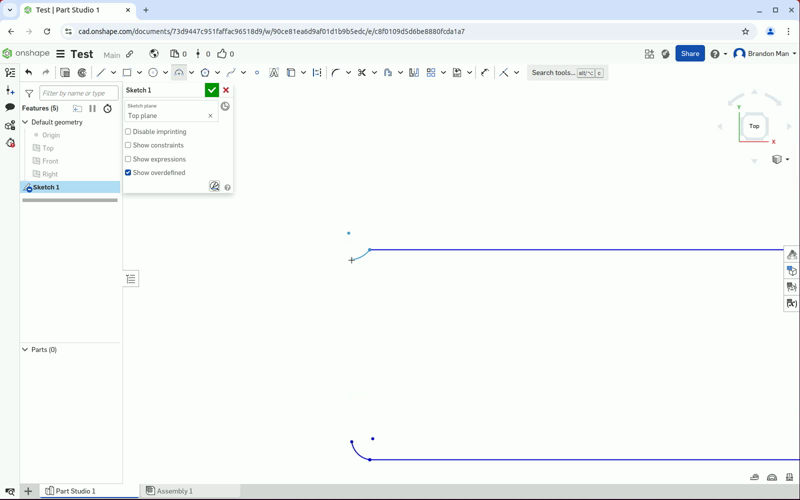
scroll(6)
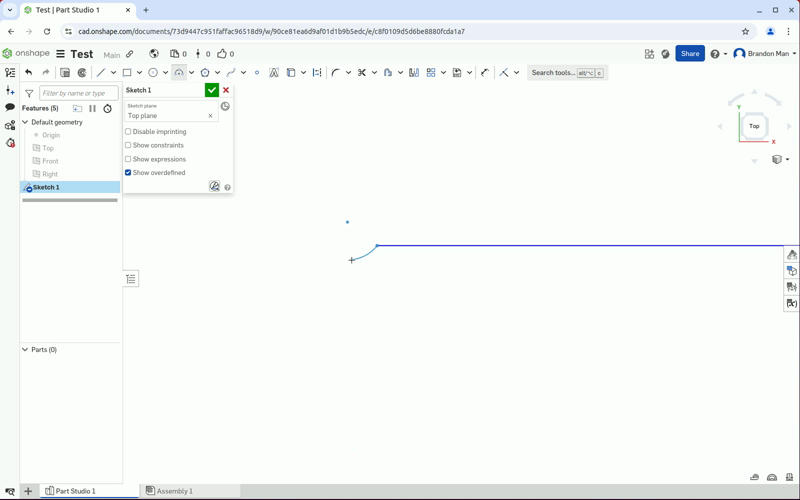
scroll(6)
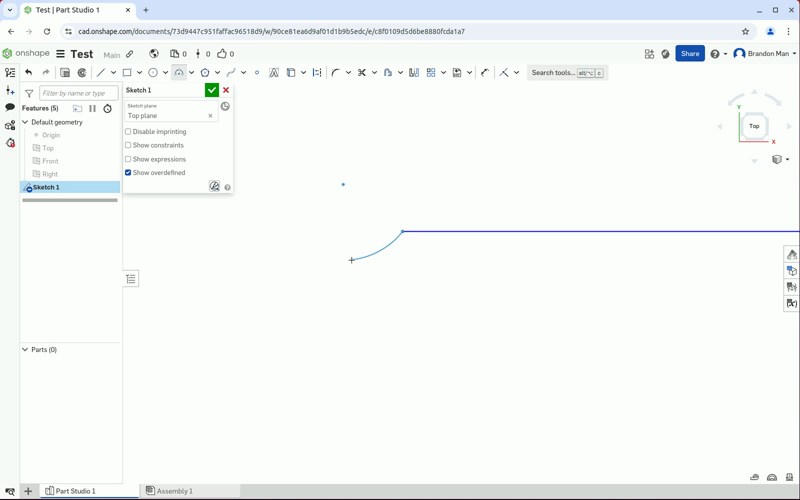
click(351, 259)
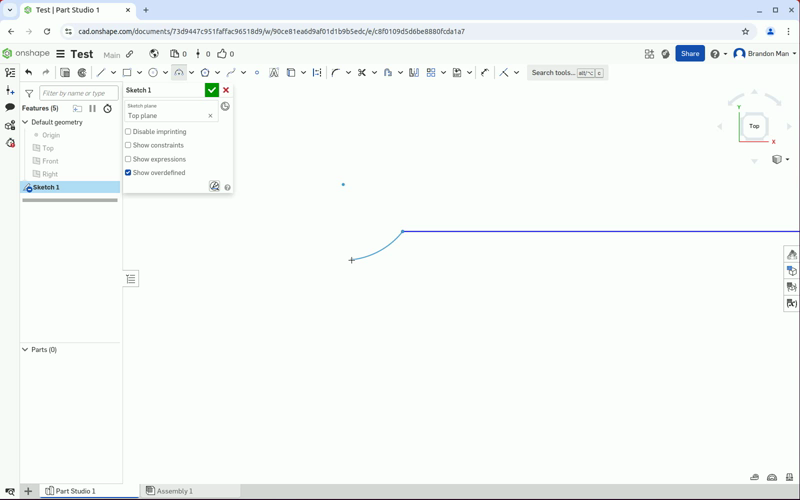
scroll(-6)
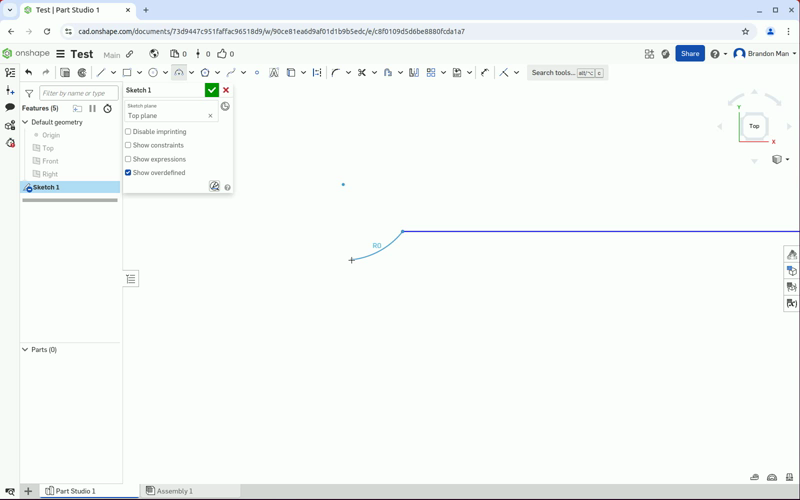
scroll(-6)
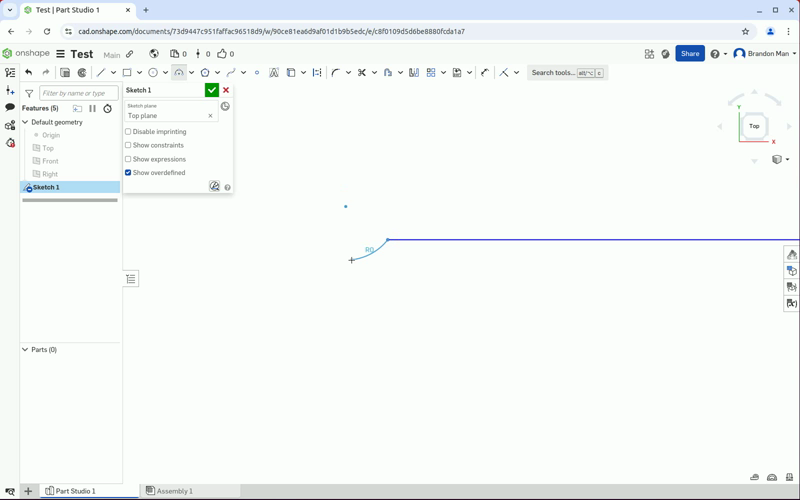
scroll(-6)
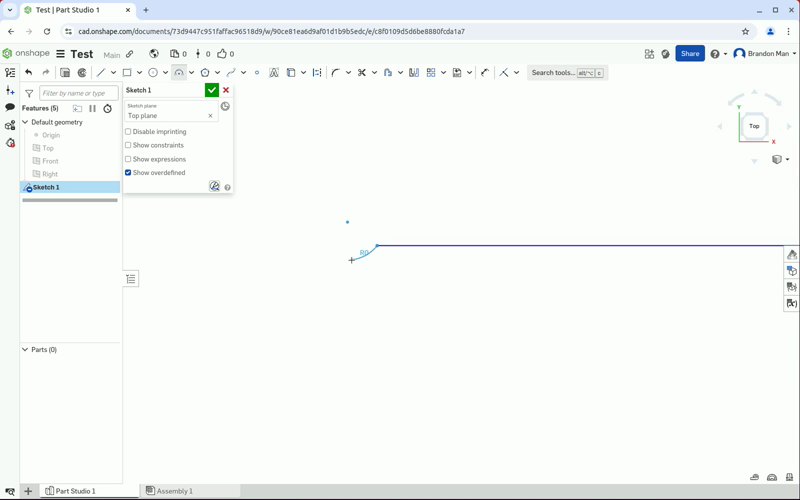
scroll(-6)
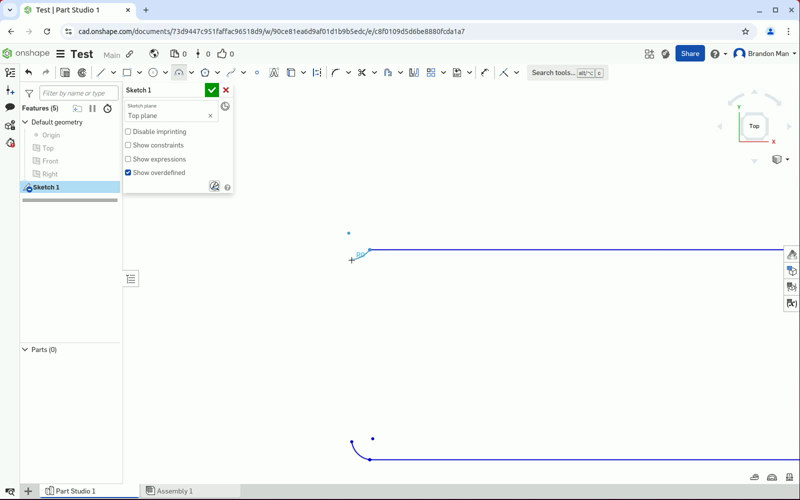
scroll(-6)
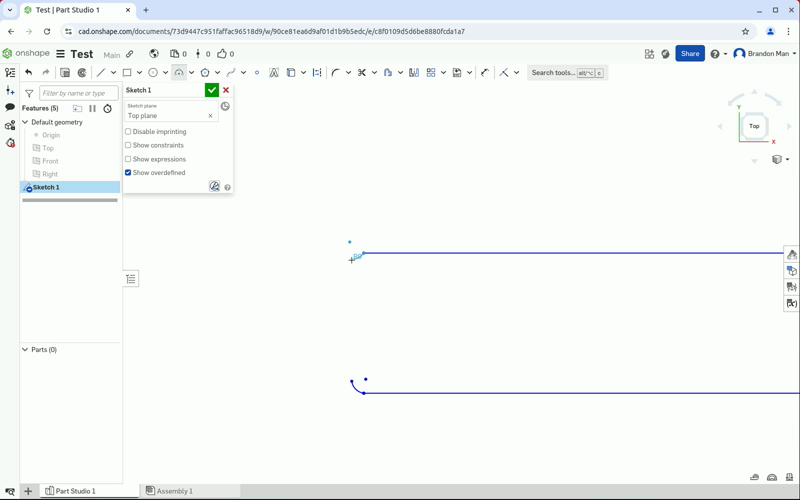
scroll(-6)
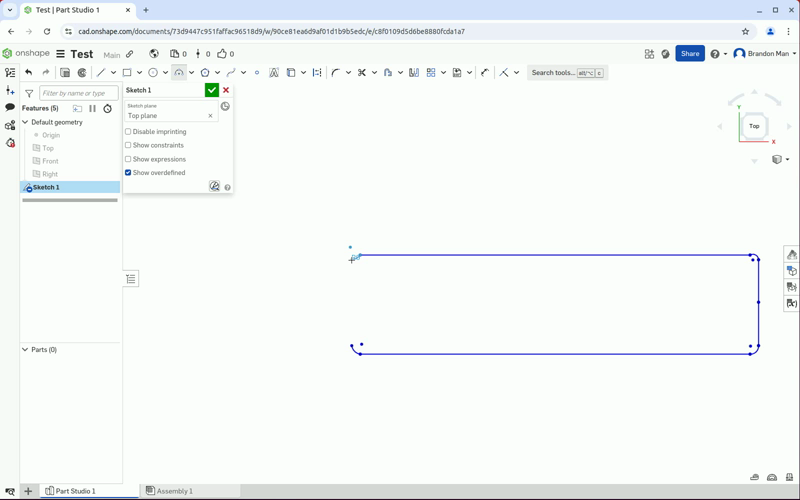
scroll(-6)
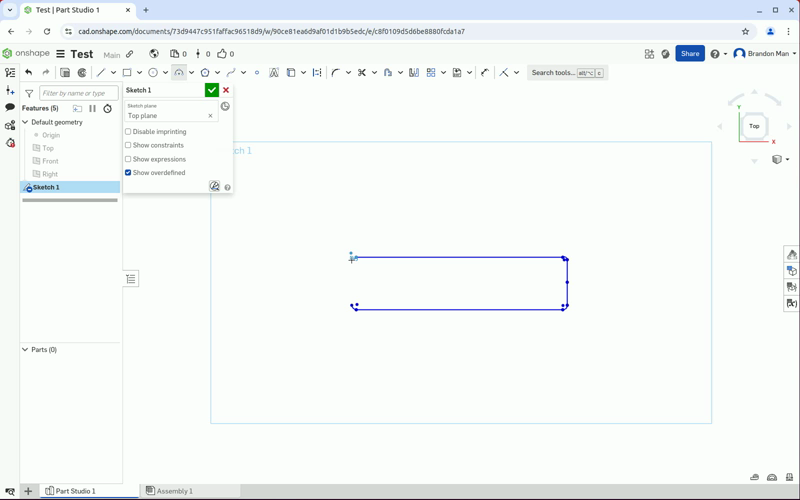
mouse_move(353, 257)
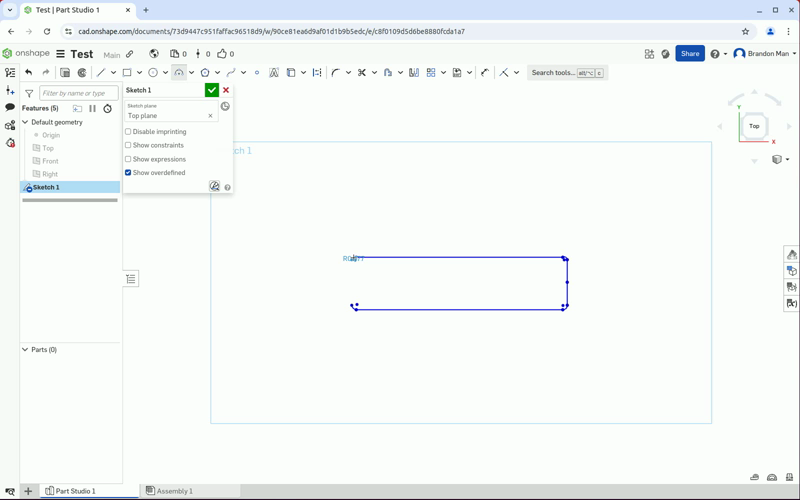
scroll(6)
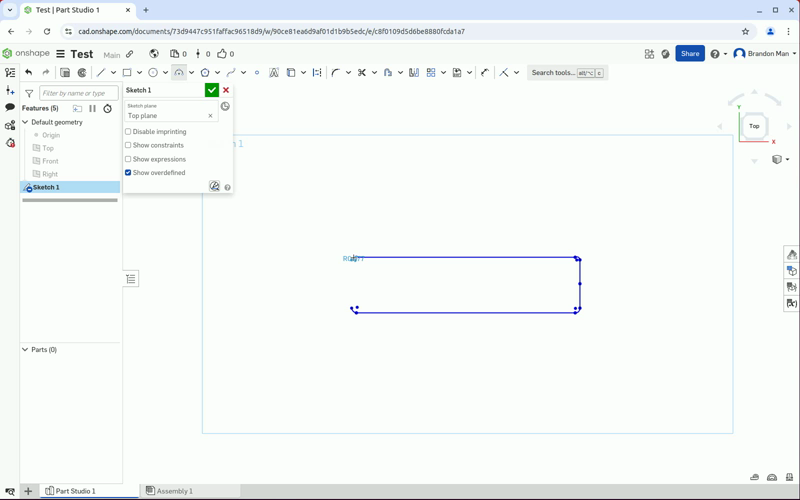
scroll(6)
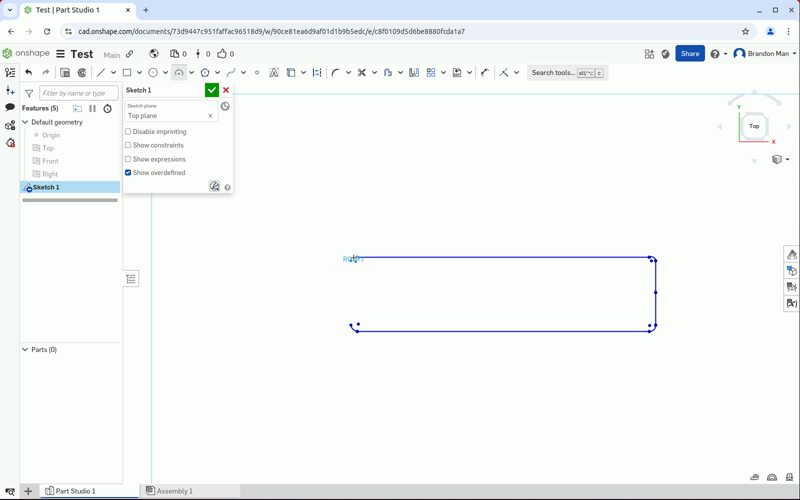
scroll(6)
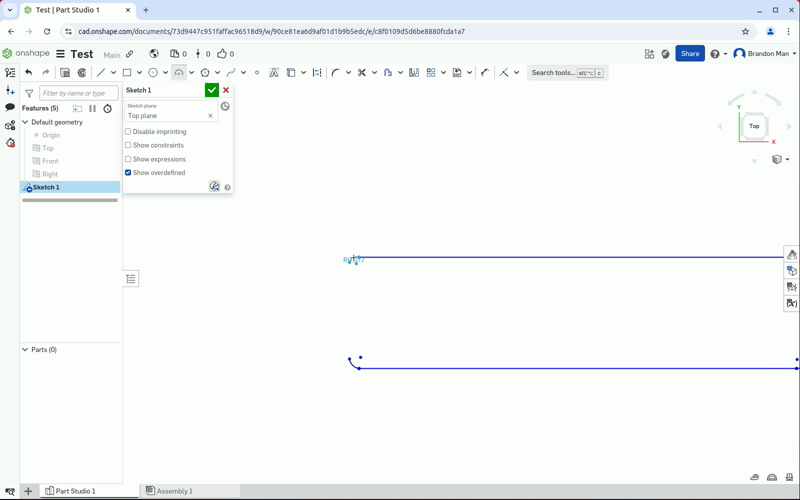
scroll(6)
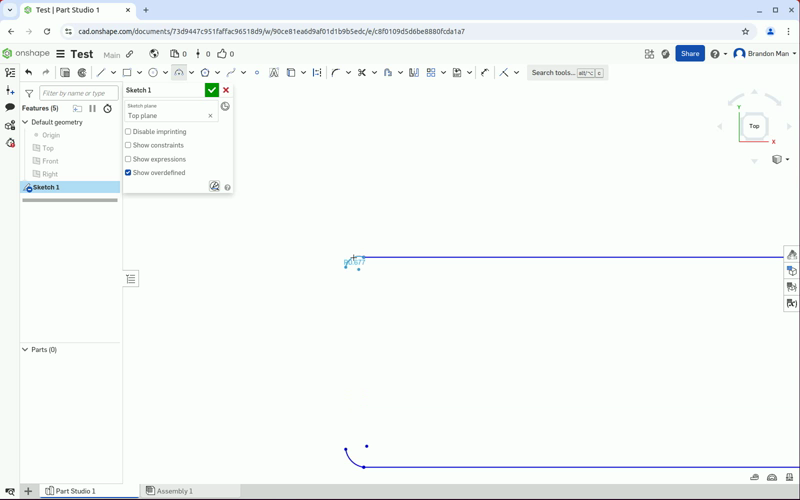
scroll(6)
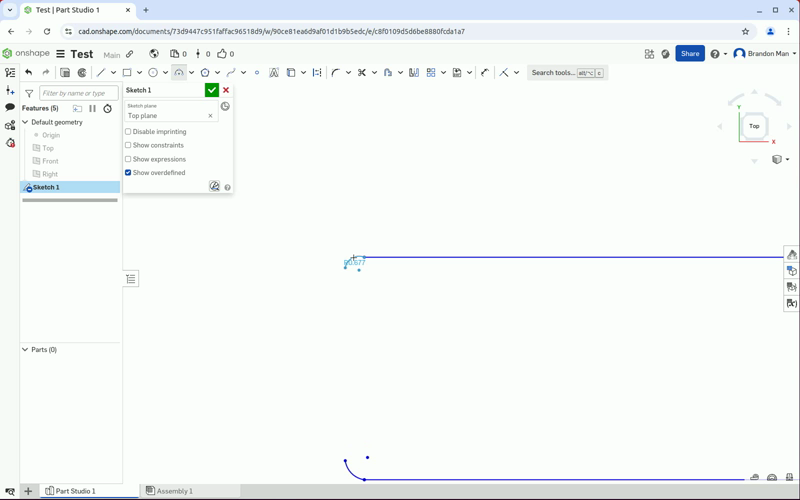
scroll(6)
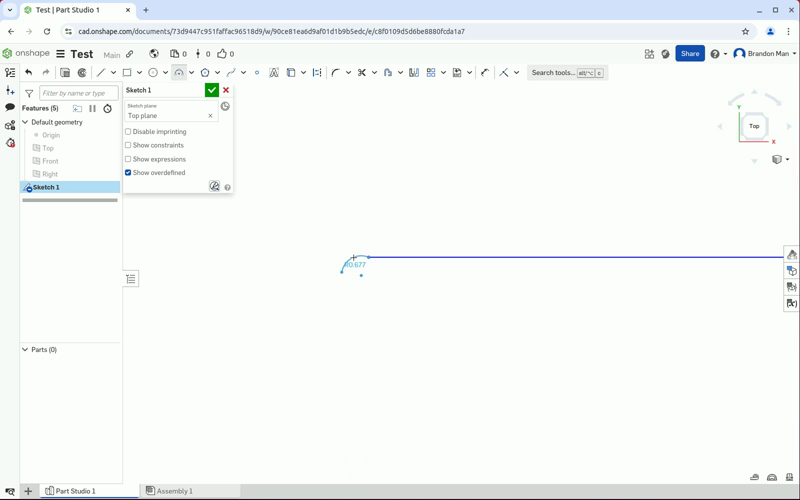
scroll(6)
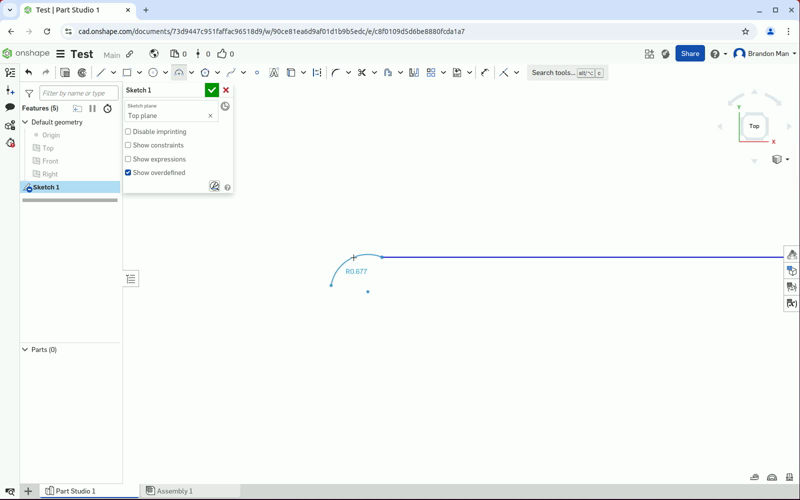
click(353, 257)
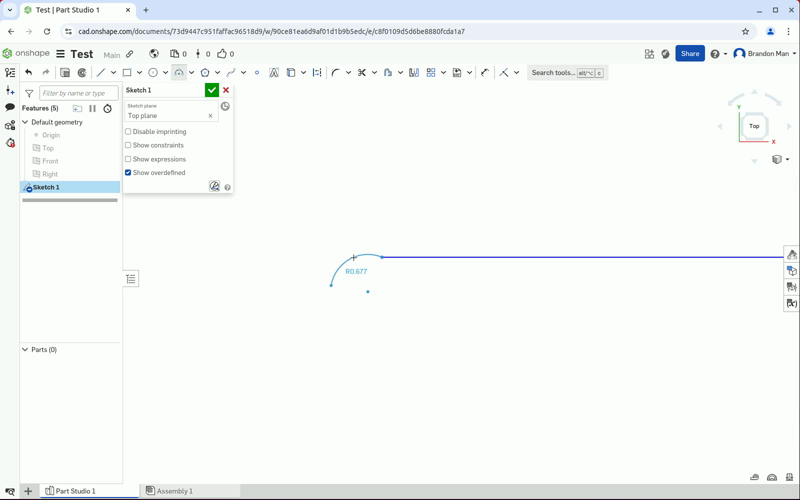
scroll(-6)
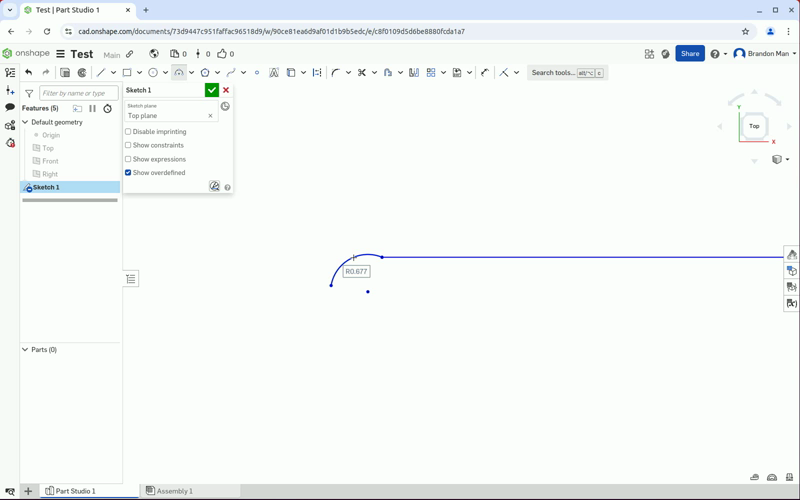
scroll(-6)
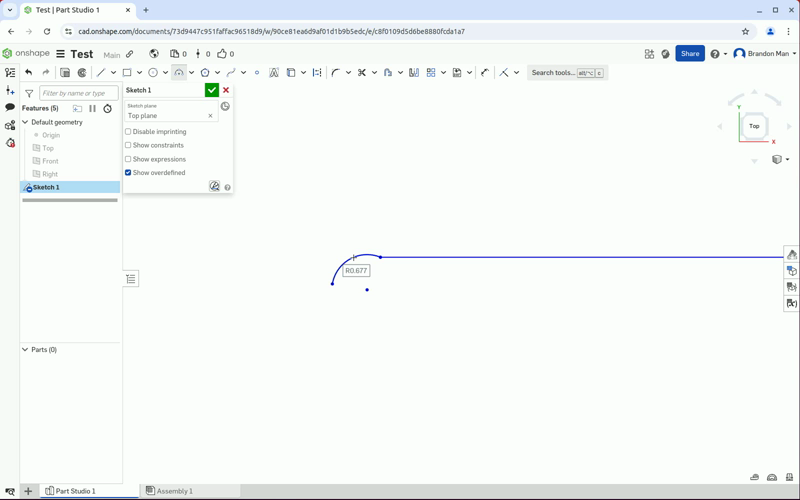
scroll(-6)
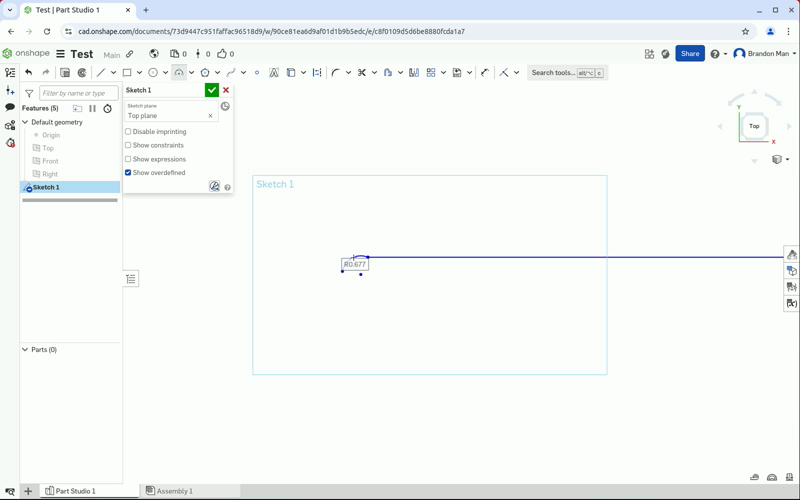
scroll(-6)
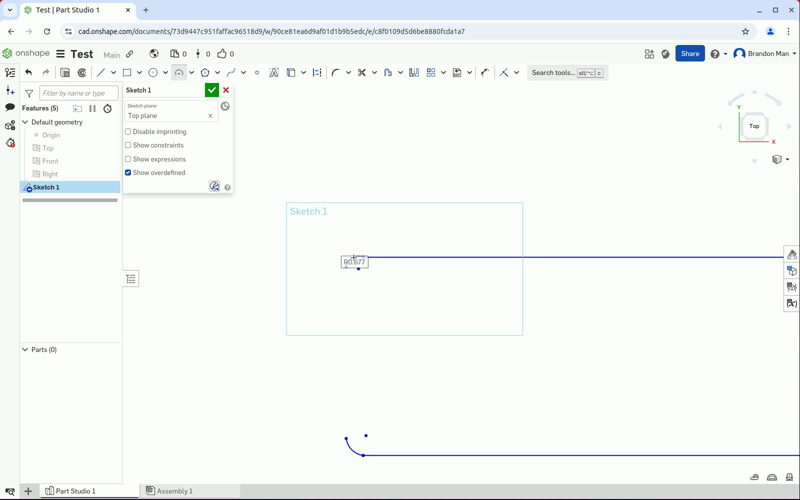
scroll(-6)
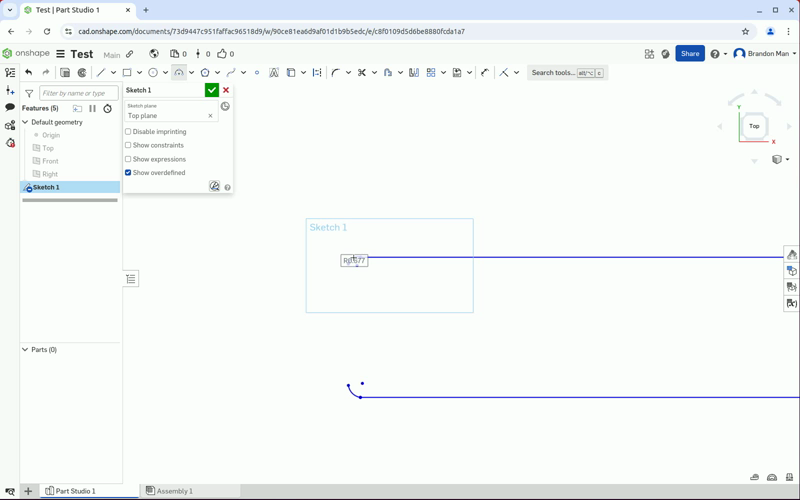
scroll(-6)
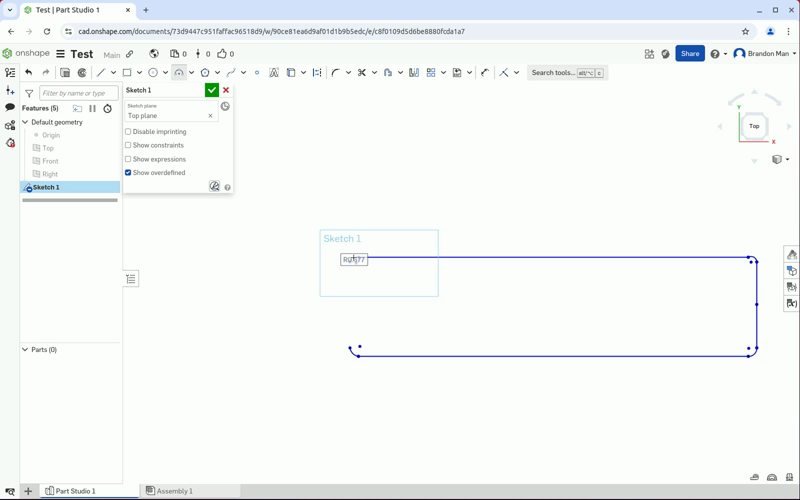
scroll(-6)
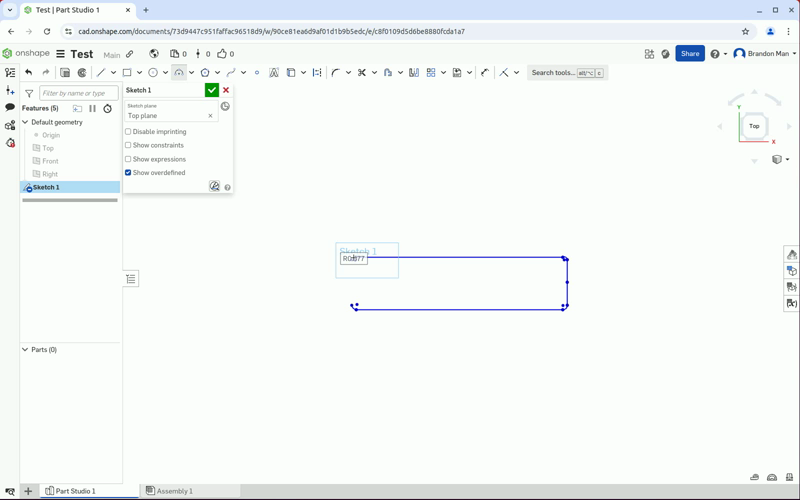
key_up(shift)
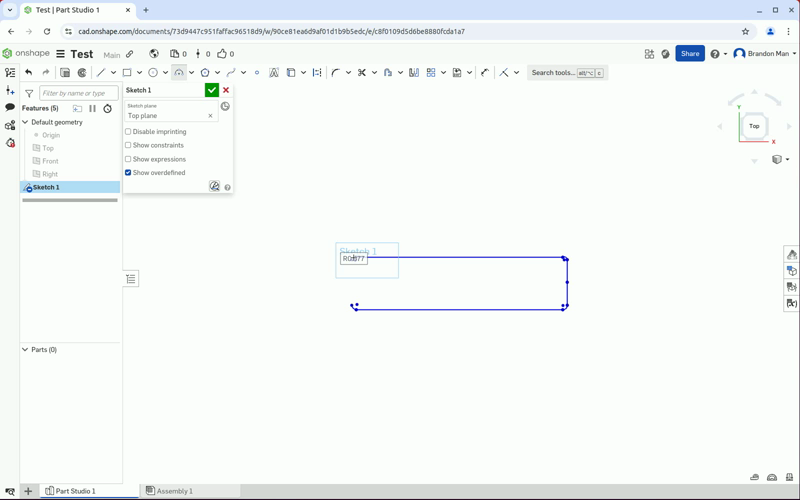
key(esc)
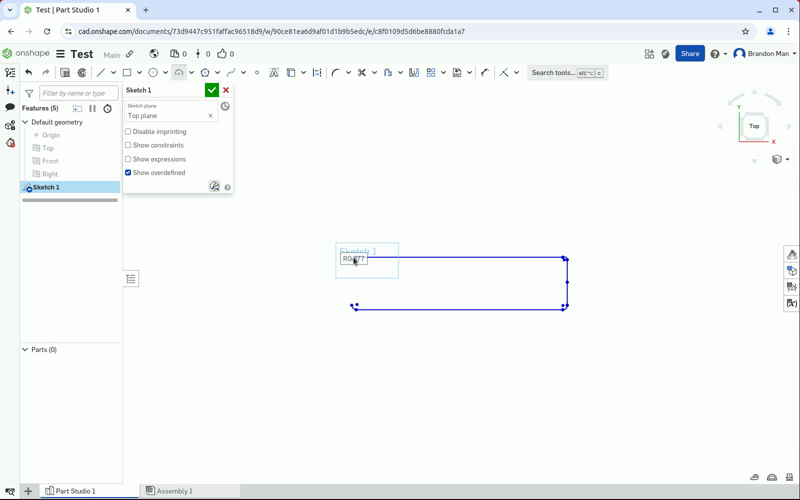
key(l)
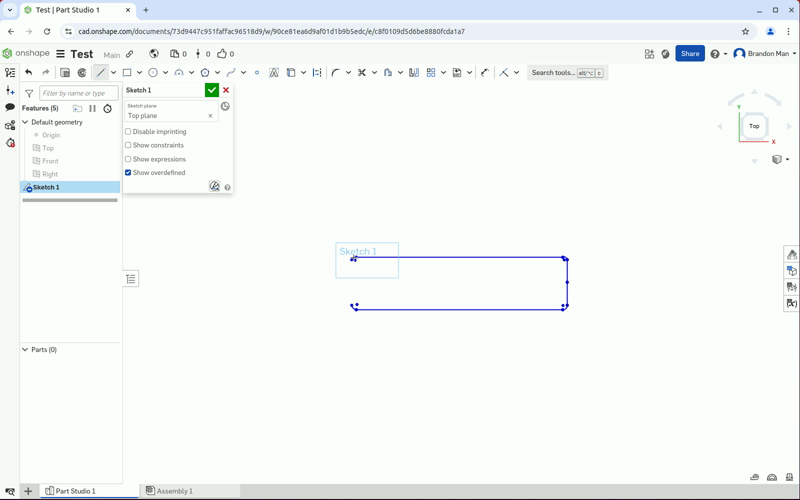
mouse_move(351, 259)
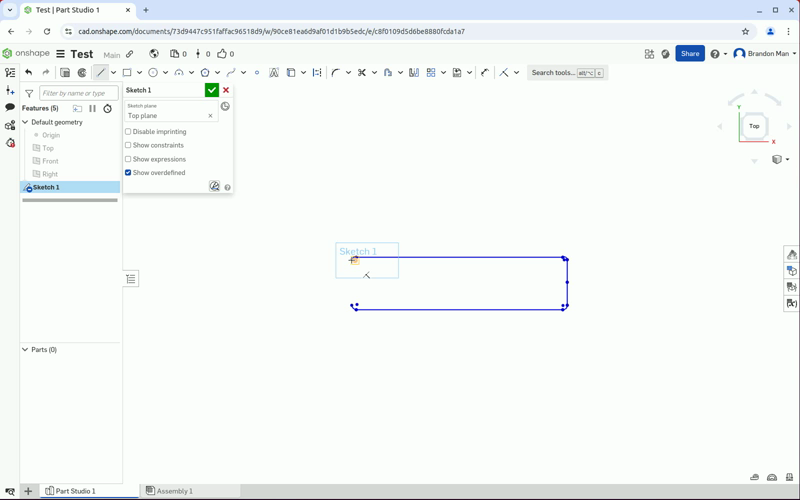
scroll(6)
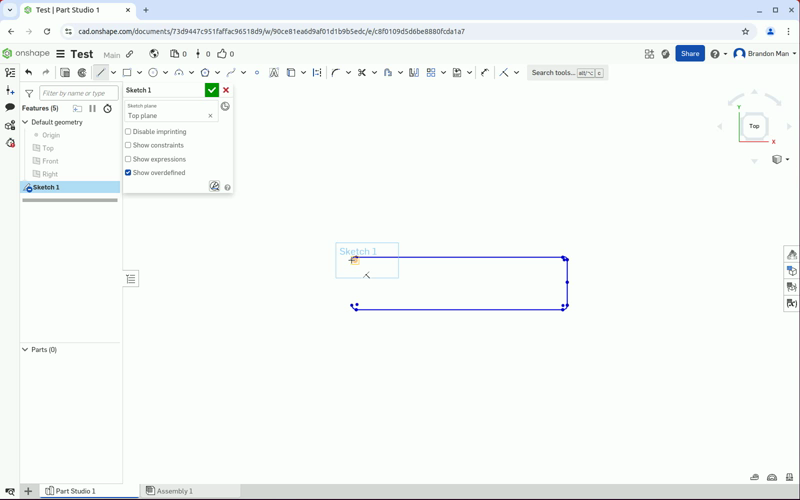
scroll(6)
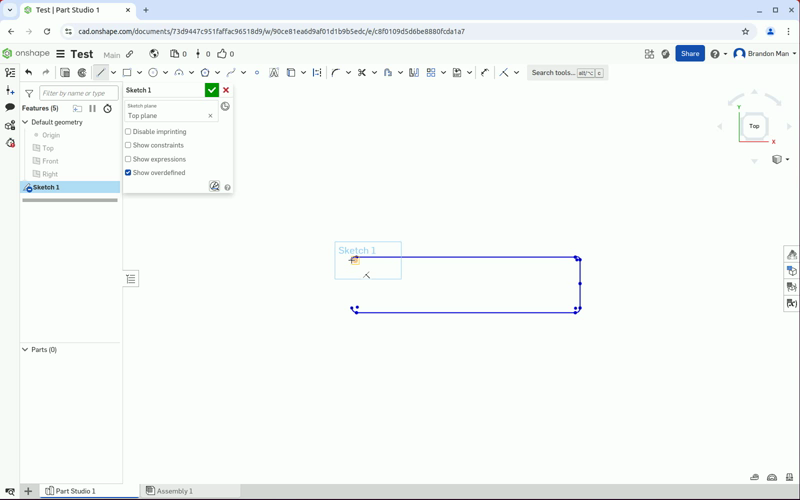
scroll(6)
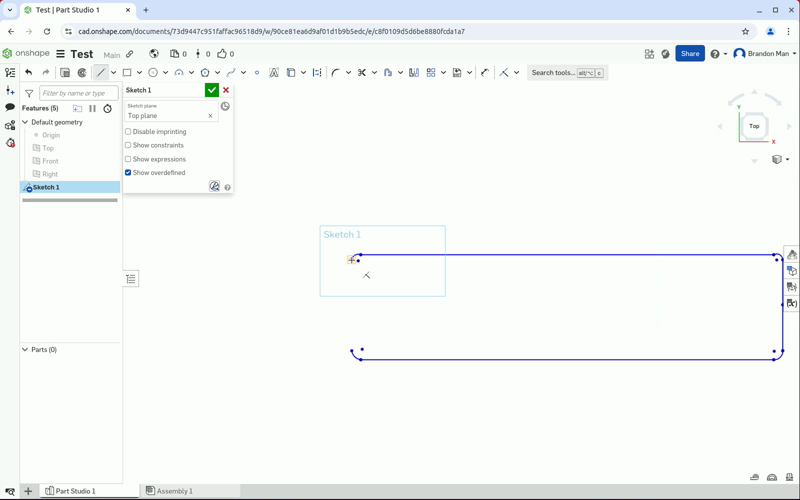
scroll(6)
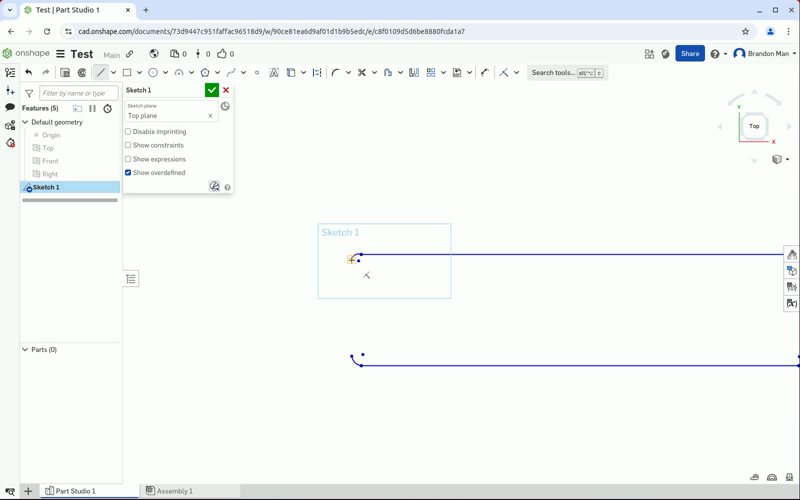
scroll(6)
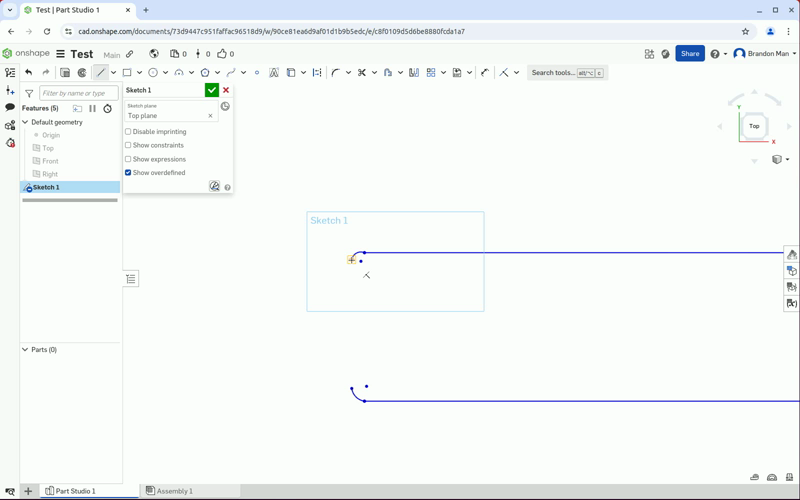
scroll(6)
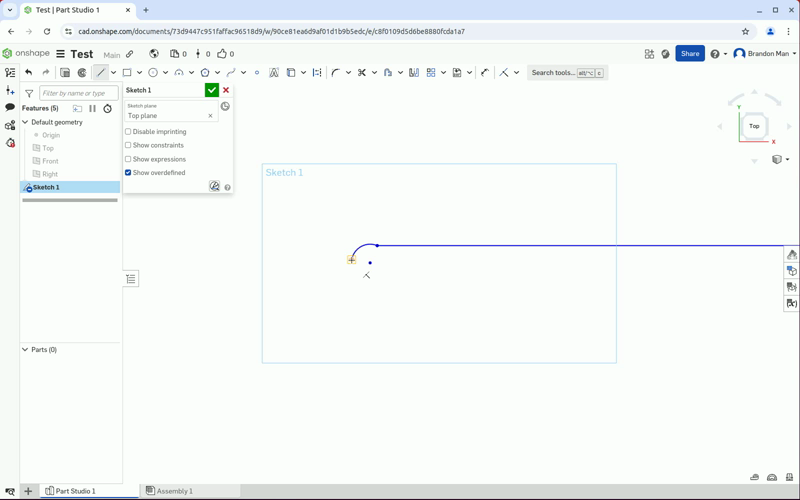
scroll(6)
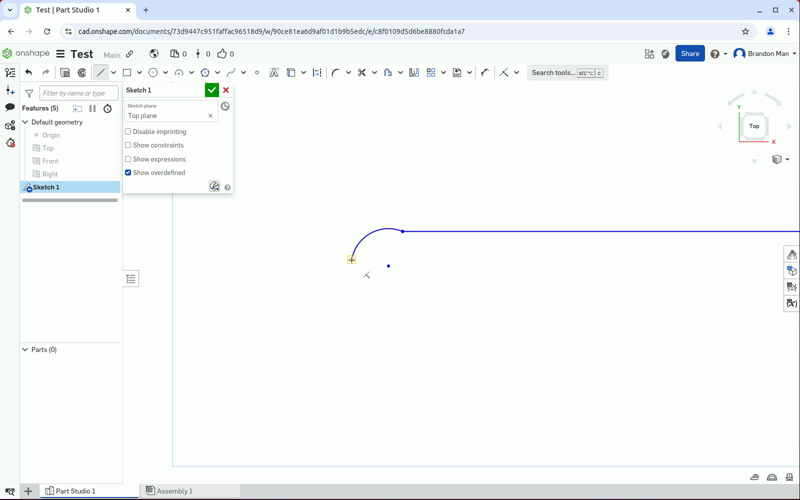
click(351, 259)
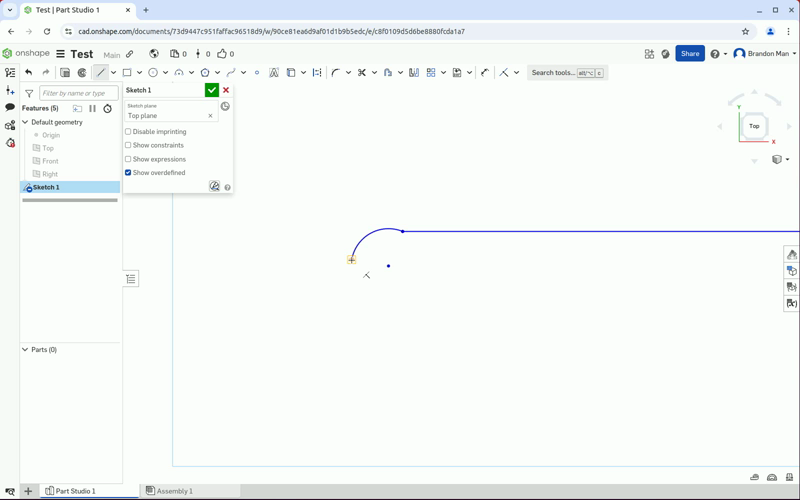
scroll(-6)
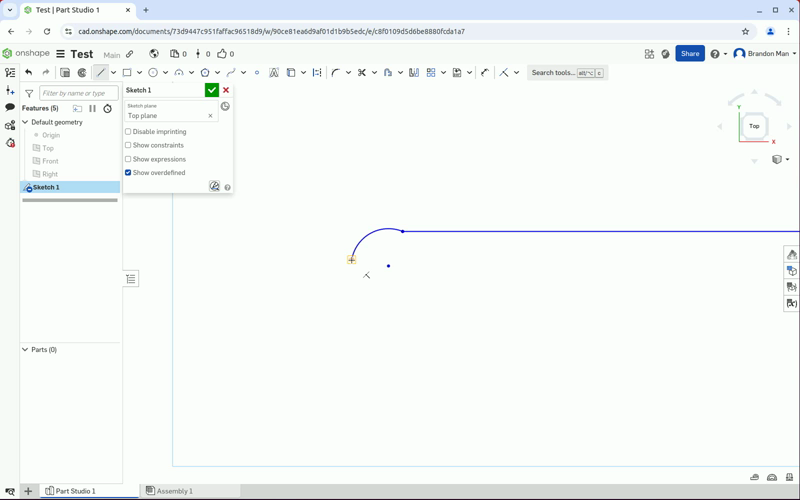
scroll(-6)
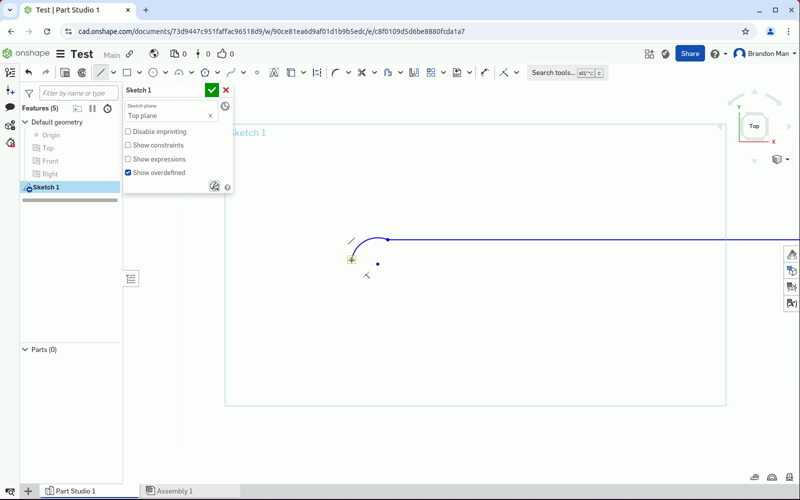
scroll(-6)
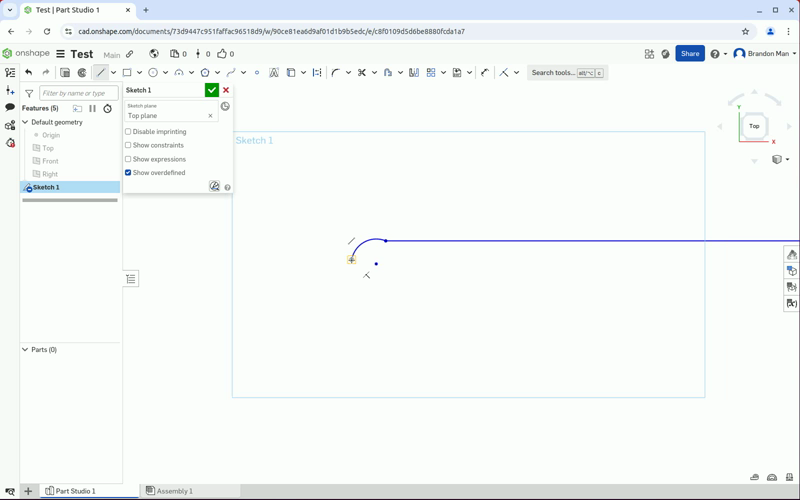
scroll(-6)
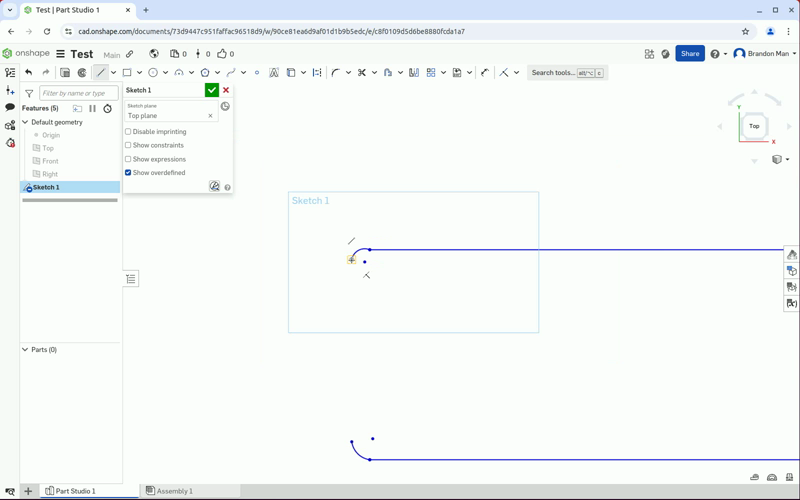
scroll(-6)
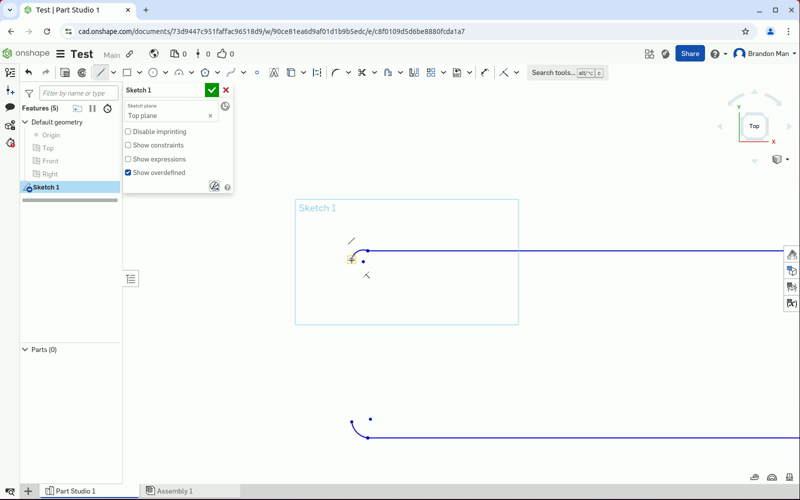
scroll(-6)
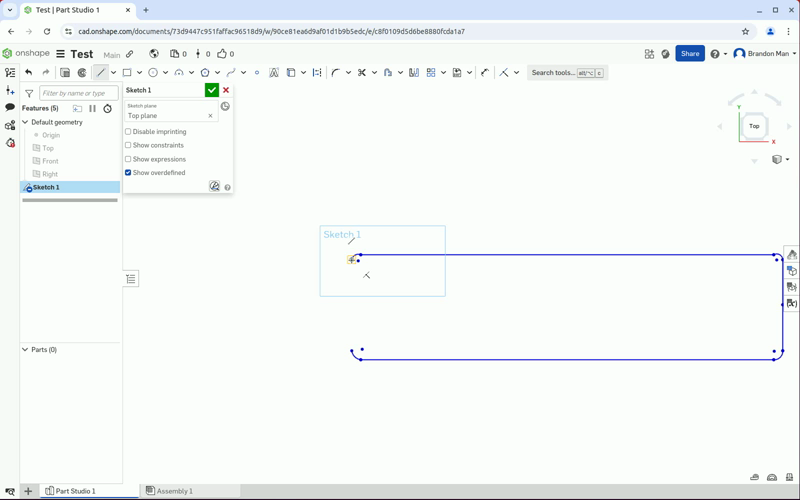
scroll(-6)
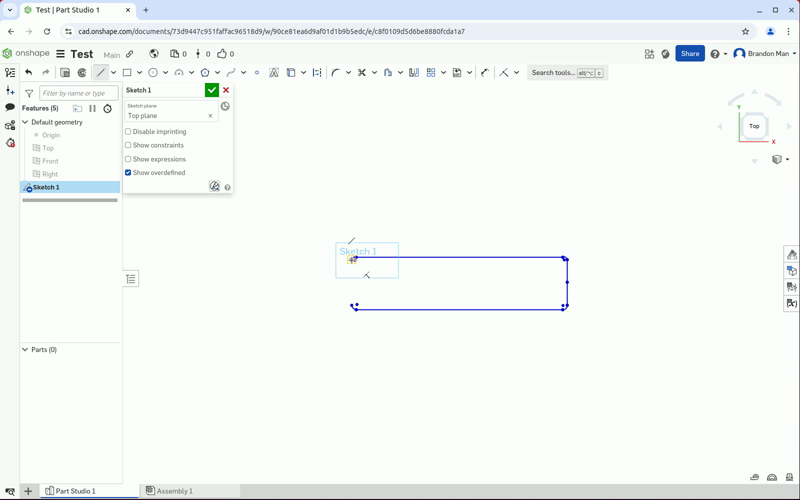
mouse_move(381, 259)
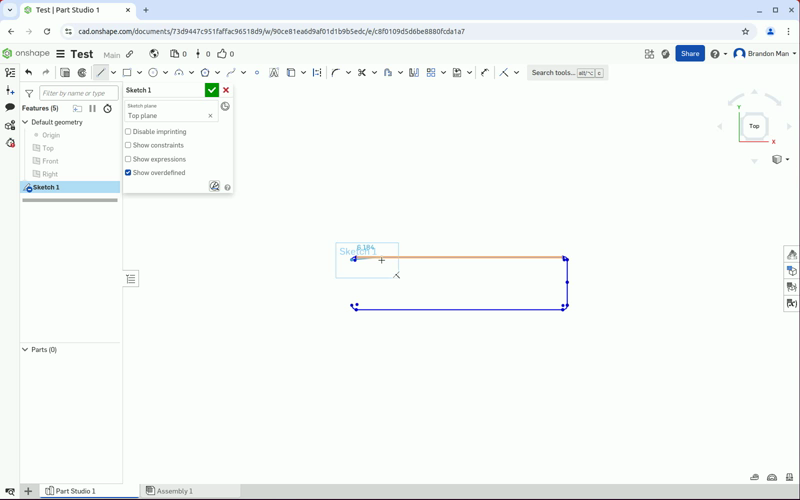
key_down(shift)
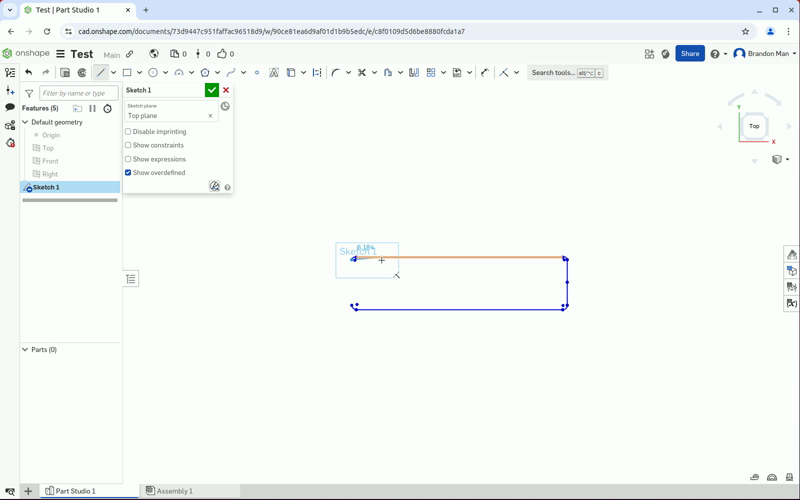
mouse_move(351, 305)
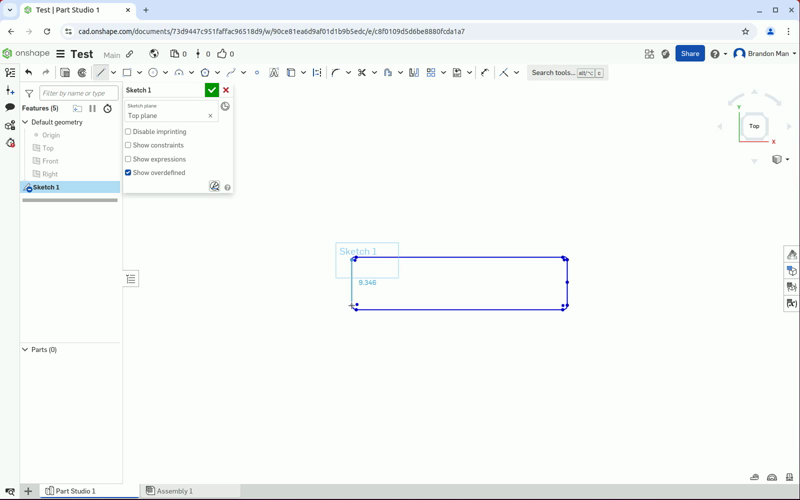
scroll(6)
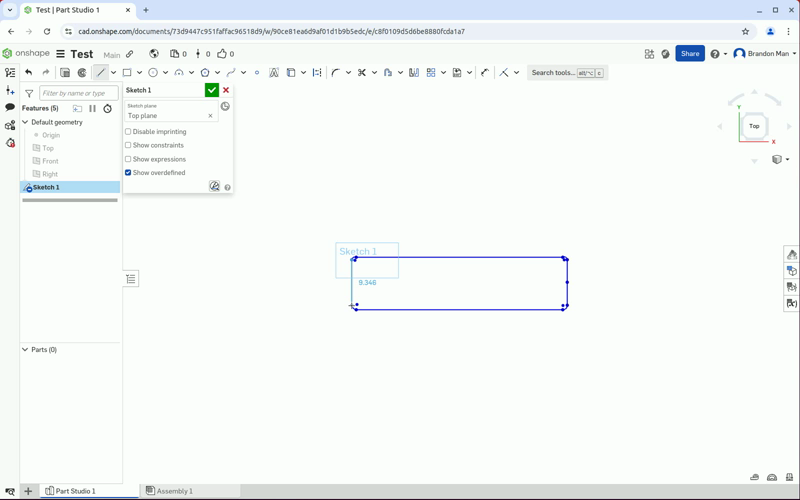
scroll(6)
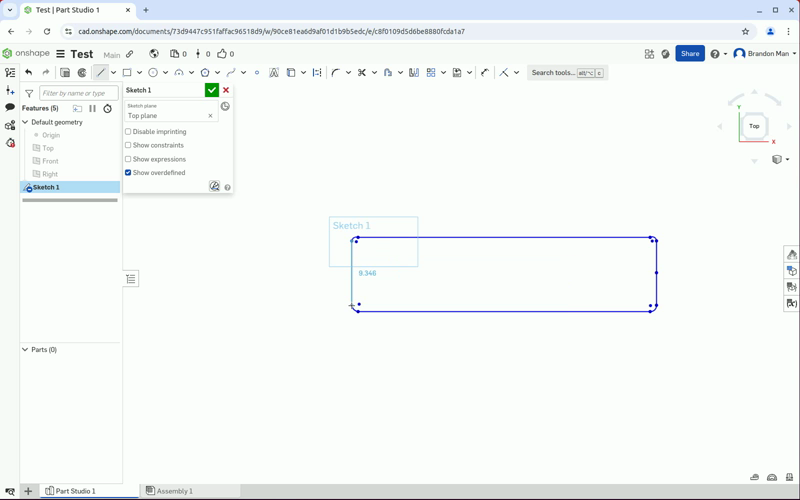
scroll(6)
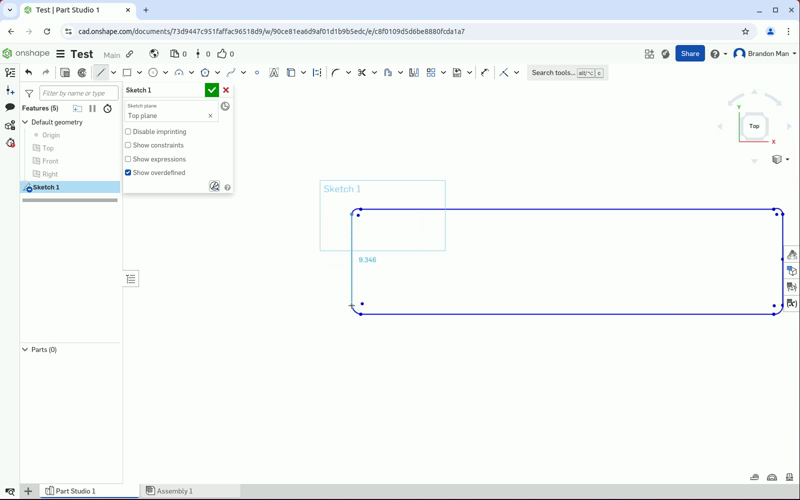
scroll(6)
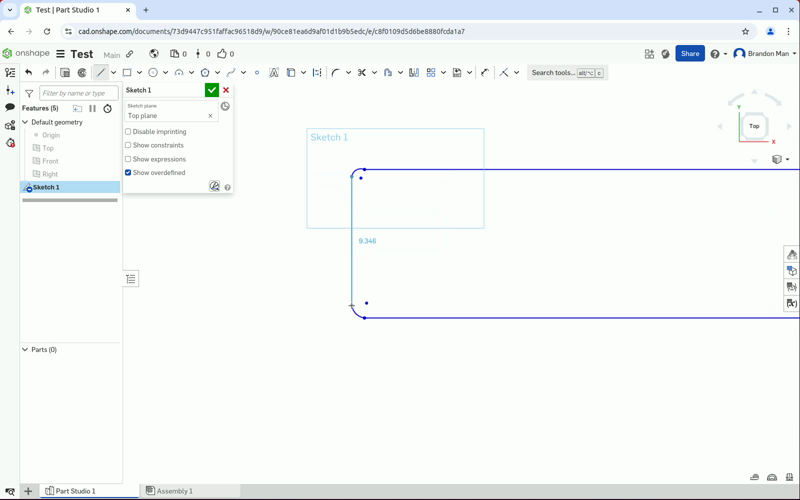
scroll(6)
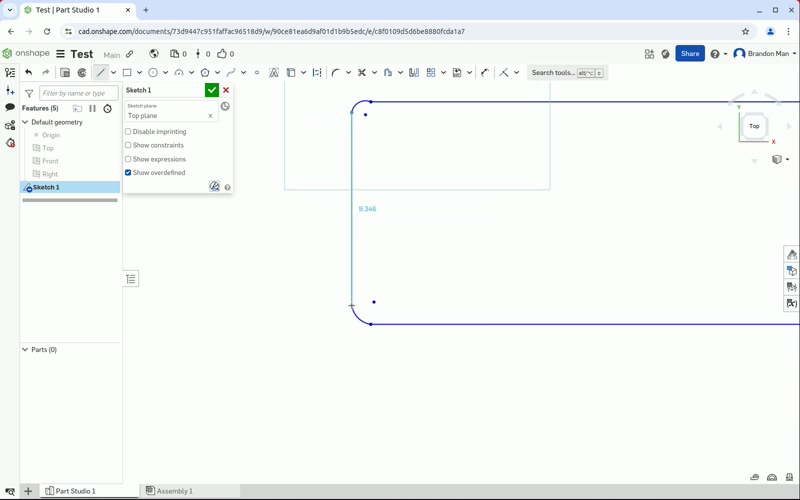
scroll(6)
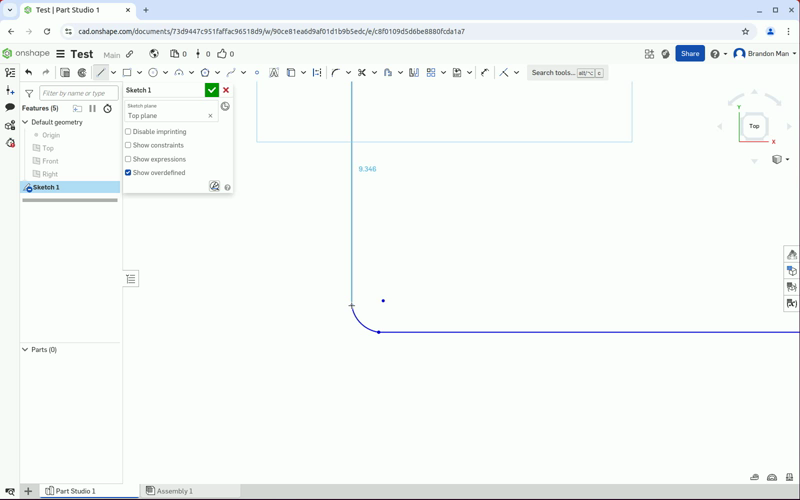
scroll(6)
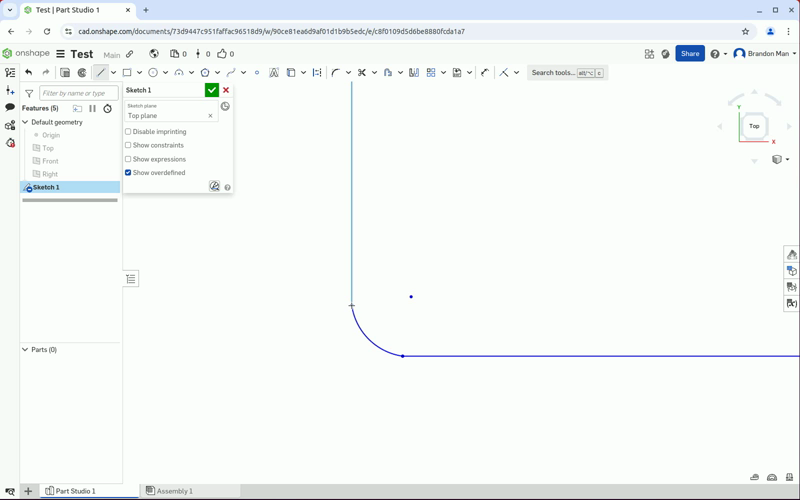
key_up(shift)
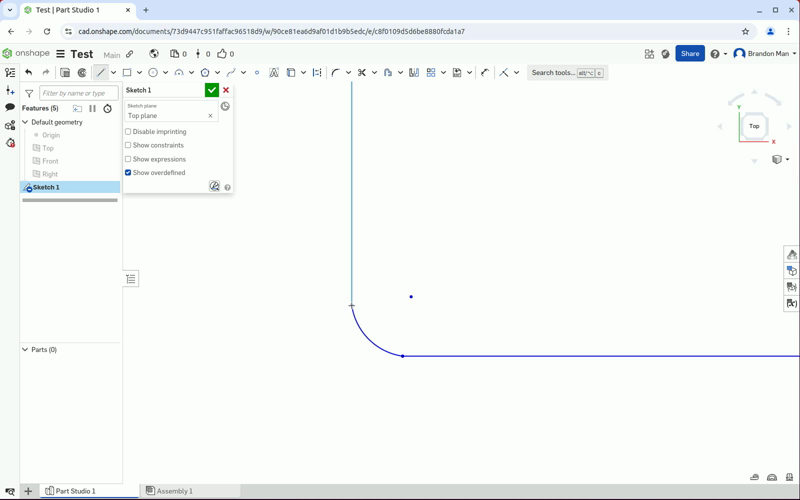
click(351, 305)
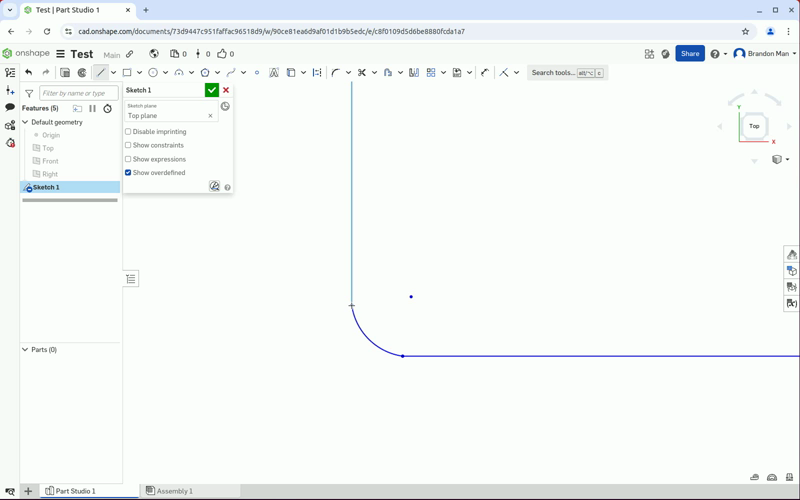
scroll(-6)
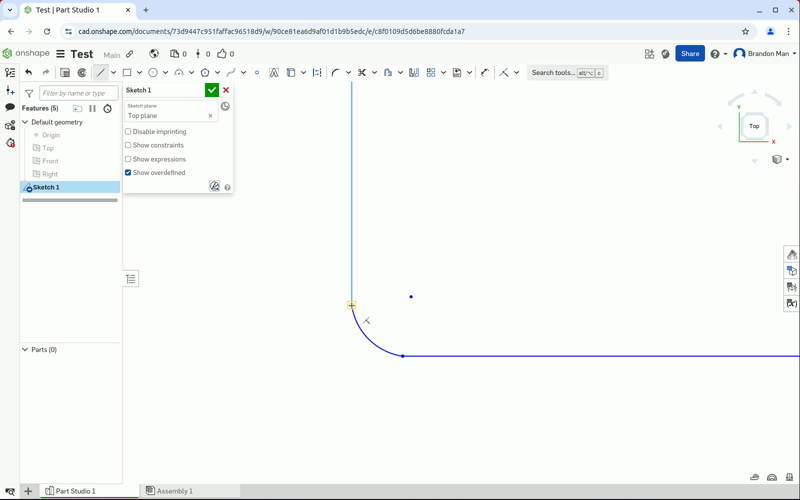
scroll(-6)
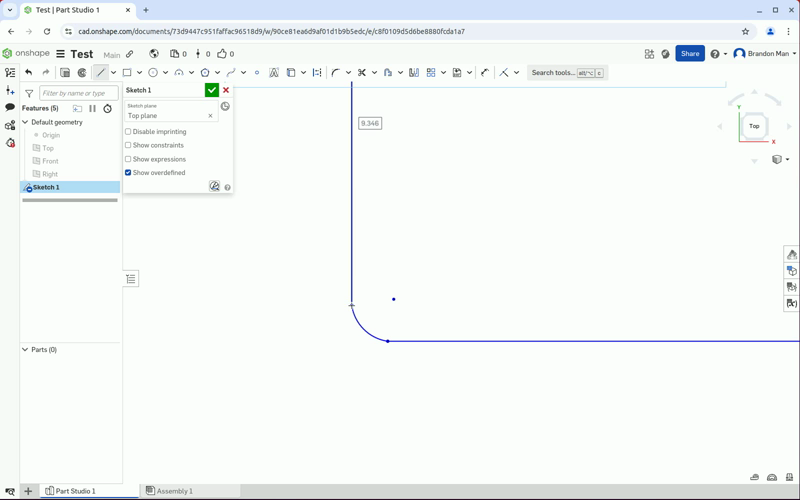
scroll(-6)
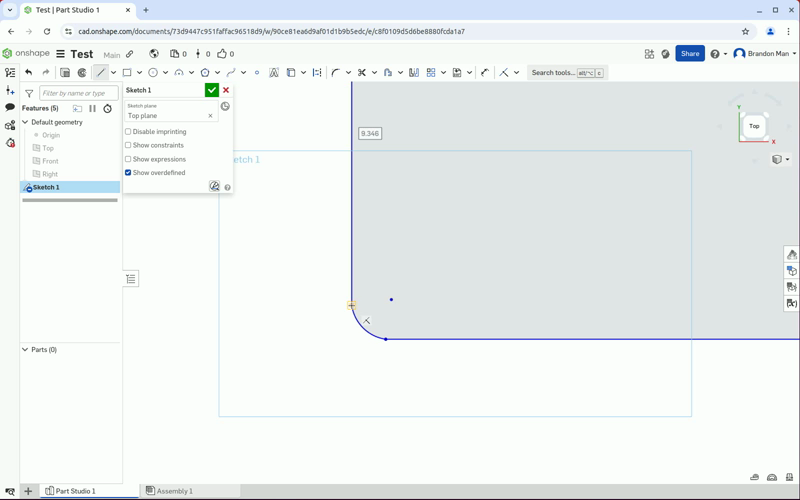
scroll(-6)
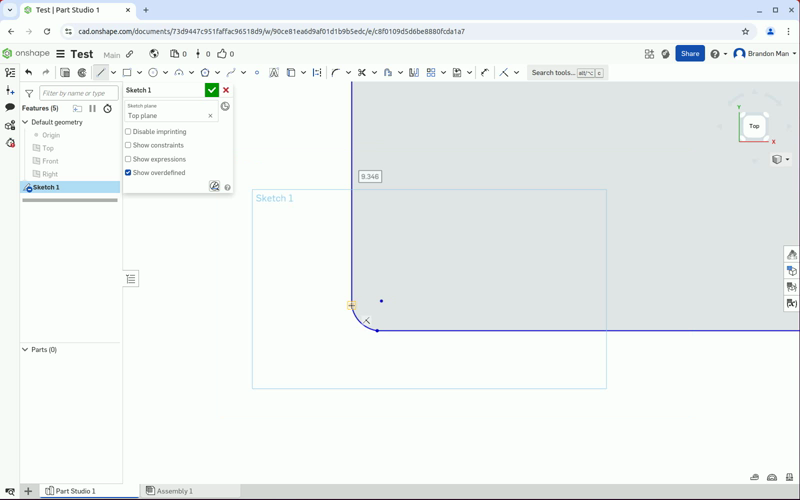
scroll(-6)
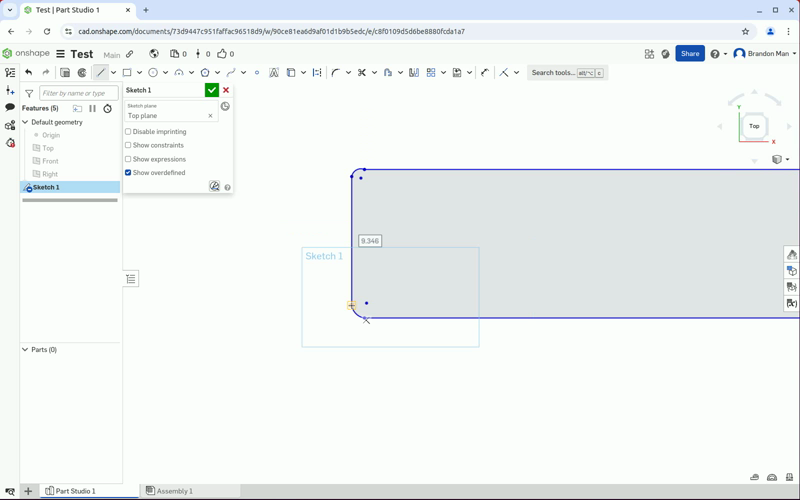
scroll(-6)
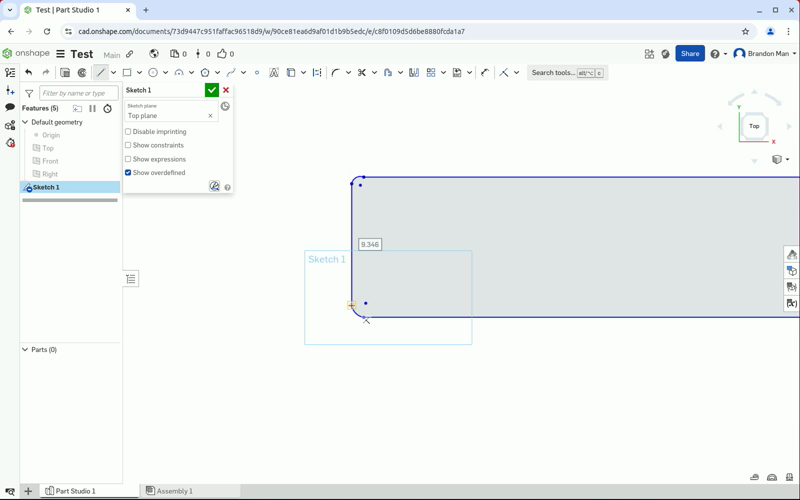
scroll(-6)
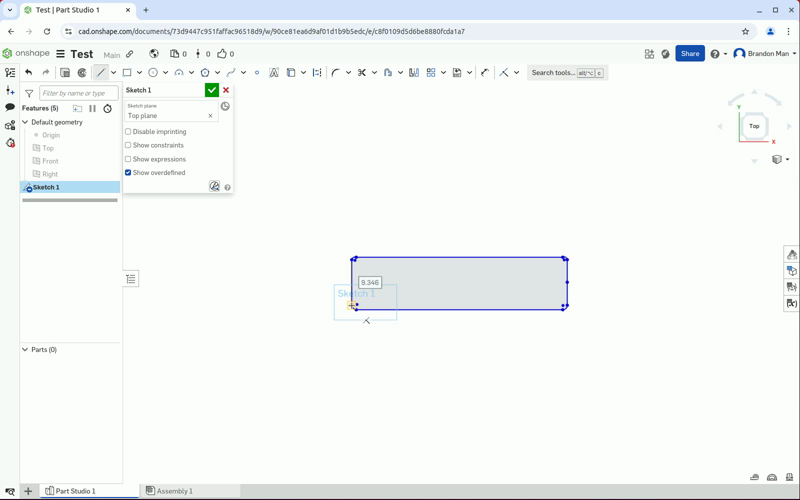
key(esc)
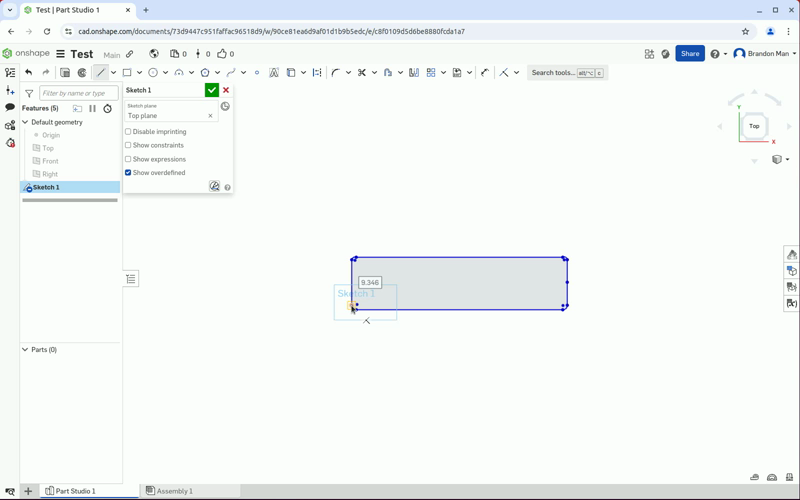
key(c)
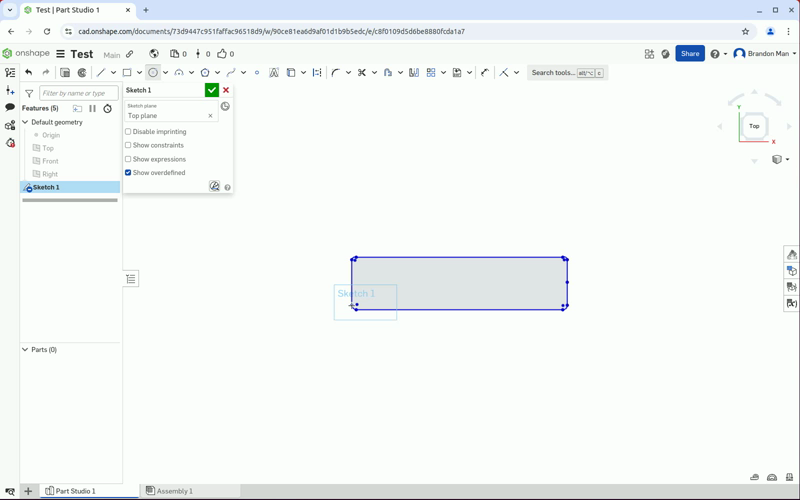
key_down(shift)
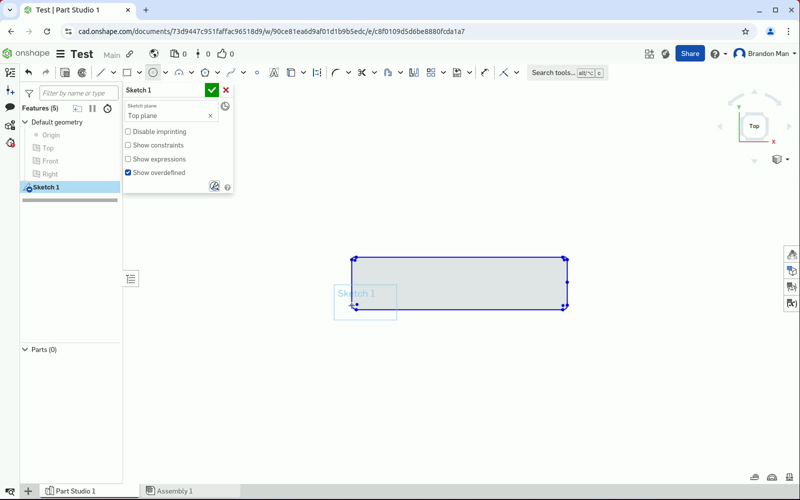
mouse_move(381, 282)
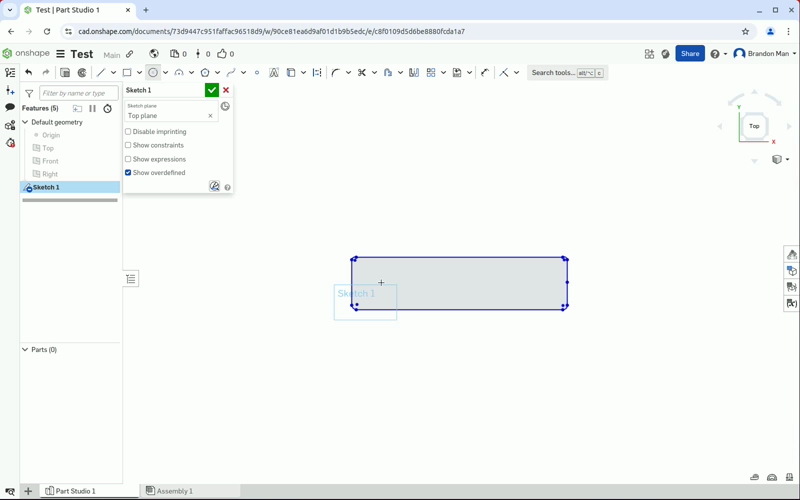
click(381, 282)
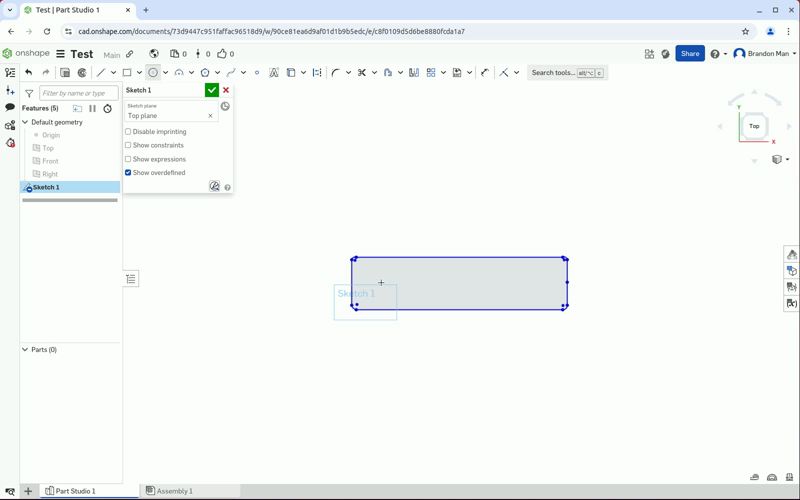
key_up(shift)
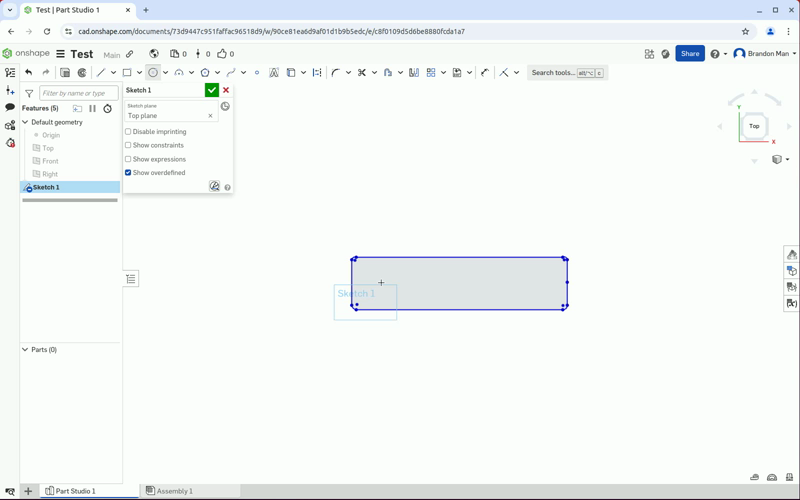
mouse_move(394, 282)
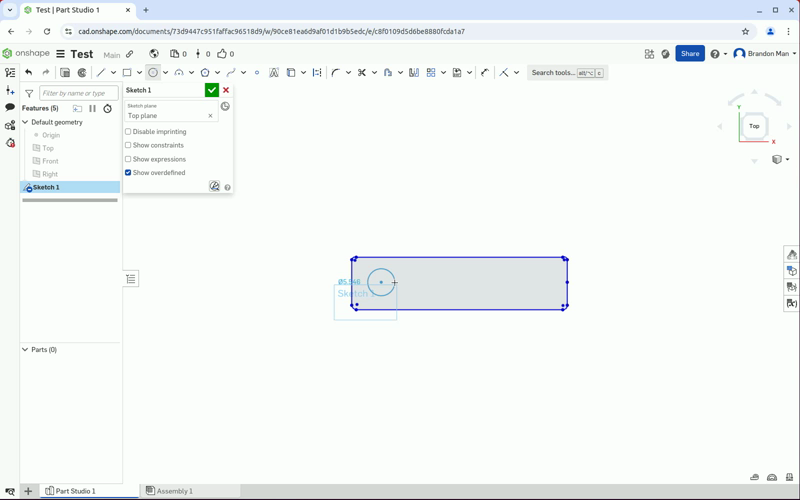
click(394, 282)
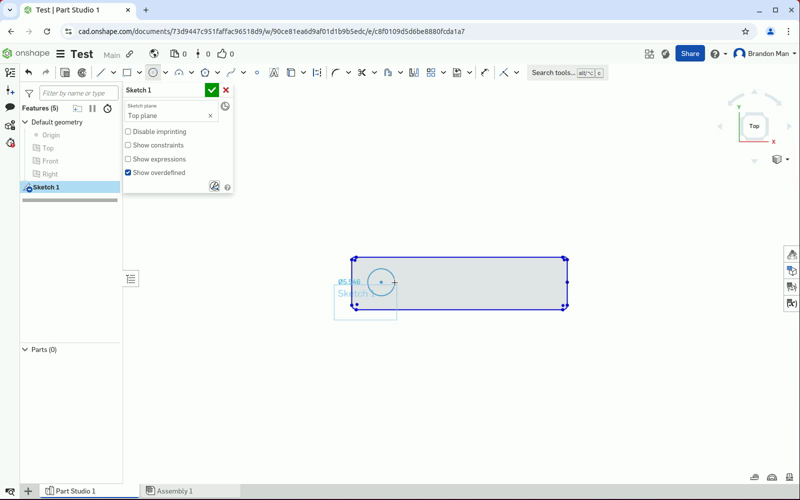
key(esc)
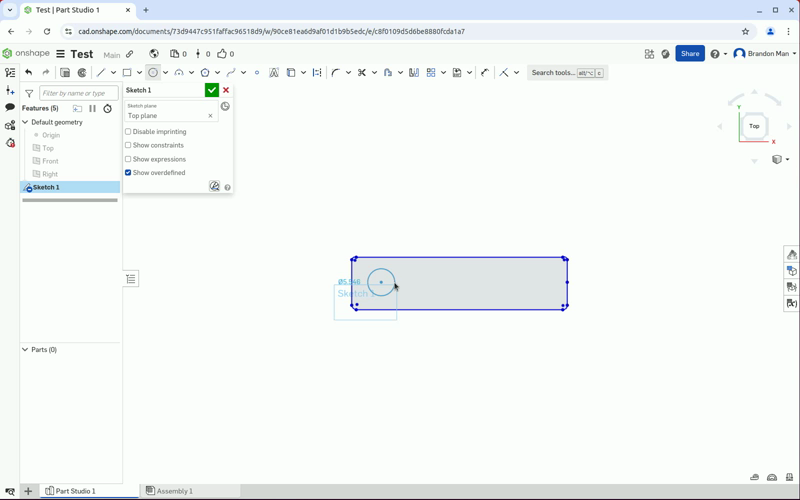
key(c)
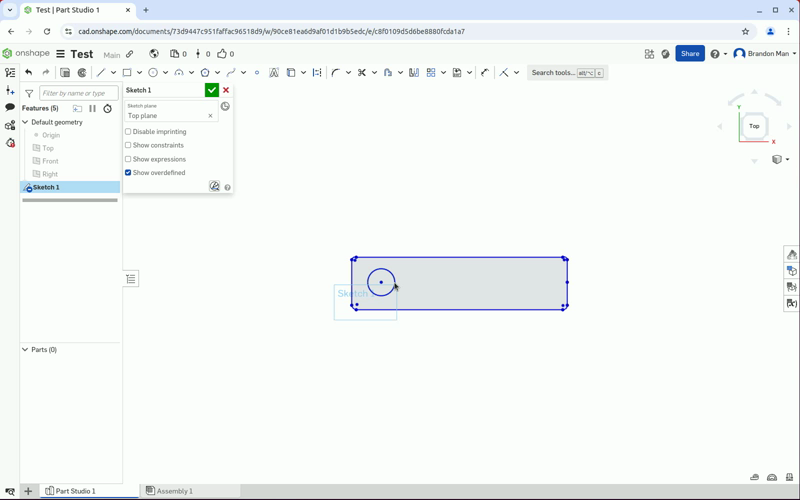
key_down(shift)
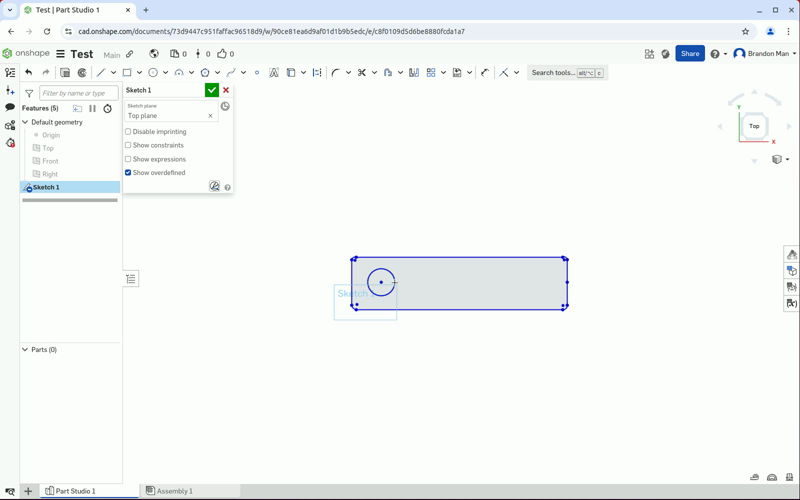
mouse_move(433, 282)
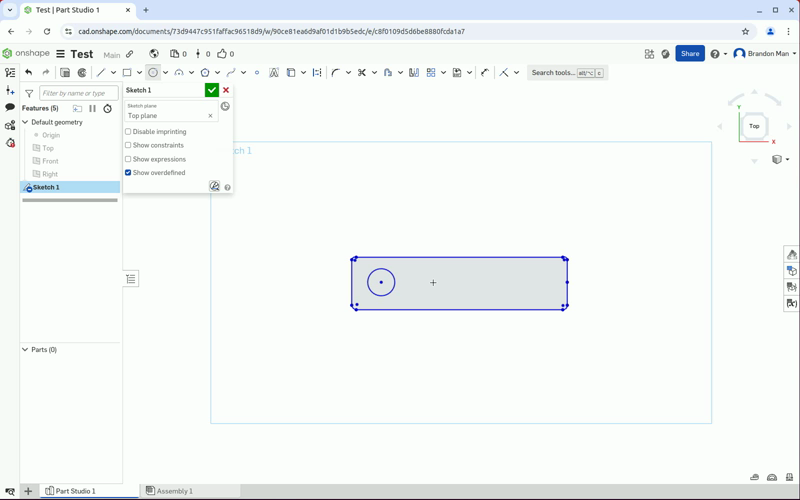
click(433, 282)
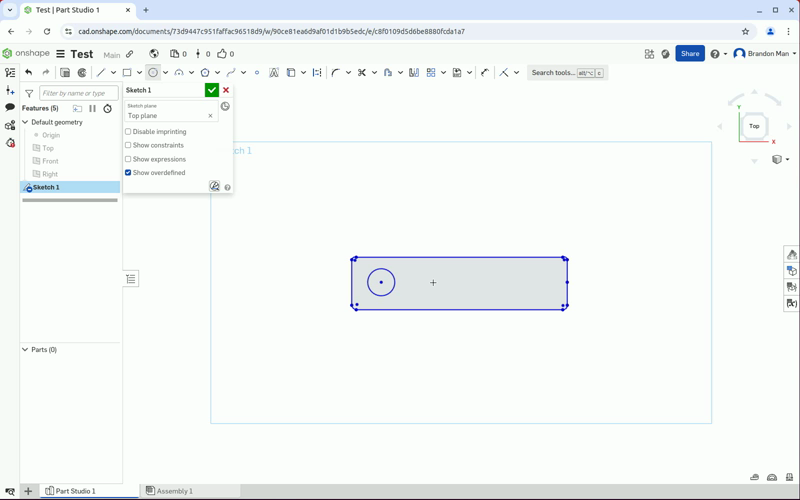
key_up(shift)
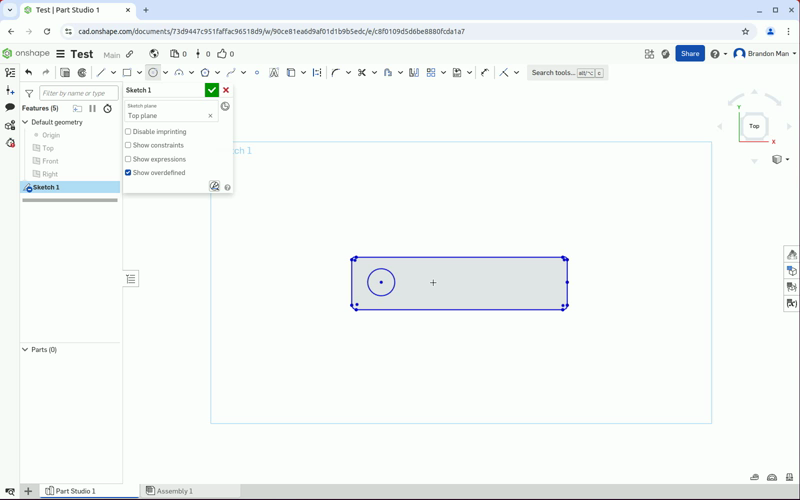
mouse_move(447, 282)
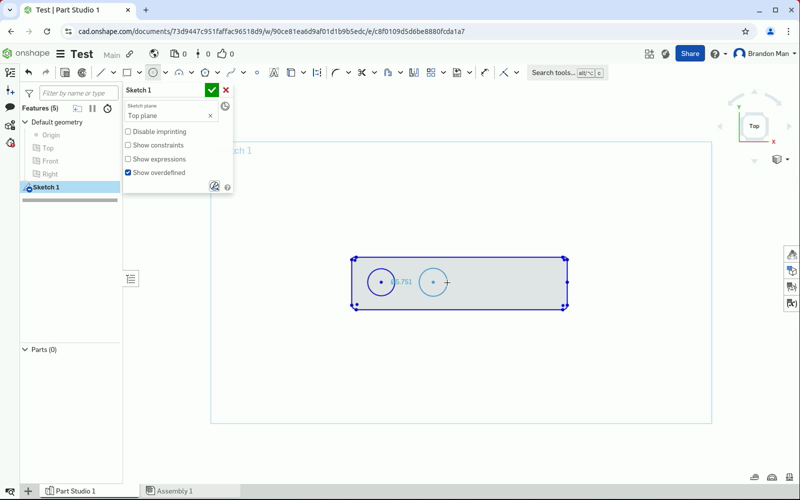
click(447, 282)
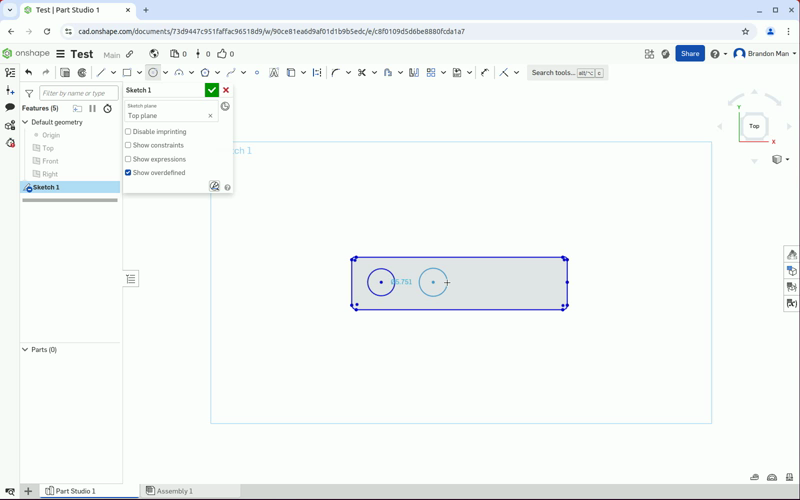
key(esc)
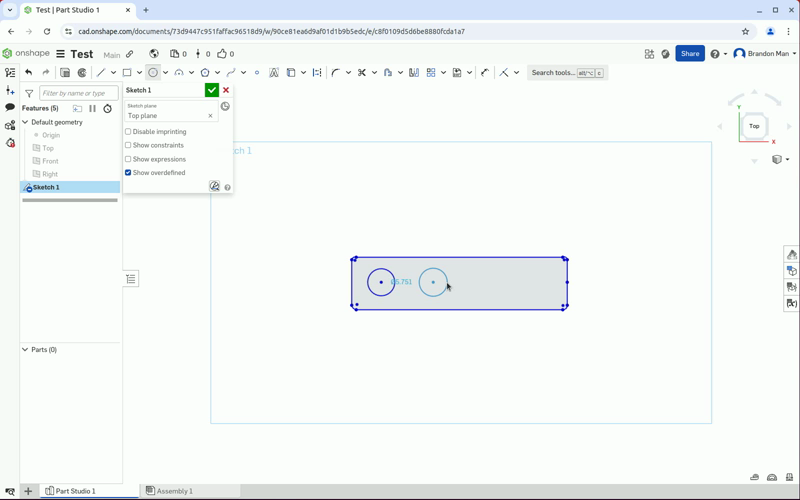
key(c)
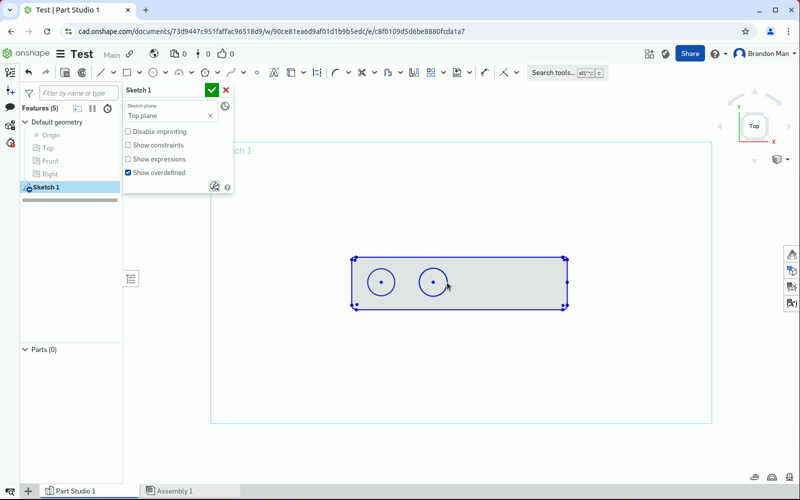
key_down(shift)
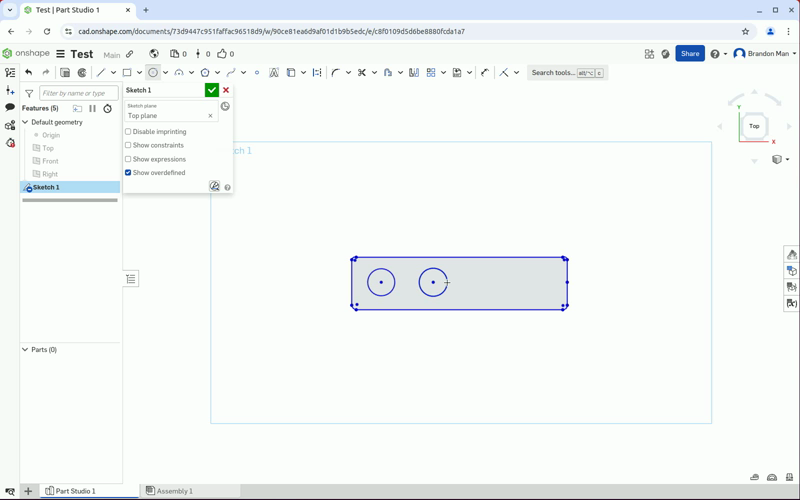
mouse_move(485, 282)
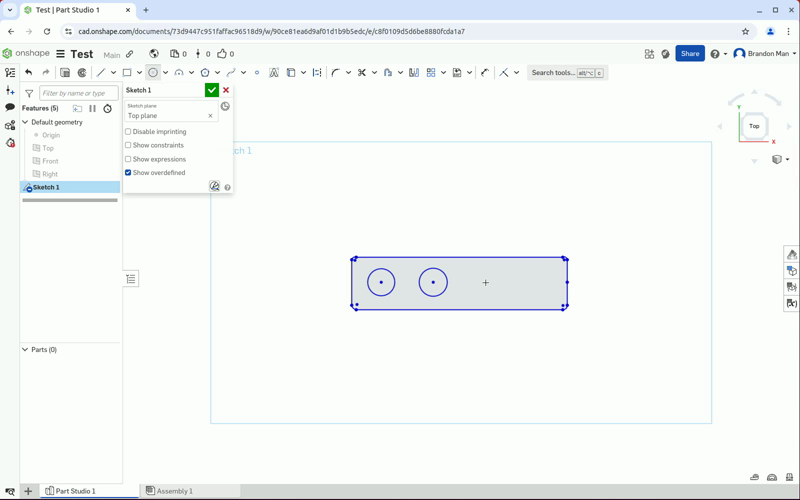
click(485, 282)
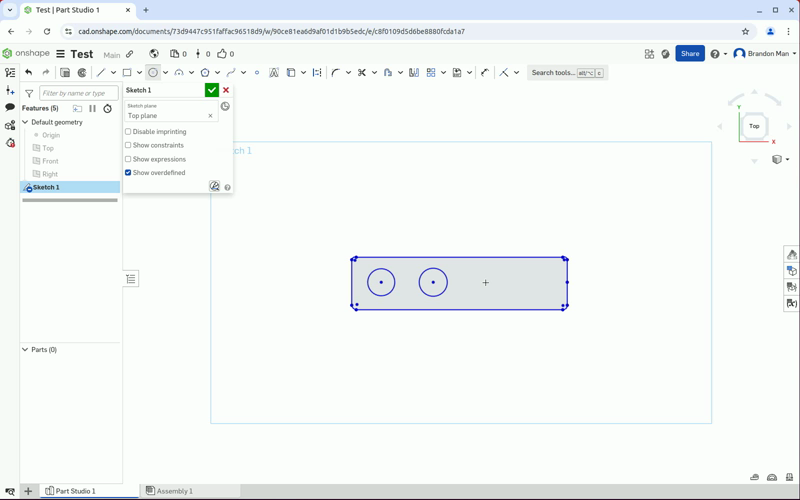
key_up(shift)
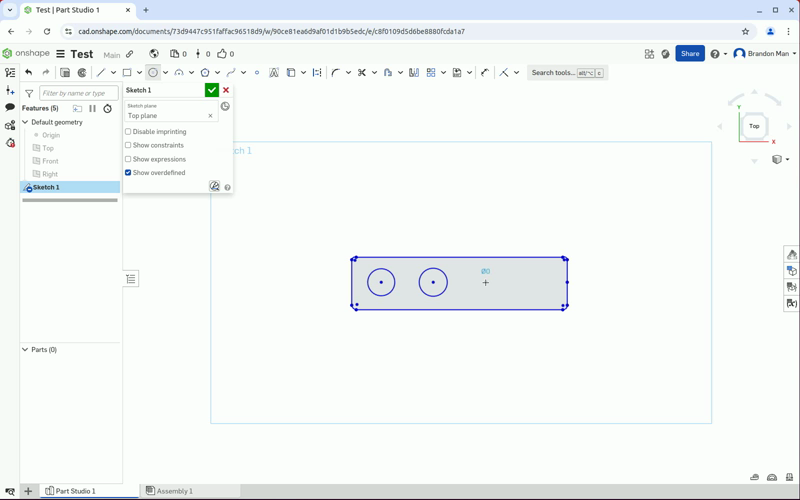
mouse_move(499, 282)
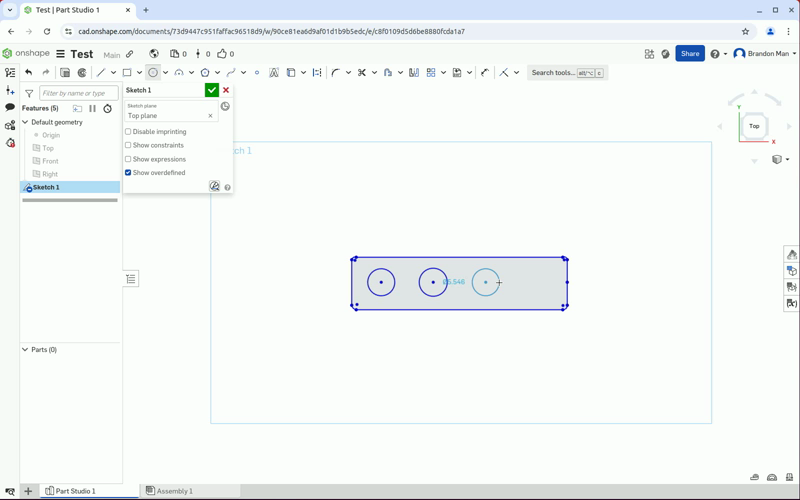
click(499, 282)
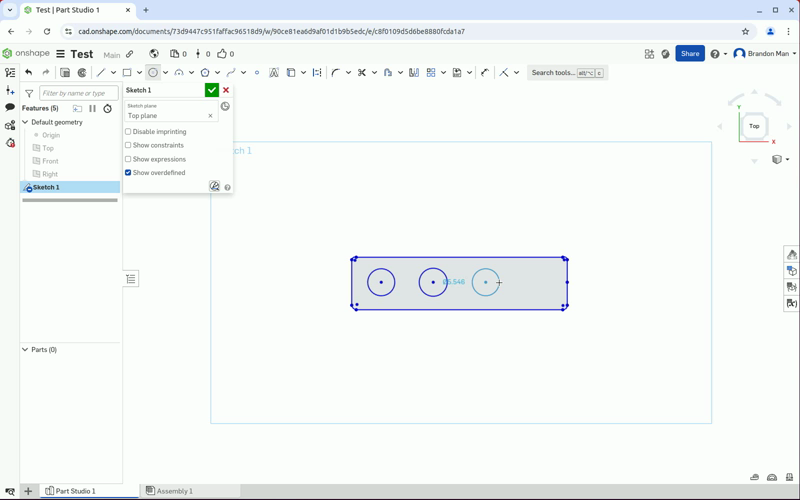
key(esc)
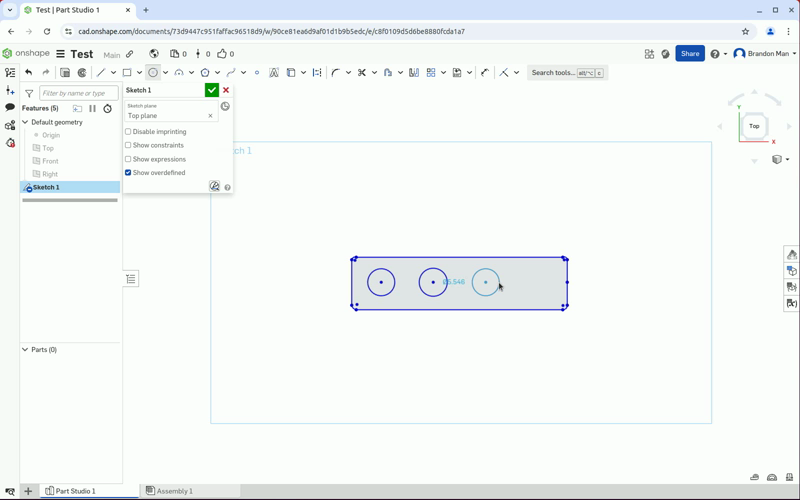
key(c)
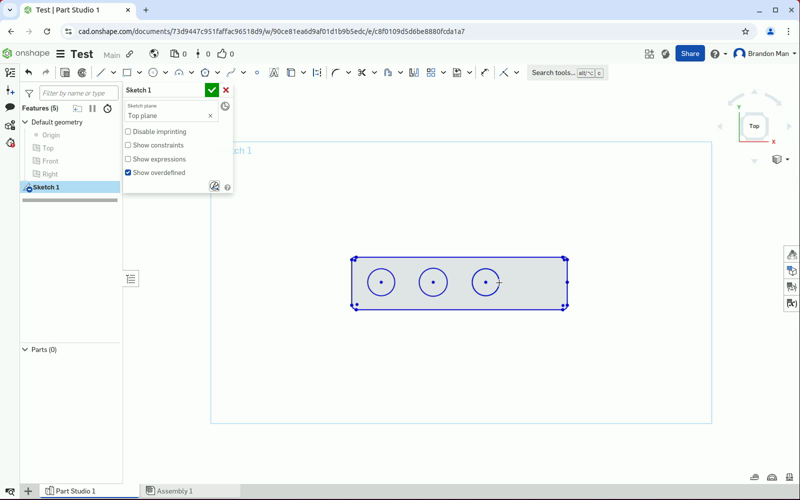
key_down(shift)
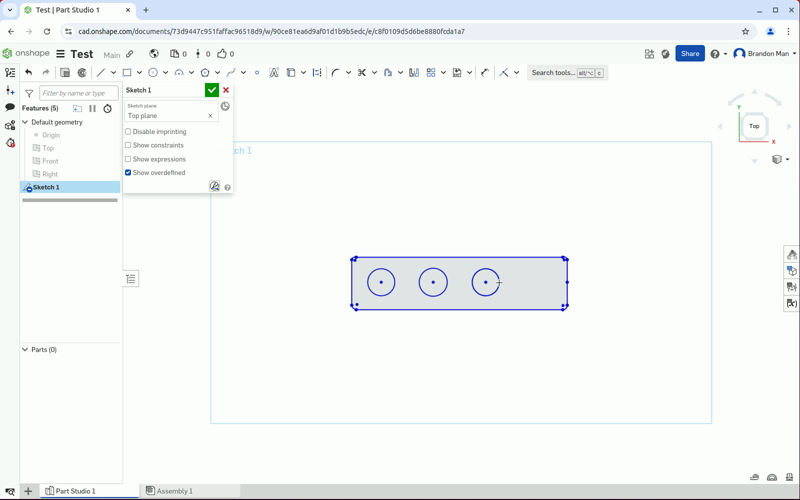
mouse_move(537, 282)
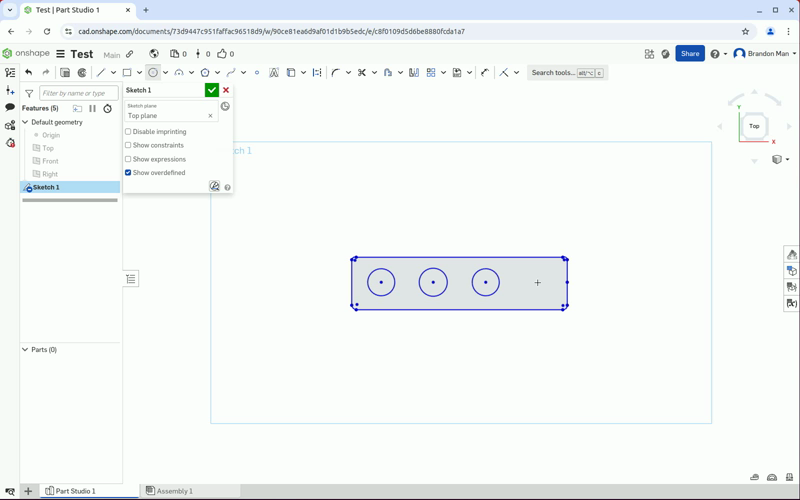
click(537, 282)
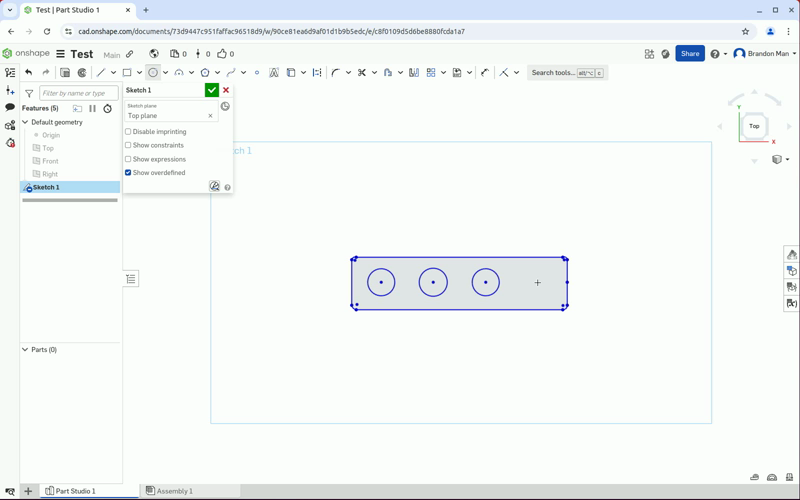
key_up(shift)
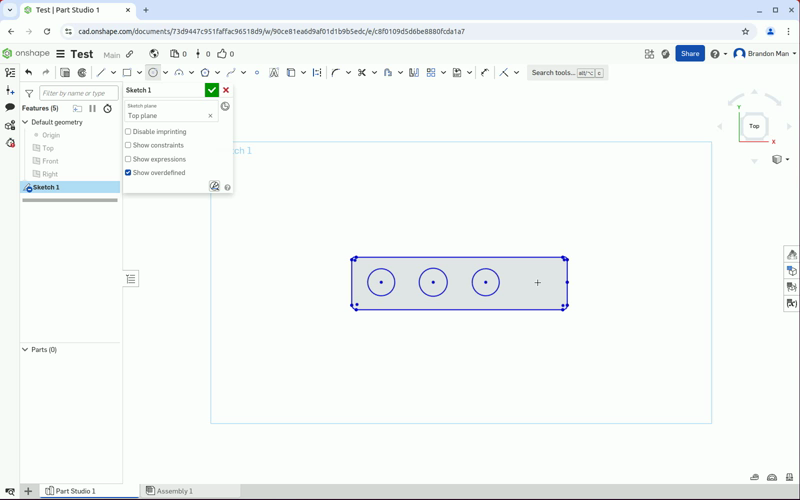
mouse_move(551, 282)
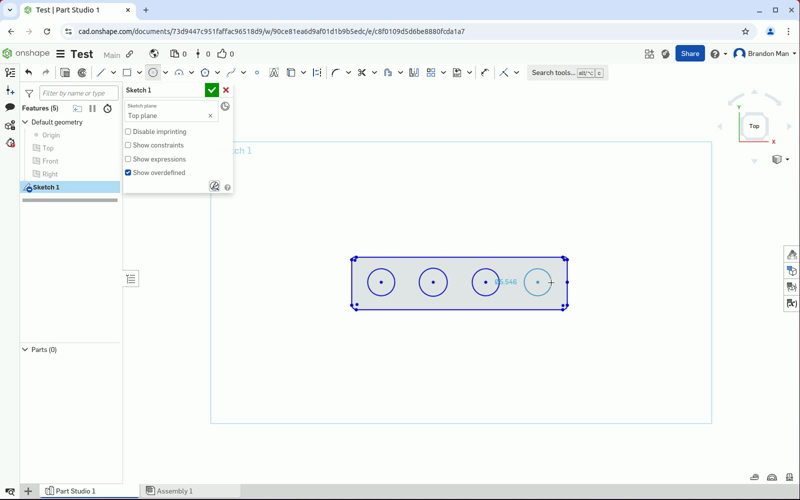
click(551, 282)
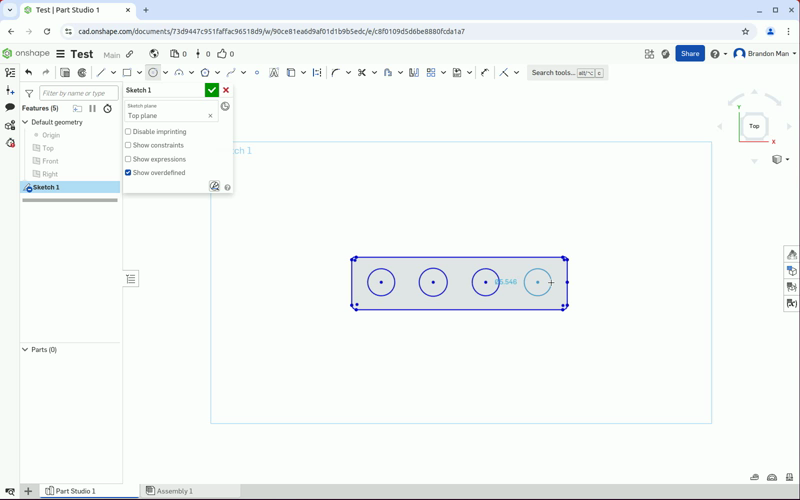
key(esc)
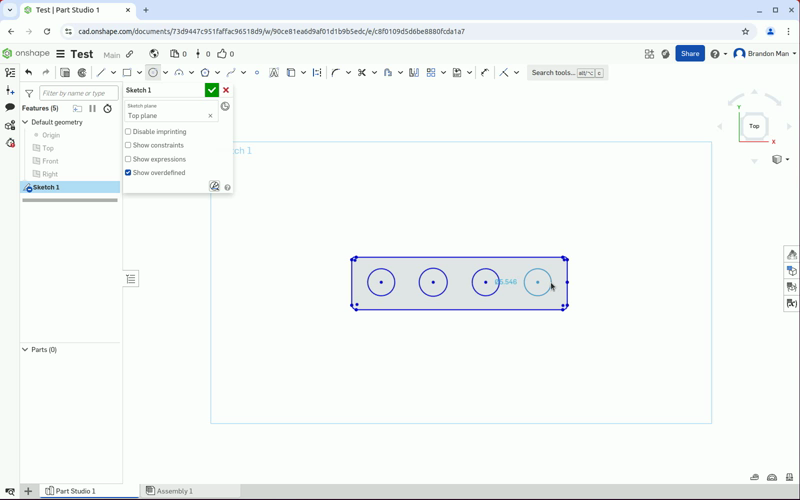
mouse_move(358, 298)
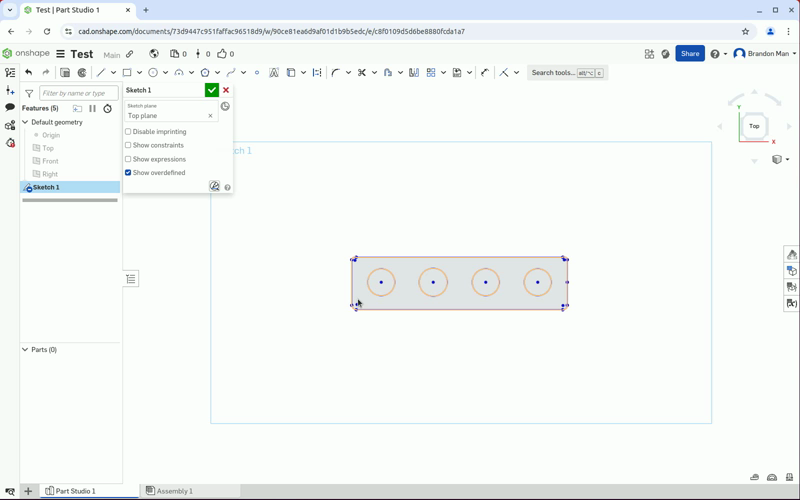
click(358, 298)
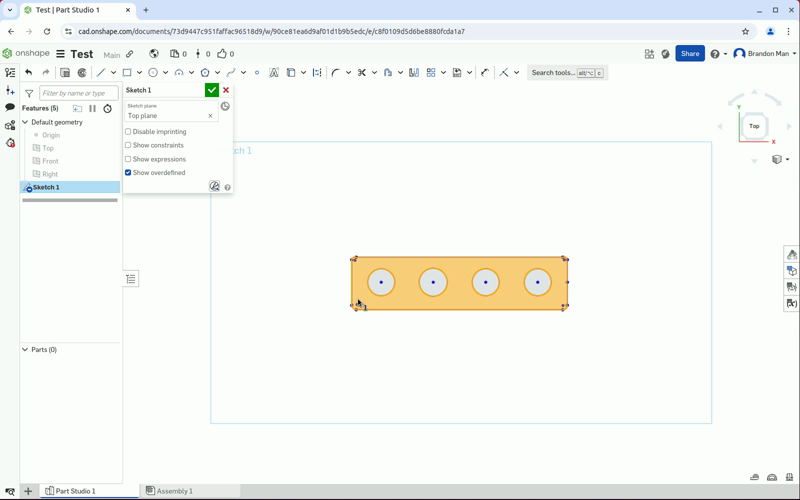
mouse_move(73, 352)
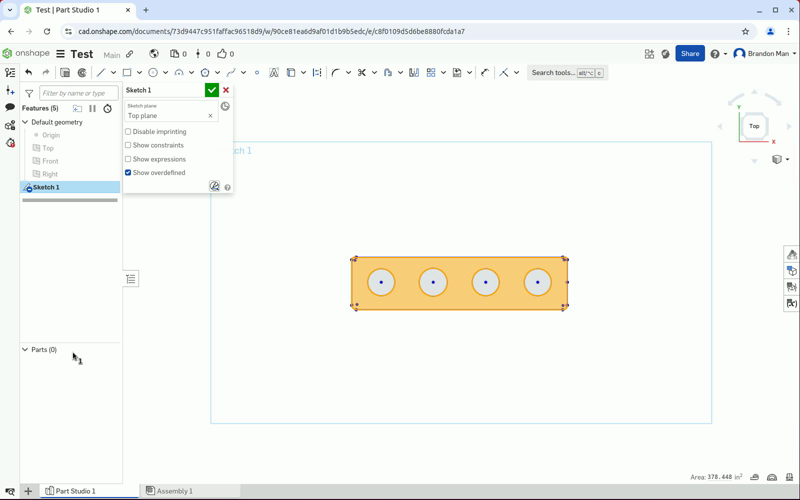
key(shift+y)
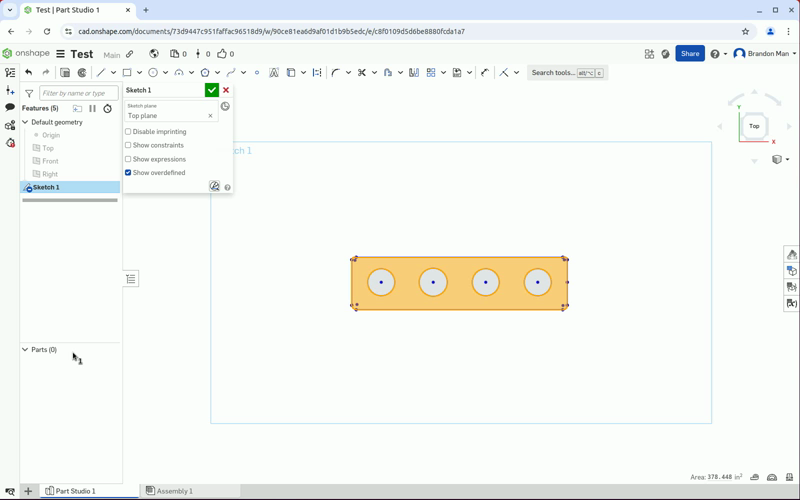
key(shift+e)
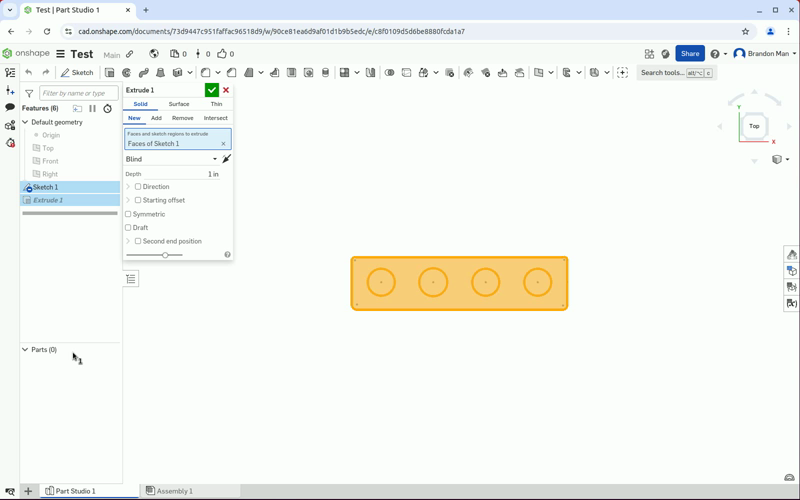
mouse_move(143, 106)
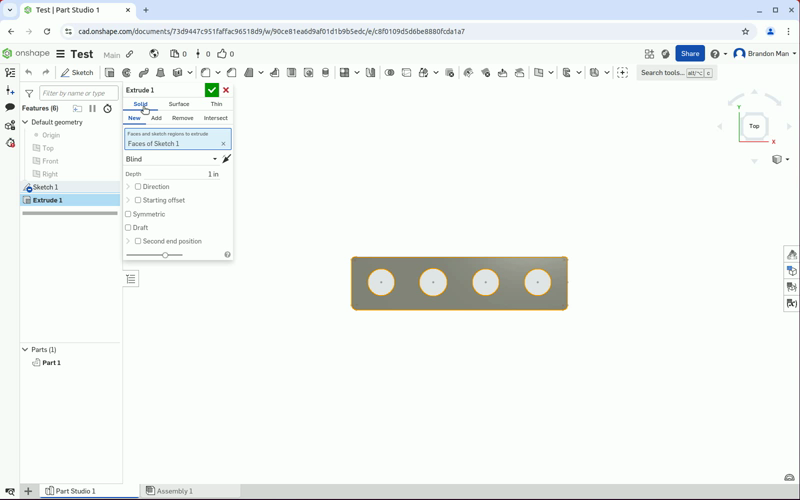
click(143, 106)
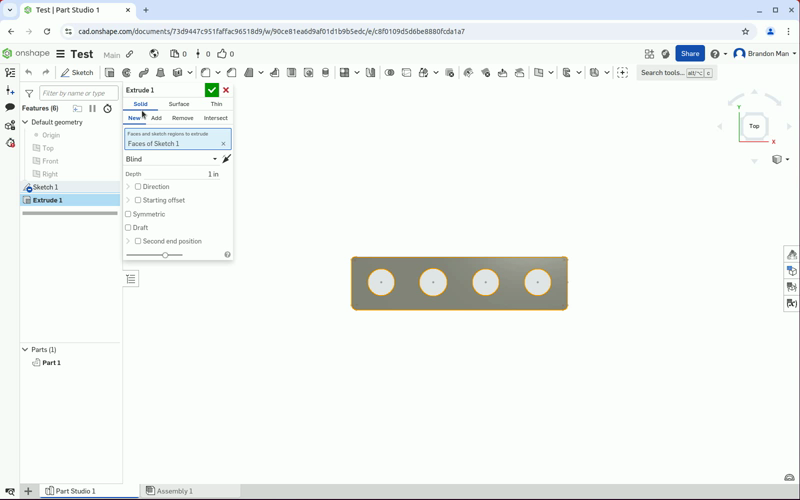
mouse_move(137, 120)
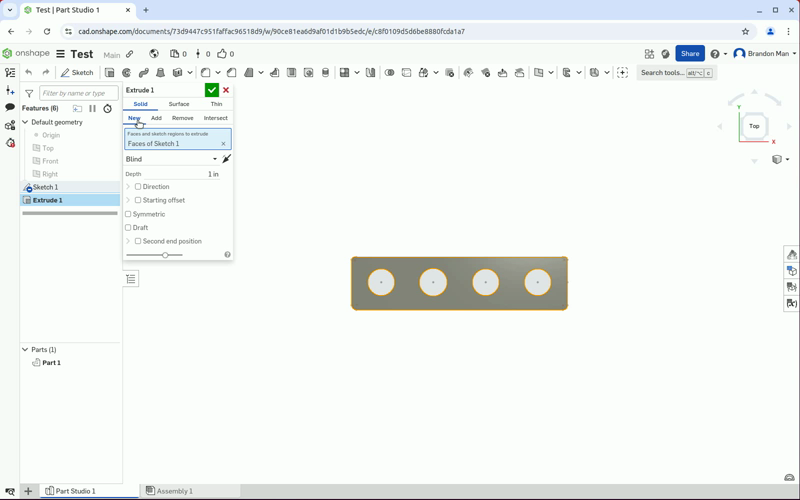
click(137, 120)
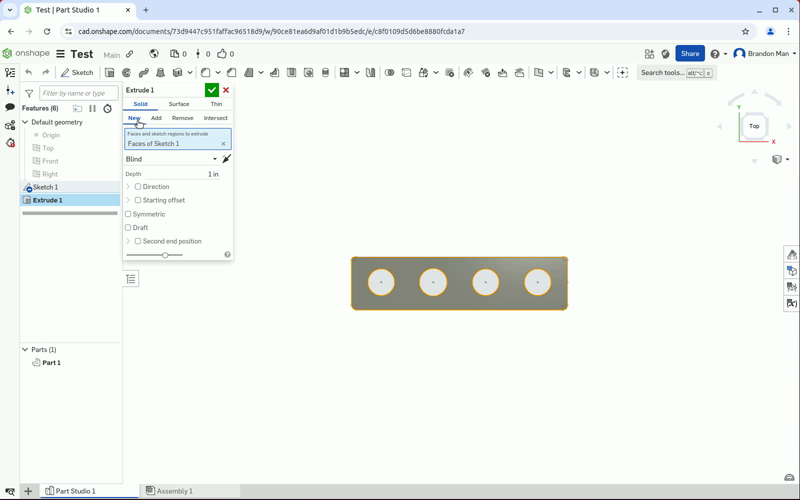
key(tab, 4)
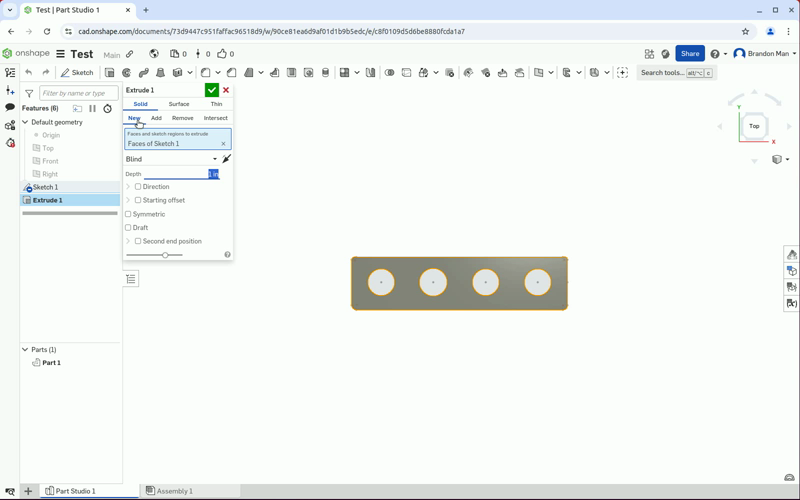
text(0.481)
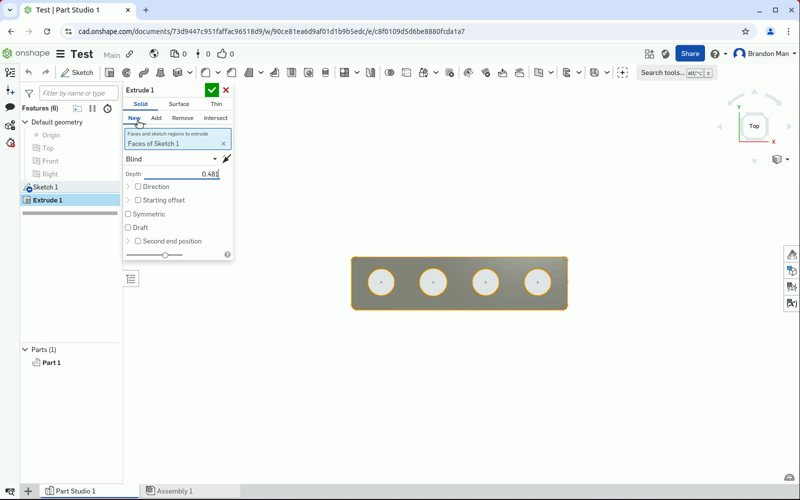
key(enter)
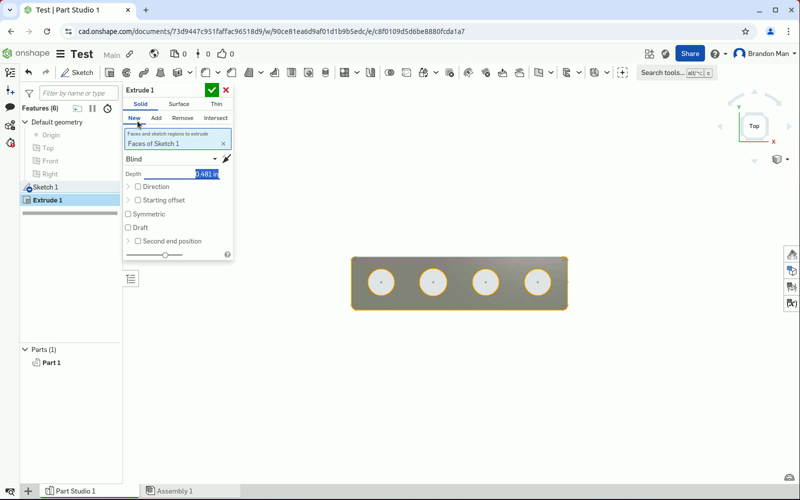
key(shift+h)
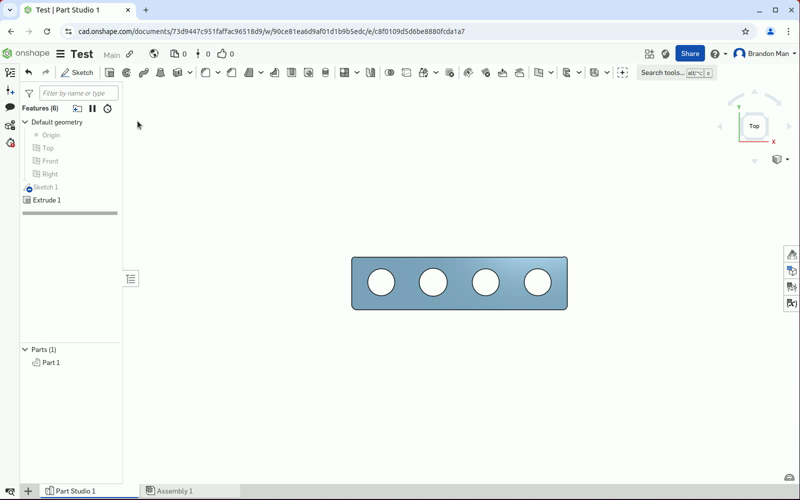
key(shift+h)
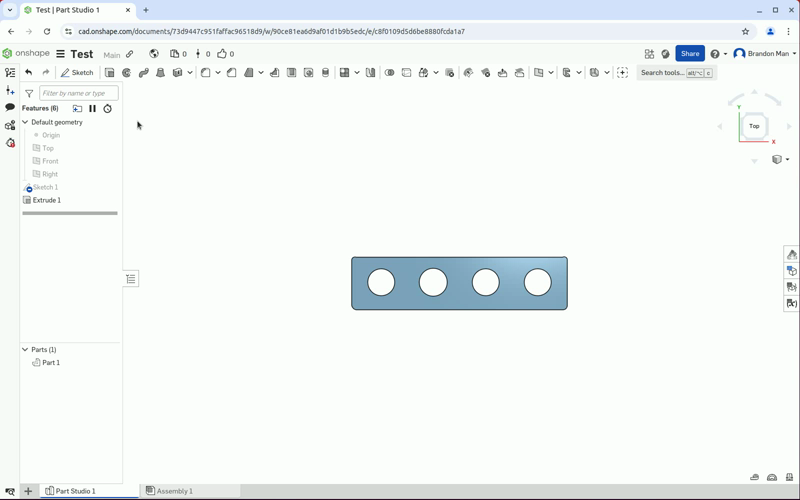
mouse_move(73, 189)
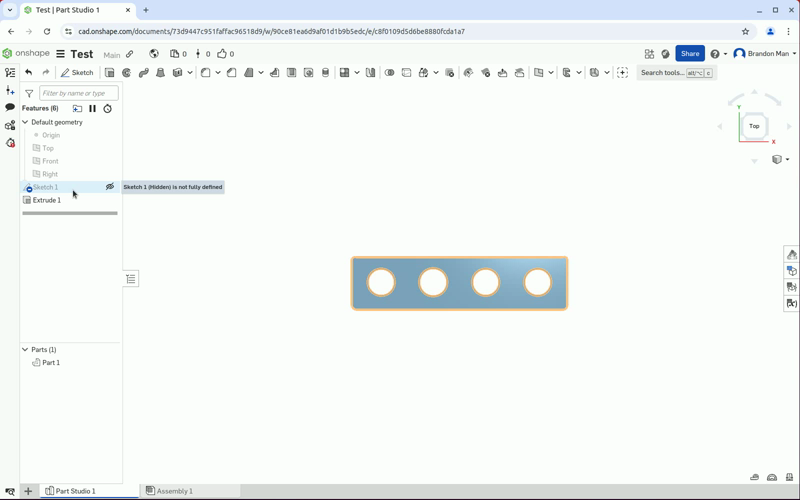
click(73, 189)
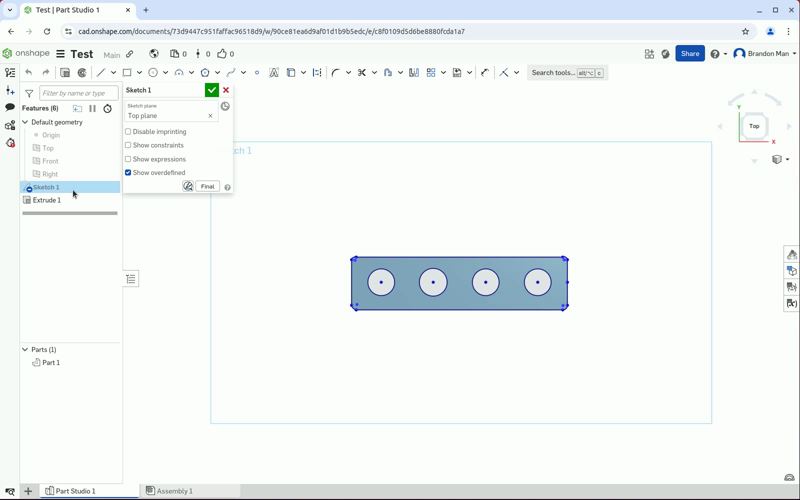
mouse_move(229, 92)
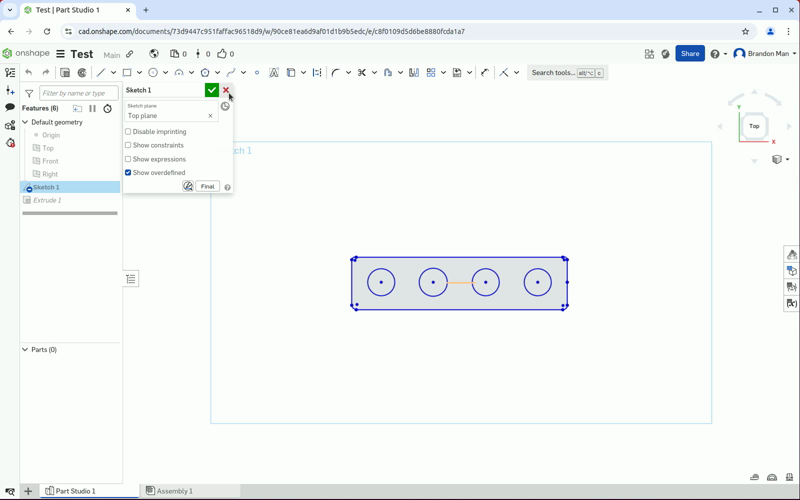
click(229, 92)
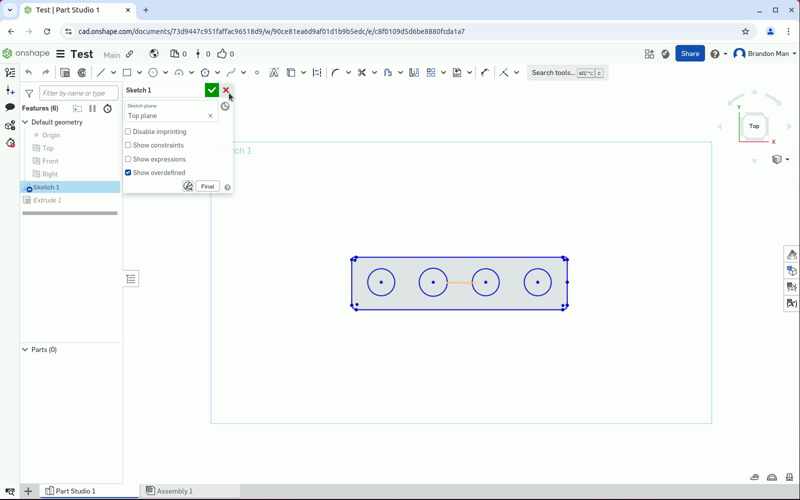
key(shift+s)
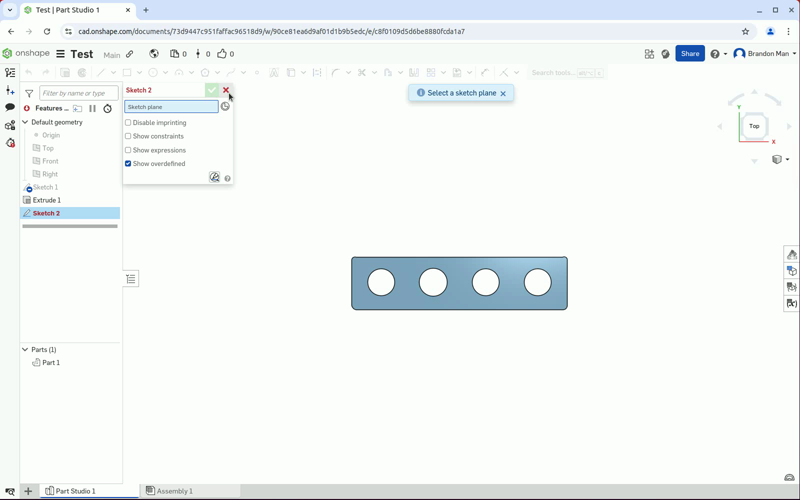
mouse_move(73, 150)
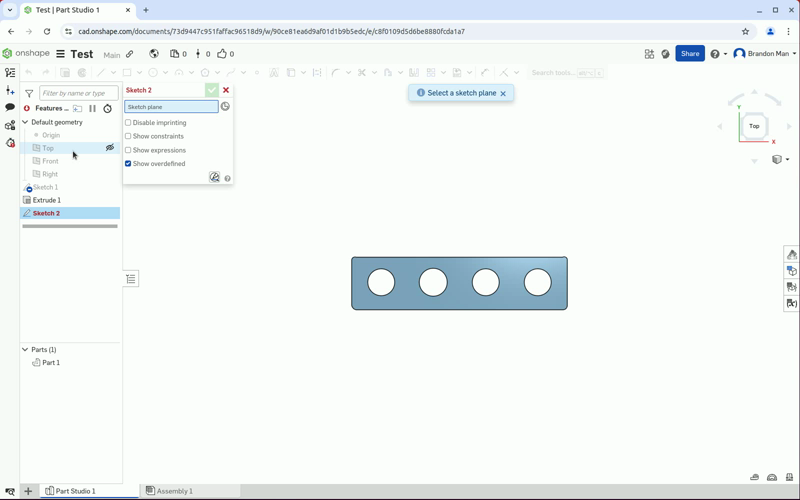
click(73, 150)
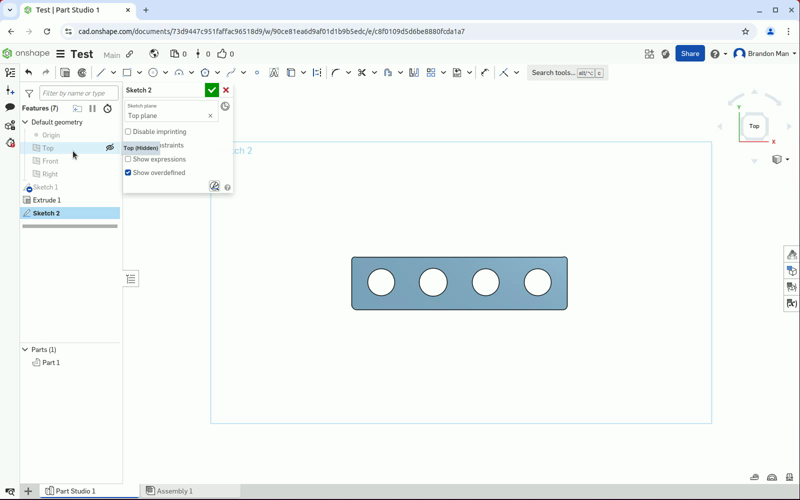
mouse_move(73, 352)
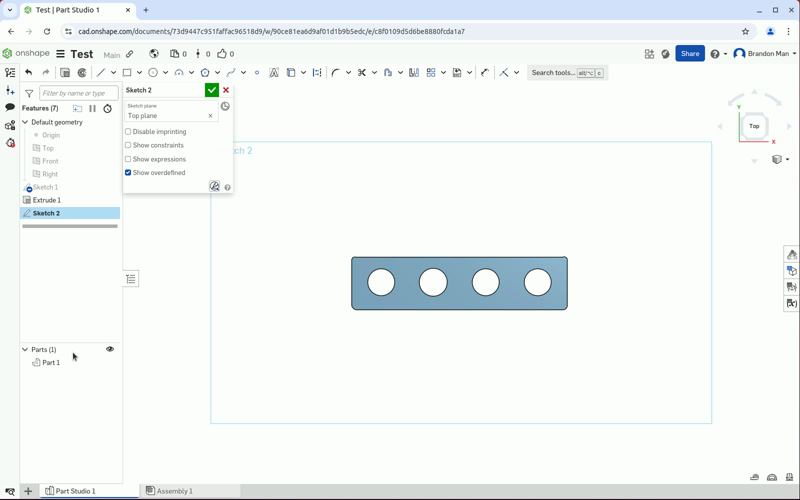
key(y)
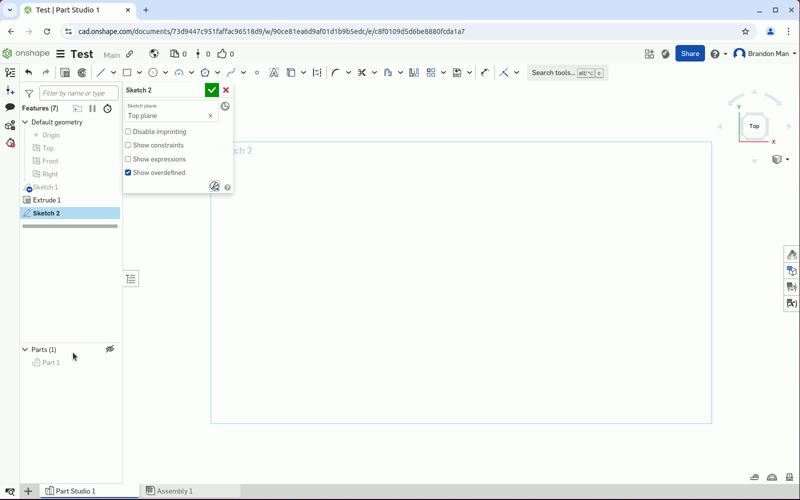
key(a)
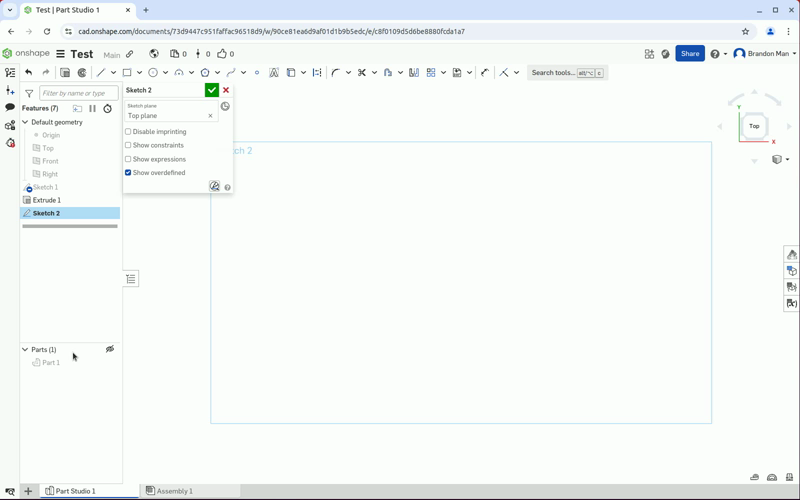
key_down(shift)
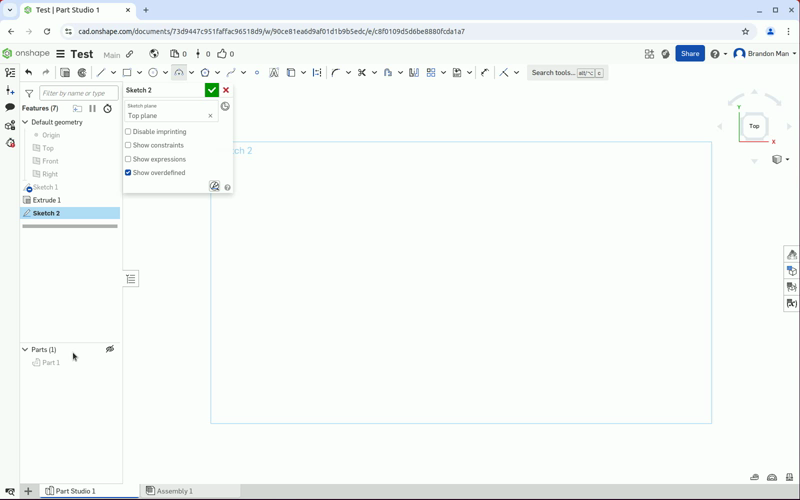
mouse_move(348, 305)
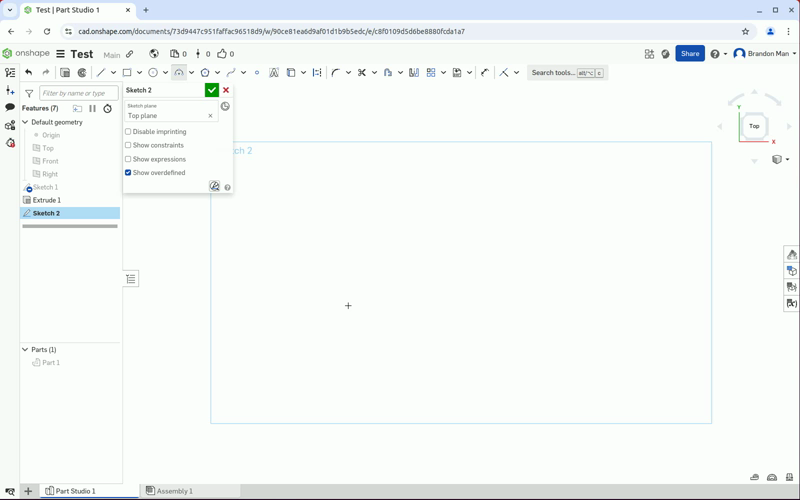
click(348, 305)
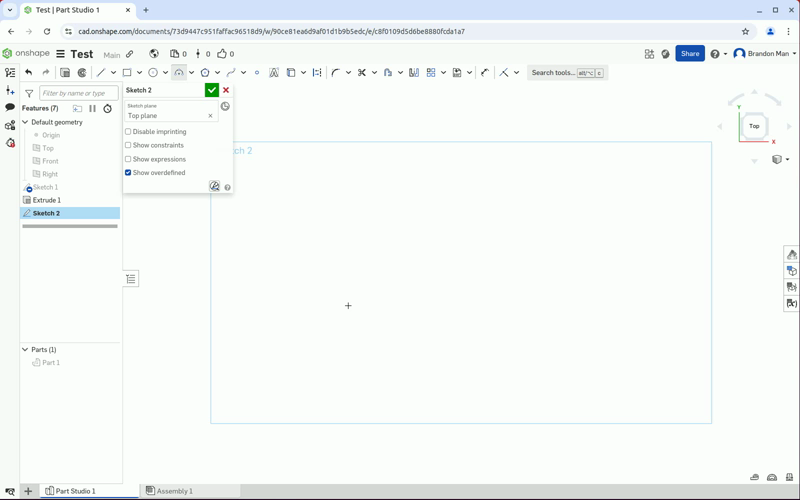
key_up(shift)
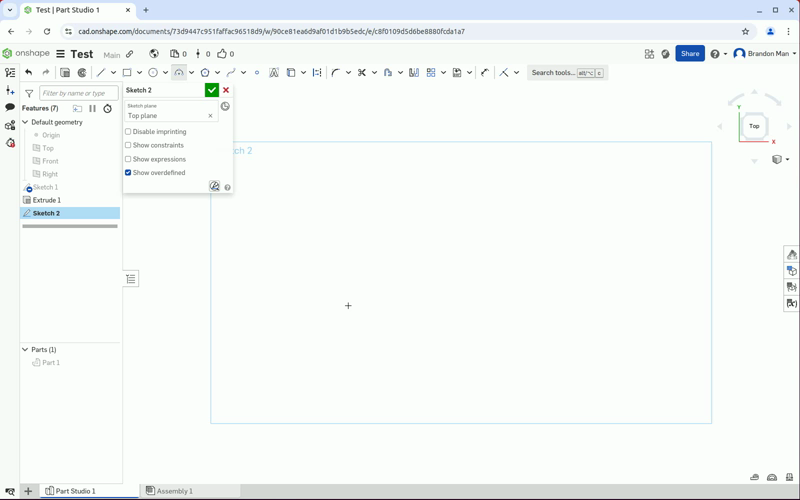
key_down(shift)
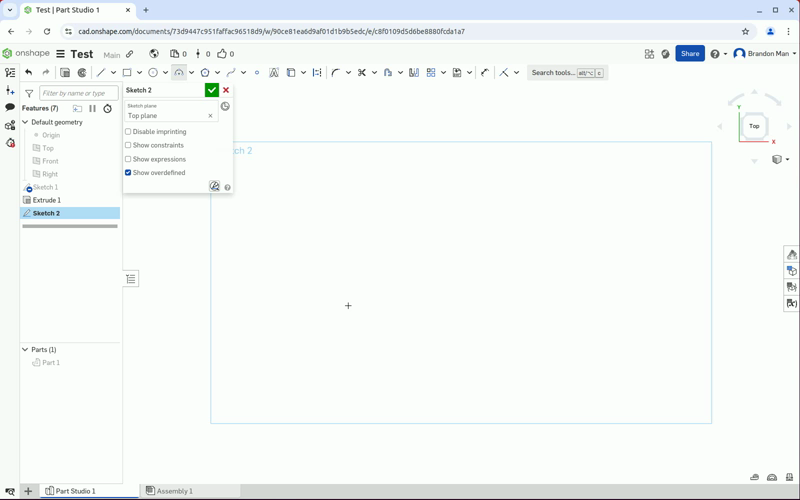
mouse_move(355, 312)
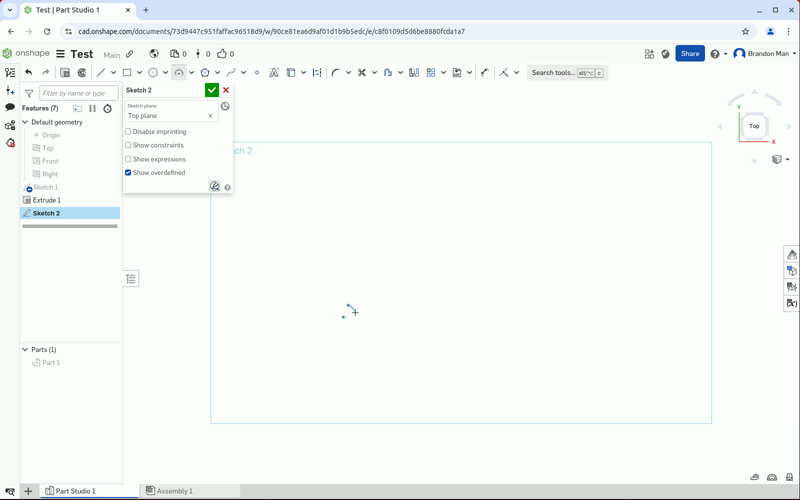
click(355, 312)
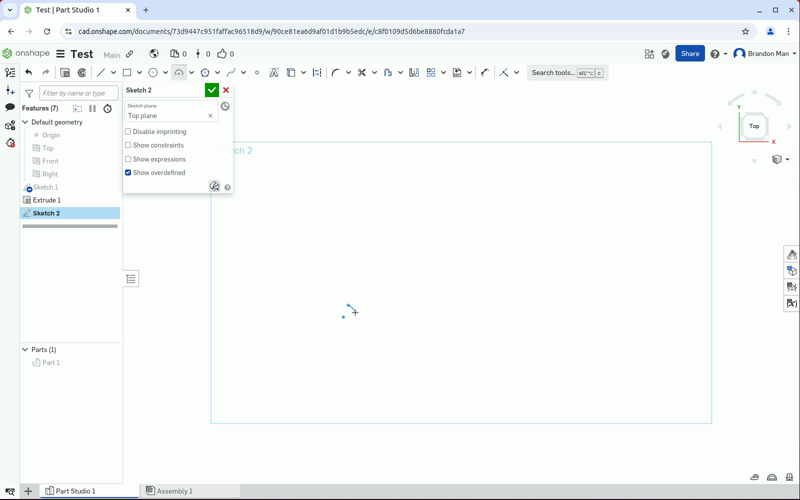
mouse_move(350, 310)
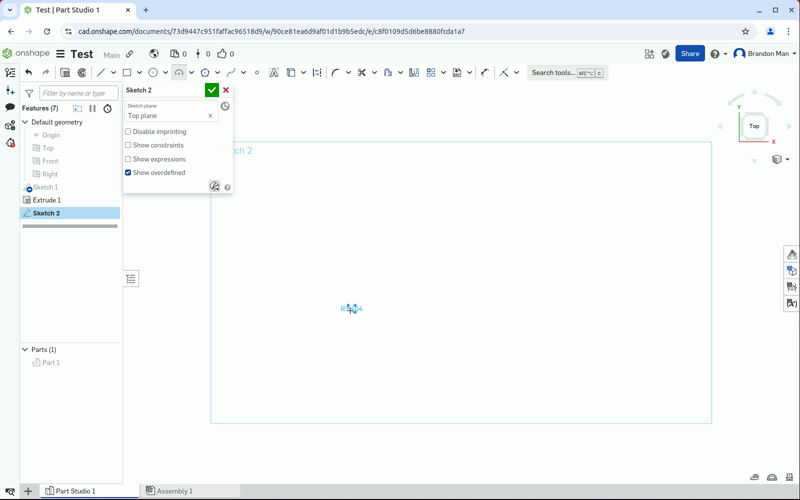
click(350, 310)
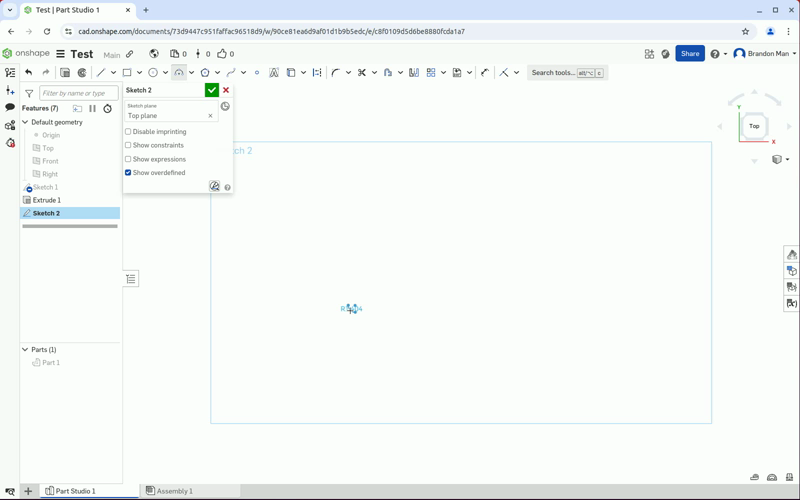
key_up(shift)
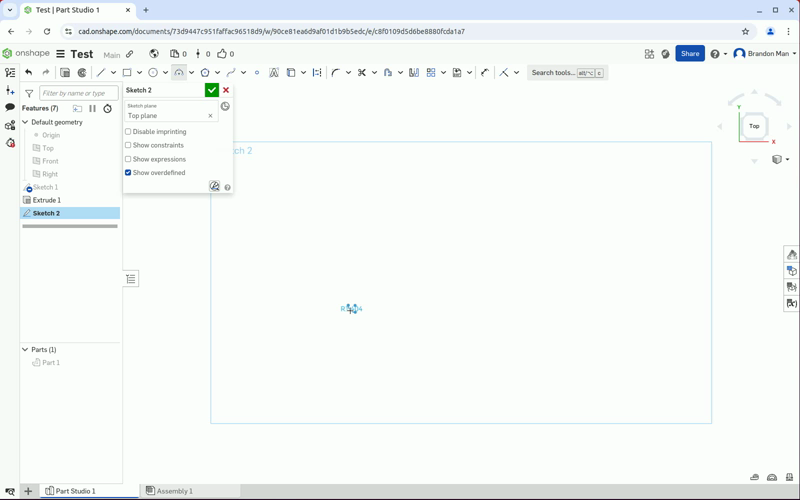
key(esc)
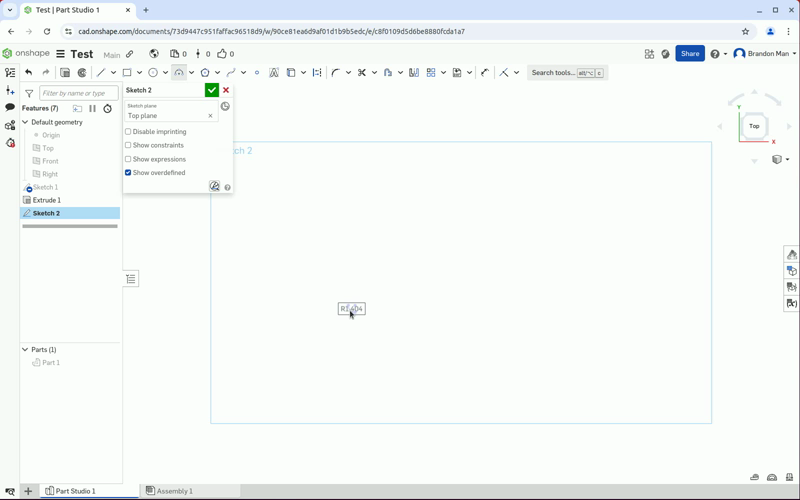
key(l)
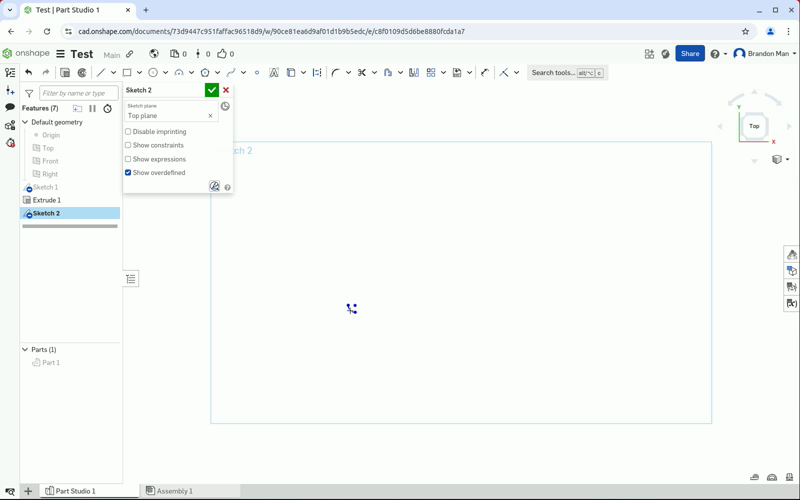
mouse_move(355, 312)
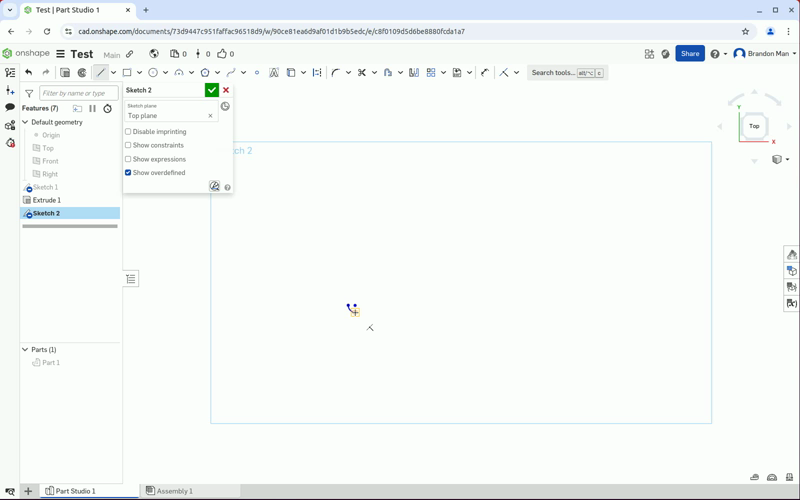
click(355, 312)
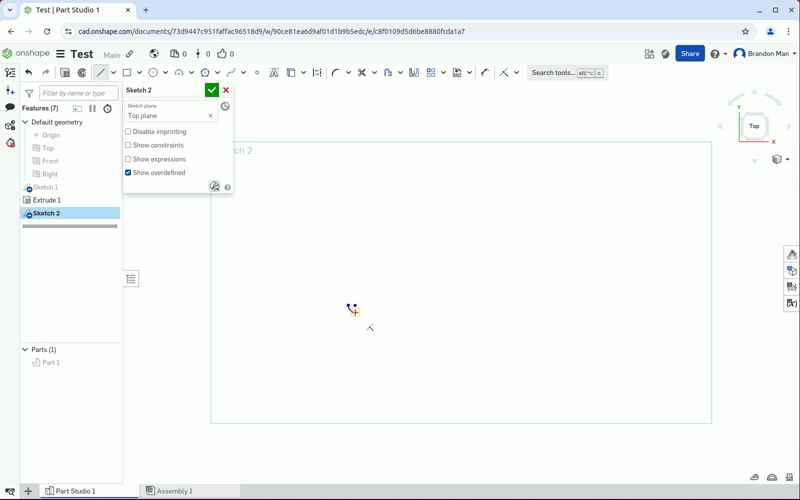
key_down(shift)
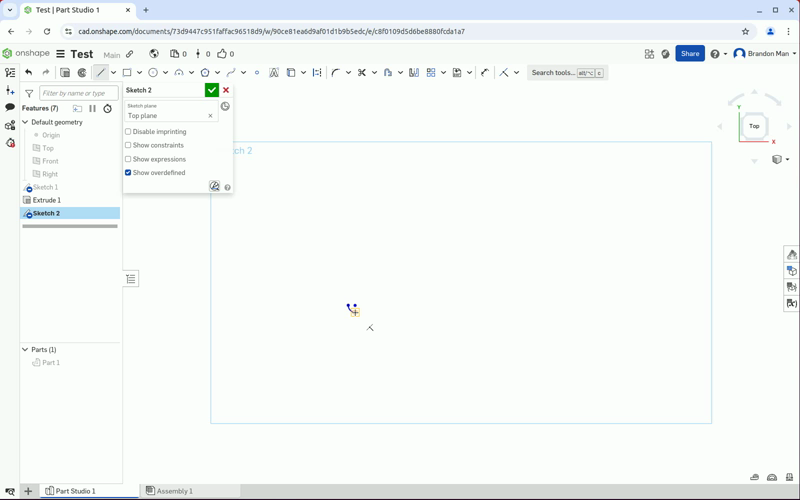
mouse_move(564, 312)
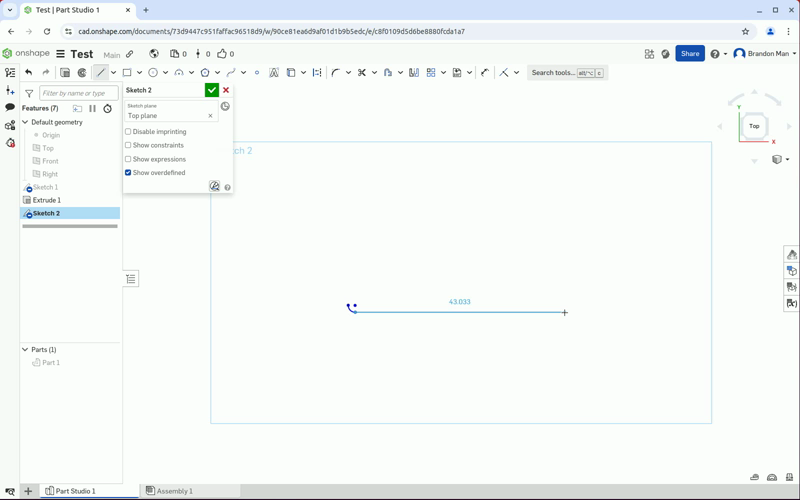
click(564, 312)
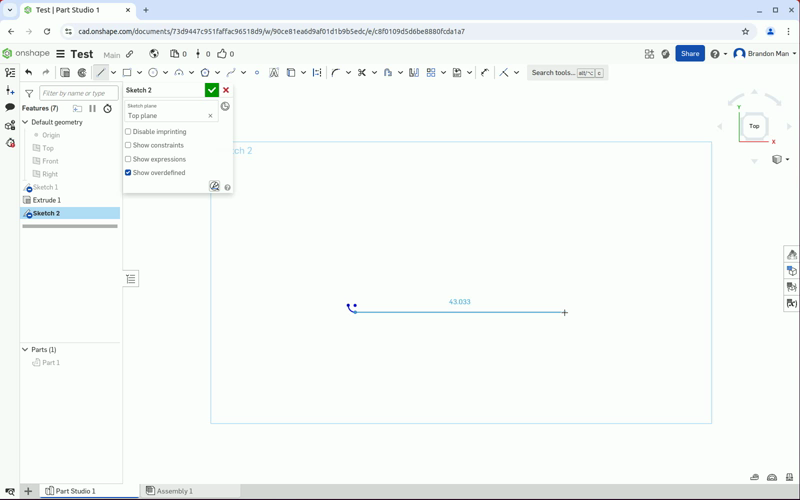
key_up(shift)
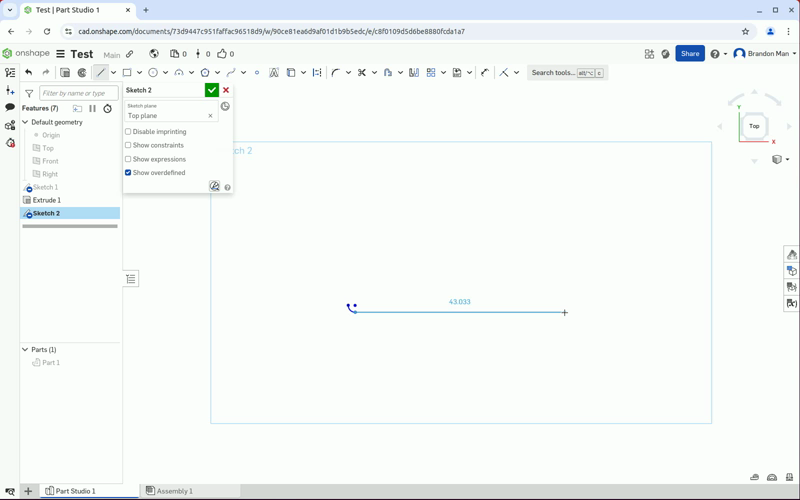
key(esc)
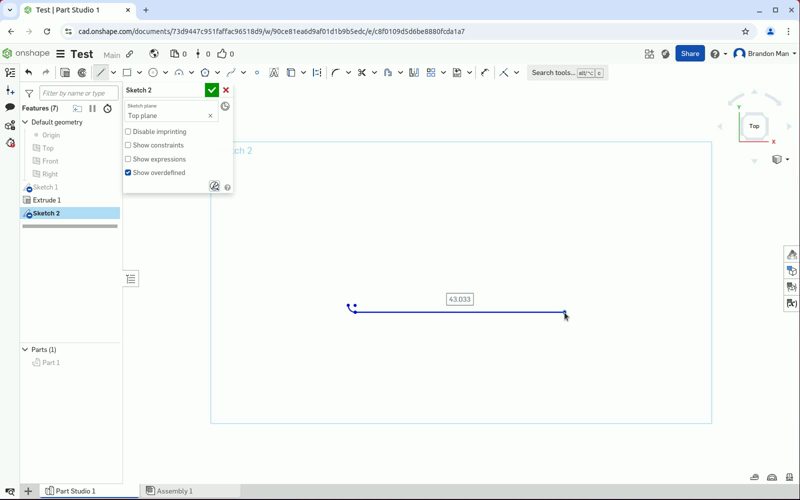
key(a)
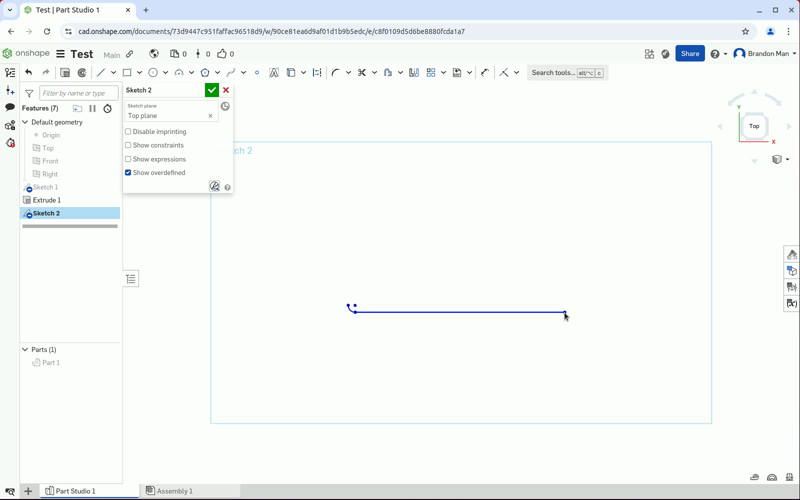
mouse_move(564, 312)
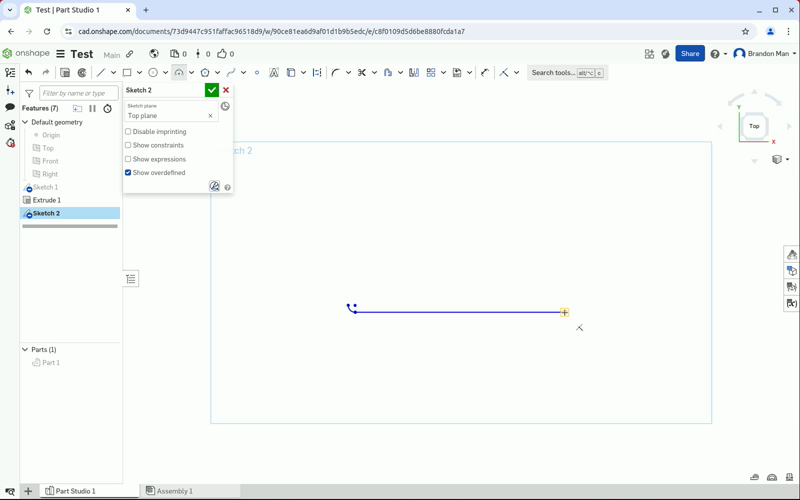
click(564, 312)
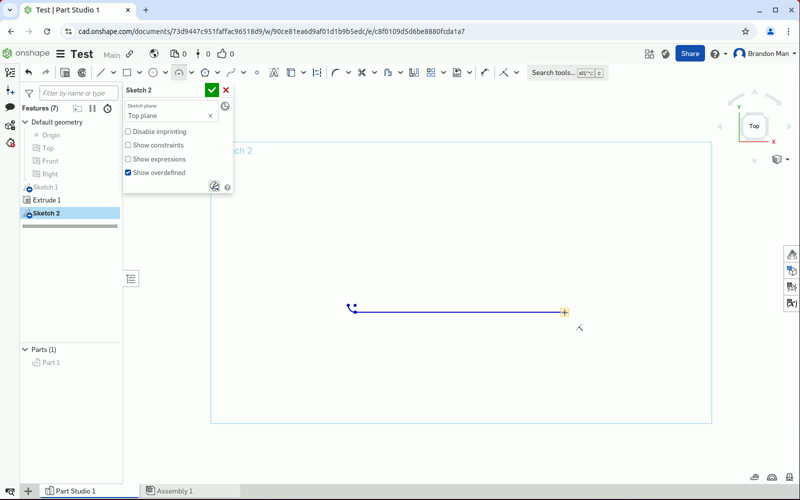
key_down(shift)
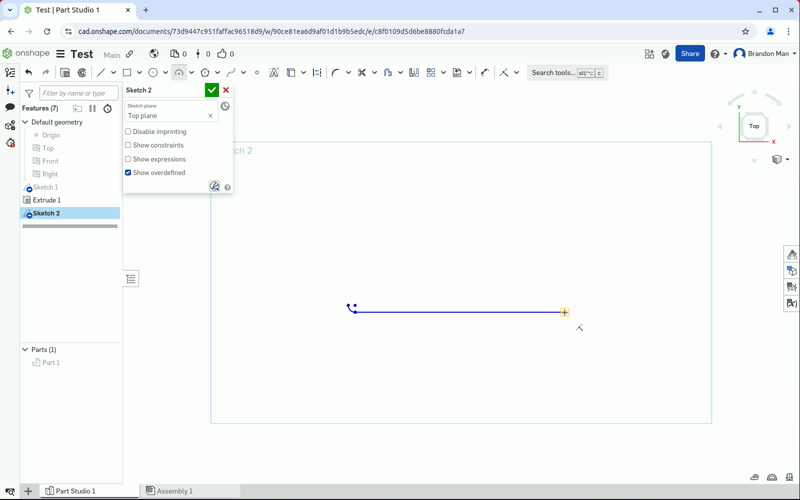
mouse_move(572, 305)
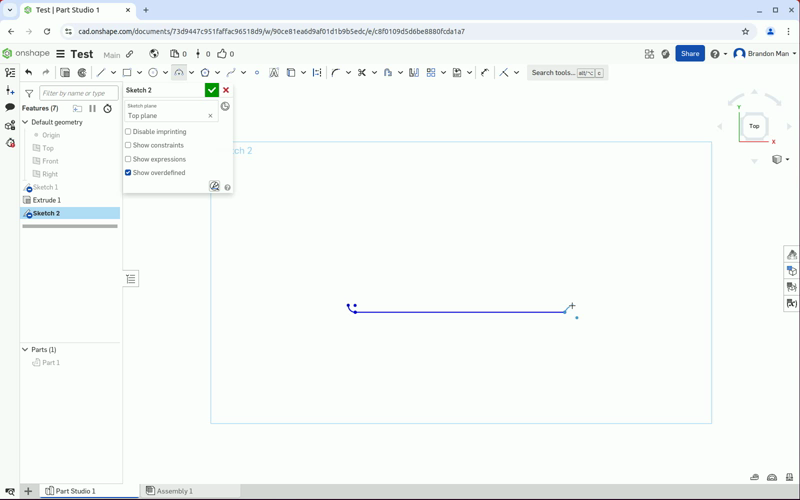
click(572, 305)
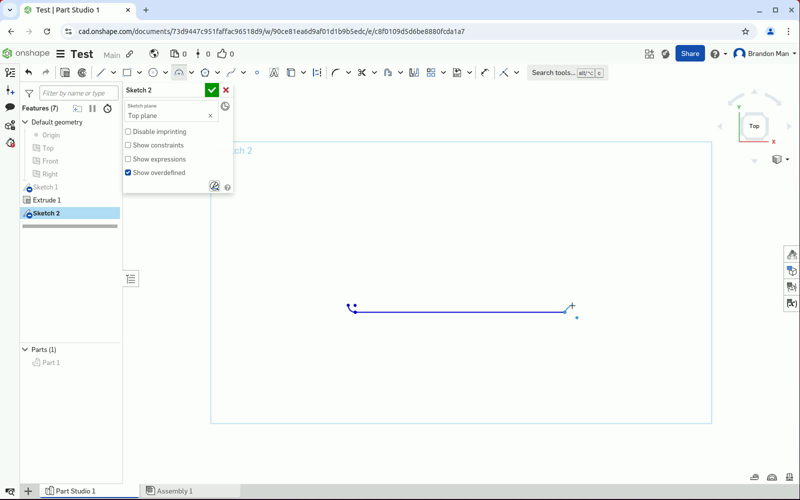
mouse_move(570, 310)
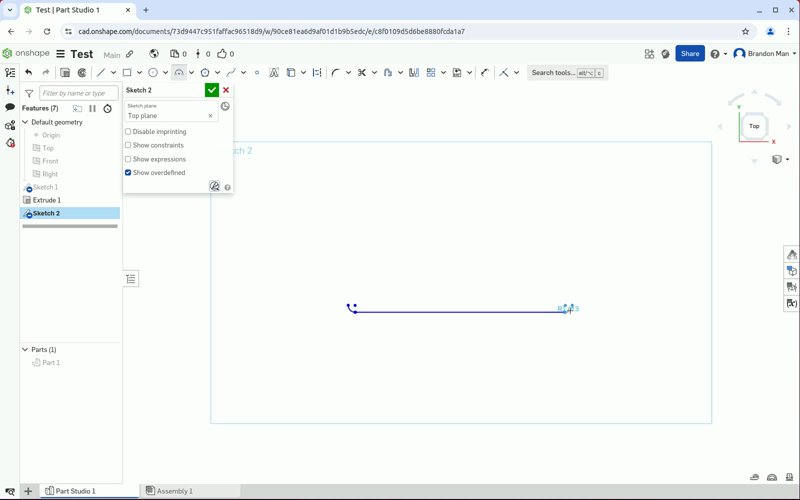
click(570, 310)
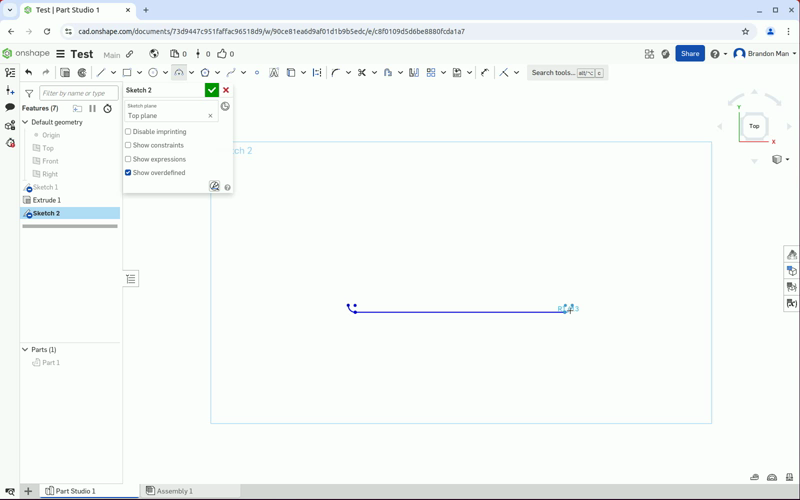
key_up(shift)
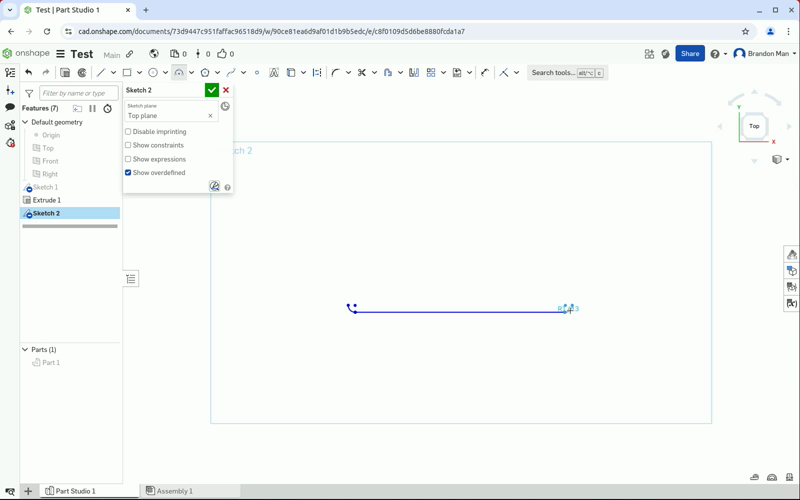
key(esc)
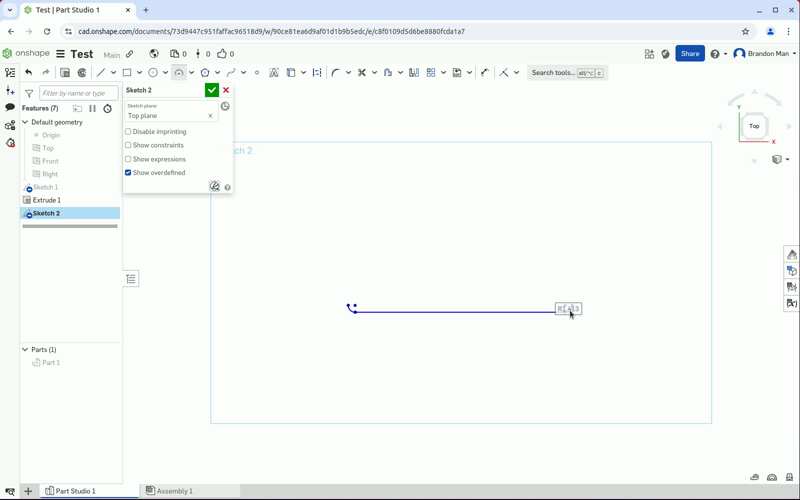
key(l)
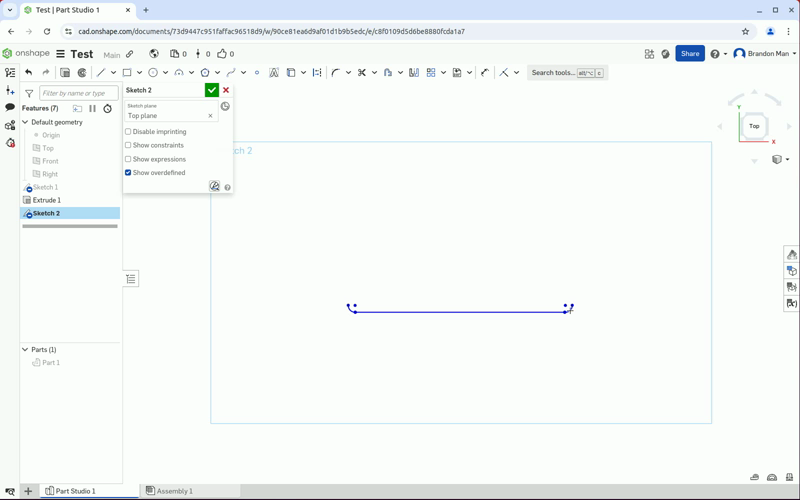
mouse_move(572, 305)
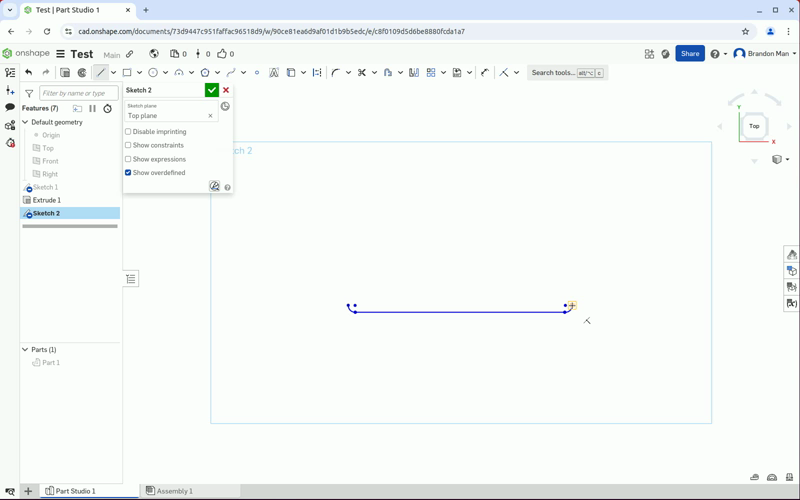
click(572, 305)
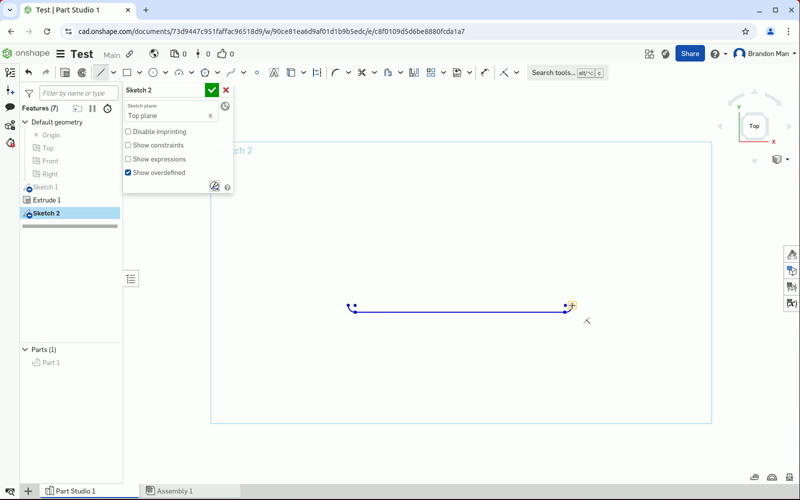
key_down(shift)
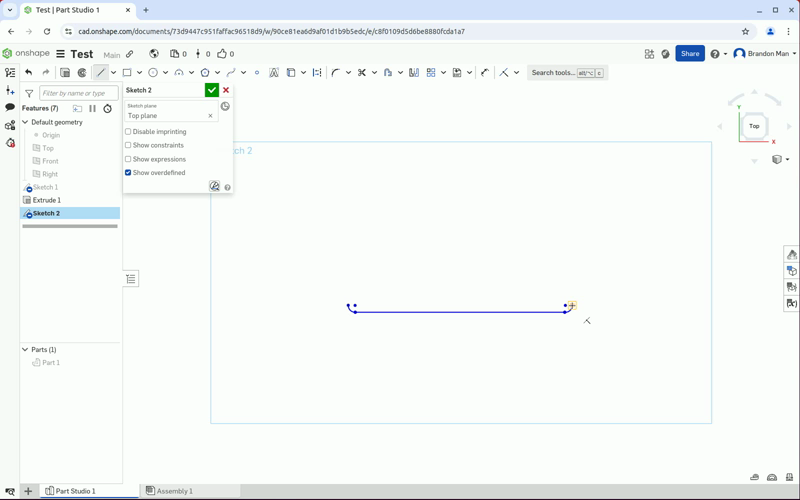
mouse_move(589, 305)
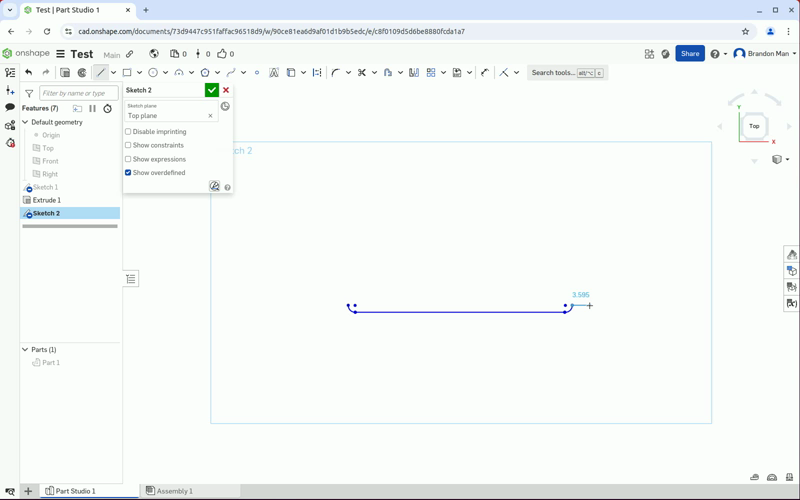
mouse_move(572, 281)
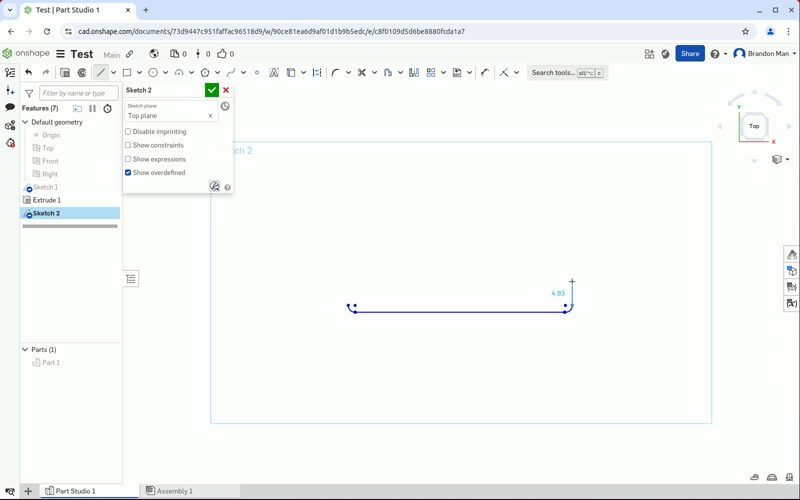
click(572, 281)
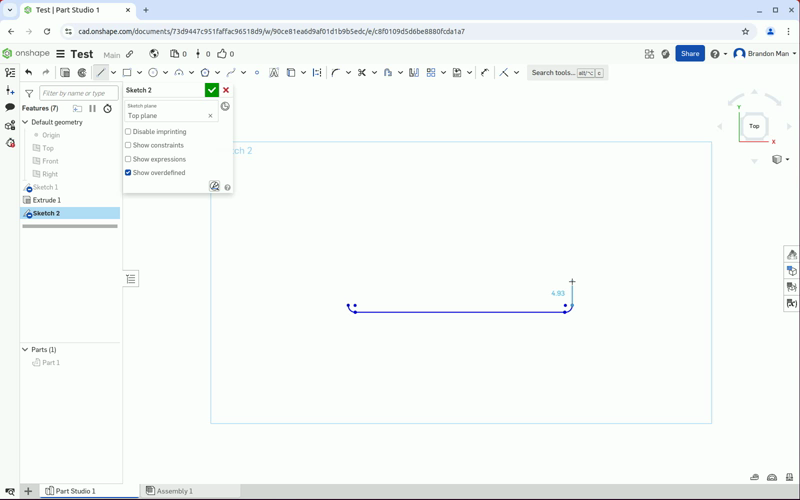
key_up(shift)
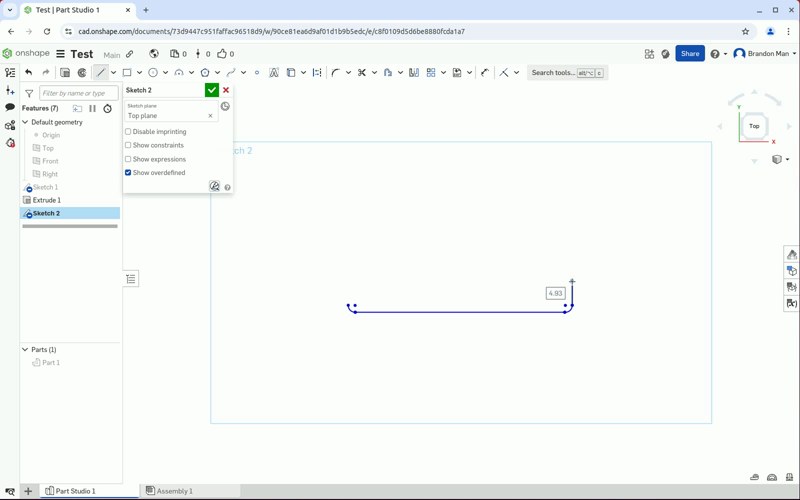
key_down(shift)
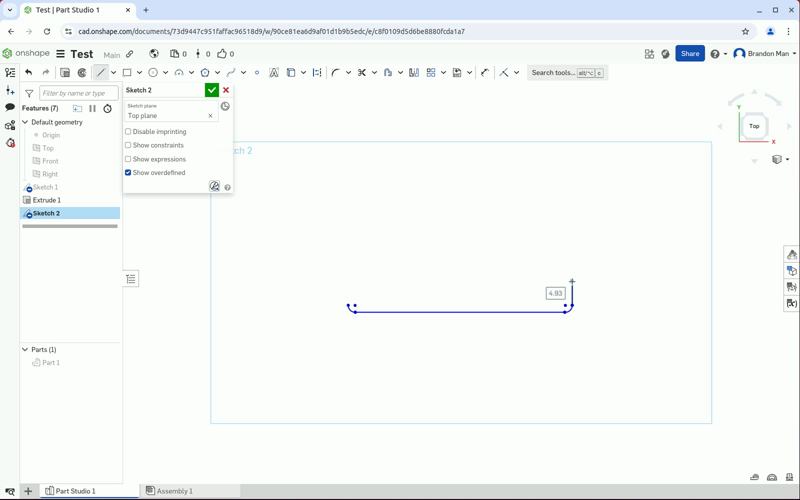
mouse_move(589, 281)
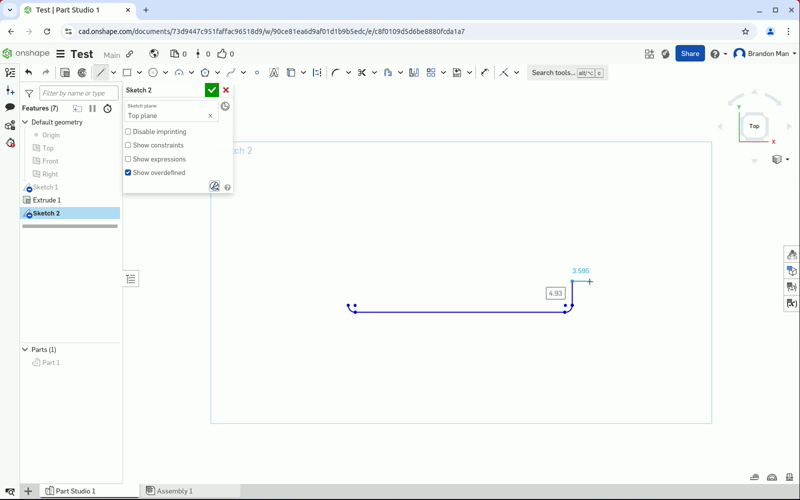
mouse_move(572, 260)
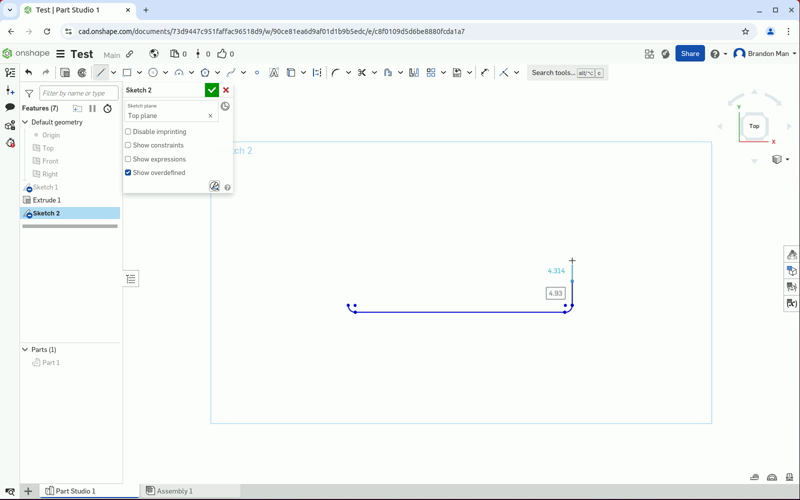
click(572, 260)
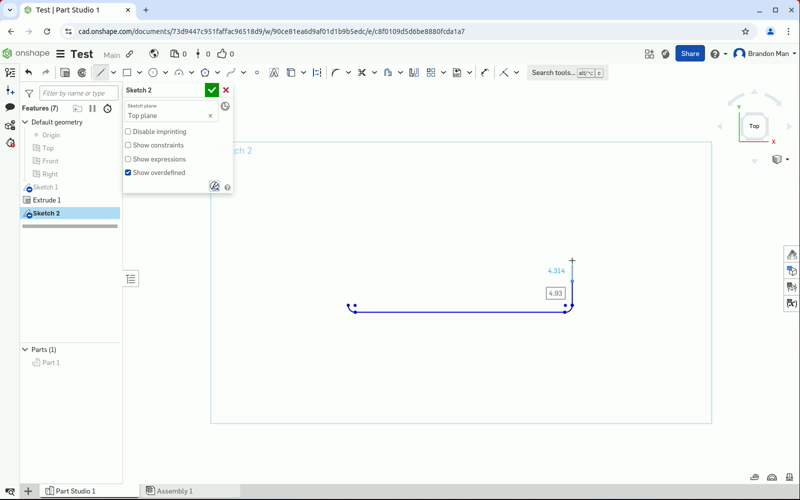
key_up(shift)
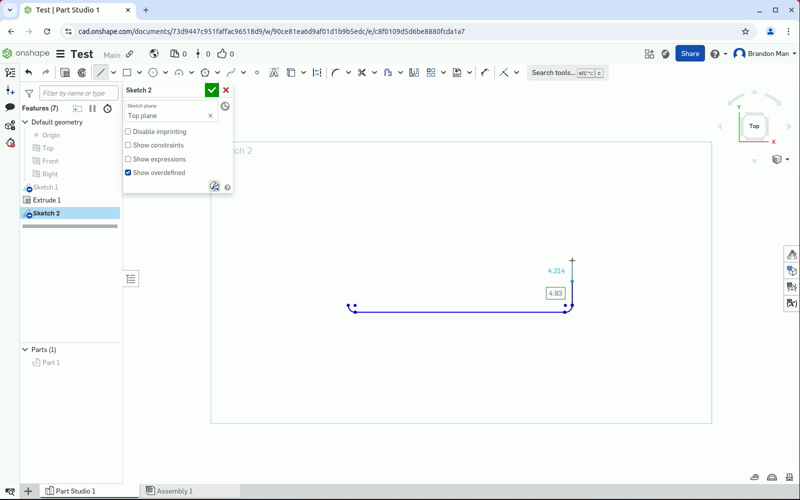
key(esc)
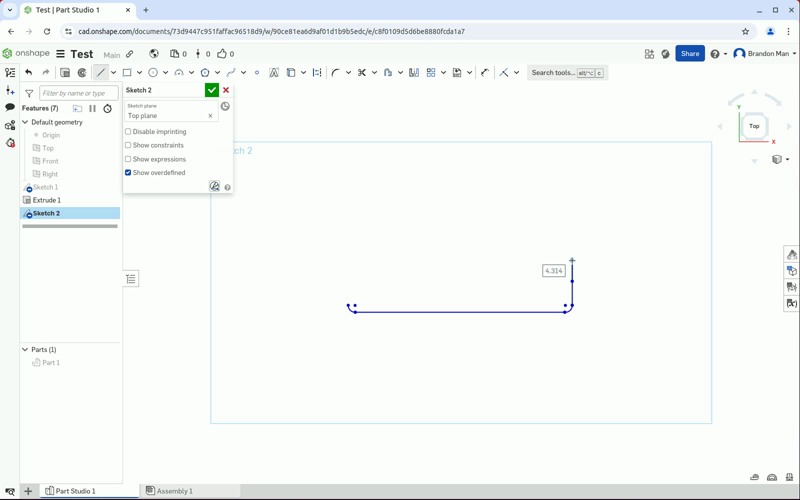
key(a)
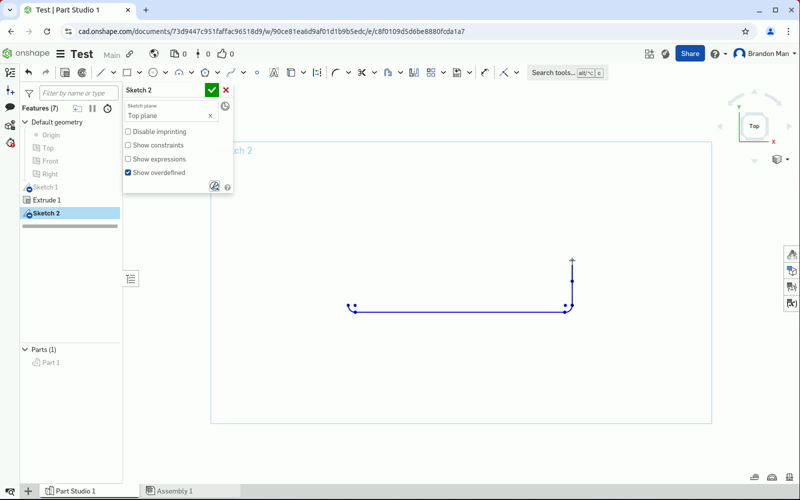
mouse_move(572, 260)
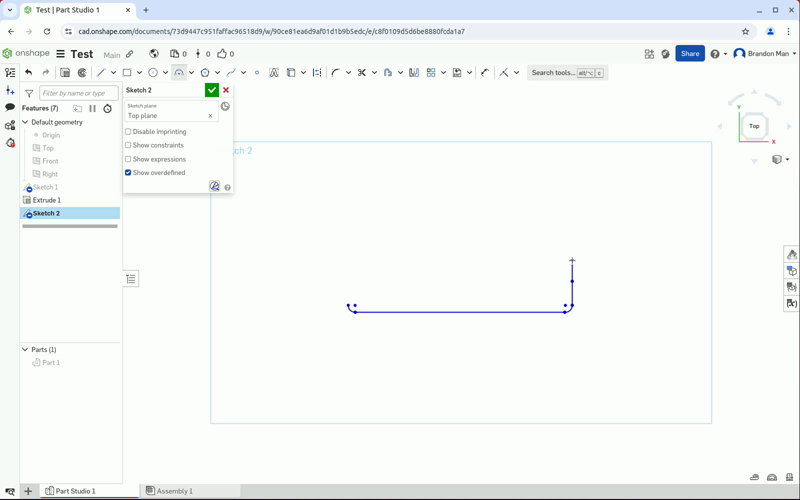
click(572, 260)
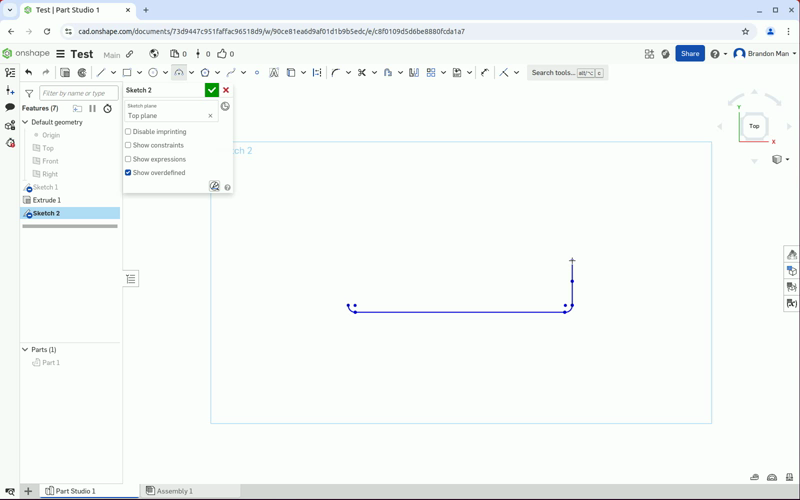
key_down(shift)
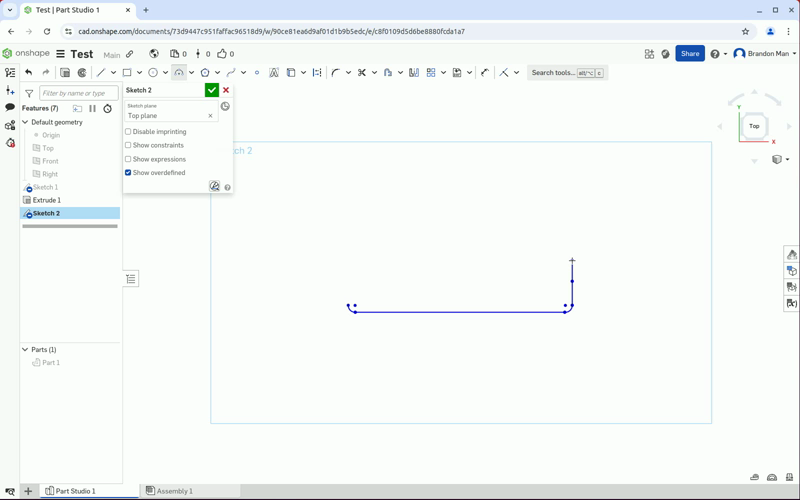
mouse_move(564, 253)
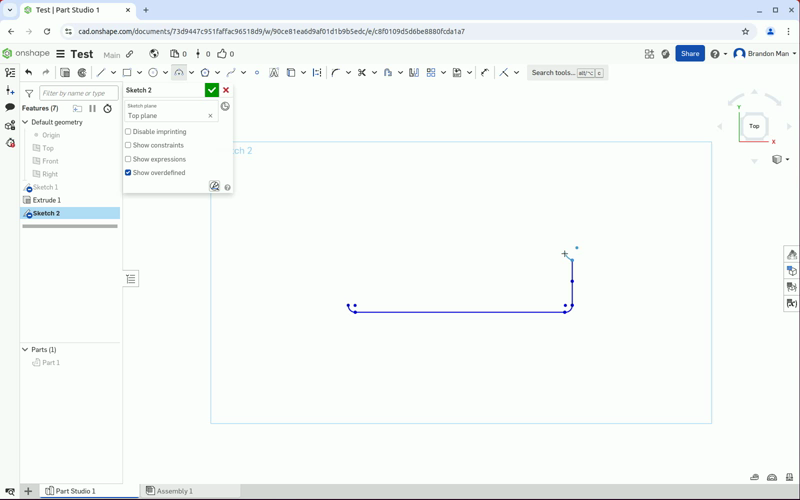
click(564, 253)
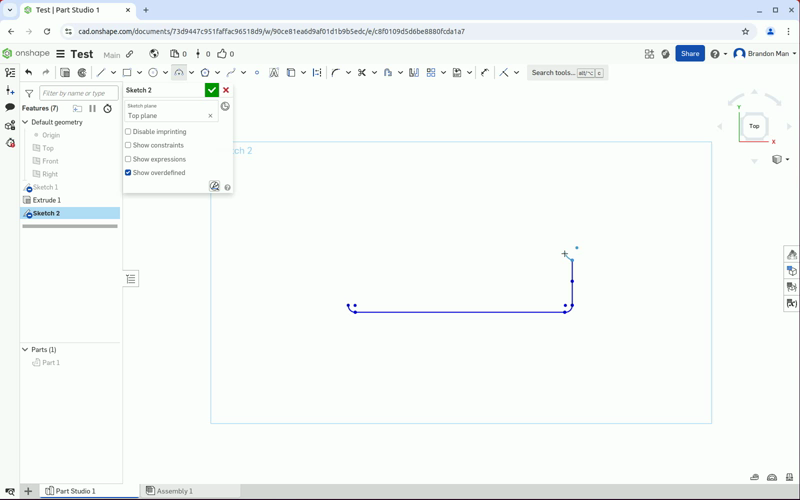
mouse_move(570, 255)
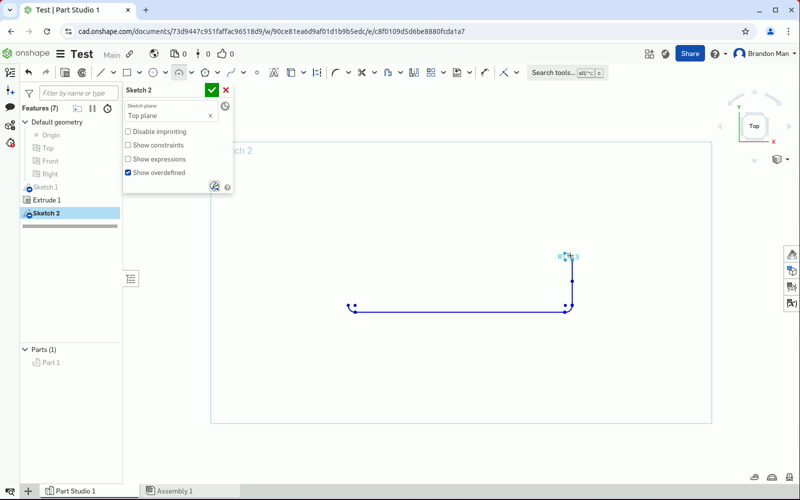
click(570, 255)
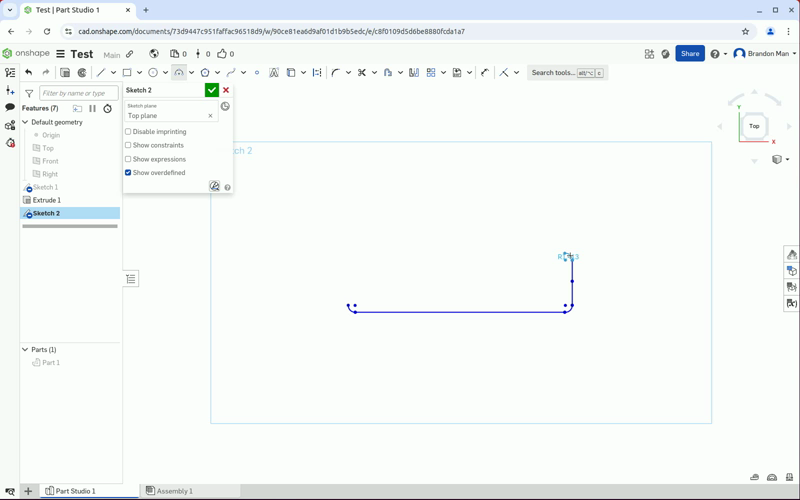
key_up(shift)
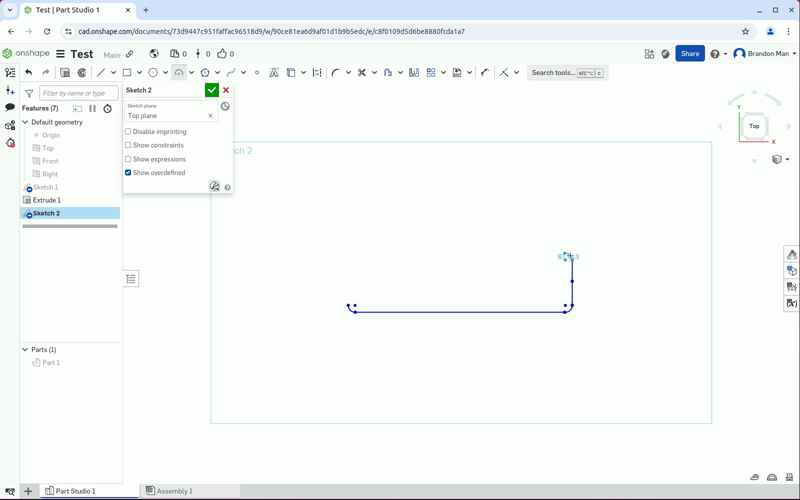
key(esc)
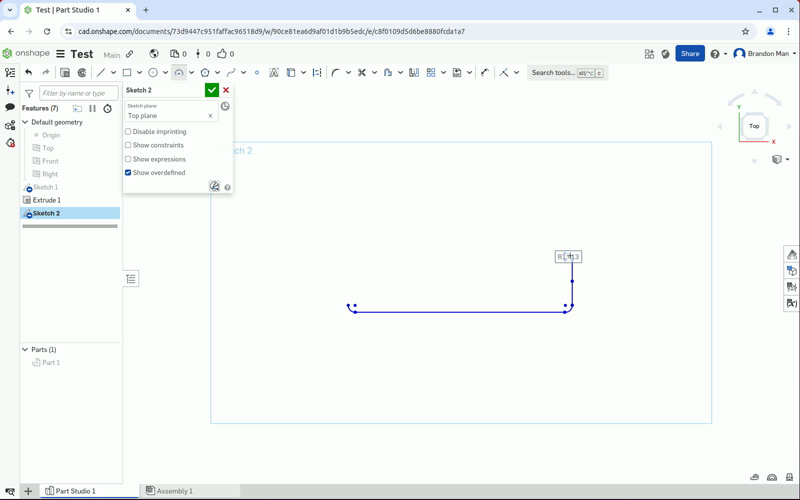
key(l)
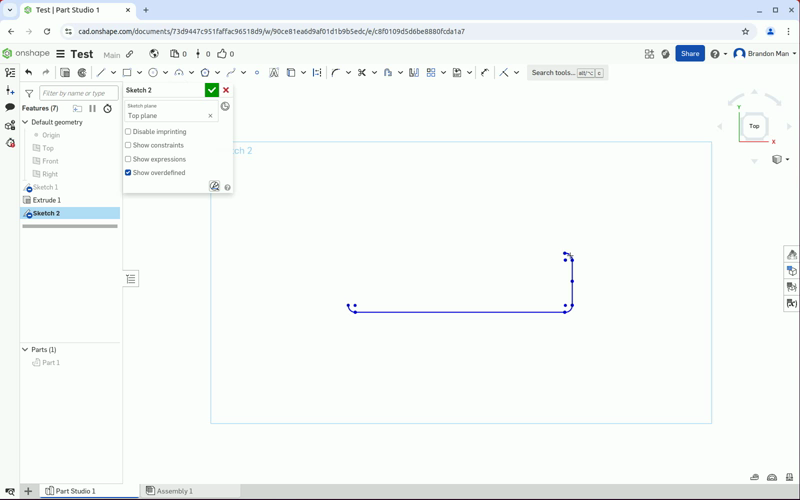
mouse_move(564, 253)
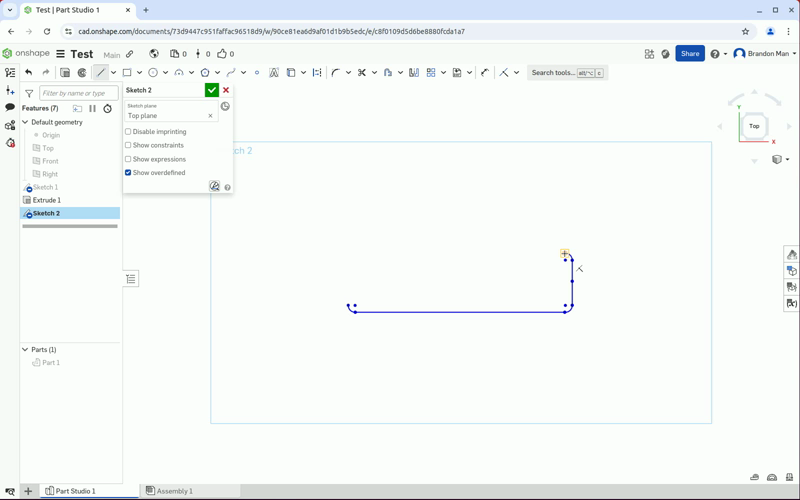
click(564, 253)
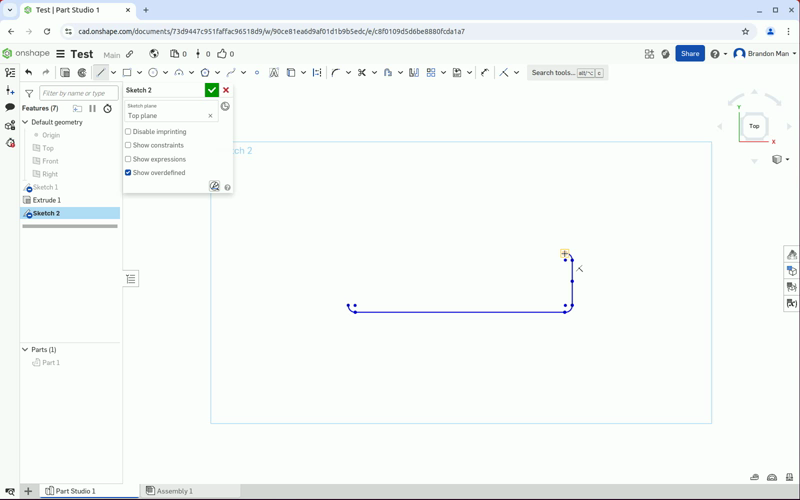
key_down(shift)
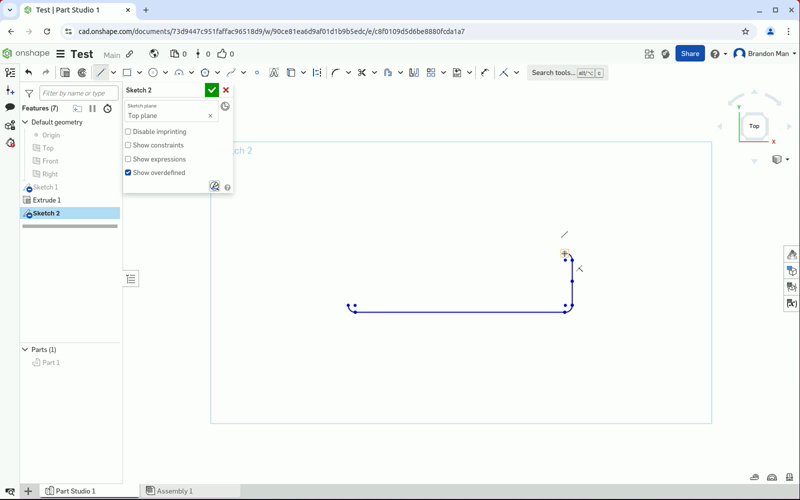
mouse_move(355, 253)
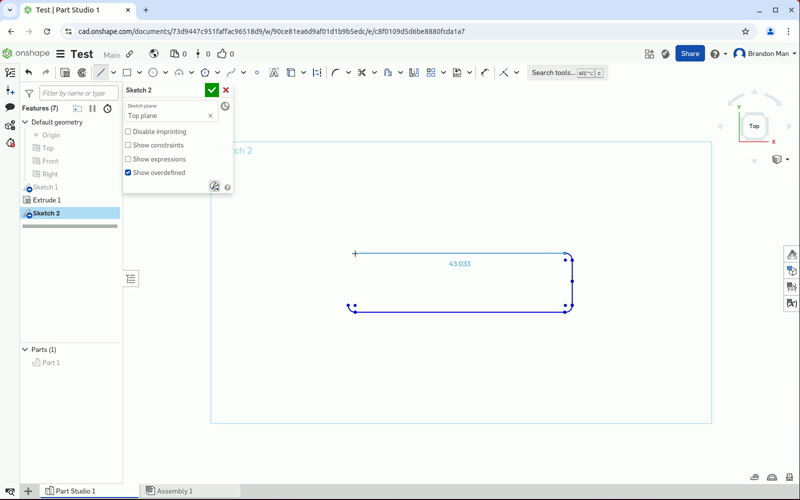
click(355, 253)
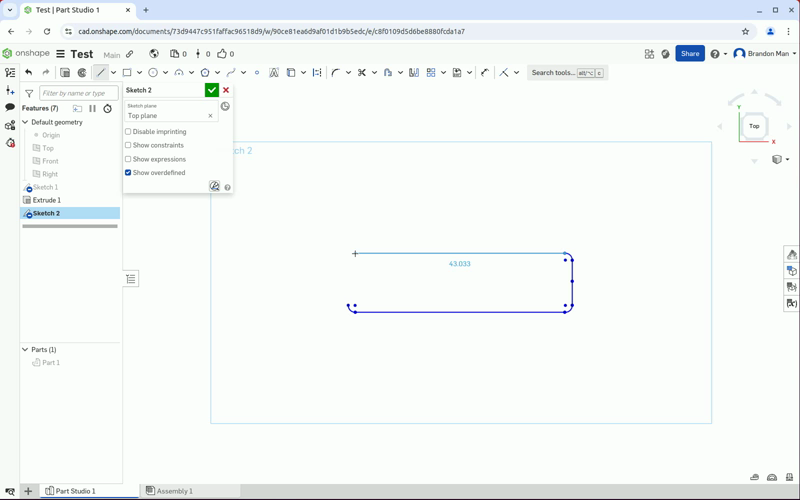
key_up(shift)
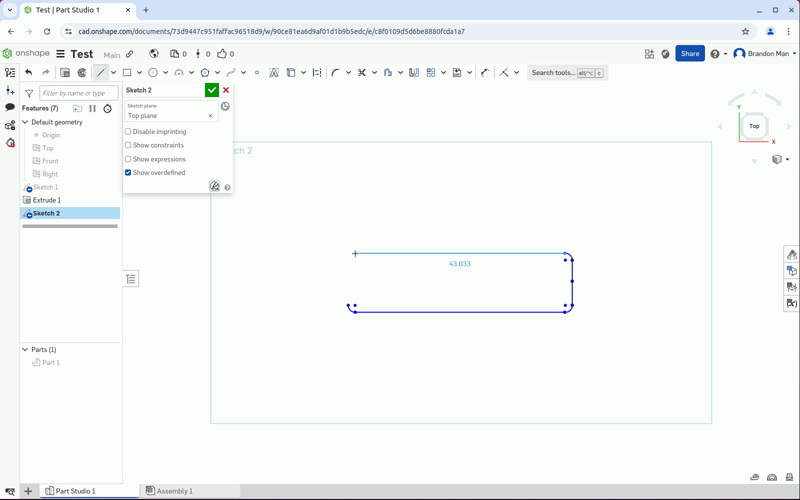
key(esc)
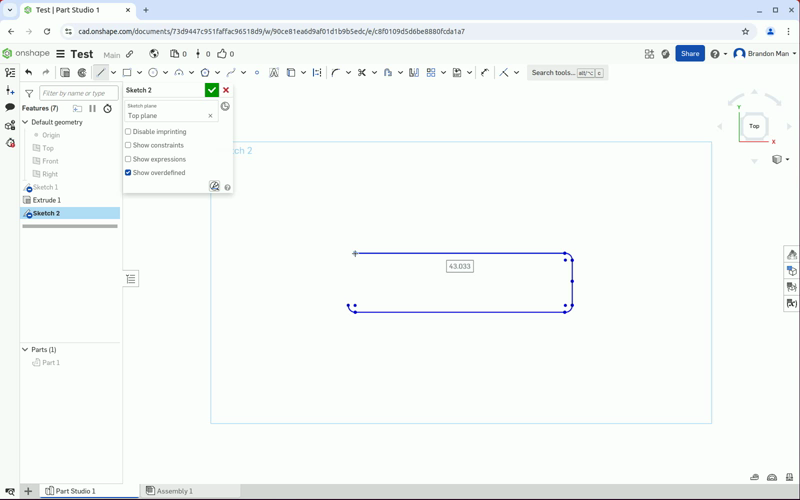
key(a)
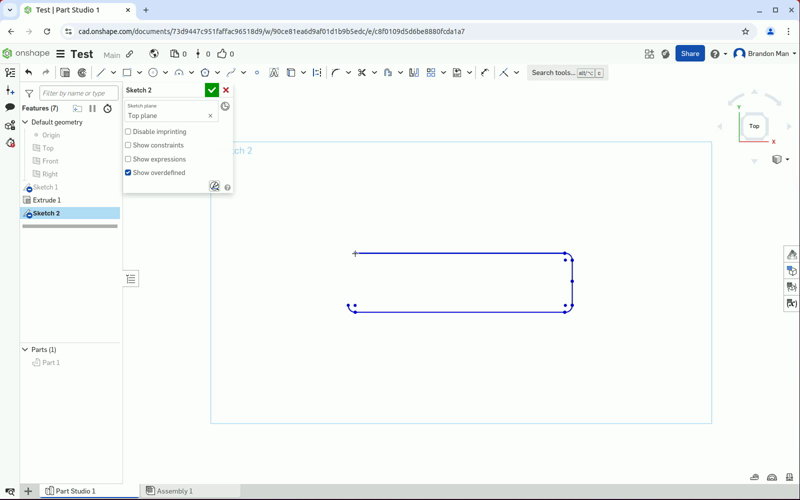
mouse_move(355, 253)
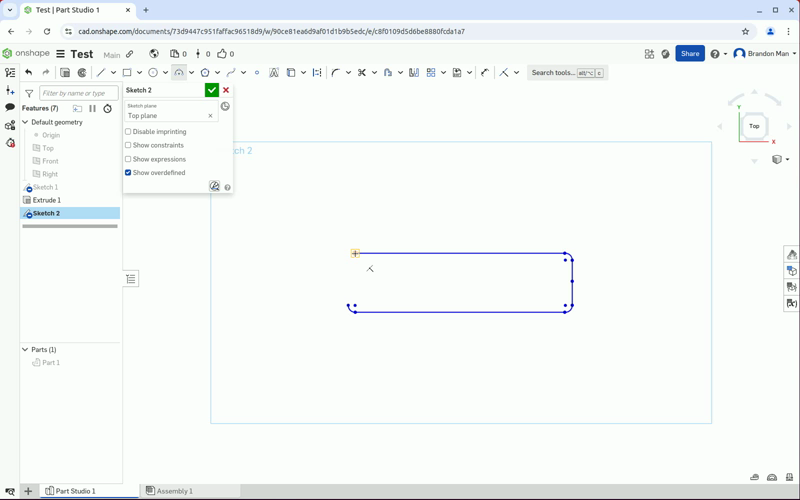
click(355, 253)
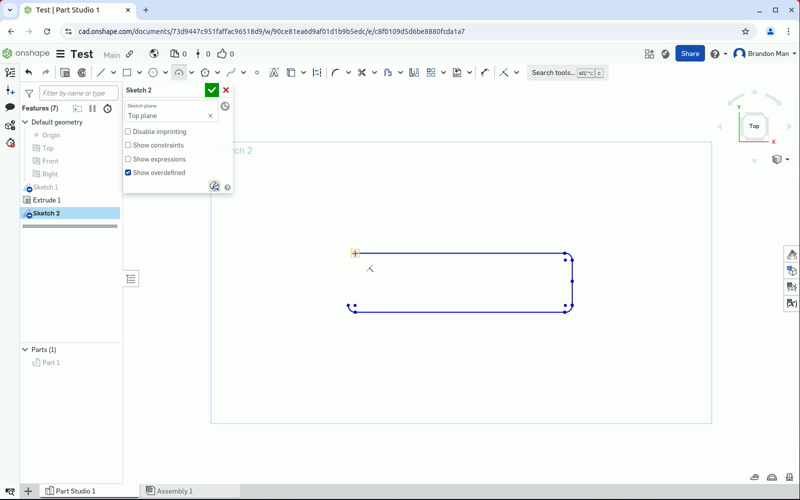
key_down(shift)
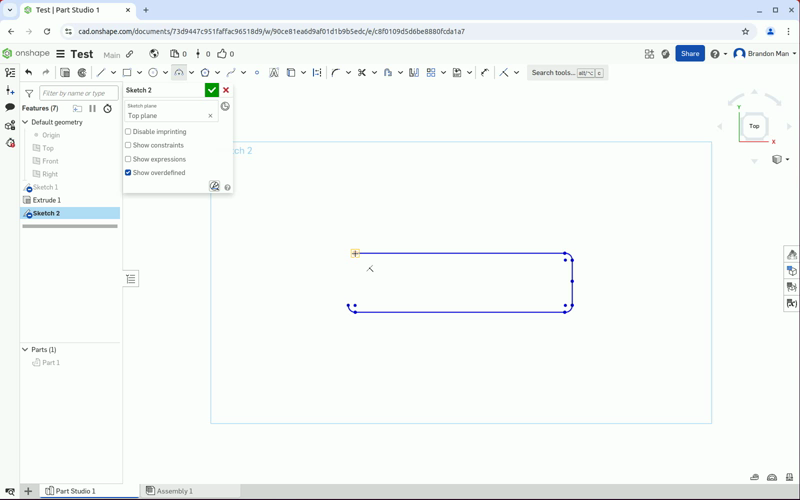
mouse_move(348, 260)
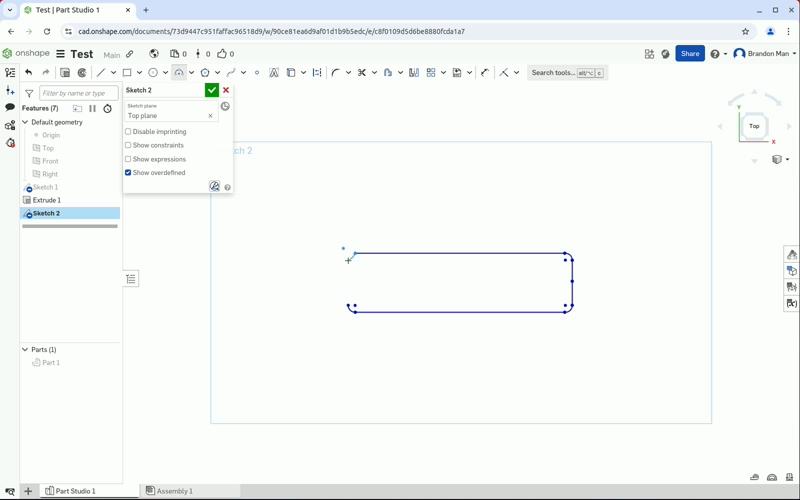
click(348, 260)
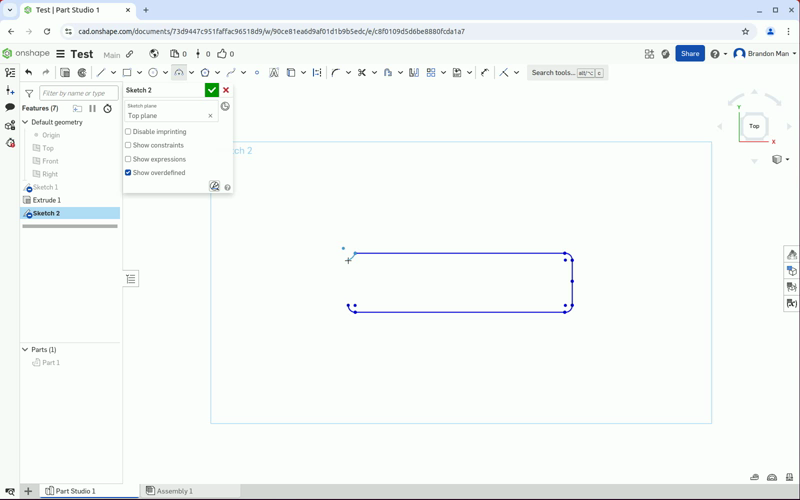
mouse_move(350, 255)
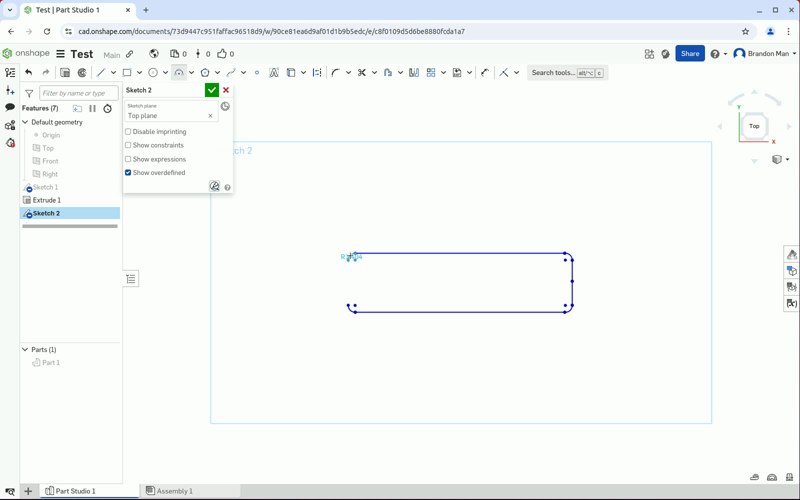
click(350, 255)
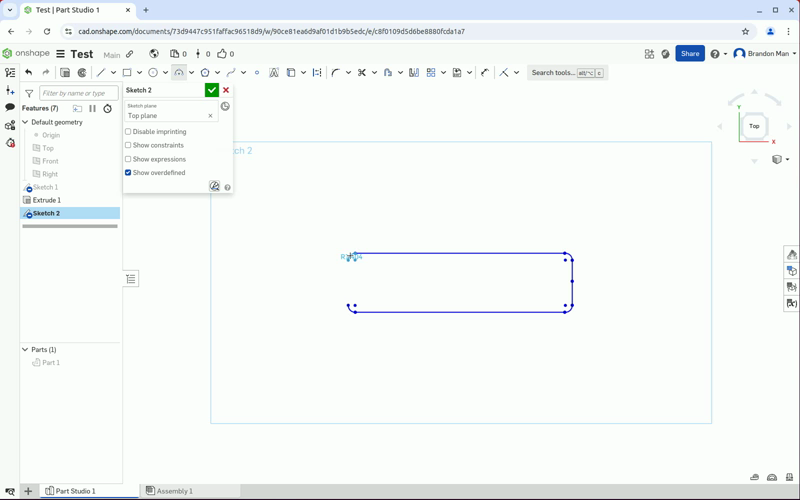
key_up(shift)
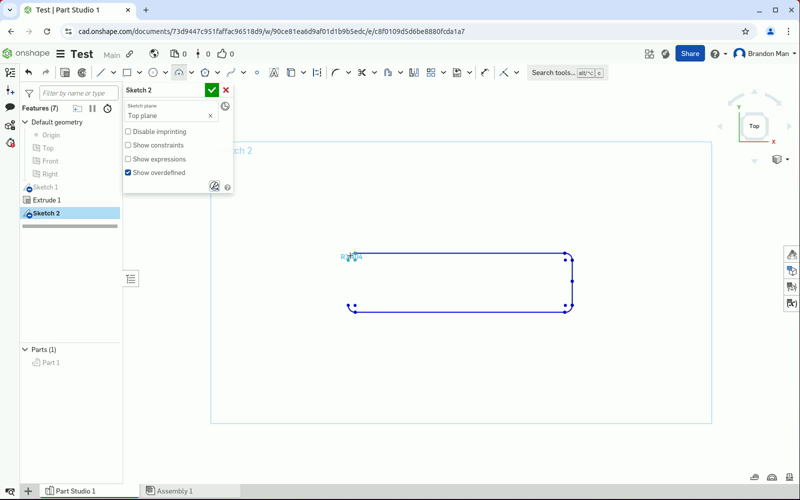
key(esc)
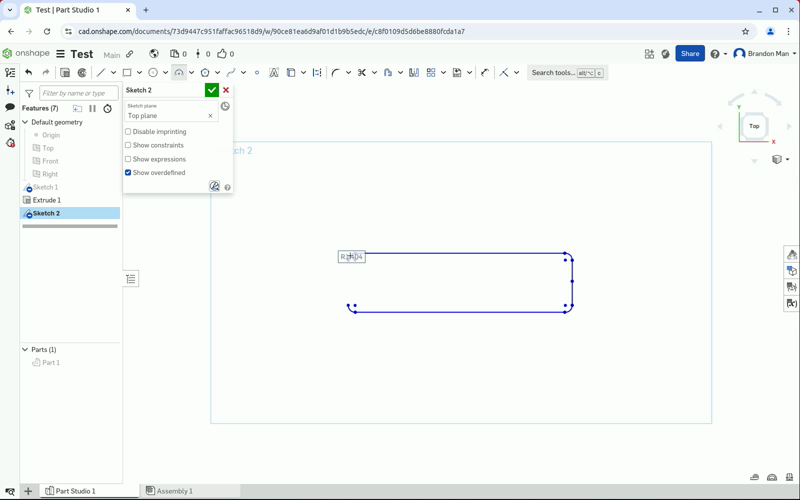
key(l)
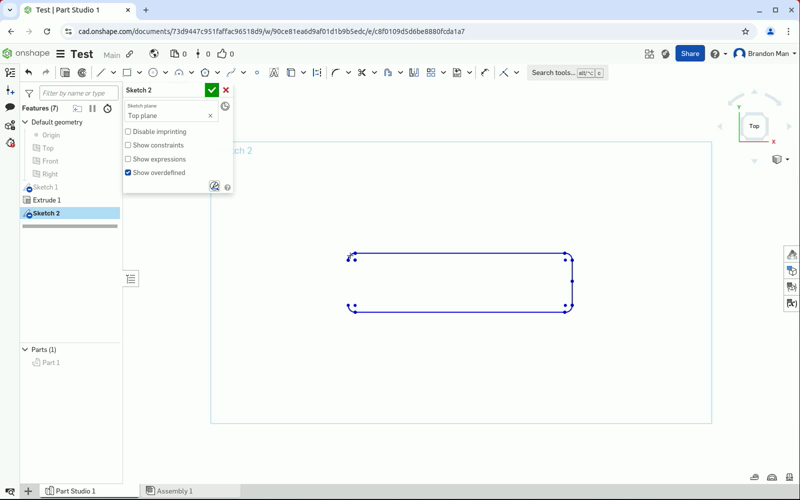
mouse_move(348, 260)
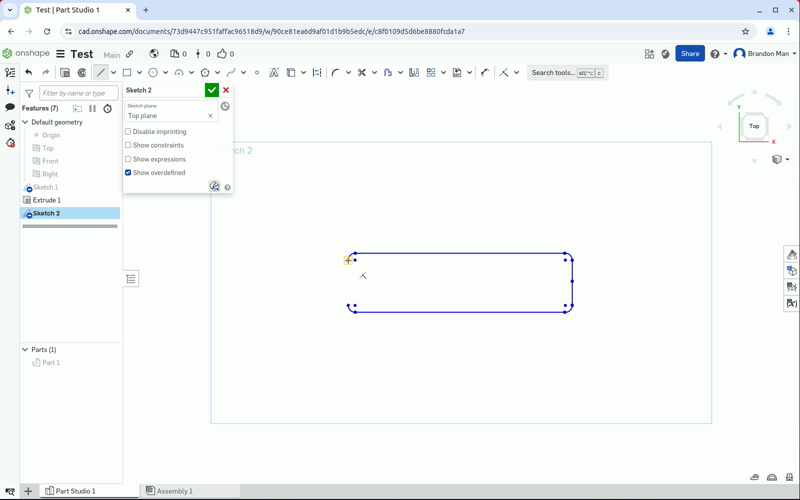
click(348, 260)
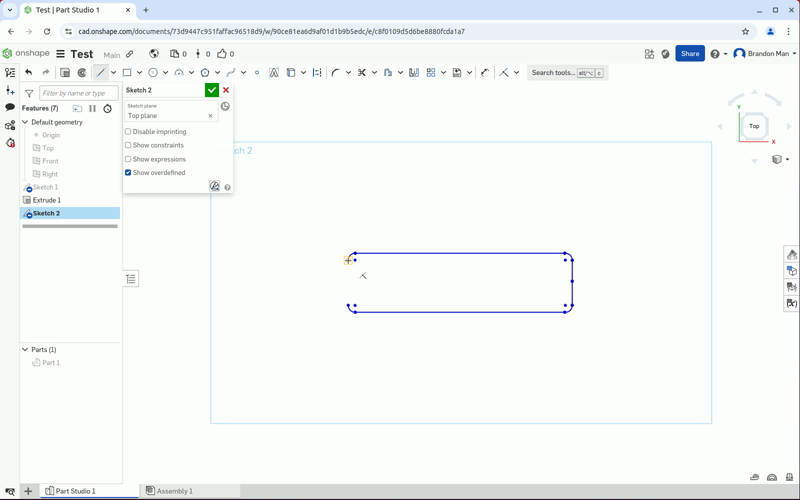
mouse_move(378, 260)
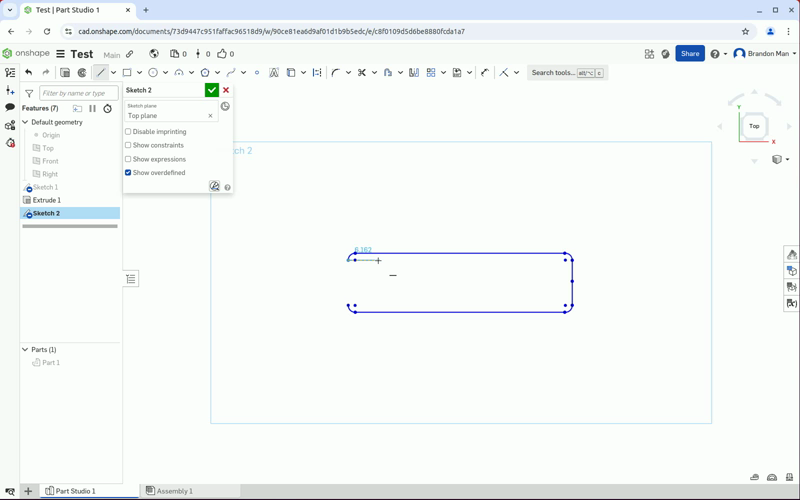
key_down(shift)
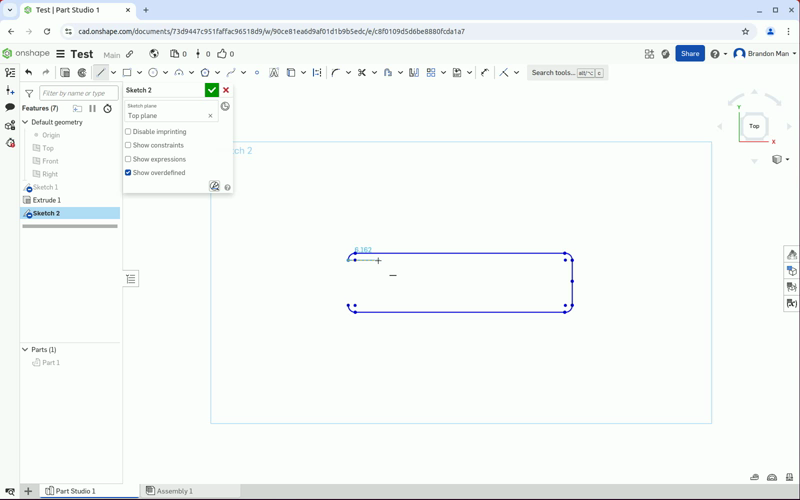
mouse_move(348, 305)
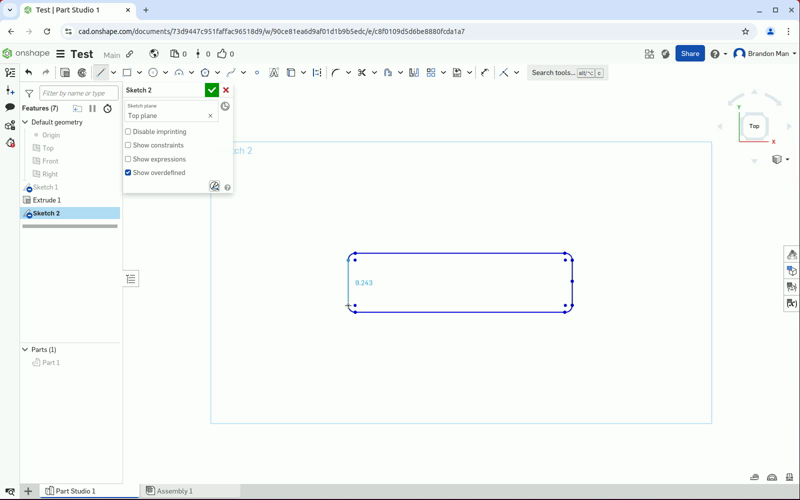
key_up(shift)
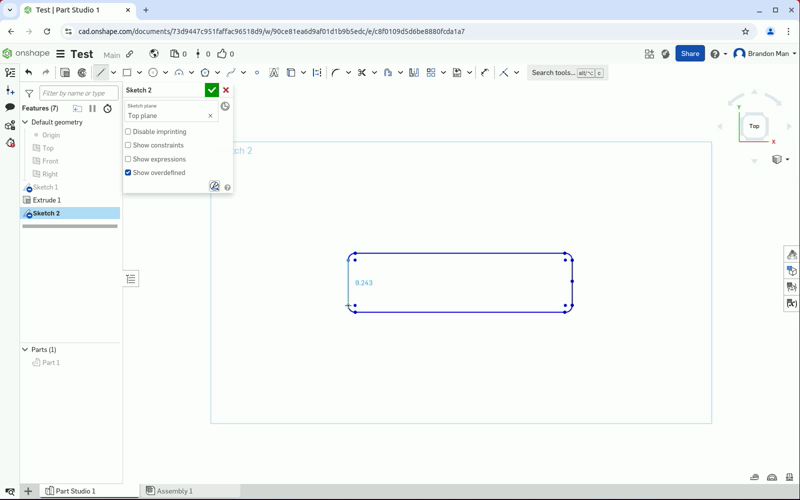
click(348, 305)
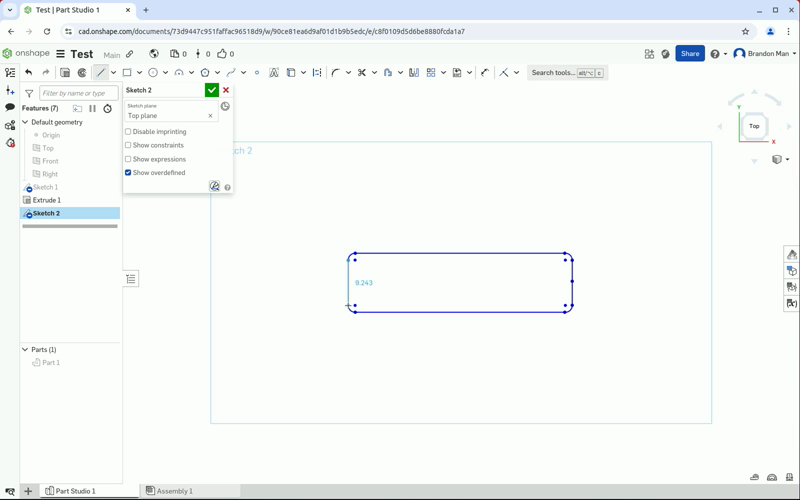
key(esc)
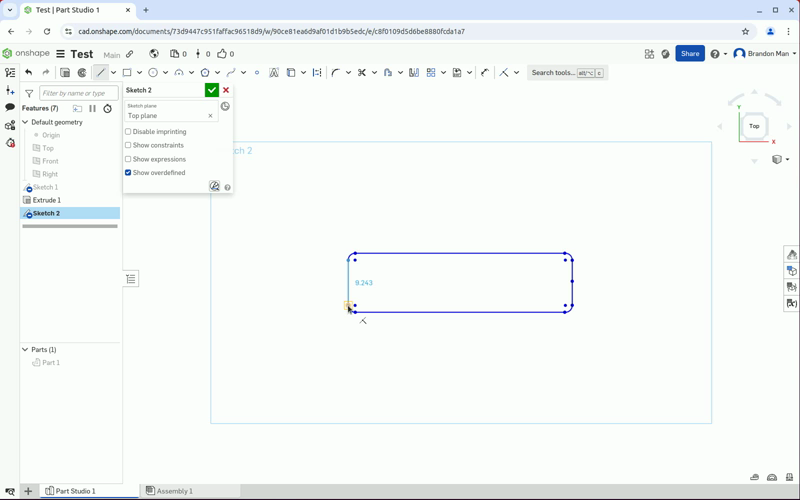
key(l)
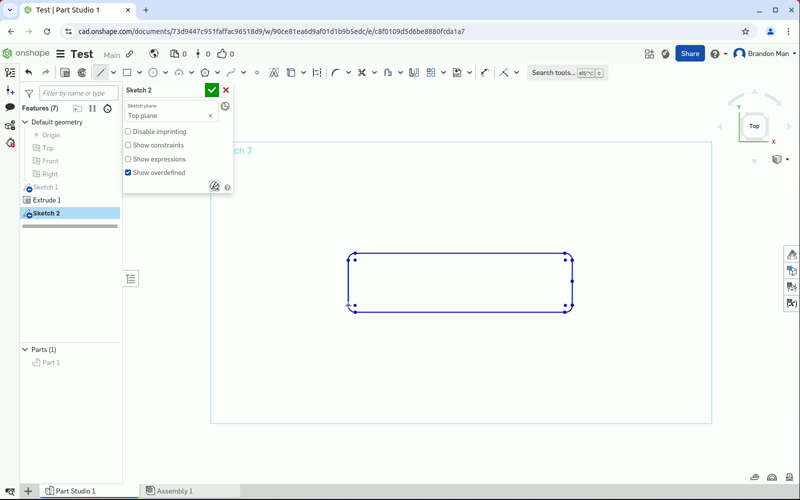
key_down(shift)
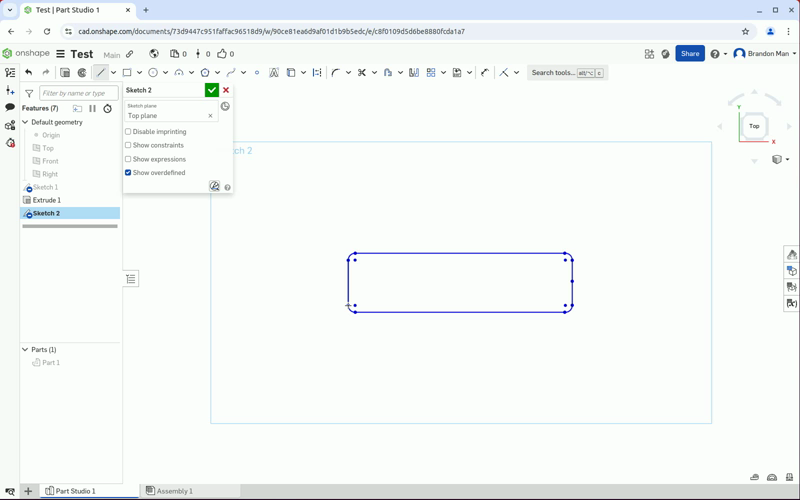
mouse_move(353, 305)
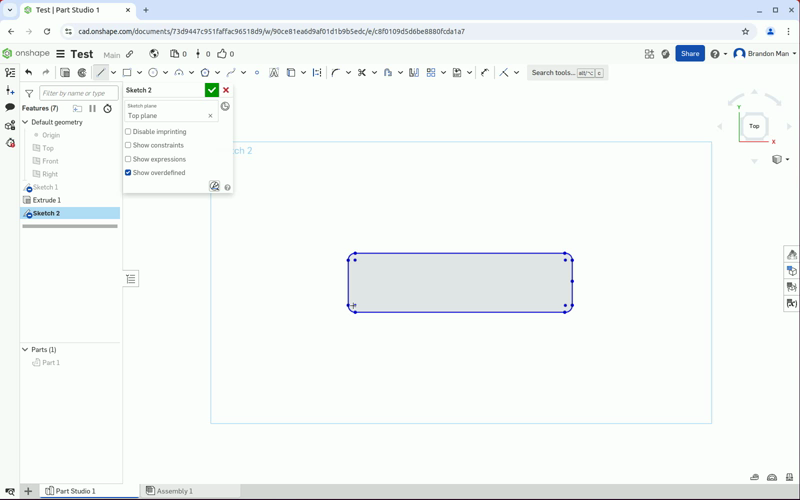
scroll(6)
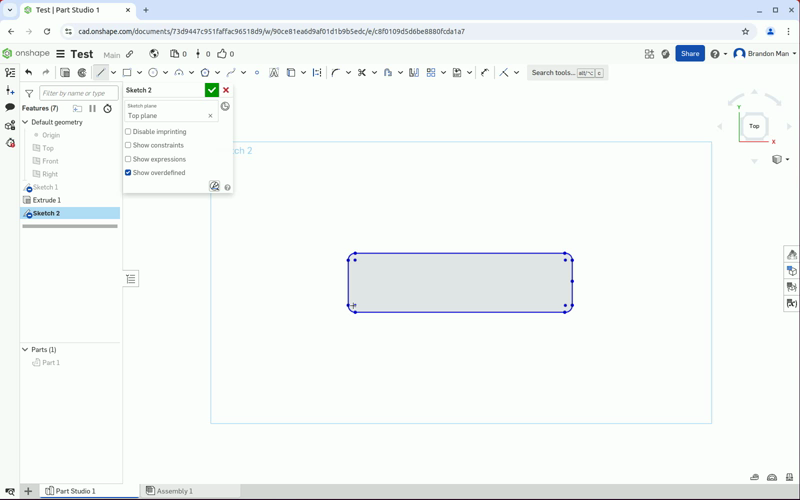
scroll(6)
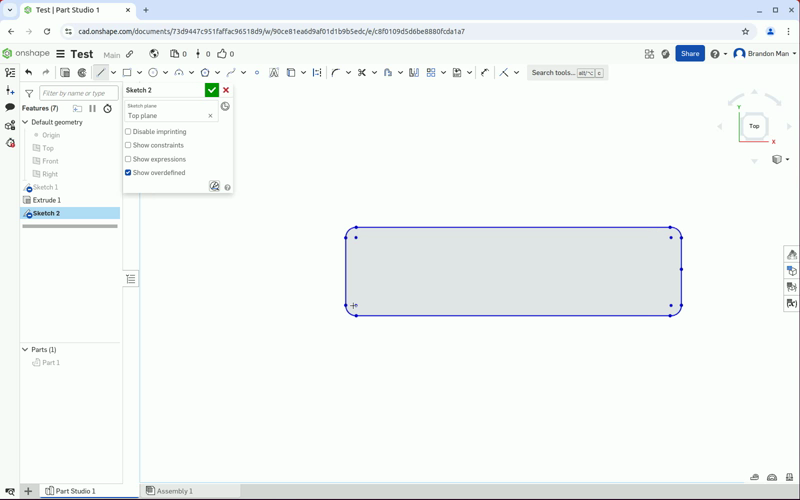
scroll(6)
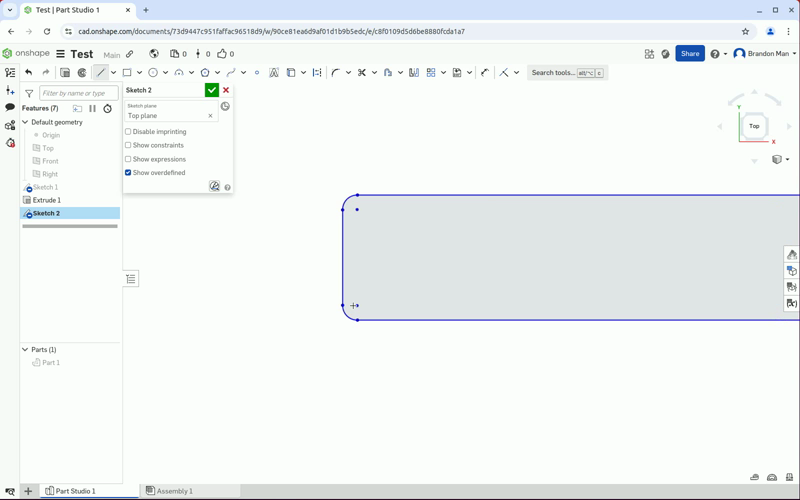
scroll(6)
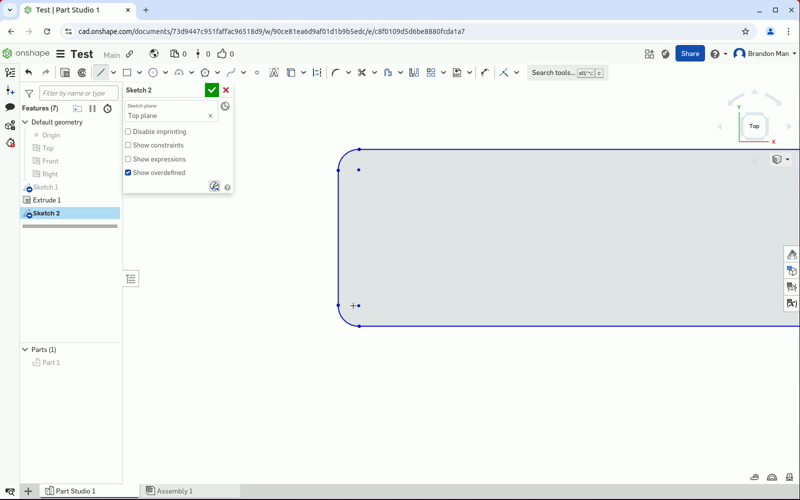
scroll(6)
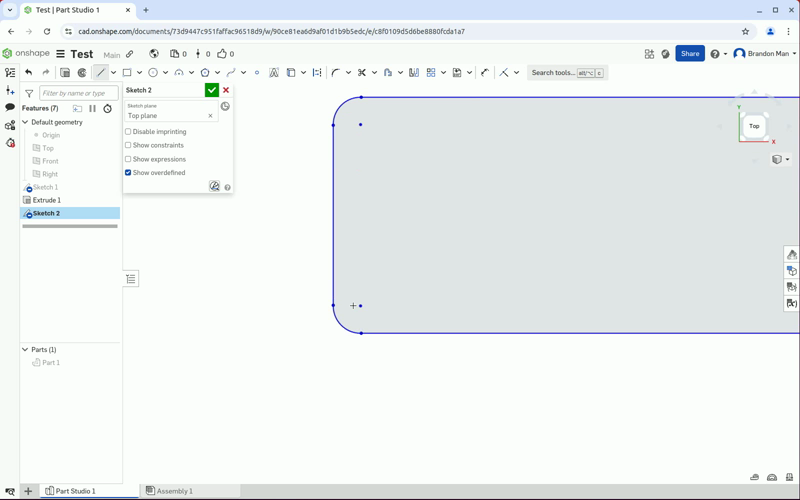
scroll(6)
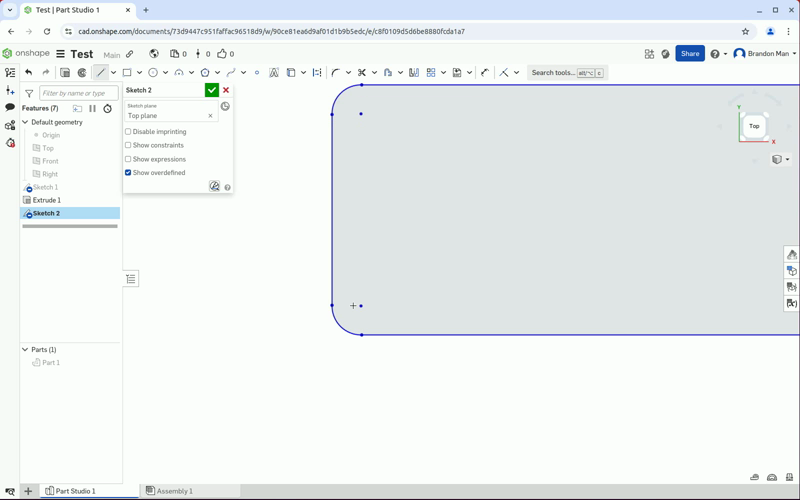
scroll(6)
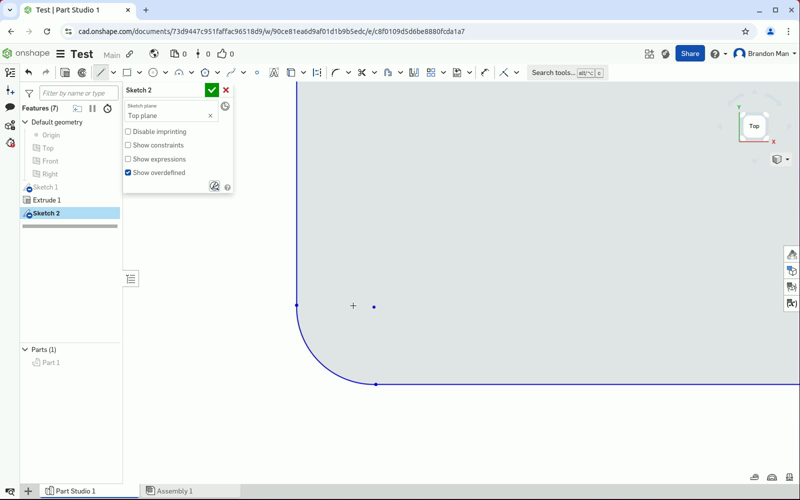
click(353, 305)
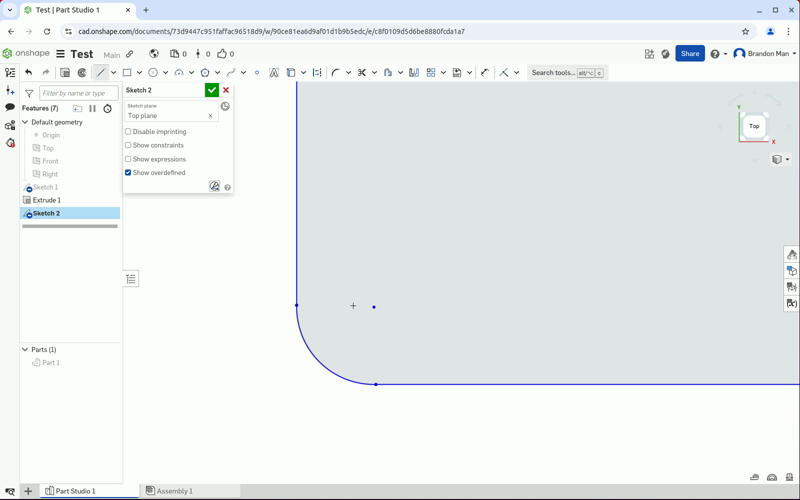
scroll(-6)
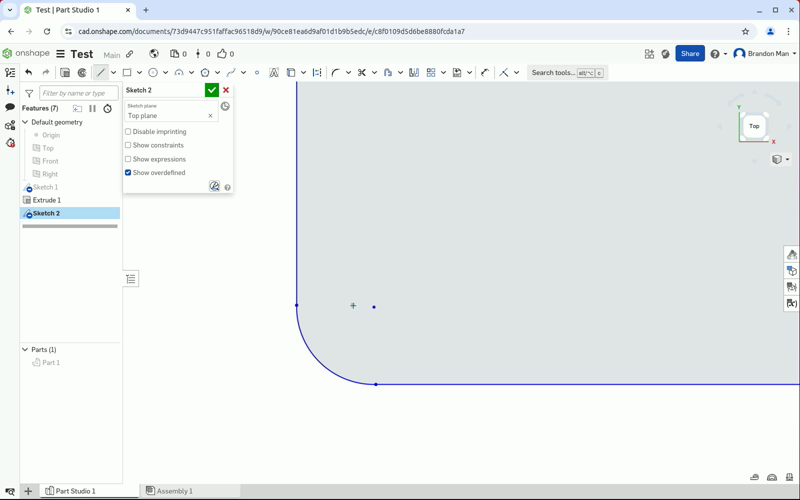
scroll(-6)
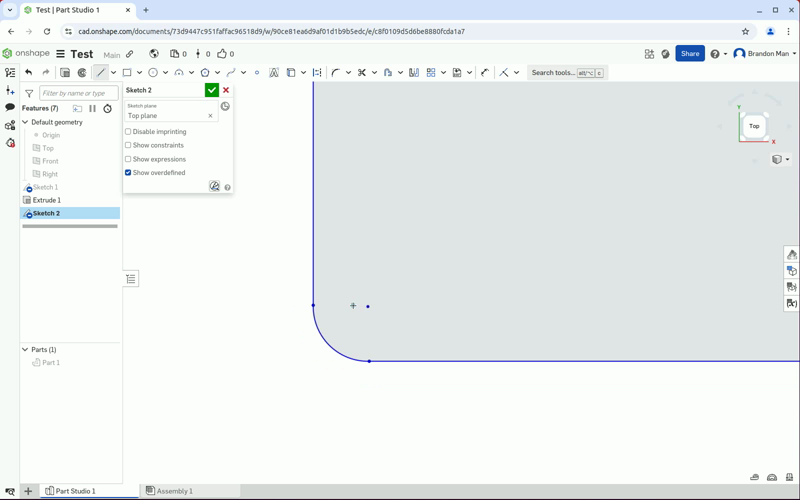
scroll(-6)
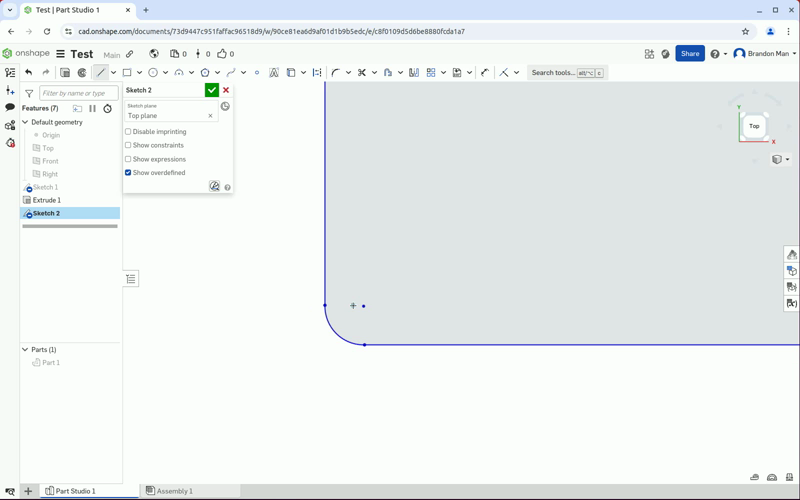
scroll(-6)
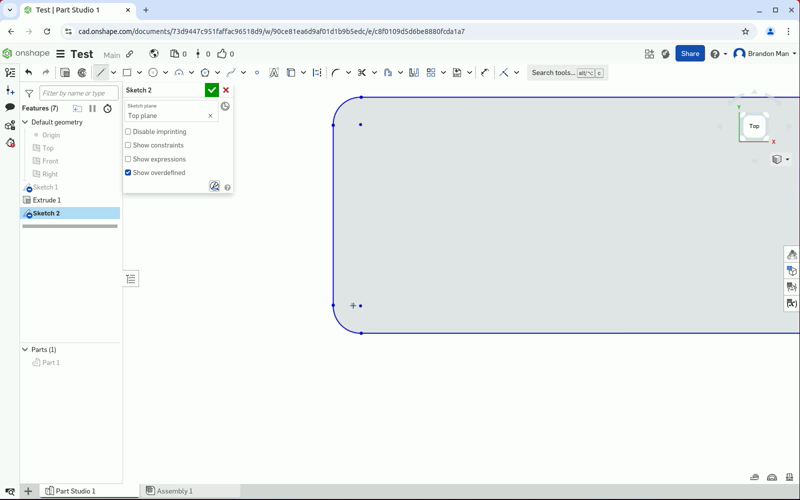
scroll(-6)
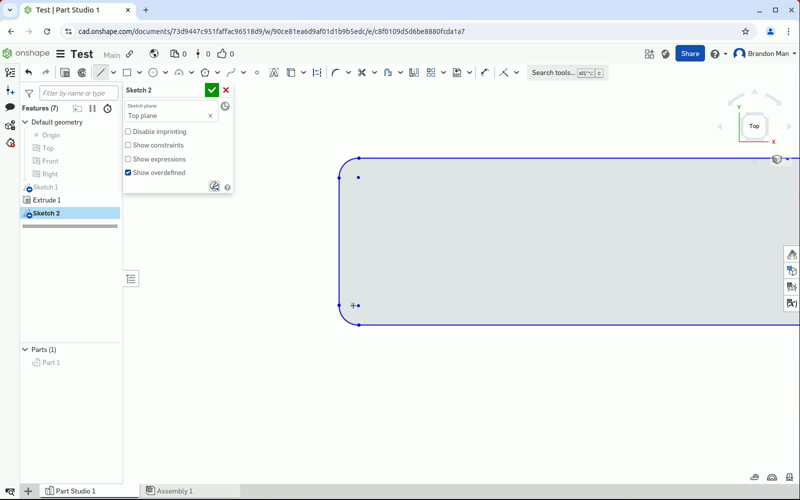
scroll(-6)
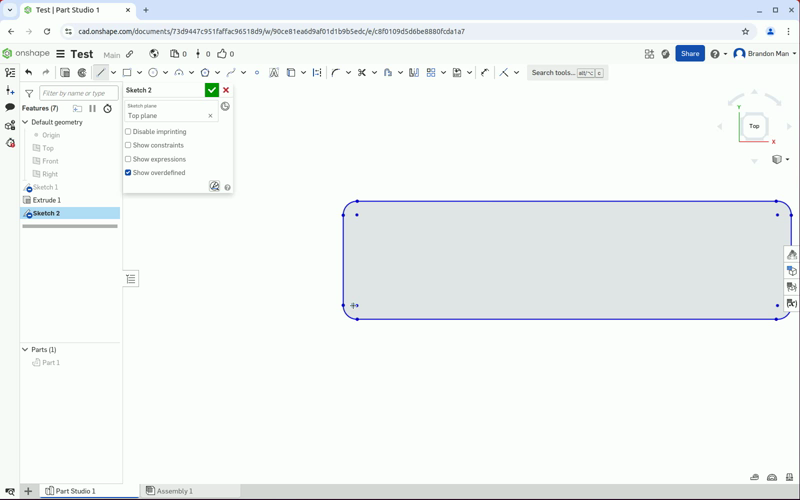
scroll(-6)
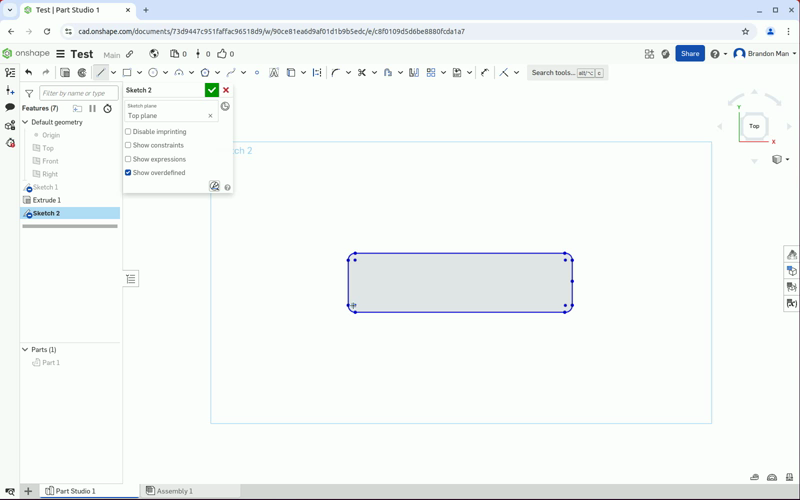
key_up(shift)
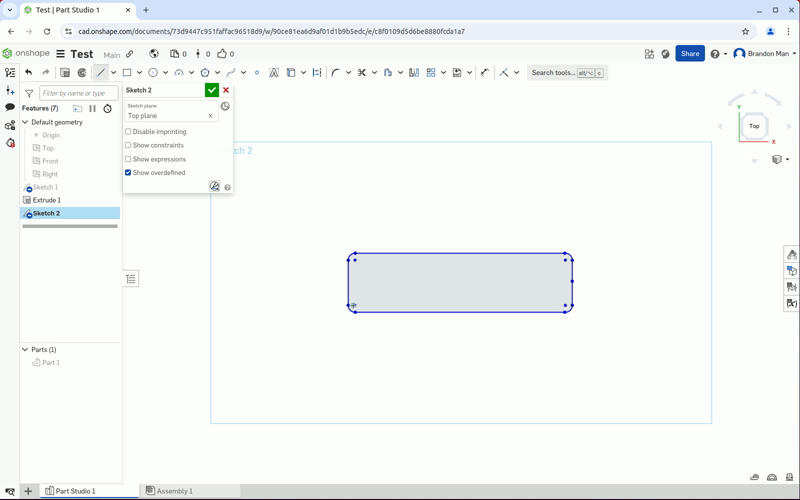
key_down(shift)
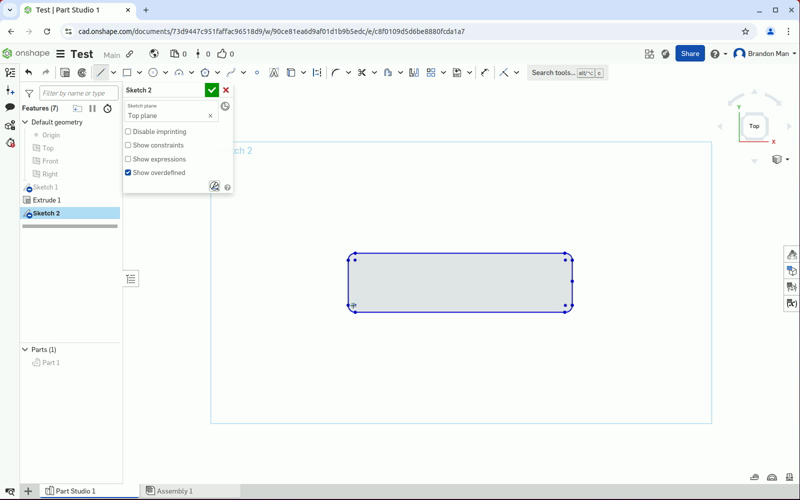
mouse_move(383, 305)
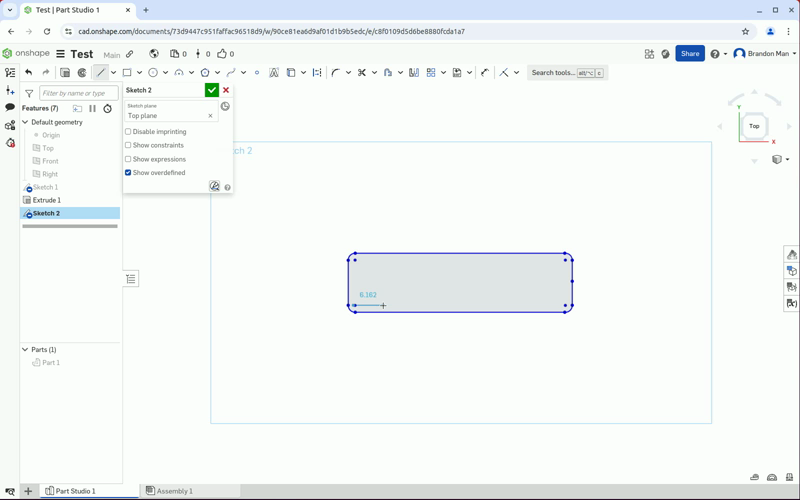
mouse_move(353, 260)
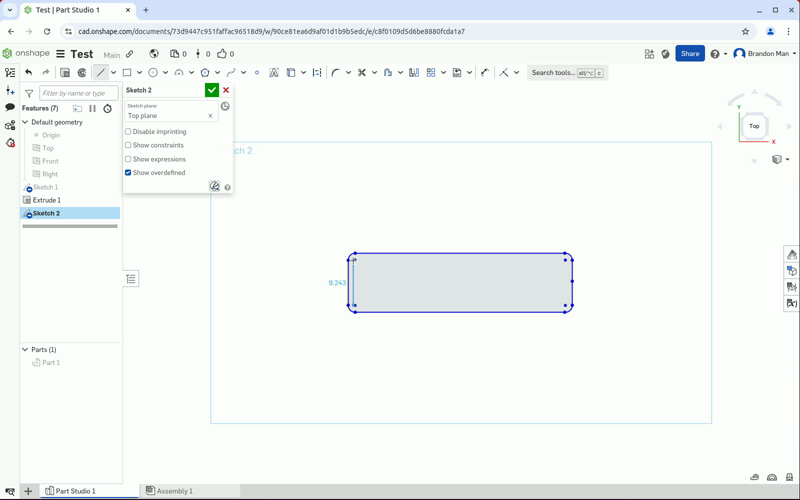
scroll(6)
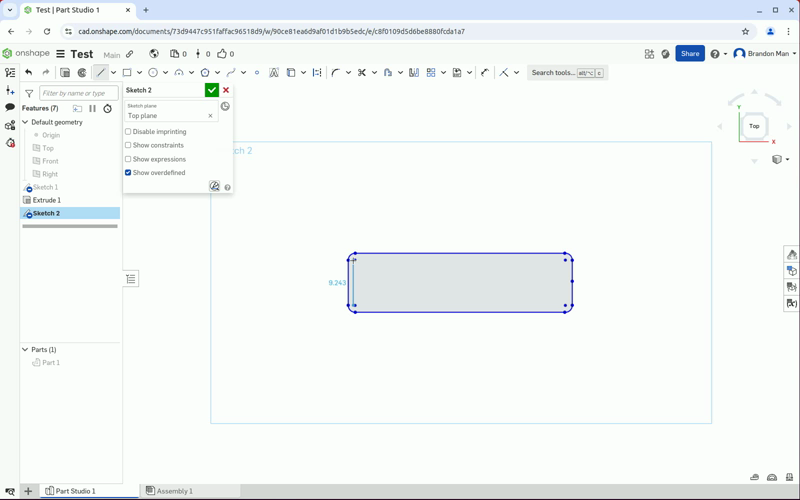
scroll(6)
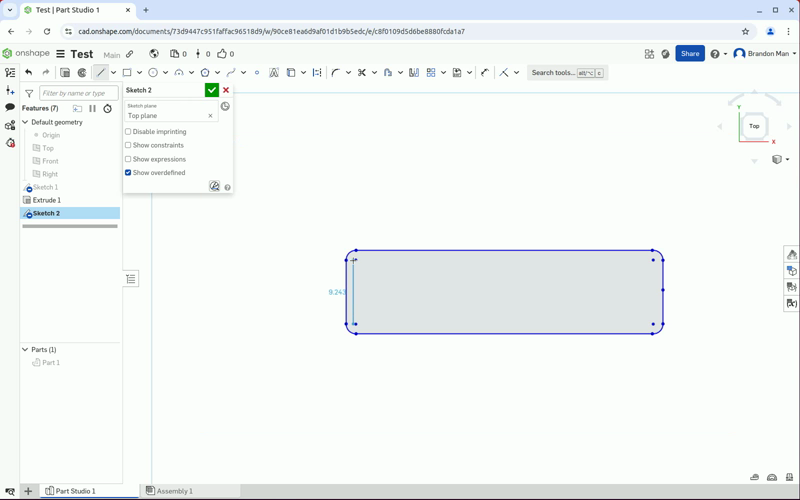
scroll(6)
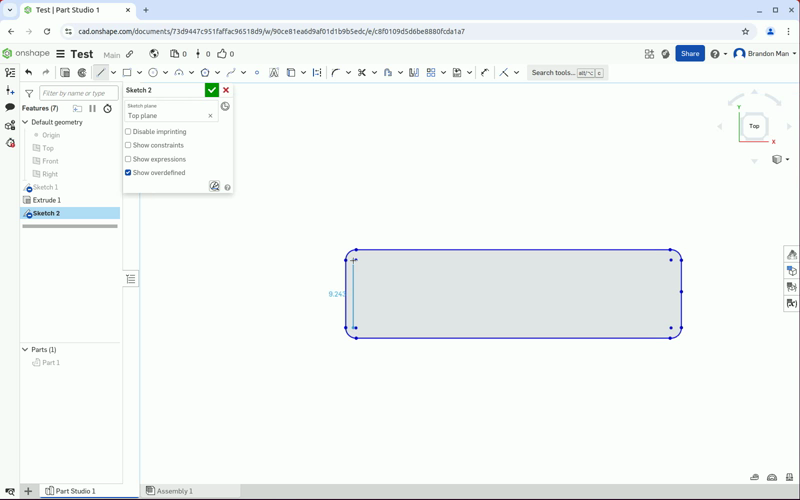
scroll(6)
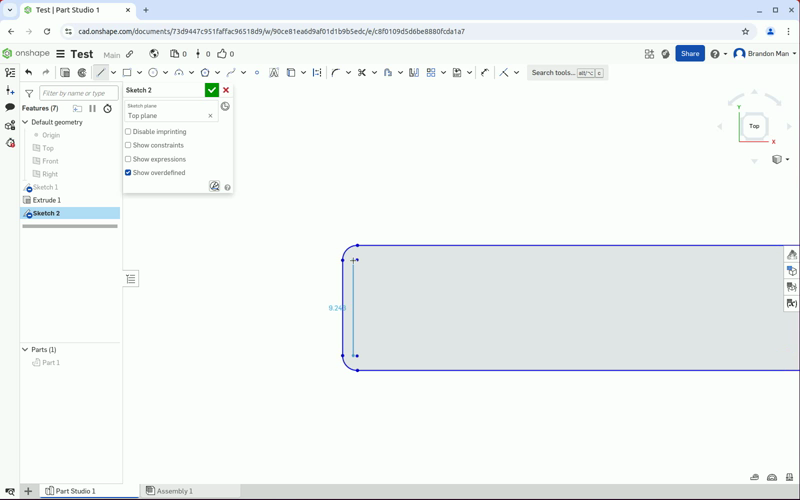
scroll(6)
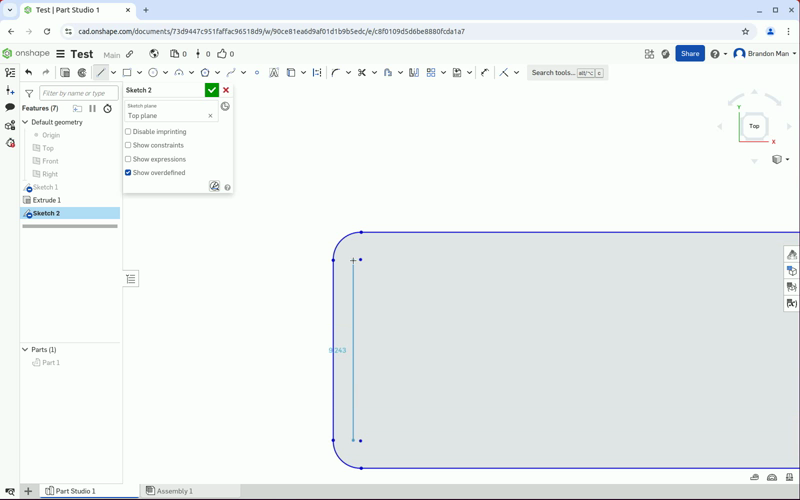
scroll(6)
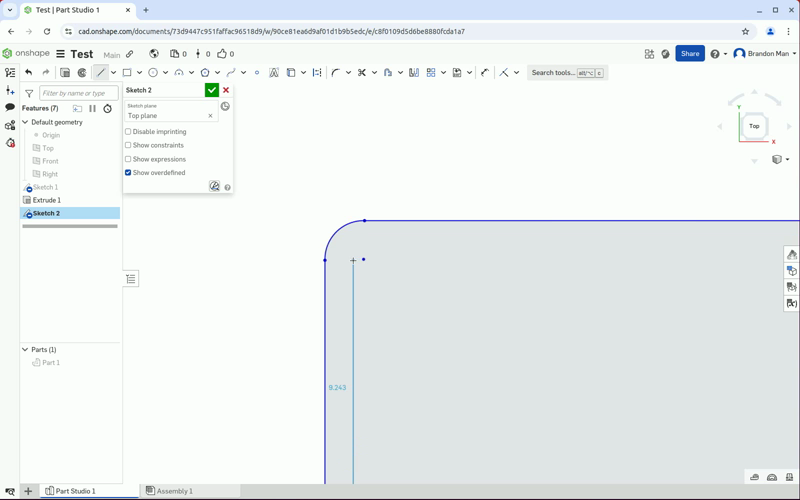
scroll(6)
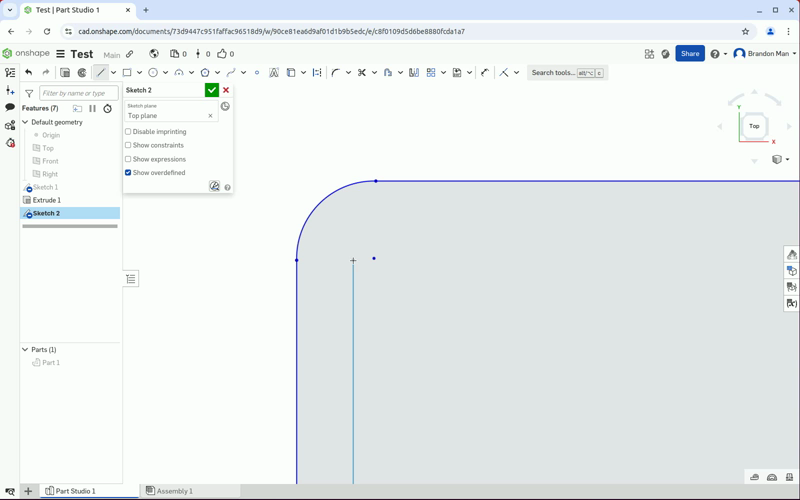
click(353, 260)
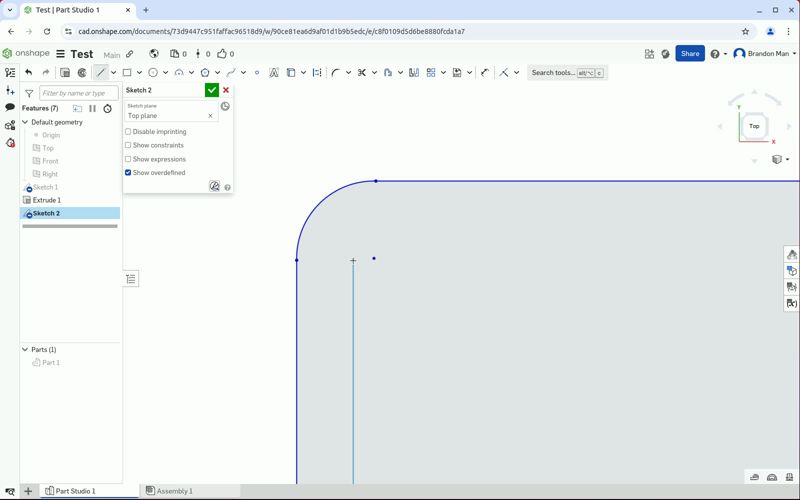
scroll(-6)
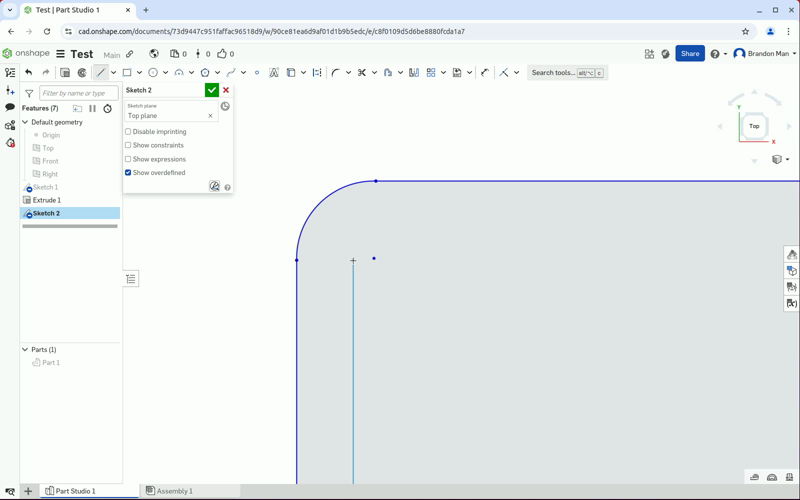
scroll(-6)
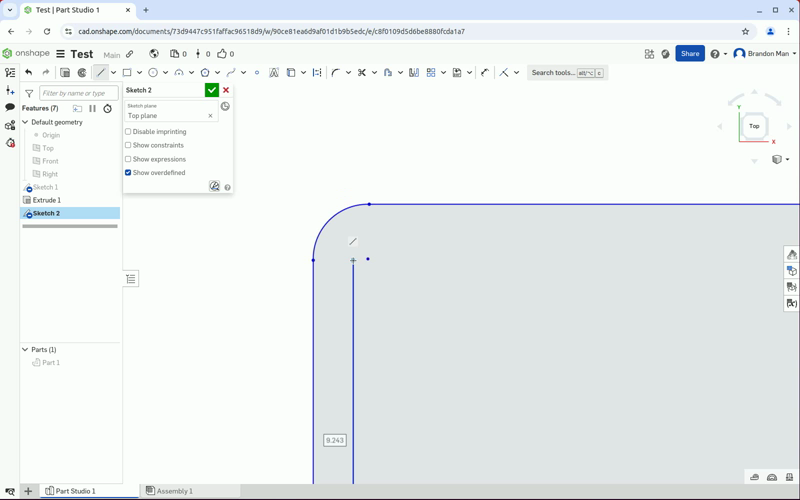
scroll(-6)
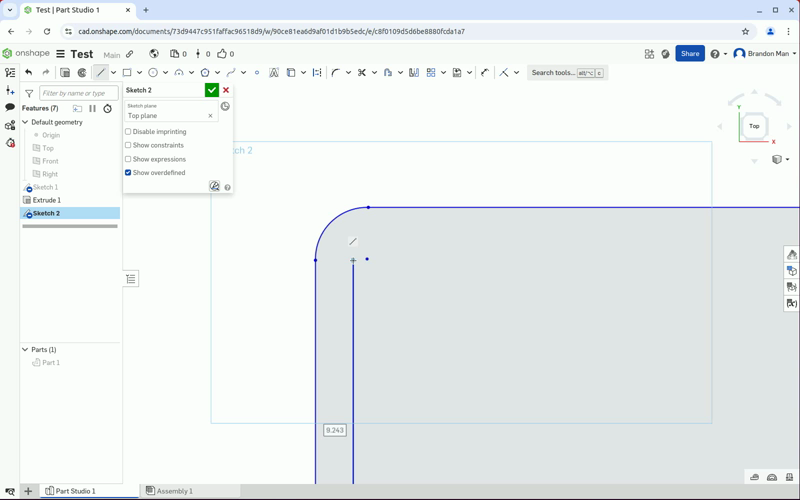
scroll(-6)
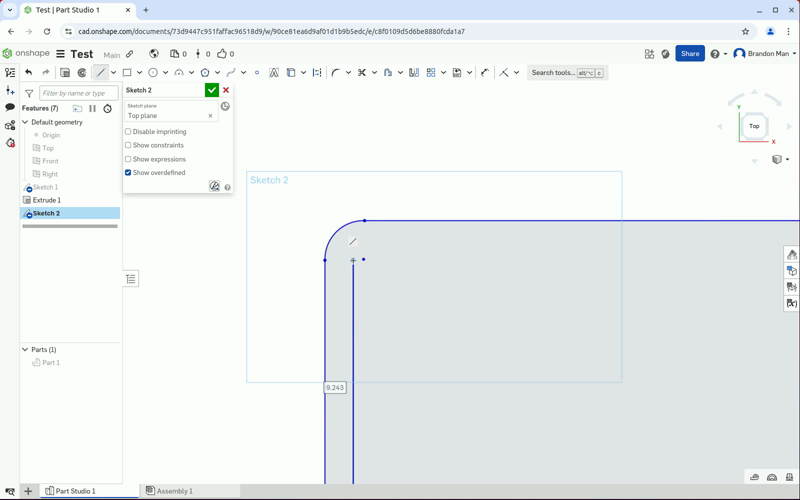
scroll(-6)
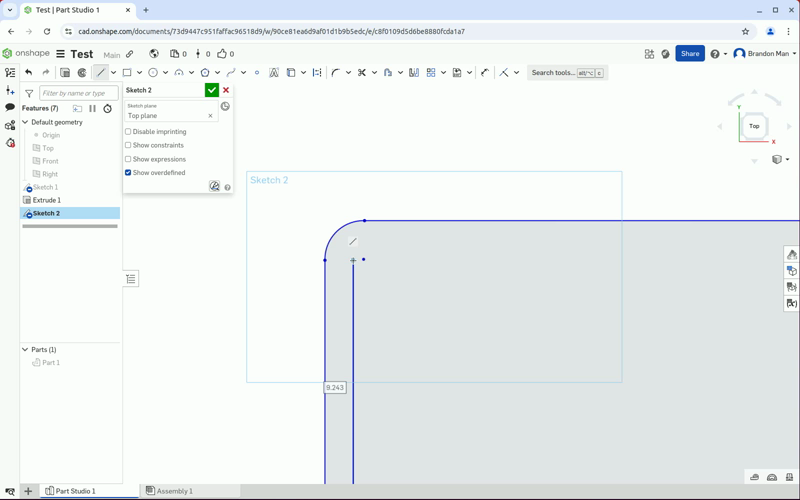
scroll(-6)
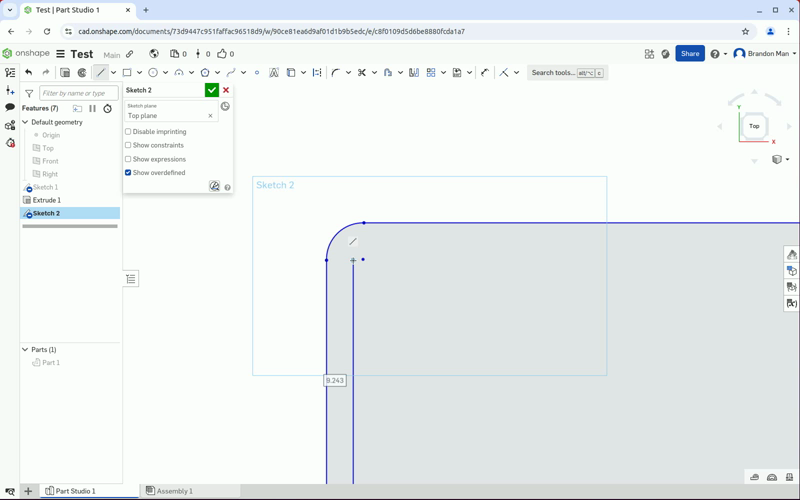
scroll(-6)
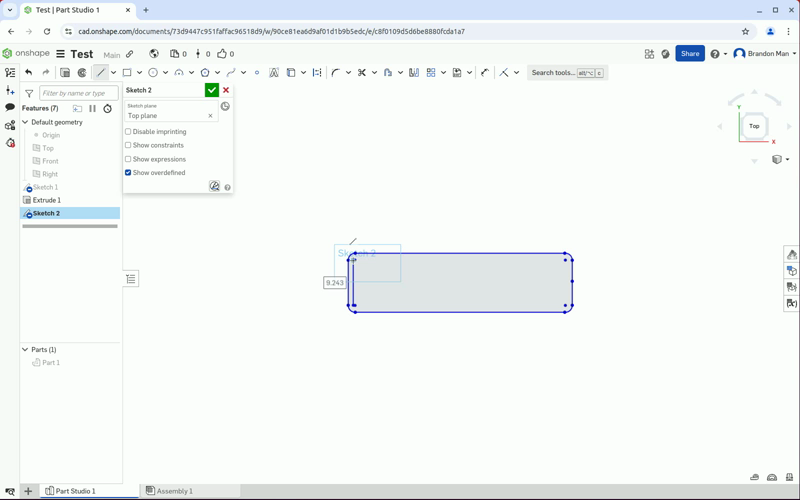
key_up(shift)
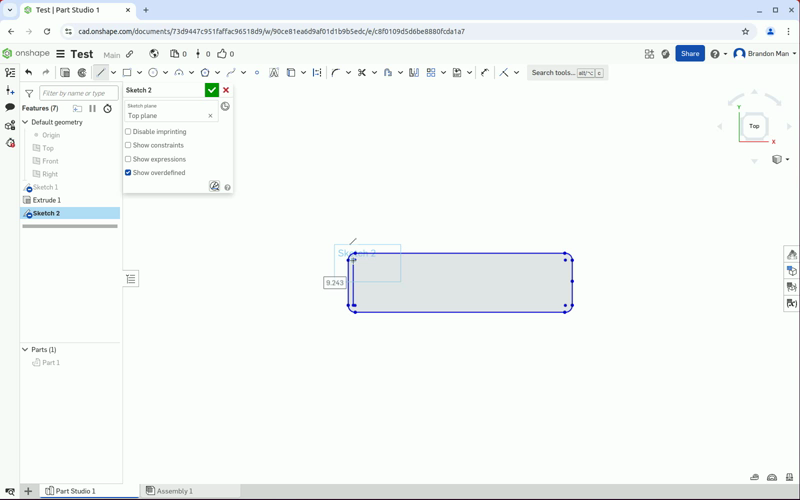
key(esc)
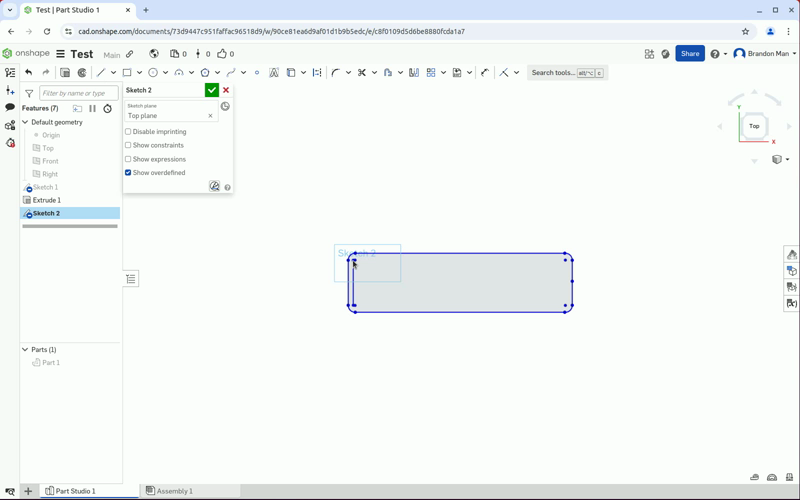
key(a)
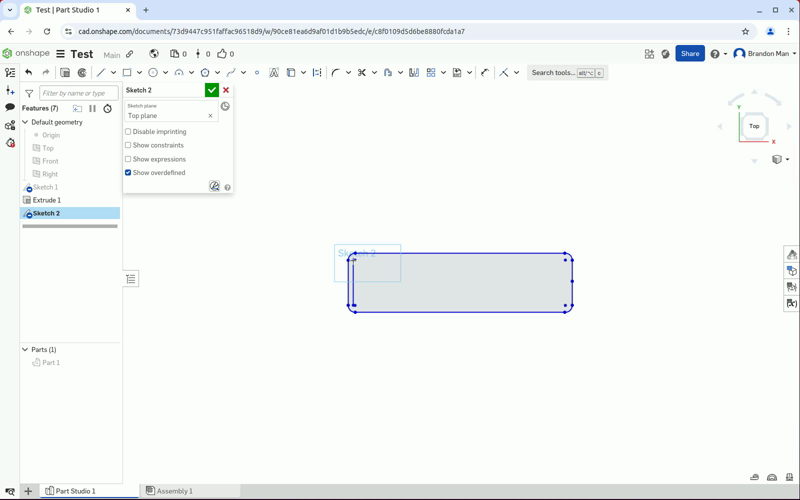
mouse_move(353, 260)
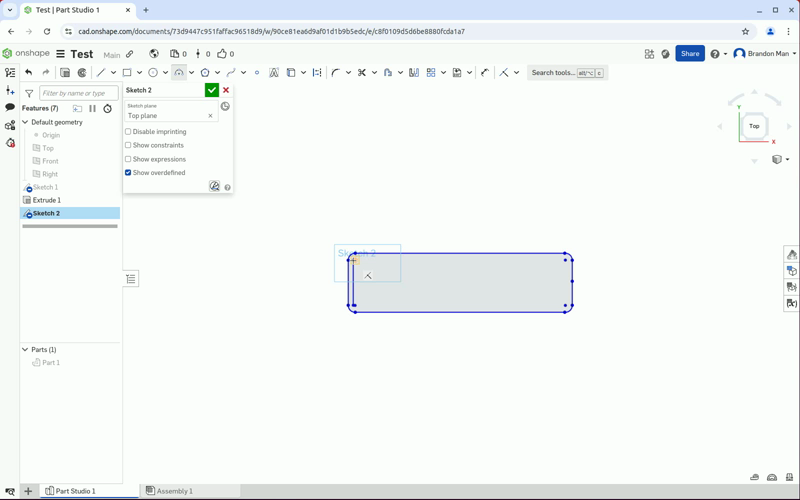
scroll(6)
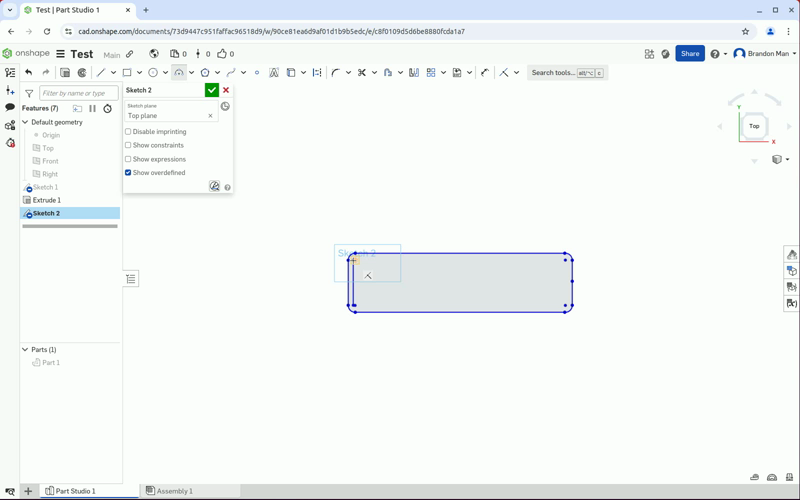
scroll(6)
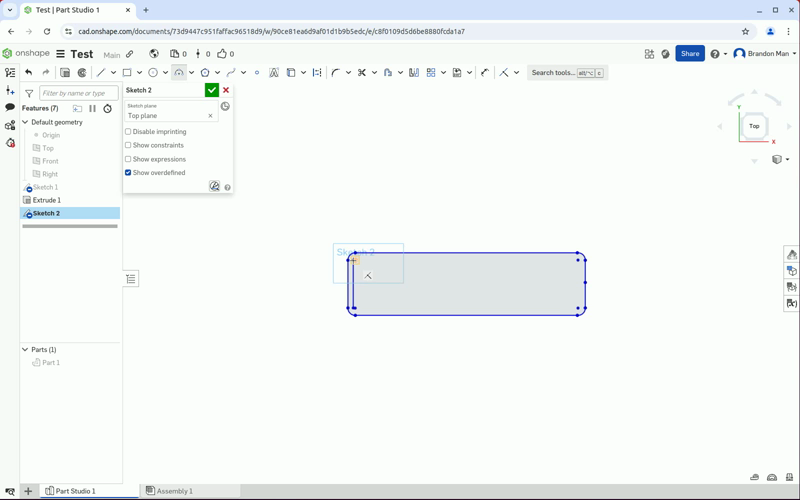
scroll(6)
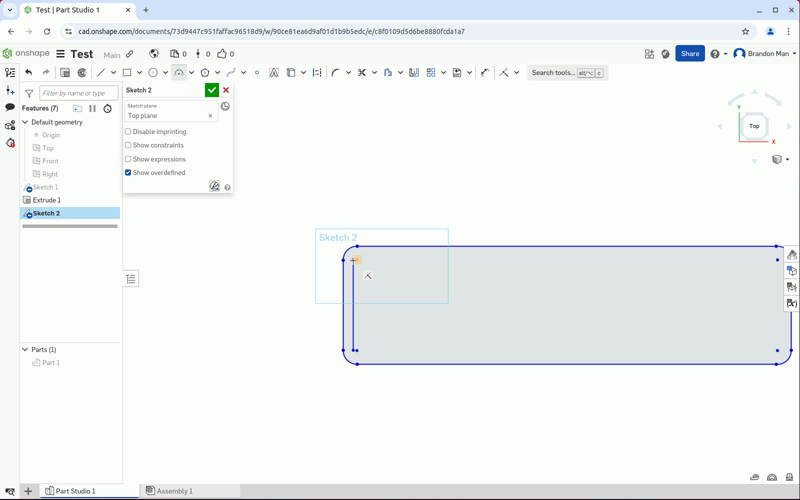
scroll(6)
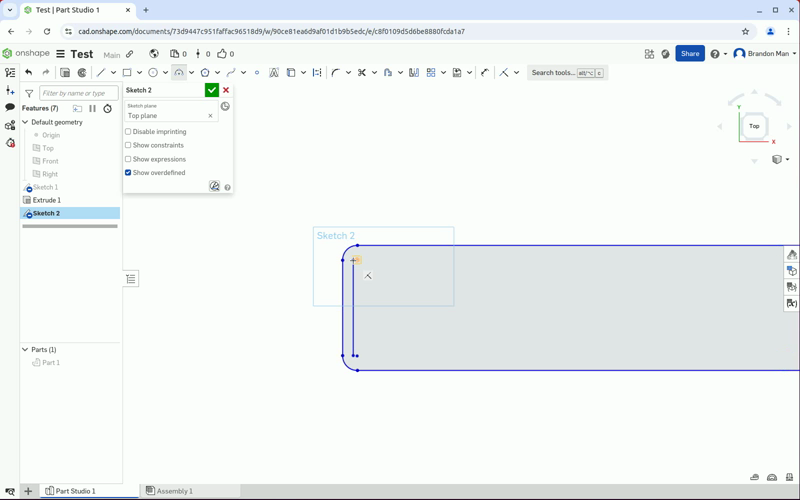
scroll(6)
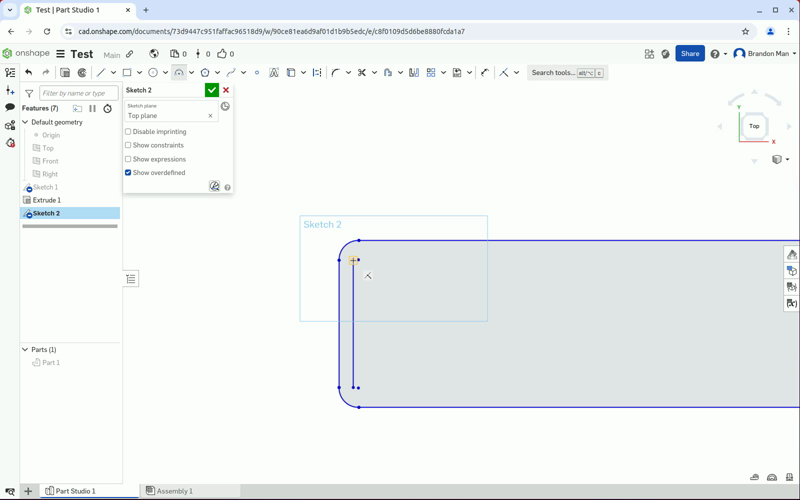
scroll(6)
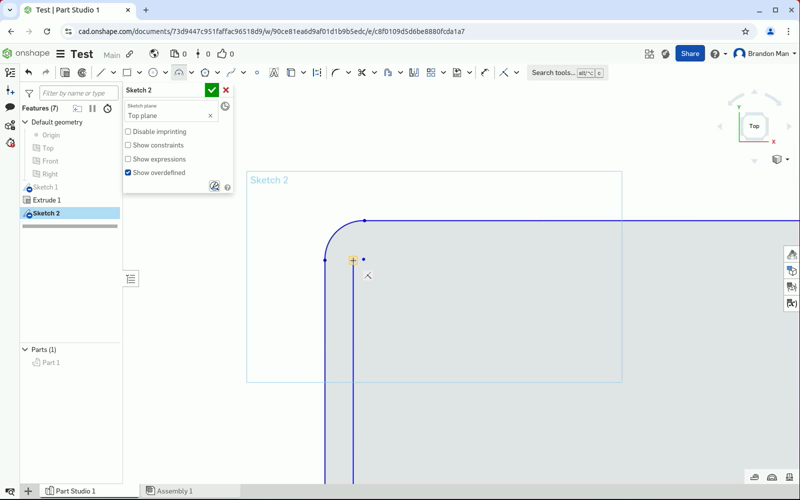
scroll(6)
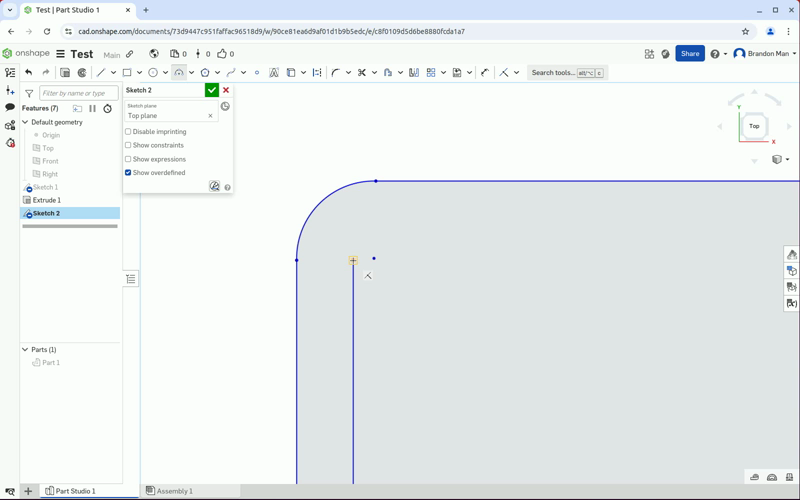
click(353, 260)
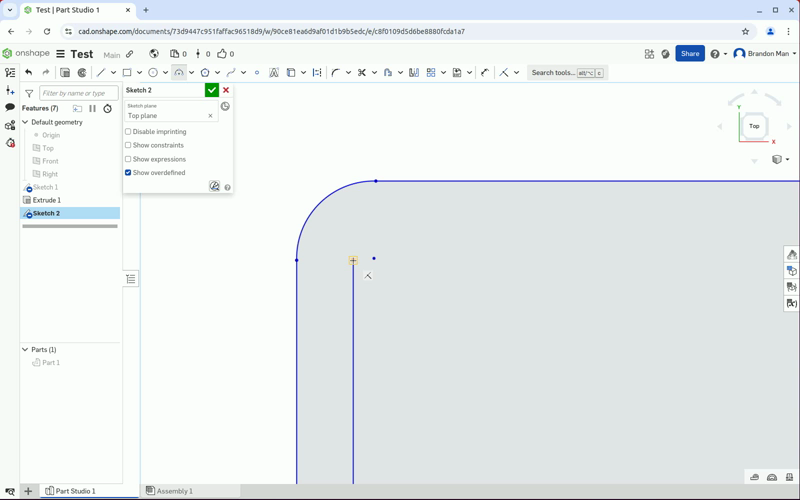
scroll(-6)
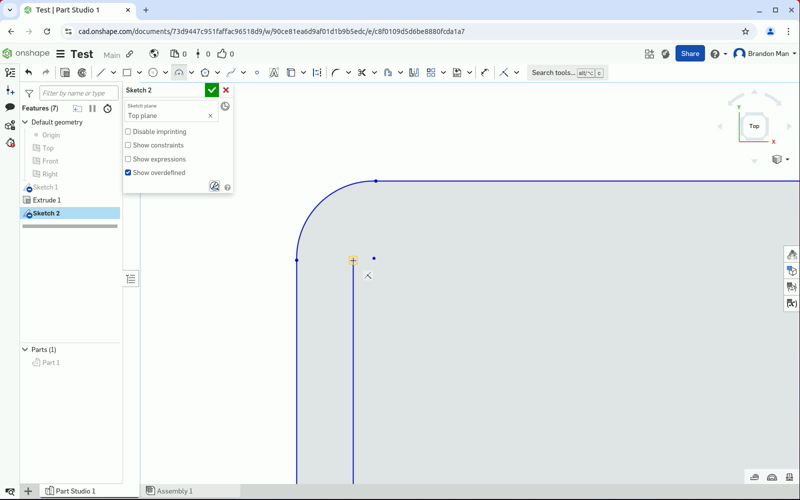
scroll(-6)
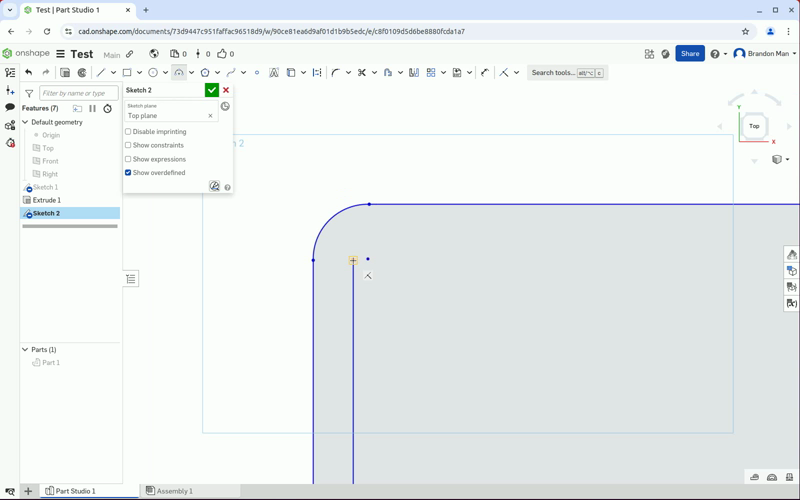
scroll(-6)
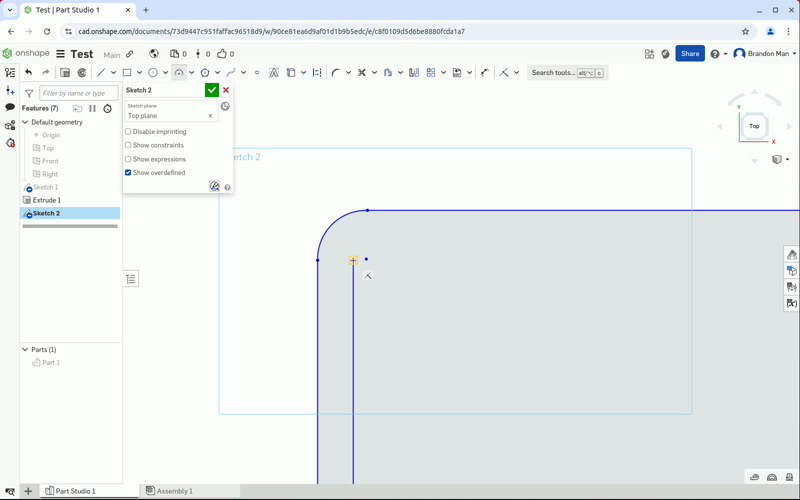
scroll(-6)
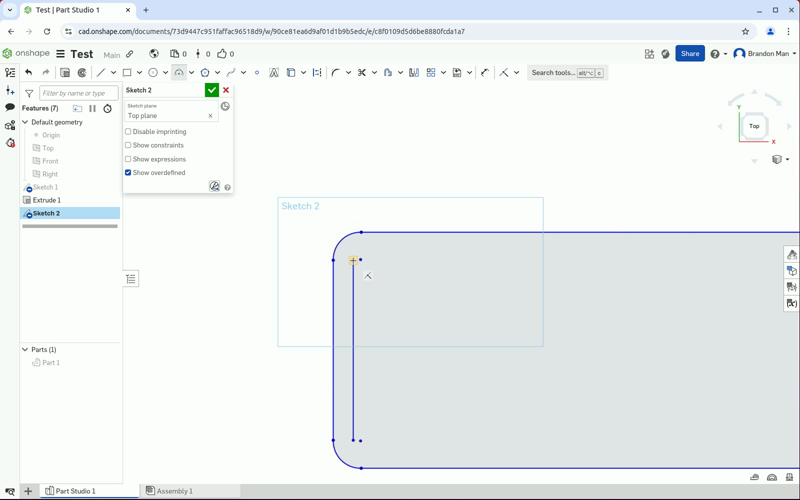
scroll(-6)
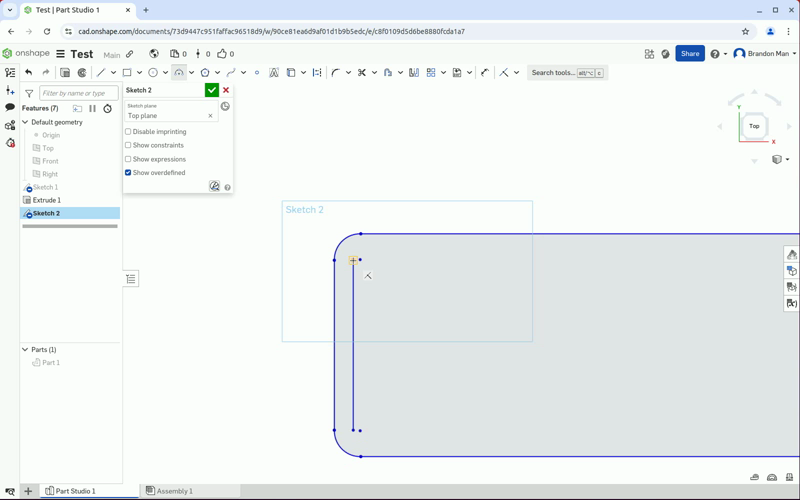
scroll(-6)
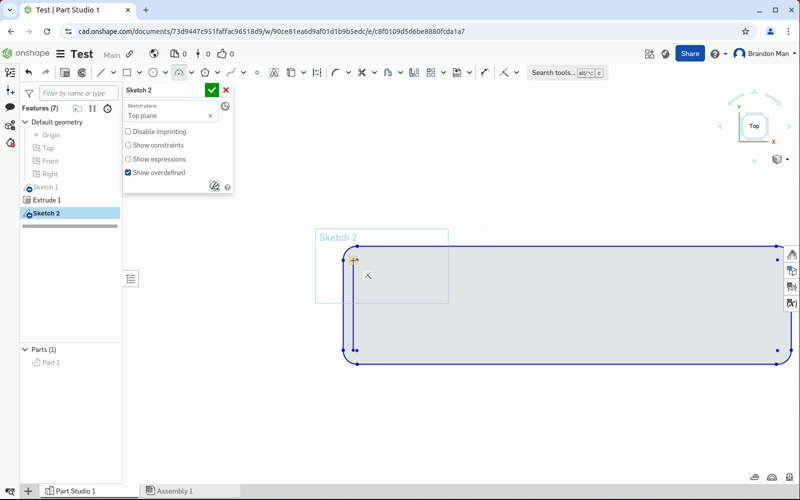
scroll(-6)
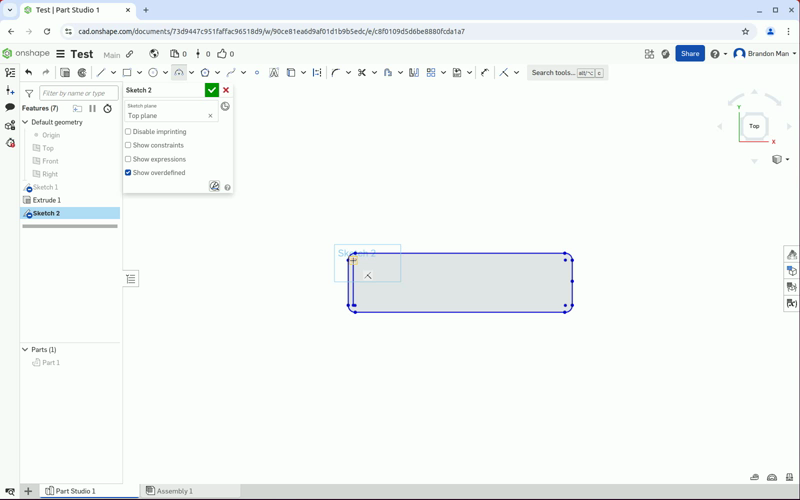
key_down(shift)
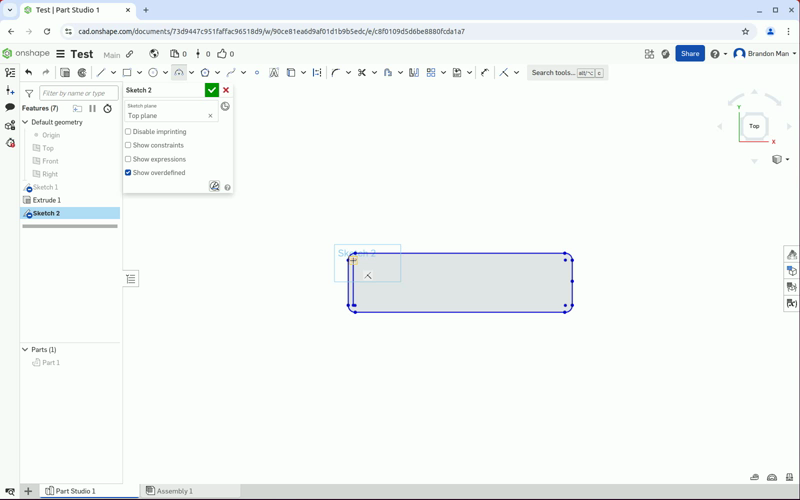
mouse_move(355, 255)
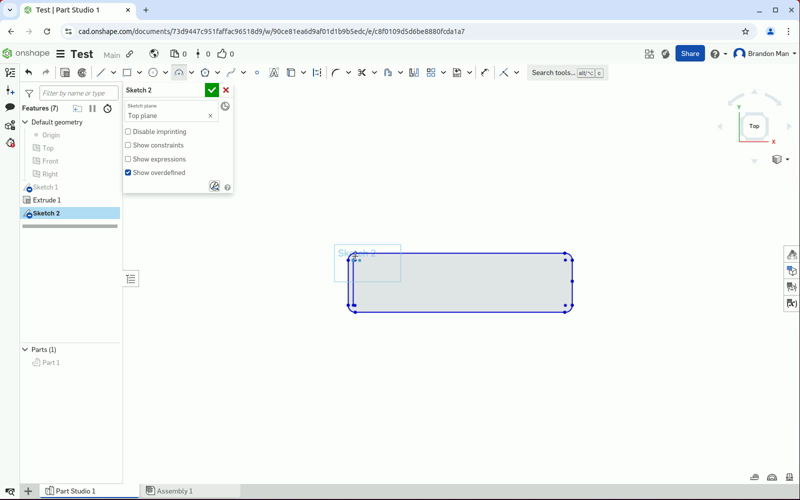
scroll(6)
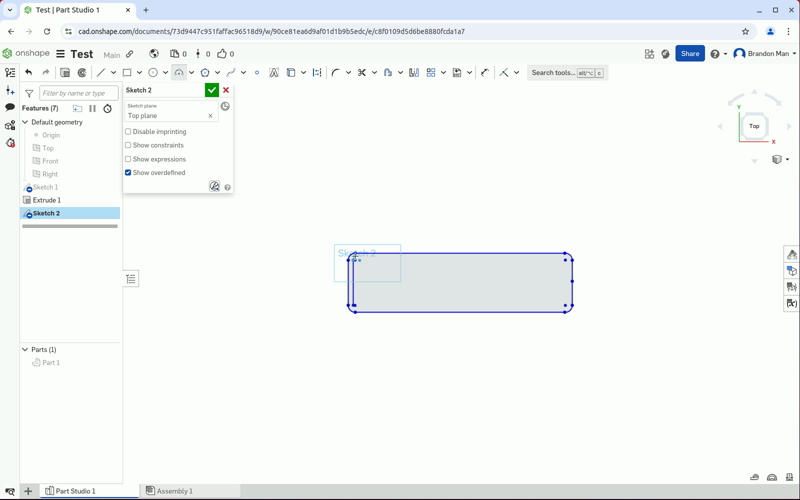
scroll(6)
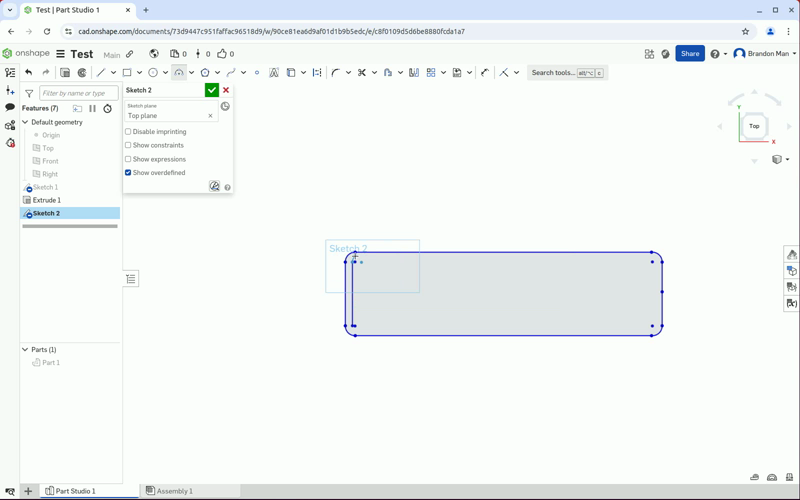
scroll(6)
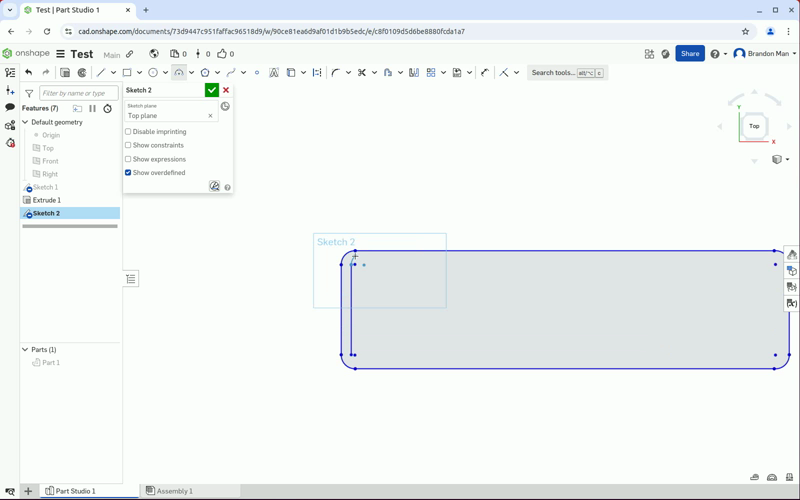
scroll(6)
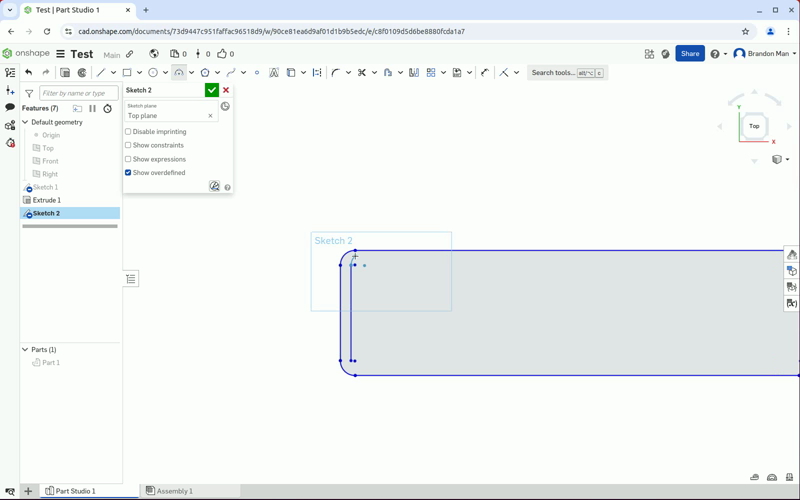
scroll(6)
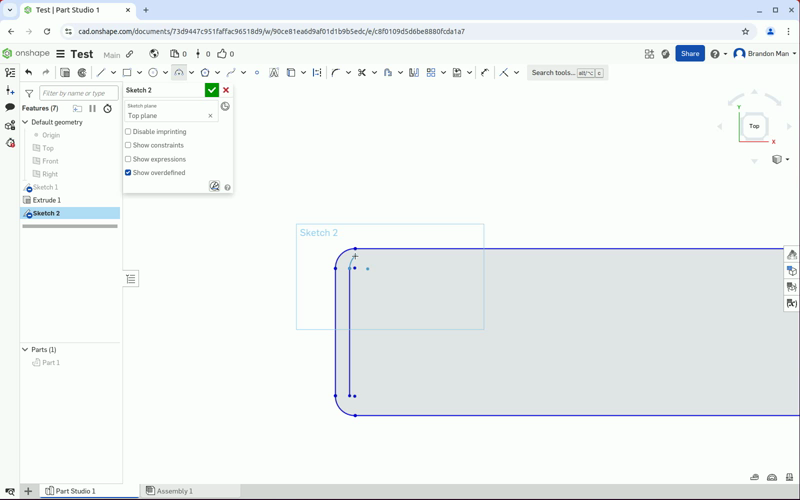
scroll(6)
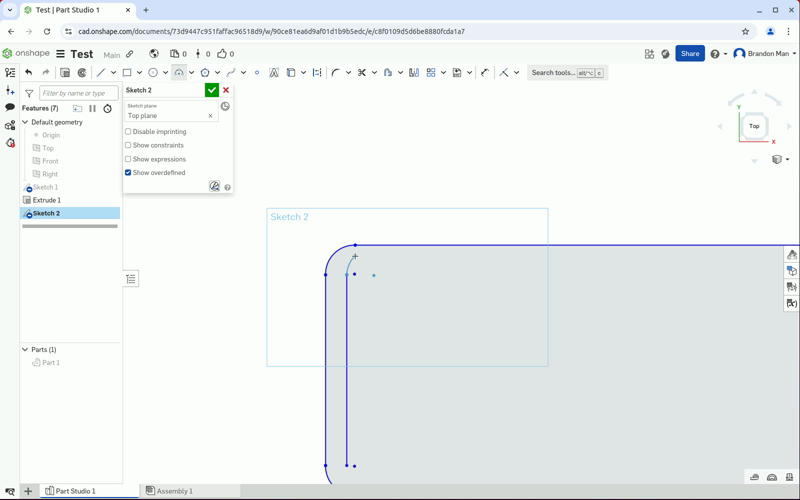
scroll(6)
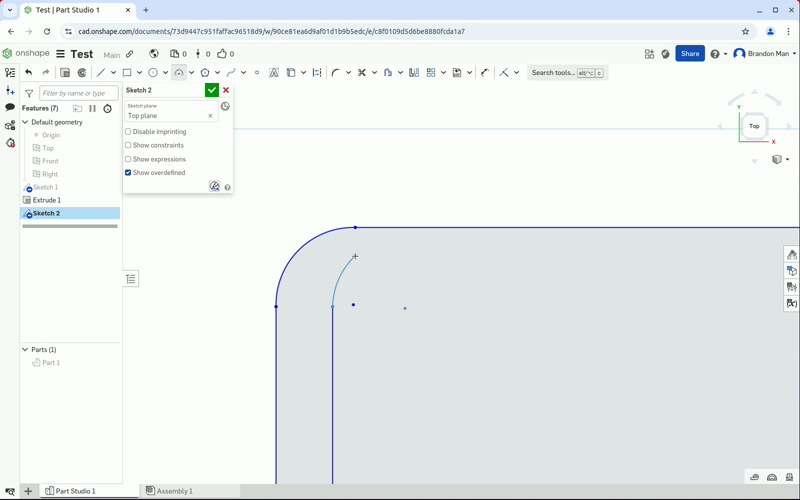
click(355, 255)
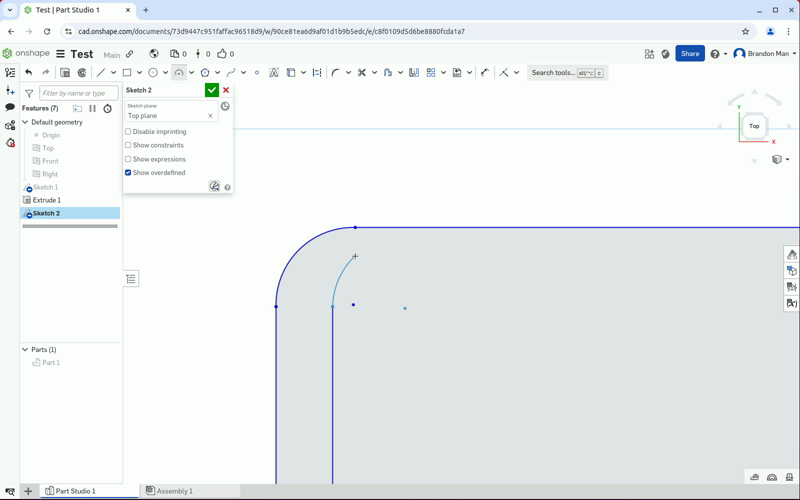
scroll(-6)
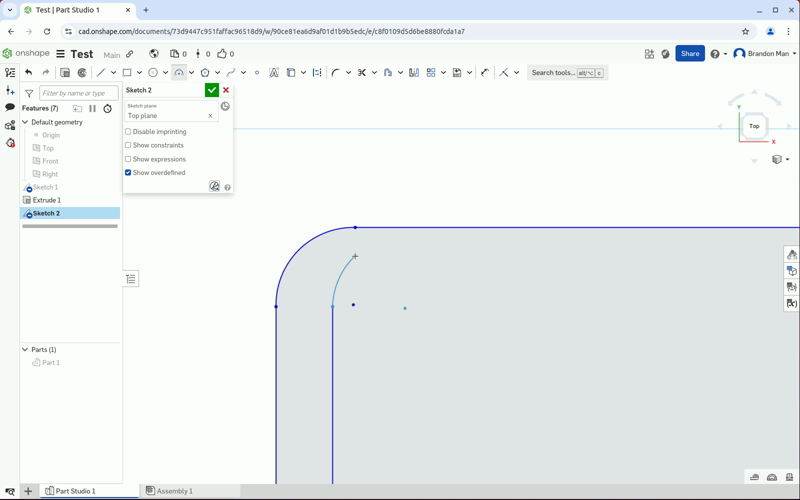
scroll(-6)
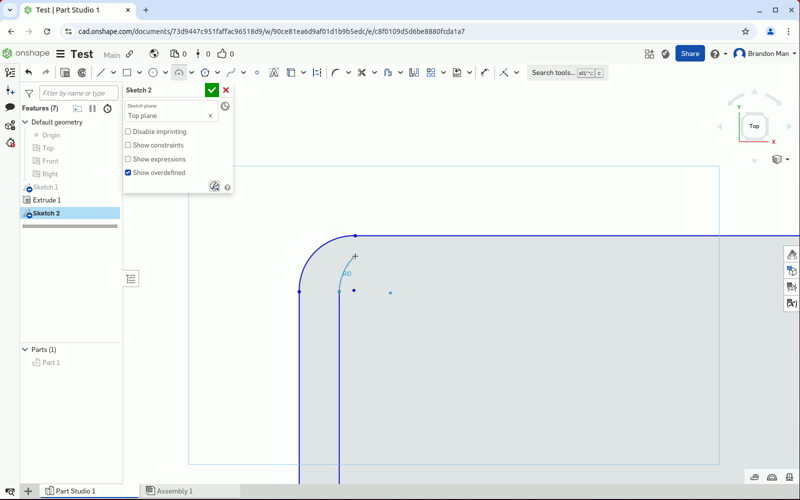
scroll(-6)
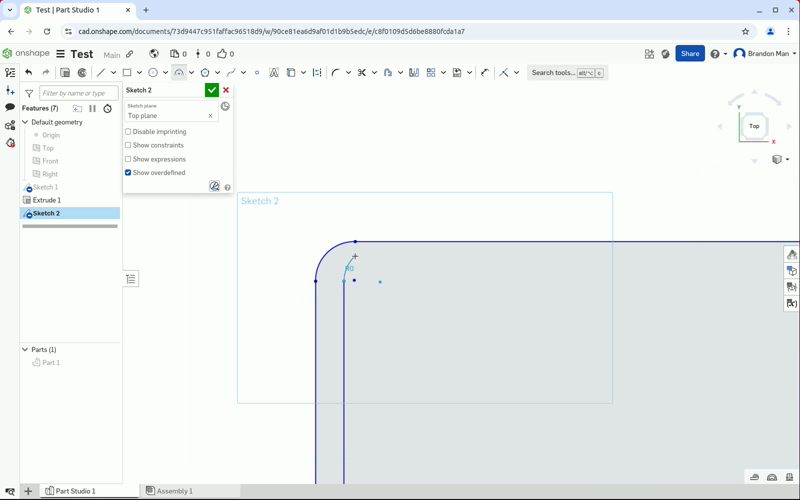
scroll(-6)
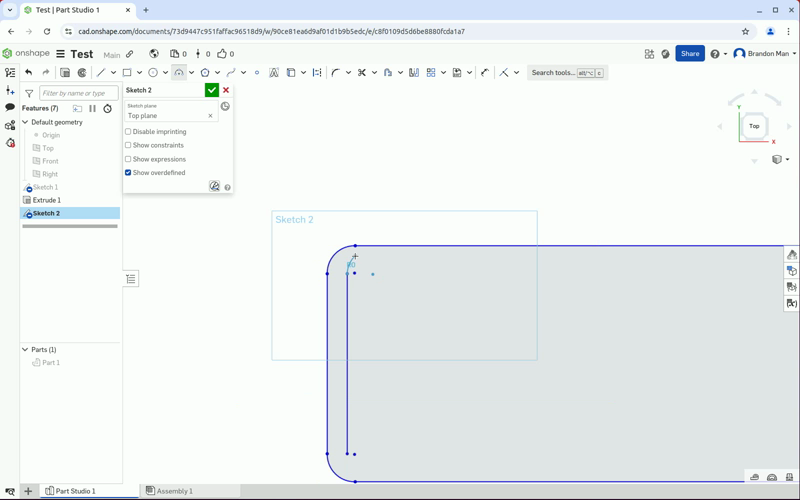
scroll(-6)
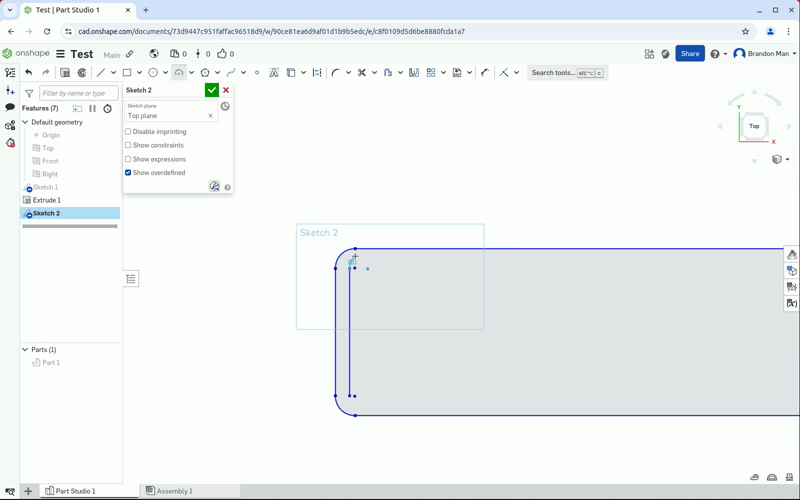
scroll(-6)
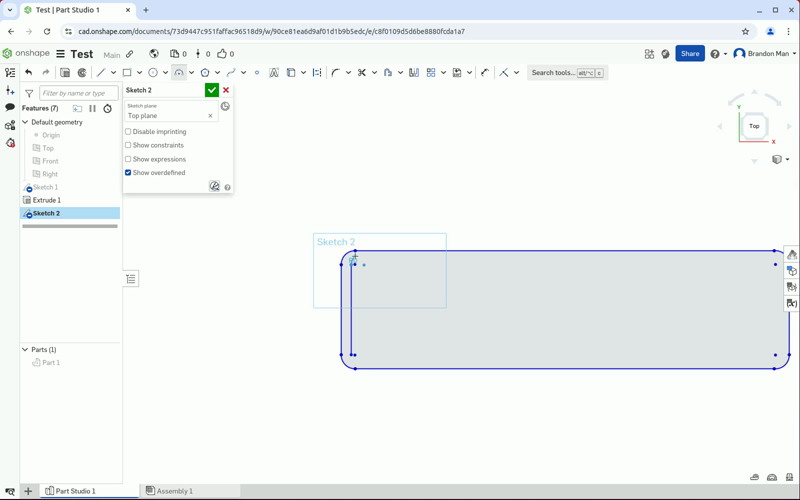
scroll(-6)
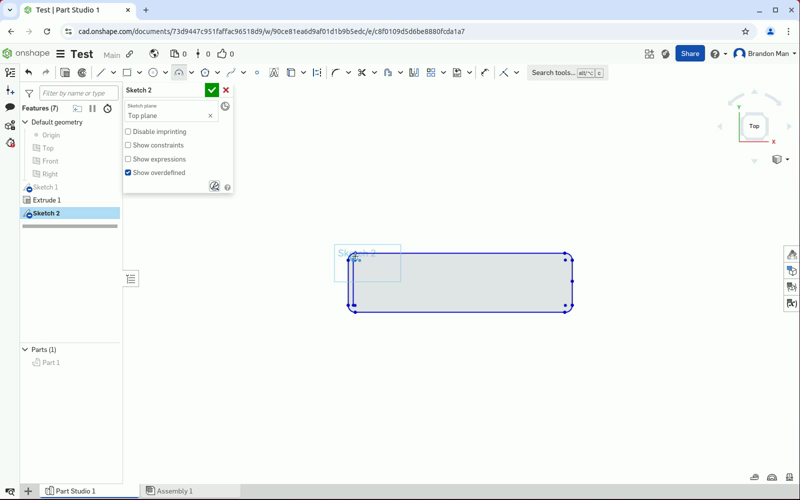
mouse_move(352, 257)
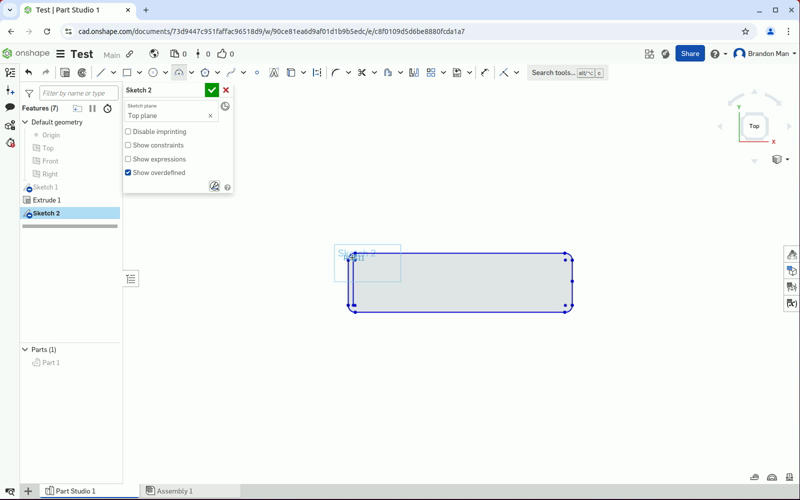
scroll(6)
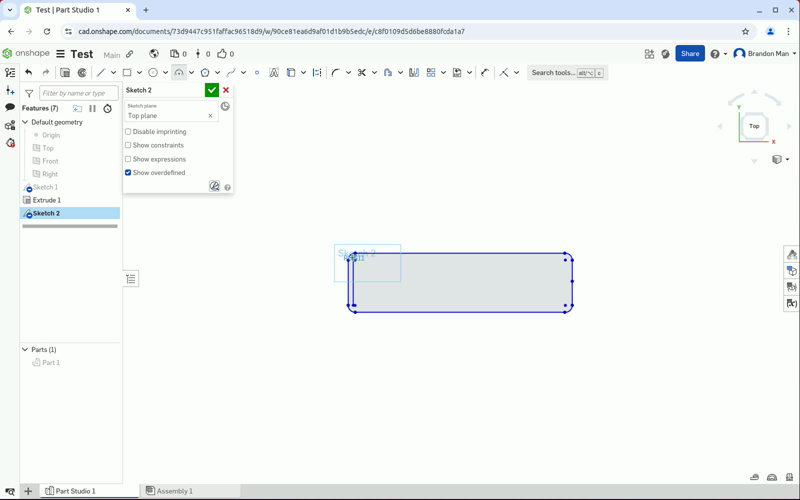
scroll(6)
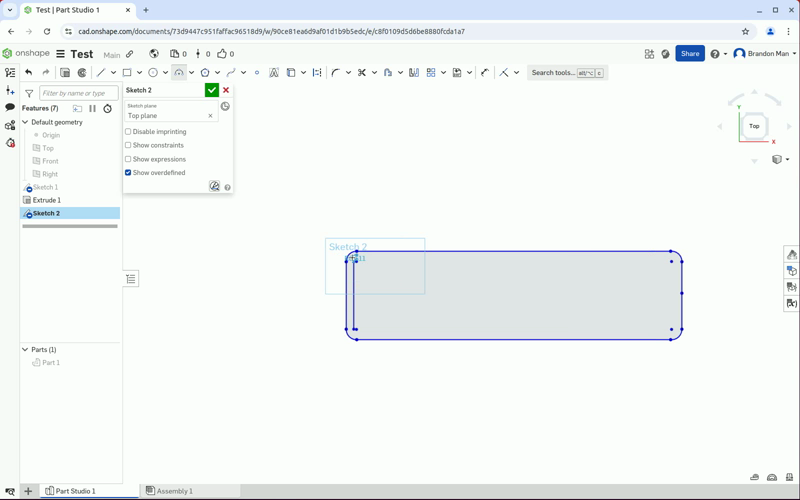
scroll(6)
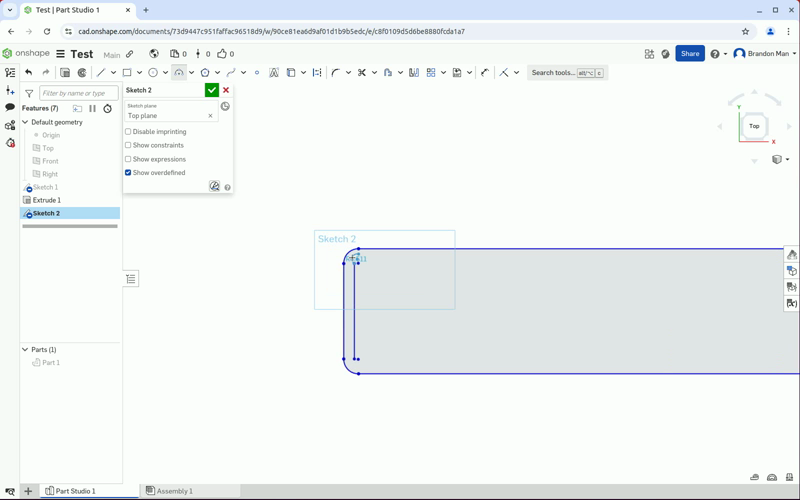
scroll(6)
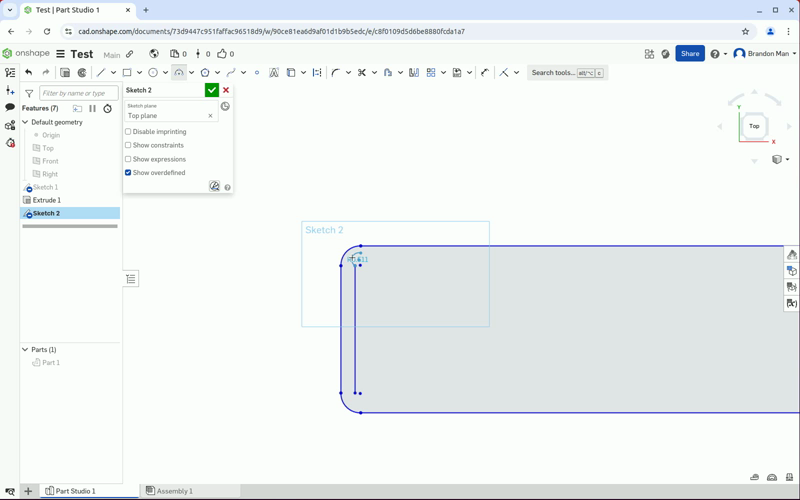
scroll(6)
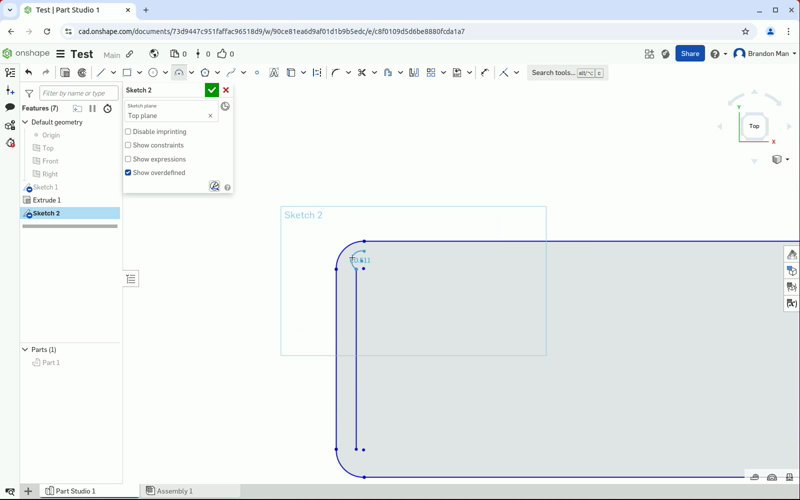
scroll(6)
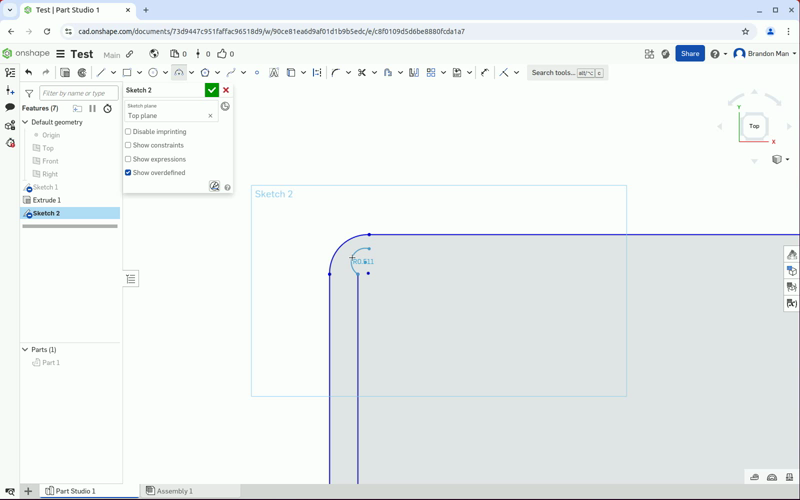
scroll(6)
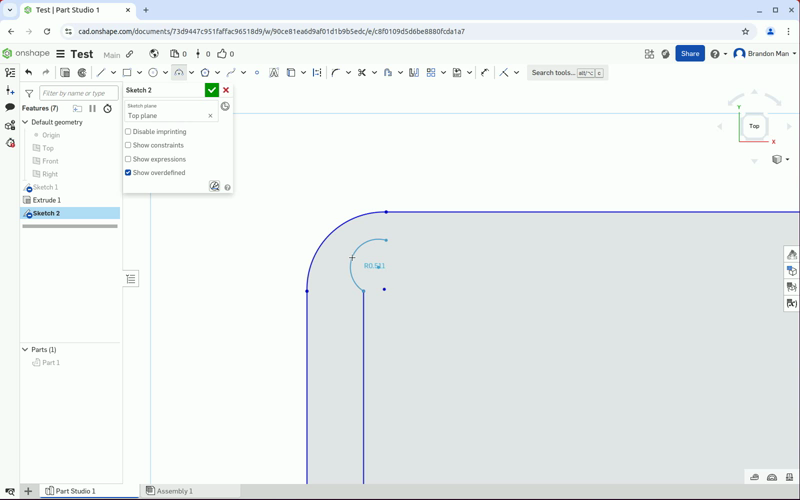
click(352, 257)
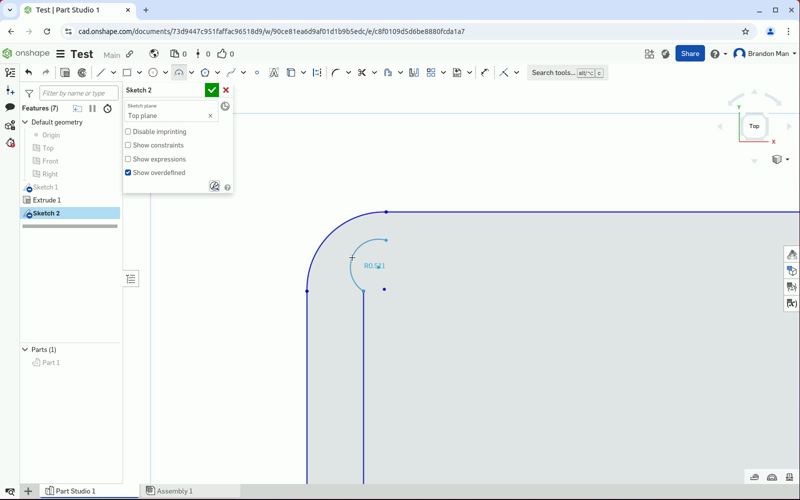
scroll(-6)
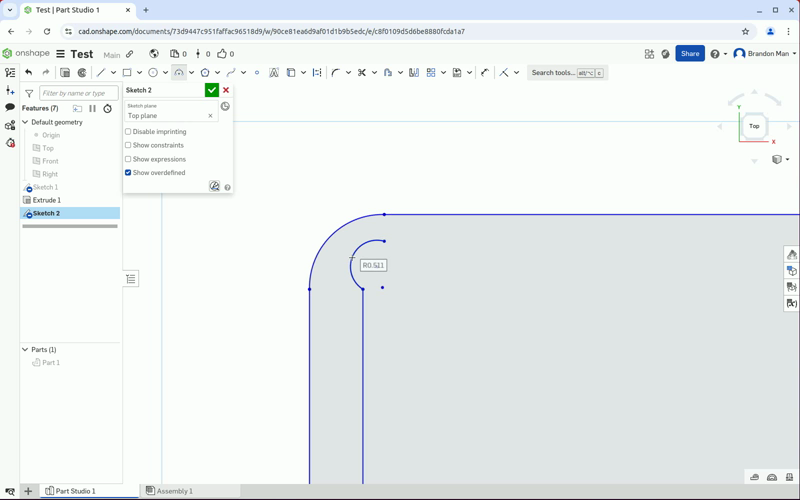
scroll(-6)
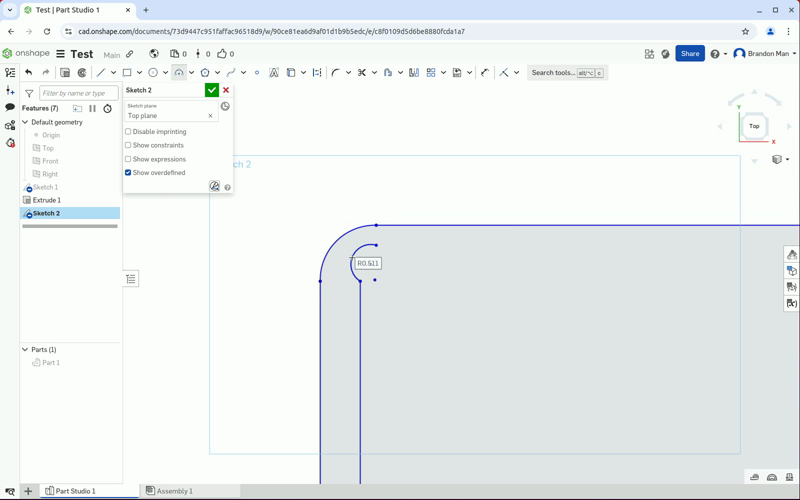
scroll(-6)
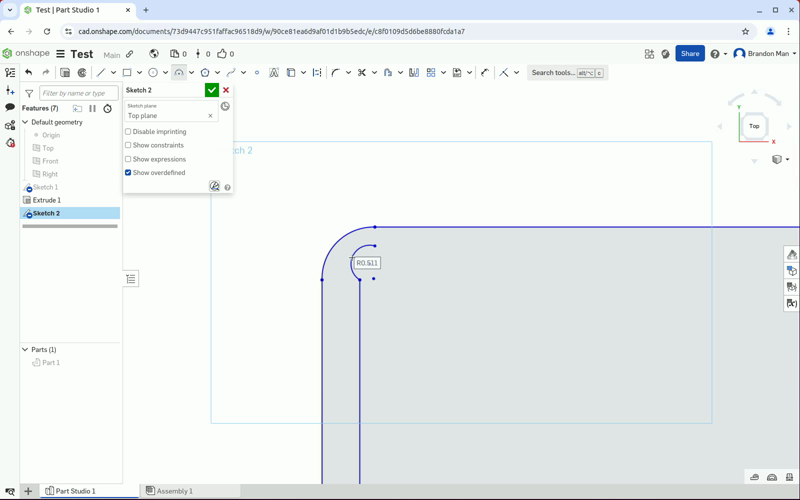
scroll(-6)
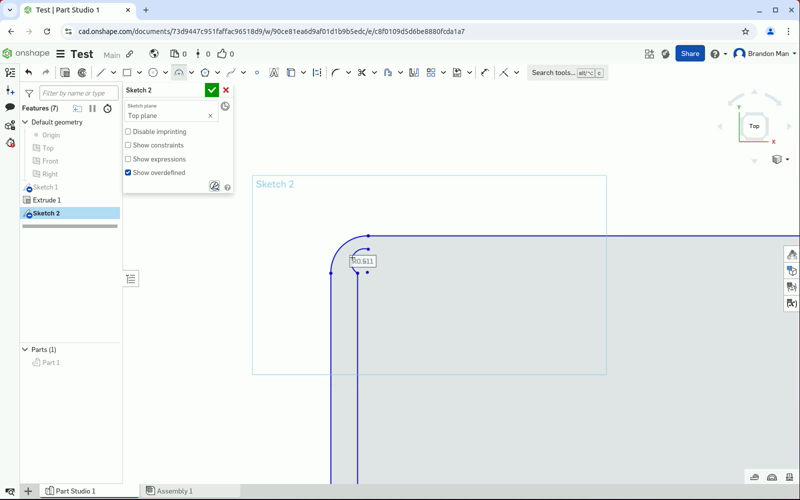
scroll(-6)
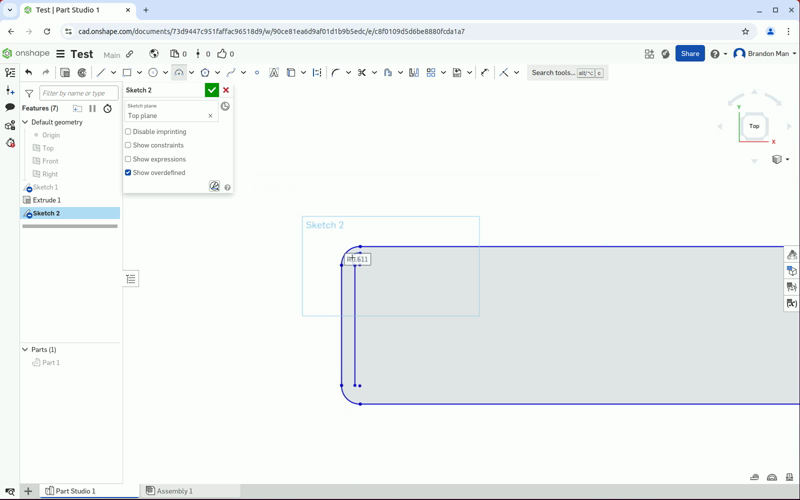
scroll(-6)
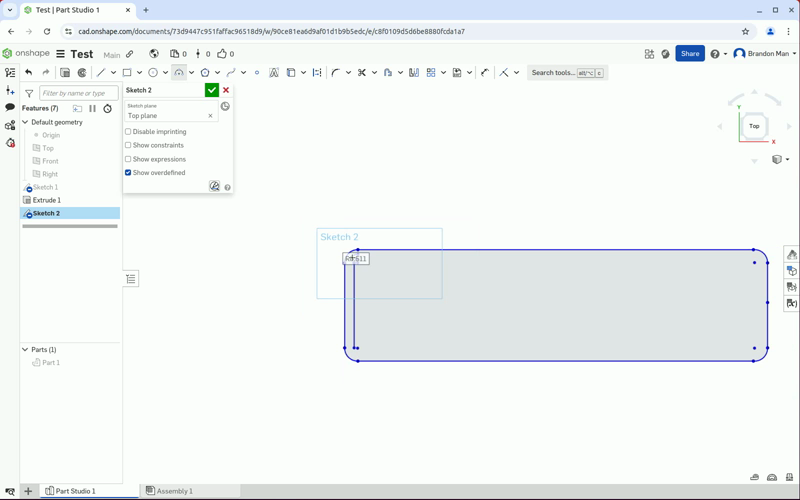
scroll(-6)
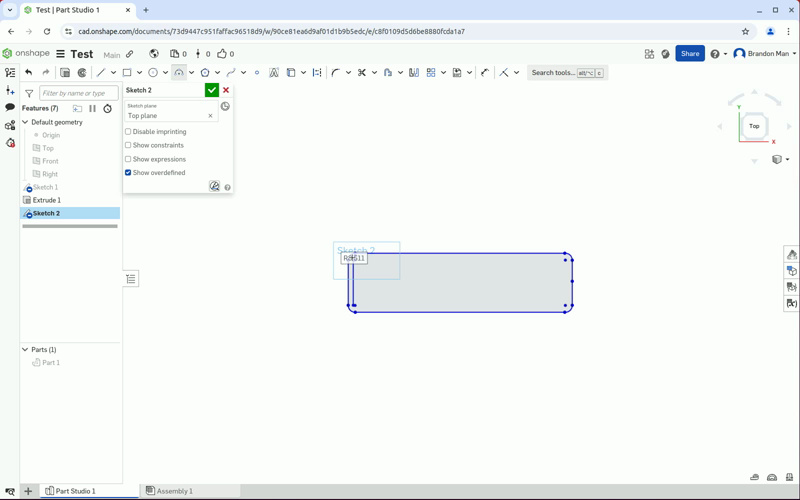
key_up(shift)
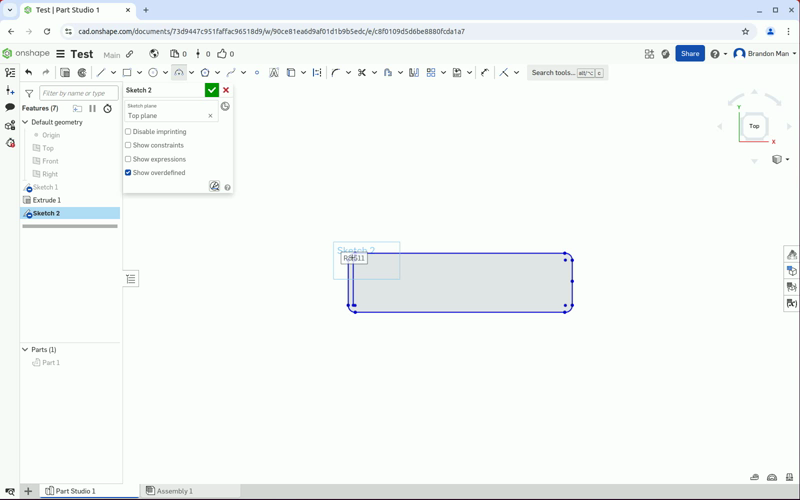
key(esc)
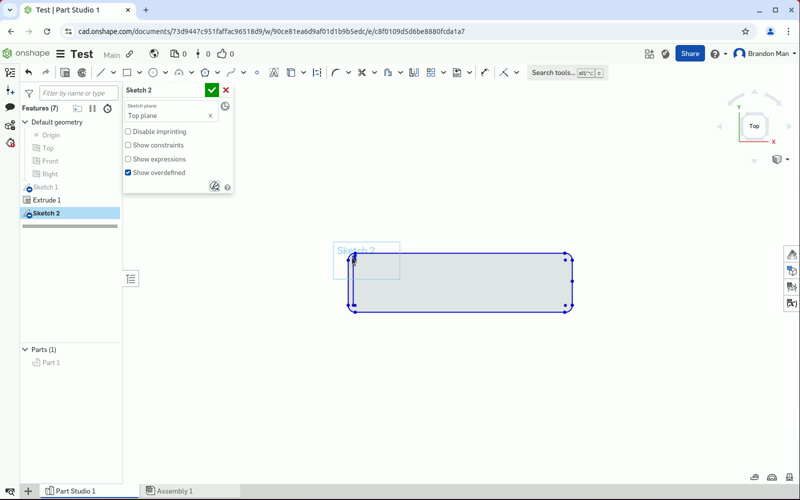
key(l)
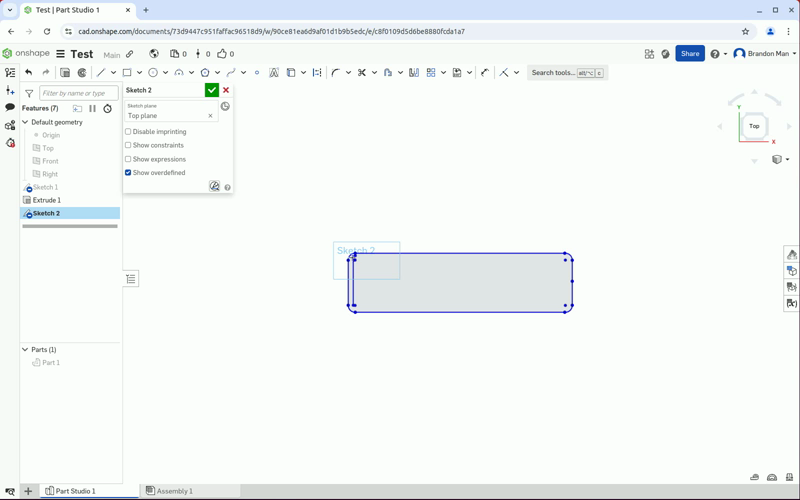
mouse_move(355, 255)
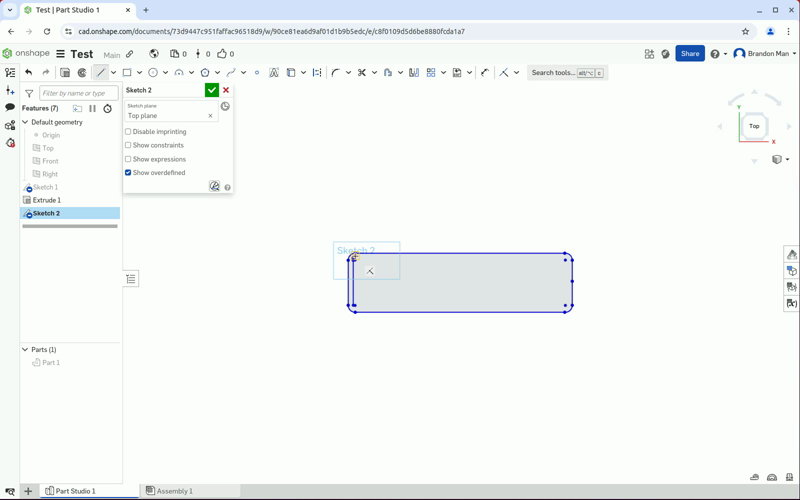
scroll(6)
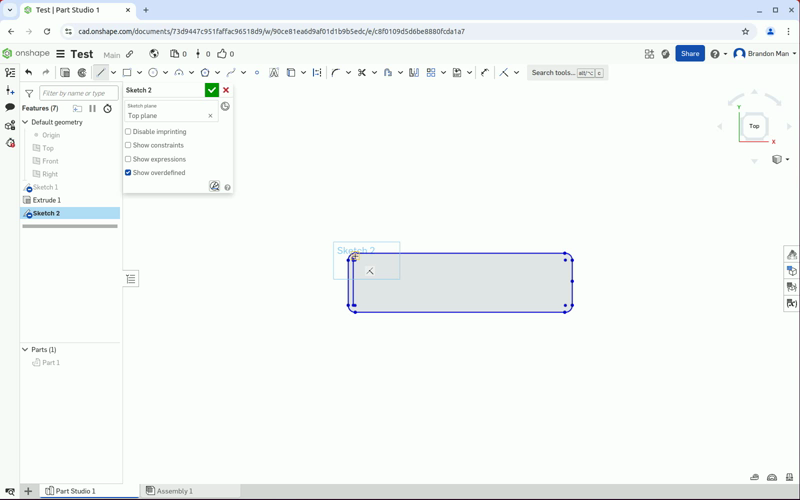
scroll(6)
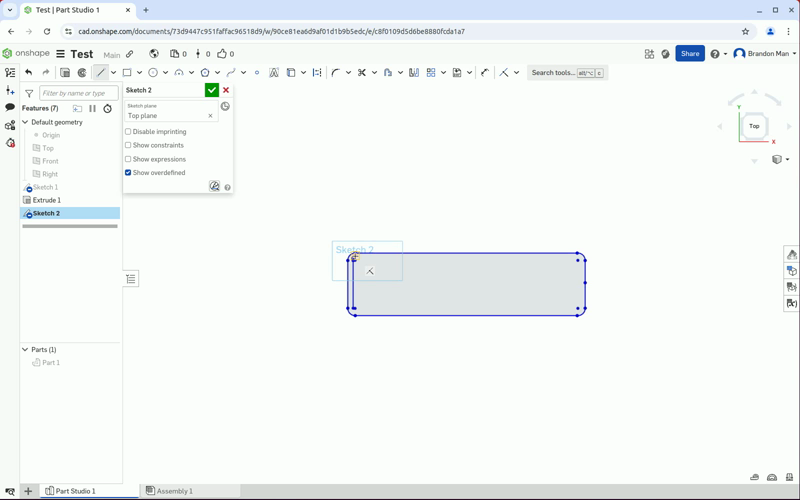
scroll(6)
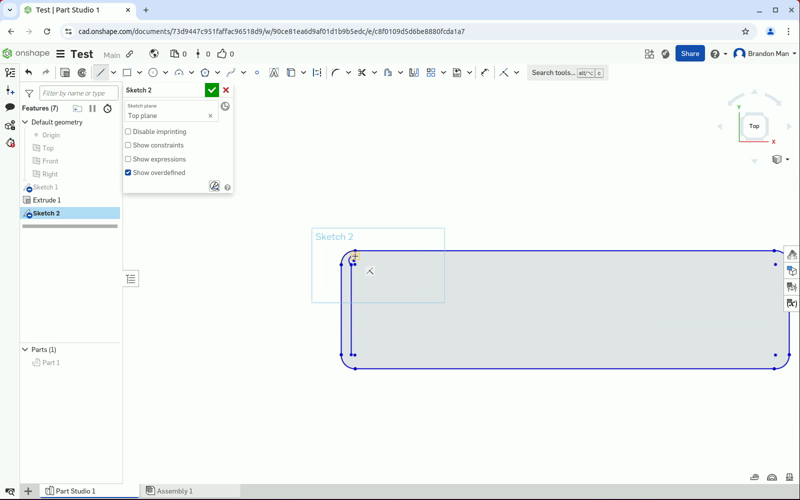
scroll(6)
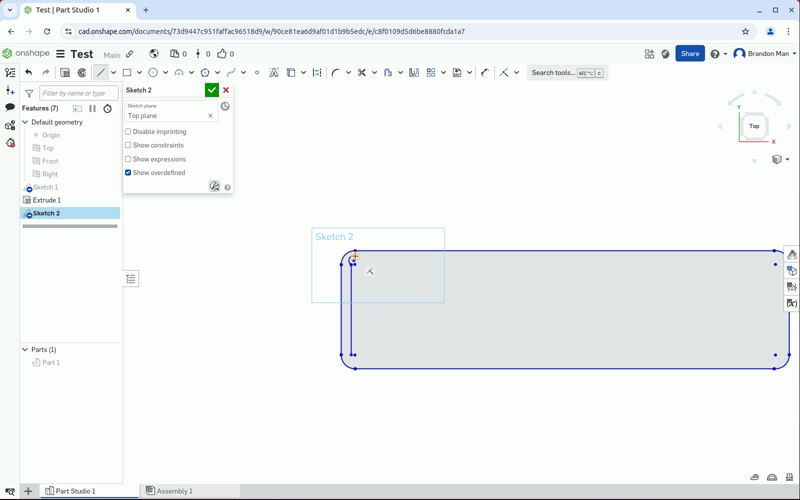
scroll(6)
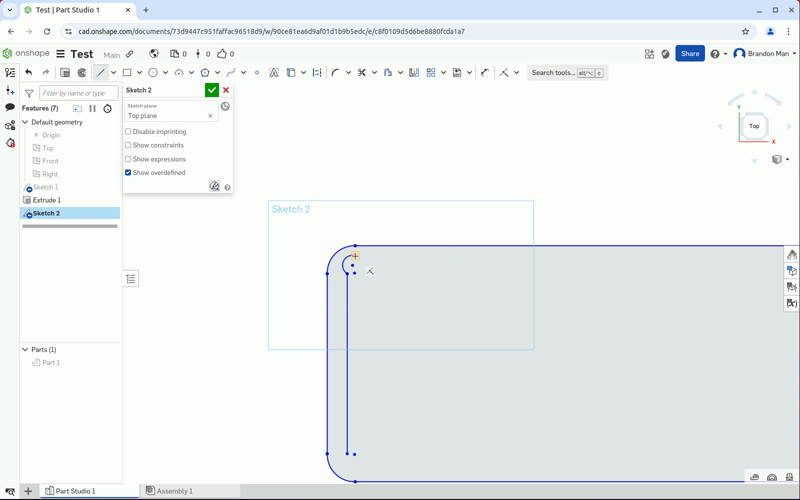
scroll(6)
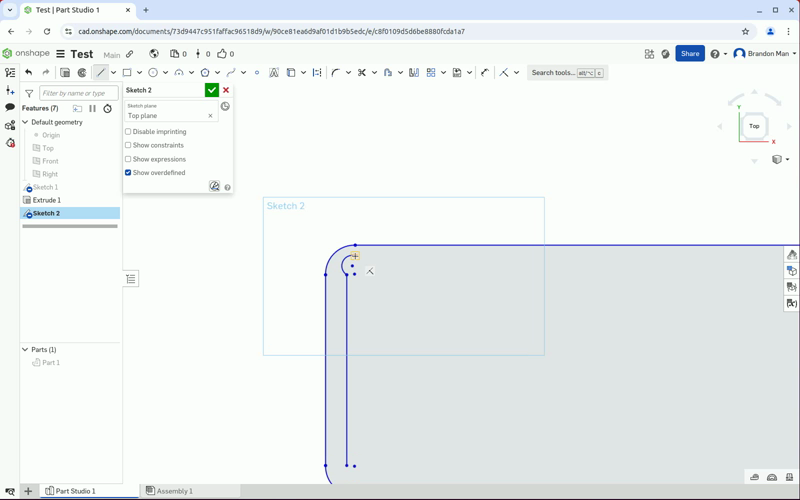
scroll(6)
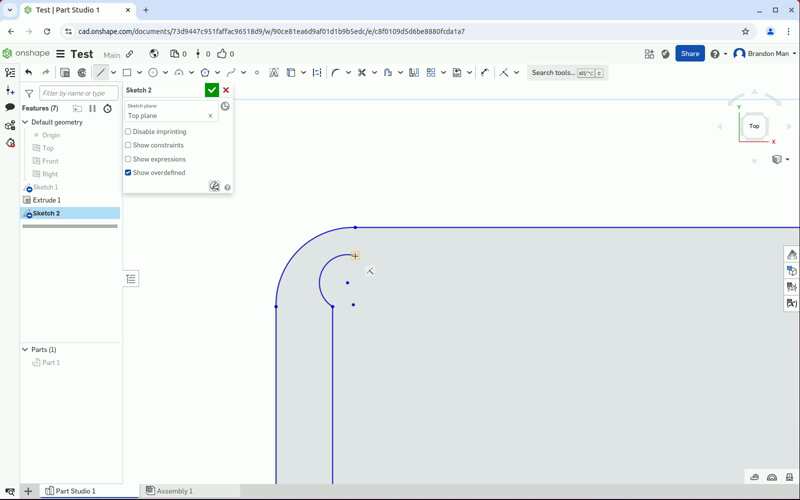
click(355, 255)
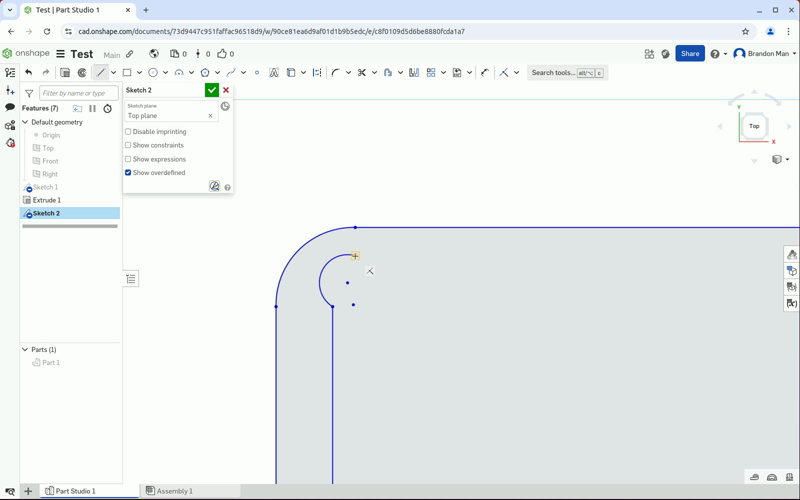
scroll(-6)
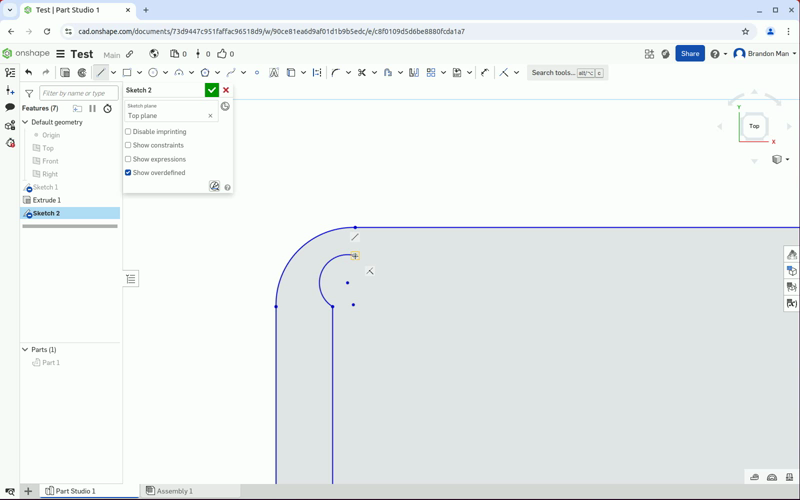
scroll(-6)
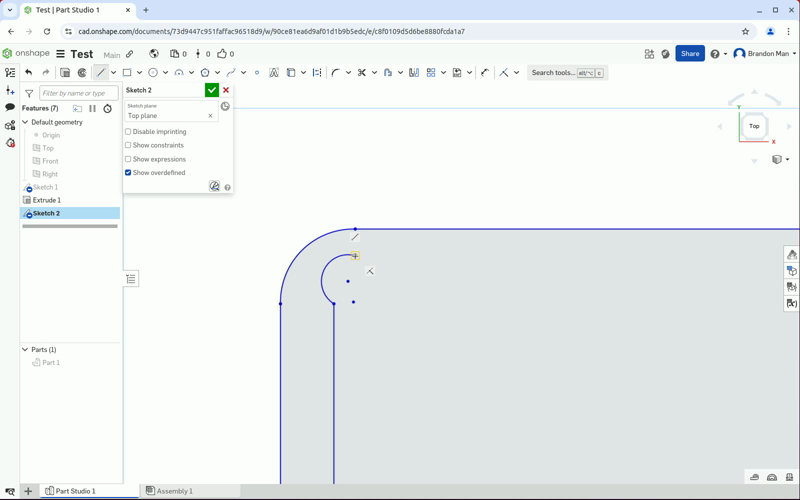
scroll(-6)
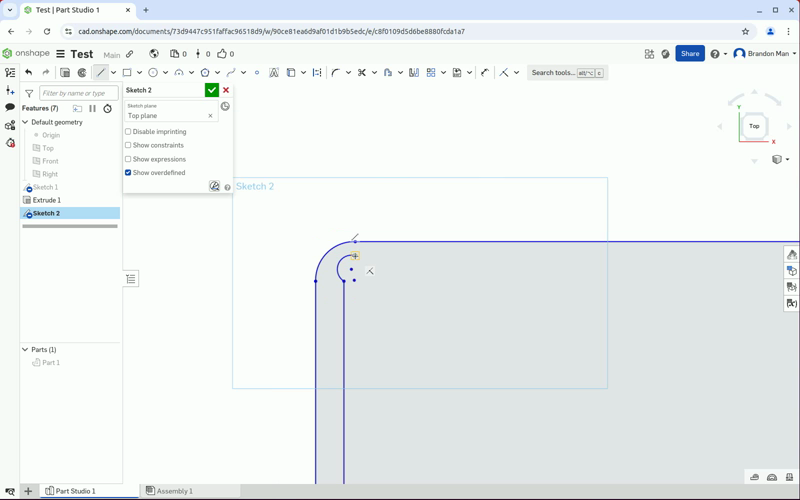
scroll(-6)
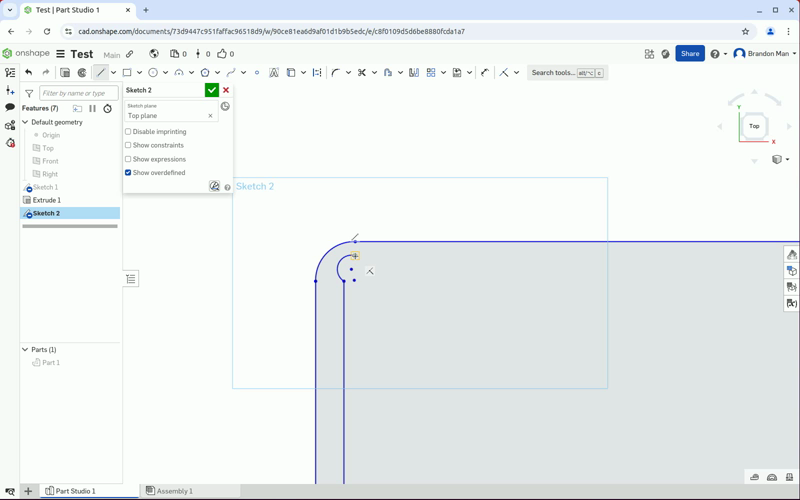
scroll(-6)
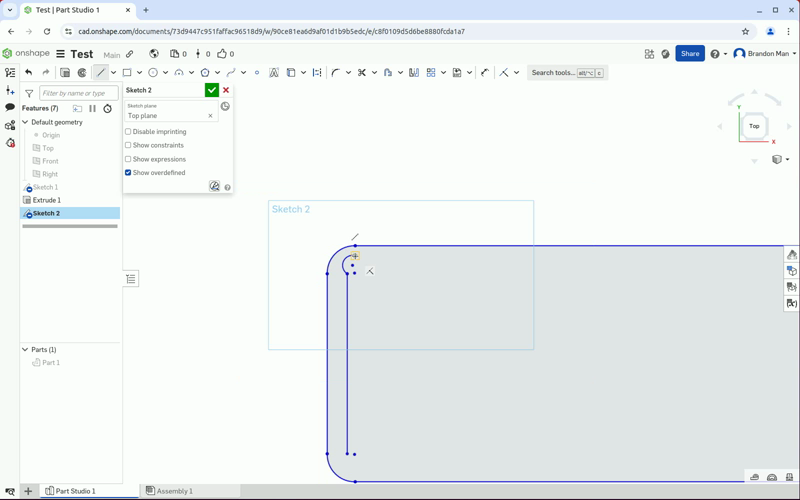
scroll(-6)
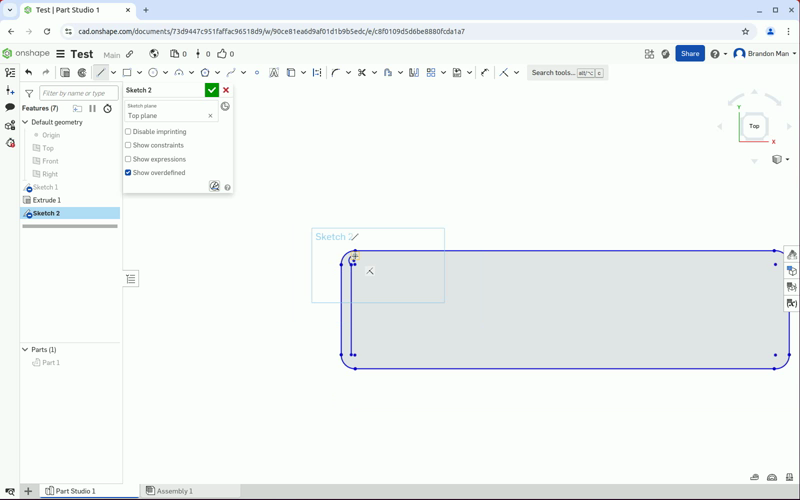
scroll(-6)
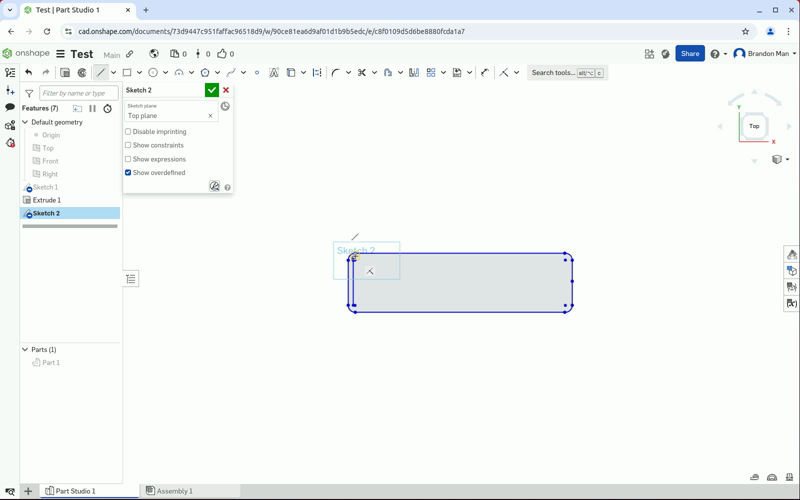
key_down(shift)
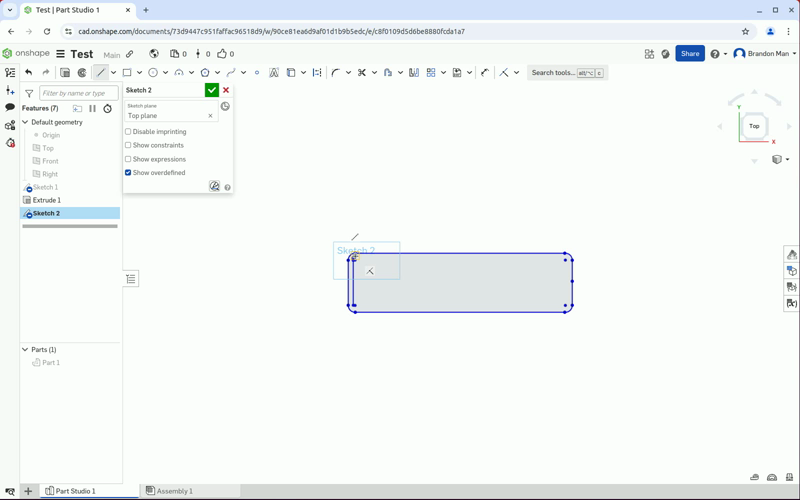
mouse_move(564, 255)
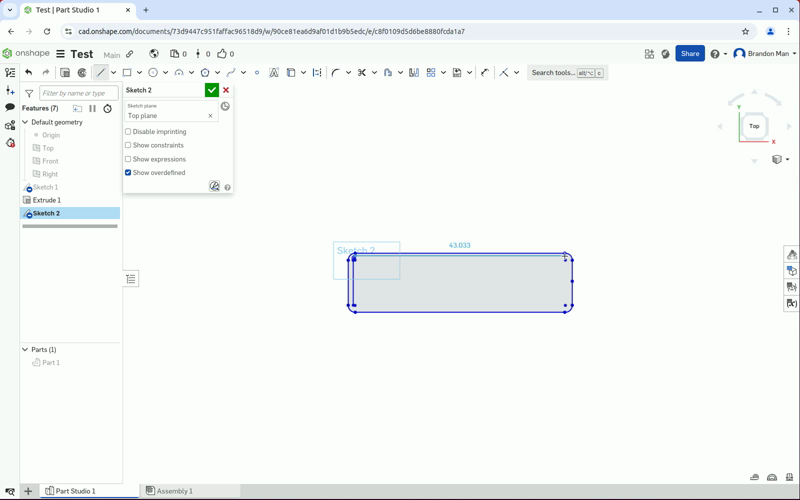
scroll(6)
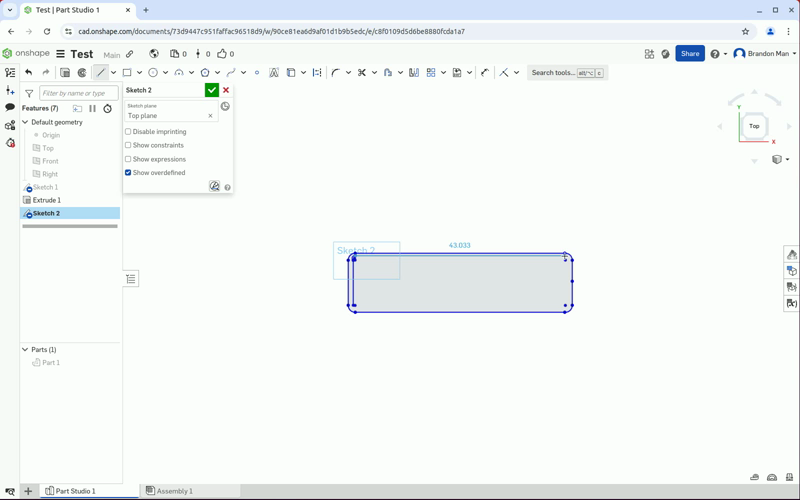
scroll(6)
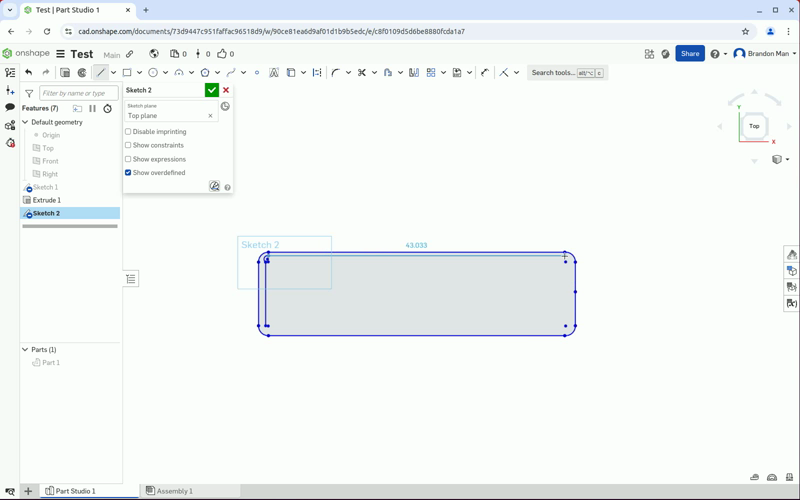
scroll(6)
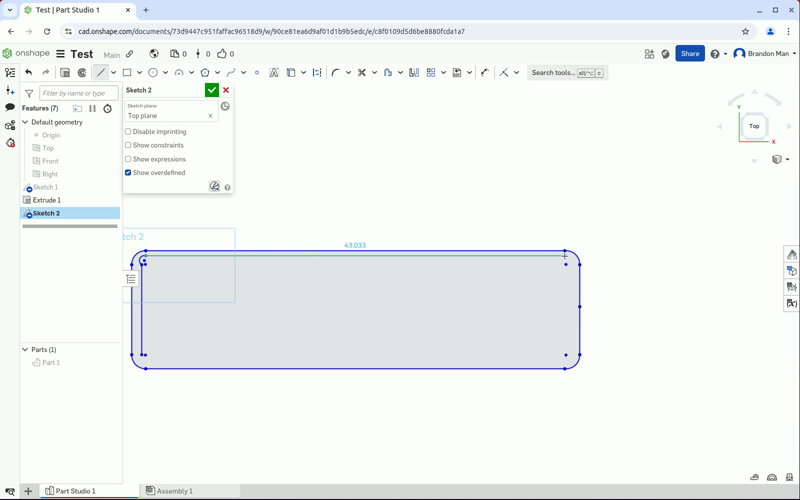
scroll(6)
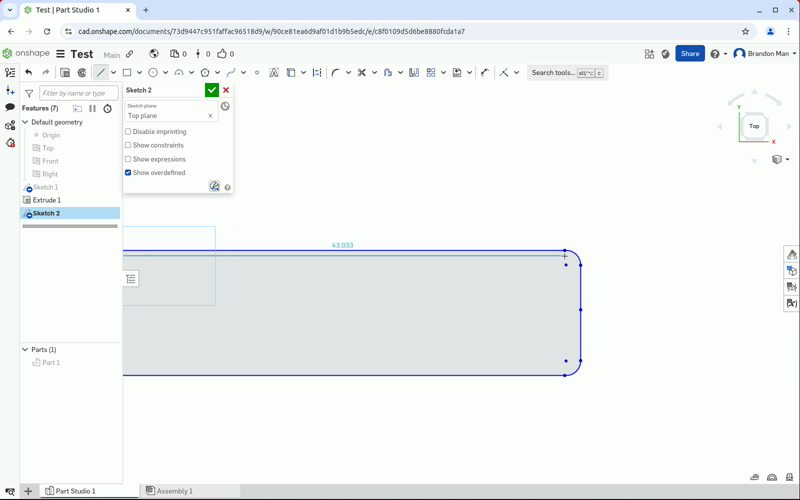
scroll(6)
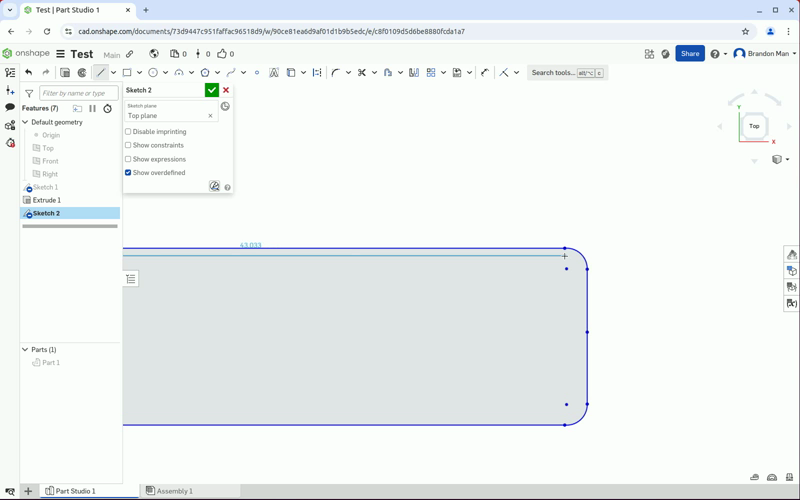
scroll(6)
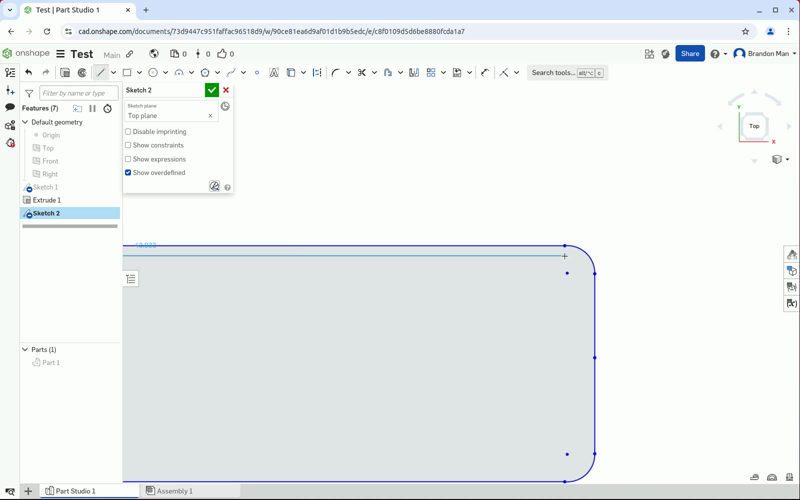
scroll(6)
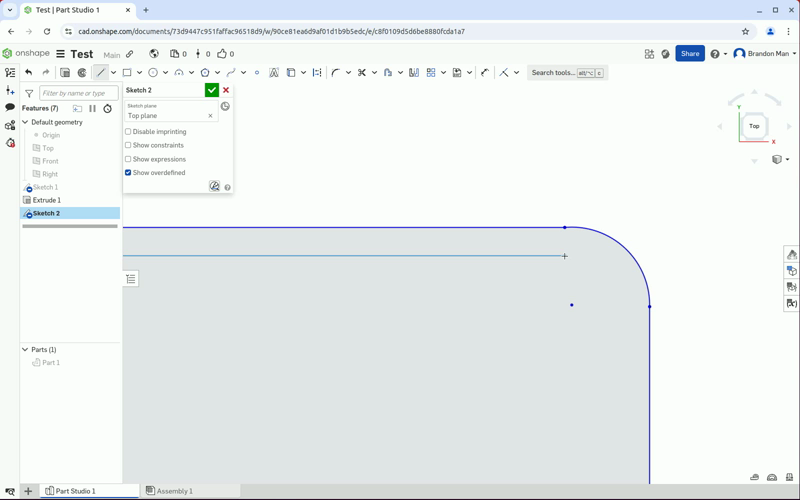
click(564, 255)
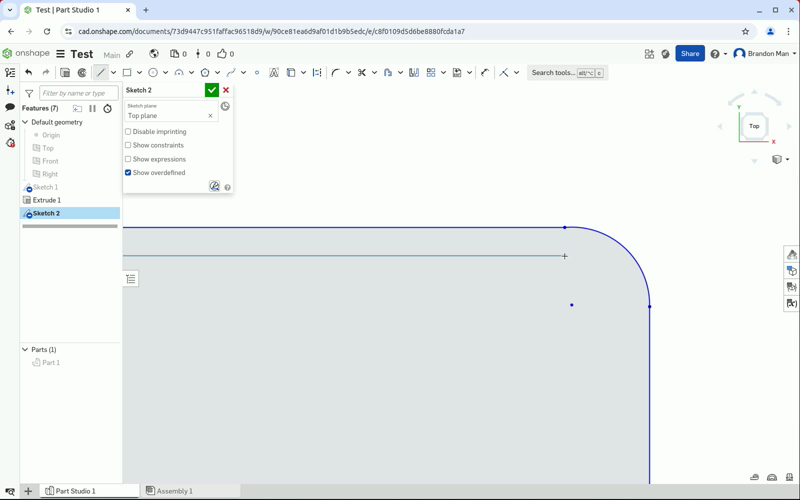
scroll(-6)
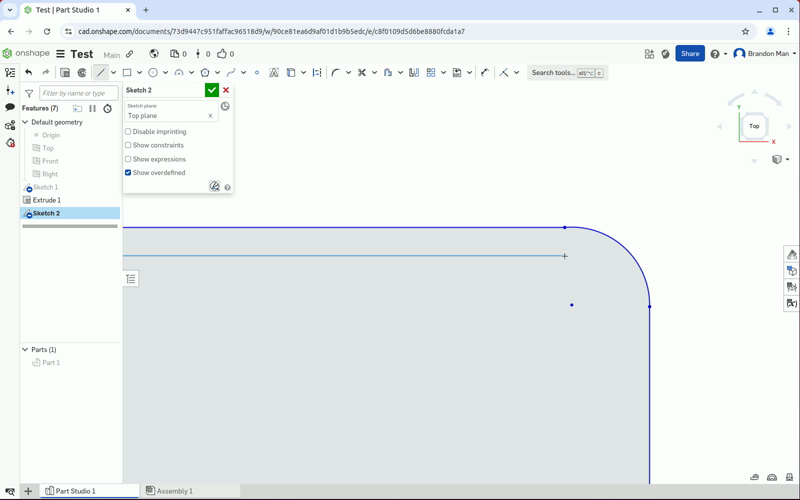
scroll(-6)
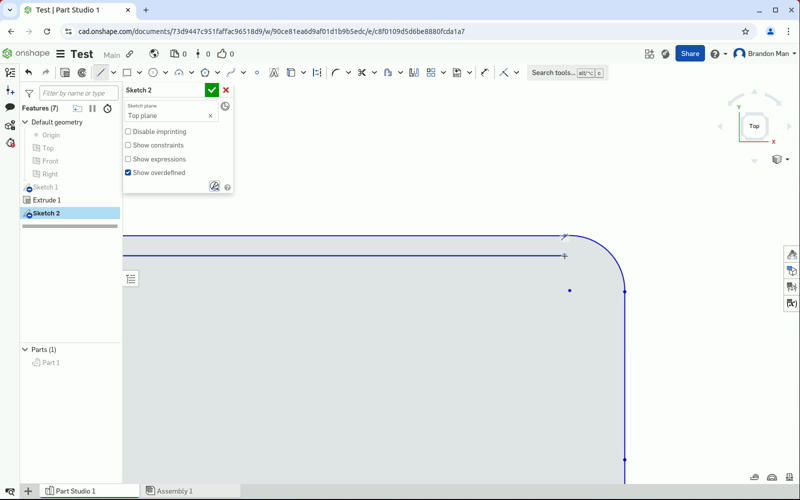
scroll(-6)
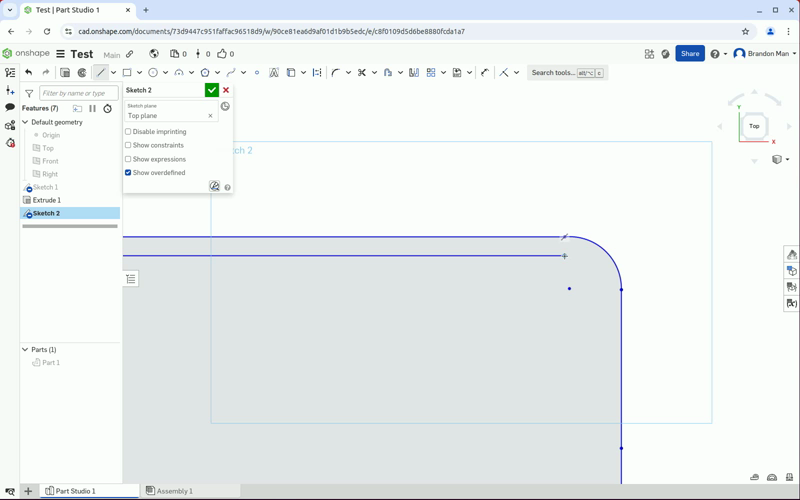
scroll(-6)
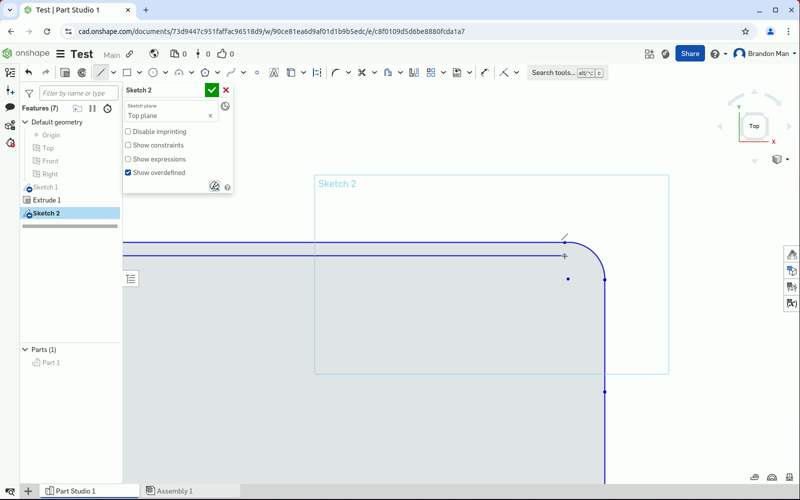
scroll(-6)
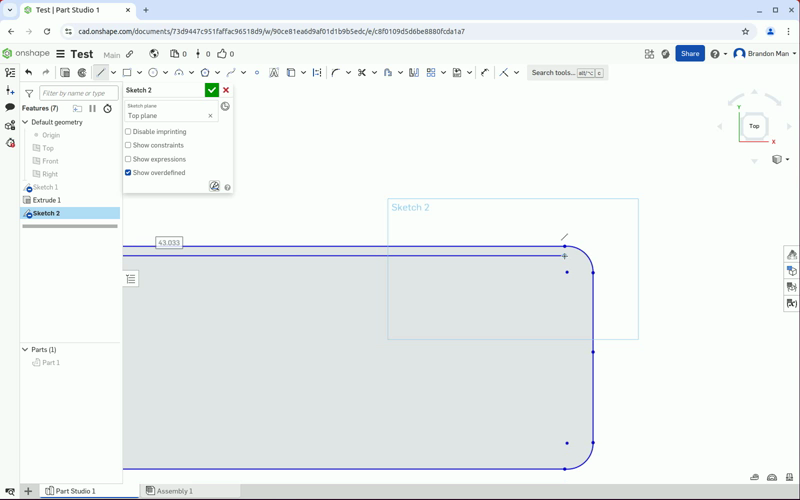
scroll(-6)
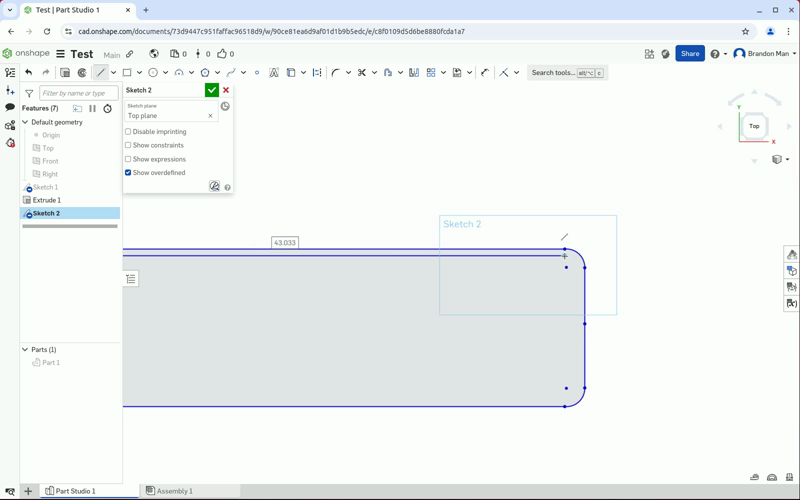
scroll(-6)
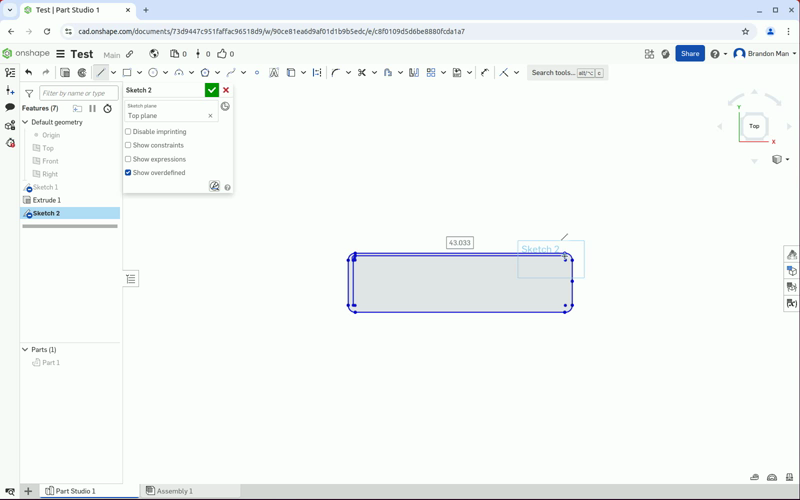
key_up(shift)
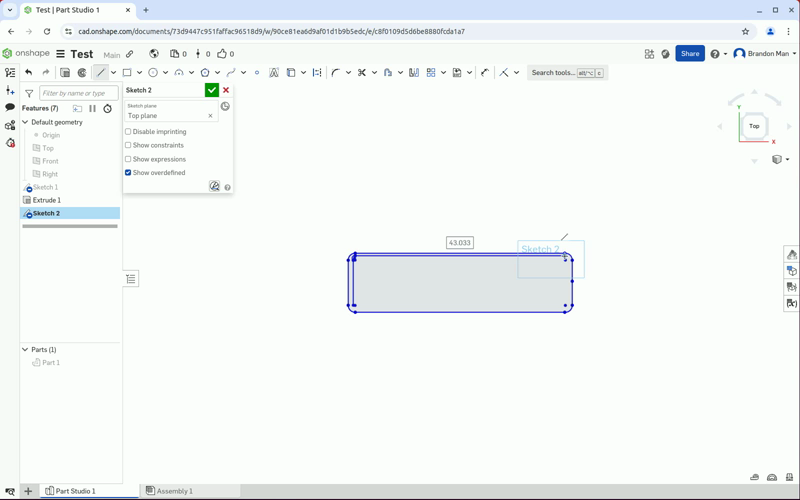
key(esc)
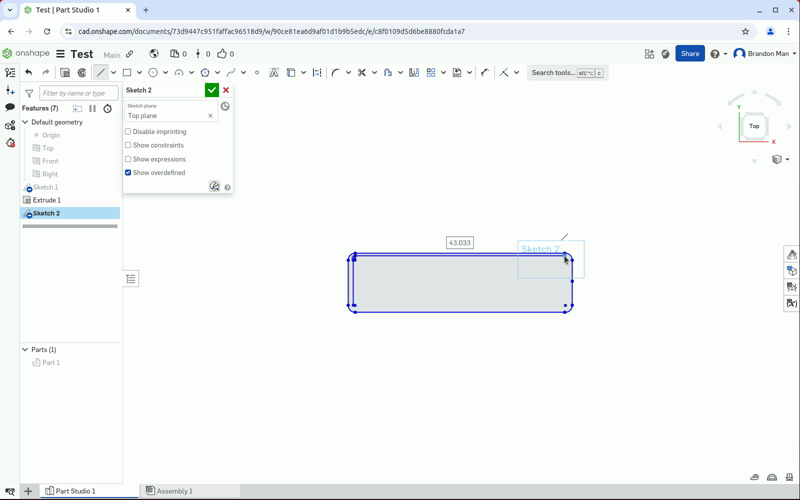
key(a)
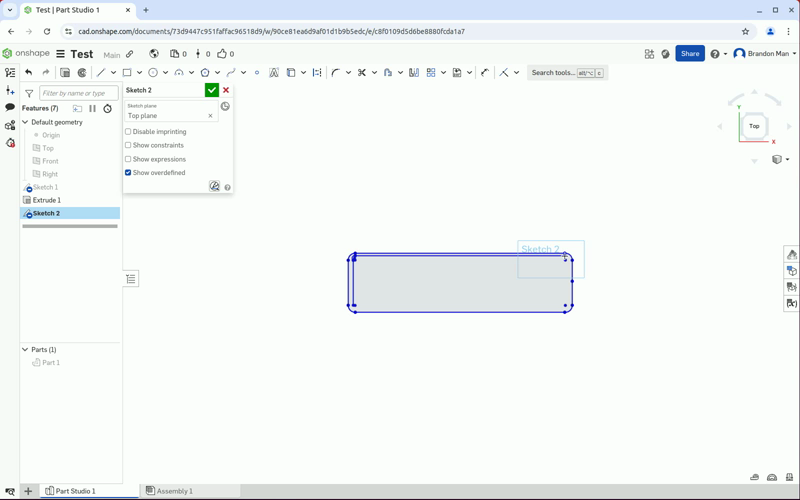
mouse_move(564, 255)
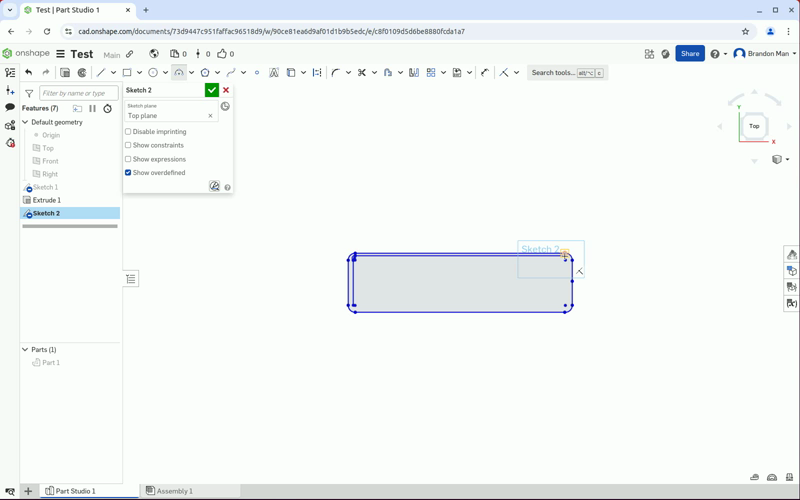
scroll(6)
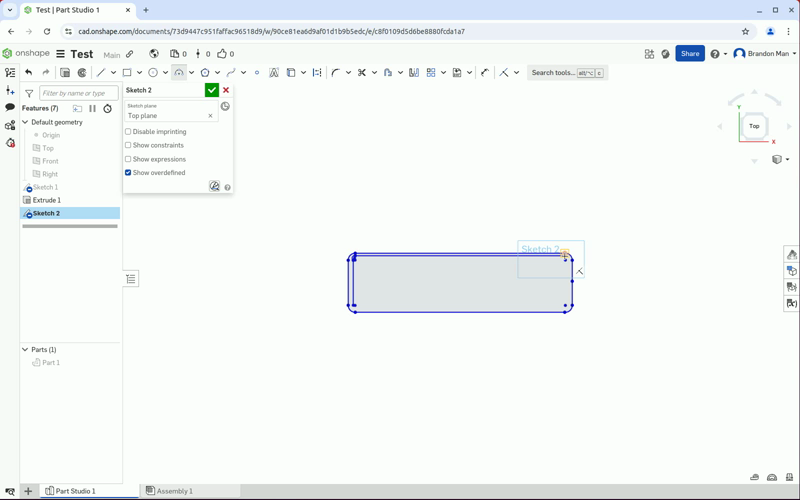
scroll(6)
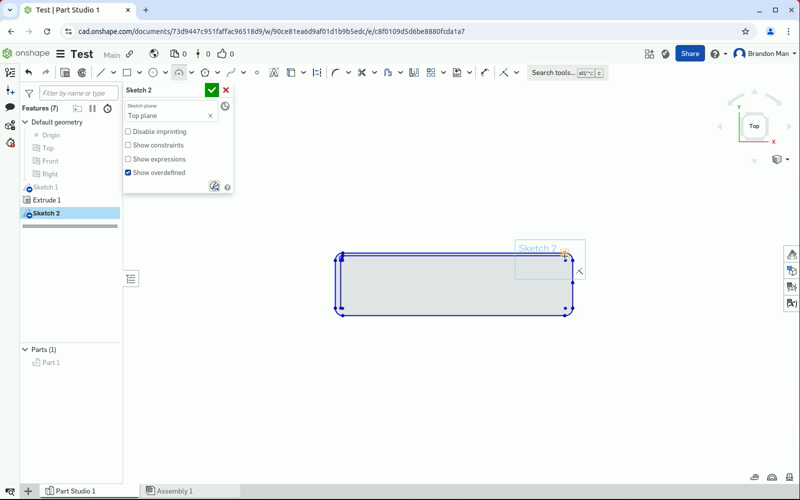
scroll(6)
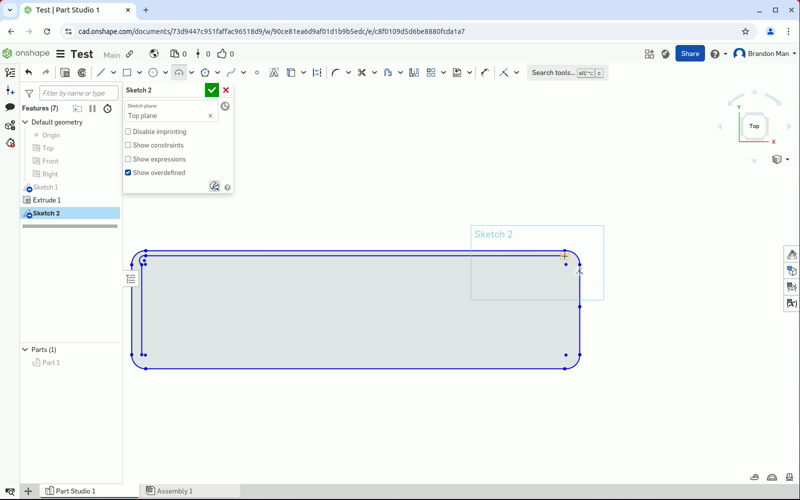
scroll(6)
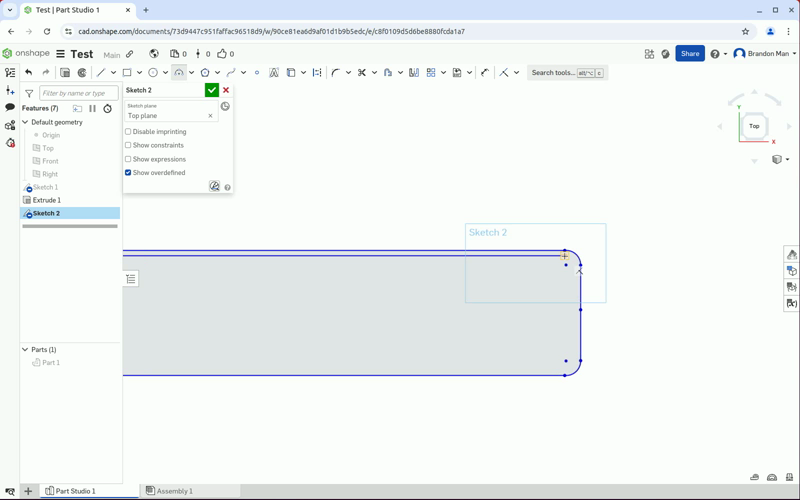
scroll(6)
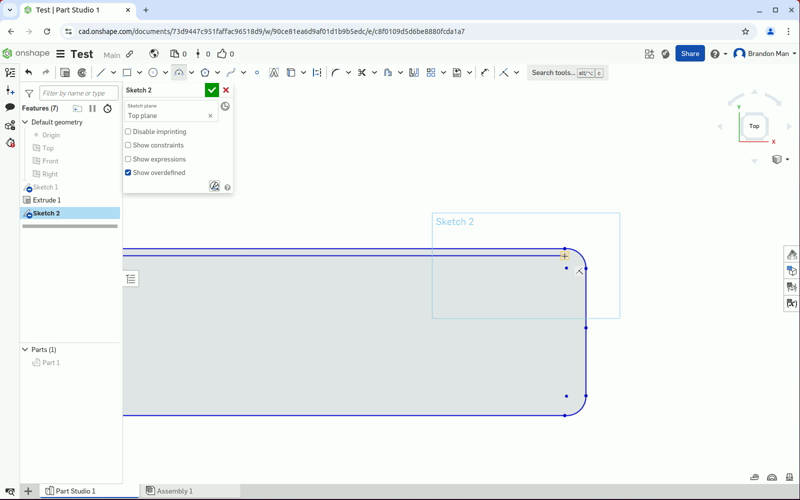
scroll(6)
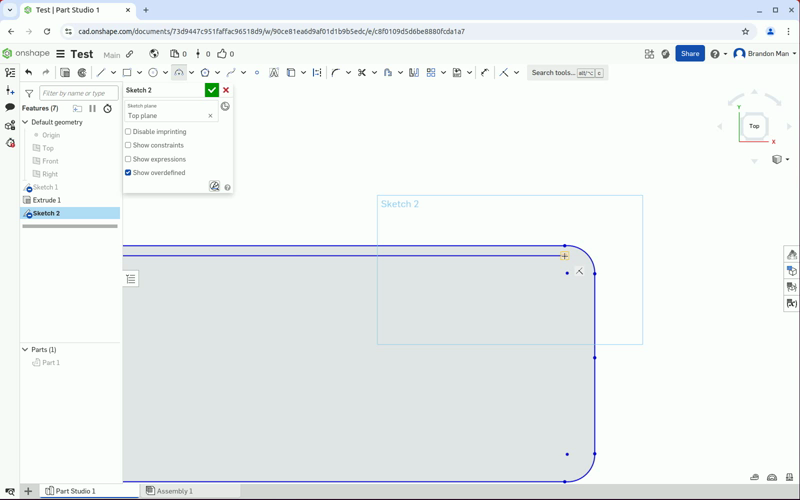
scroll(6)
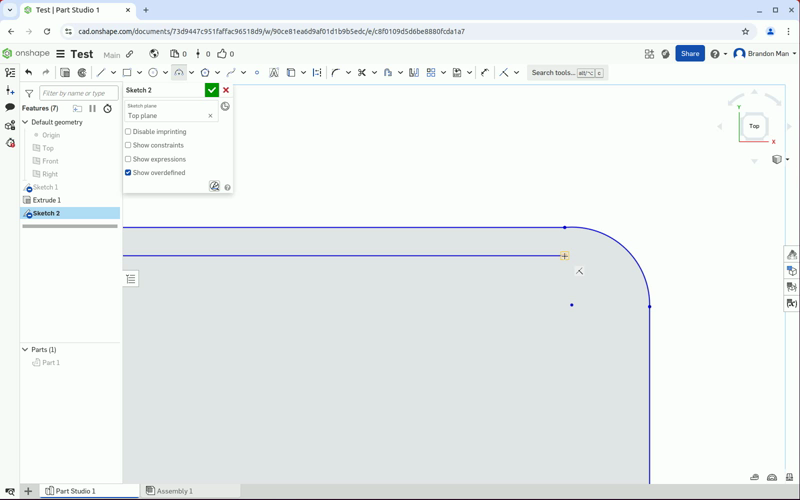
click(564, 255)
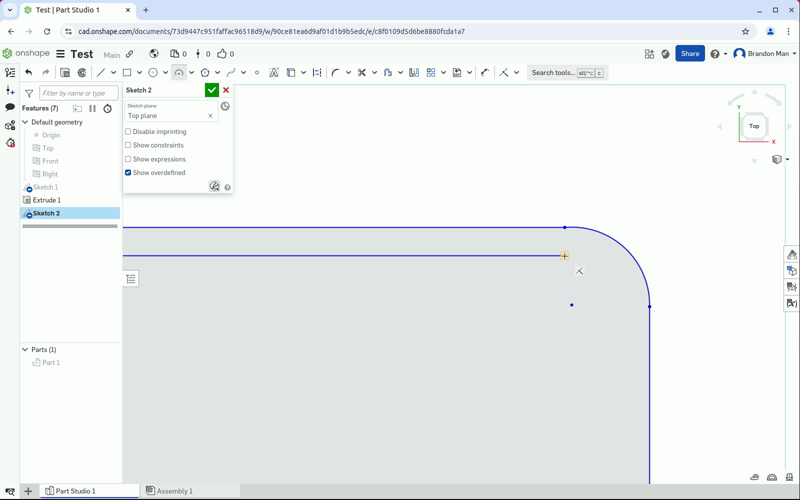
scroll(-6)
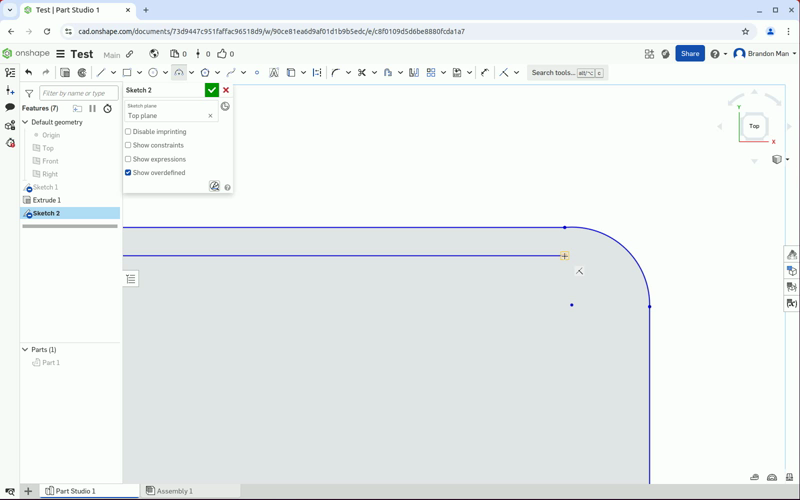
scroll(-6)
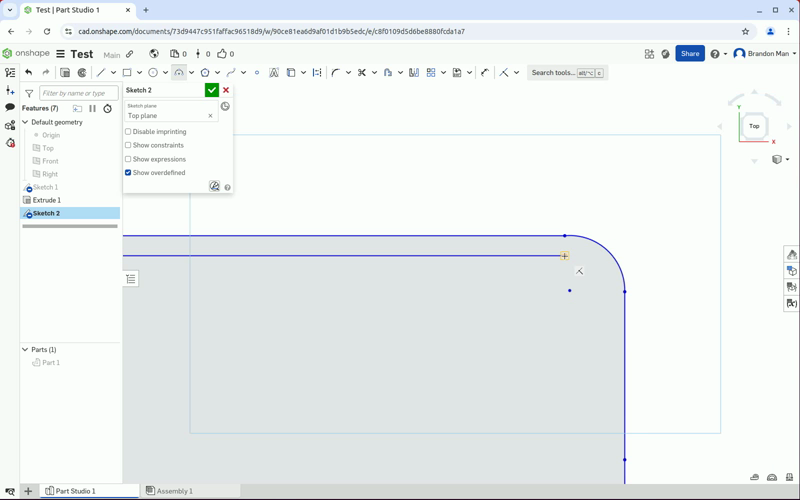
scroll(-6)
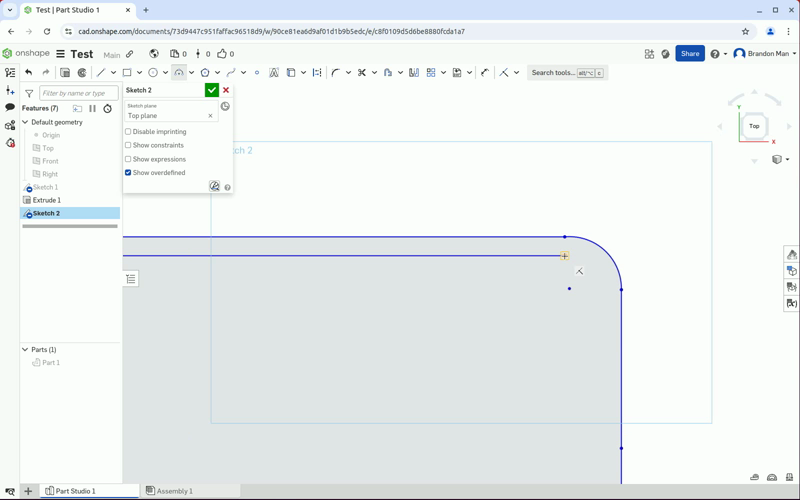
scroll(-6)
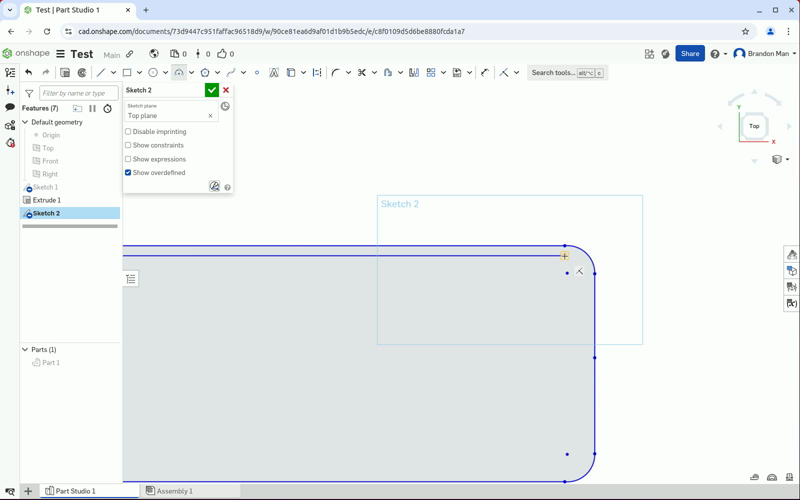
scroll(-6)
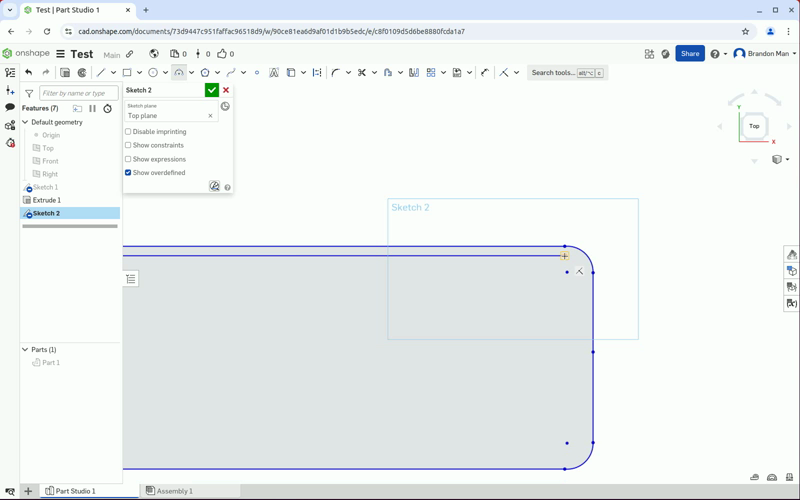
scroll(-6)
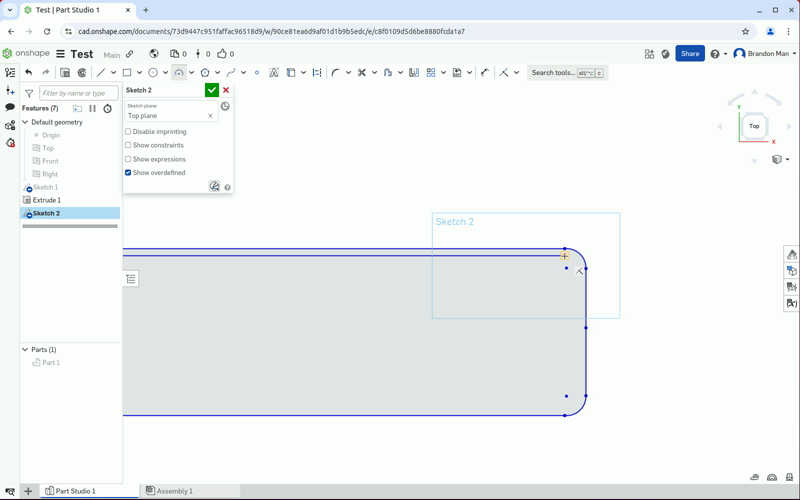
scroll(-6)
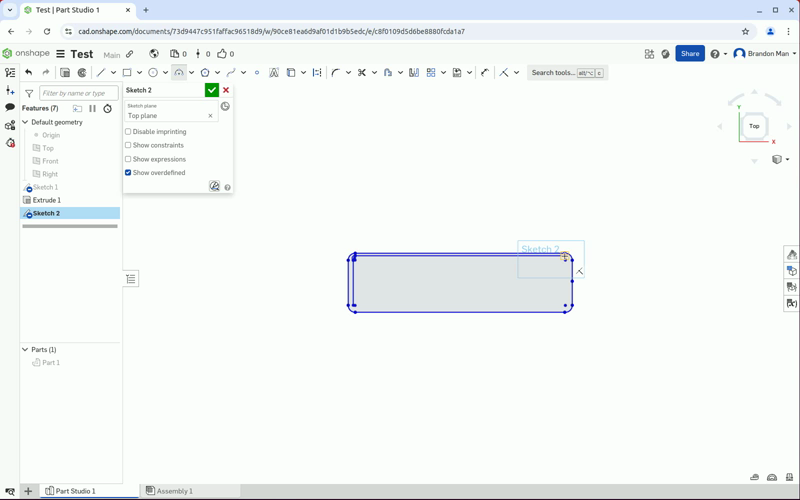
key_down(shift)
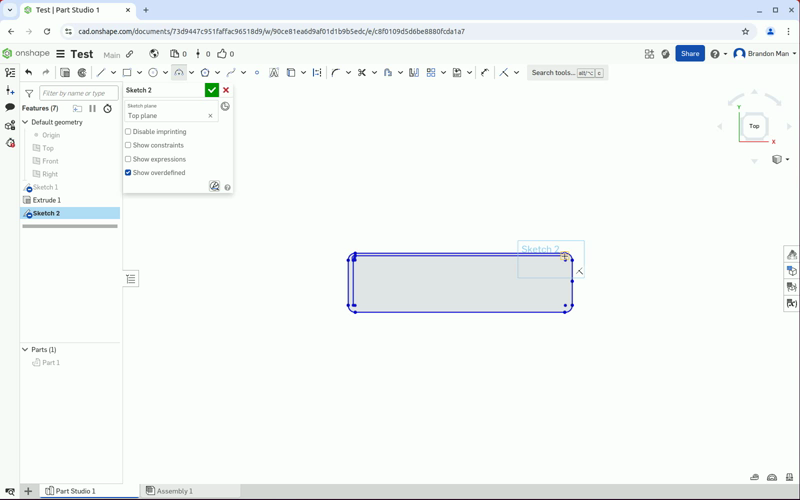
mouse_move(567, 260)
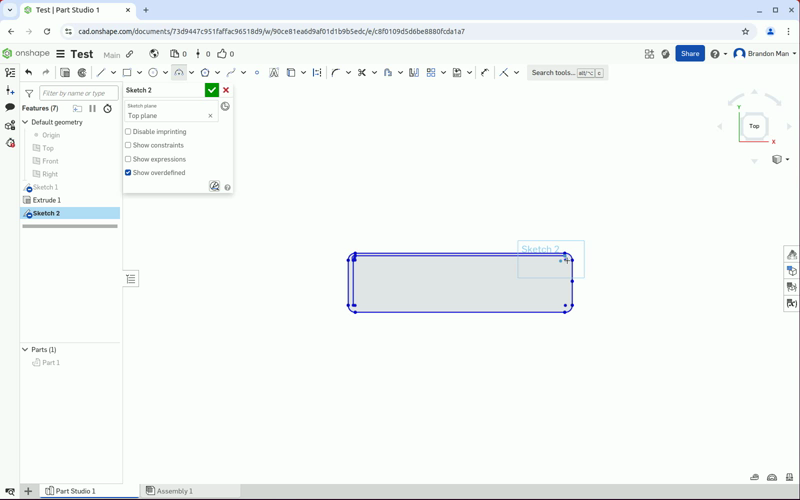
scroll(6)
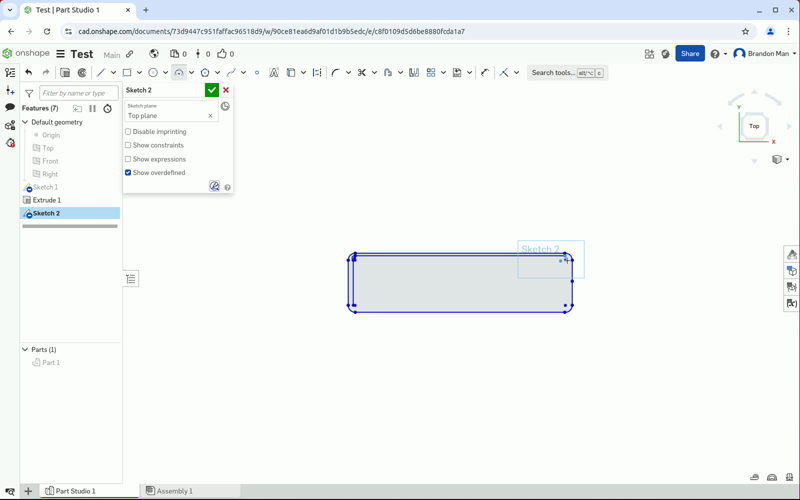
scroll(6)
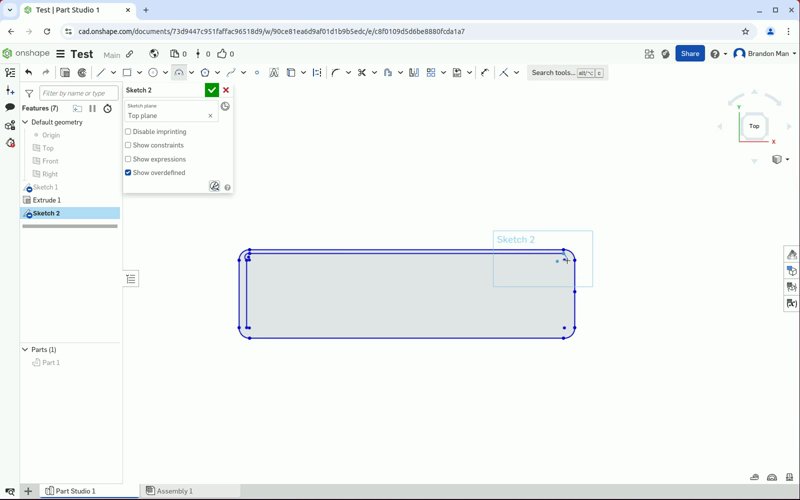
scroll(6)
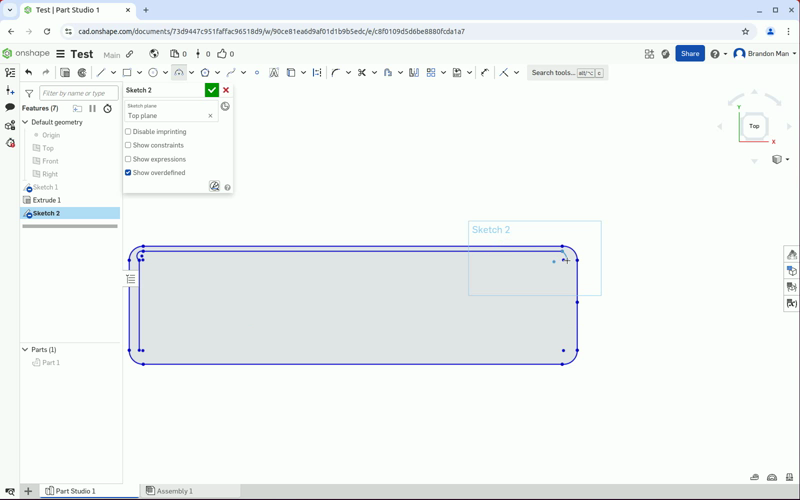
scroll(6)
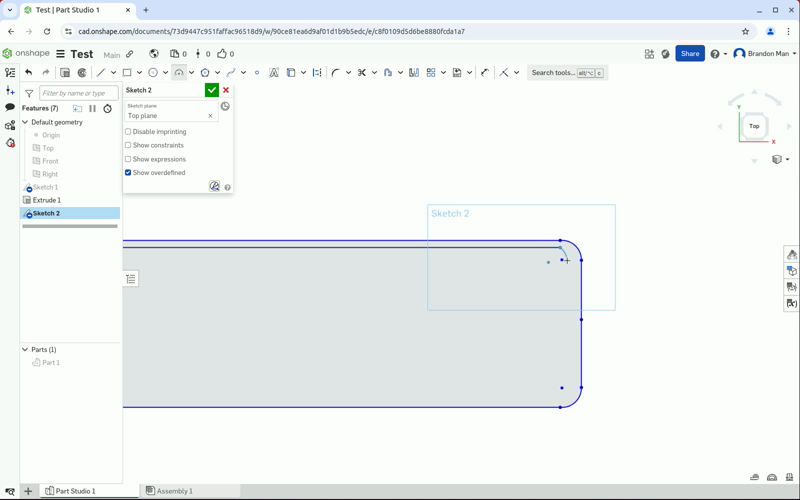
scroll(6)
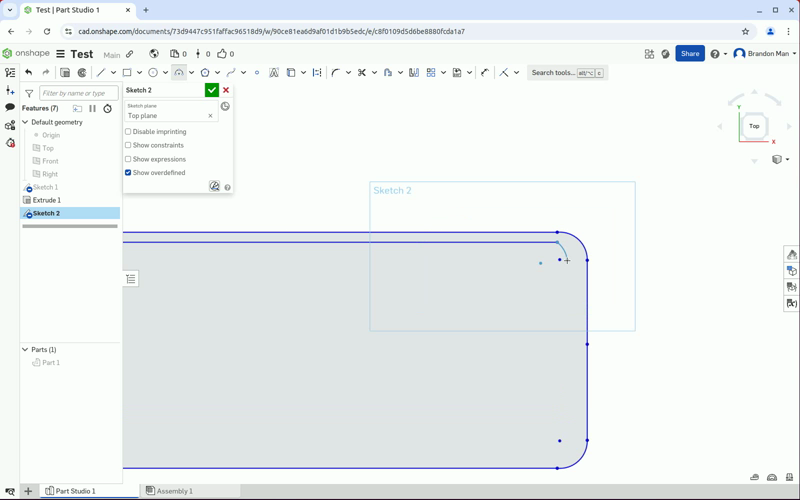
scroll(6)
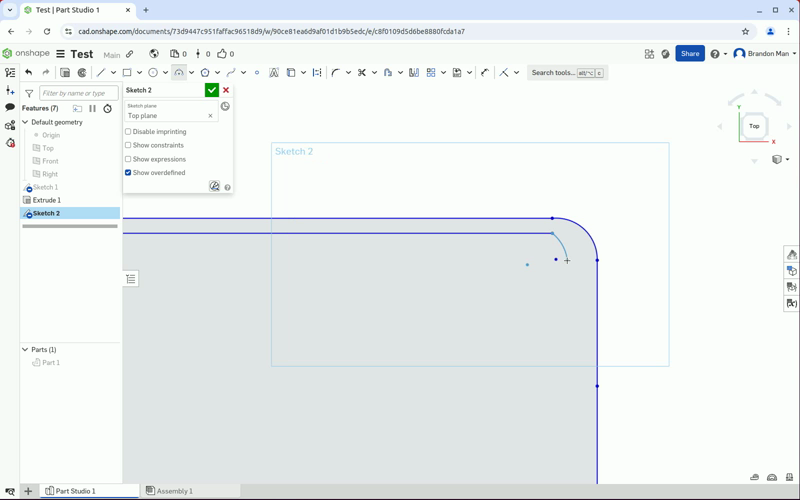
scroll(6)
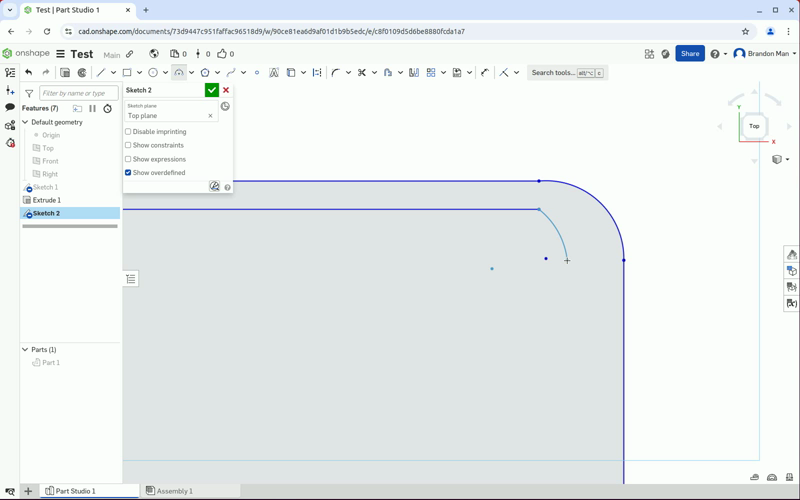
click(567, 260)
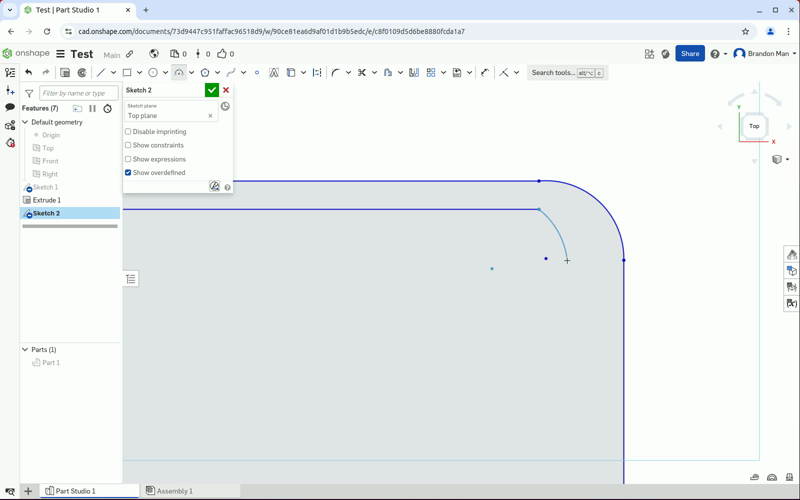
scroll(-6)
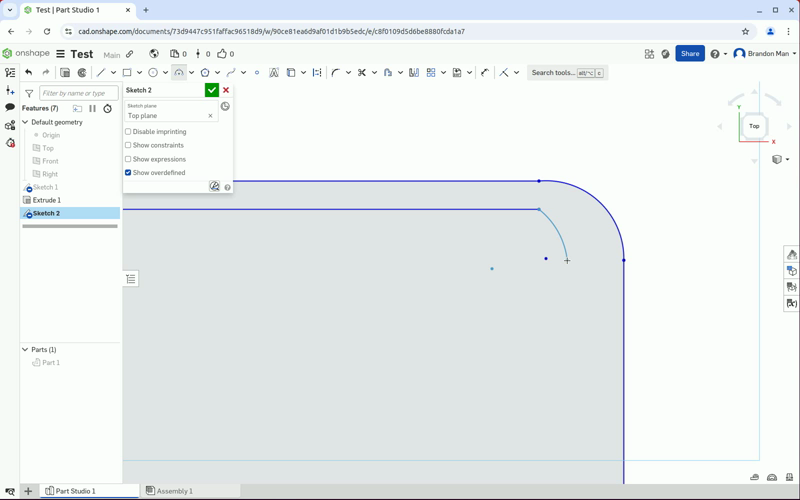
scroll(-6)
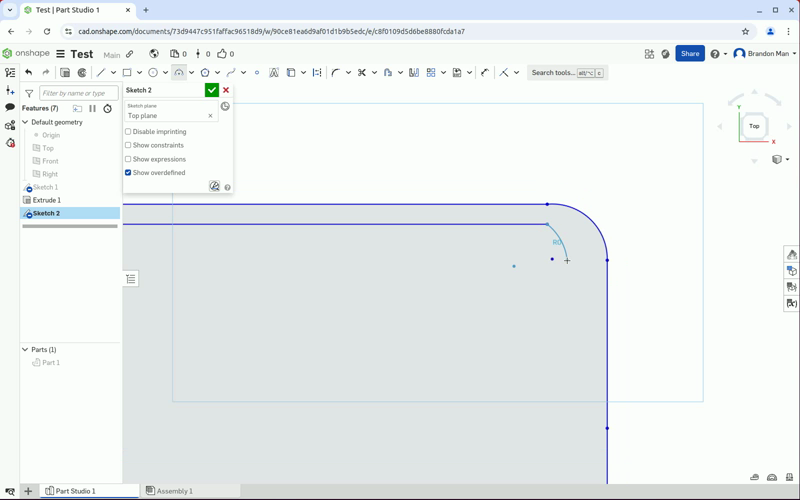
scroll(-6)
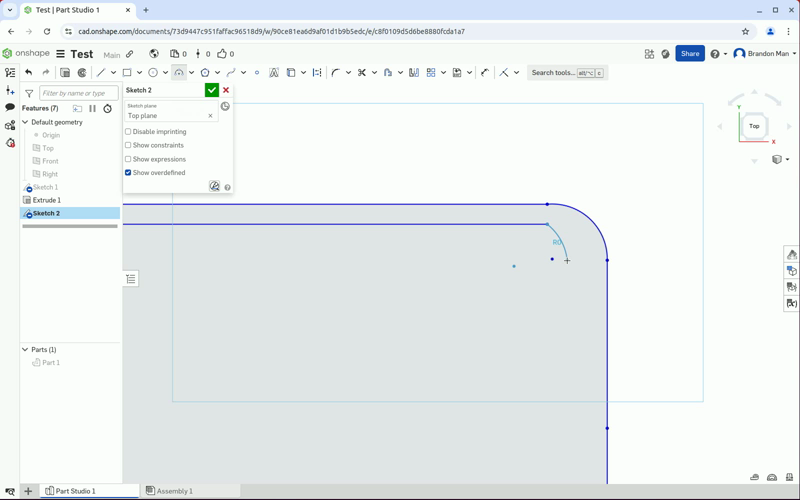
scroll(-6)
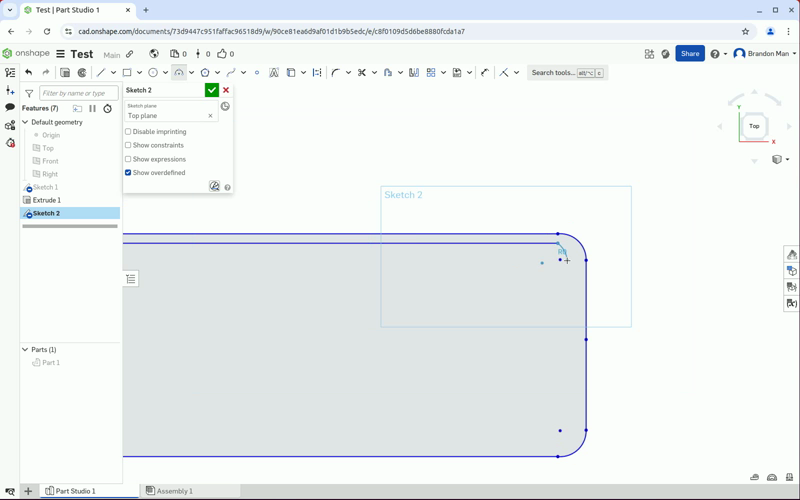
scroll(-6)
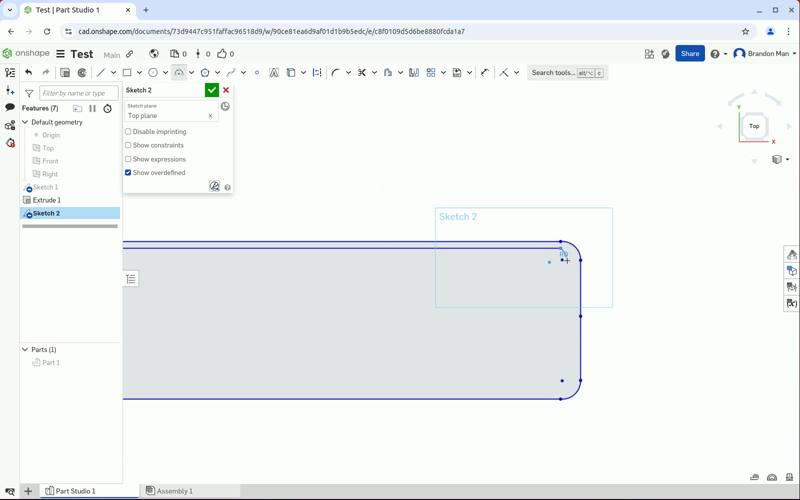
scroll(-6)
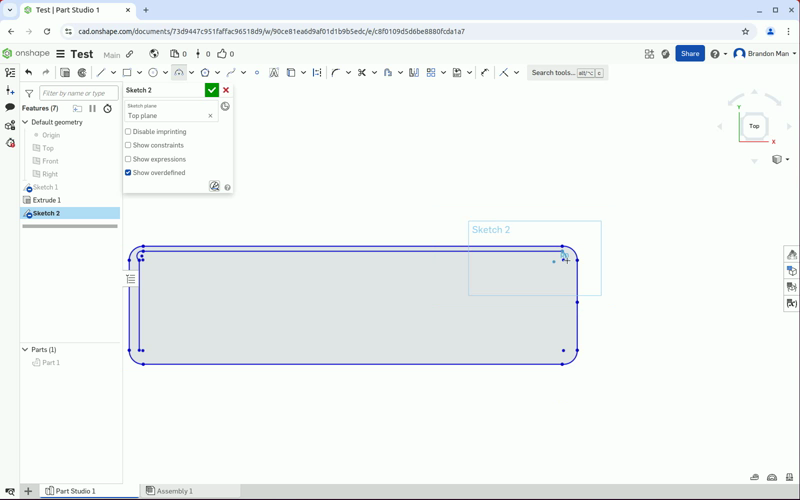
scroll(-6)
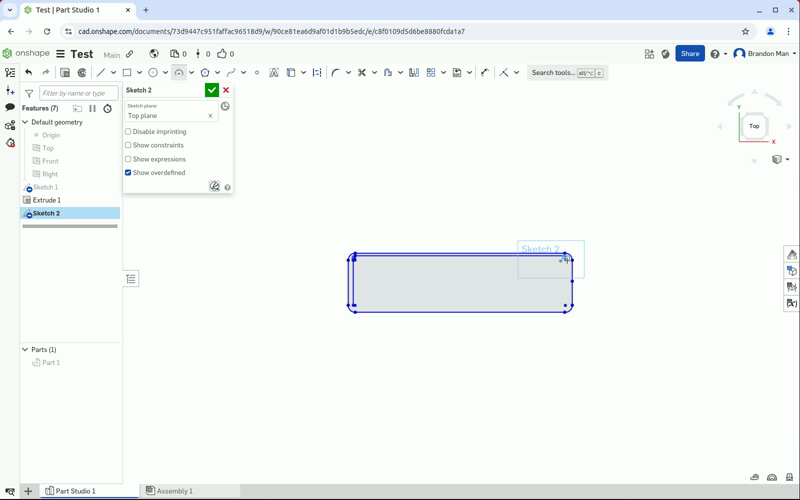
mouse_move(567, 257)
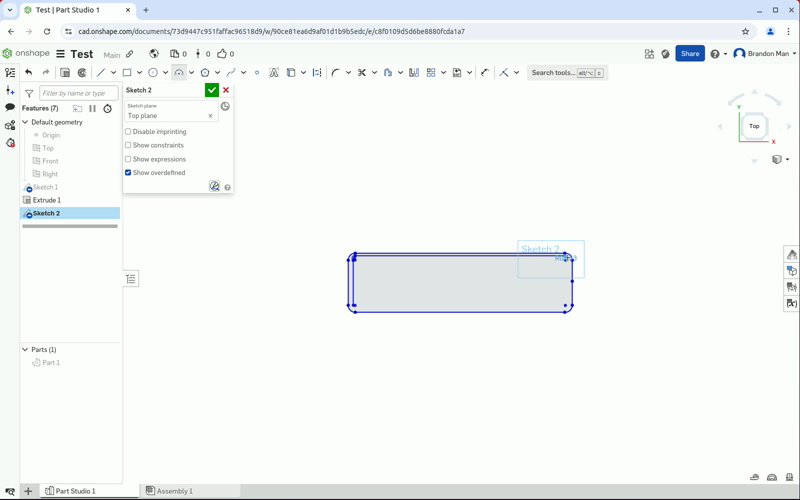
scroll(6)
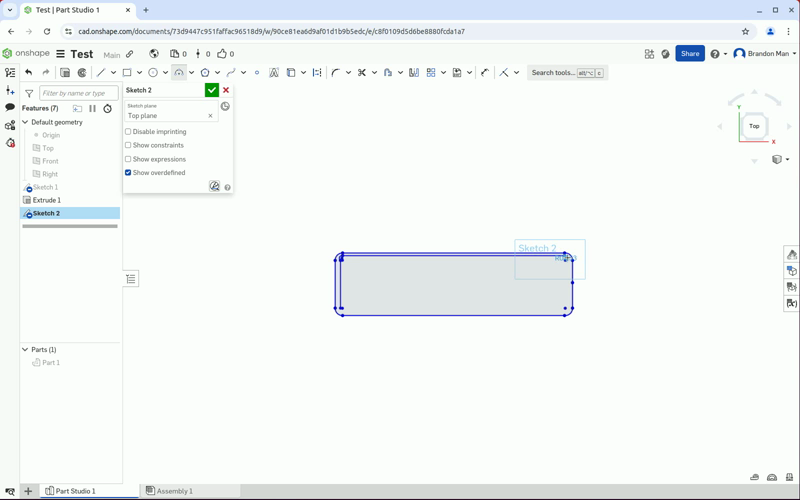
scroll(6)
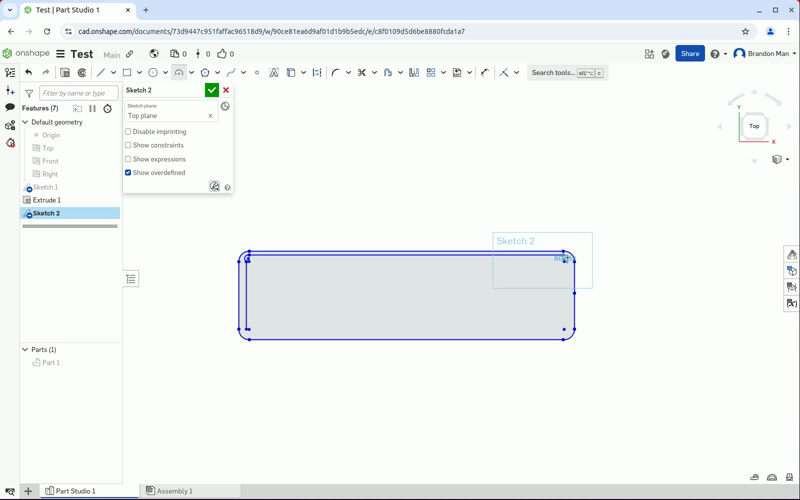
scroll(6)
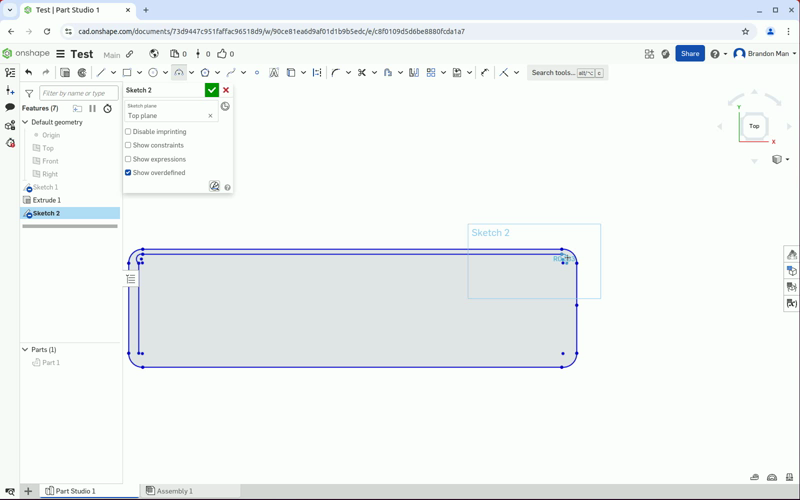
scroll(6)
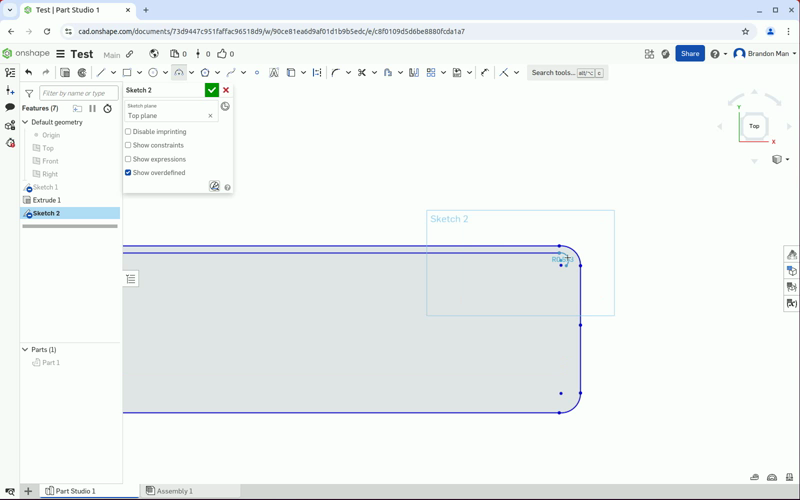
scroll(6)
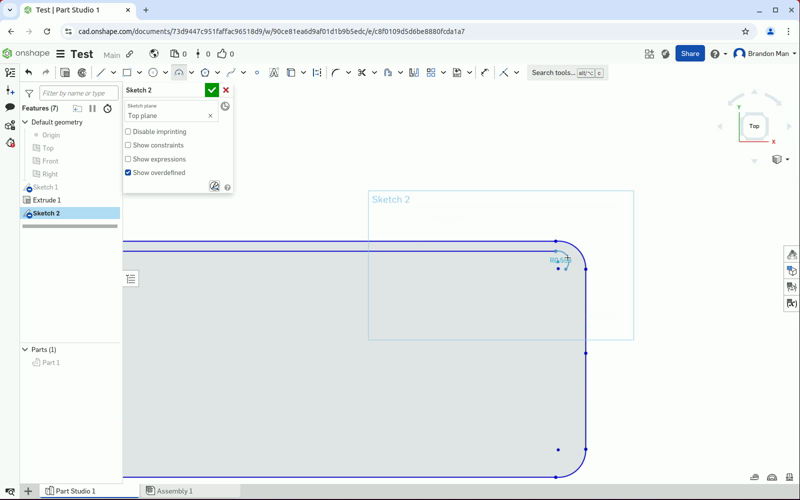
scroll(6)
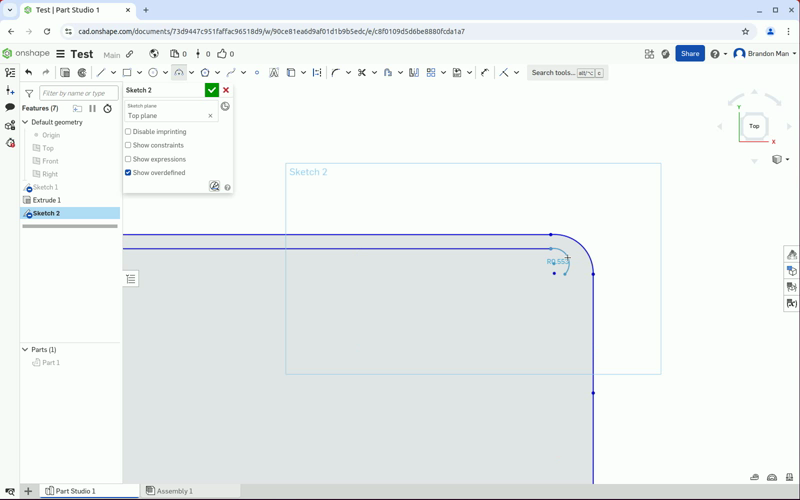
scroll(6)
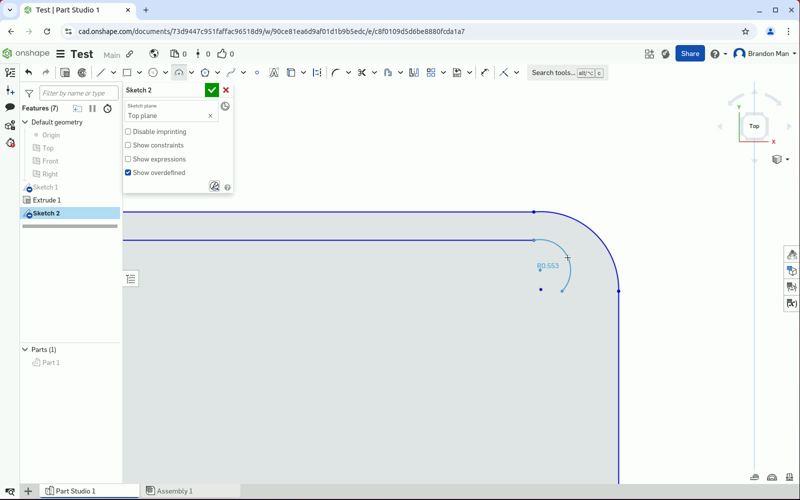
click(567, 257)
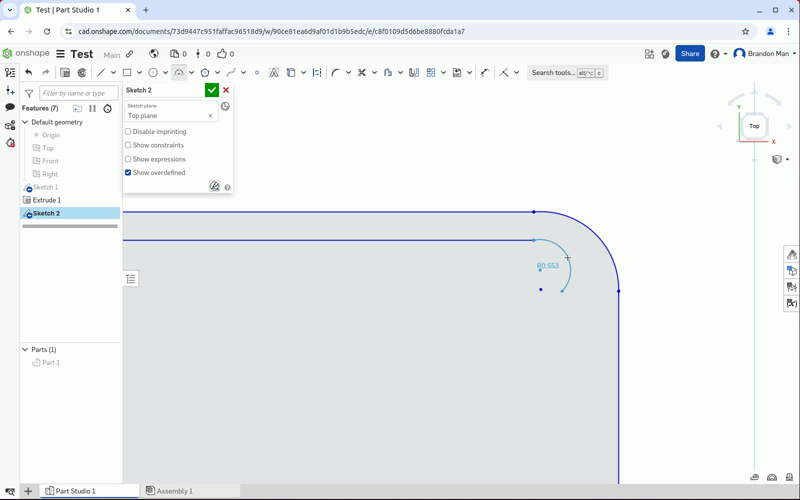
scroll(-6)
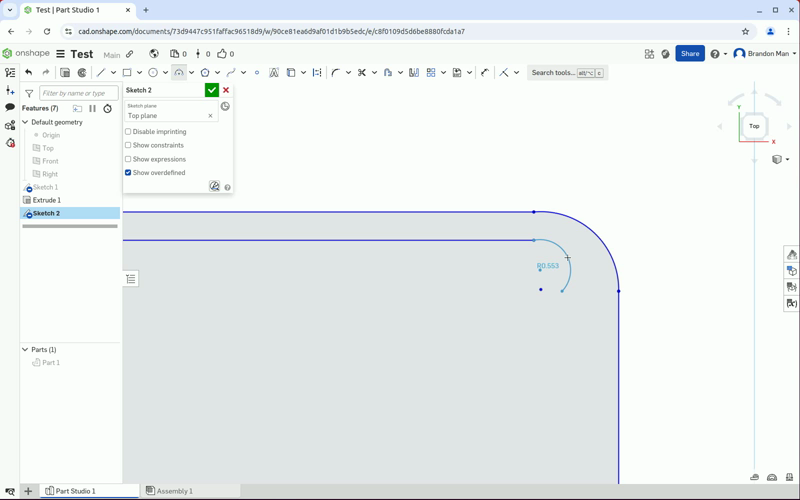
scroll(-6)
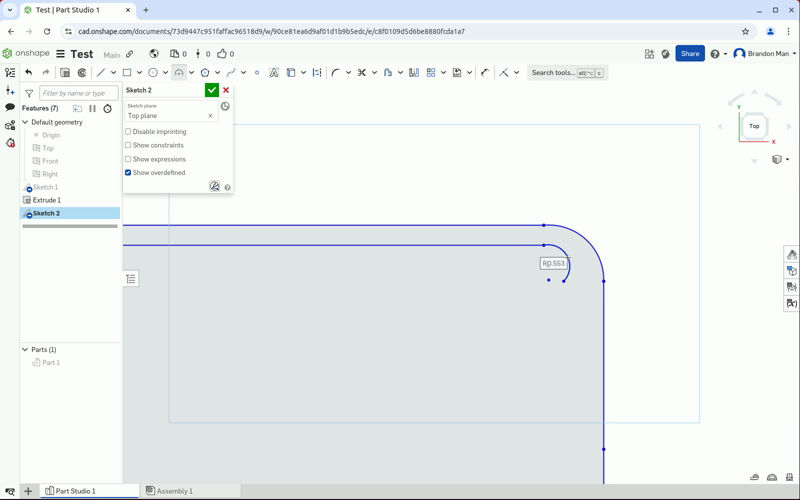
scroll(-6)
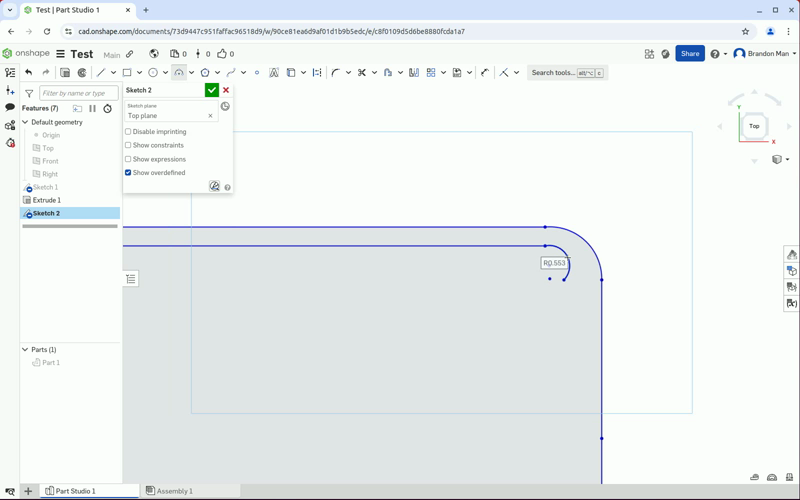
scroll(-6)
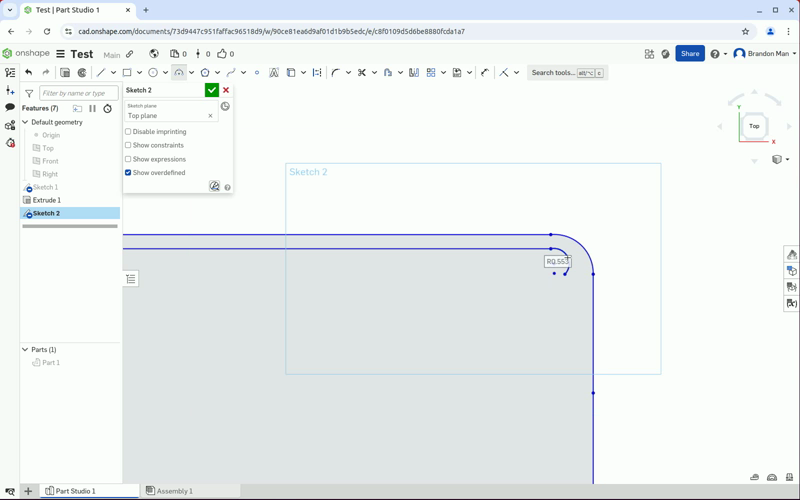
scroll(-6)
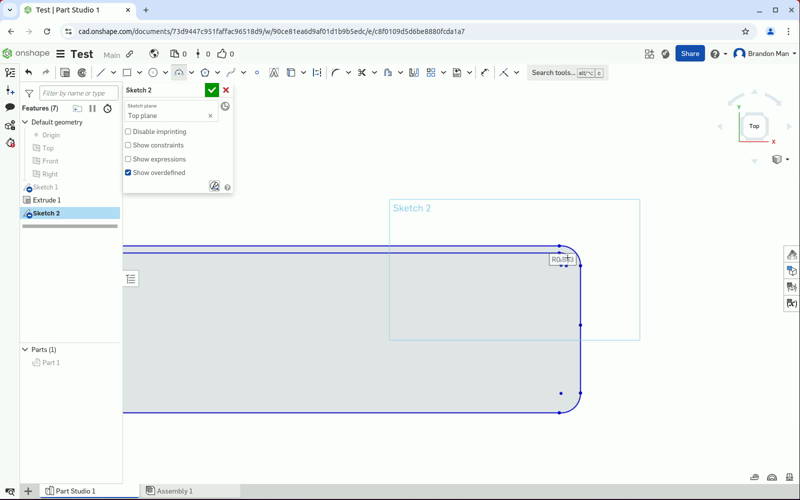
scroll(-6)
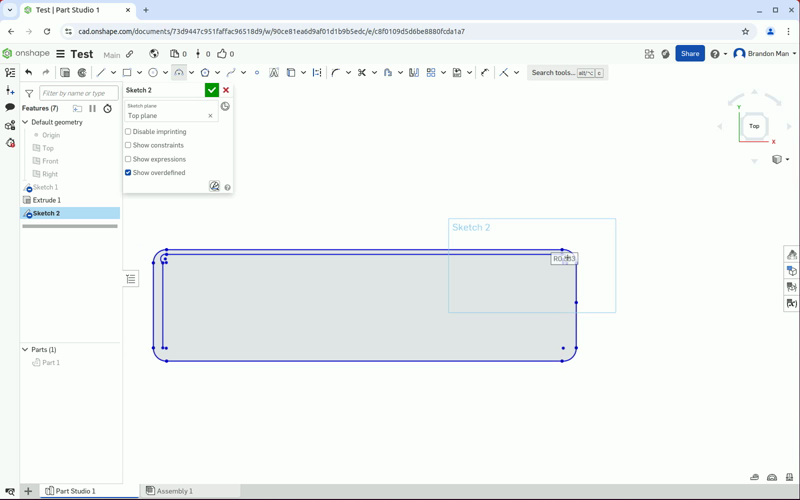
scroll(-6)
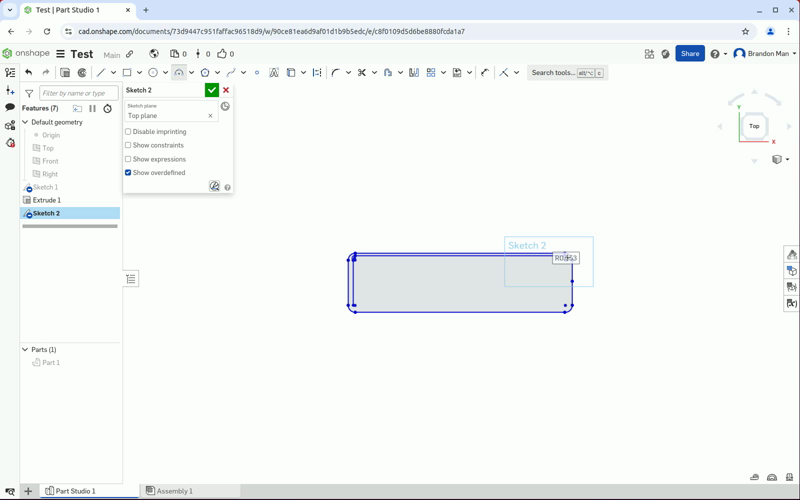
key_up(shift)
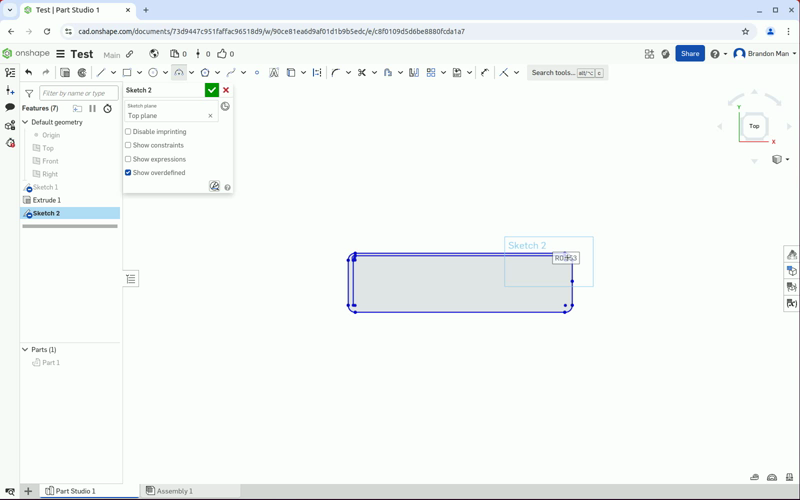
key(esc)
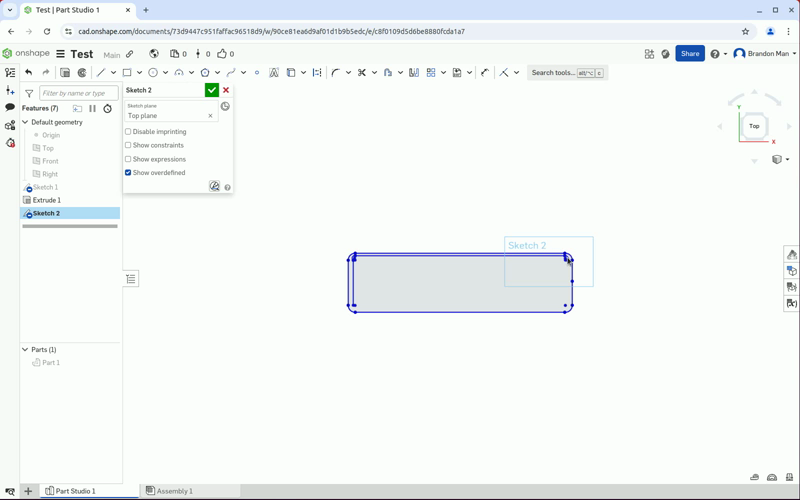
key(l)
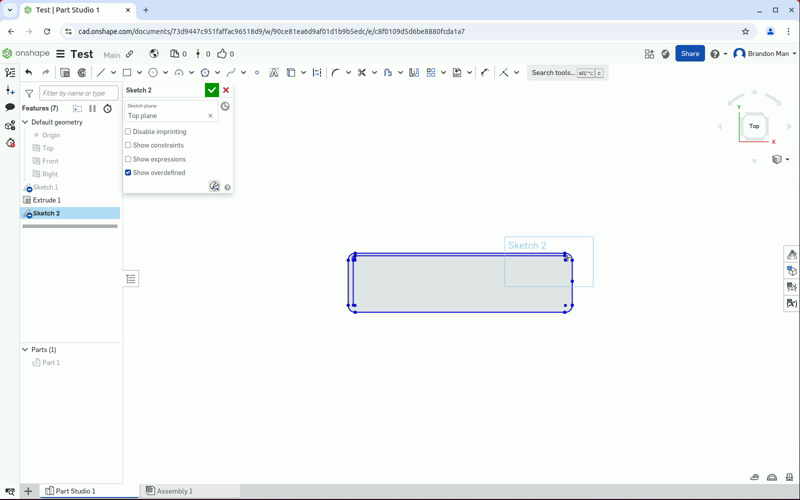
mouse_move(567, 260)
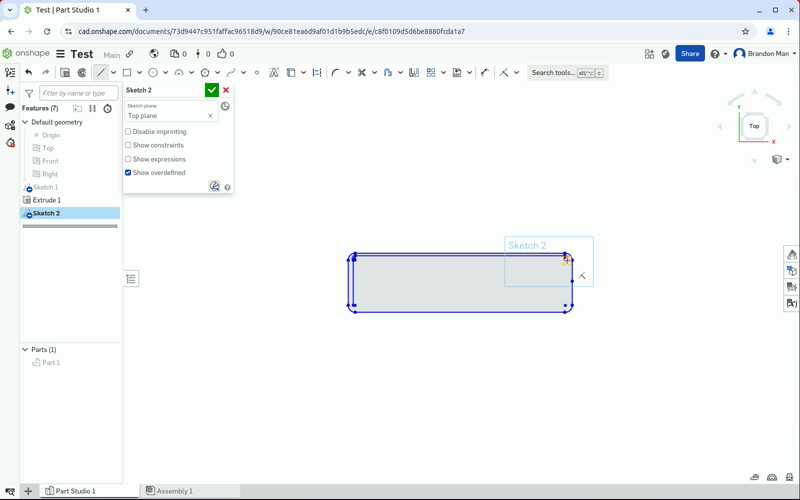
scroll(6)
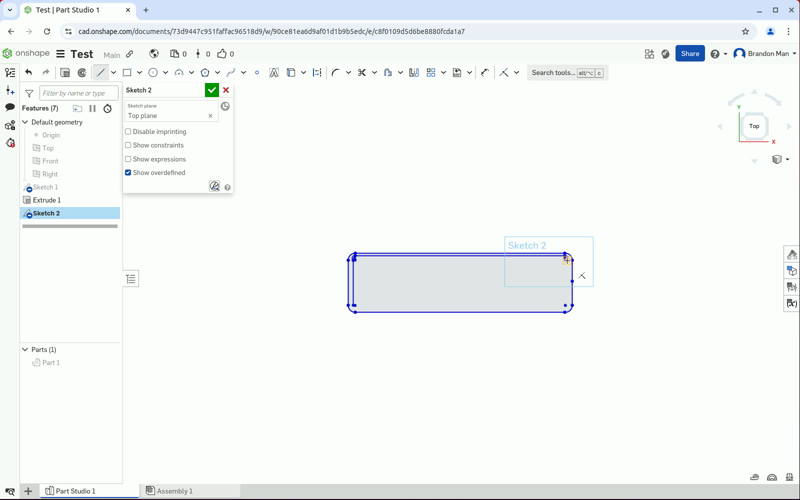
scroll(6)
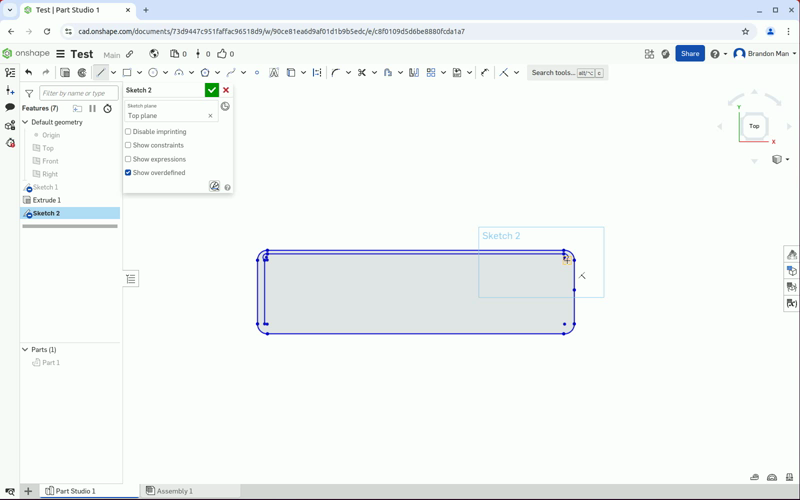
scroll(6)
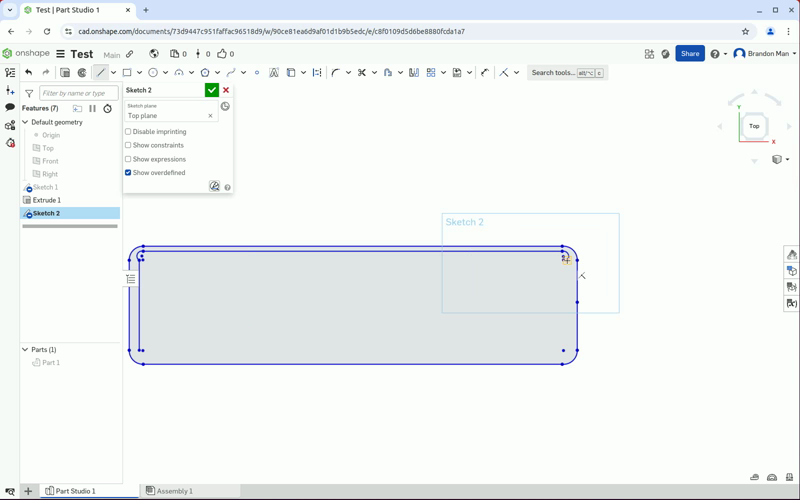
scroll(6)
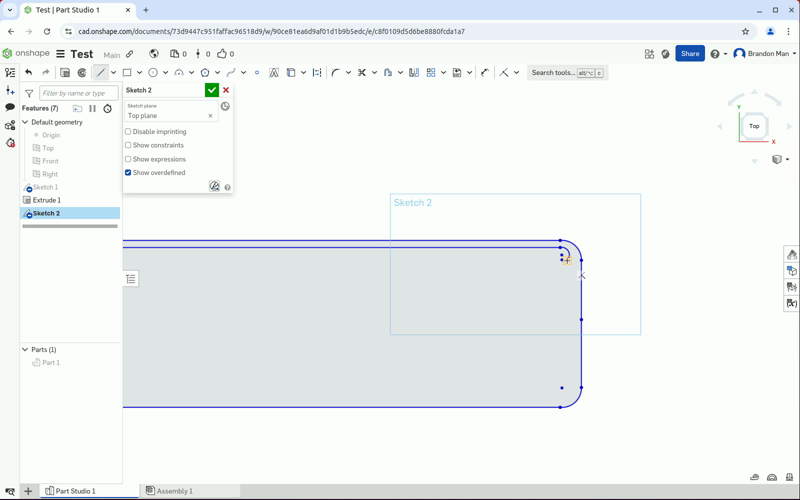
scroll(6)
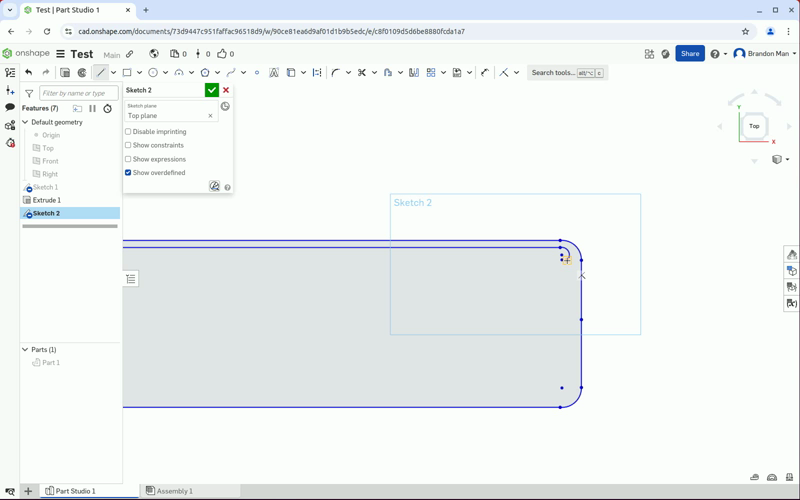
scroll(6)
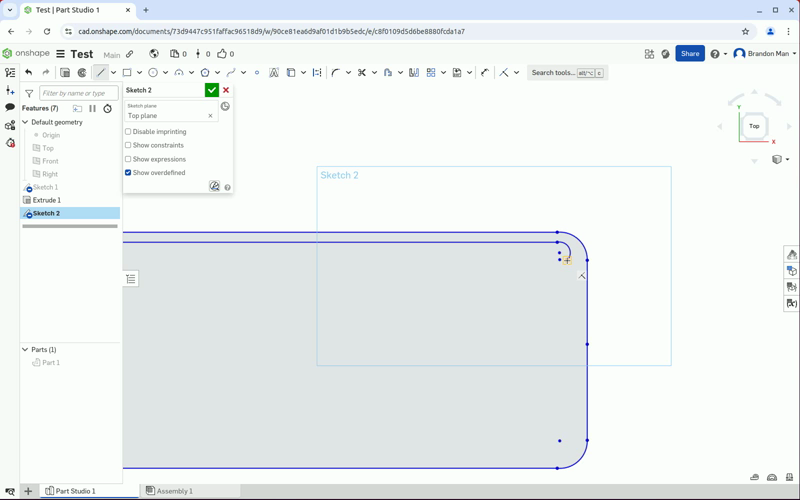
scroll(6)
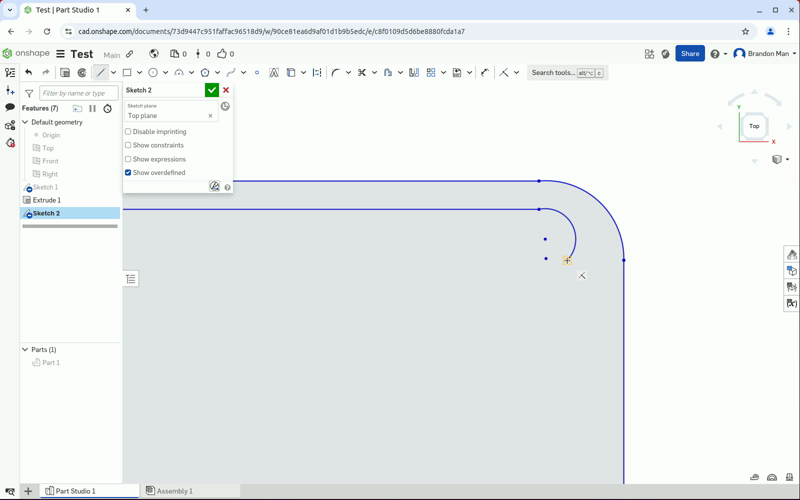
click(567, 260)
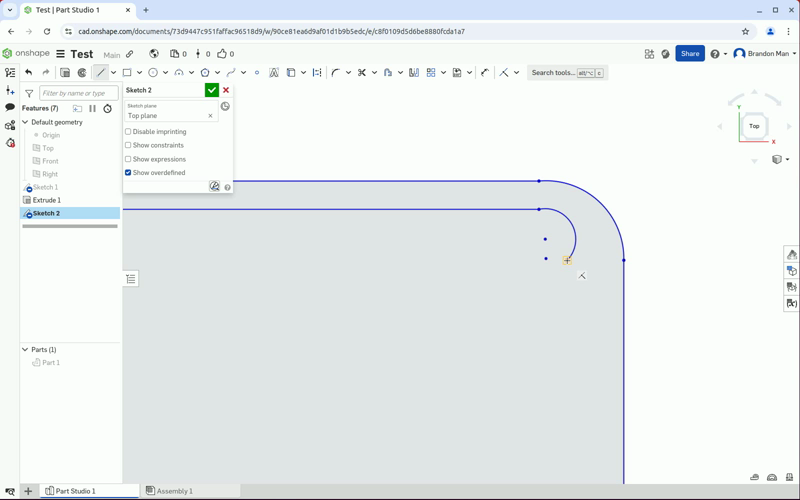
scroll(-6)
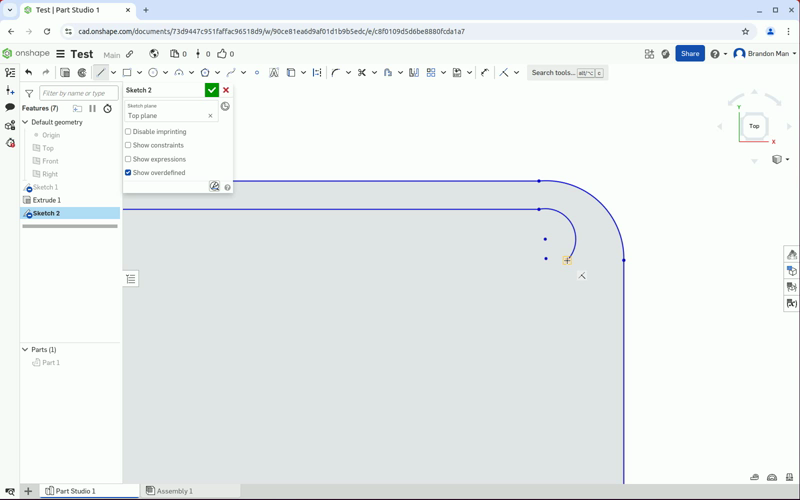
scroll(-6)
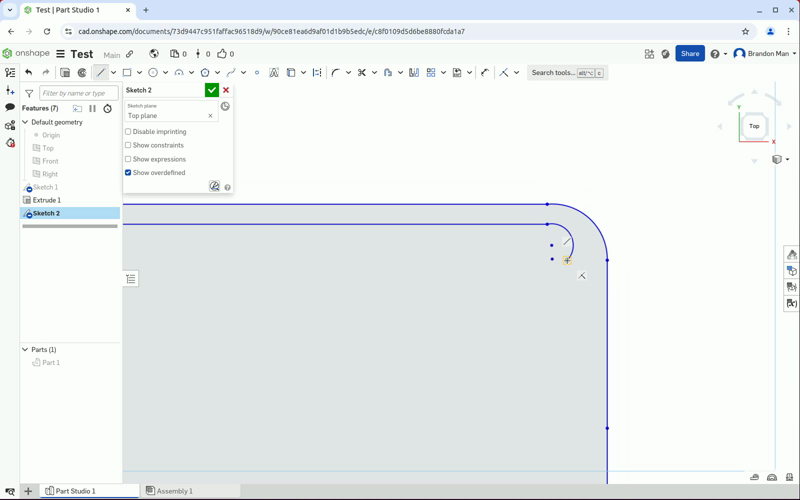
scroll(-6)
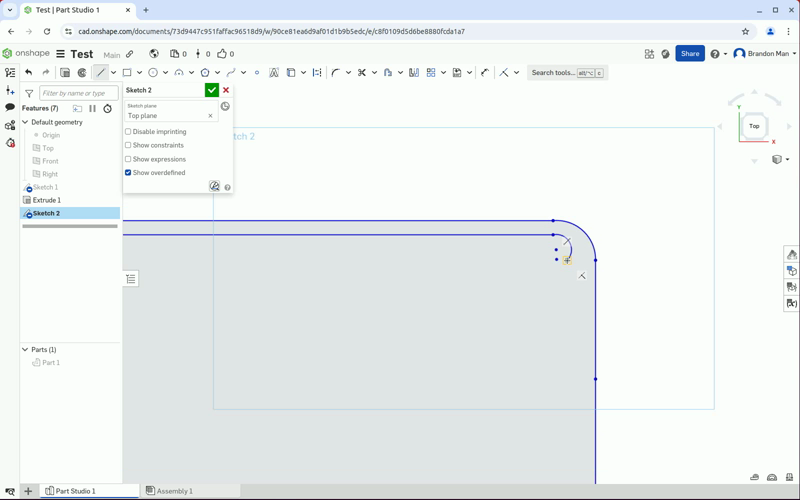
scroll(-6)
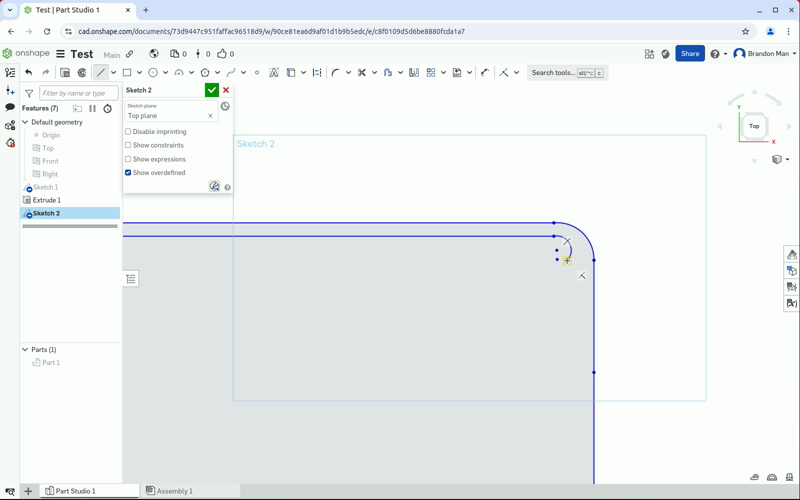
scroll(-6)
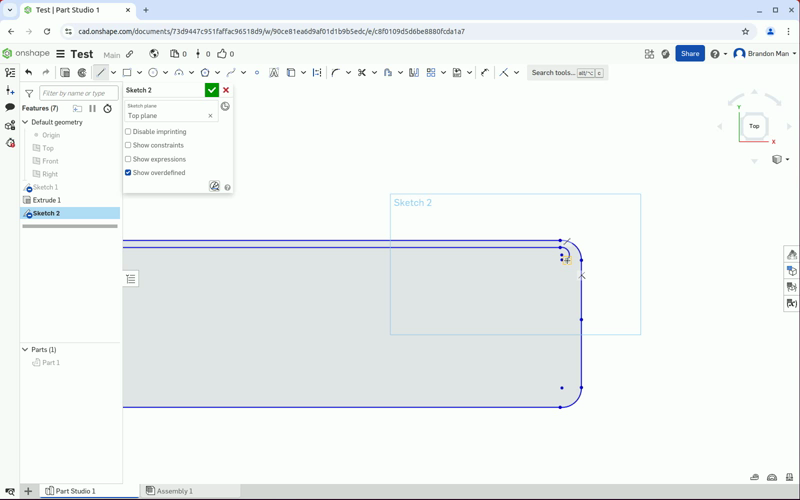
scroll(-6)
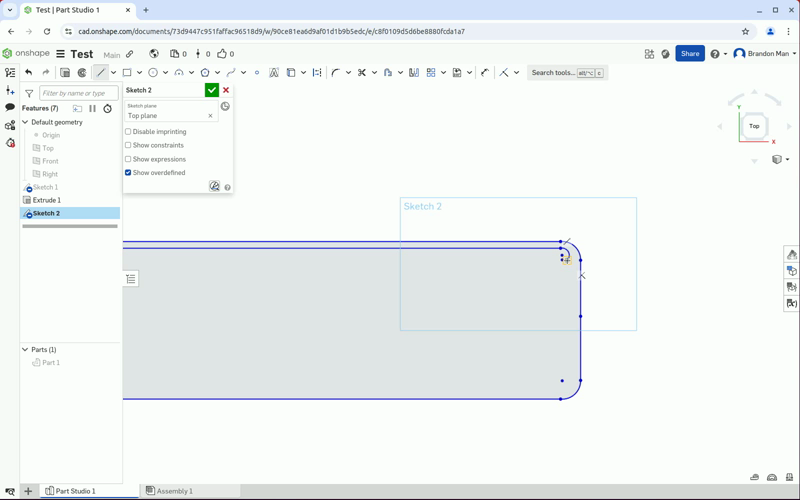
scroll(-6)
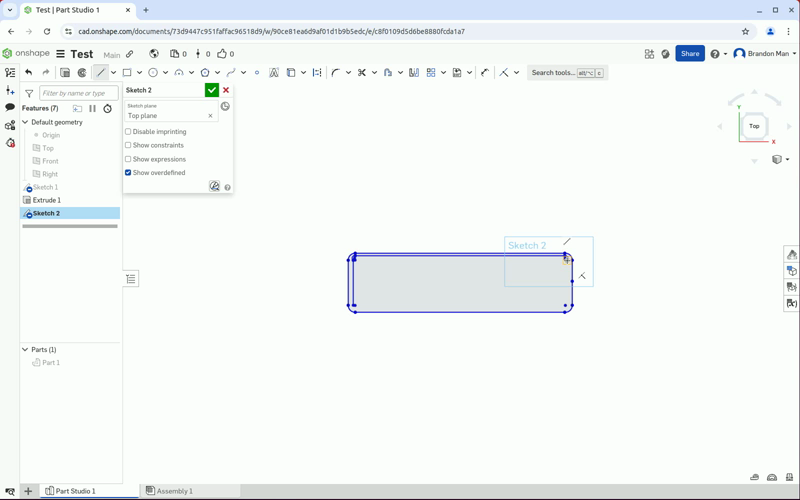
key_down(shift)
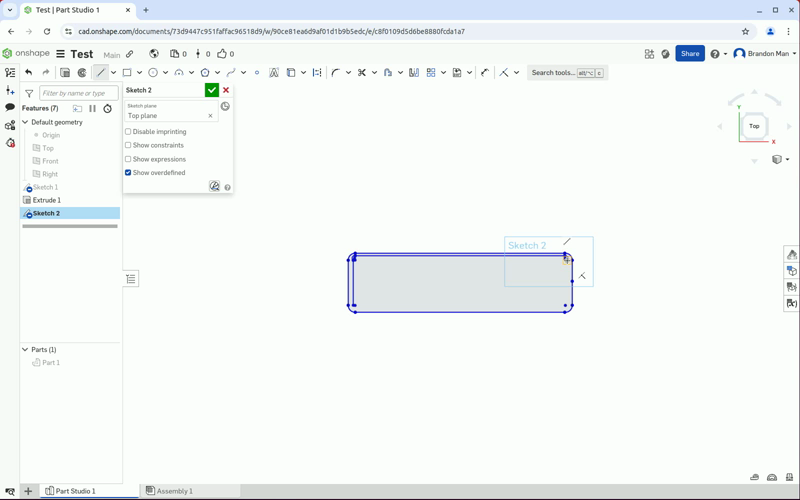
mouse_move(589, 260)
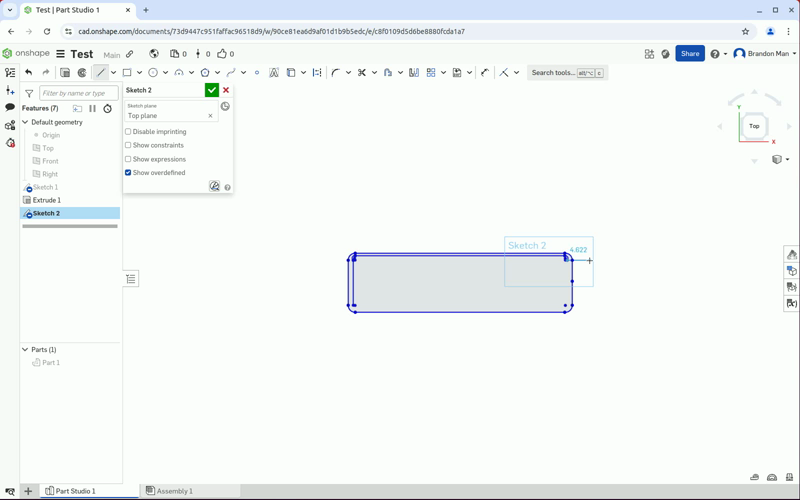
mouse_move(567, 281)
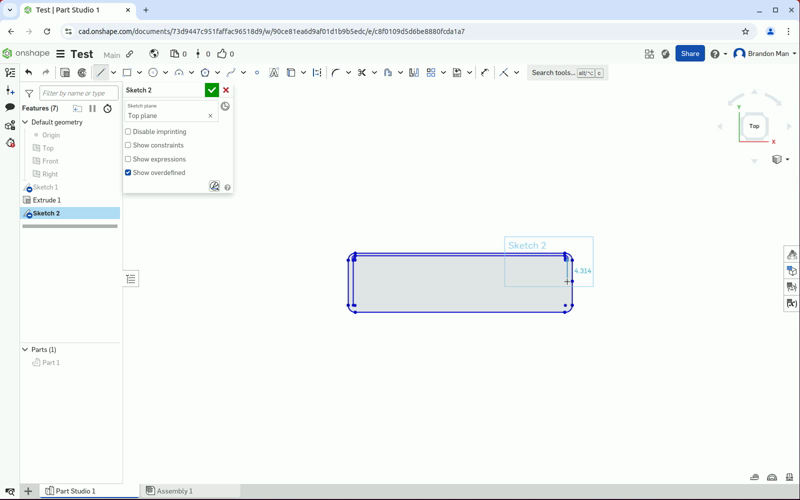
click(567, 281)
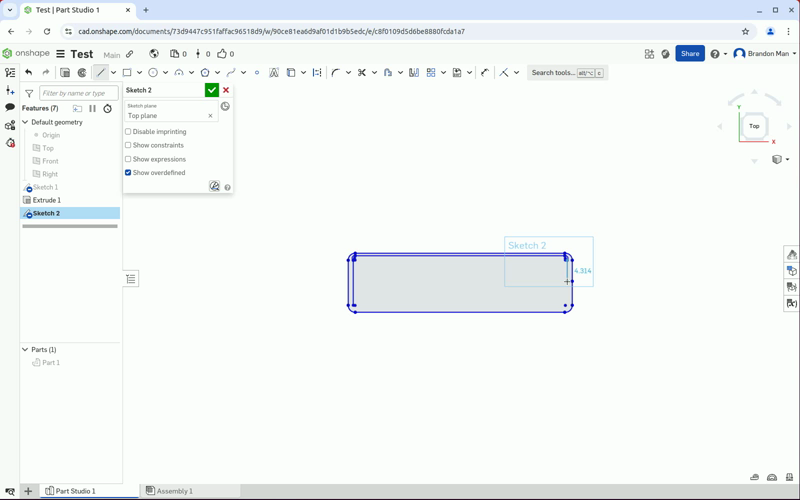
key_up(shift)
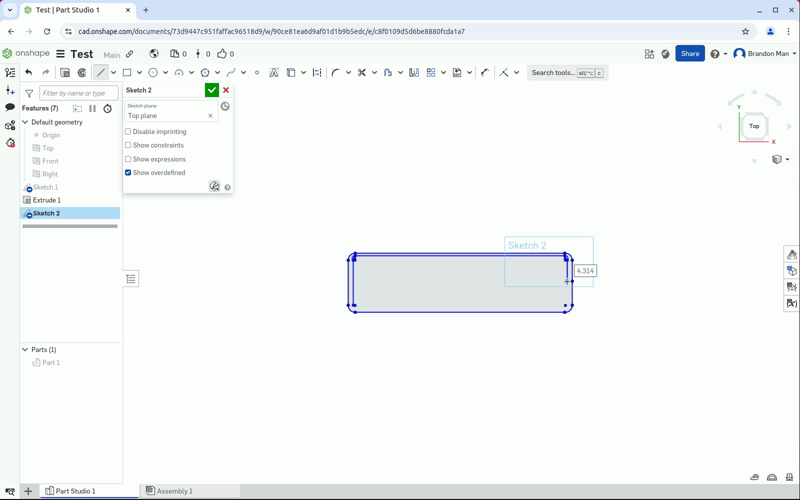
key_down(shift)
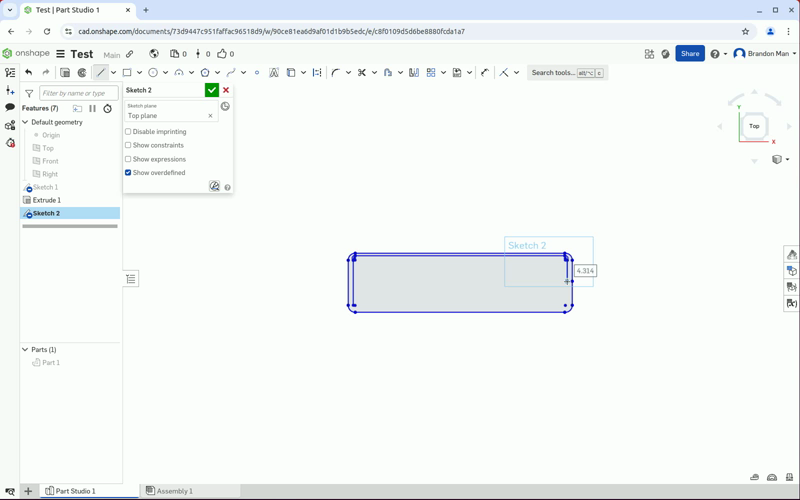
mouse_move(589, 281)
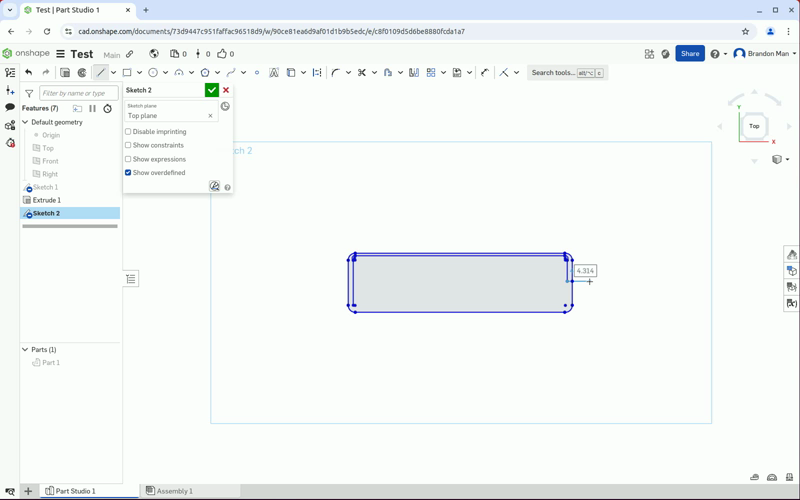
mouse_move(567, 305)
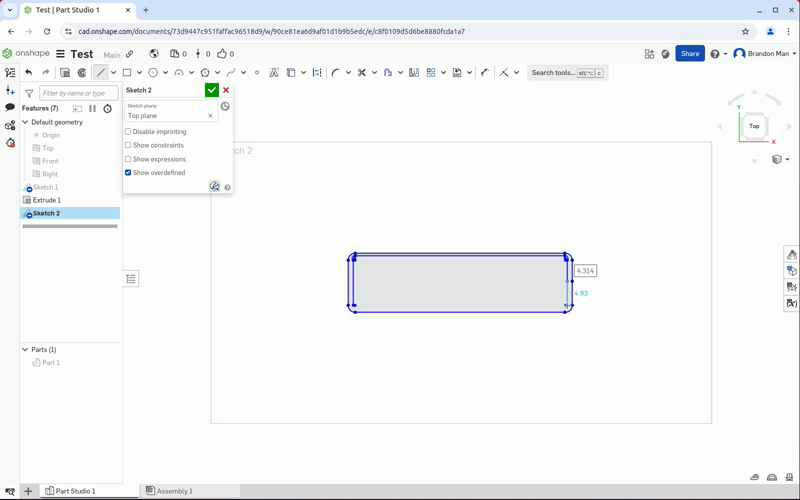
scroll(6)
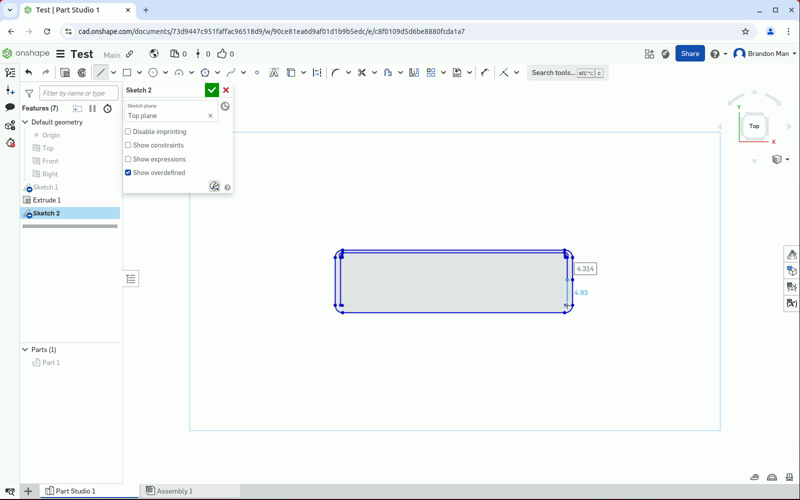
scroll(6)
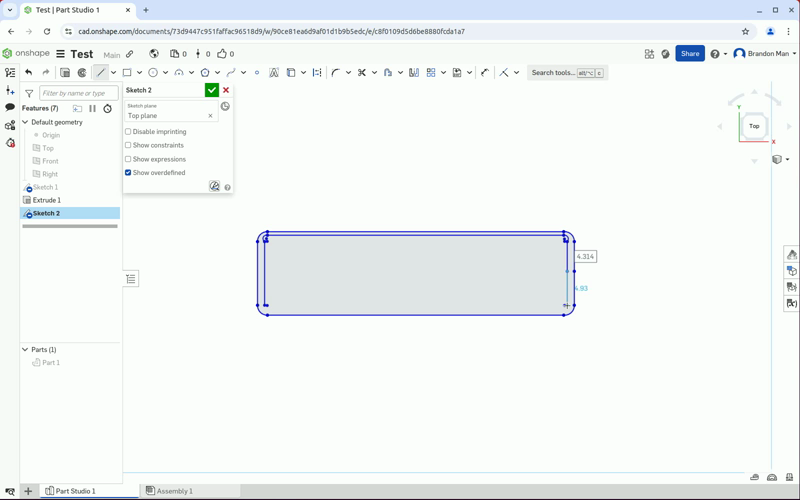
scroll(6)
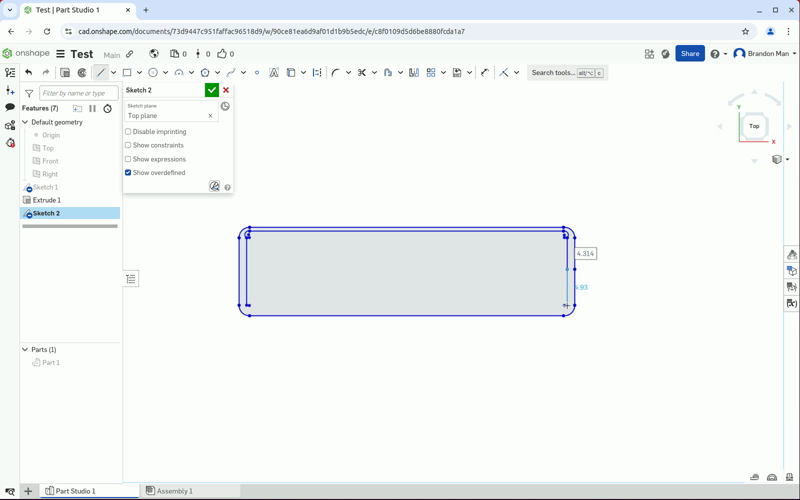
scroll(6)
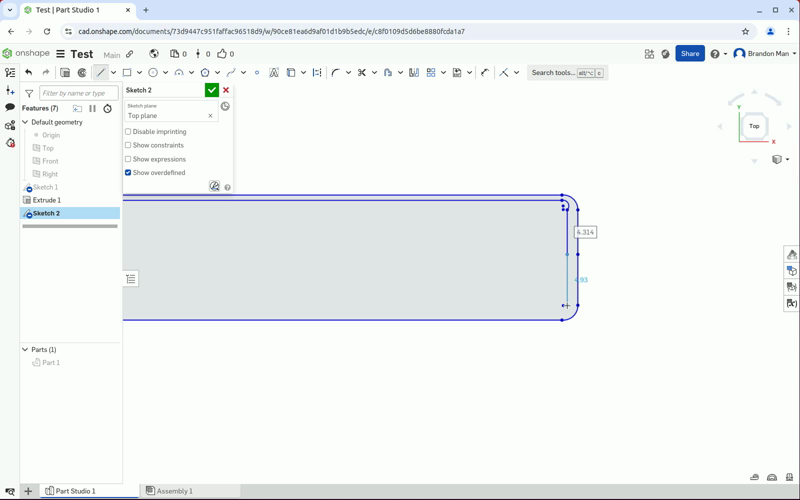
scroll(6)
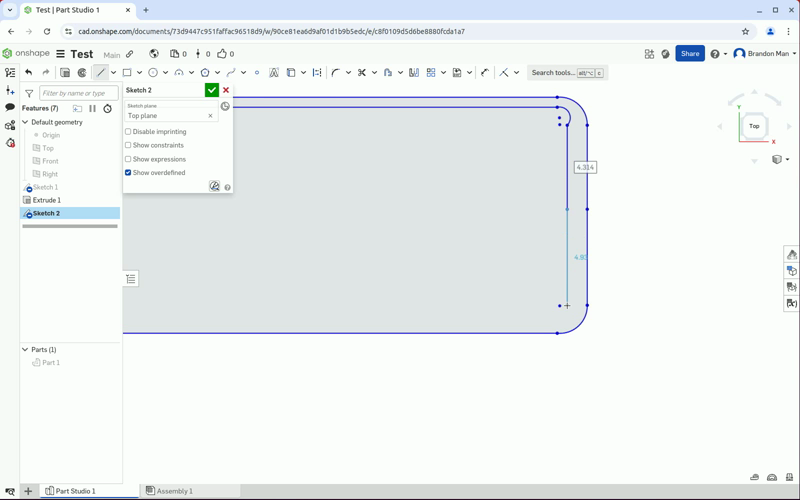
scroll(6)
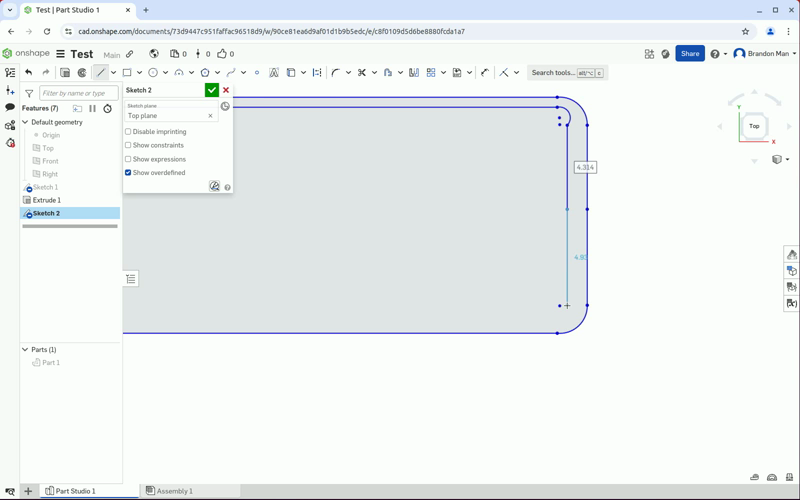
scroll(6)
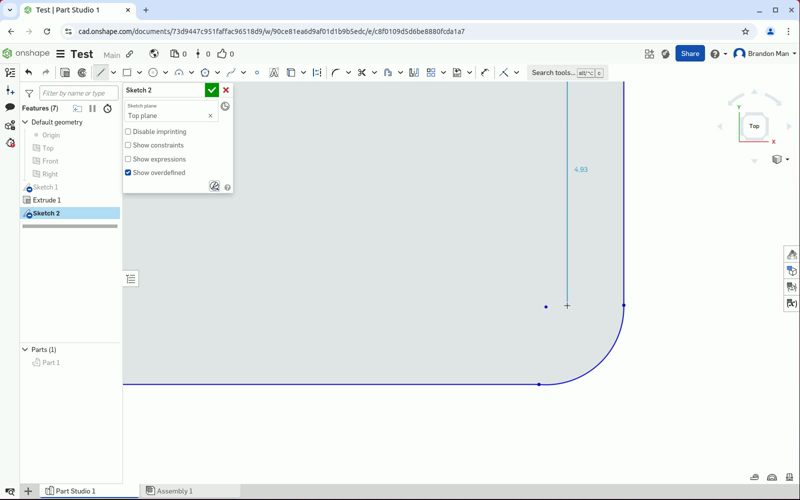
click(567, 305)
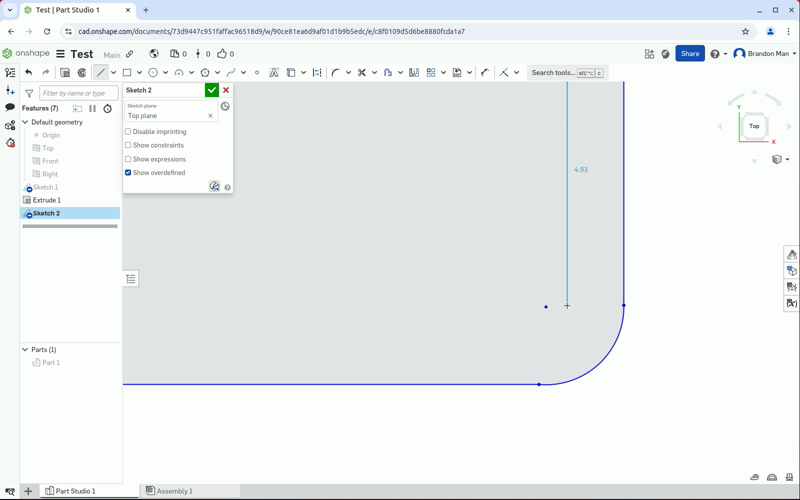
scroll(-6)
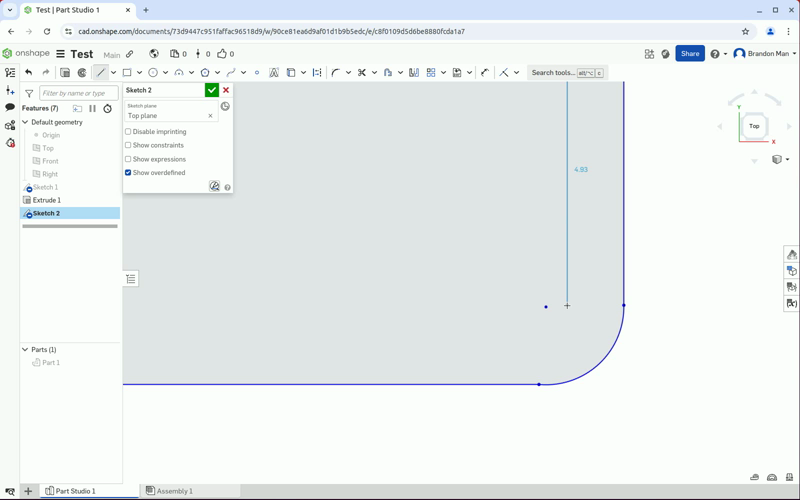
scroll(-6)
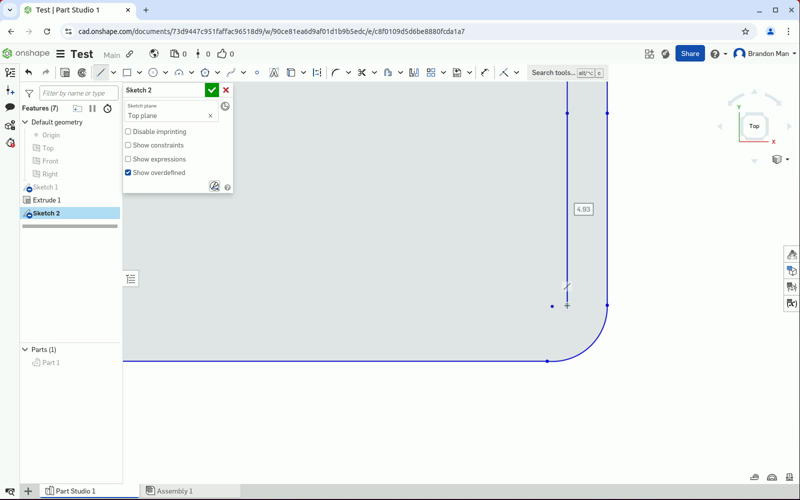
scroll(-6)
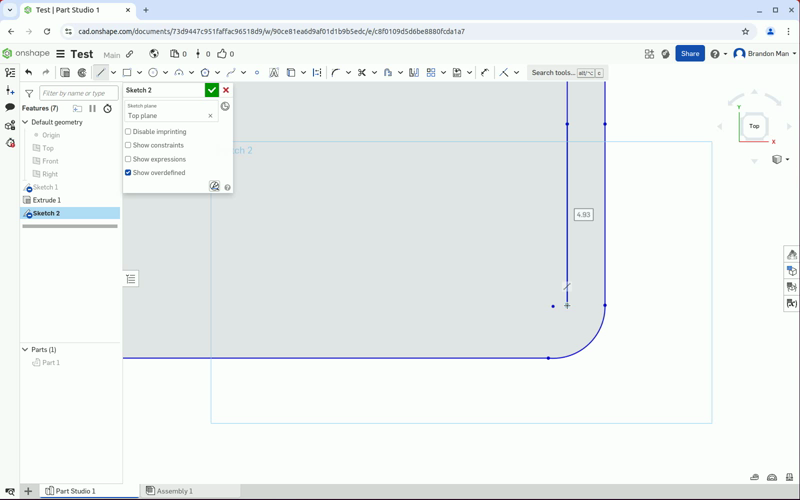
scroll(-6)
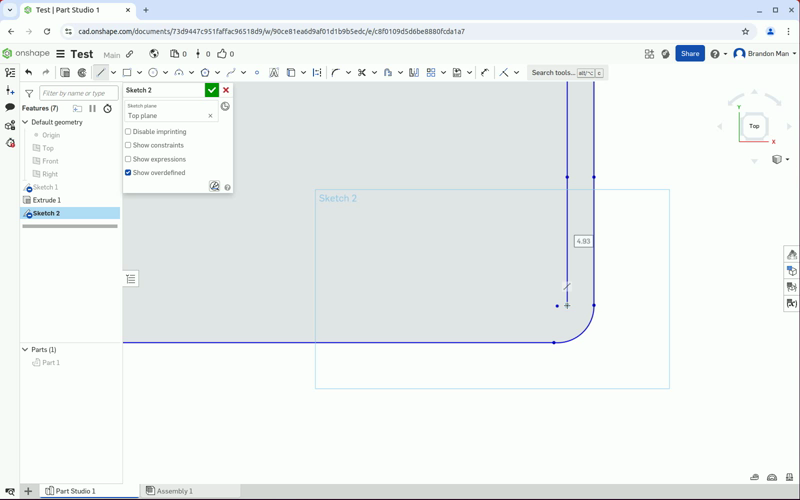
scroll(-6)
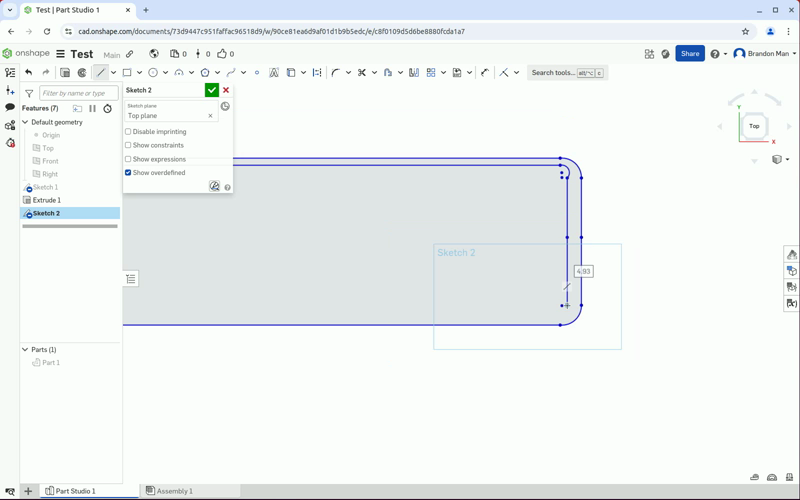
scroll(-6)
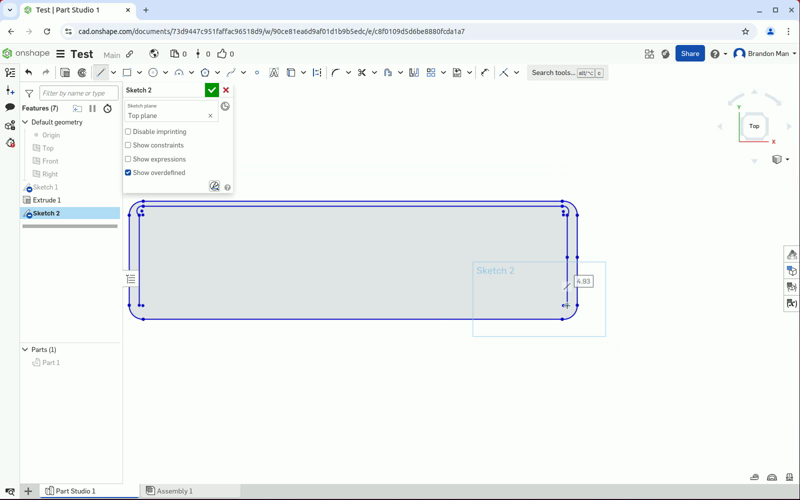
scroll(-6)
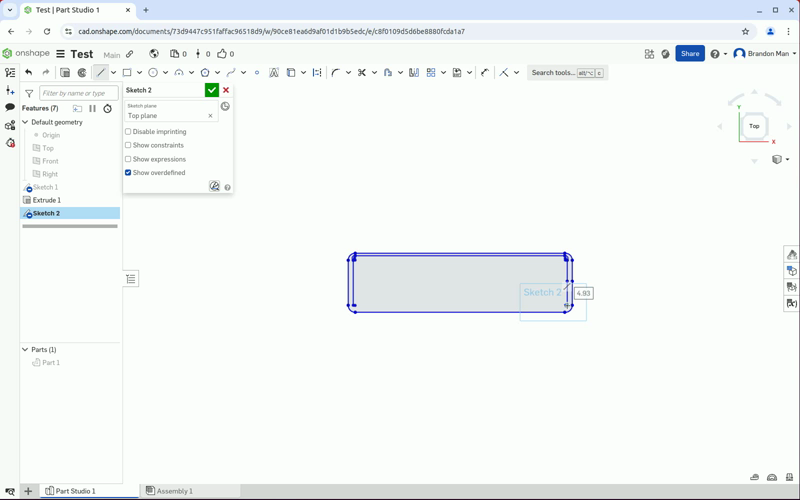
key_up(shift)
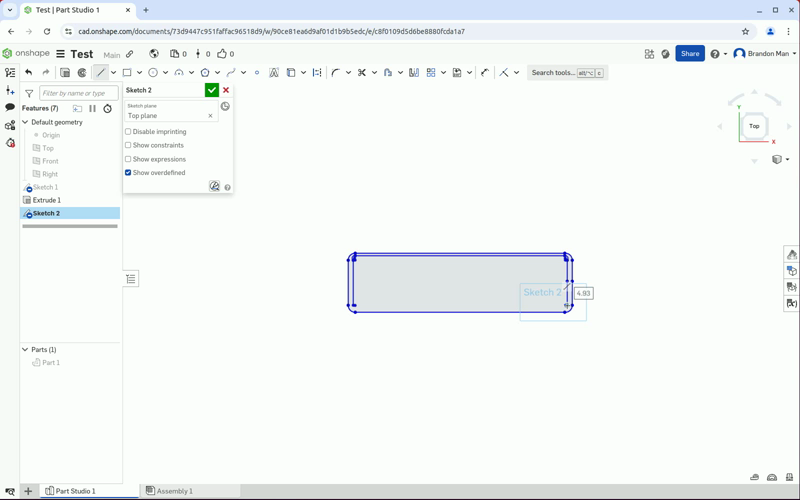
key(esc)
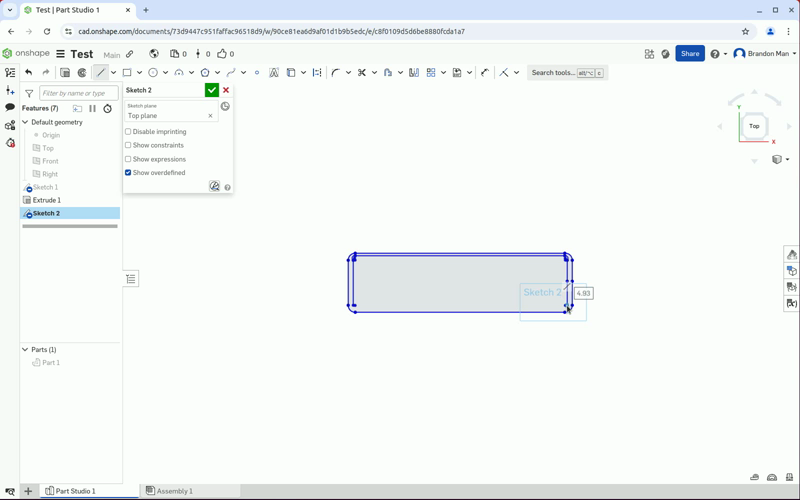
key(a)
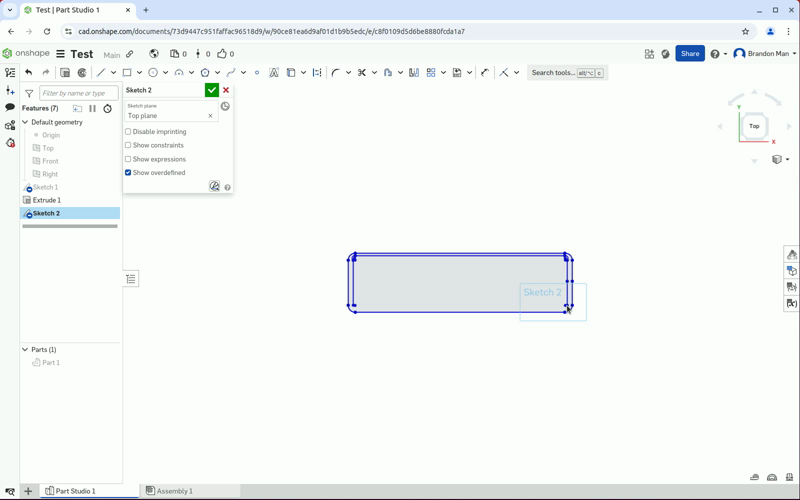
mouse_move(567, 305)
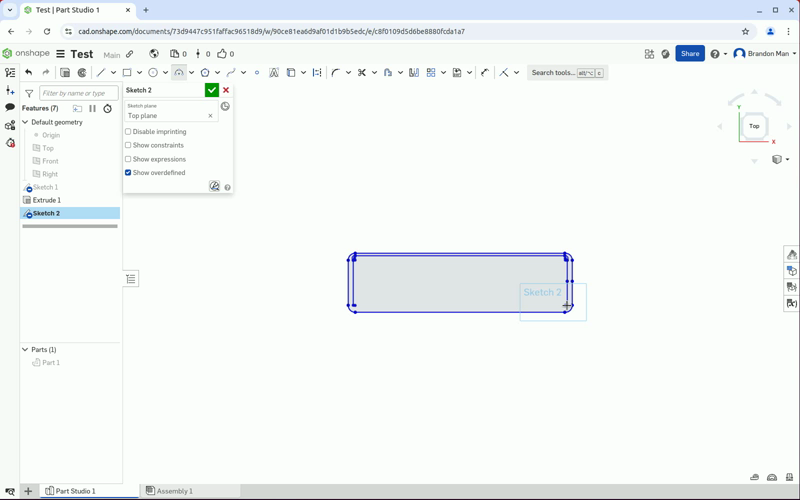
scroll(6)
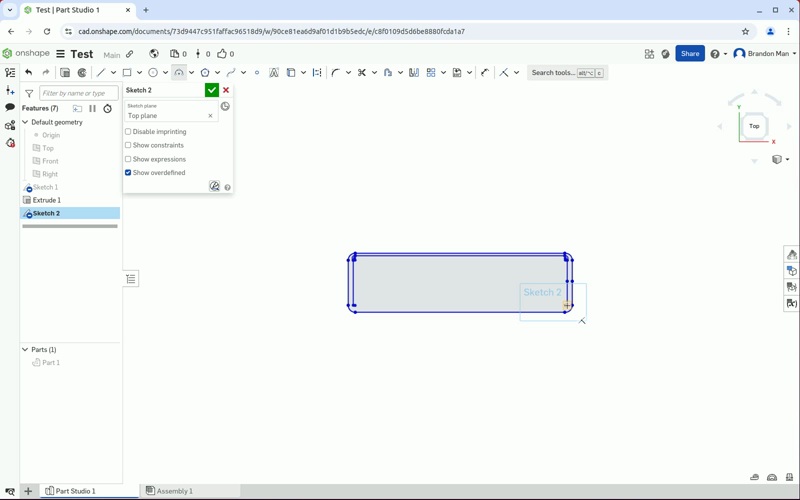
scroll(6)
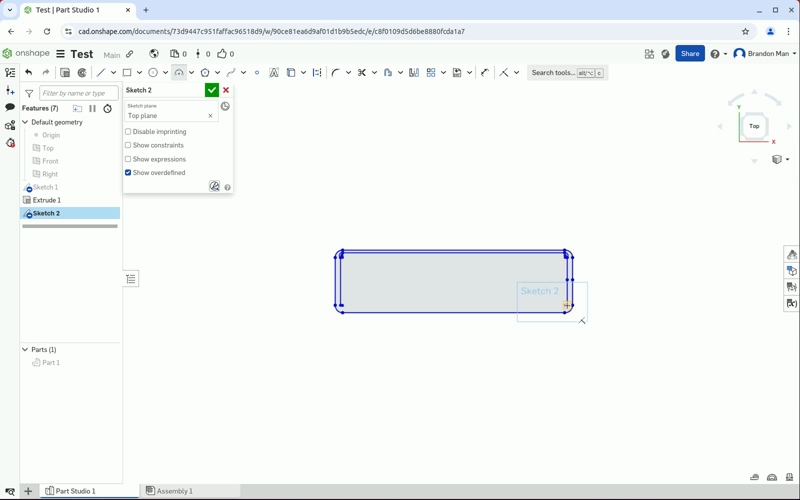
scroll(6)
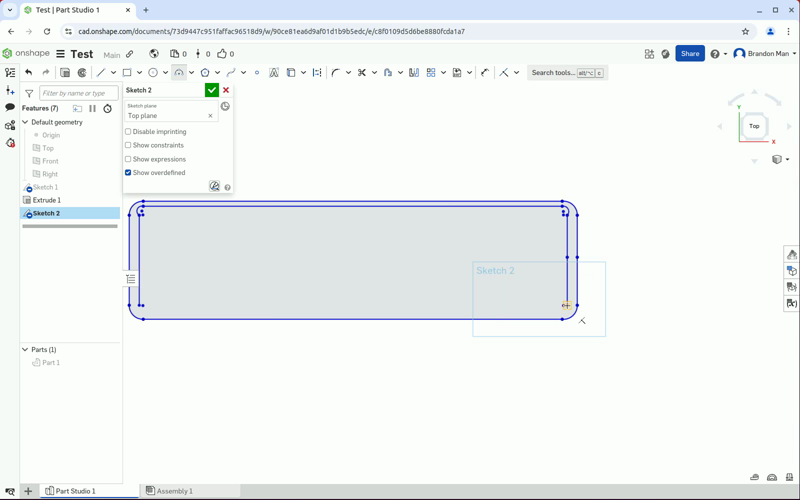
scroll(6)
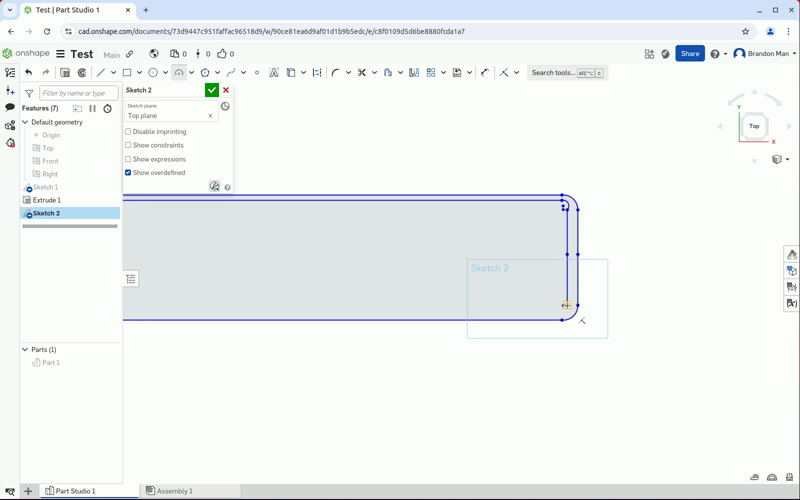
scroll(6)
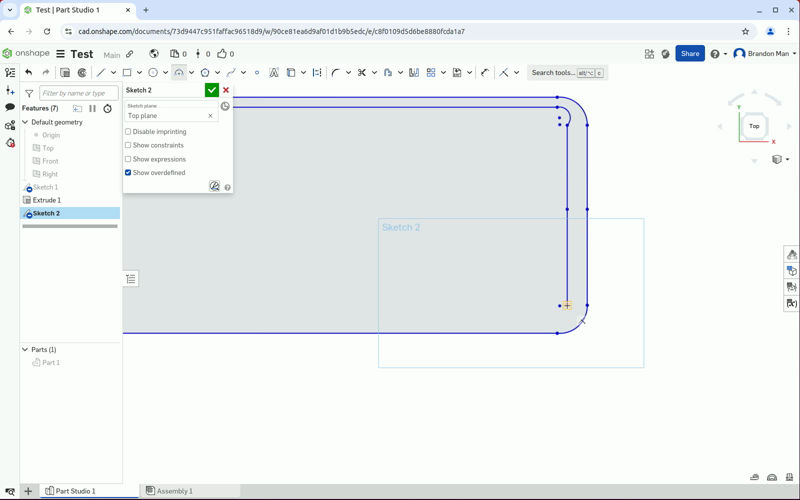
scroll(6)
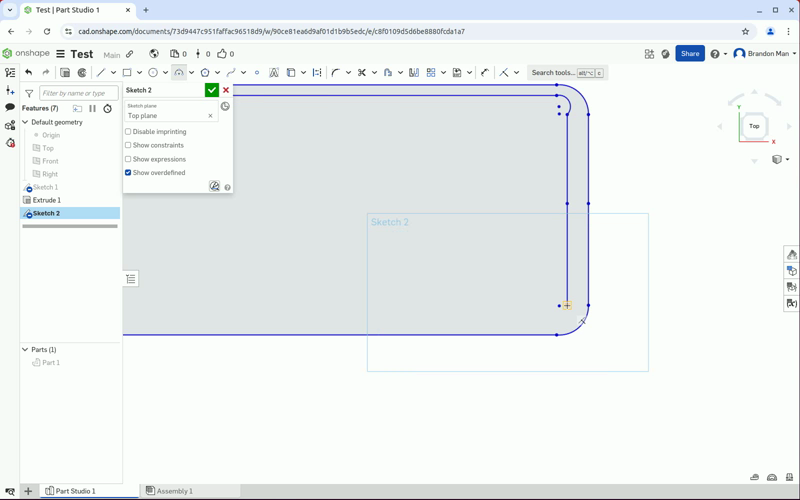
scroll(6)
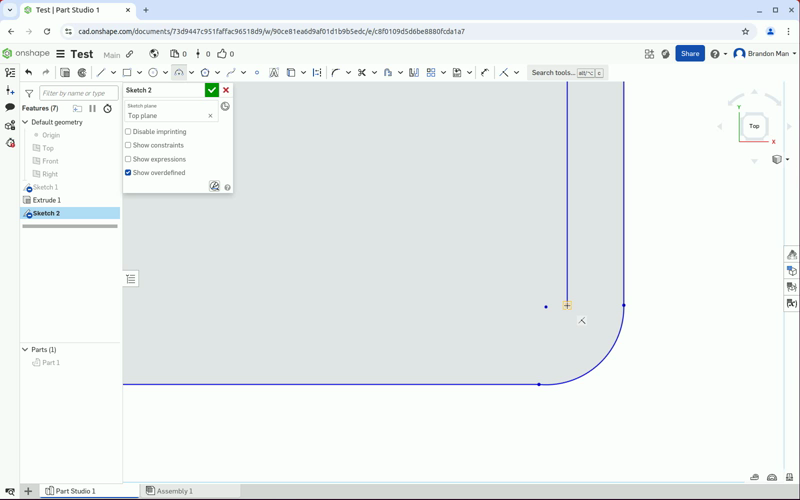
click(567, 305)
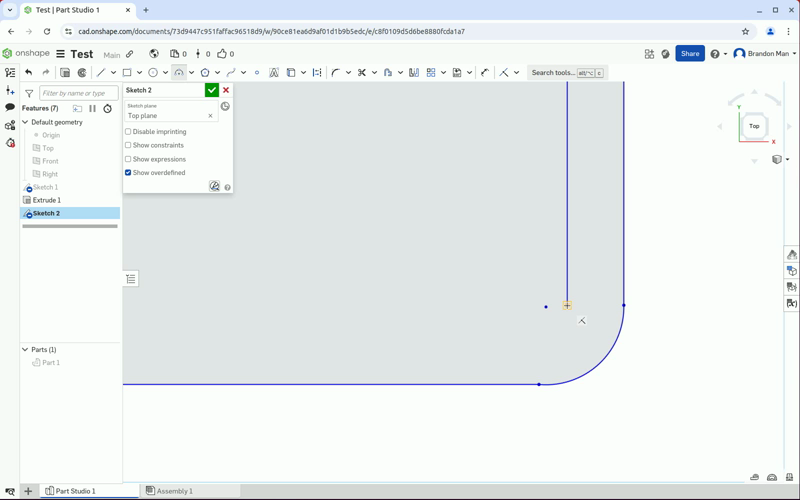
scroll(-6)
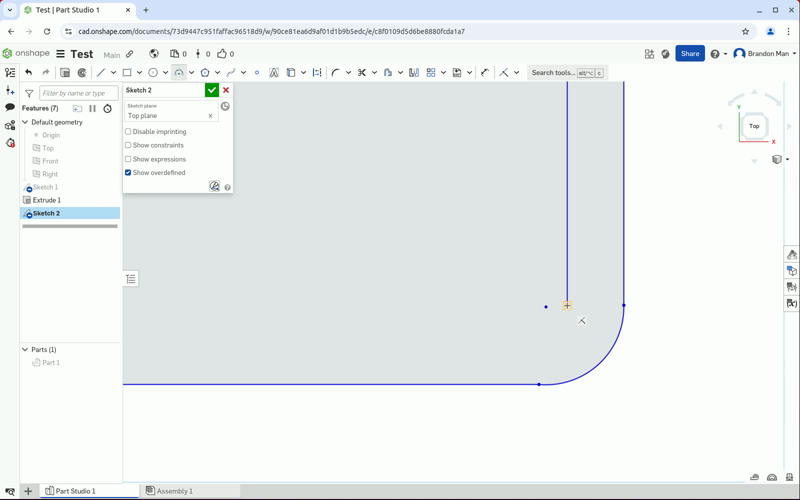
scroll(-6)
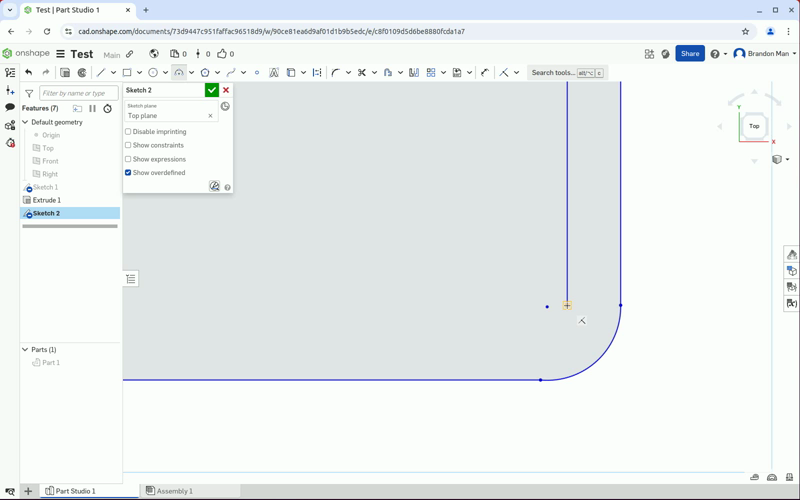
scroll(-6)
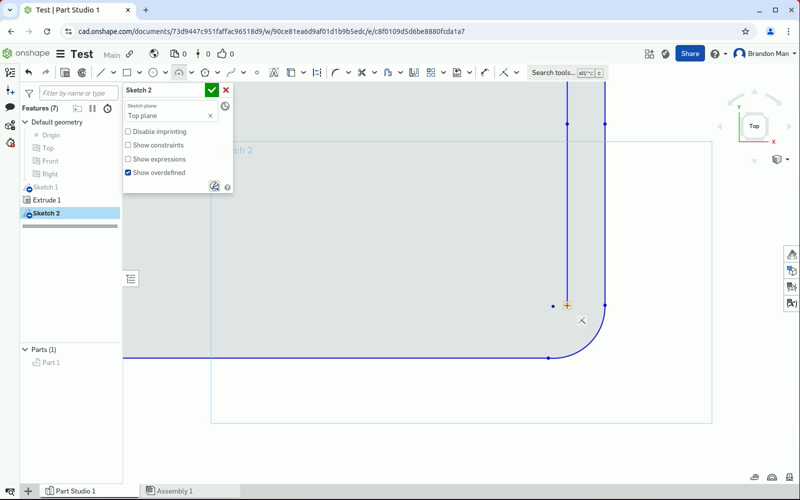
scroll(-6)
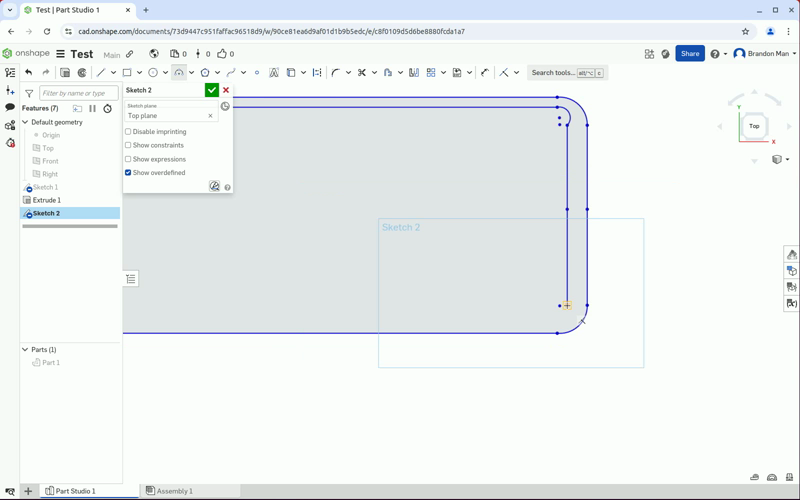
scroll(-6)
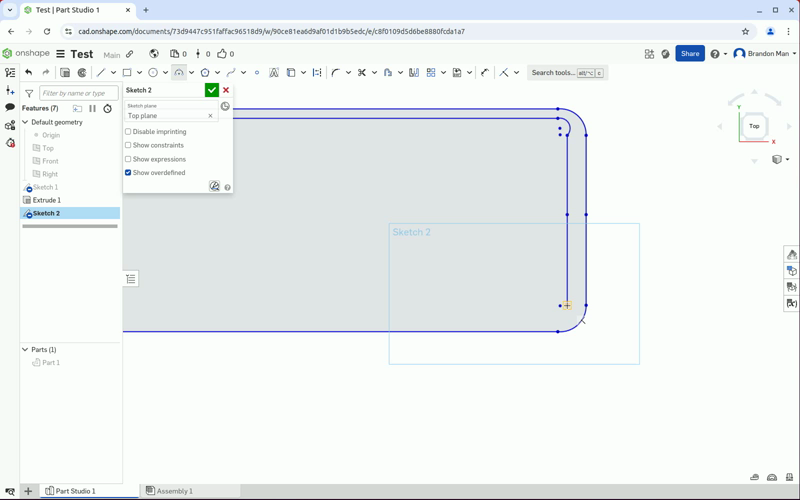
scroll(-6)
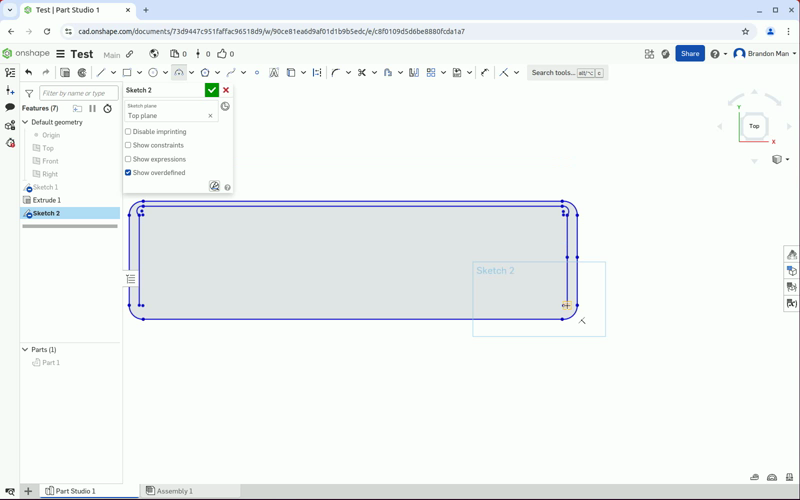
scroll(-6)
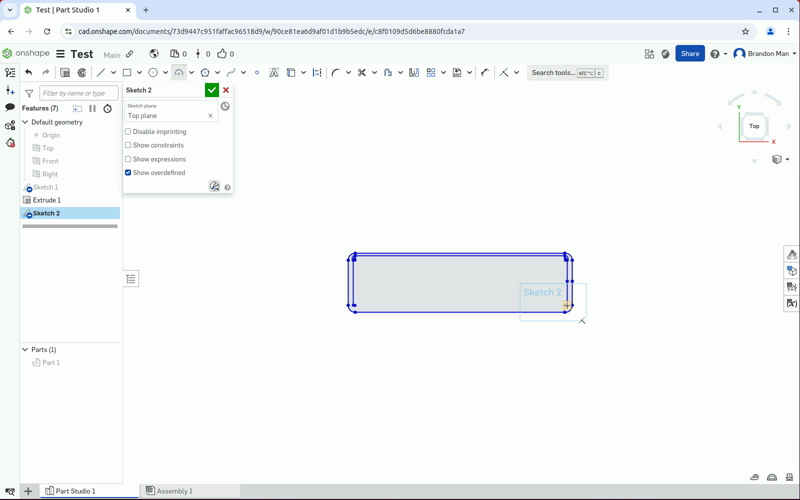
key_down(shift)
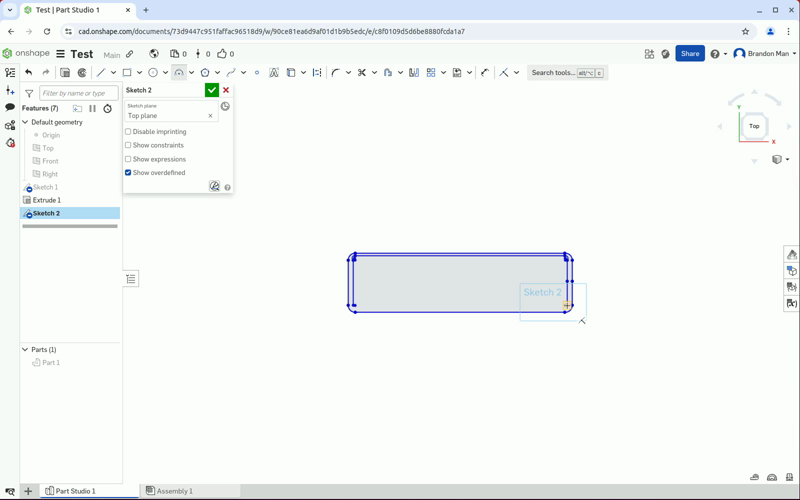
mouse_move(564, 309)
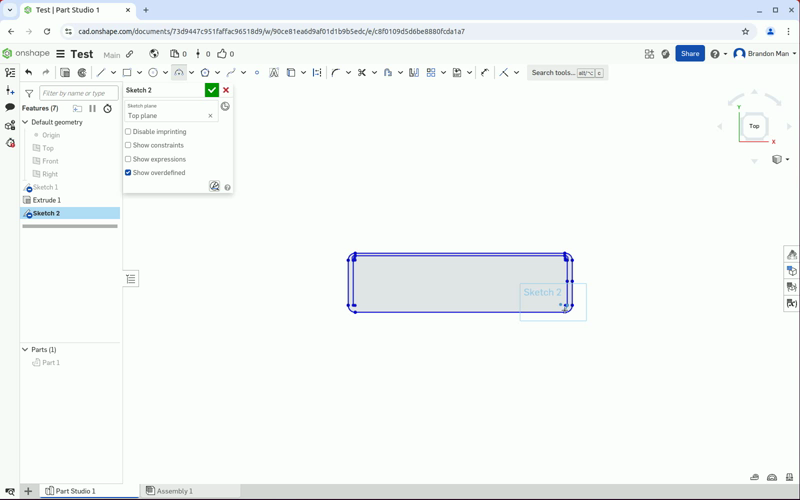
scroll(6)
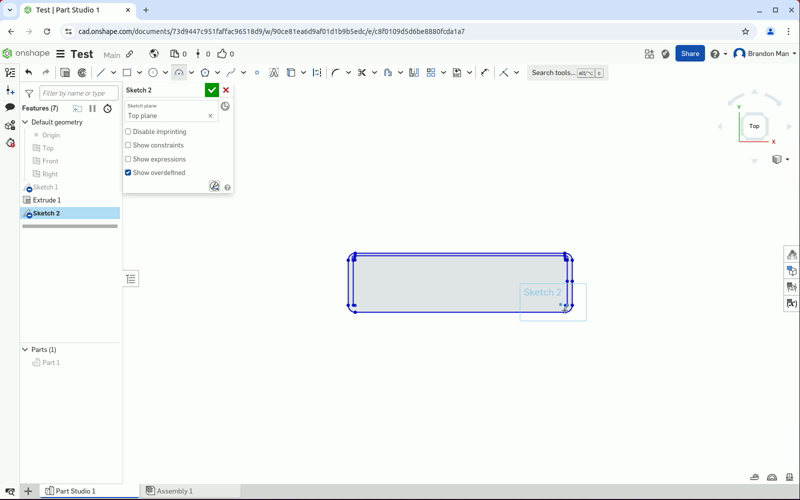
scroll(6)
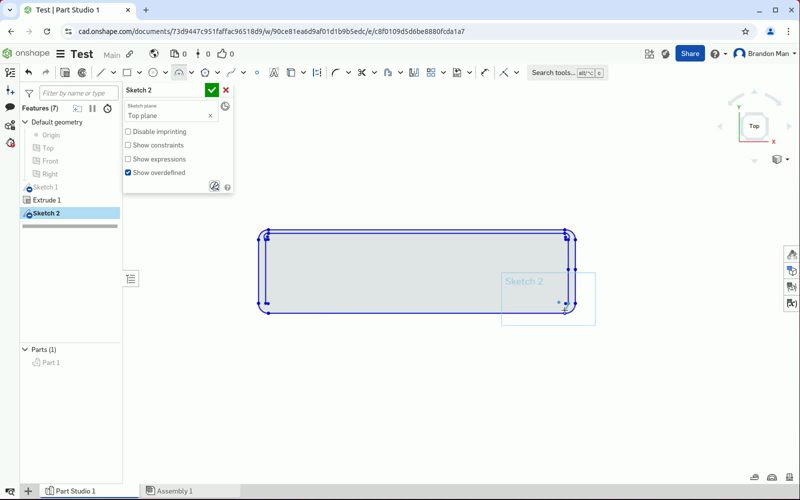
scroll(6)
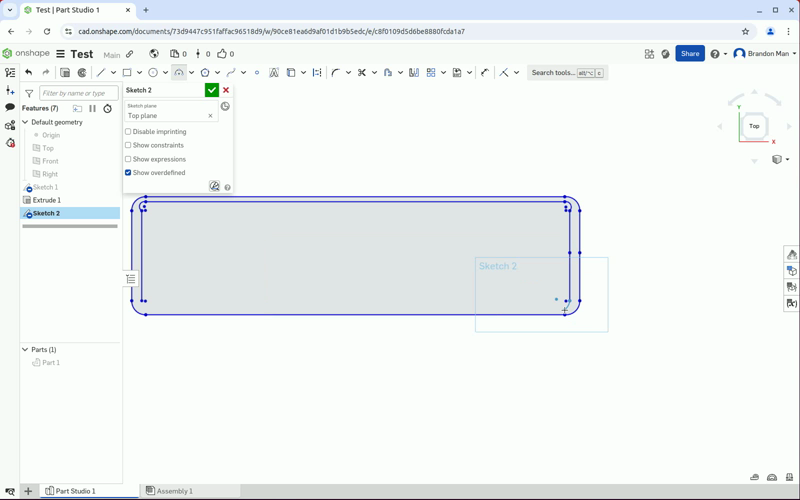
scroll(6)
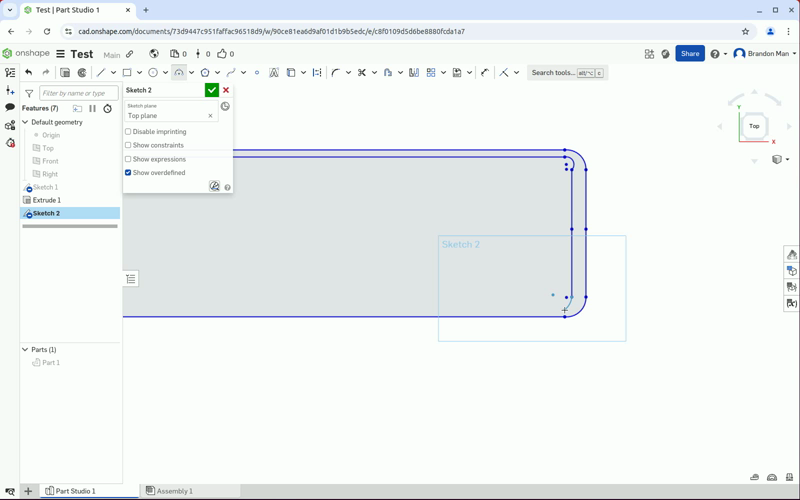
scroll(6)
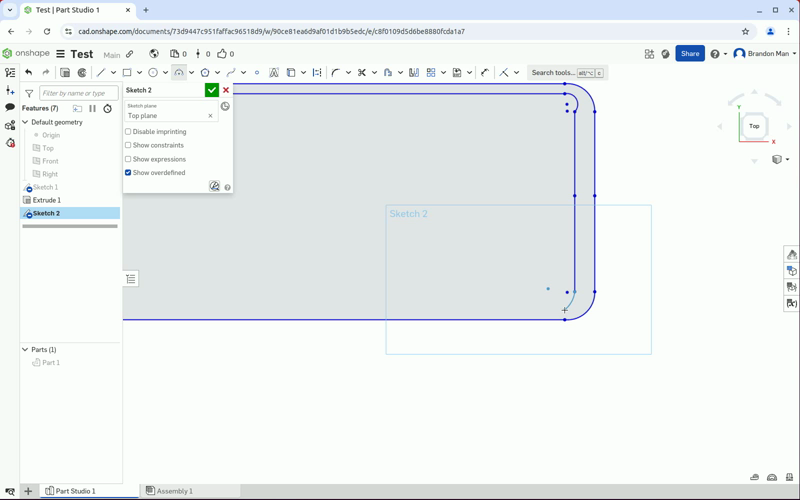
scroll(6)
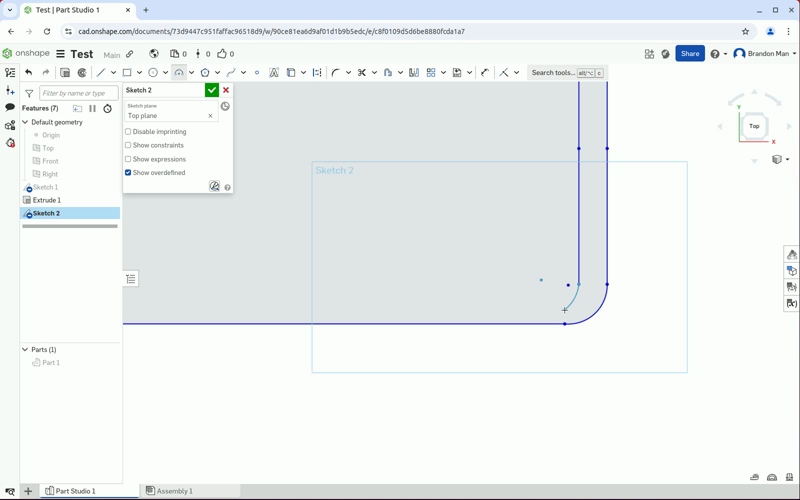
scroll(6)
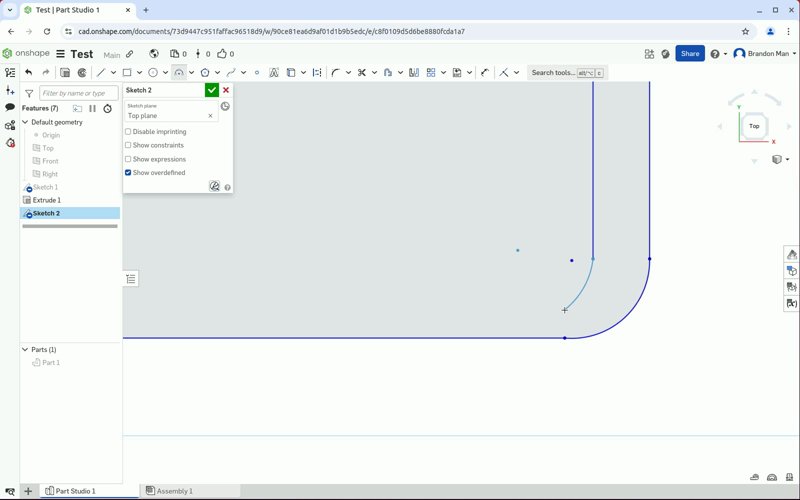
click(564, 309)
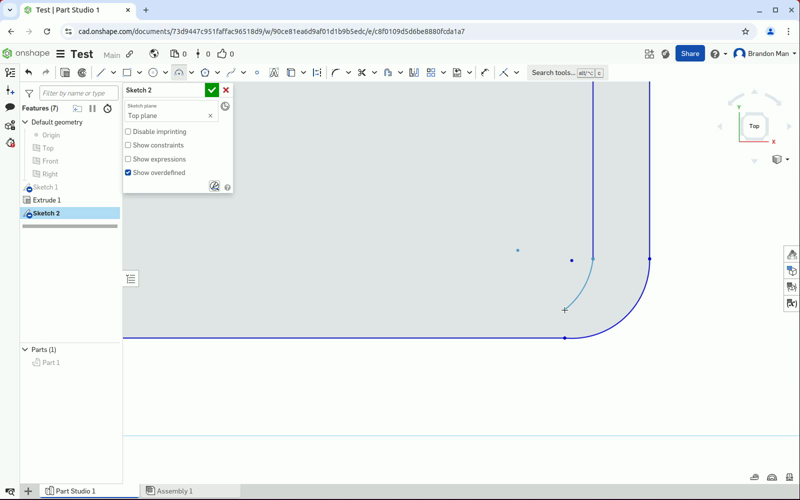
scroll(-6)
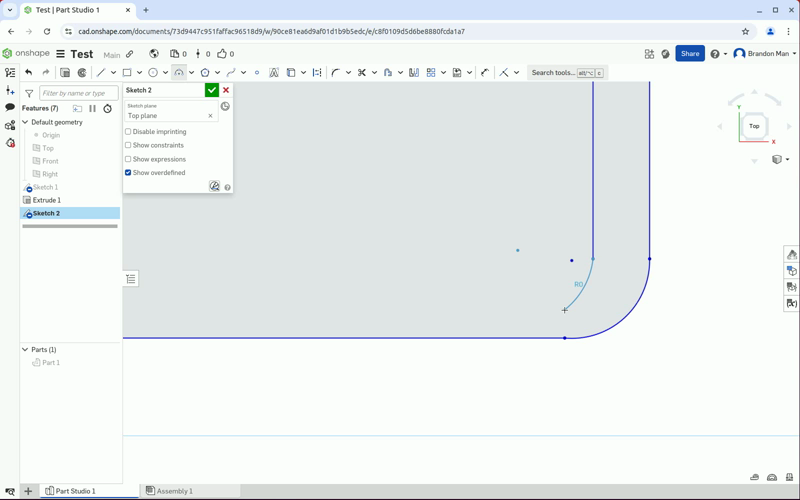
scroll(-6)
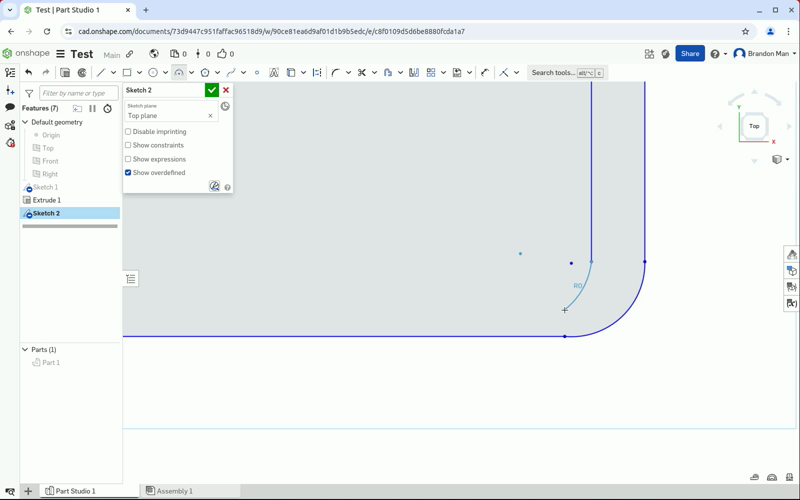
scroll(-6)
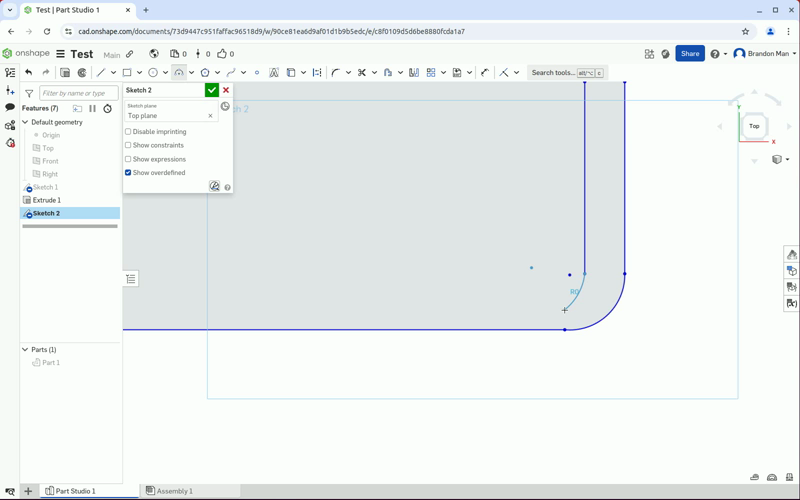
scroll(-6)
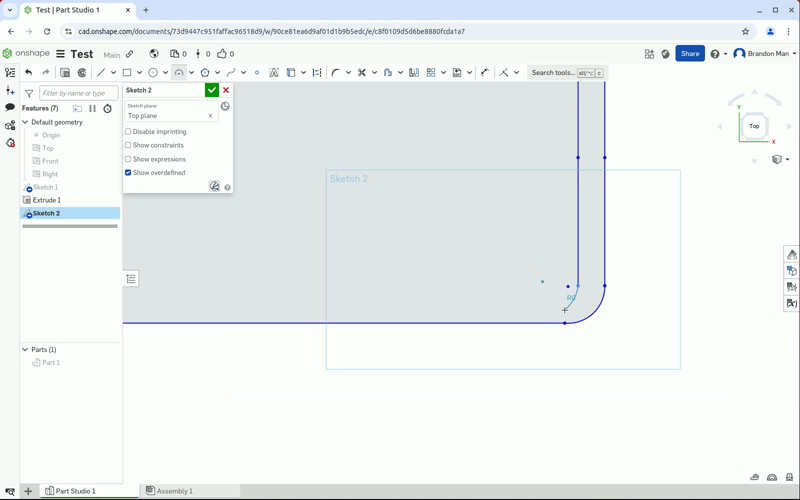
scroll(-6)
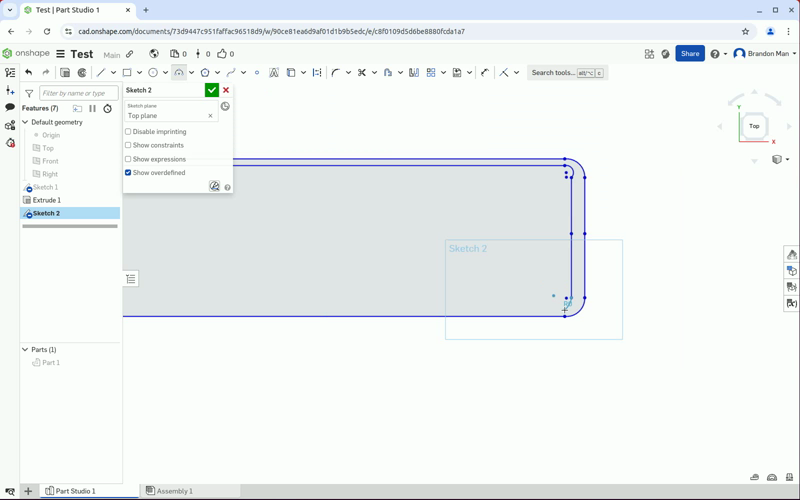
scroll(-6)
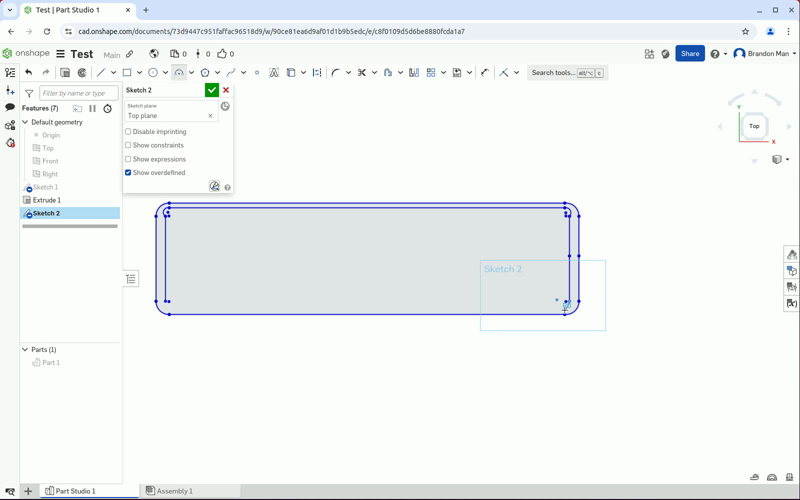
scroll(-6)
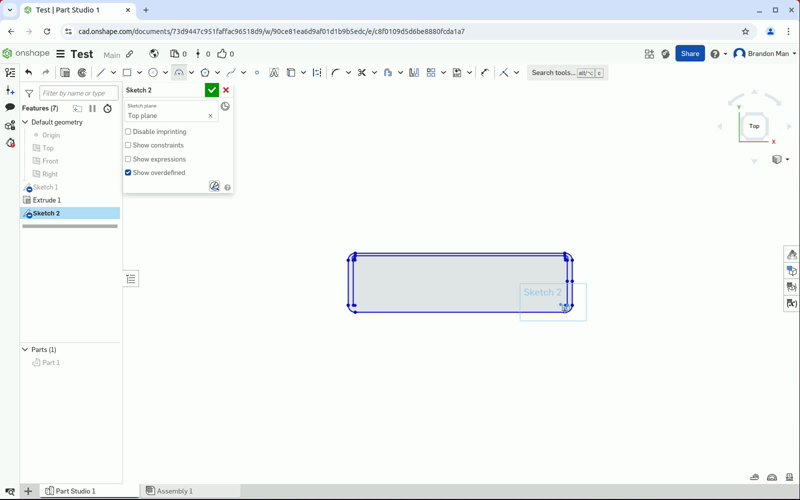
mouse_move(567, 307)
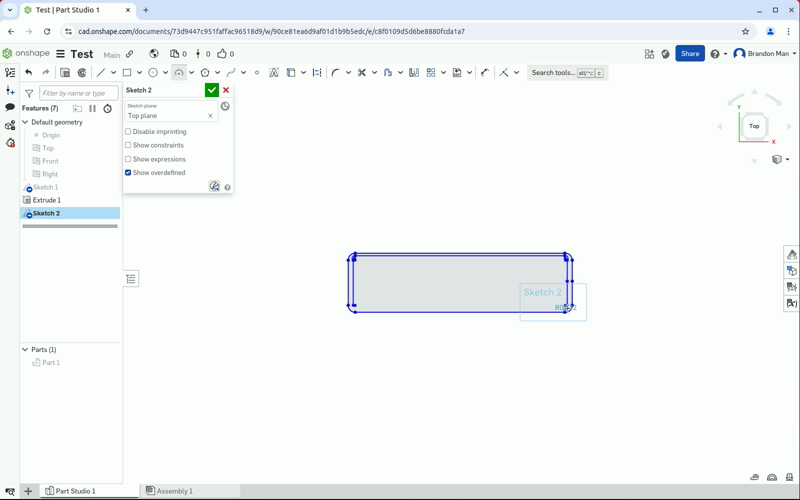
scroll(6)
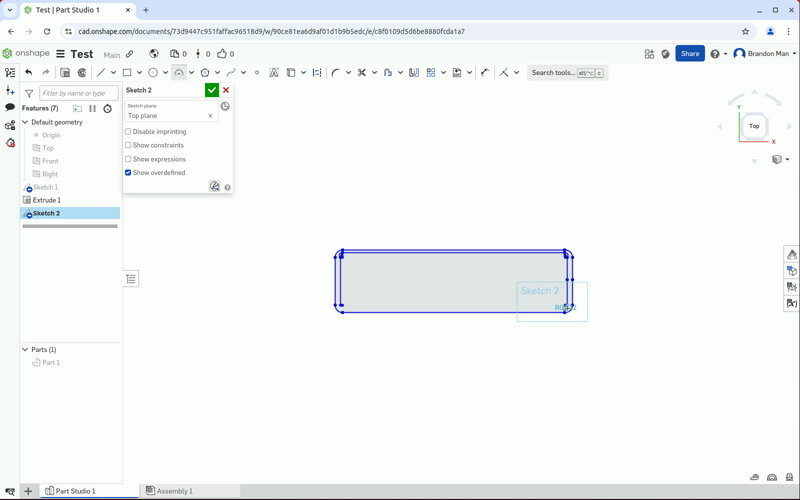
scroll(6)
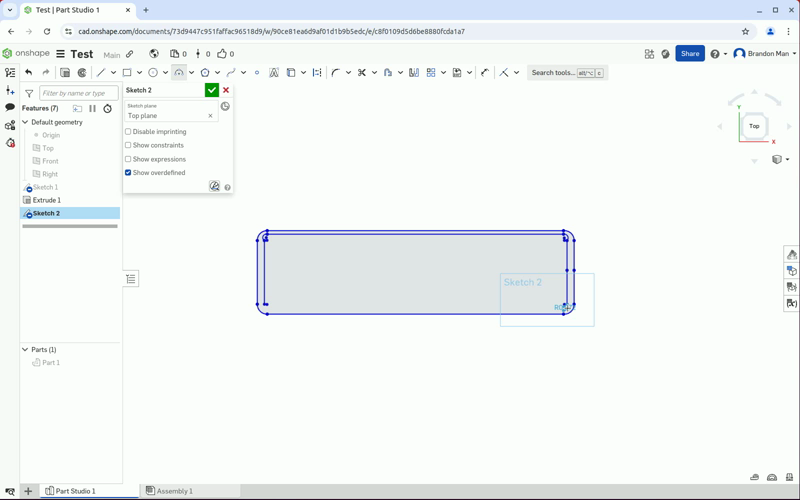
scroll(6)
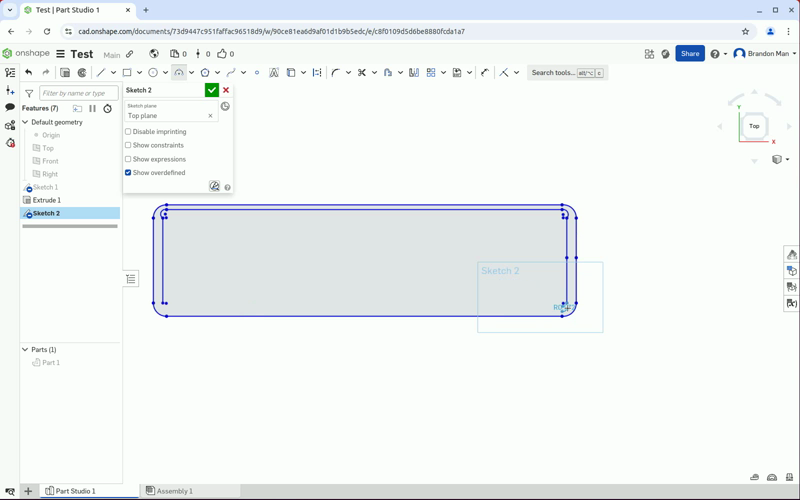
scroll(6)
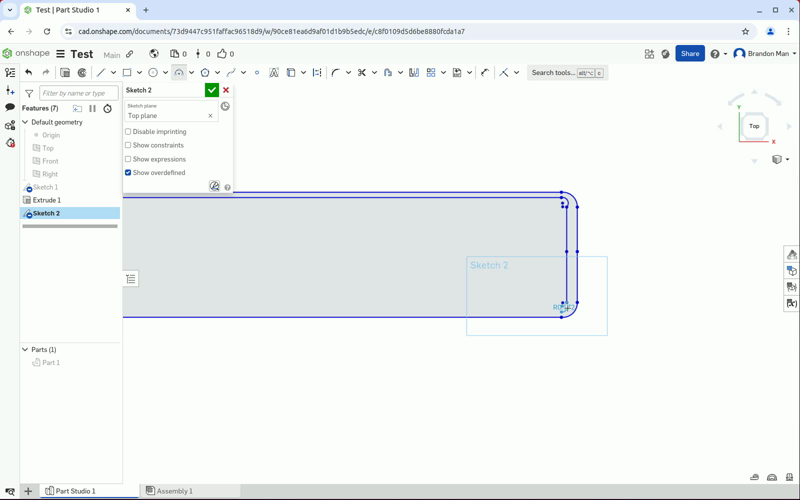
scroll(6)
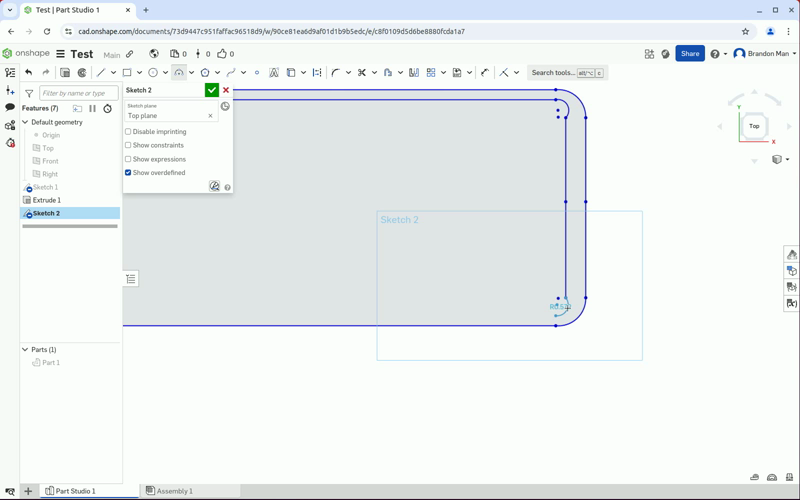
scroll(6)
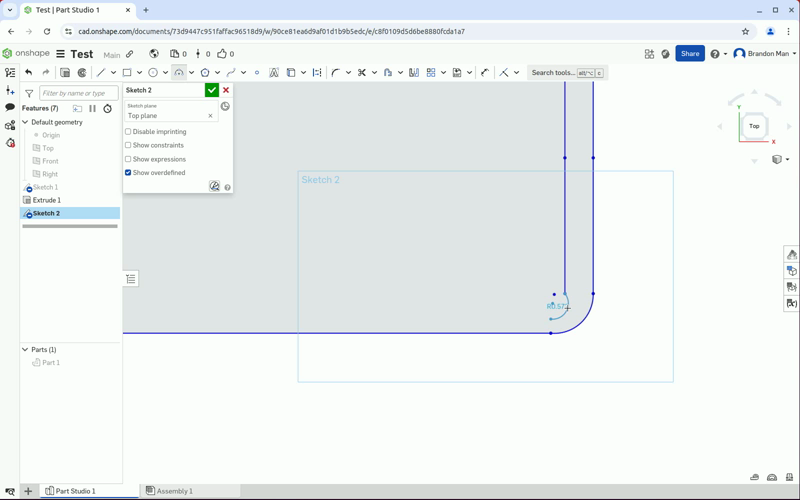
scroll(6)
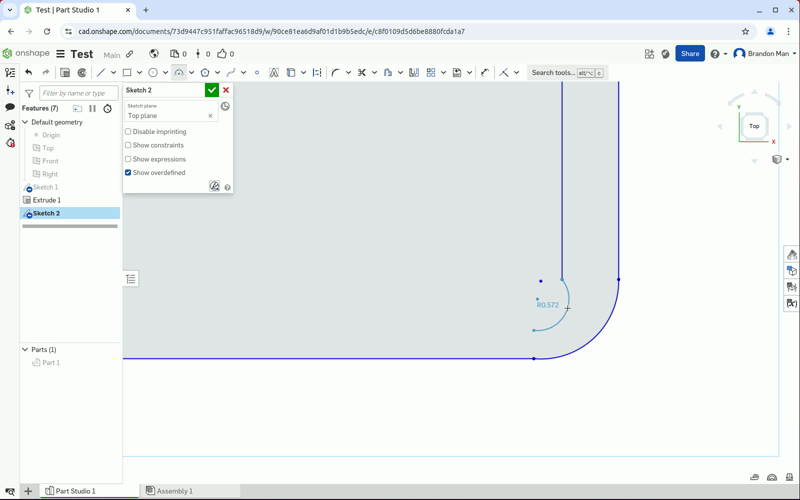
click(567, 307)
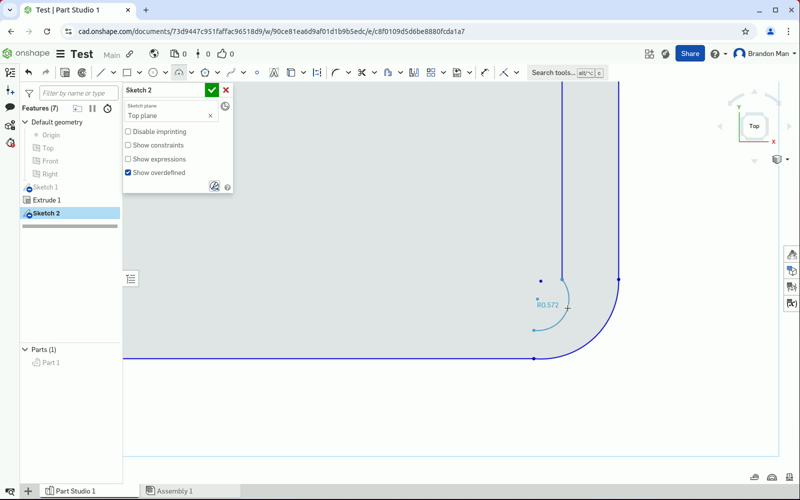
scroll(-6)
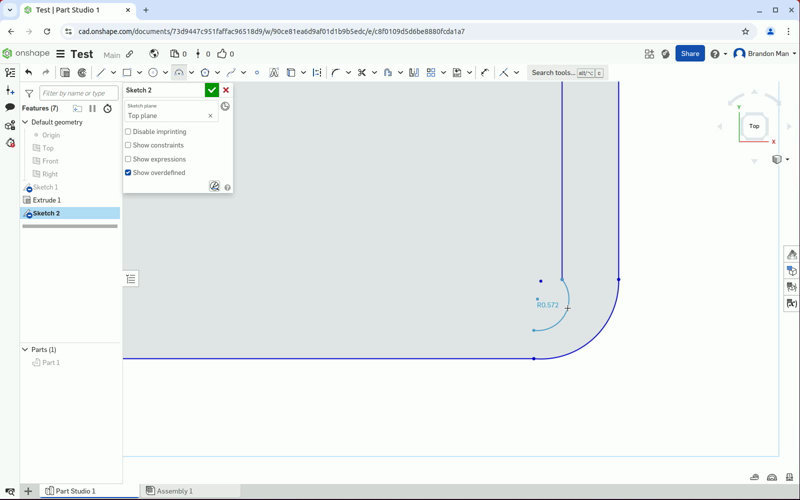
scroll(-6)
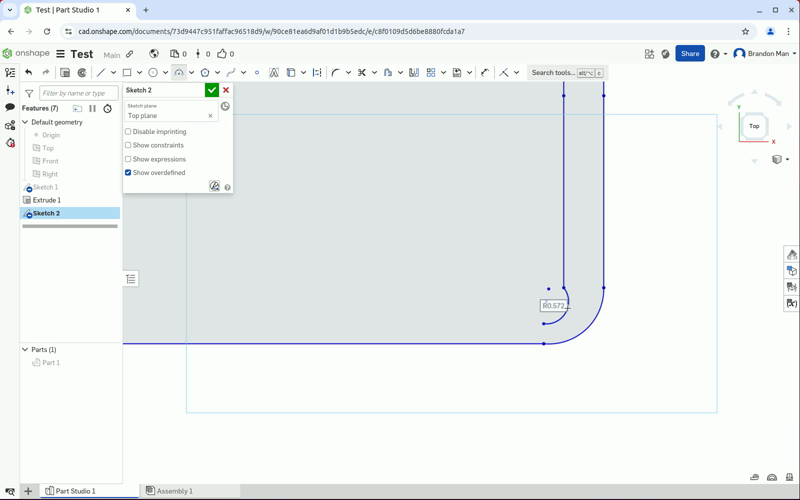
scroll(-6)
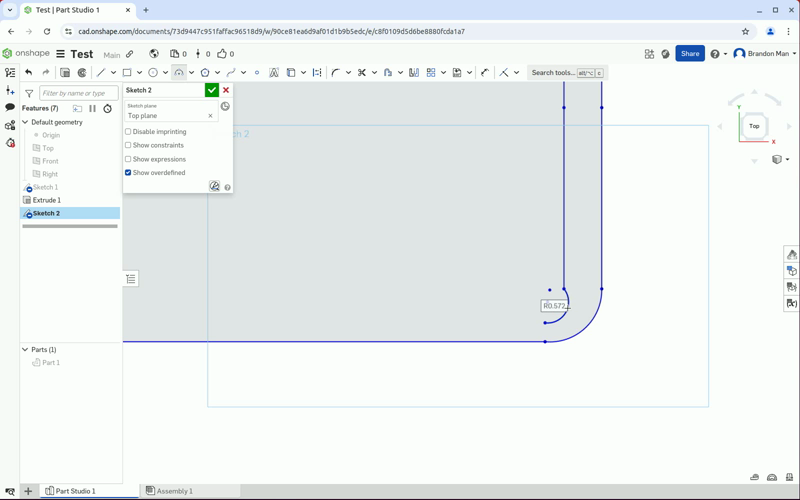
scroll(-6)
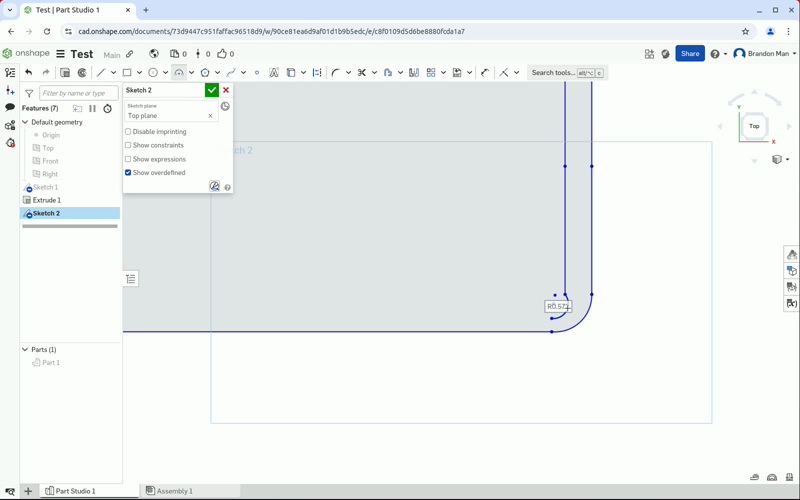
scroll(-6)
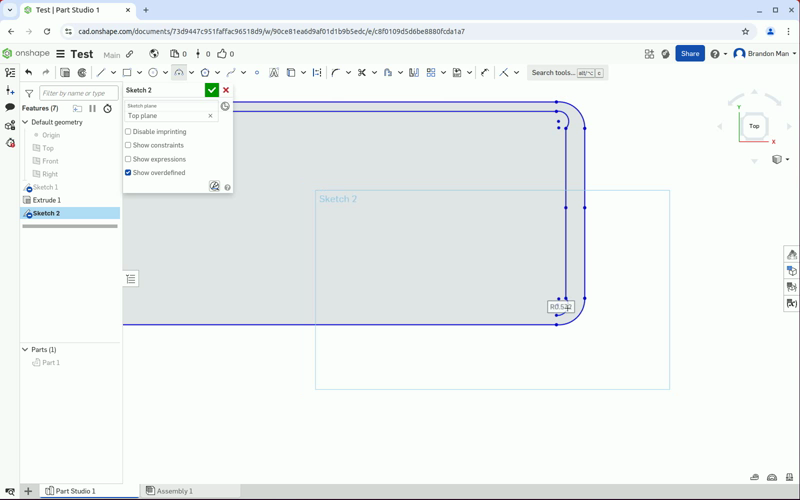
scroll(-6)
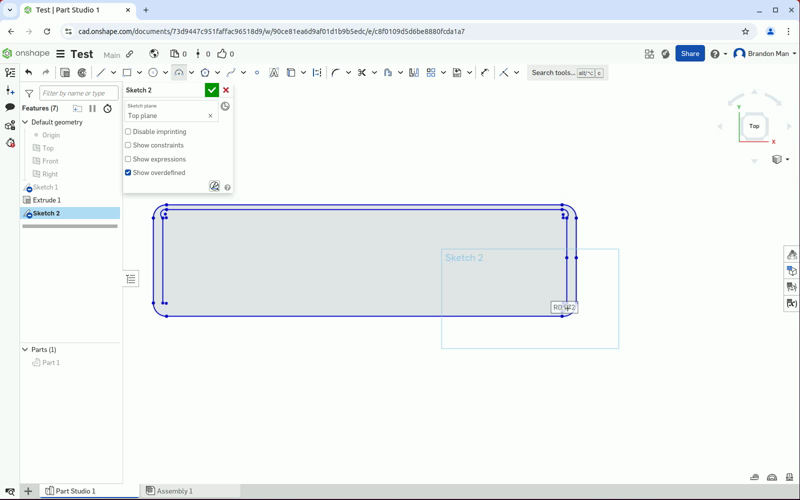
scroll(-6)
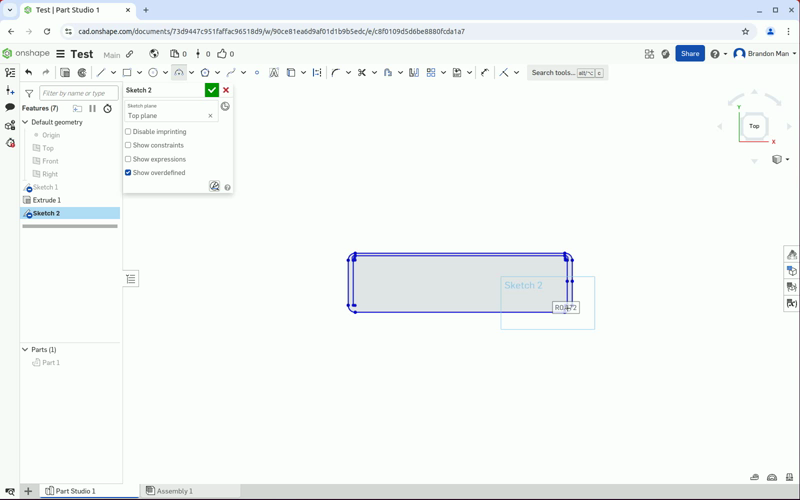
key_up(shift)
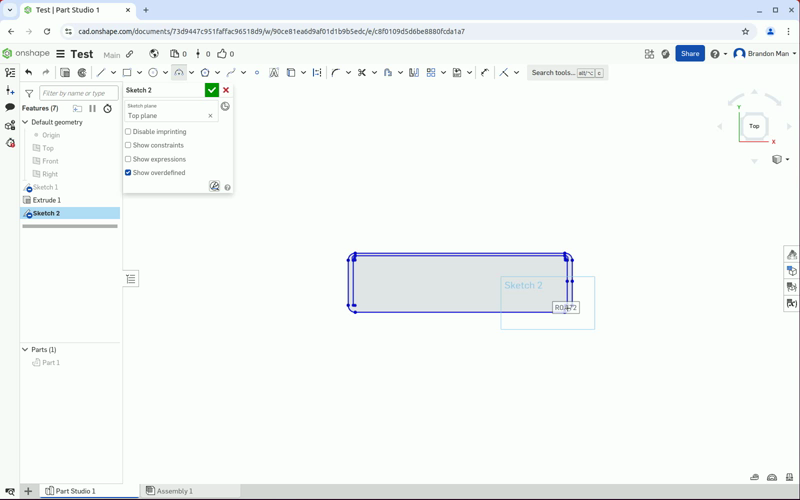
key(esc)
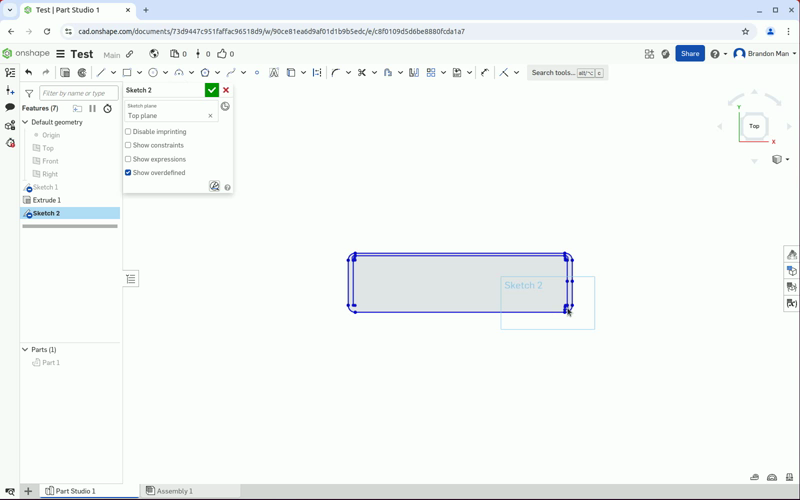
key(l)
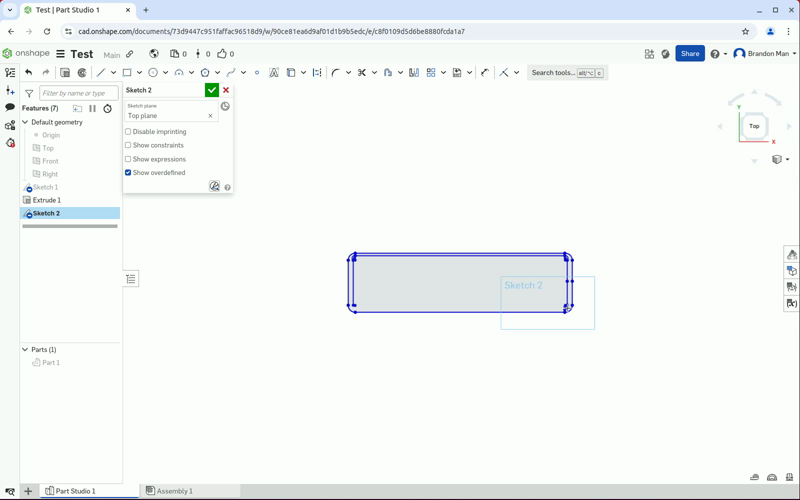
mouse_move(564, 309)
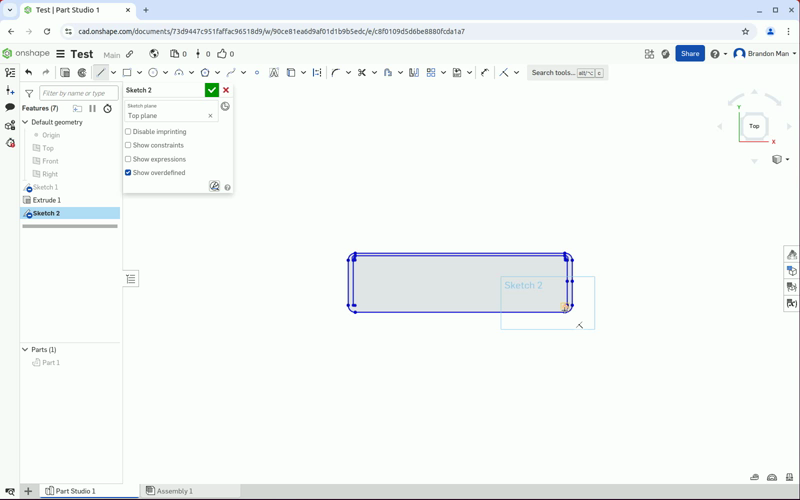
scroll(6)
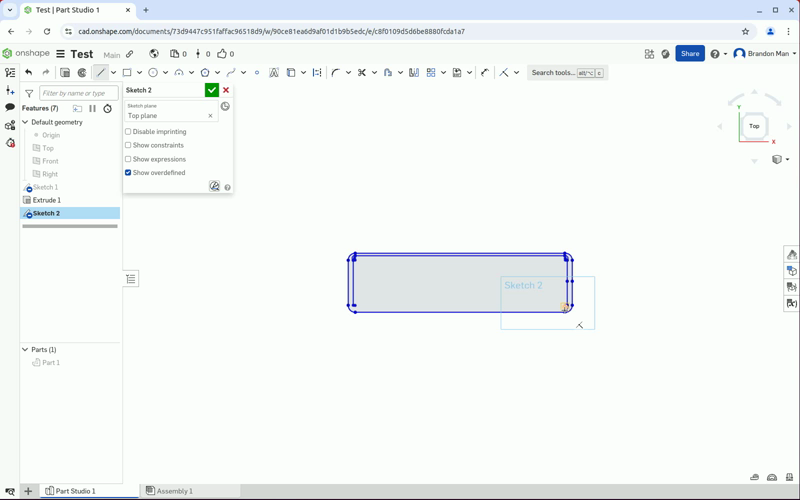
scroll(6)
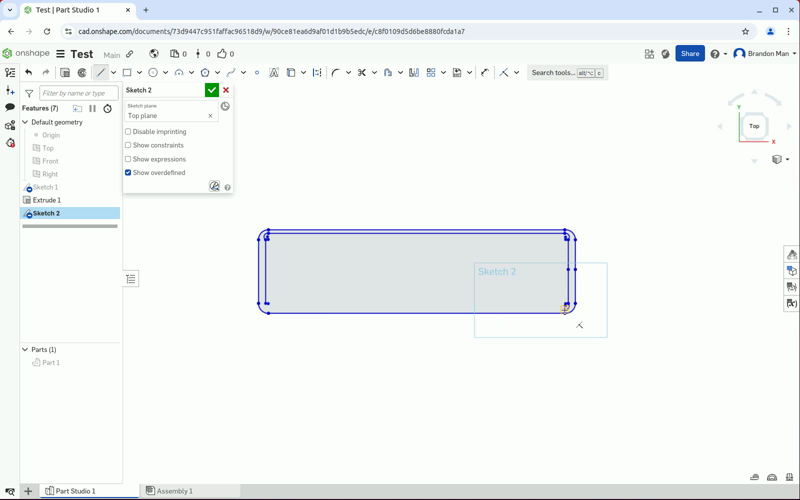
scroll(6)
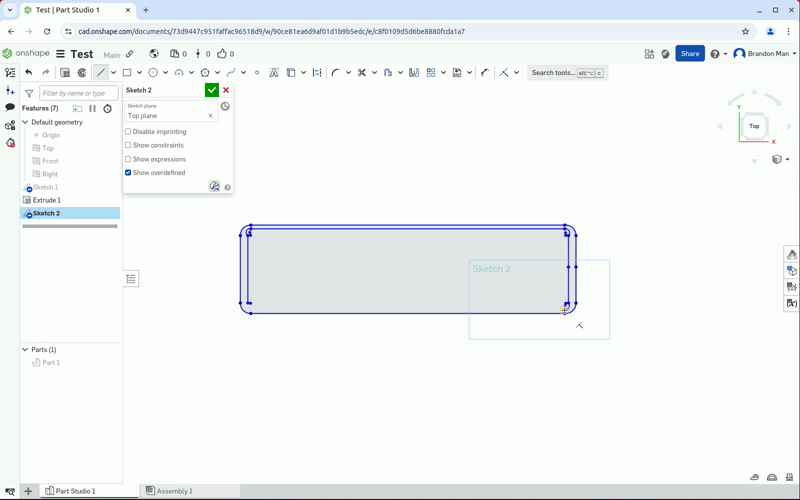
scroll(6)
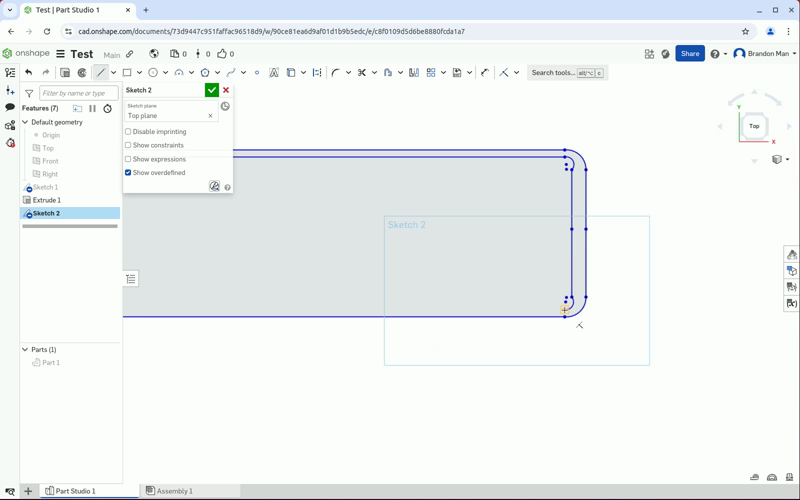
scroll(6)
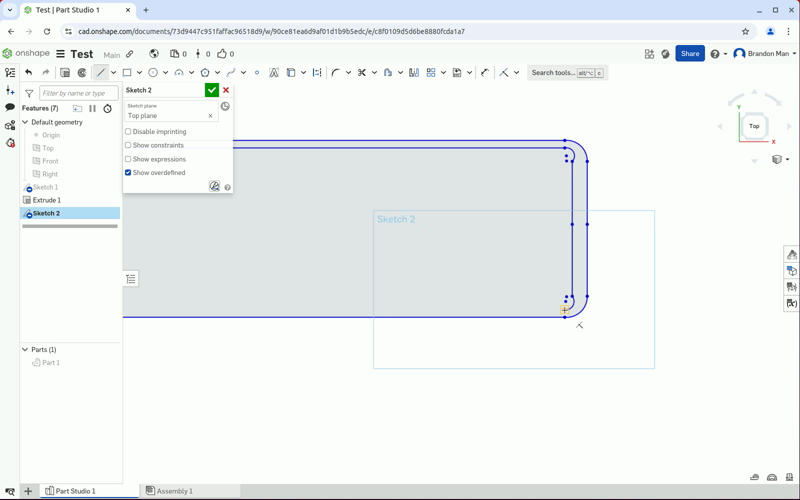
scroll(6)
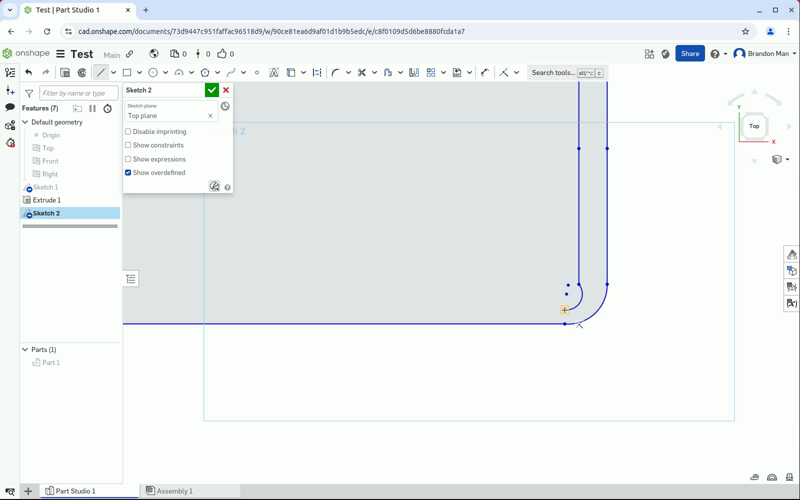
scroll(6)
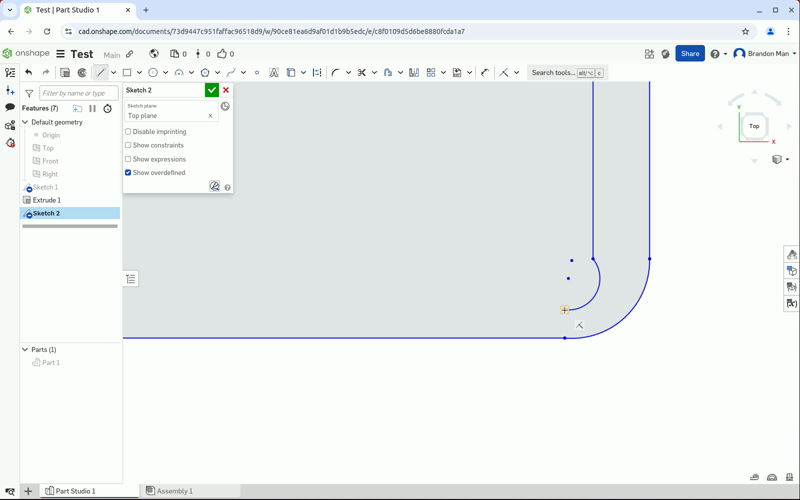
click(564, 309)
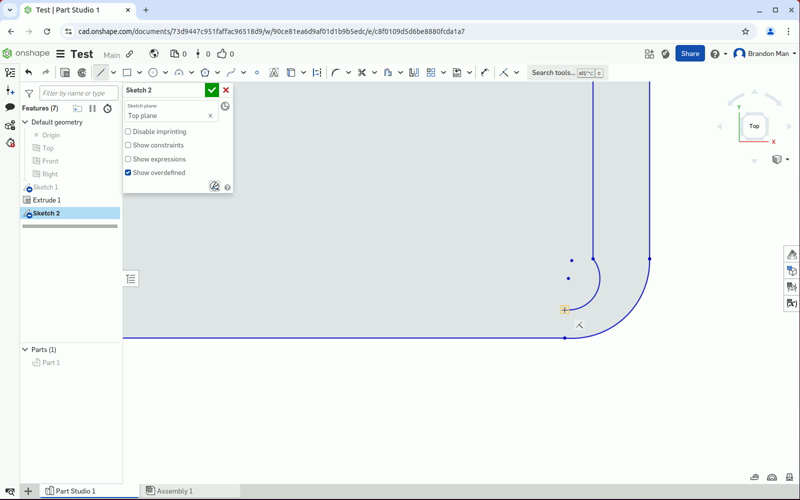
scroll(-6)
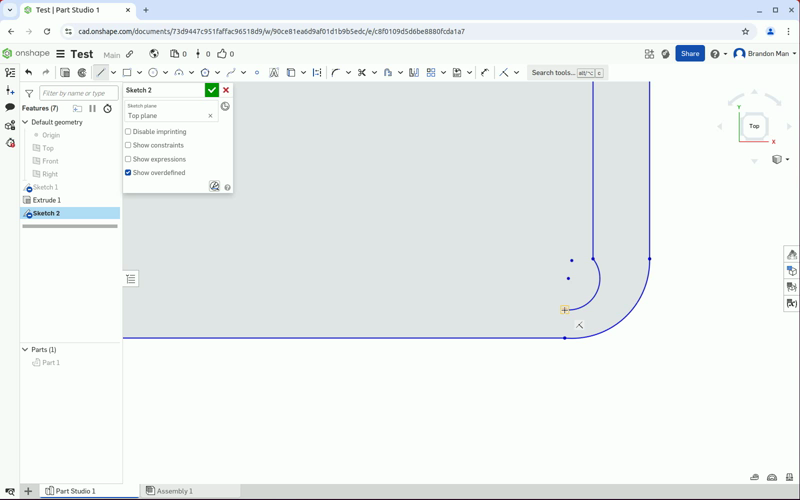
scroll(-6)
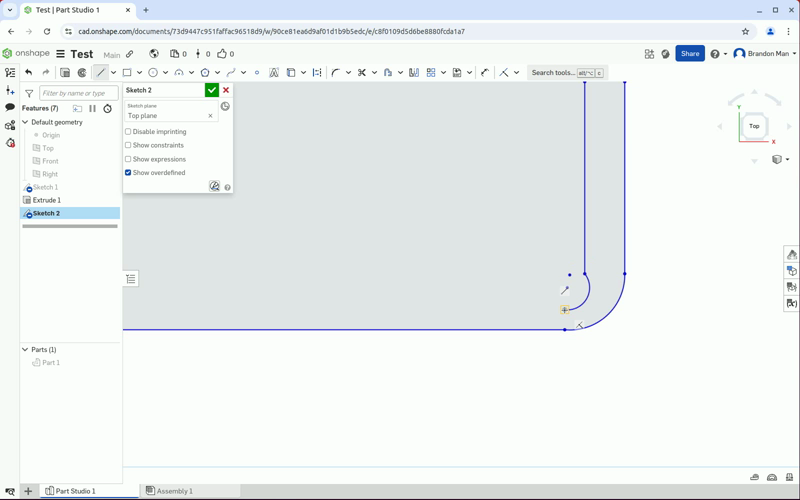
scroll(-6)
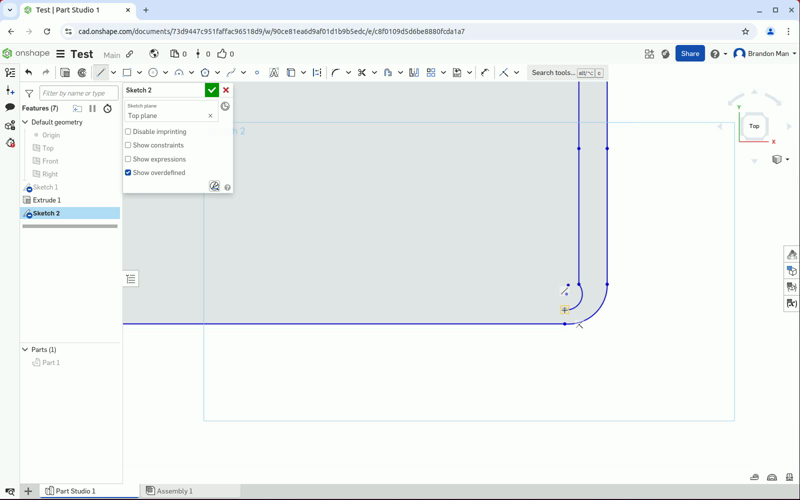
scroll(-6)
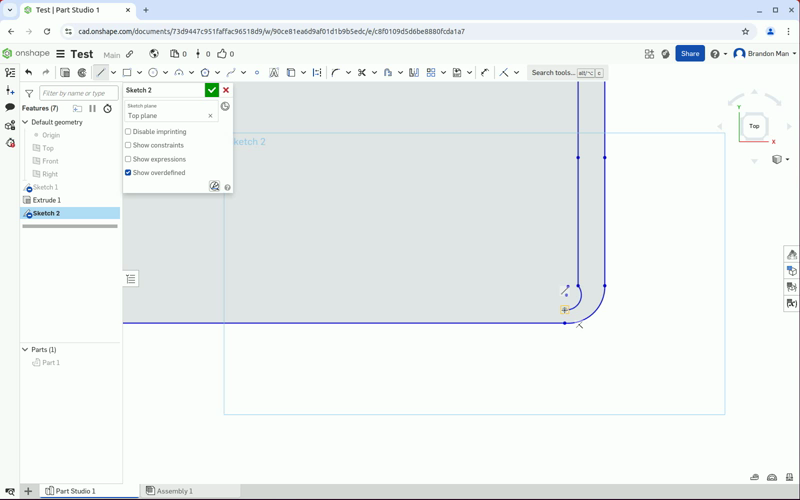
scroll(-6)
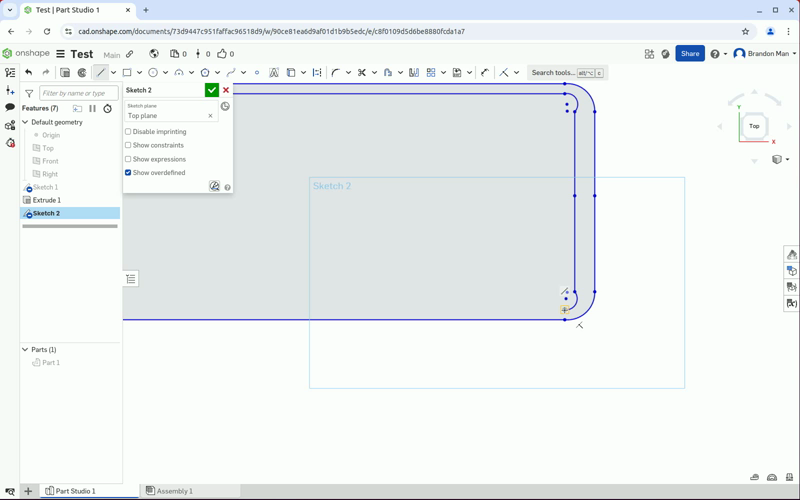
scroll(-6)
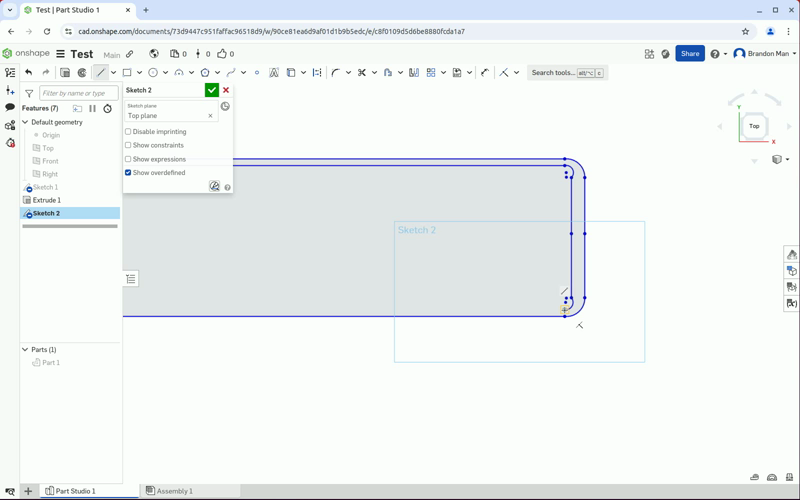
scroll(-6)
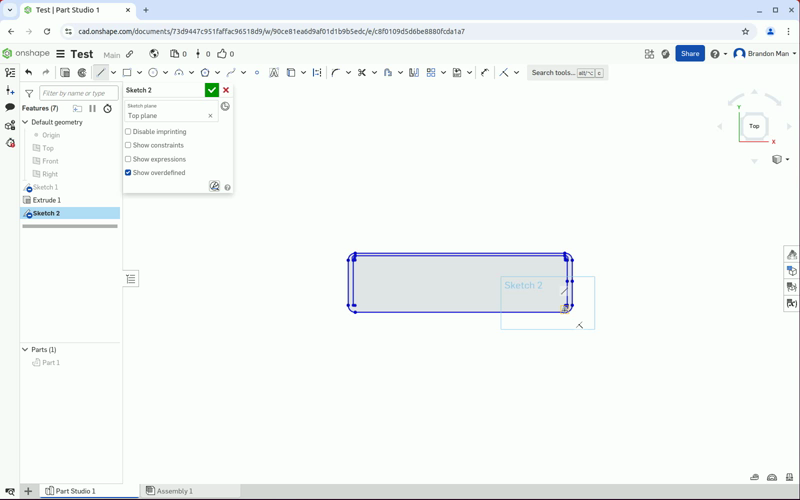
key_down(shift)
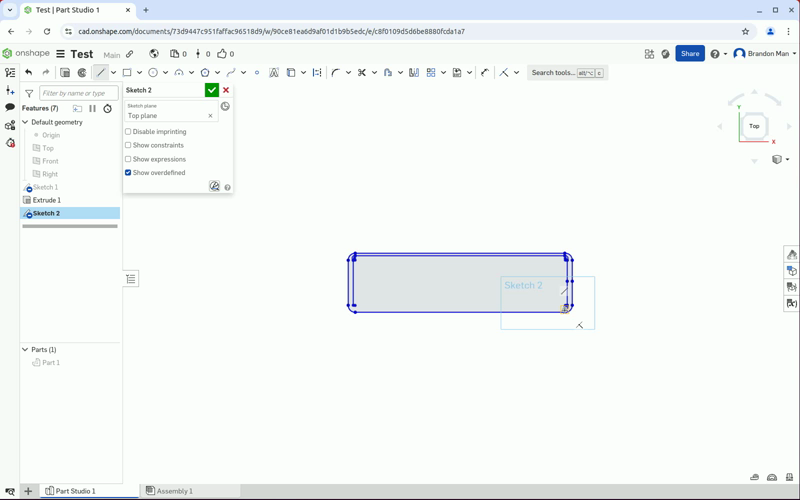
mouse_move(355, 309)
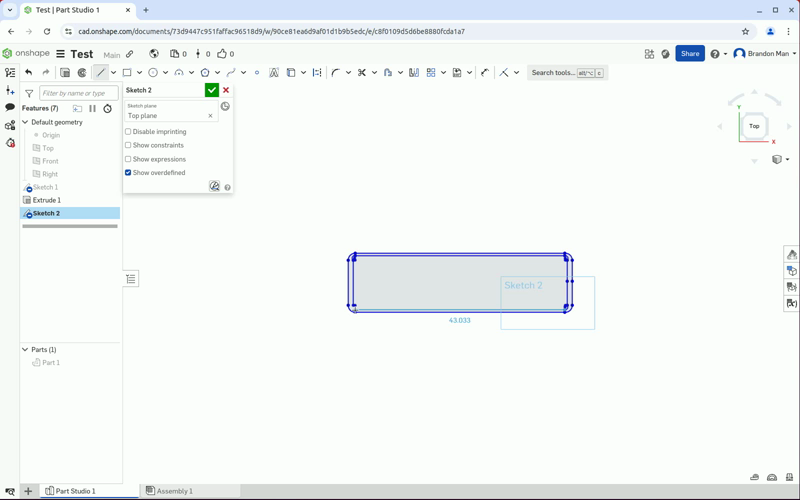
scroll(6)
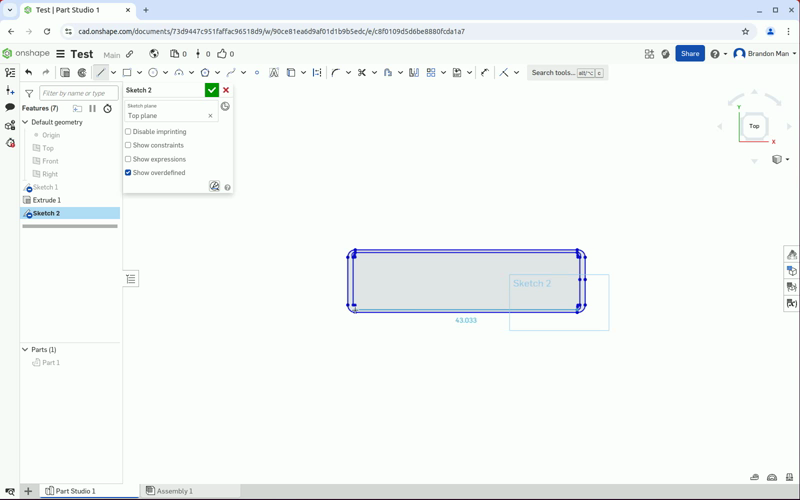
scroll(6)
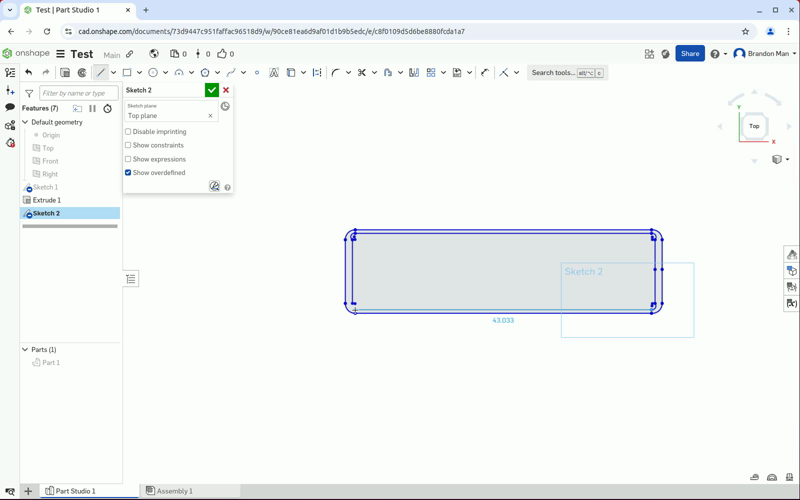
scroll(6)
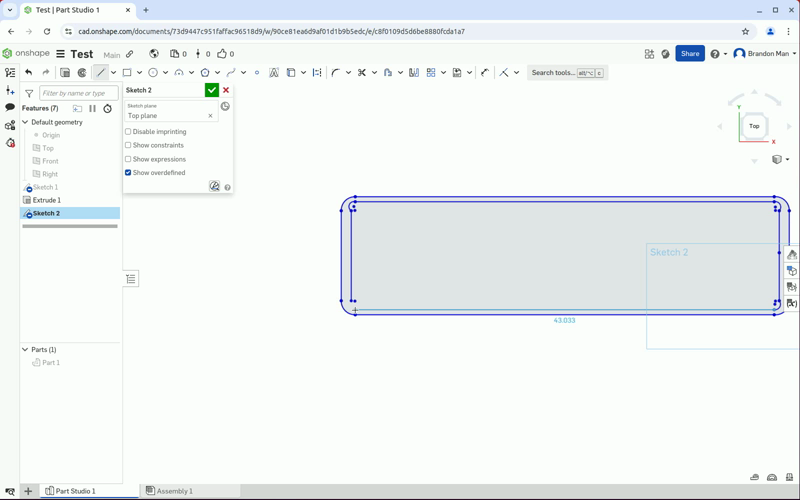
scroll(6)
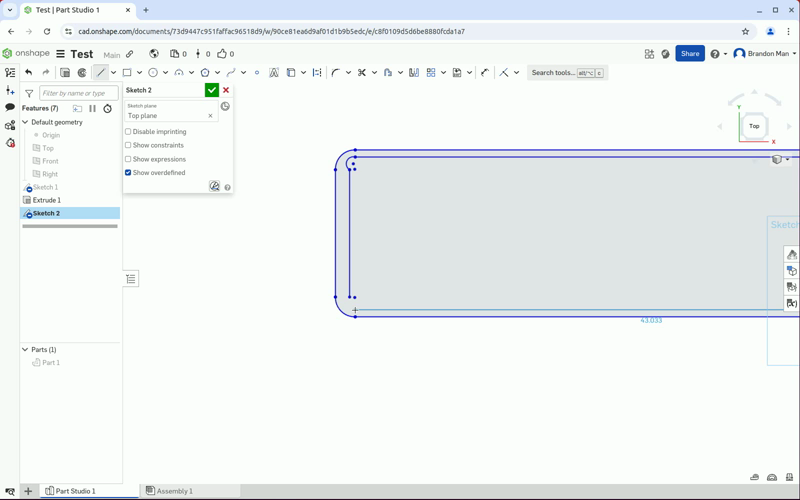
scroll(6)
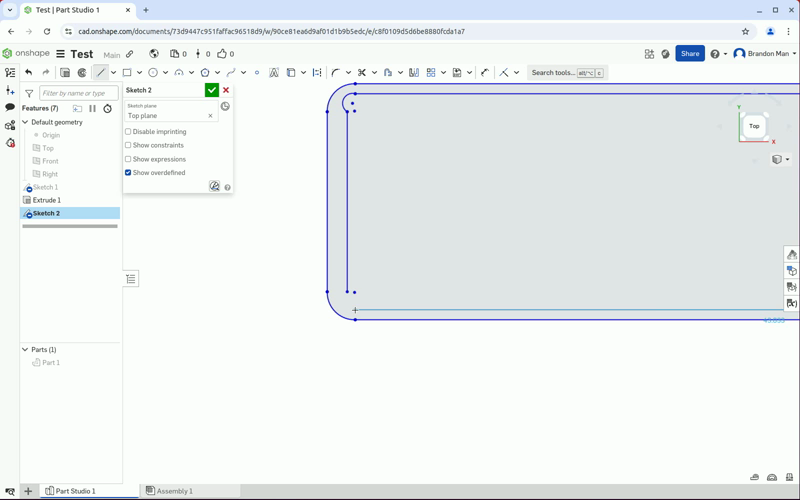
scroll(6)
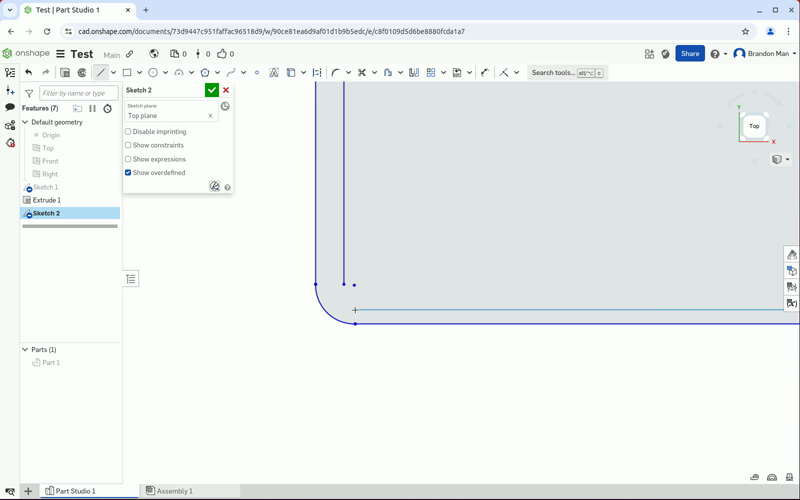
scroll(6)
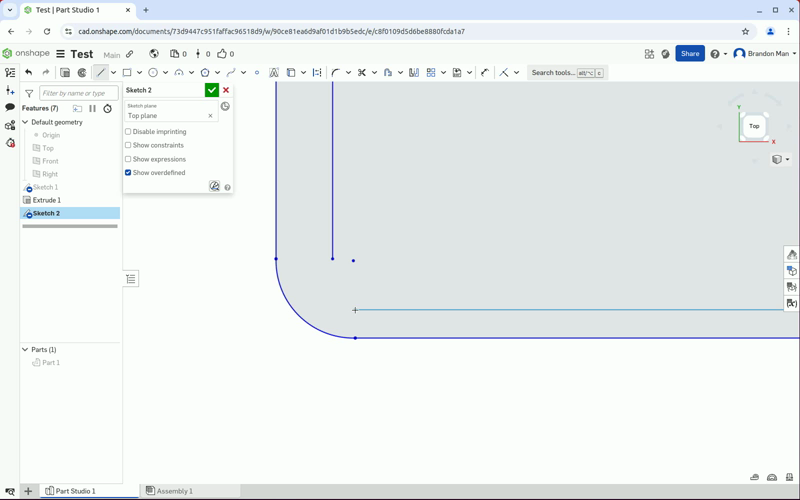
click(355, 309)
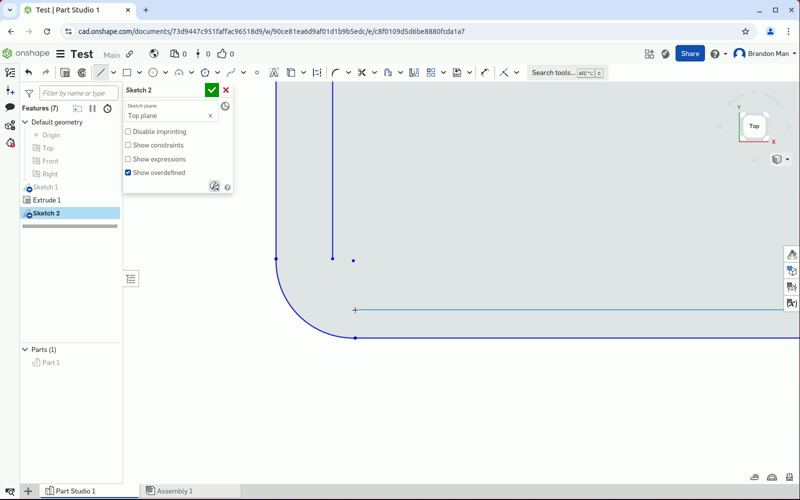
scroll(-6)
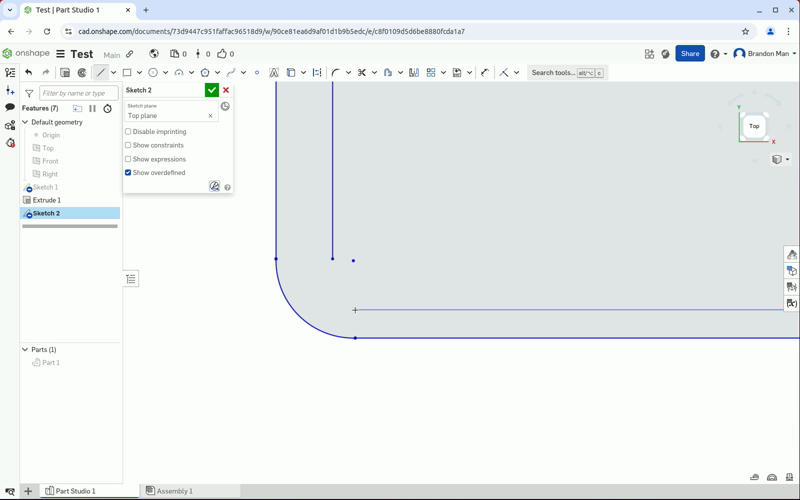
scroll(-6)
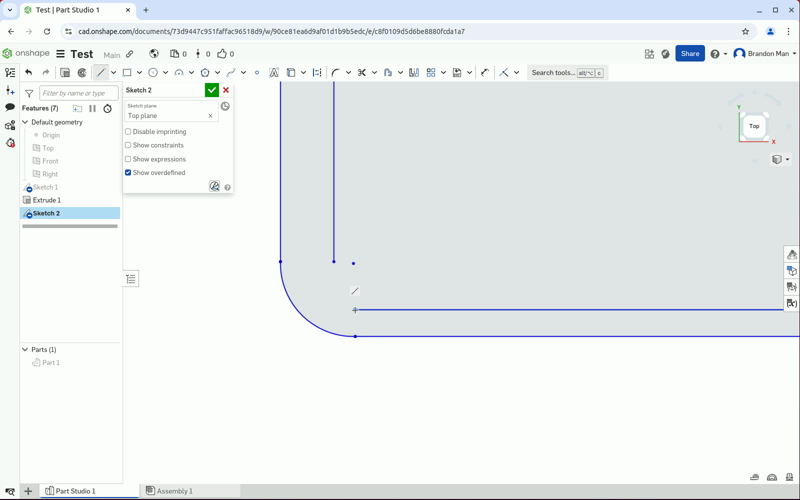
scroll(-6)
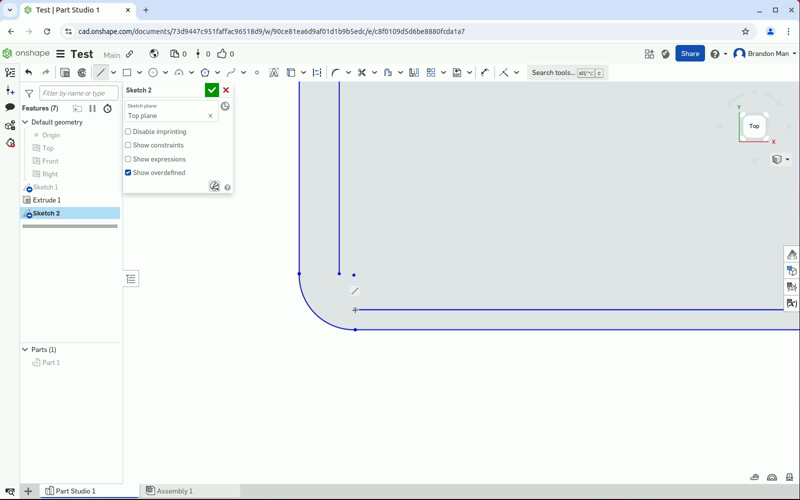
scroll(-6)
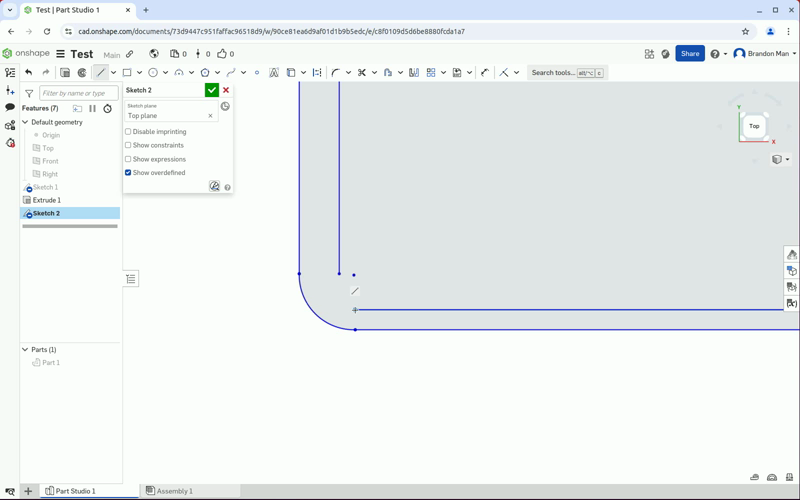
scroll(-6)
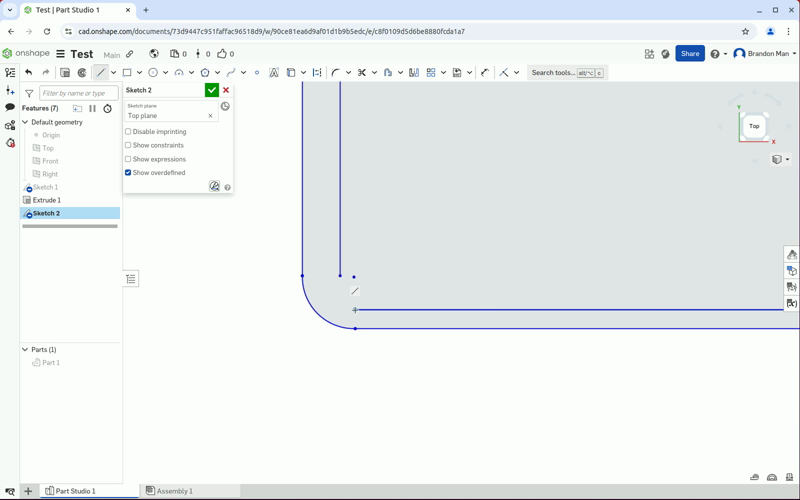
scroll(-6)
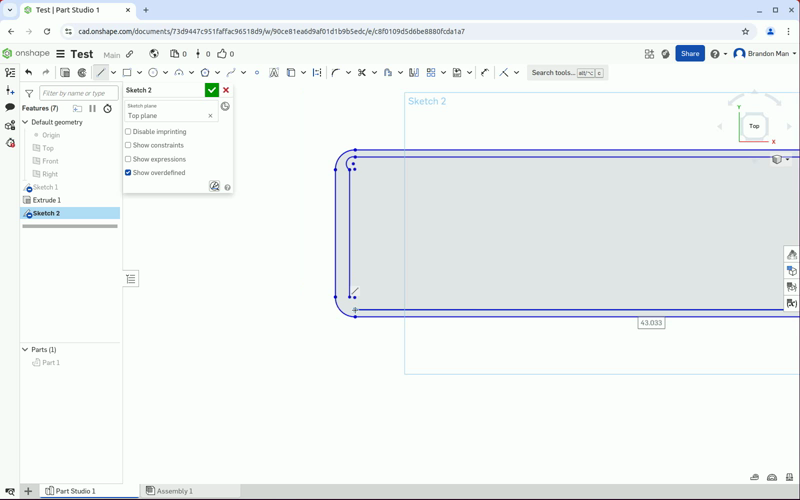
scroll(-6)
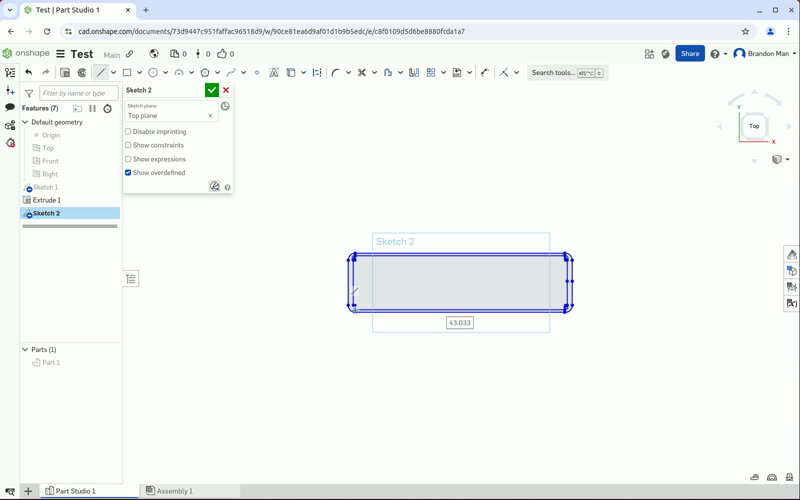
key_up(shift)
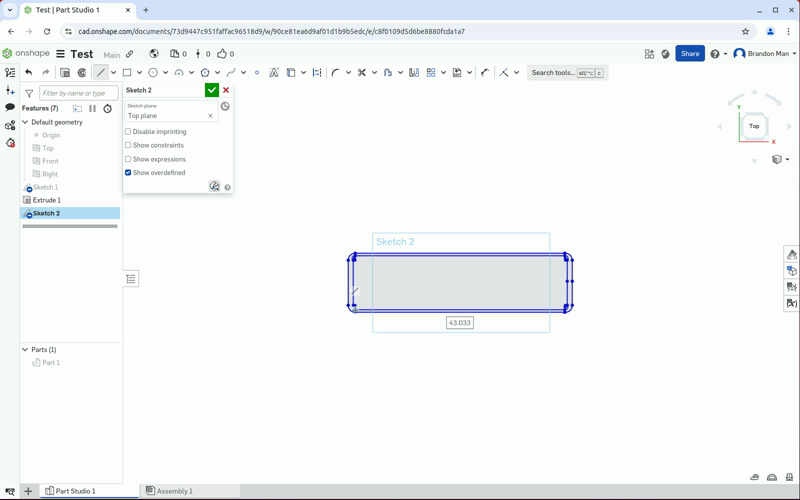
key(esc)
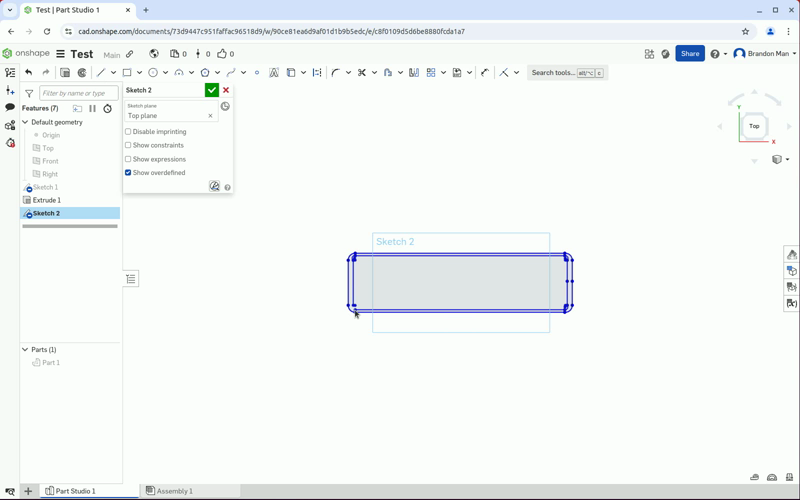
key(a)
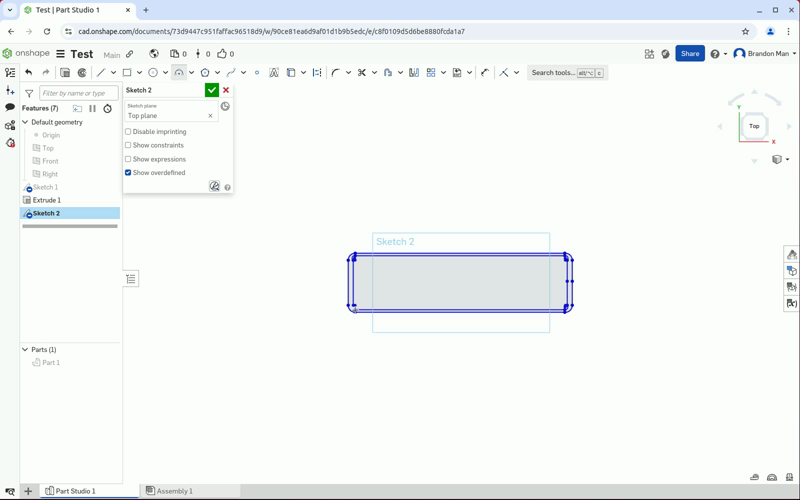
mouse_move(355, 309)
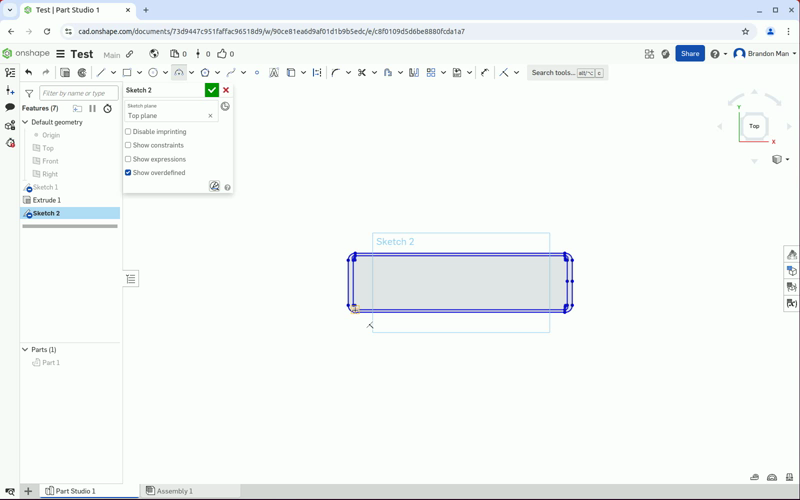
scroll(6)
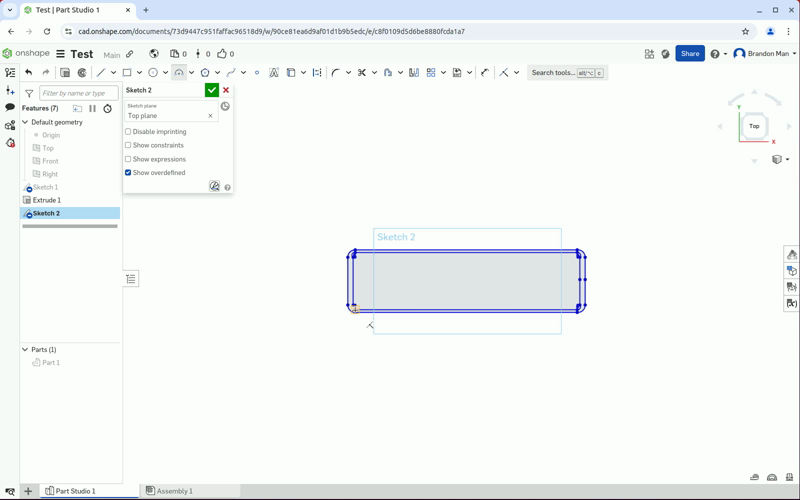
scroll(6)
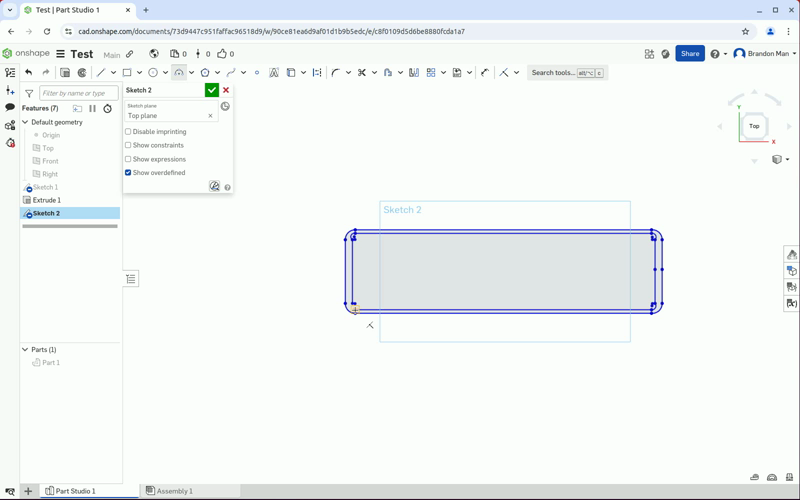
scroll(6)
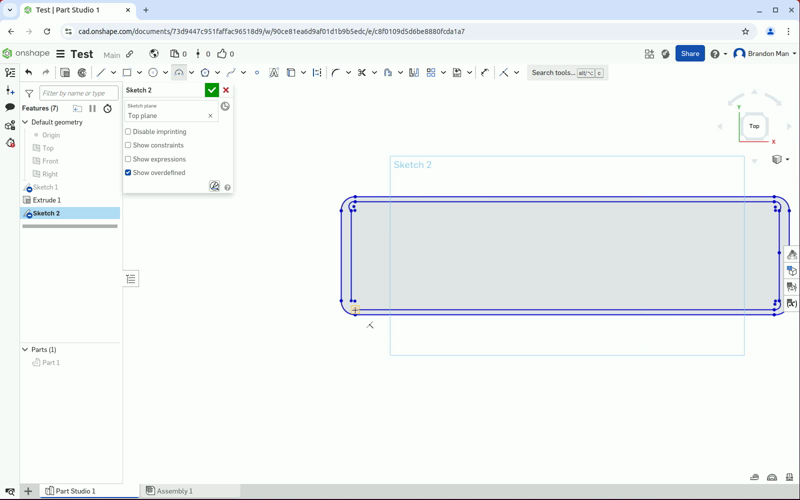
scroll(6)
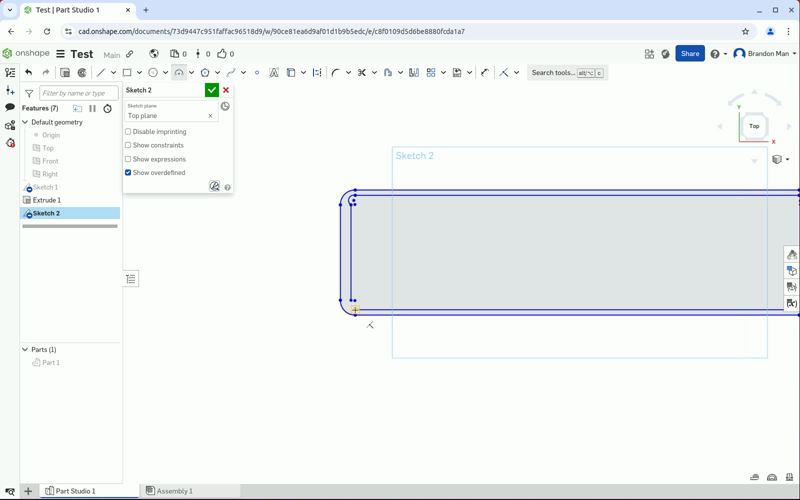
scroll(6)
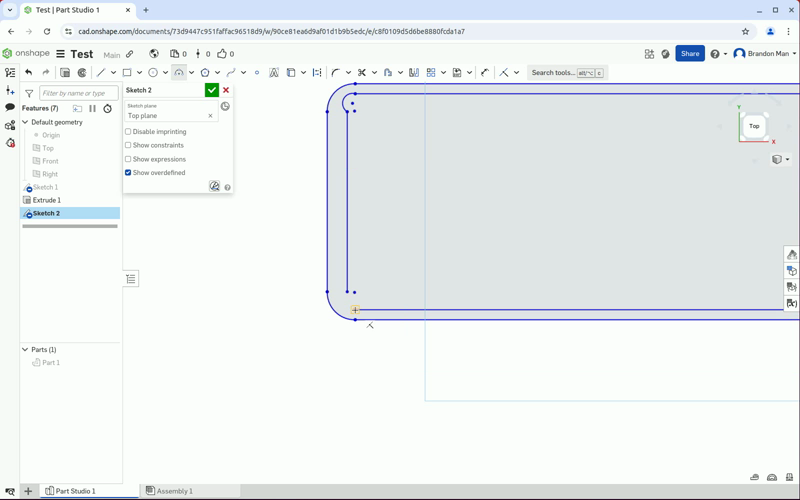
scroll(6)
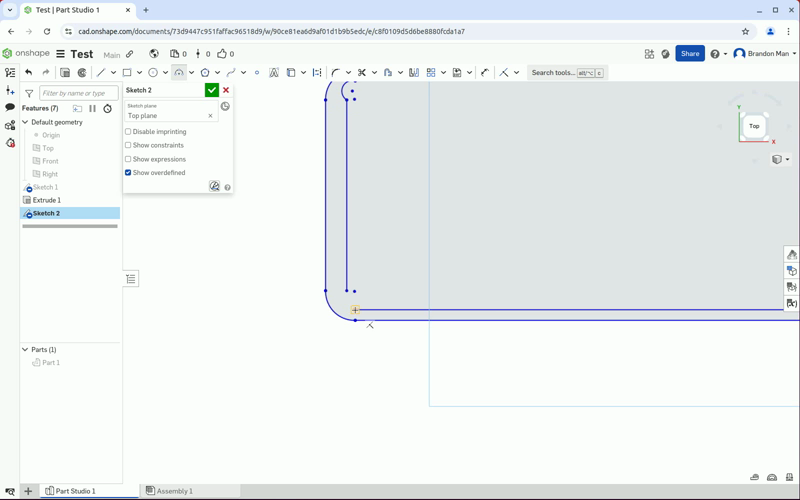
scroll(6)
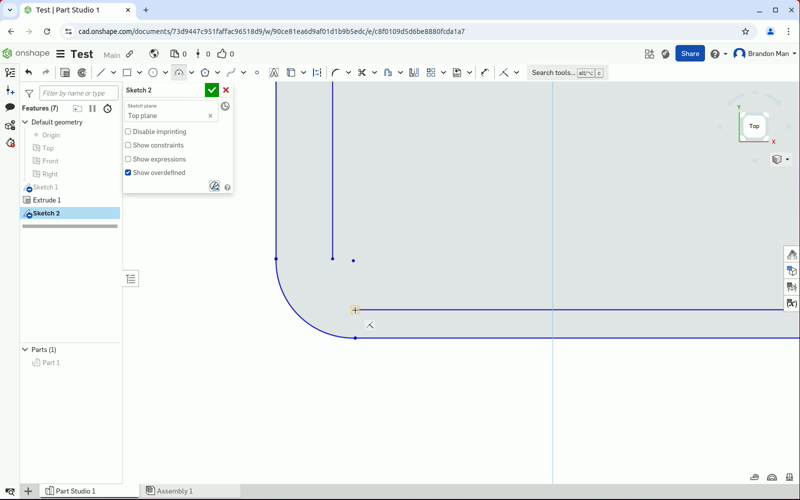
click(355, 309)
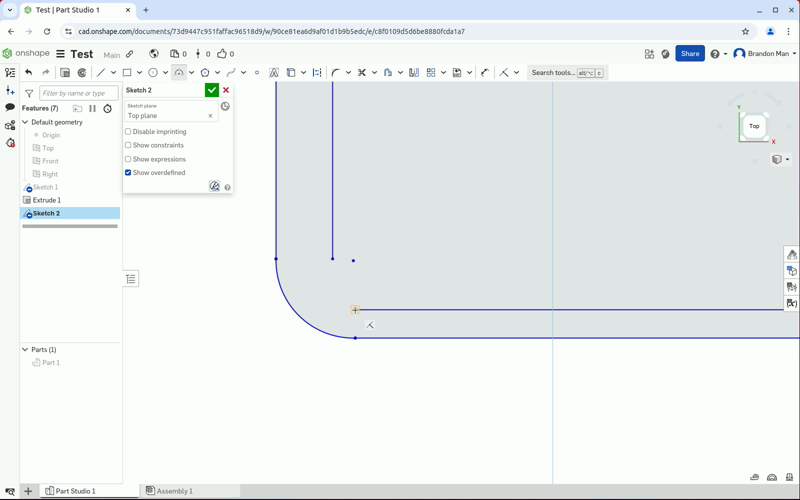
scroll(-6)
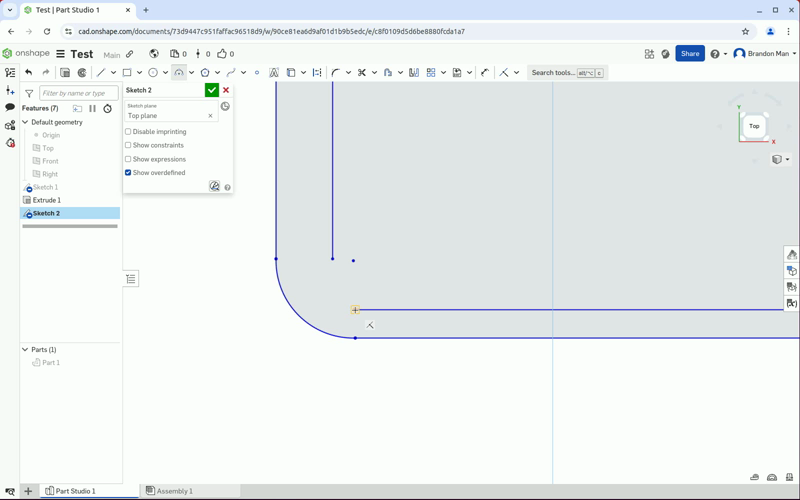
scroll(-6)
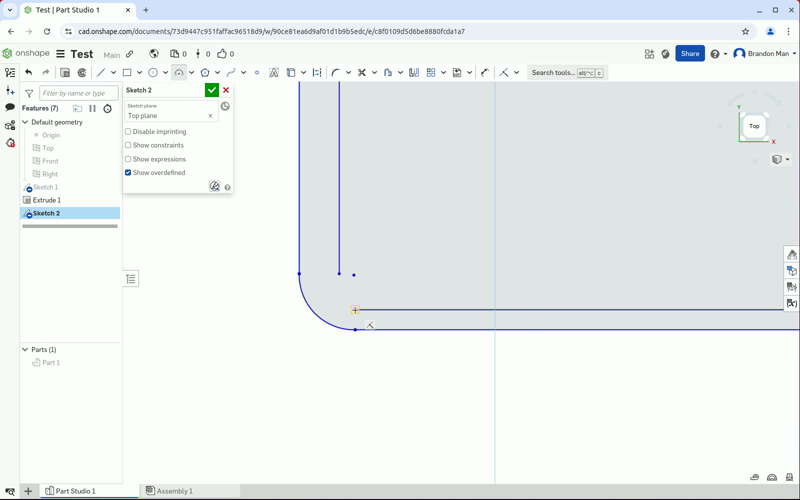
scroll(-6)
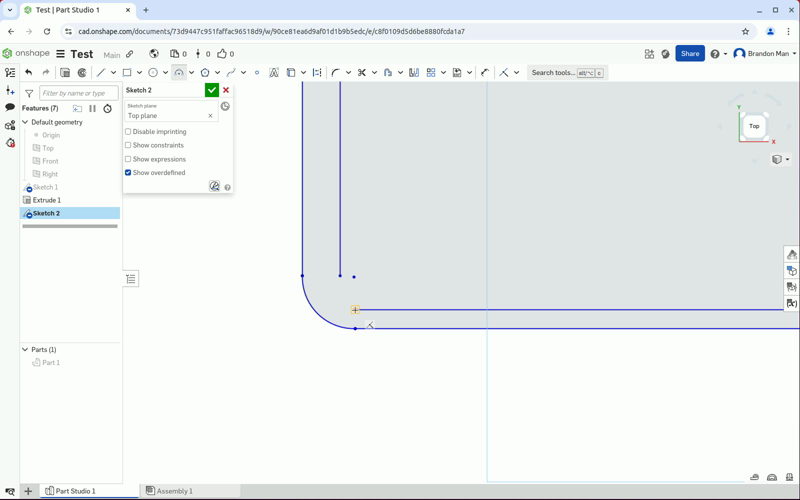
scroll(-6)
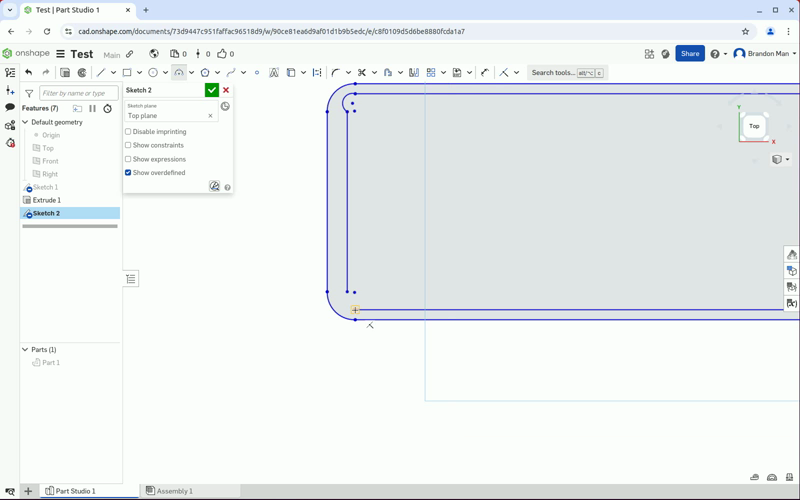
scroll(-6)
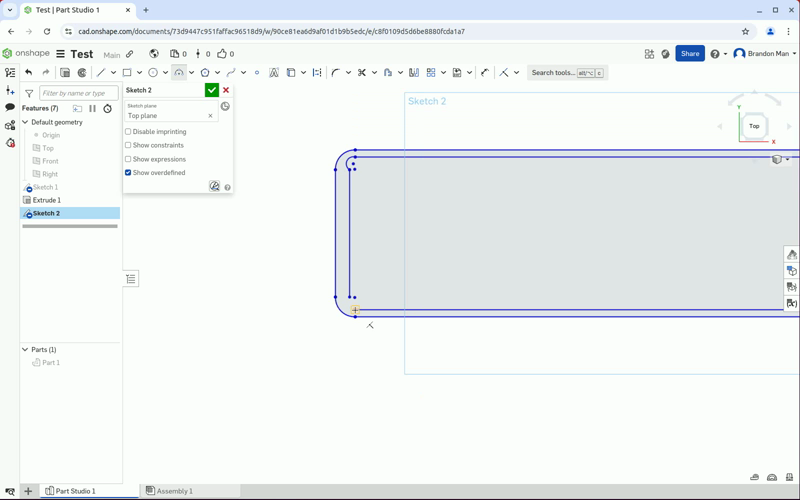
scroll(-6)
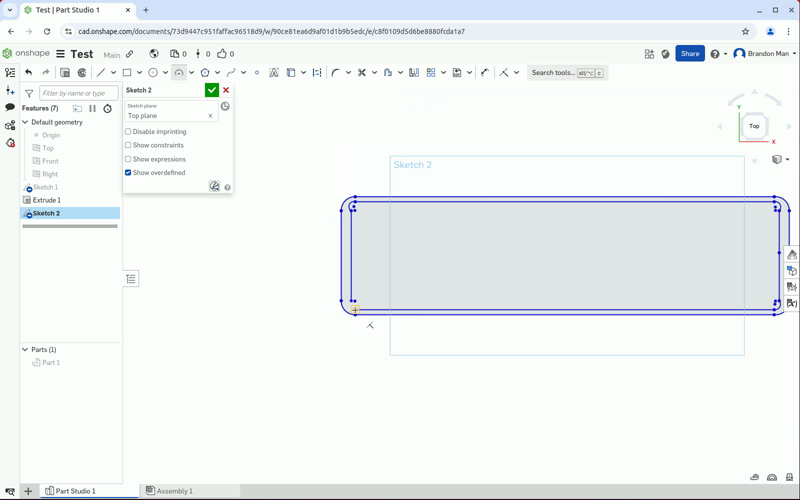
scroll(-6)
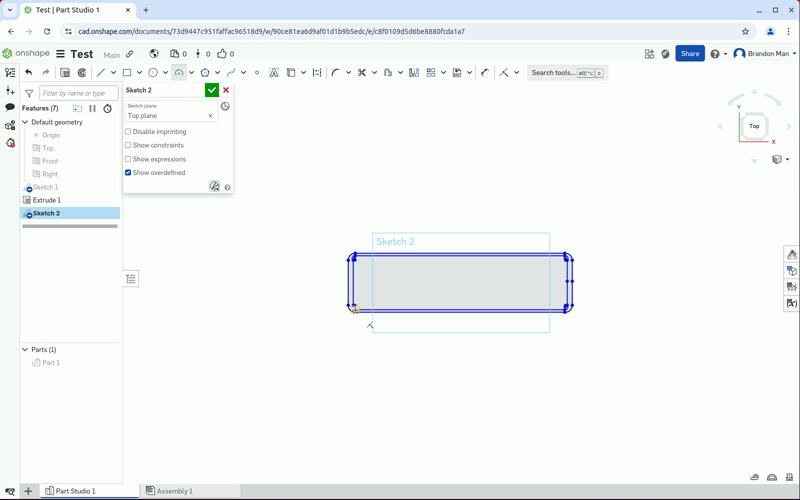
mouse_move(353, 305)
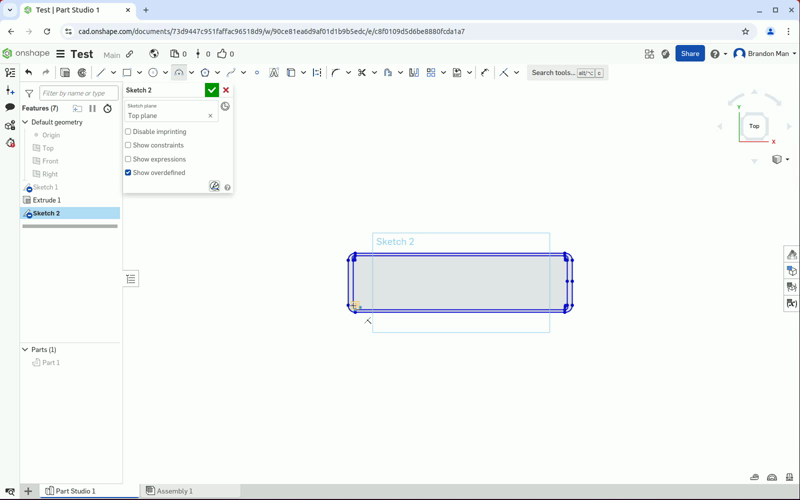
scroll(6)
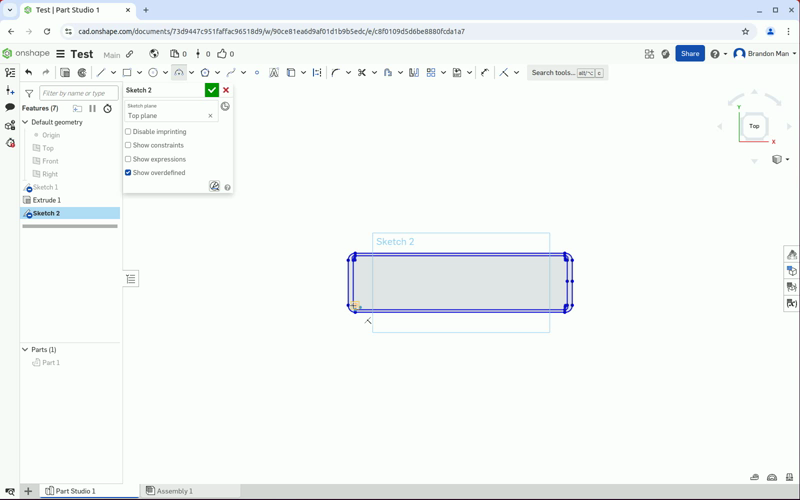
scroll(6)
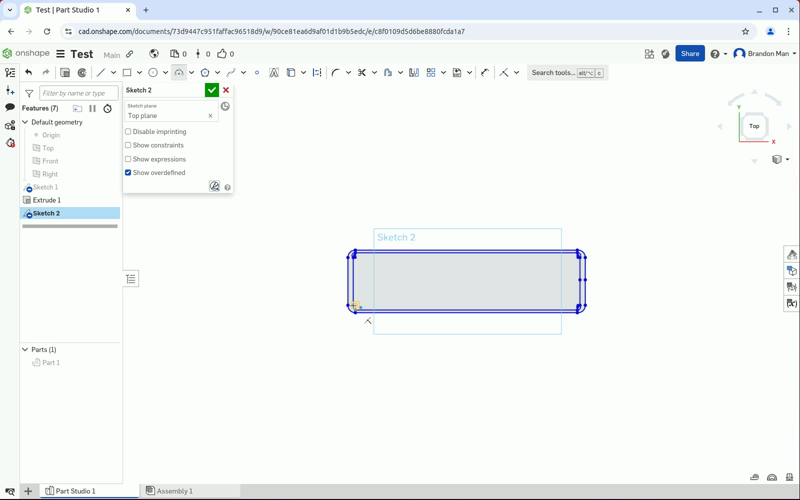
scroll(6)
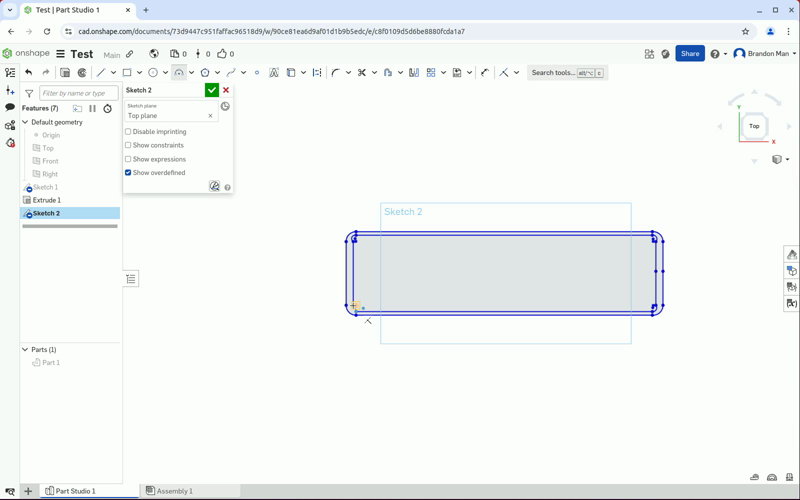
scroll(6)
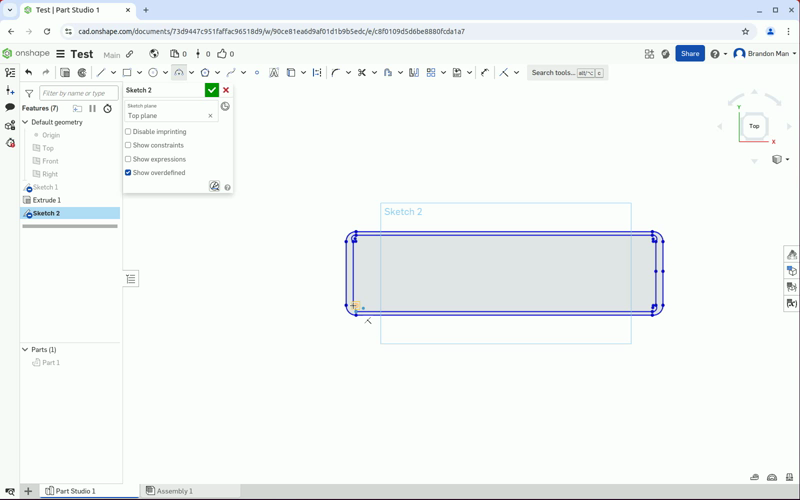
scroll(6)
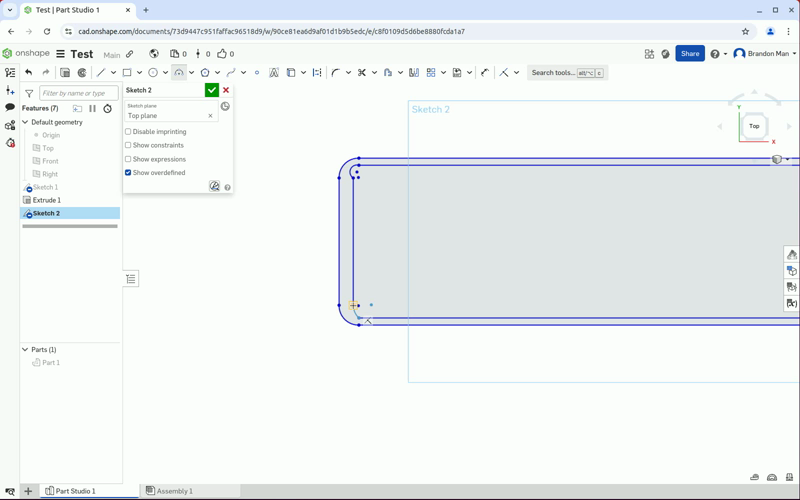
scroll(6)
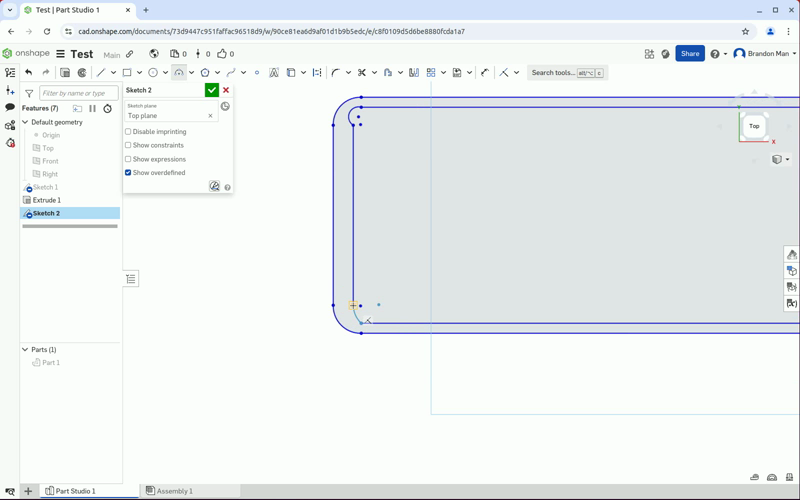
scroll(6)
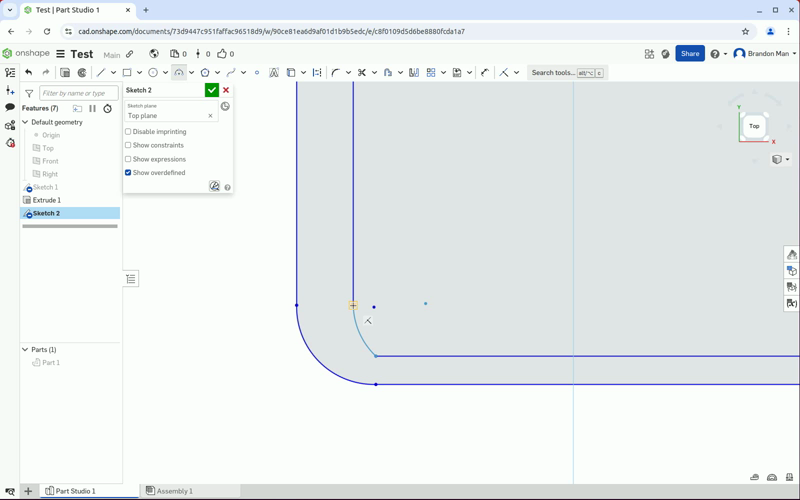
click(353, 305)
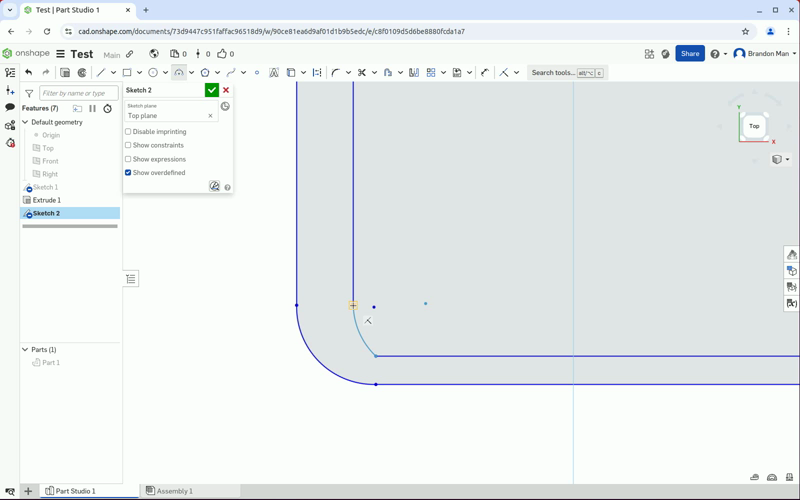
scroll(-6)
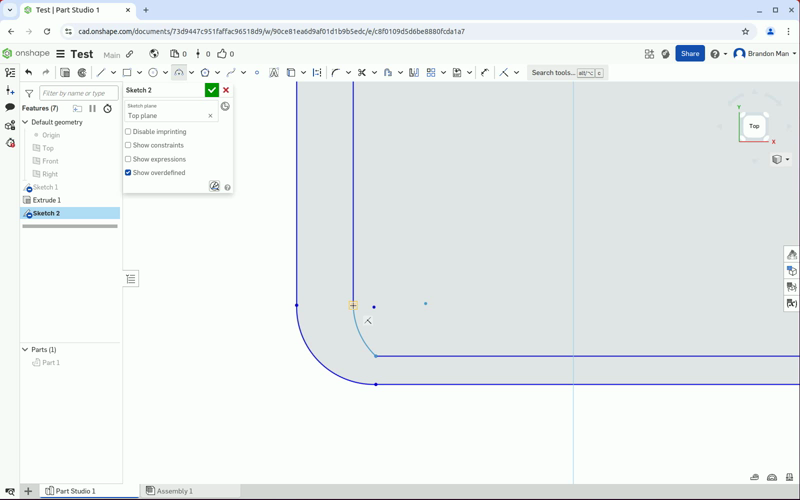
scroll(-6)
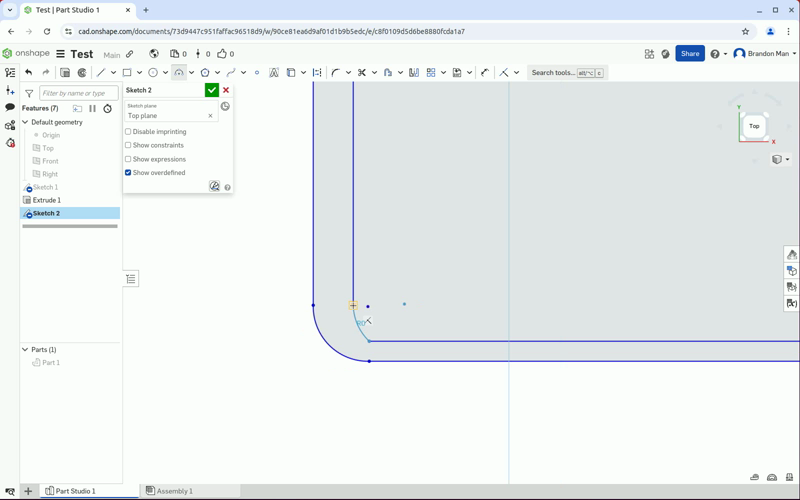
scroll(-6)
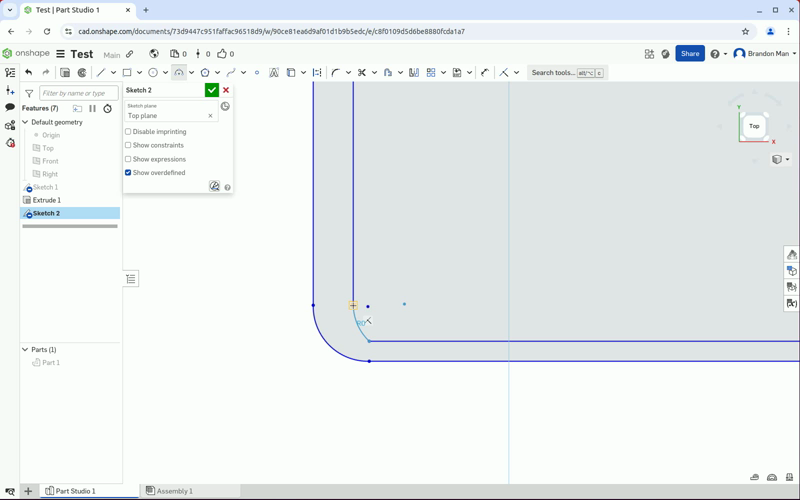
scroll(-6)
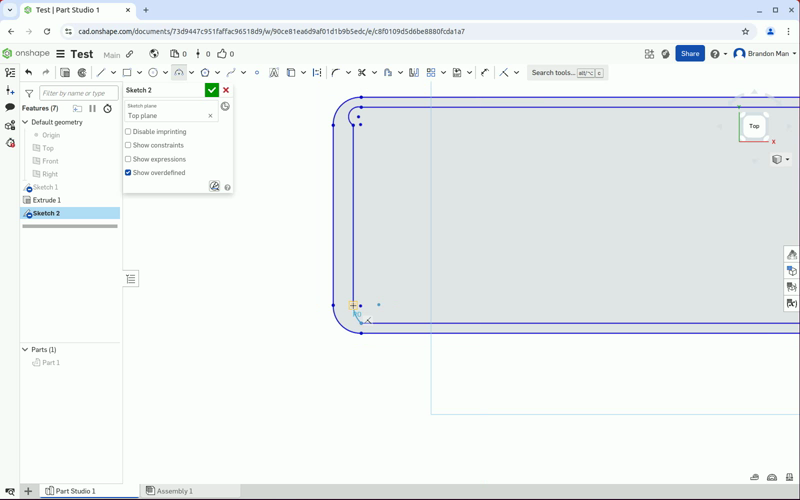
scroll(-6)
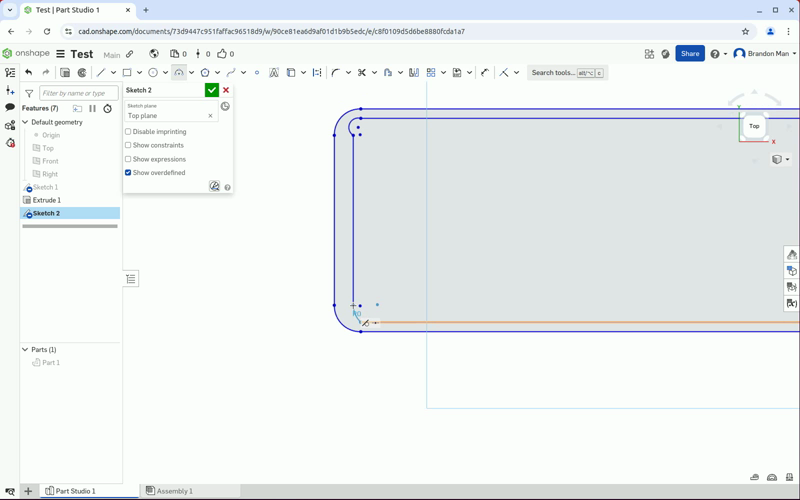
scroll(-6)
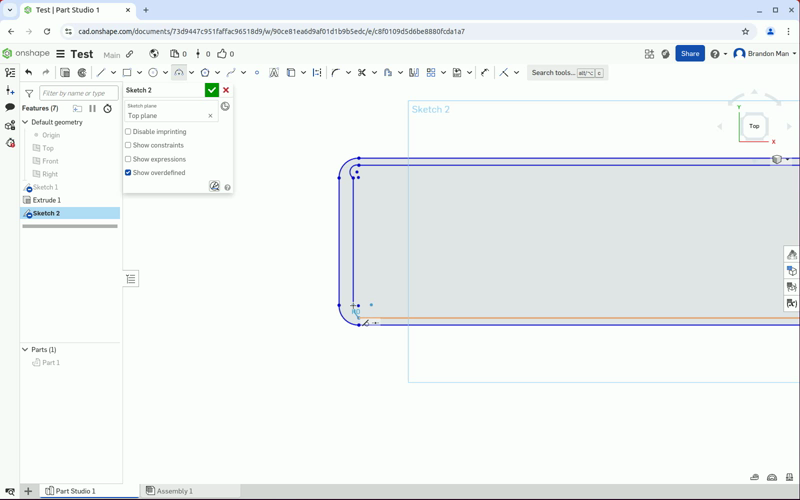
scroll(-6)
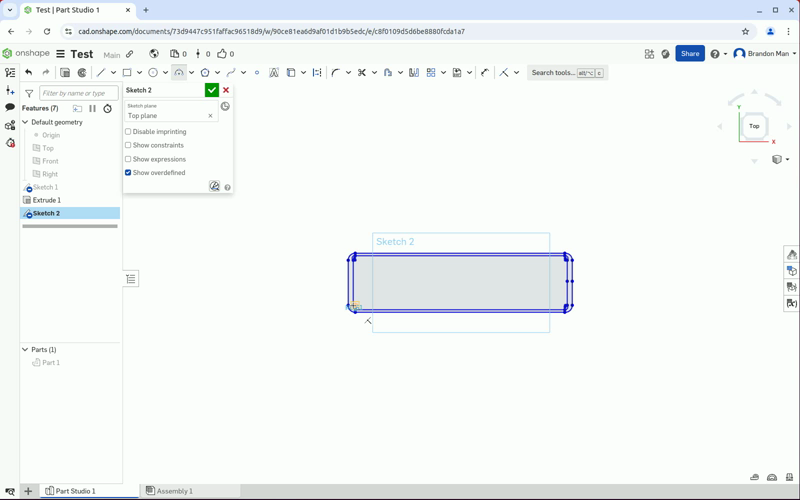
key_down(shift)
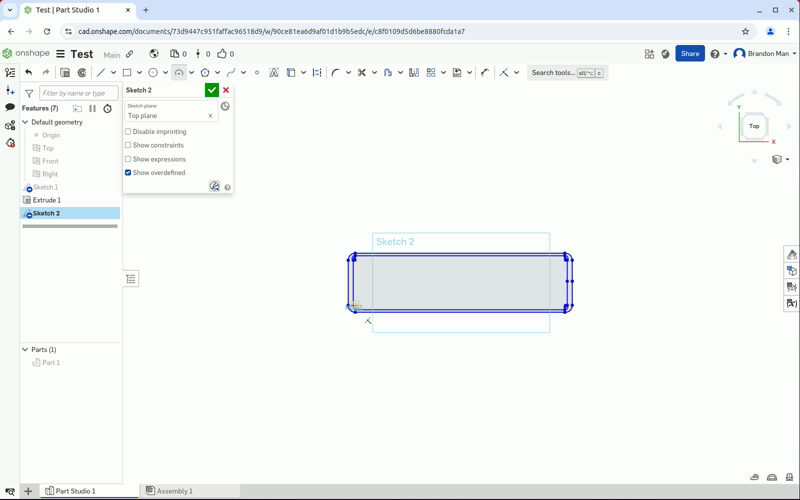
mouse_move(352, 307)
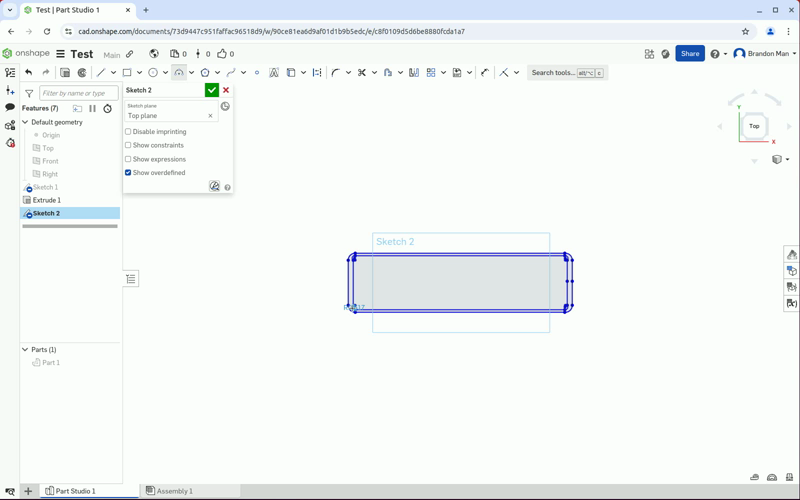
scroll(6)
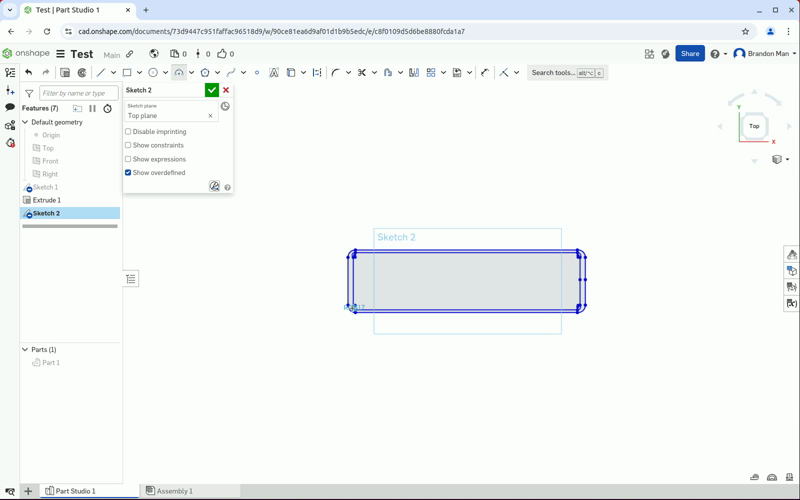
scroll(6)
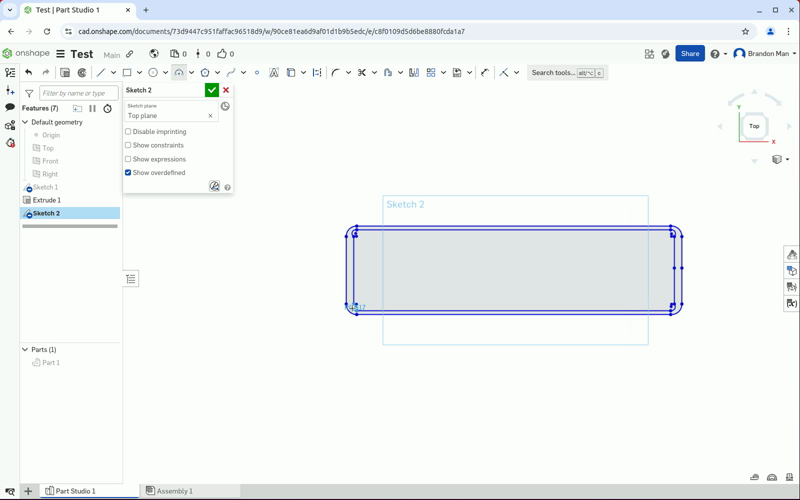
scroll(6)
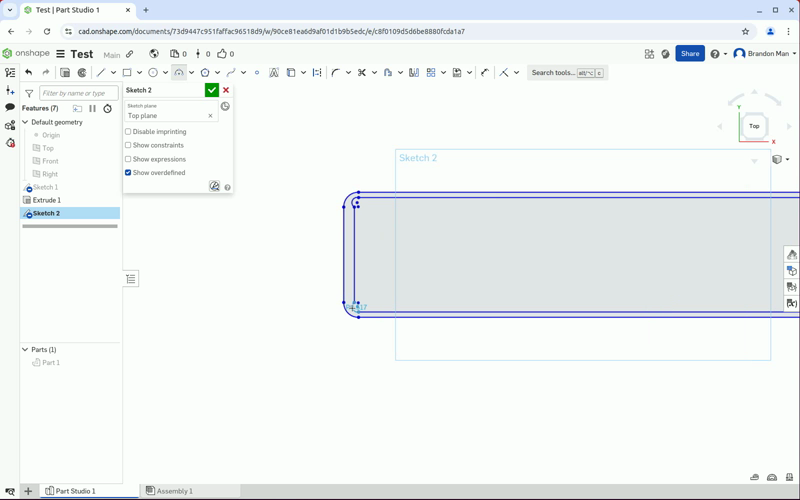
scroll(6)
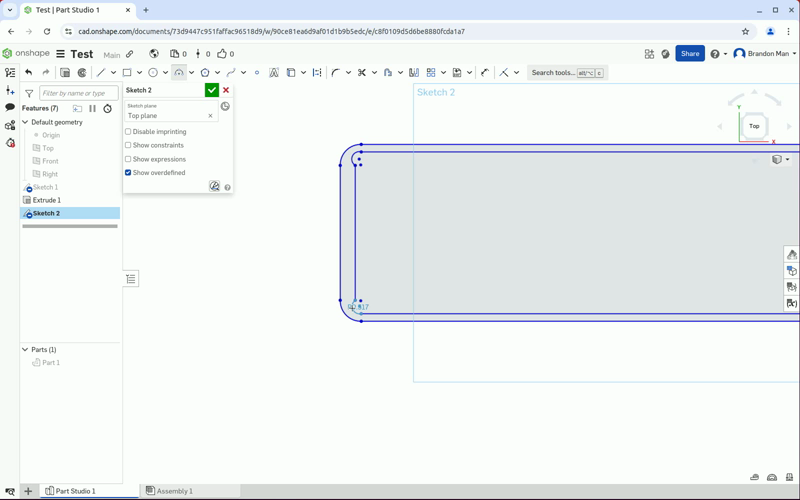
scroll(6)
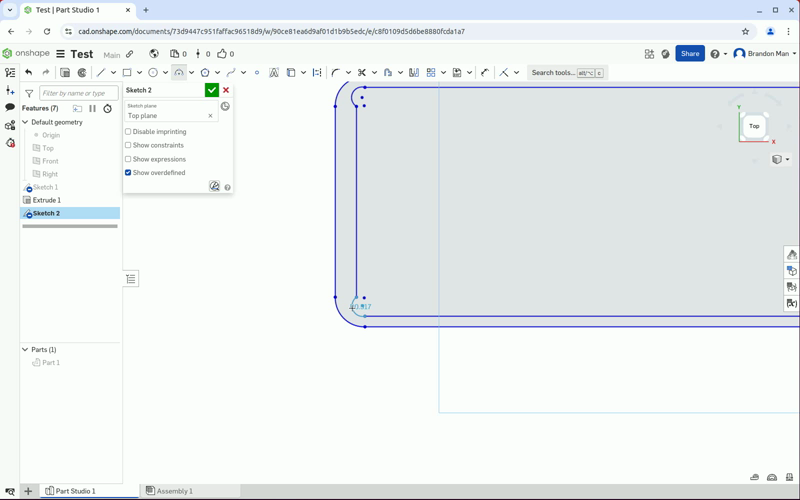
scroll(6)
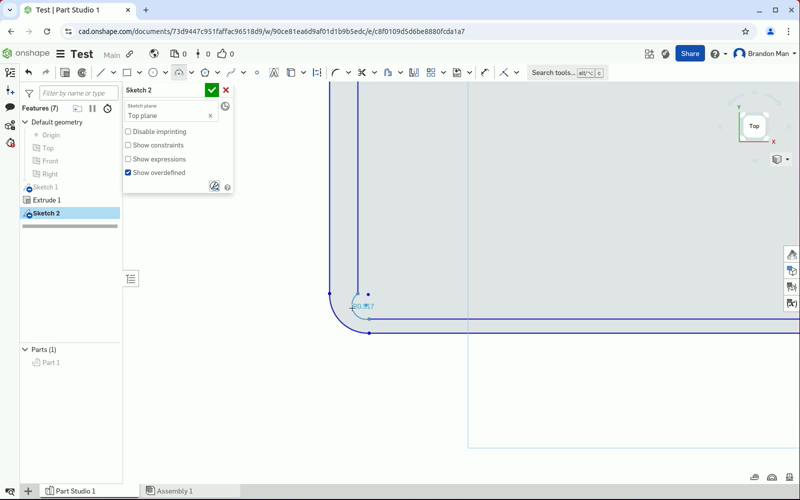
scroll(6)
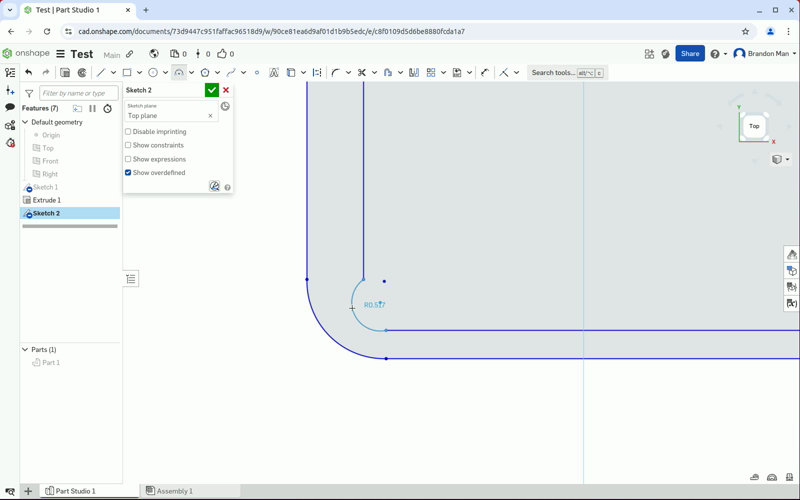
click(352, 307)
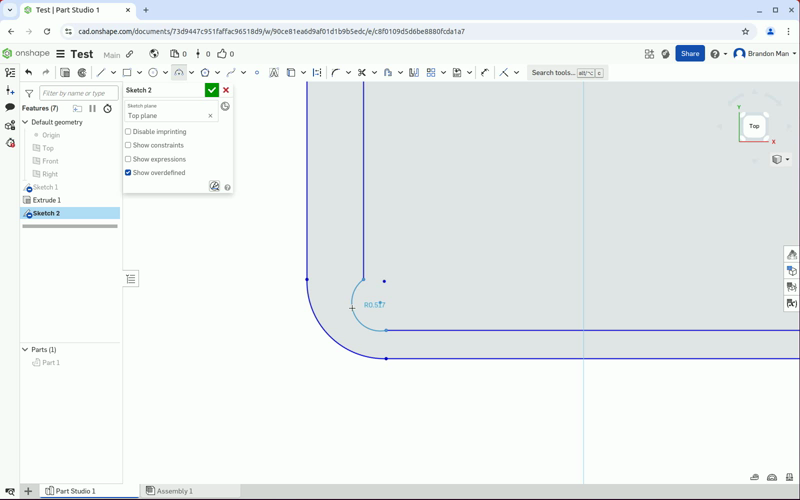
scroll(-6)
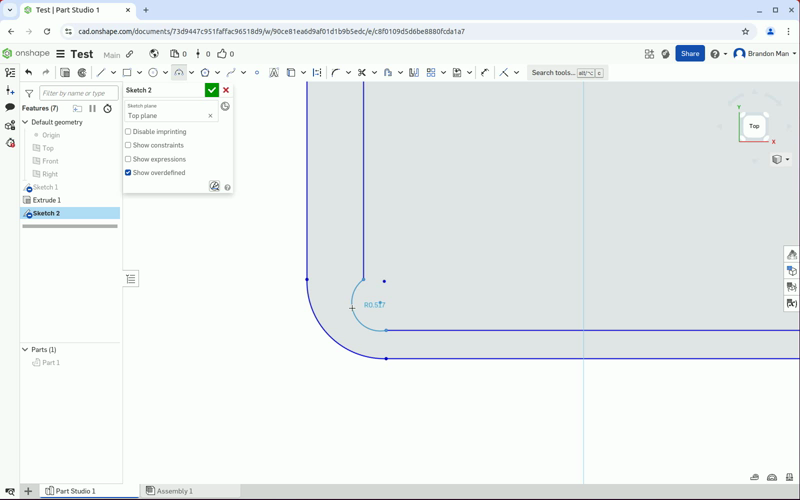
scroll(-6)
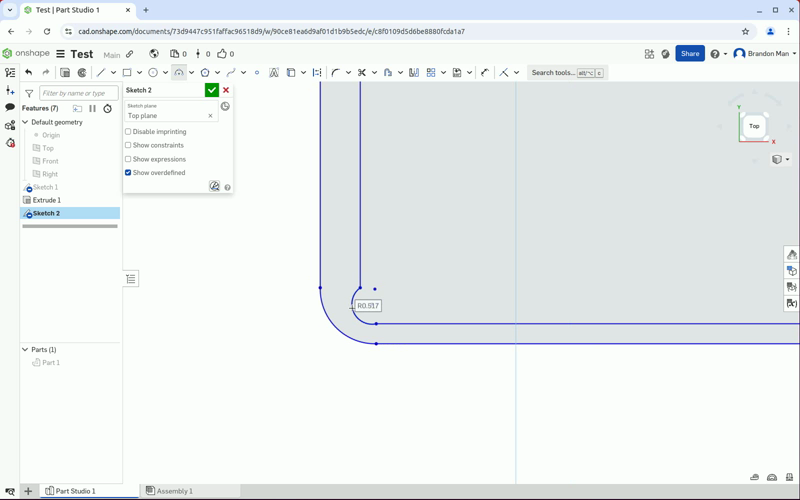
scroll(-6)
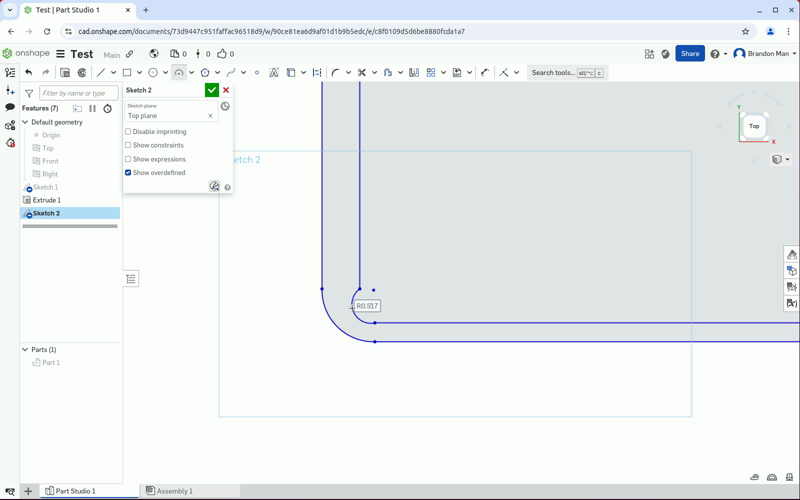
scroll(-6)
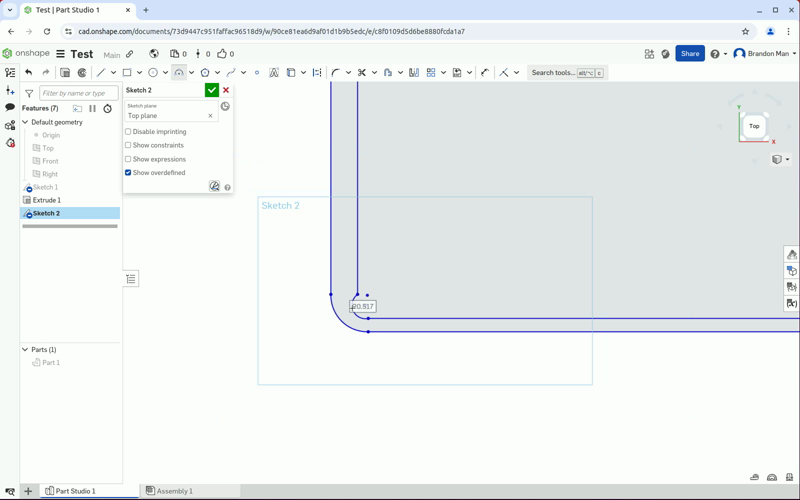
scroll(-6)
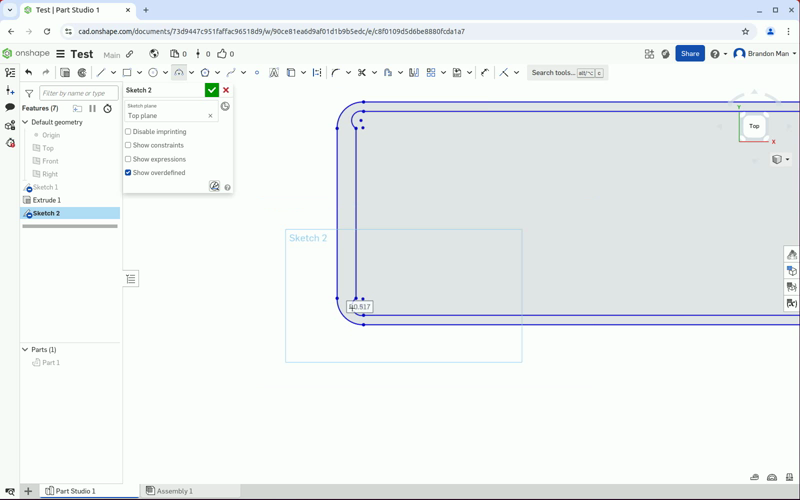
scroll(-6)
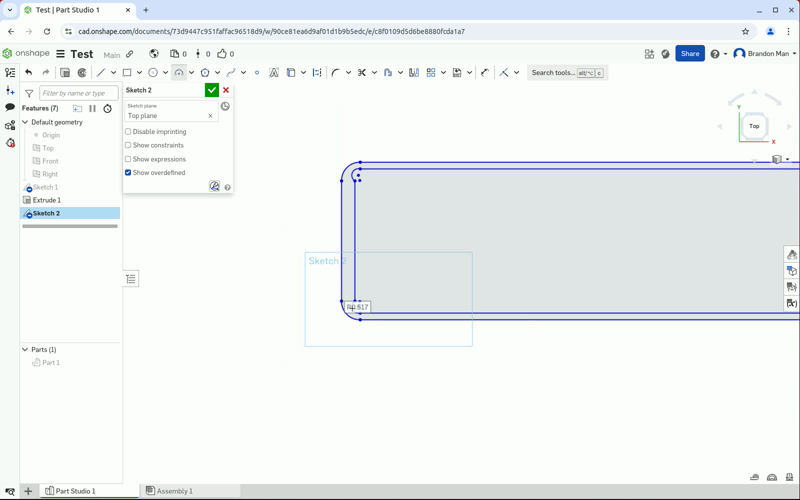
scroll(-6)
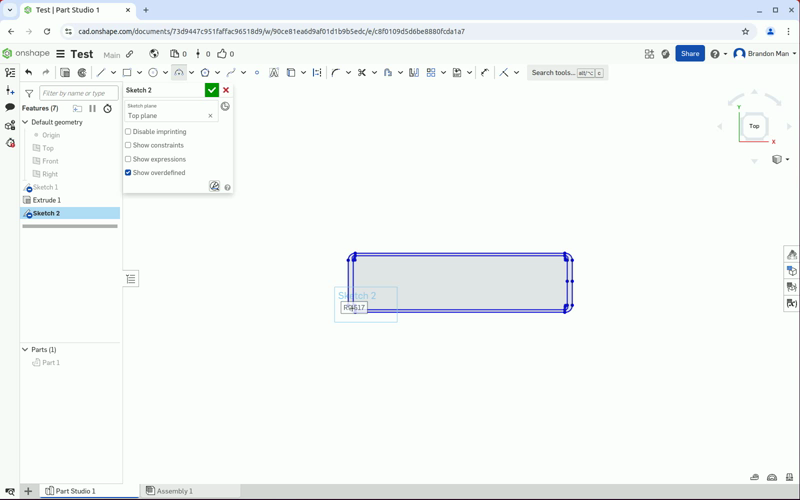
key_up(shift)
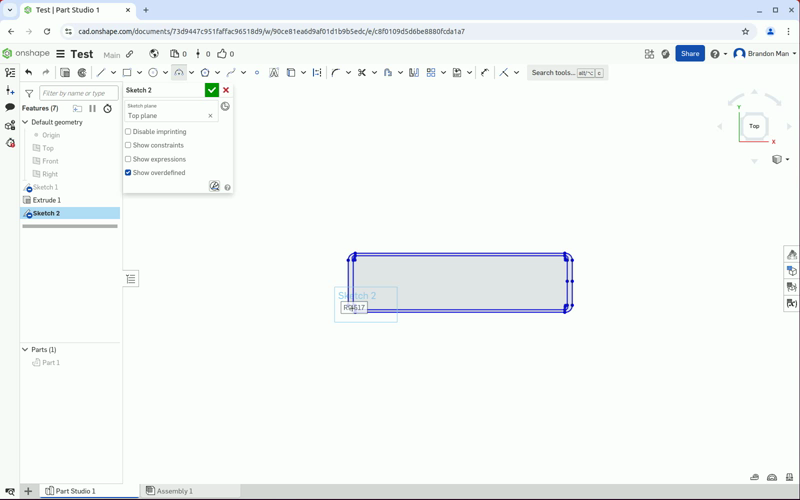
key(esc)
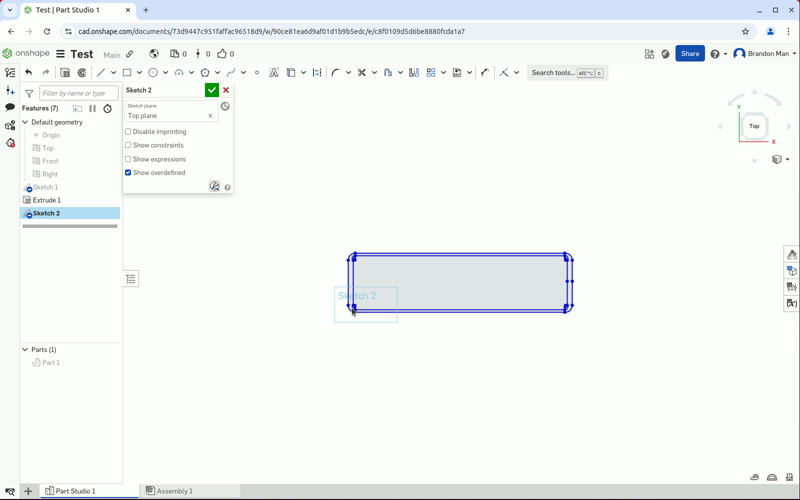
mouse_move(469, 254)
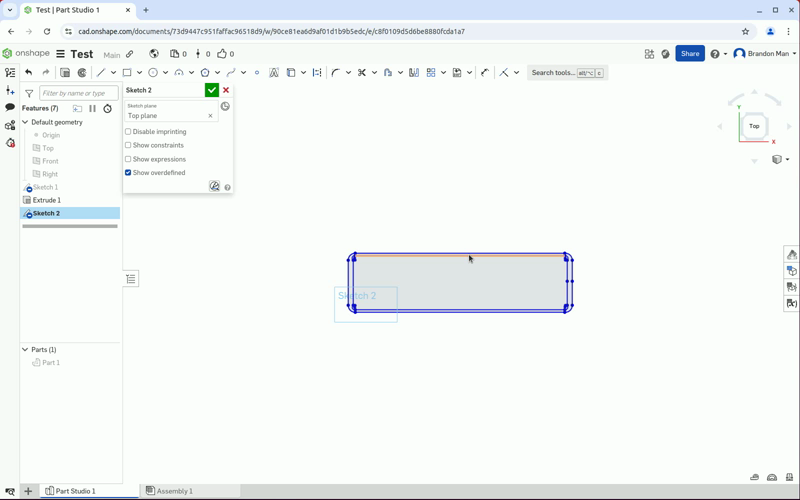
scroll(6)
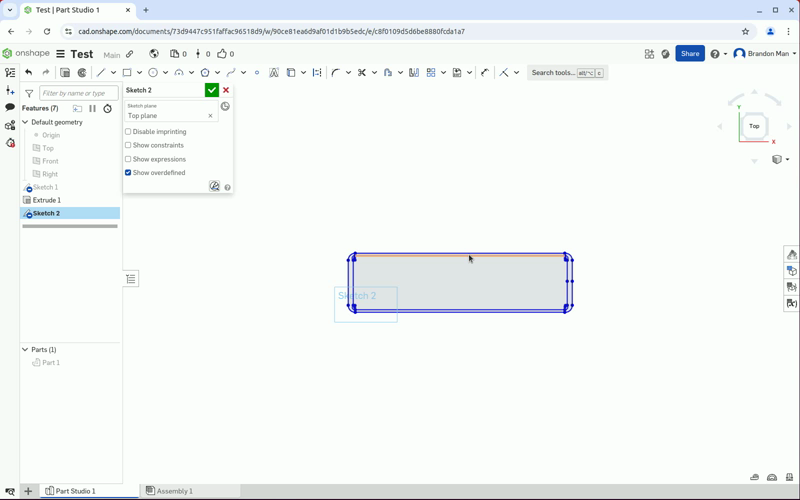
scroll(6)
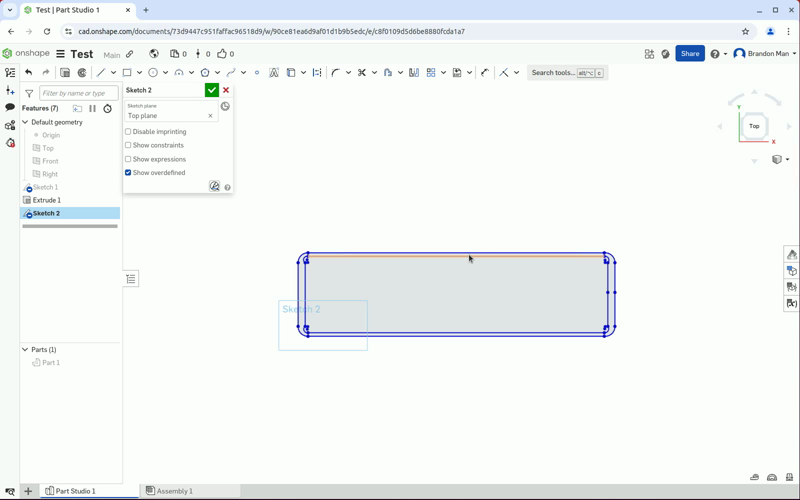
scroll(6)
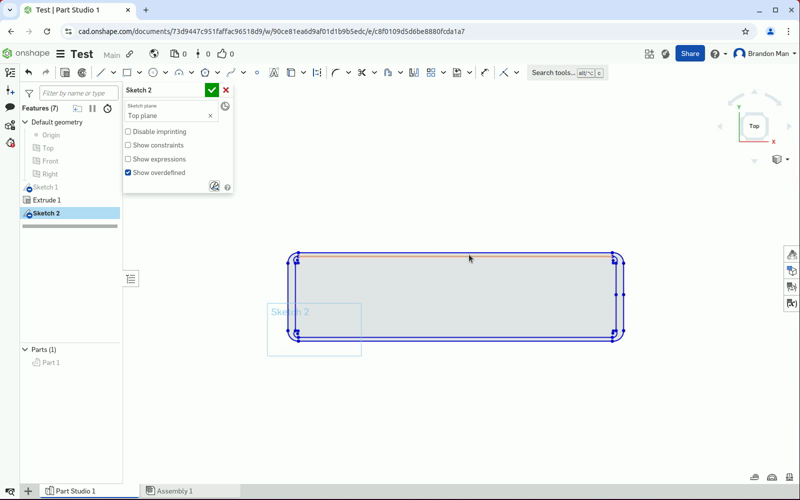
scroll(6)
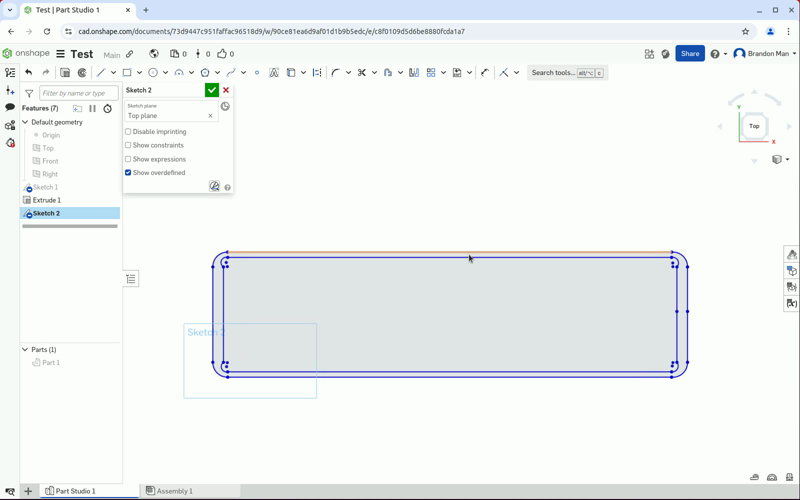
scroll(6)
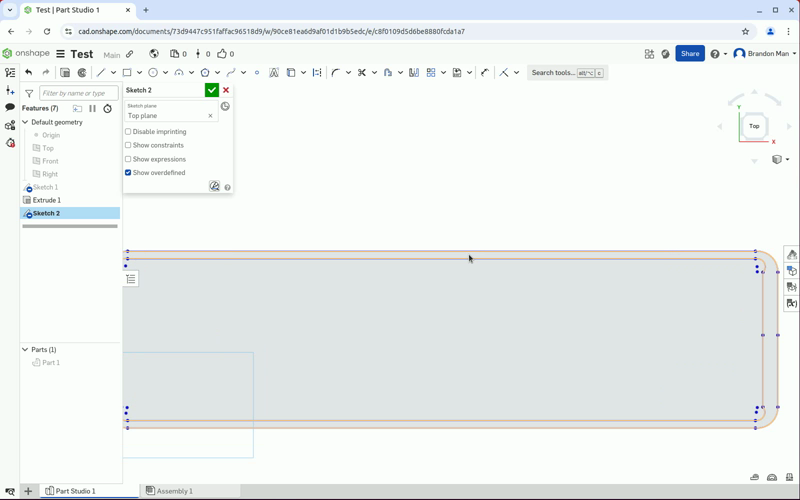
scroll(6)
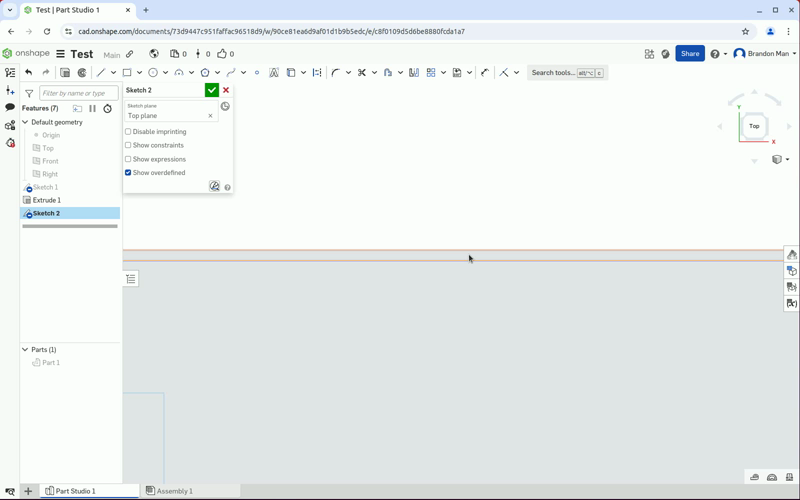
scroll(6)
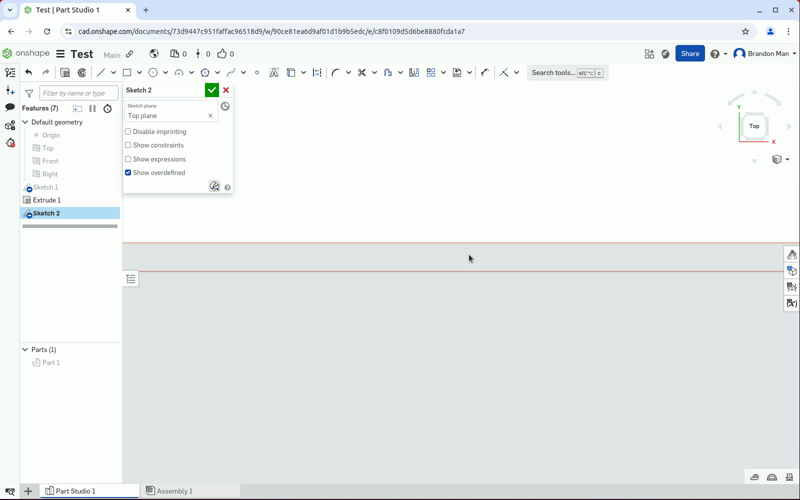
click(469, 254)
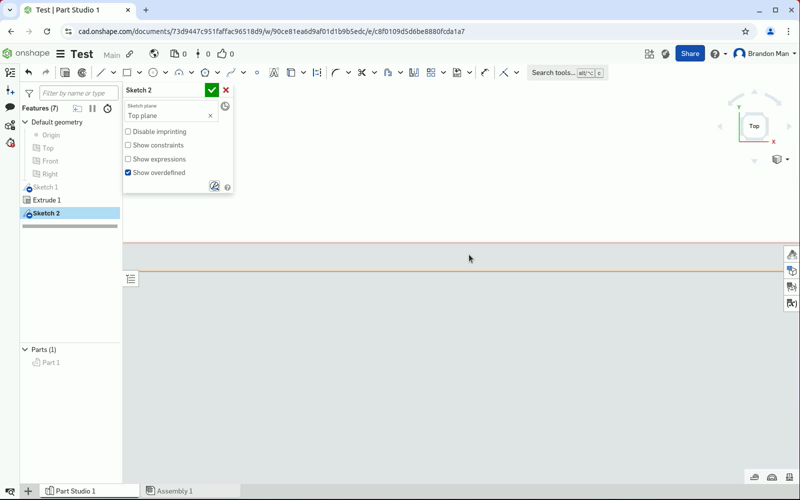
scroll(-6)
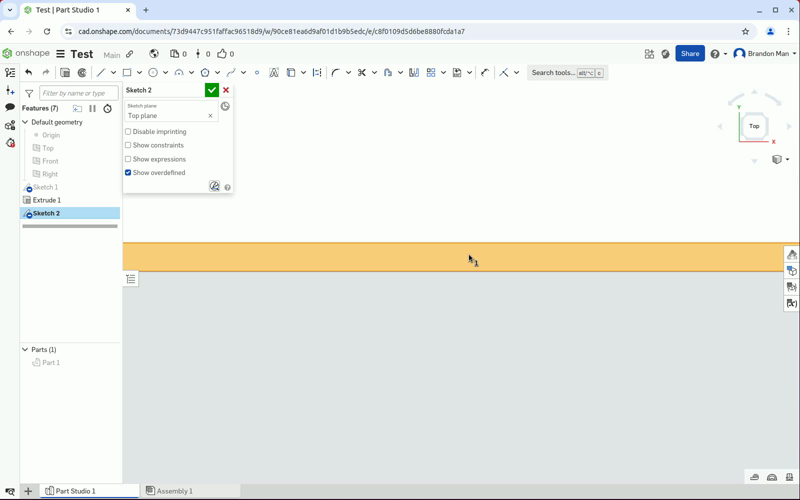
scroll(-6)
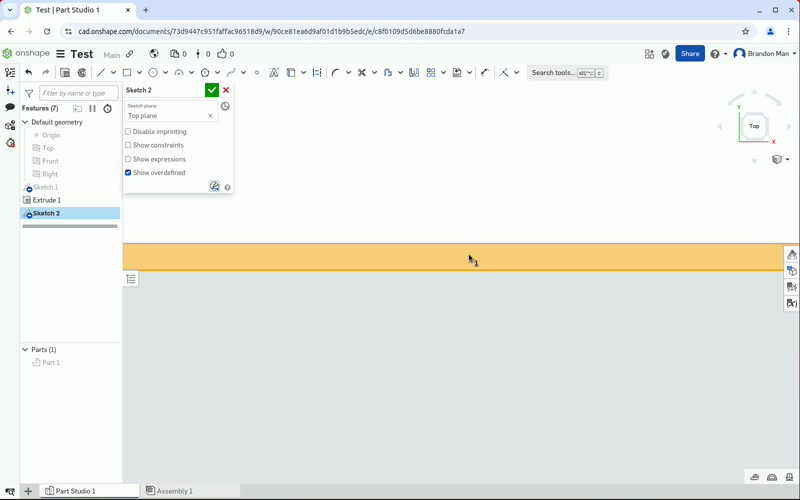
scroll(-6)
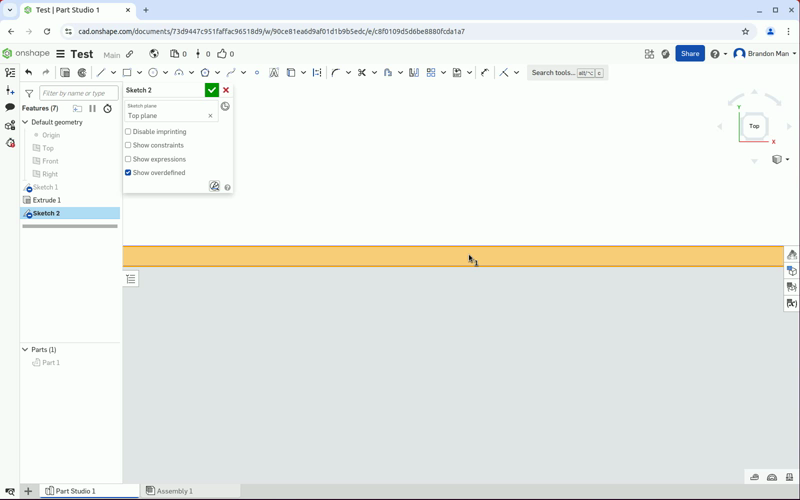
scroll(-6)
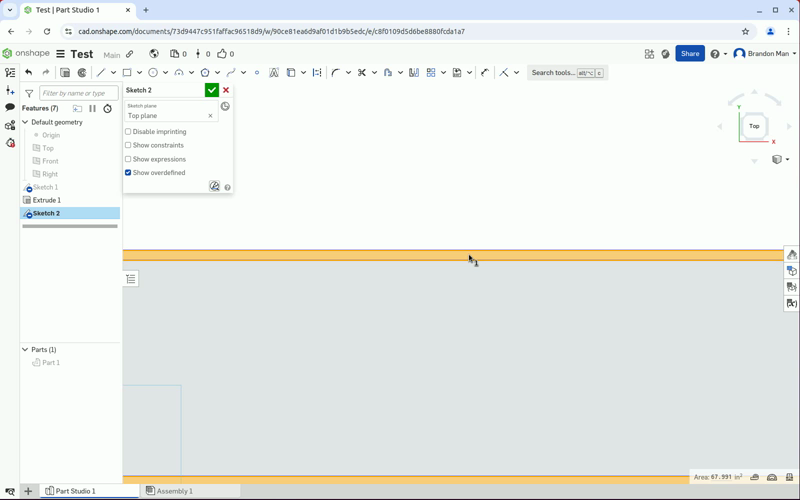
scroll(-6)
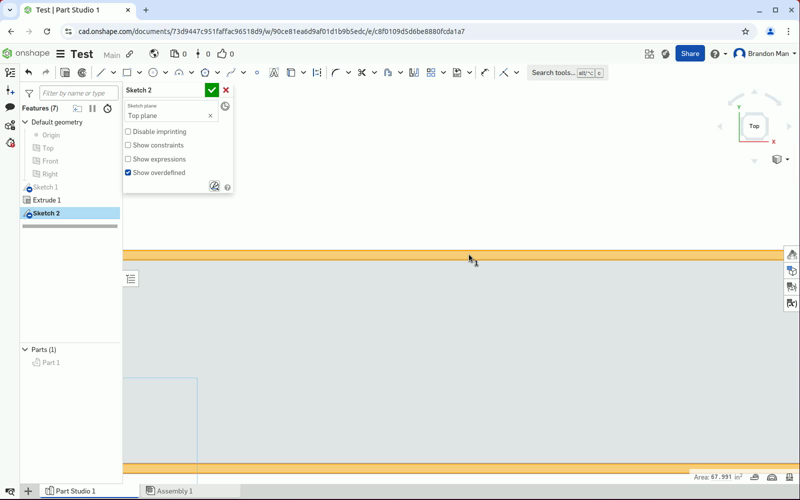
scroll(-6)
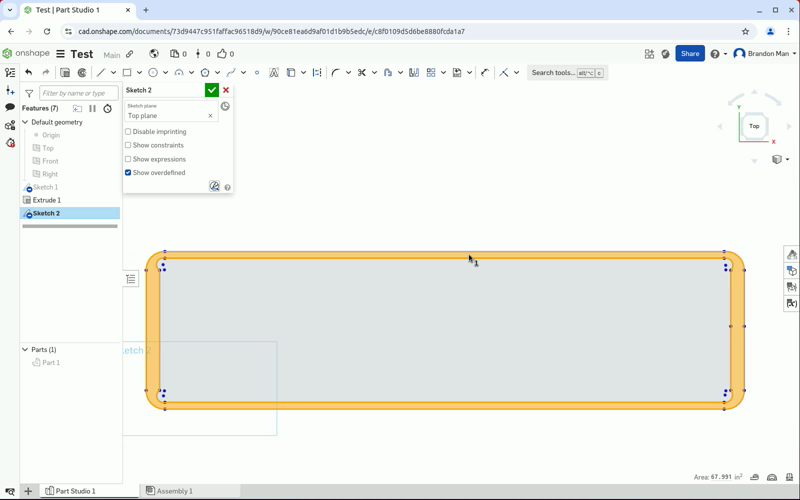
scroll(-6)
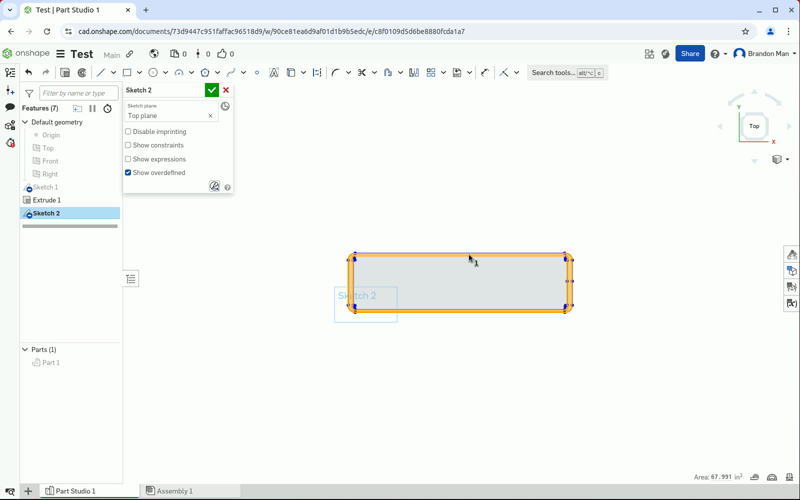
mouse_move(73, 352)
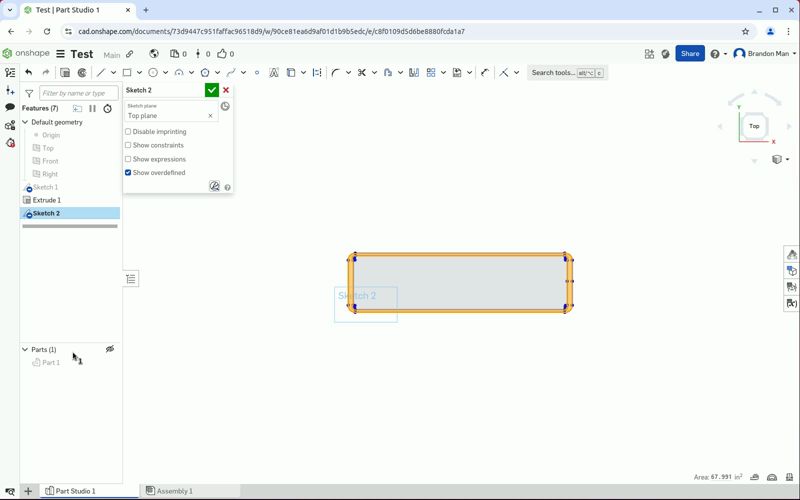
key(shift+y)
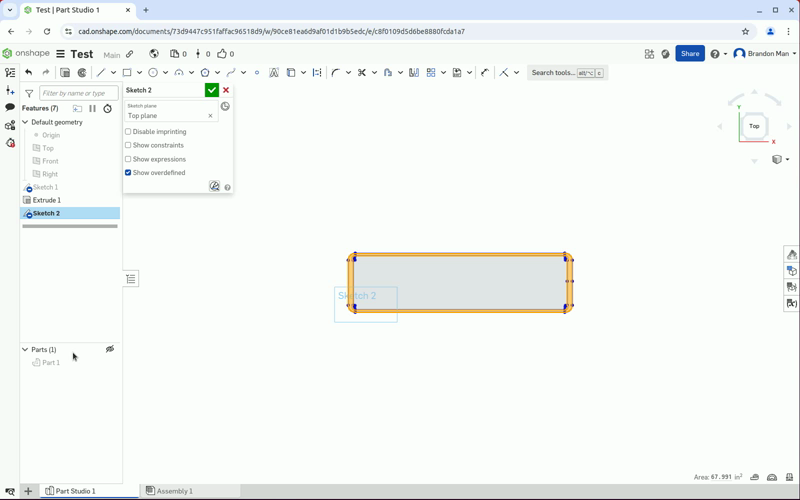
key(shift+e)
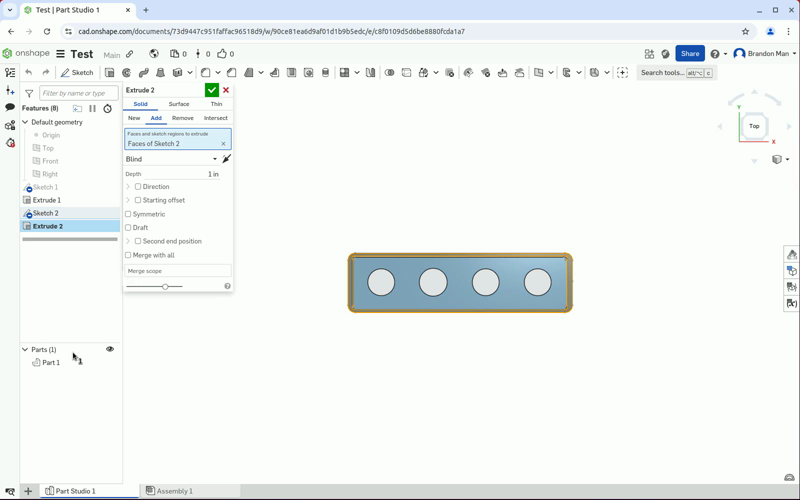
mouse_move(143, 106)
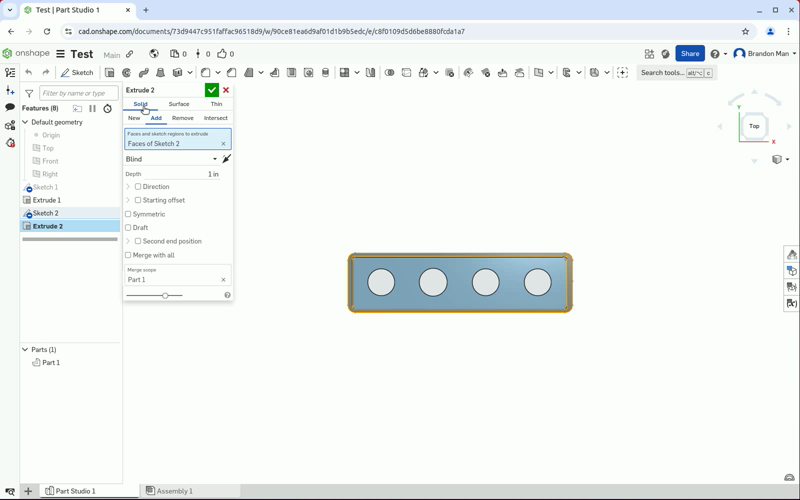
click(143, 106)
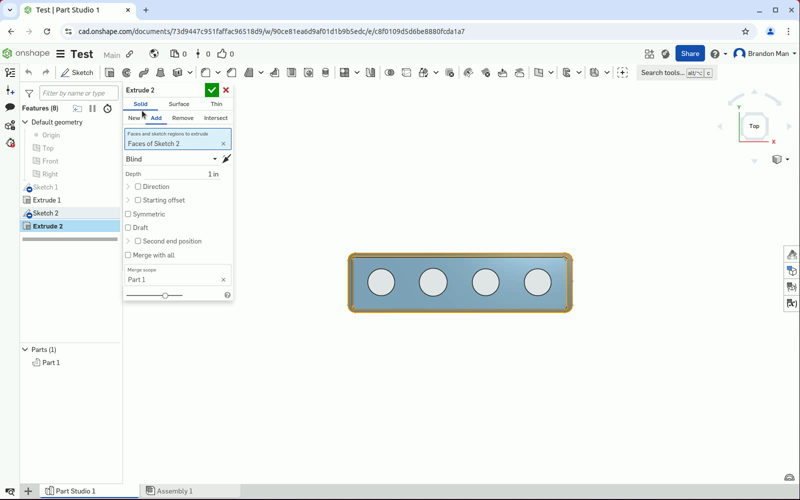
mouse_move(137, 120)
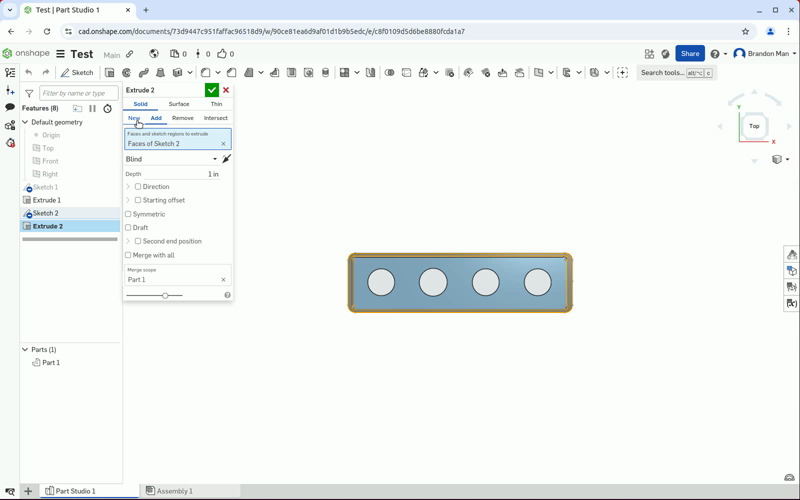
click(137, 120)
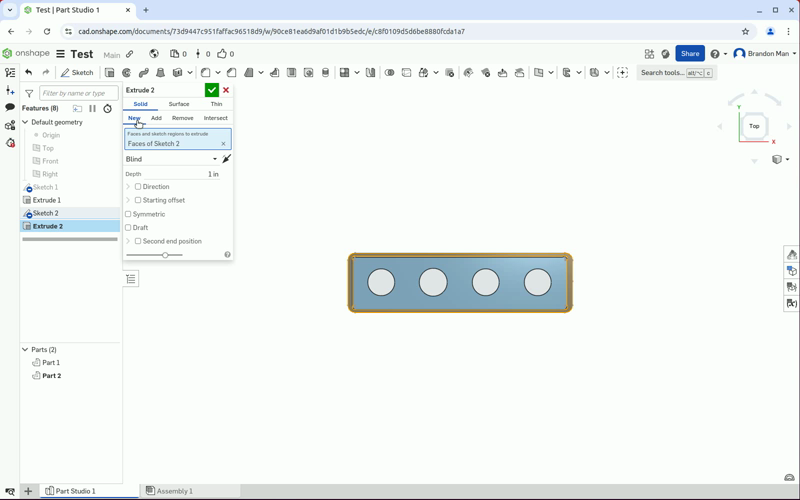
key(tab, 4)
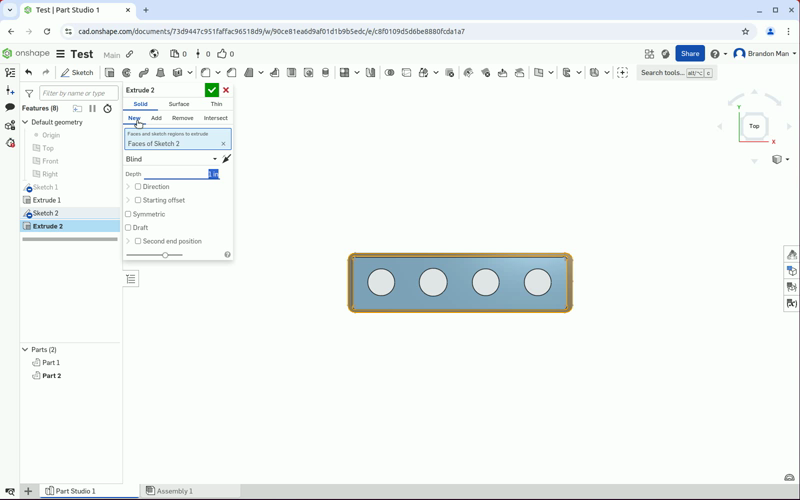
text(0.722)
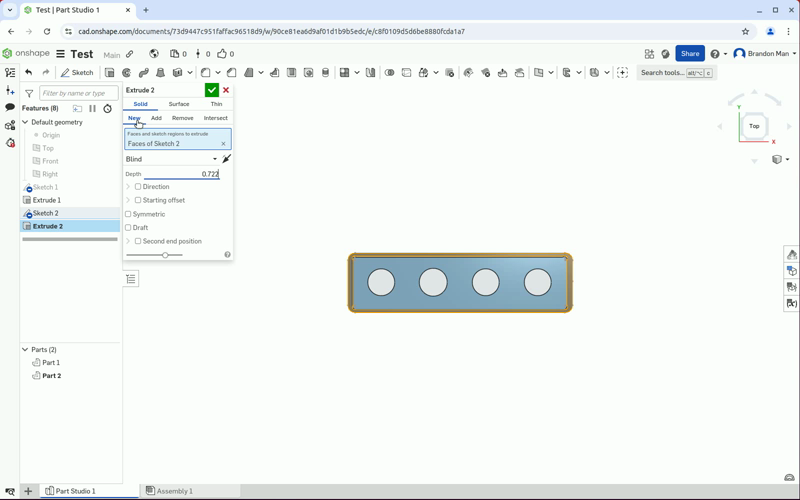
key(enter)
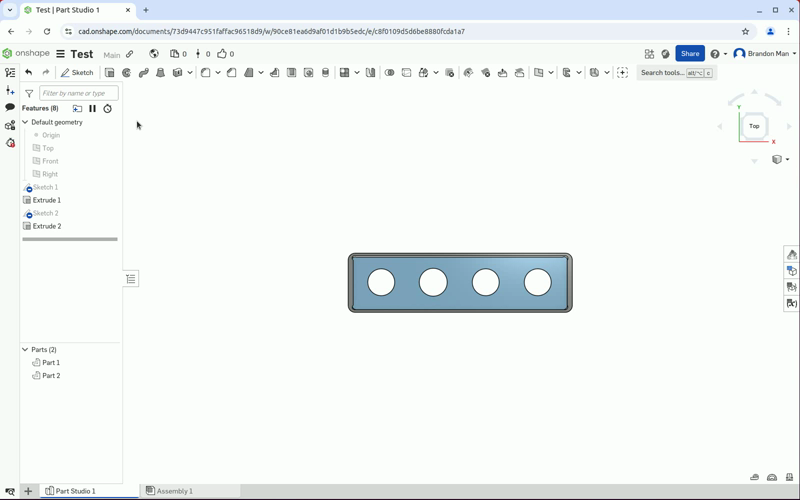
key(shift+h)
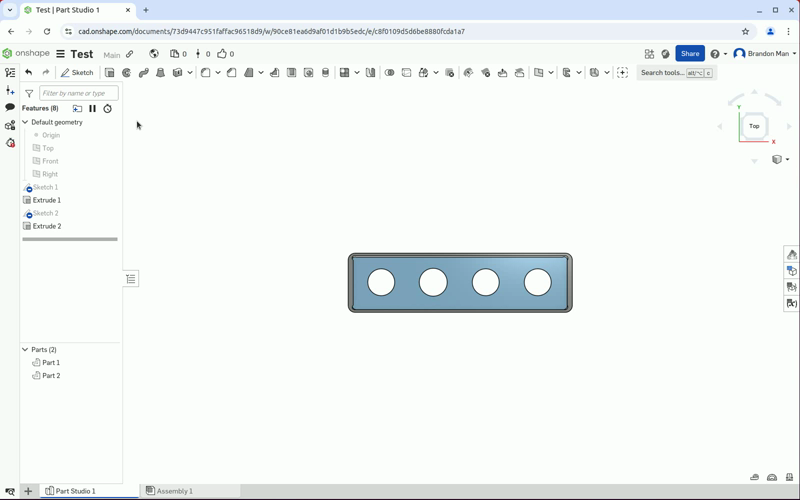
key(shift+h)
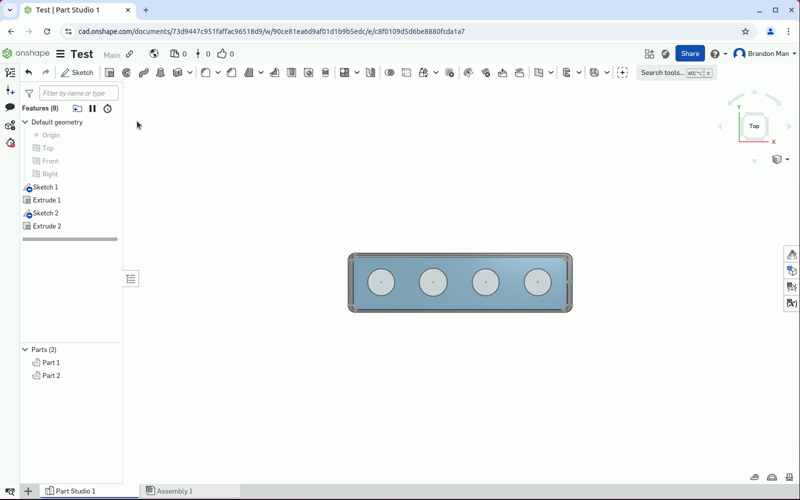
key(shift+7)
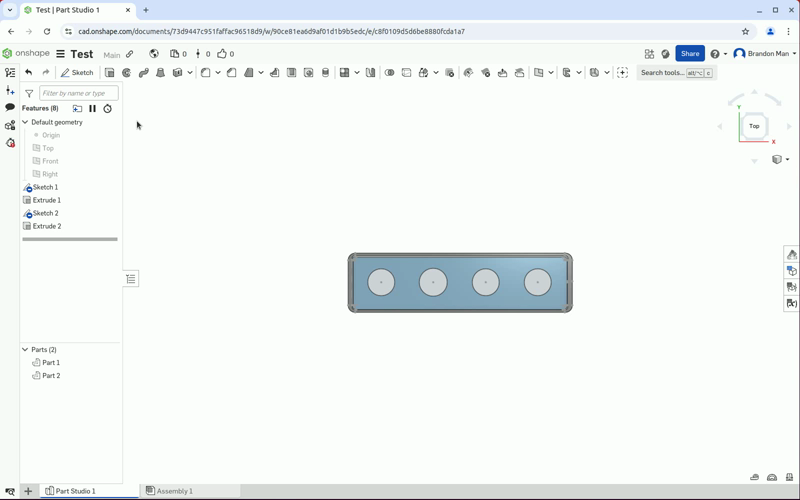
key(up, 3)
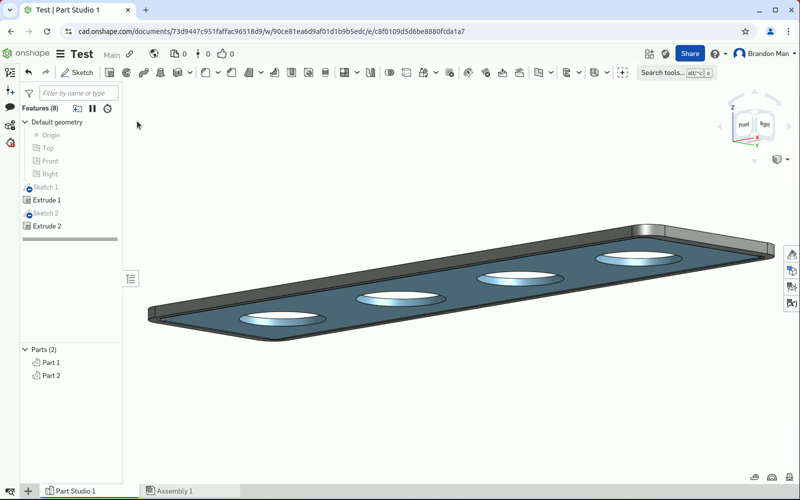
key(left, 3)
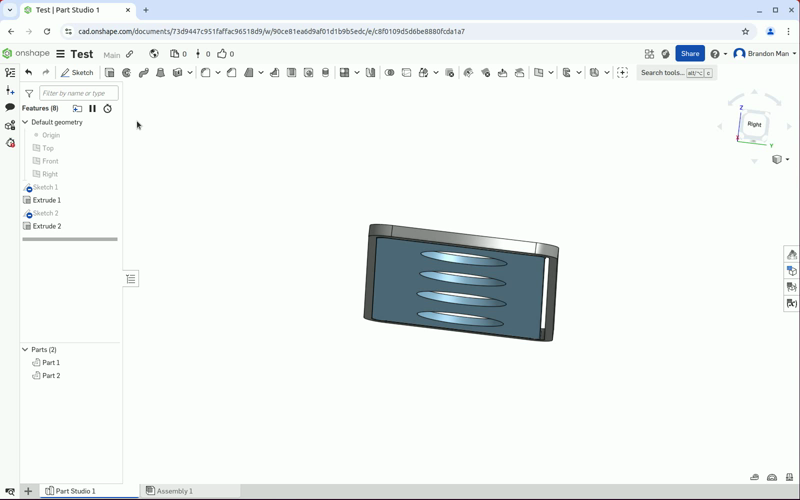
key(right, 3)
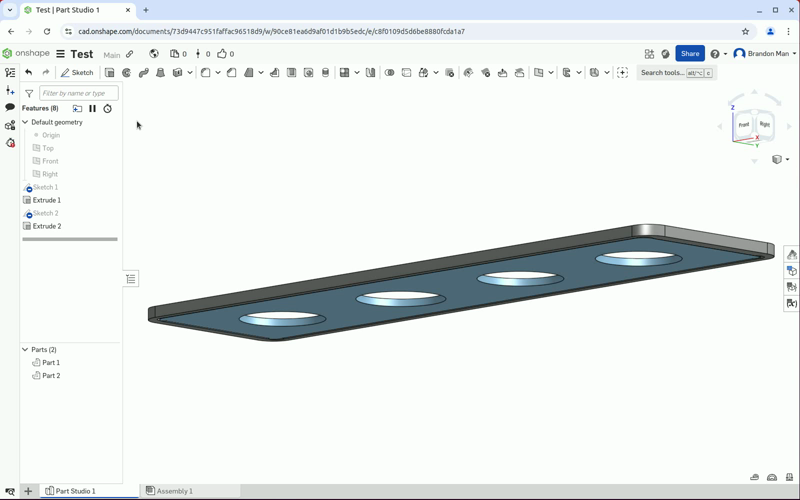
key(down, 3)
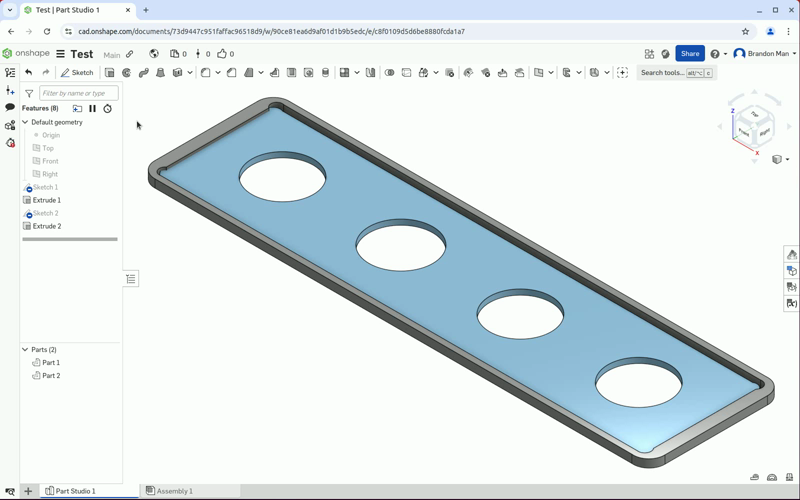
mouse_move(73, 189)
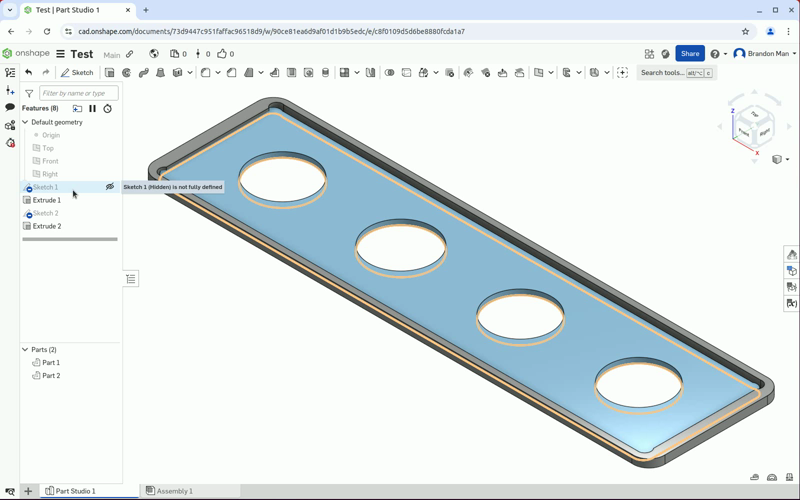
click(73, 189)